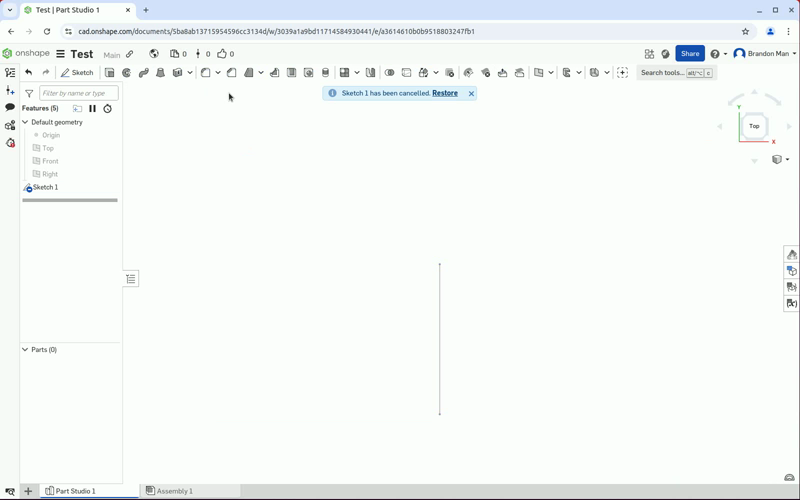
key(shift+h)
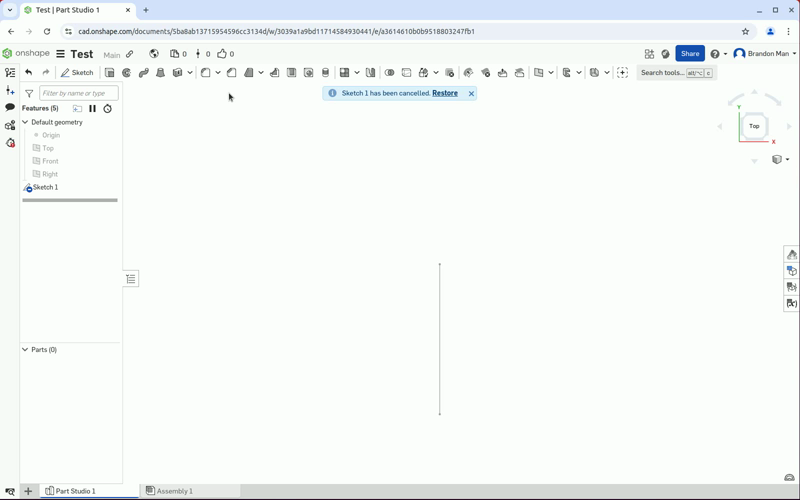
key(shift+s)
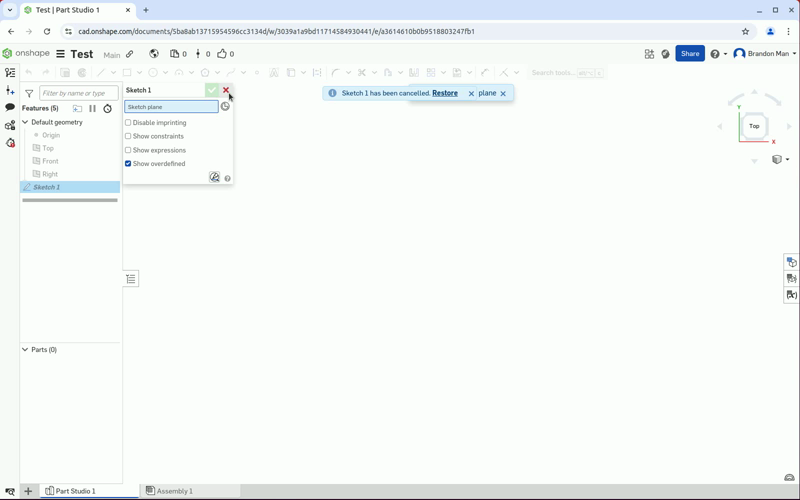
mouse_move(73, 150)
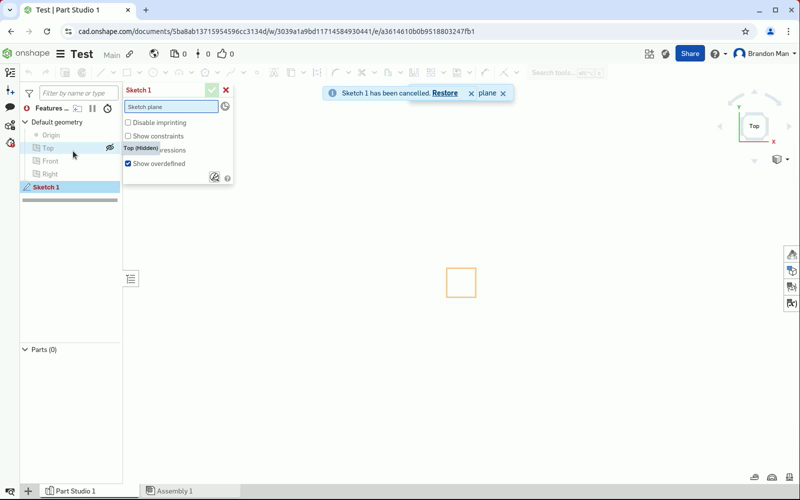
click(73, 150)
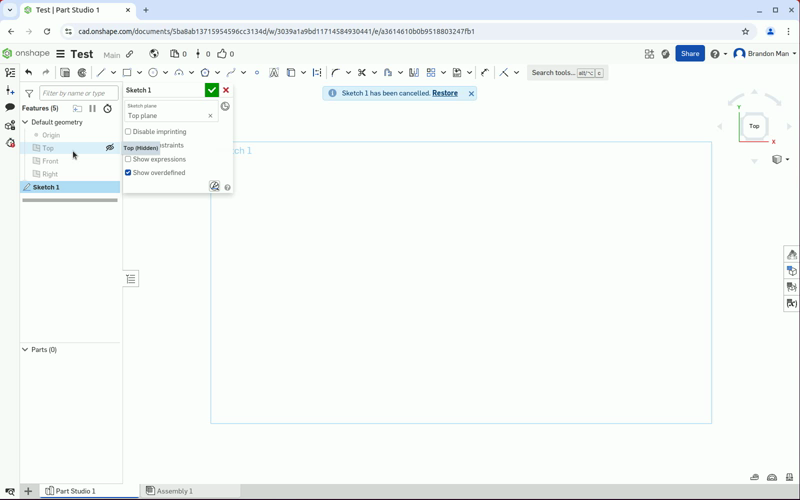
mouse_move(73, 352)
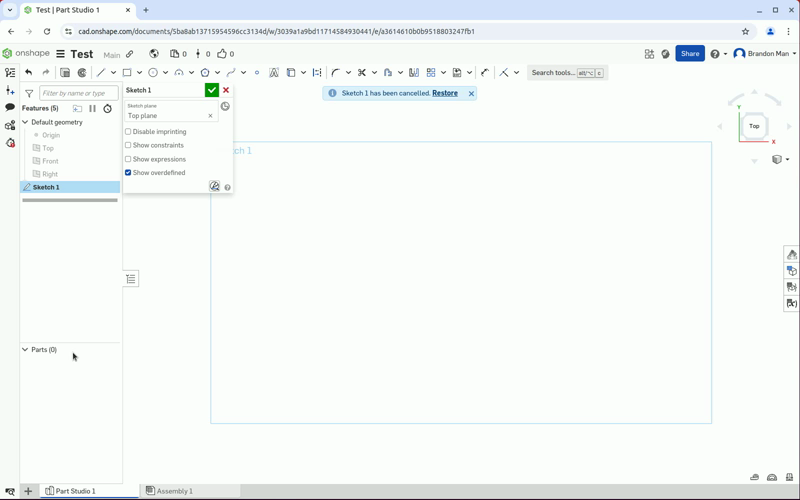
key(y)
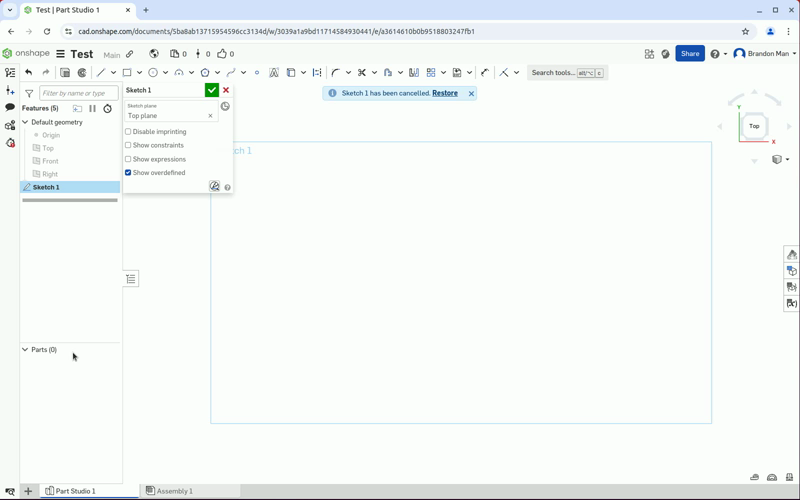
key(l)
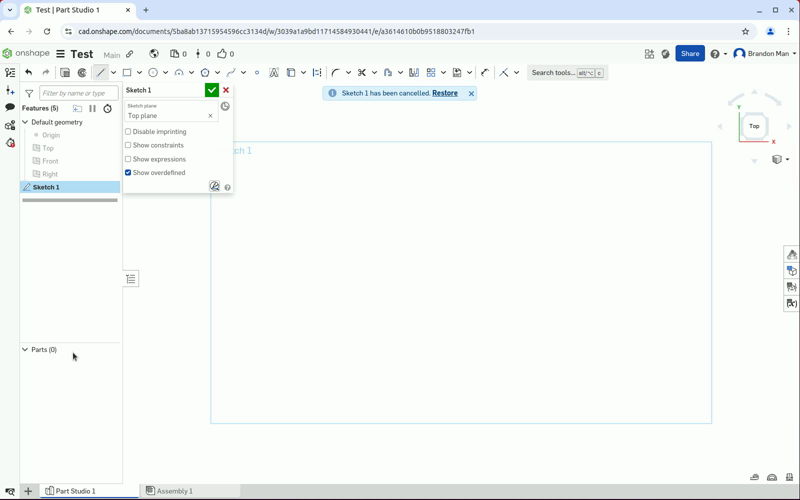
key_down(shift)
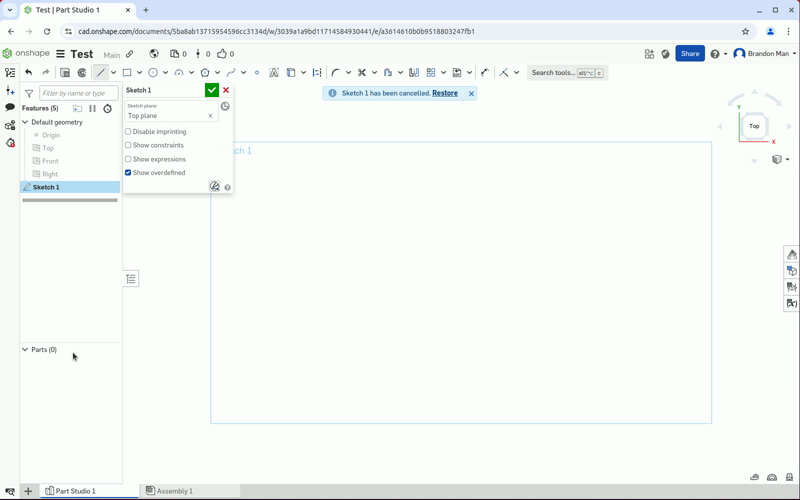
mouse_move(406, 290)
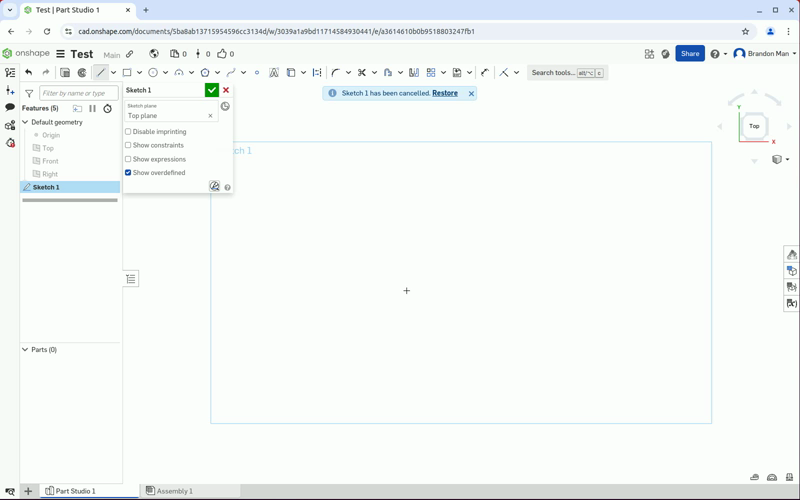
click(406, 290)
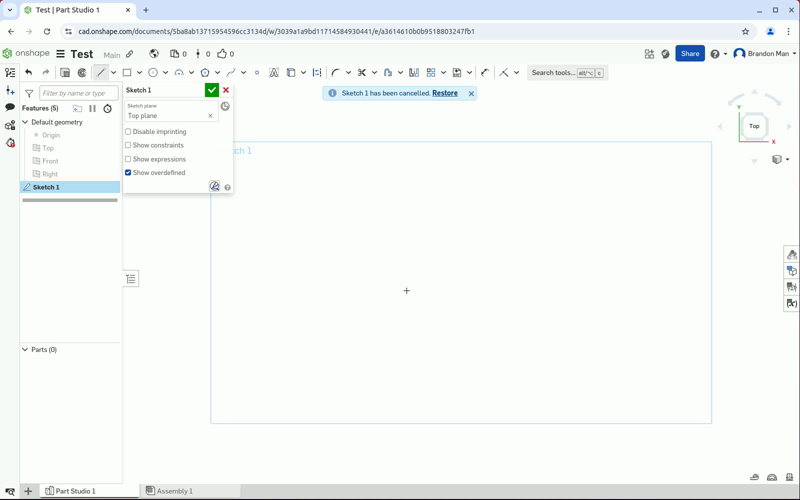
key_up(shift)
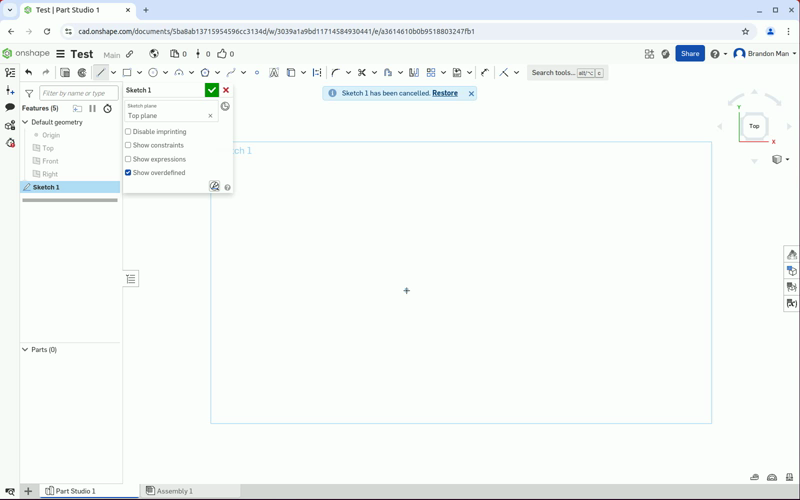
key_down(shift)
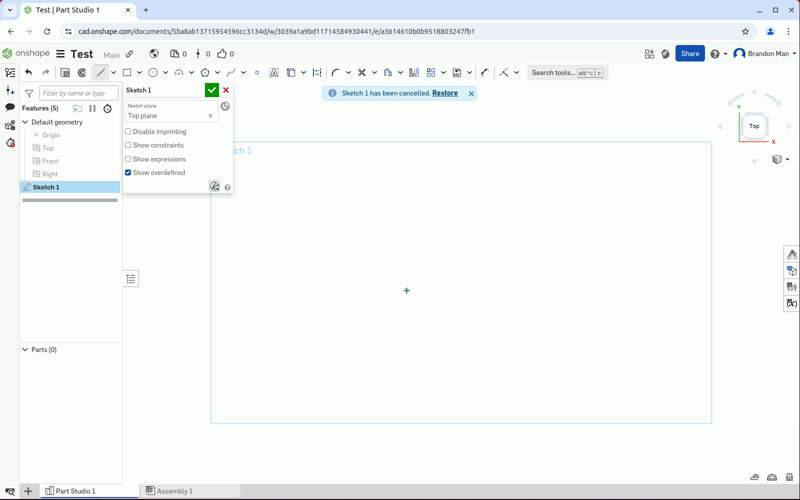
mouse_move(436, 290)
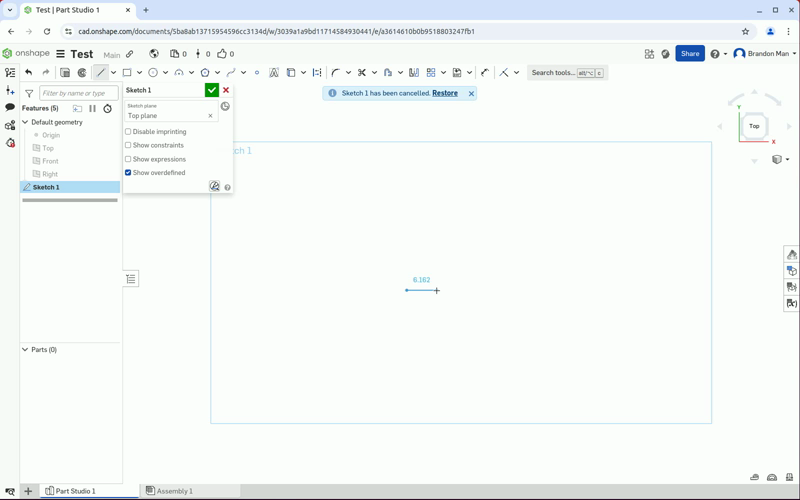
mouse_move(408, 290)
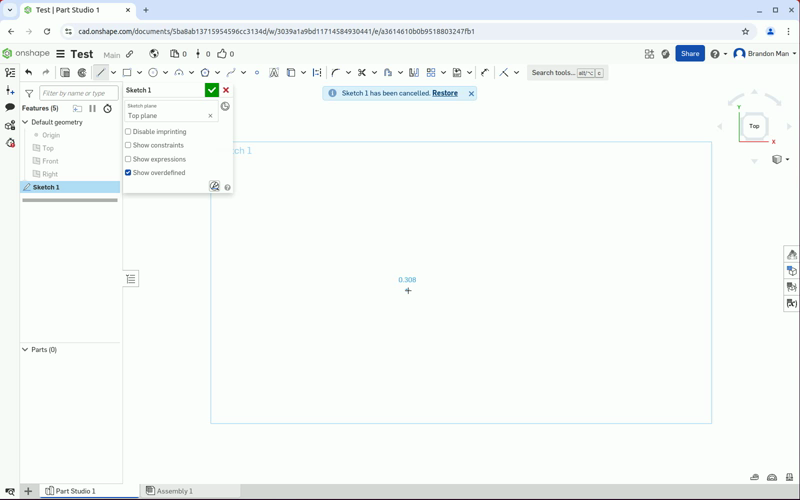
scroll(6)
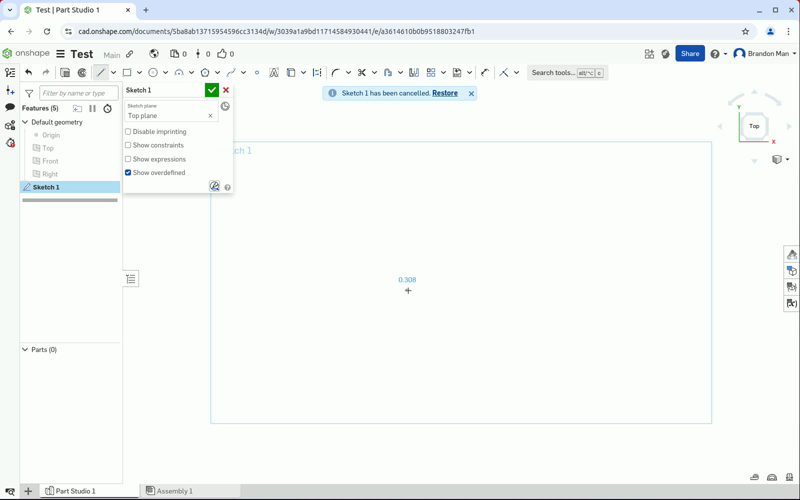
scroll(6)
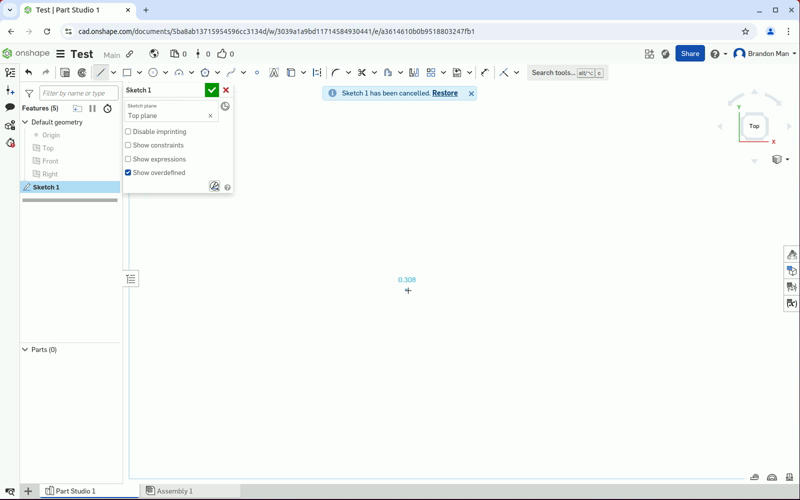
scroll(6)
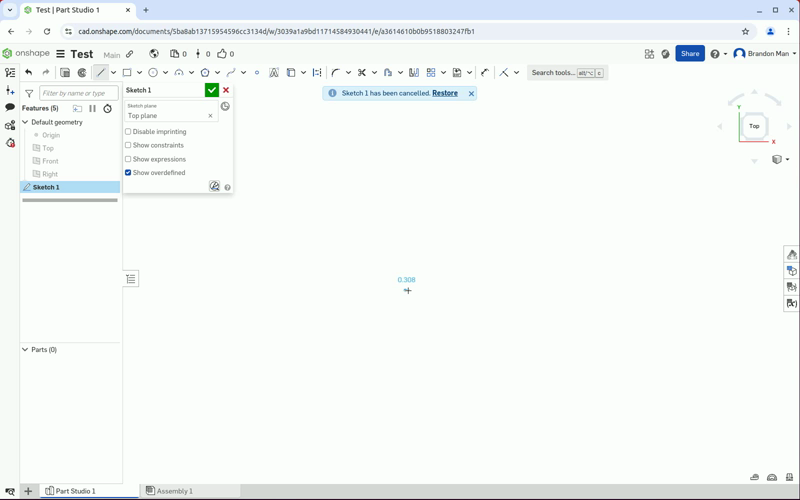
scroll(6)
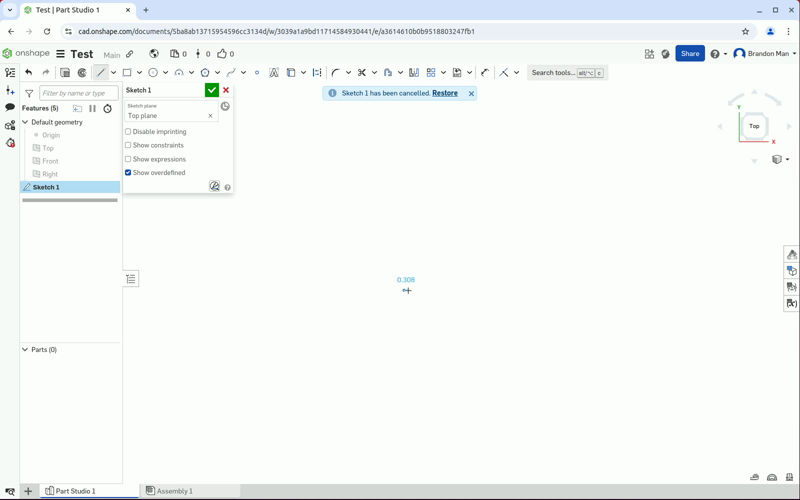
scroll(6)
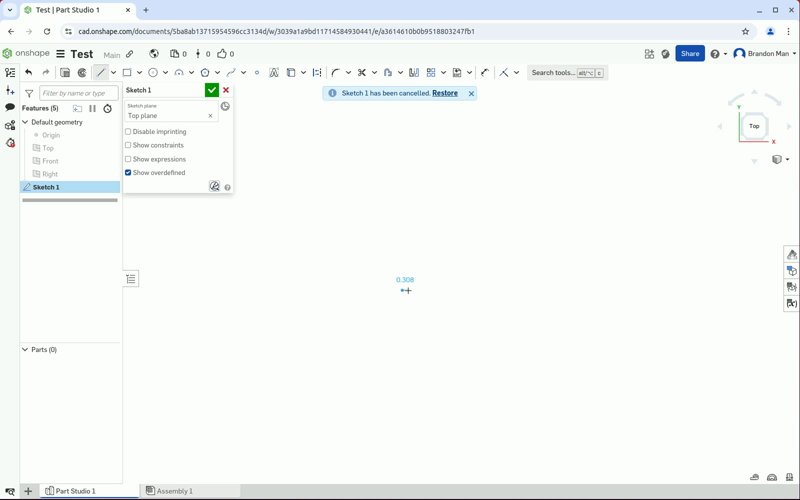
scroll(6)
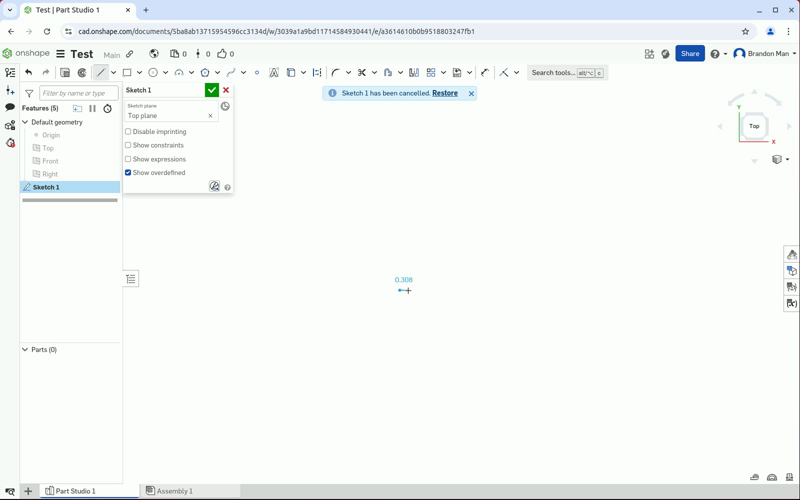
scroll(6)
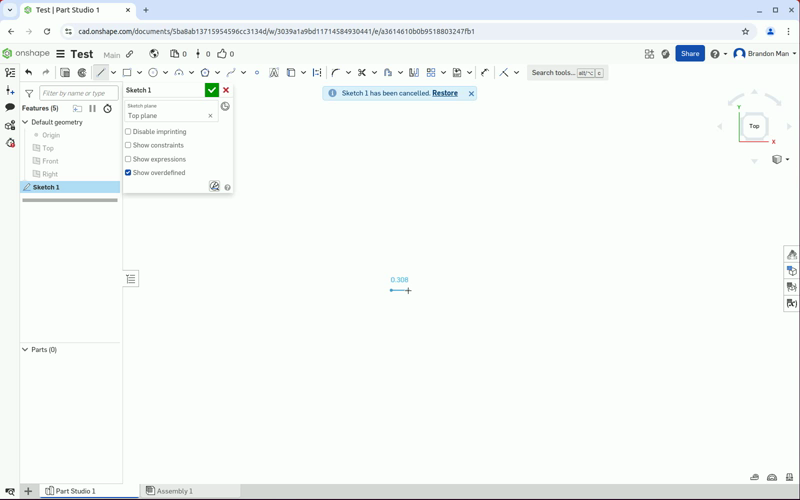
click(408, 290)
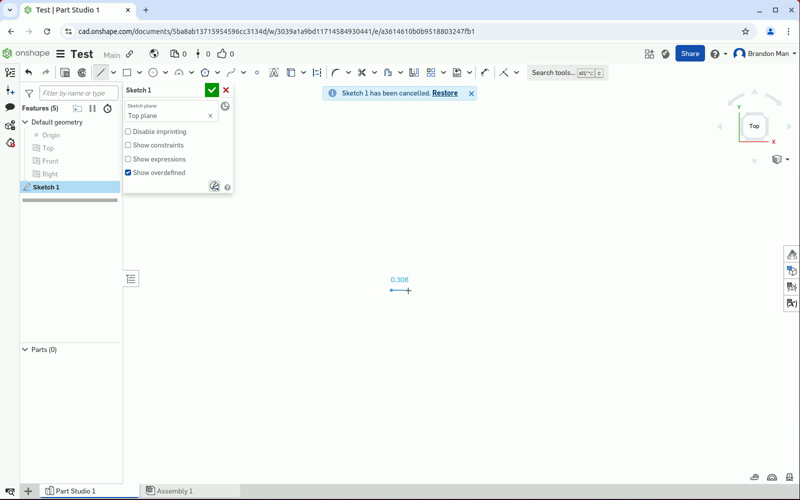
scroll(-6)
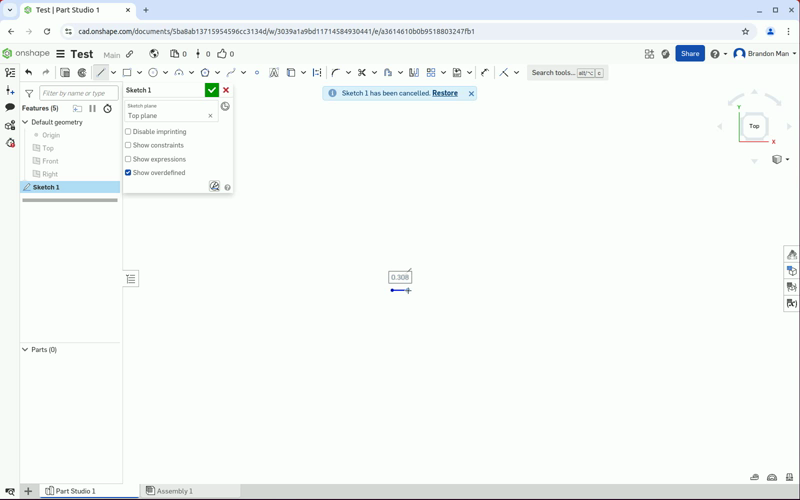
scroll(-6)
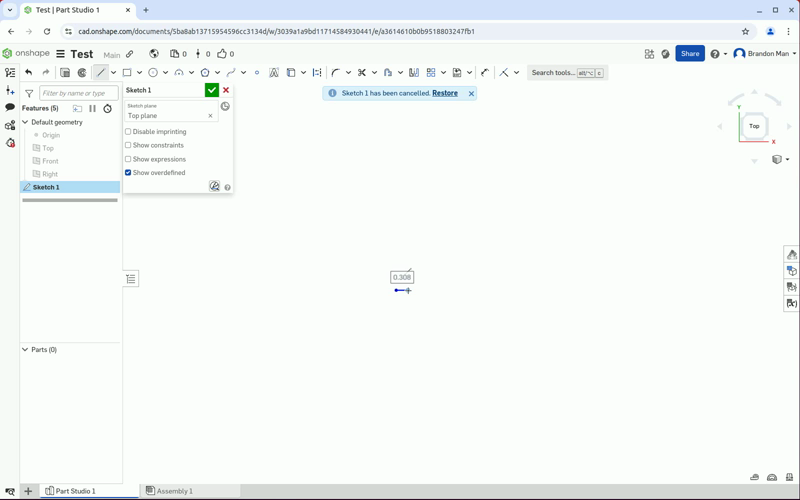
scroll(-6)
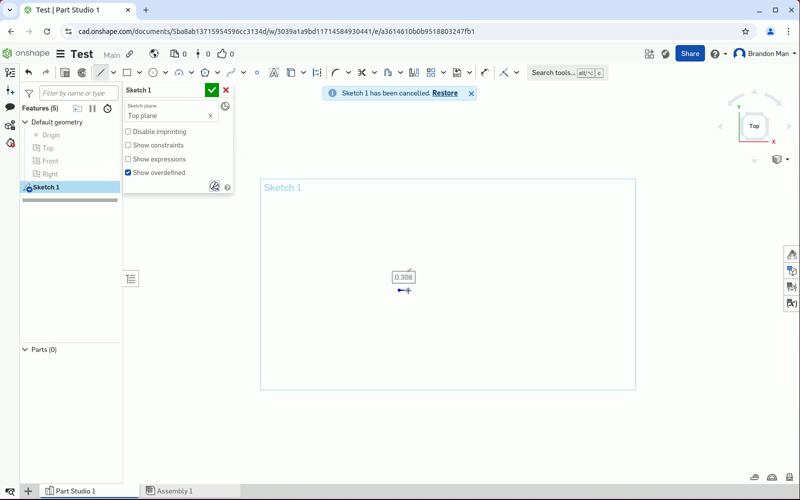
scroll(-6)
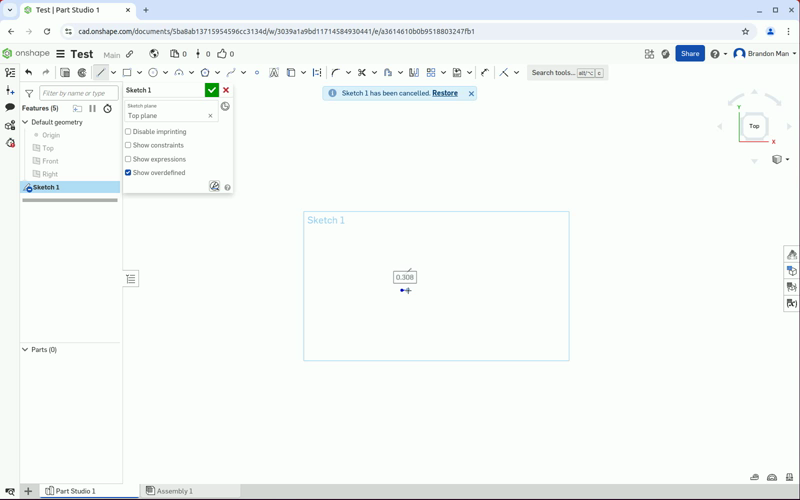
scroll(-6)
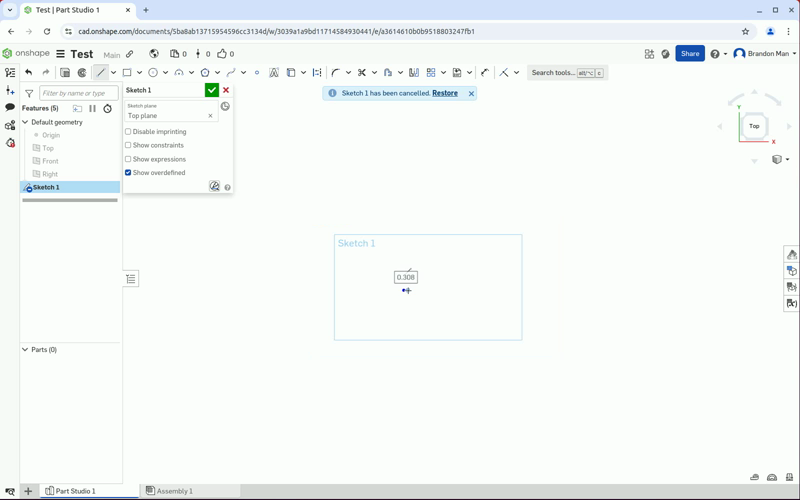
scroll(-6)
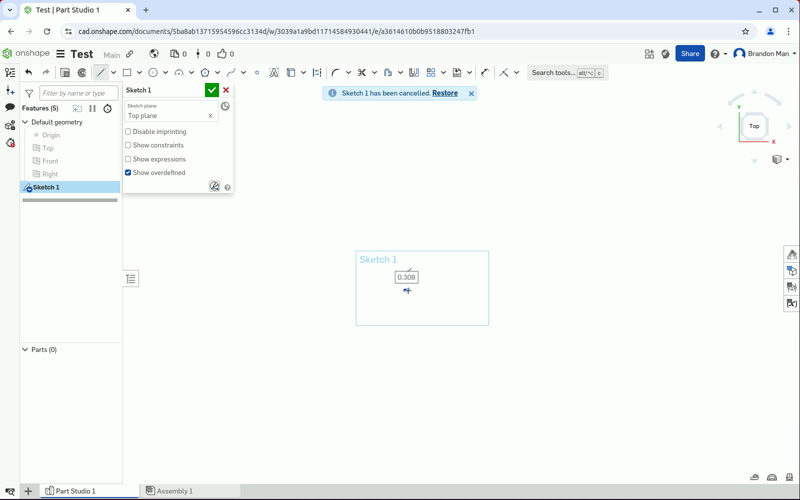
scroll(-6)
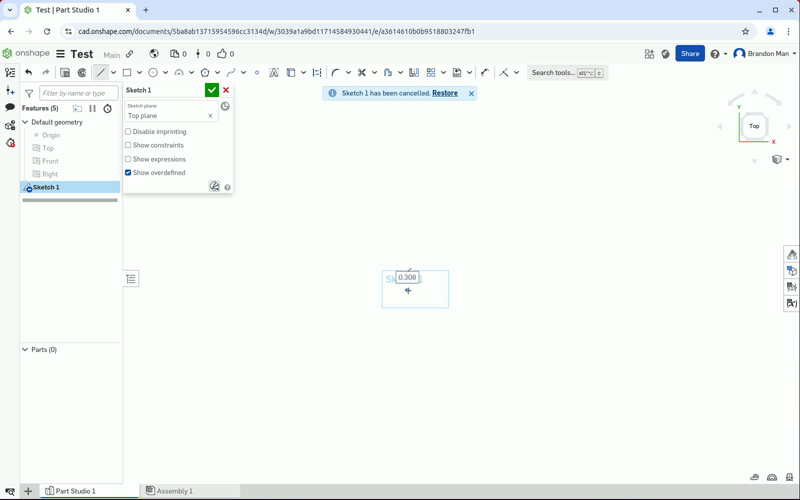
key_up(shift)
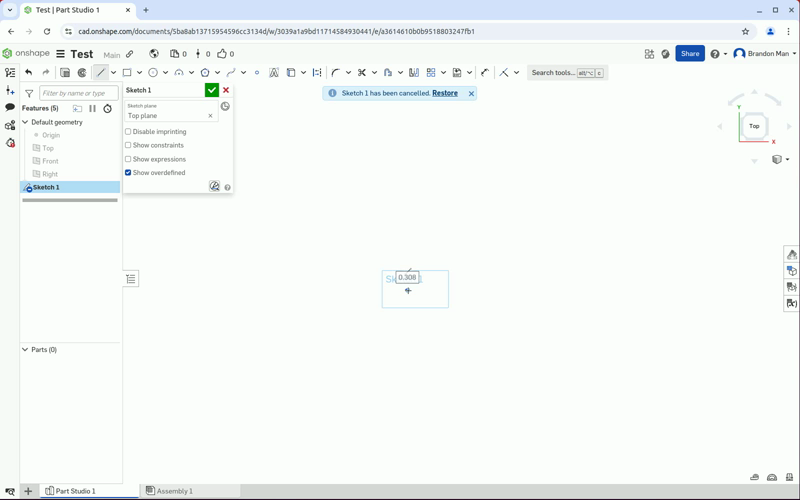
key_down(shift)
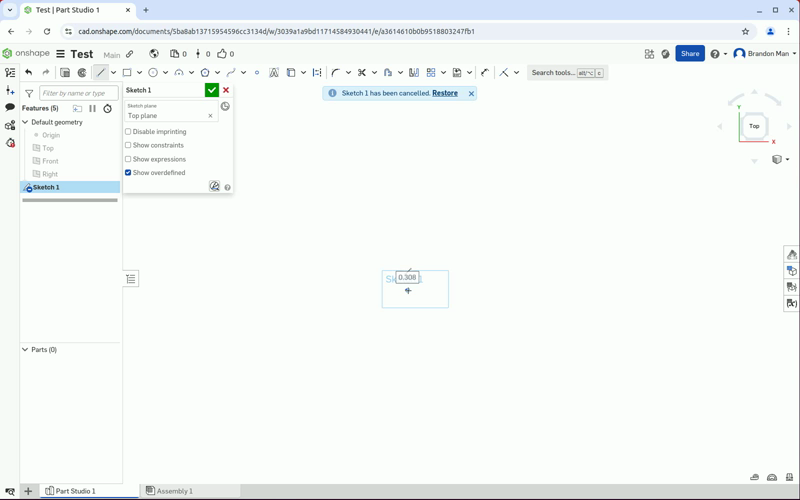
mouse_move(438, 290)
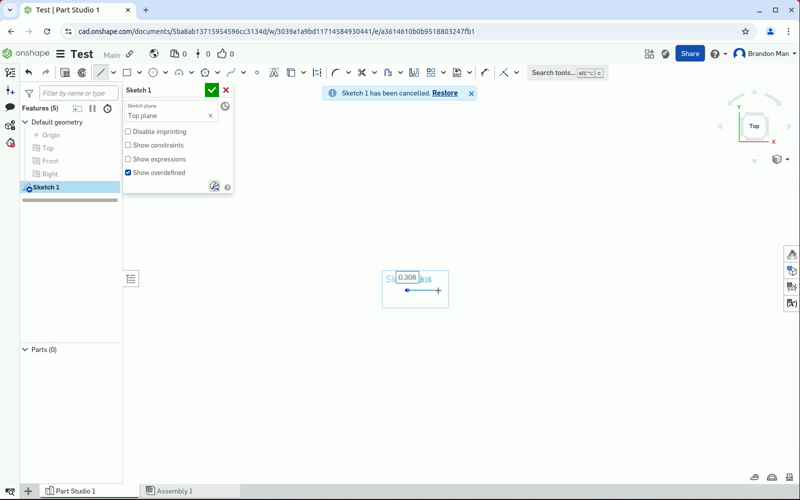
mouse_move(414, 290)
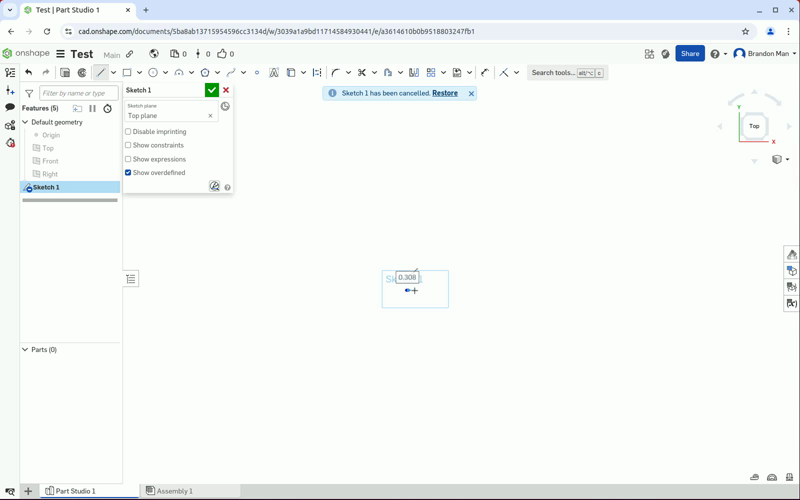
scroll(6)
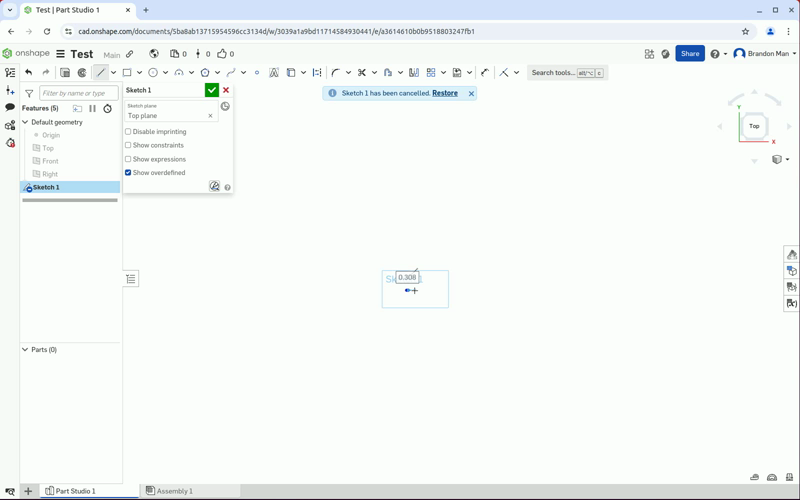
scroll(6)
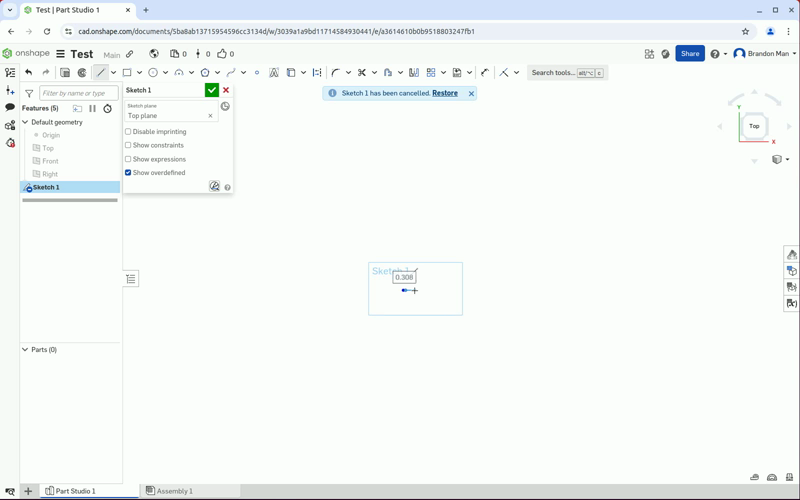
scroll(6)
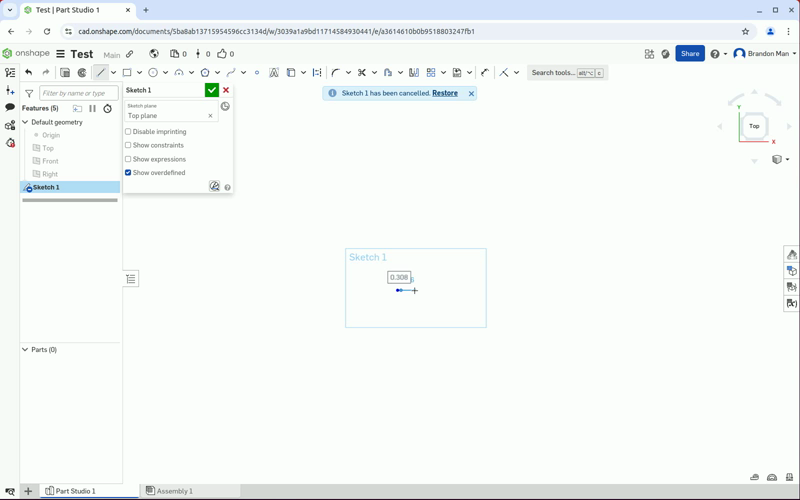
scroll(6)
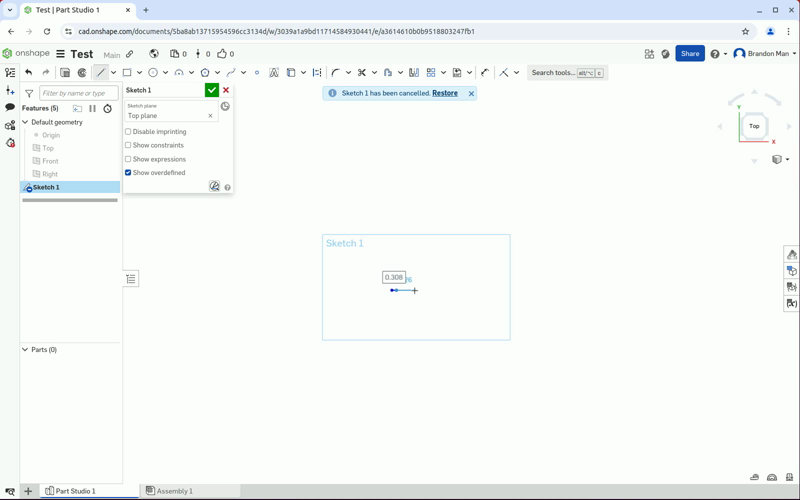
scroll(6)
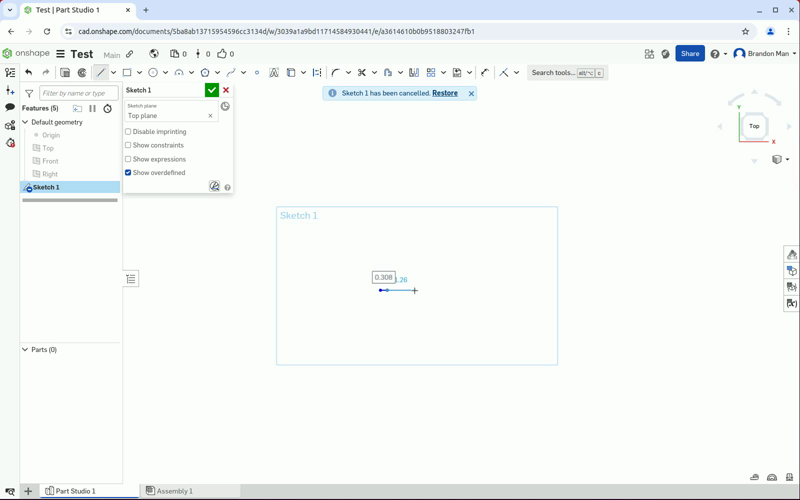
scroll(6)
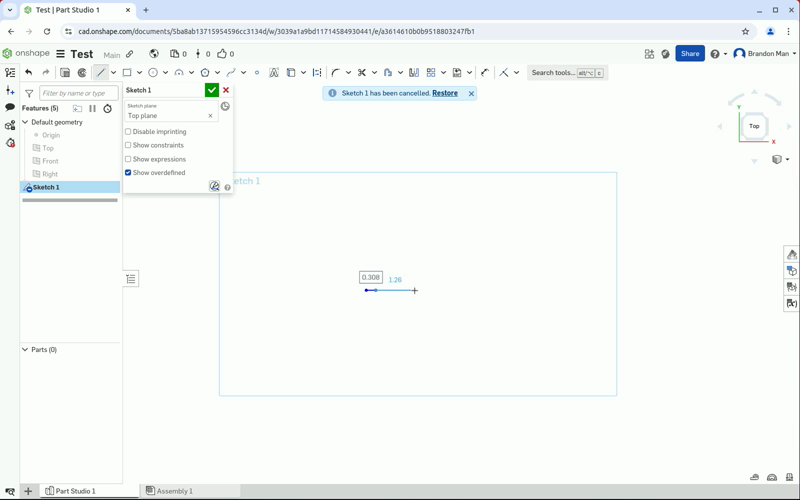
scroll(6)
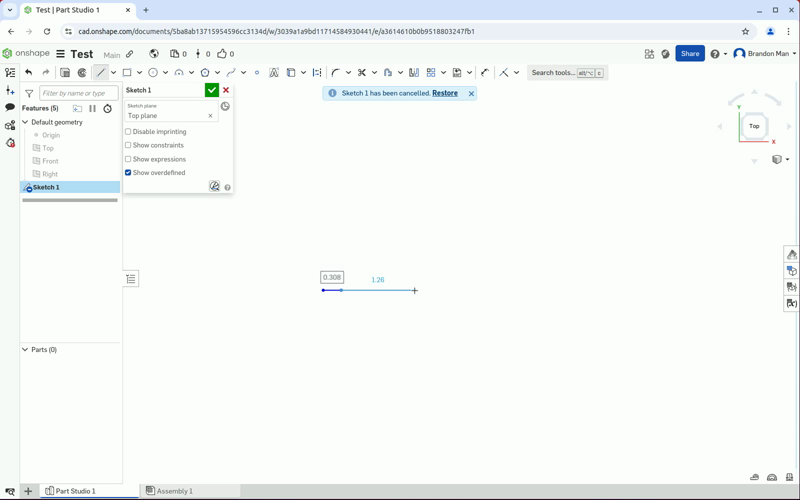
click(414, 290)
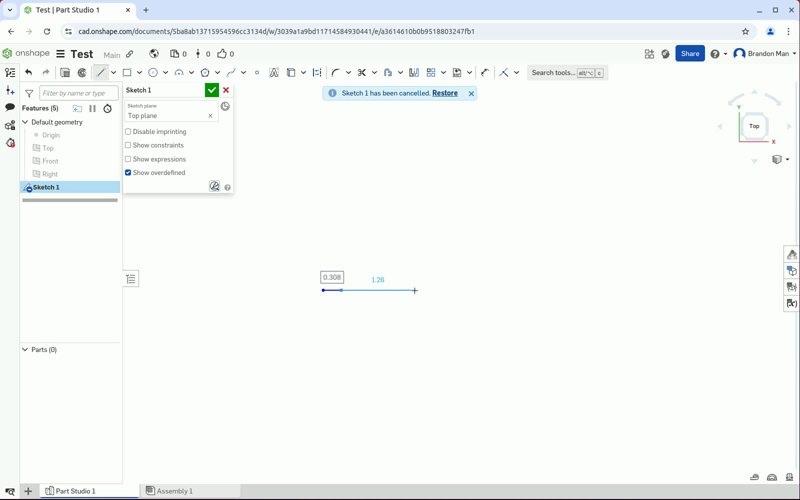
scroll(-6)
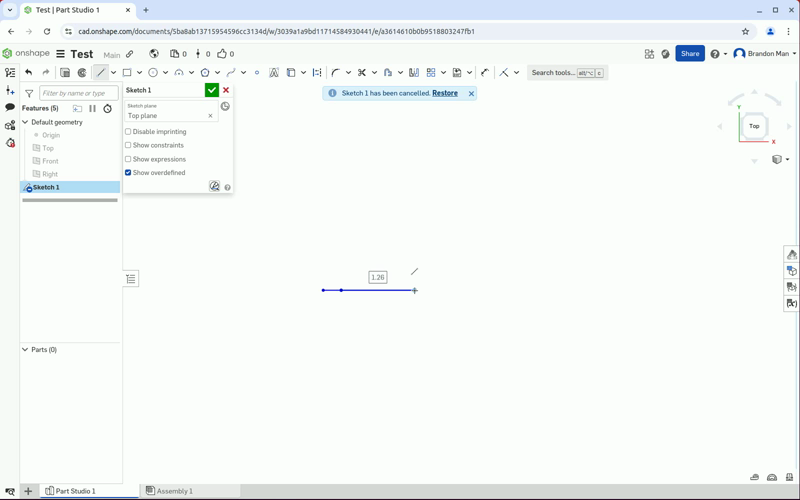
scroll(-6)
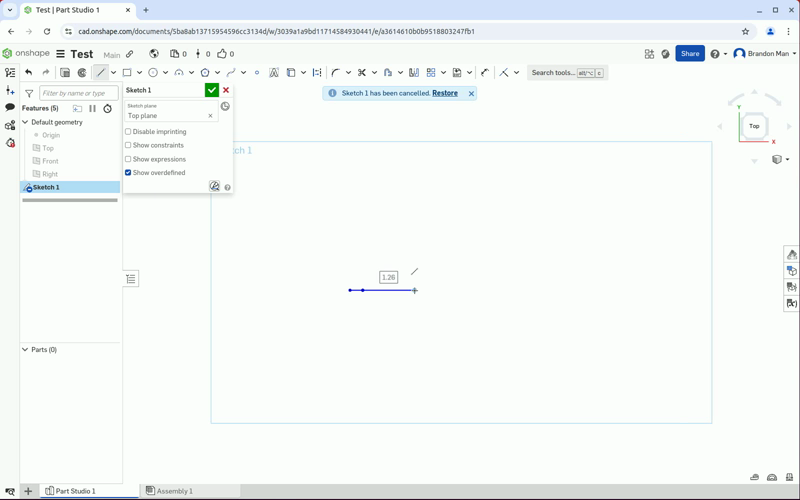
scroll(-6)
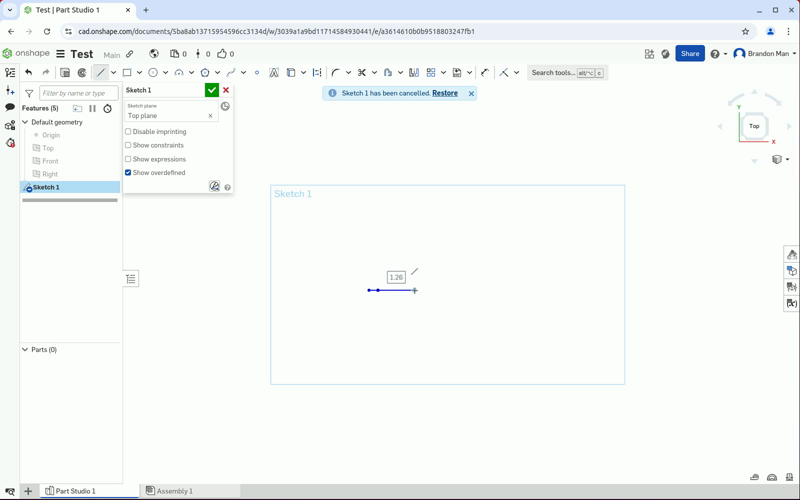
scroll(-6)
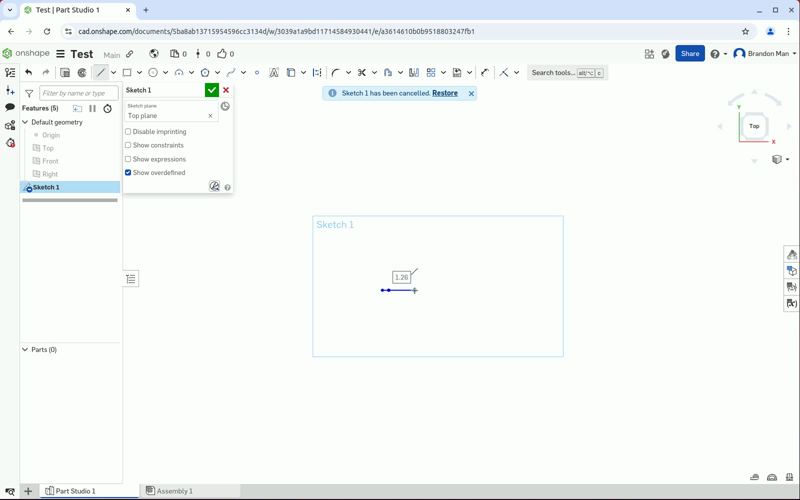
scroll(-6)
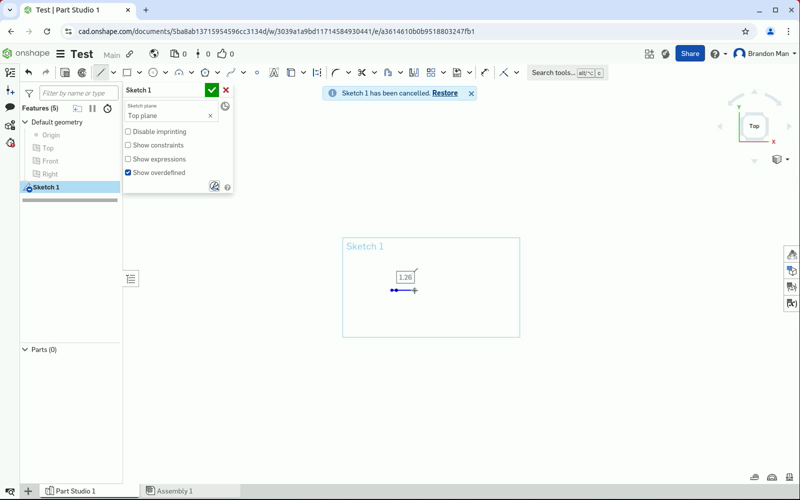
scroll(-6)
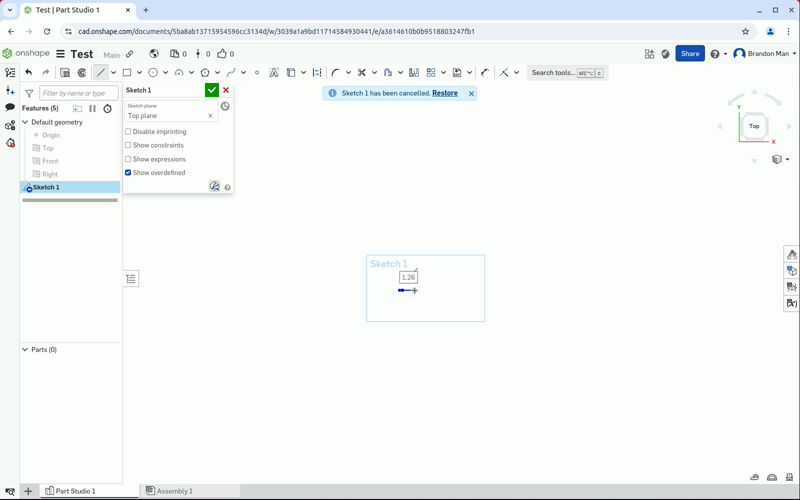
scroll(-6)
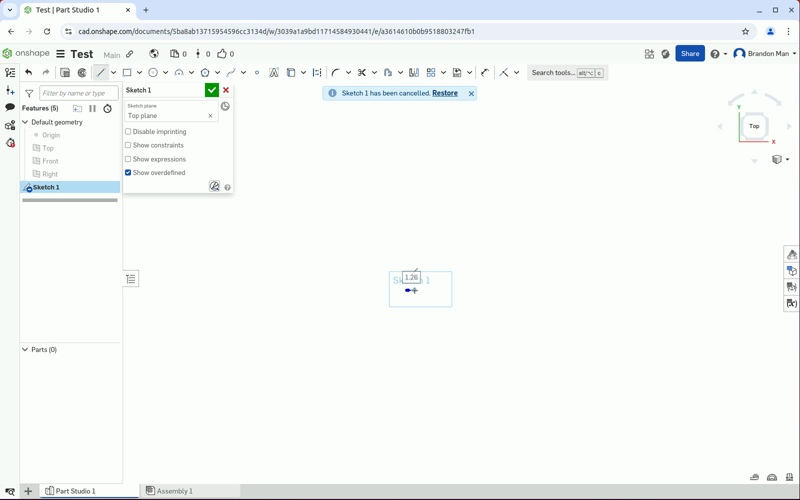
key_up(shift)
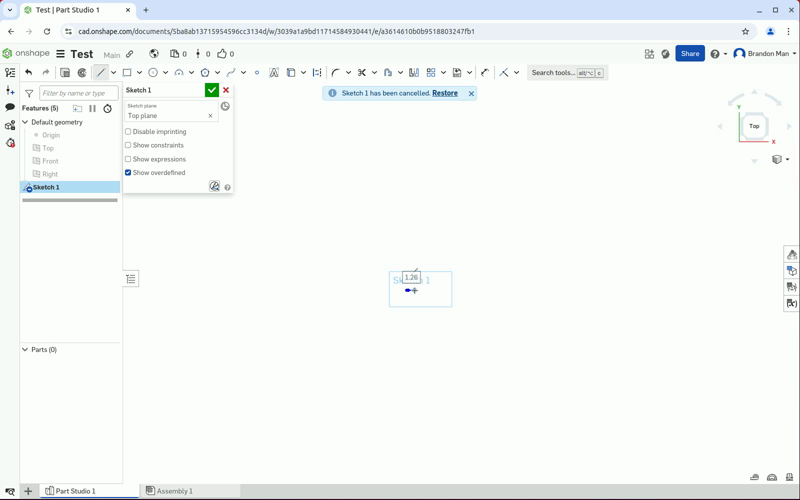
key_down(shift)
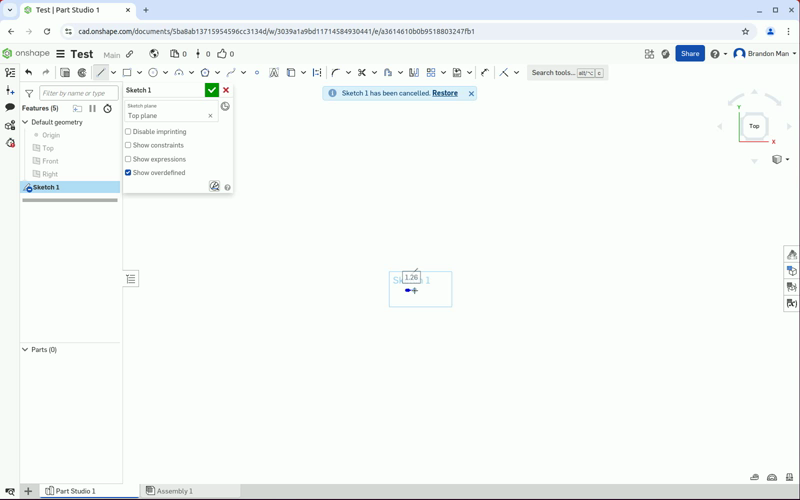
mouse_move(444, 290)
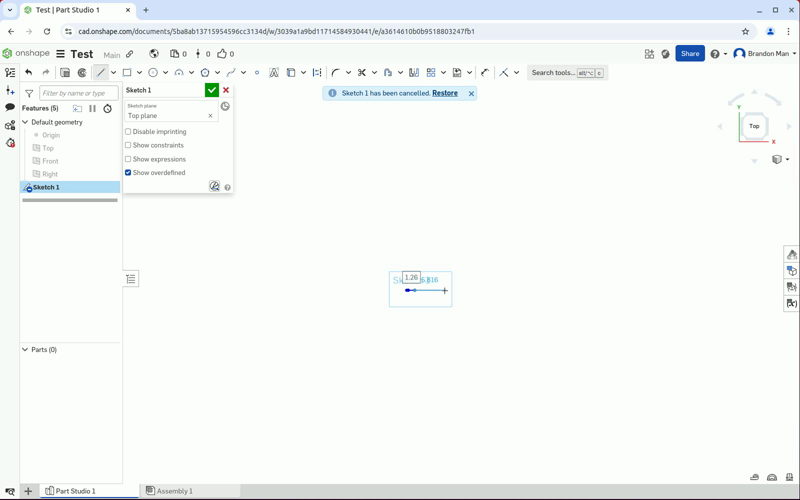
mouse_move(414, 274)
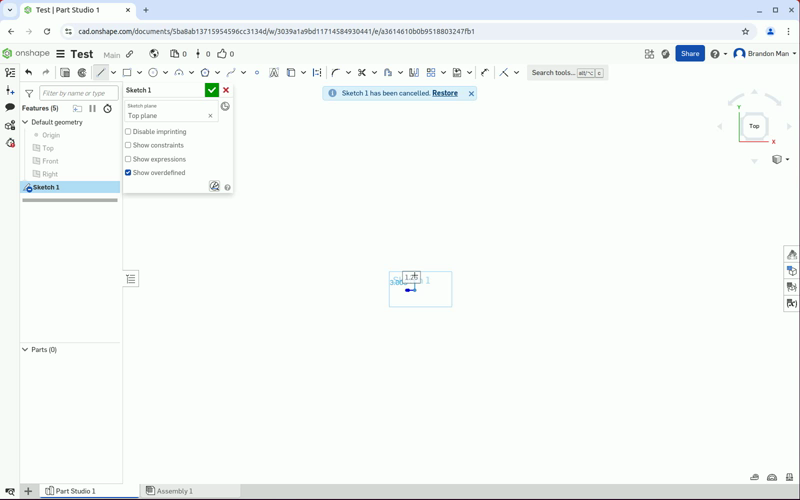
click(414, 274)
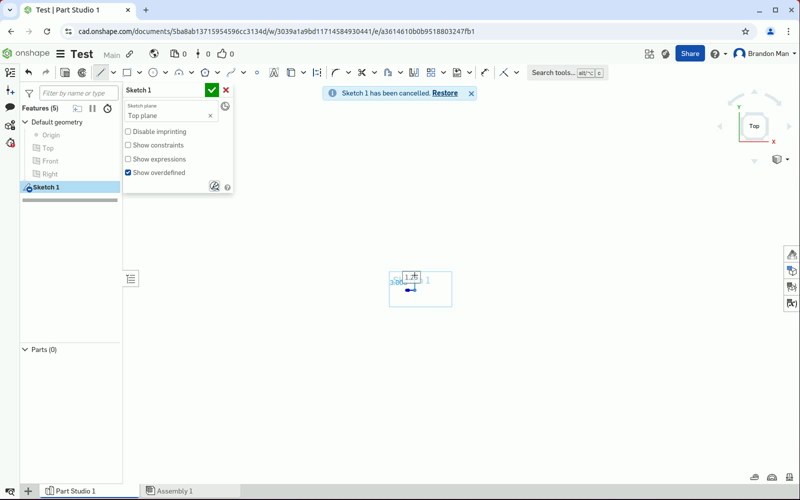
key_up(shift)
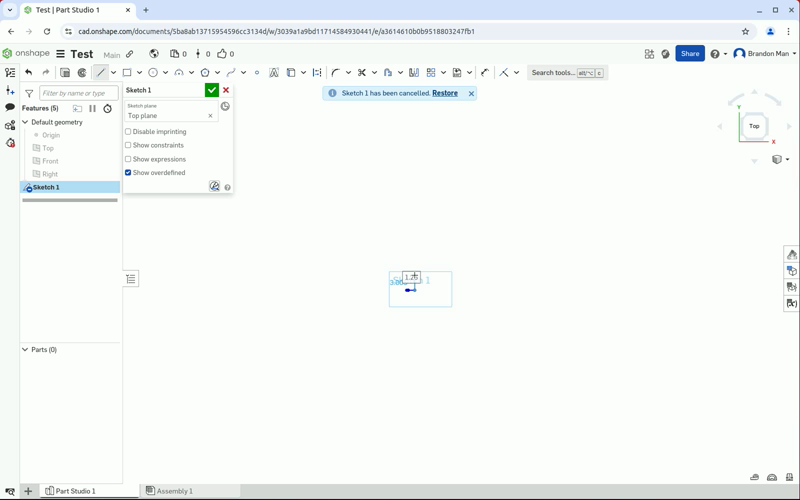
key_down(shift)
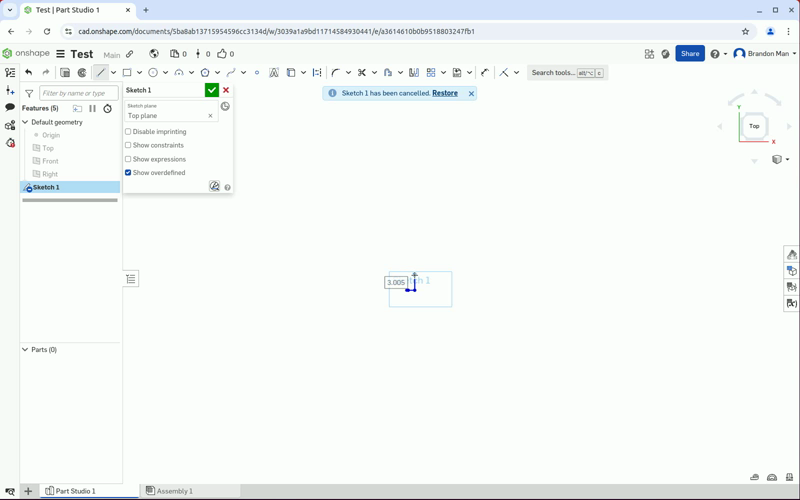
mouse_move(444, 274)
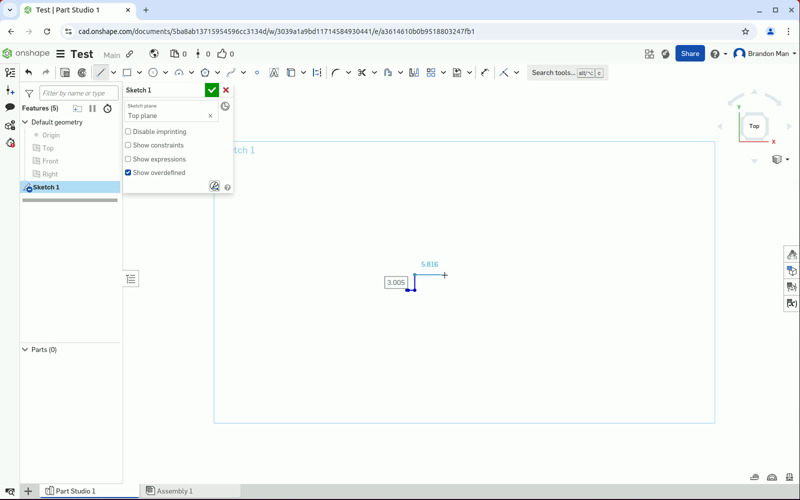
mouse_move(408, 274)
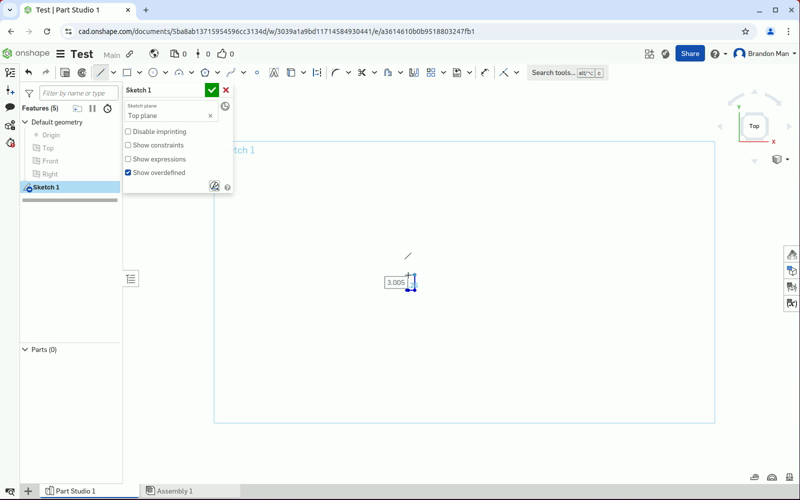
scroll(6)
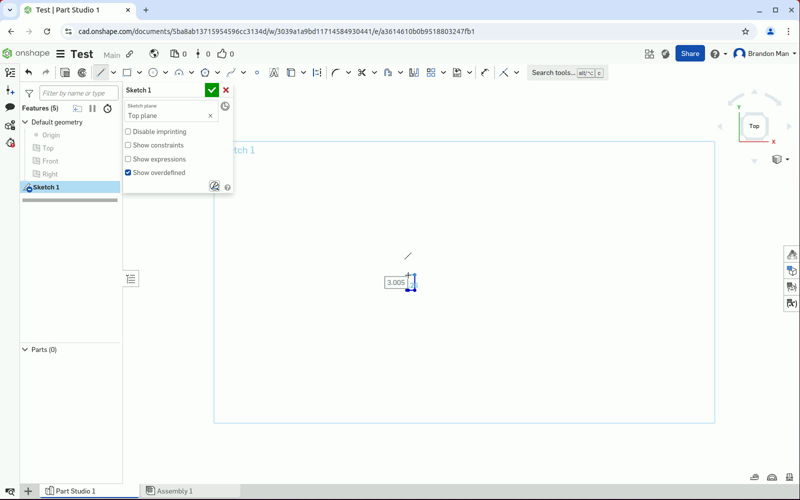
scroll(6)
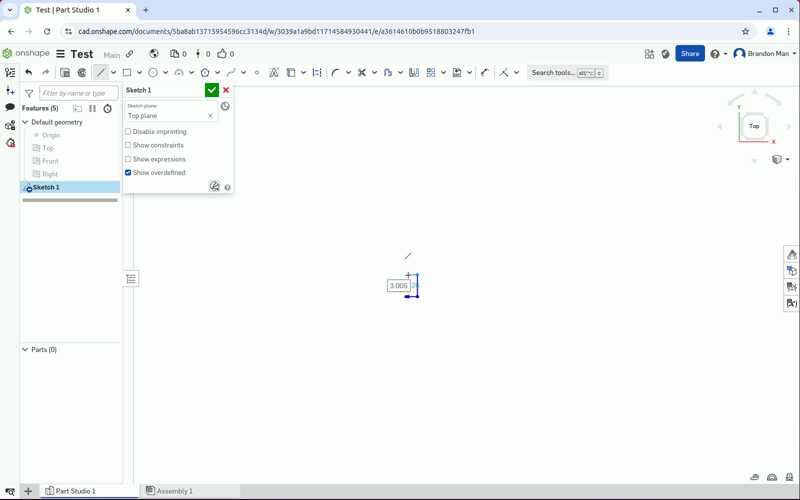
scroll(6)
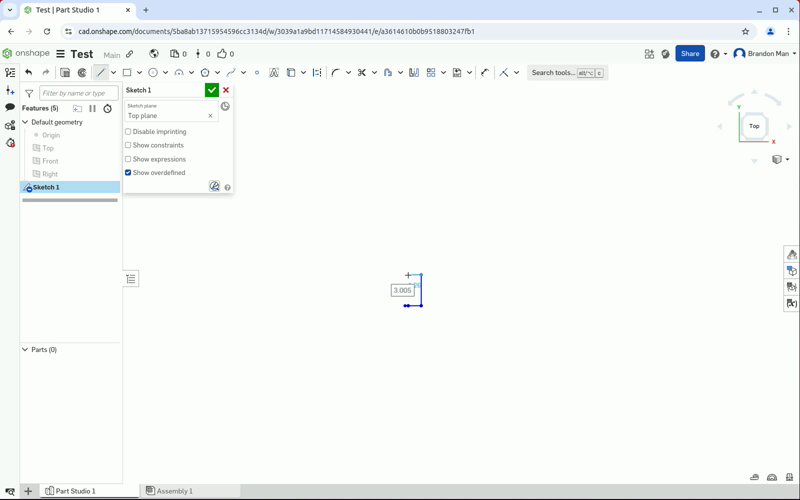
scroll(6)
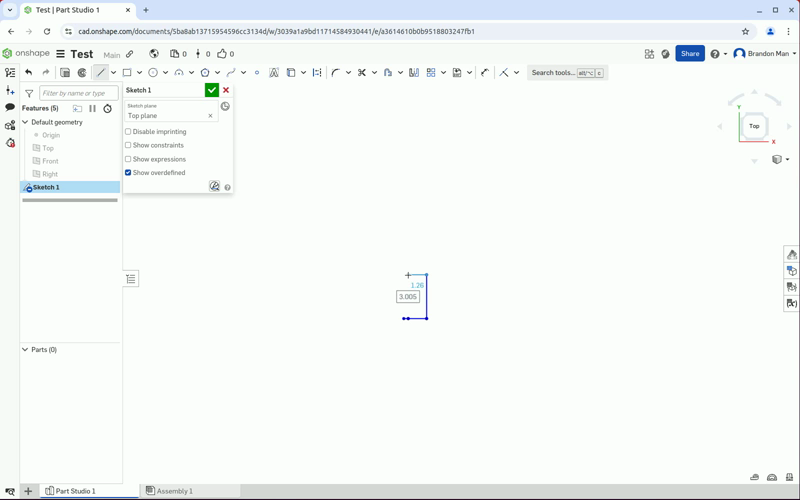
scroll(6)
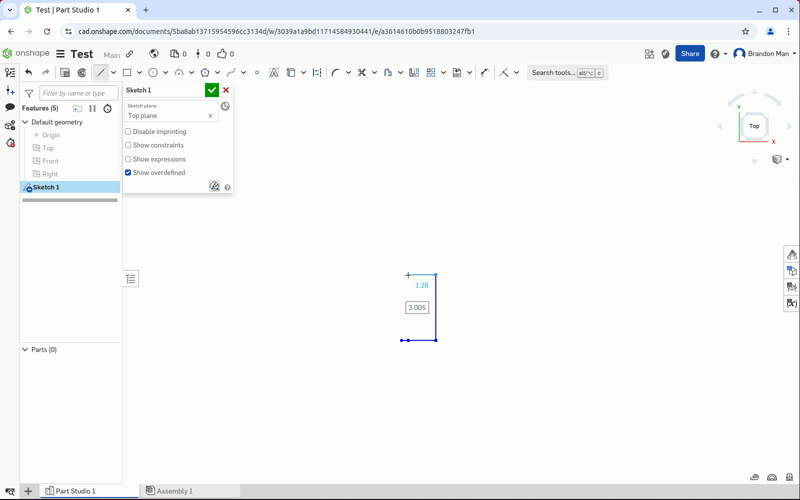
scroll(6)
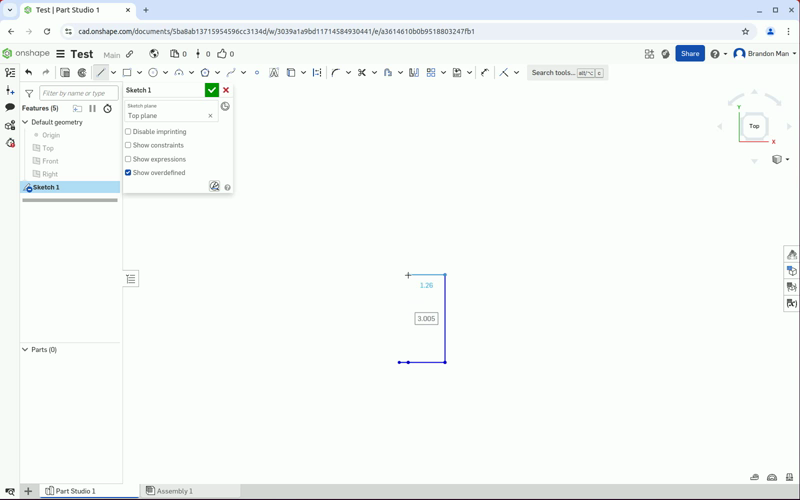
scroll(6)
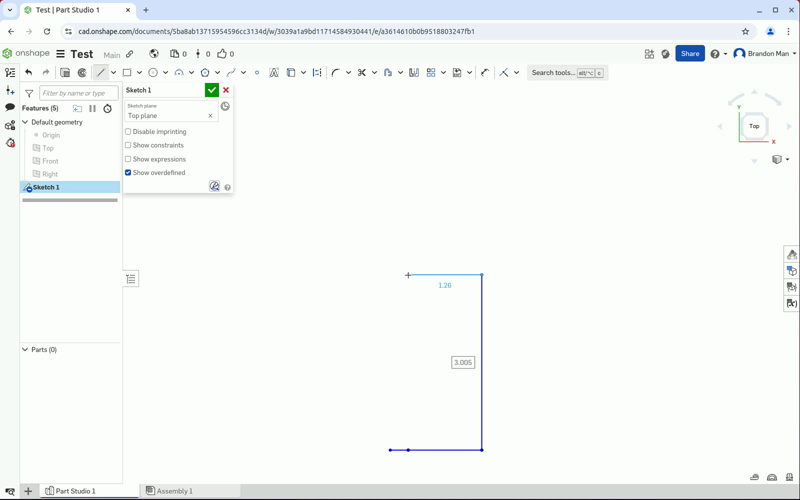
click(408, 274)
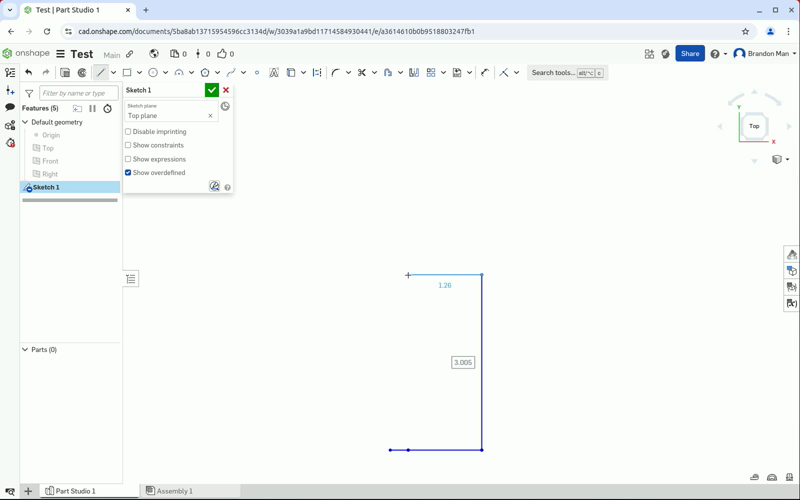
scroll(-6)
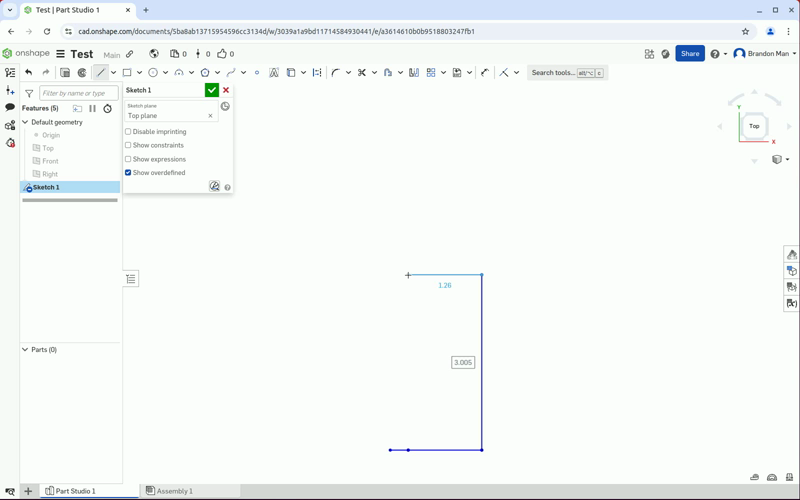
scroll(-6)
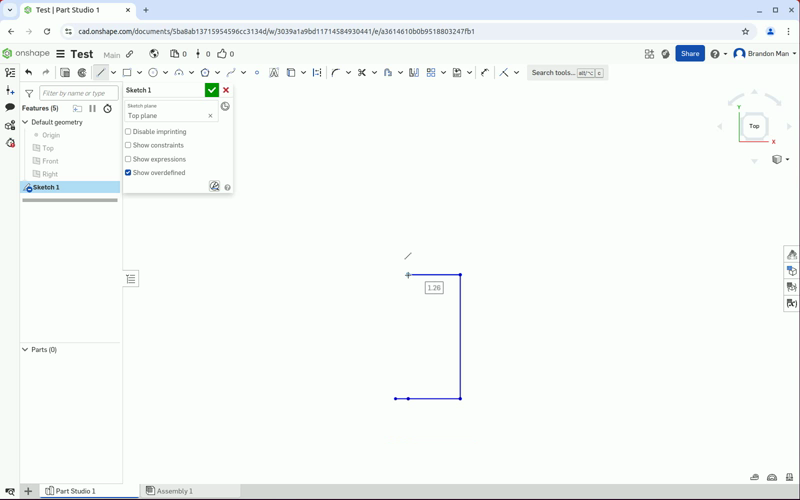
scroll(-6)
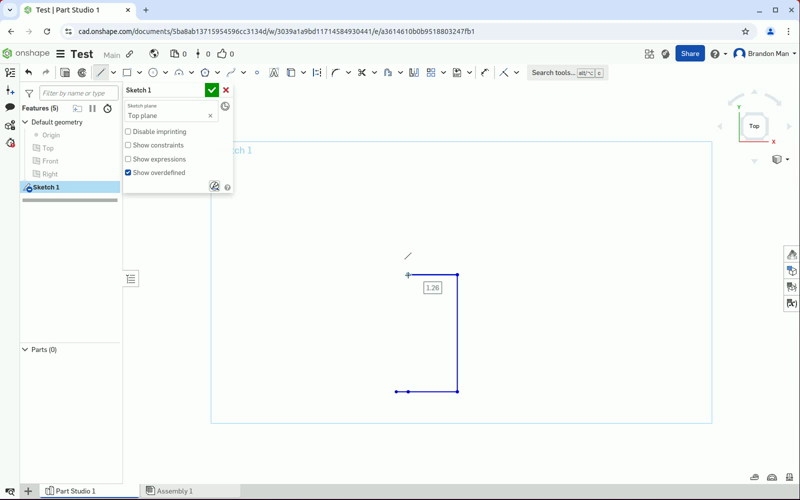
scroll(-6)
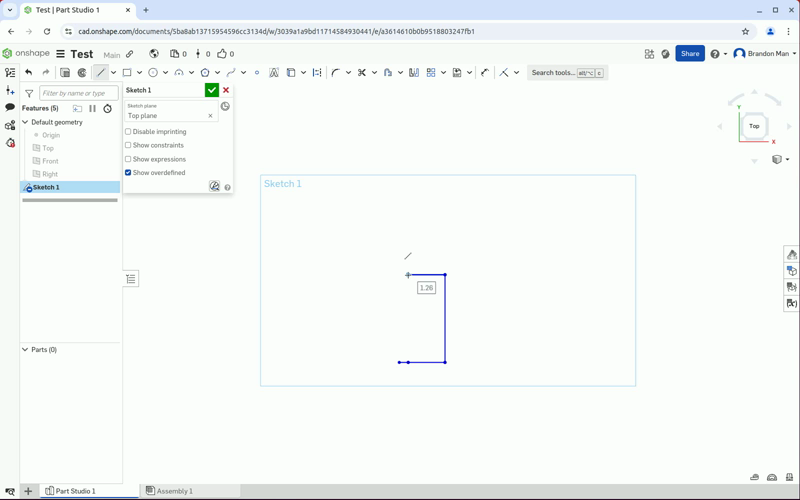
scroll(-6)
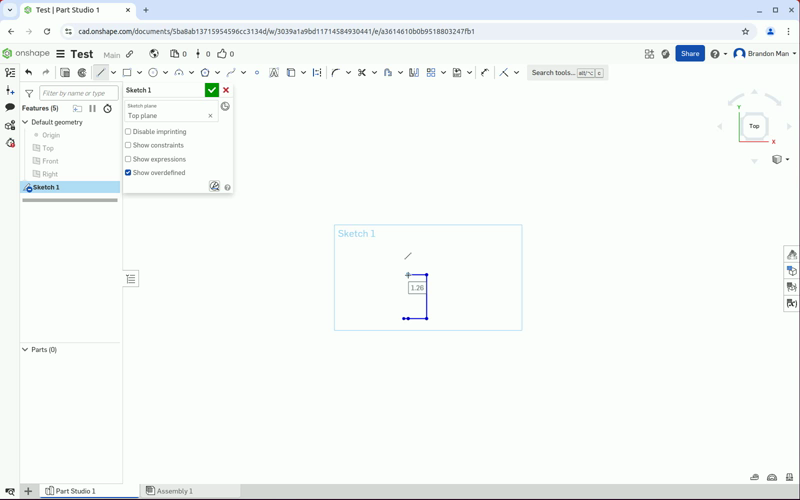
scroll(-6)
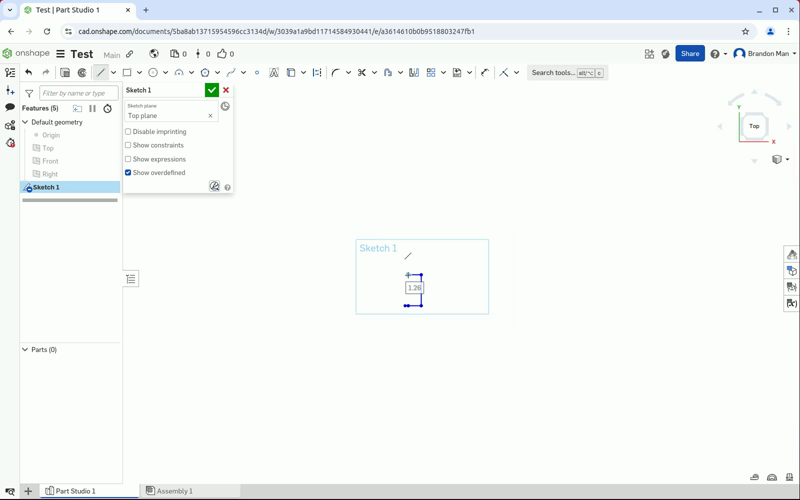
scroll(-6)
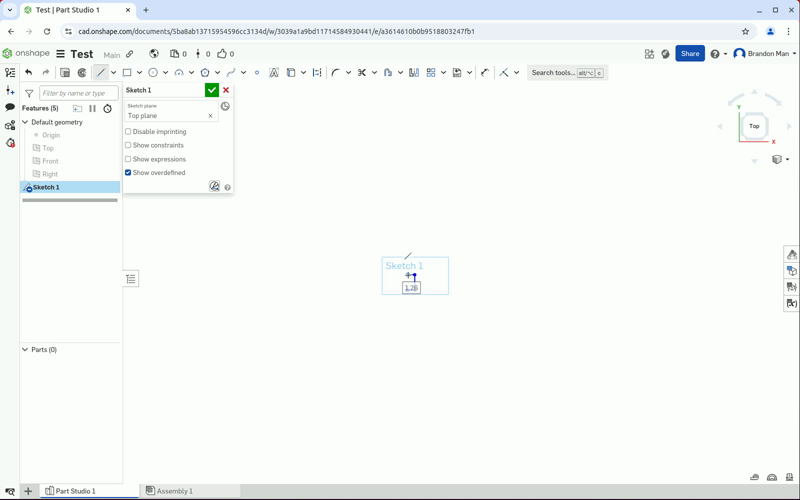
key_up(shift)
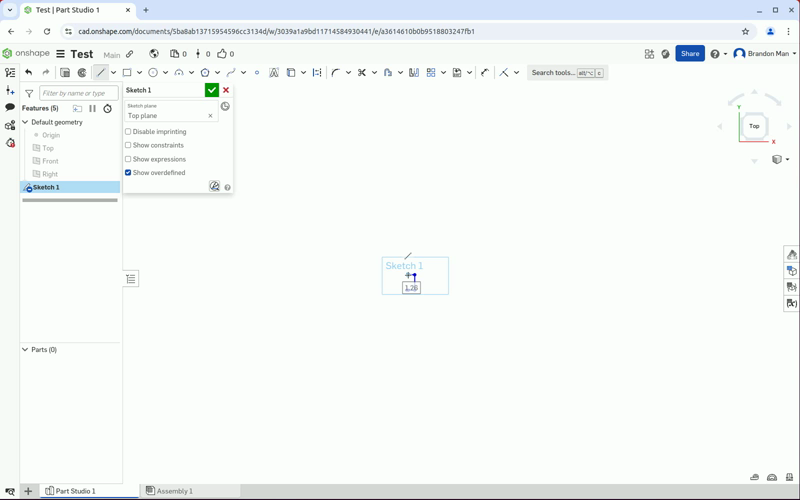
key_down(shift)
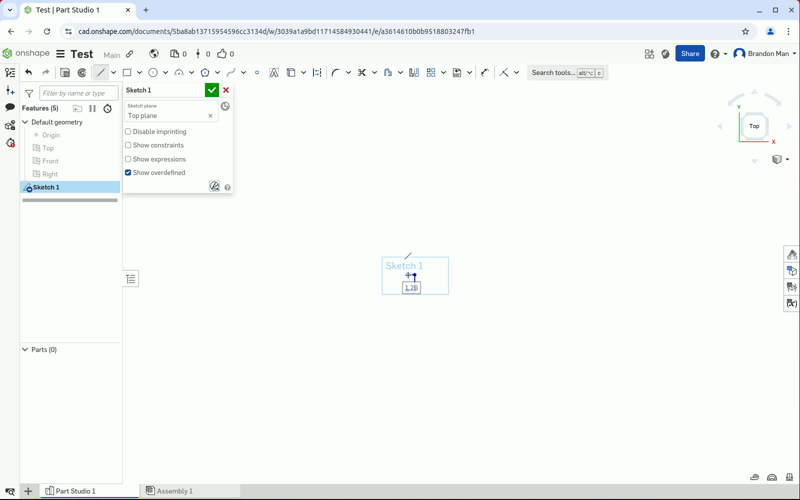
mouse_move(438, 274)
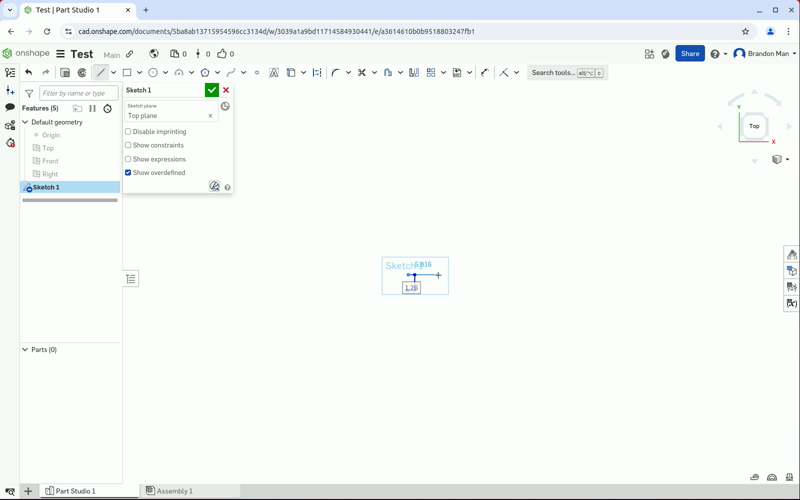
mouse_move(406, 274)
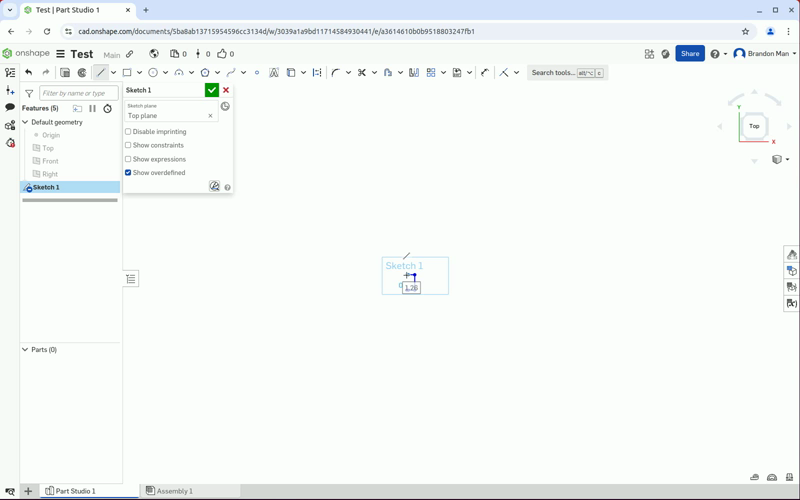
scroll(6)
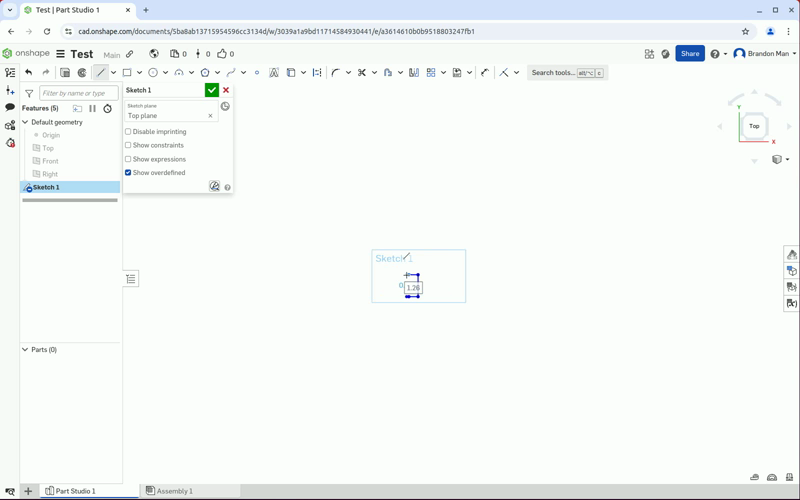
scroll(6)
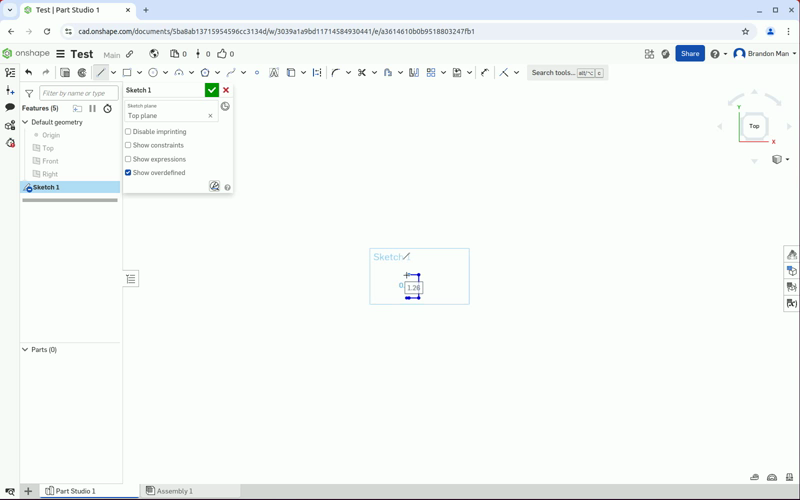
scroll(6)
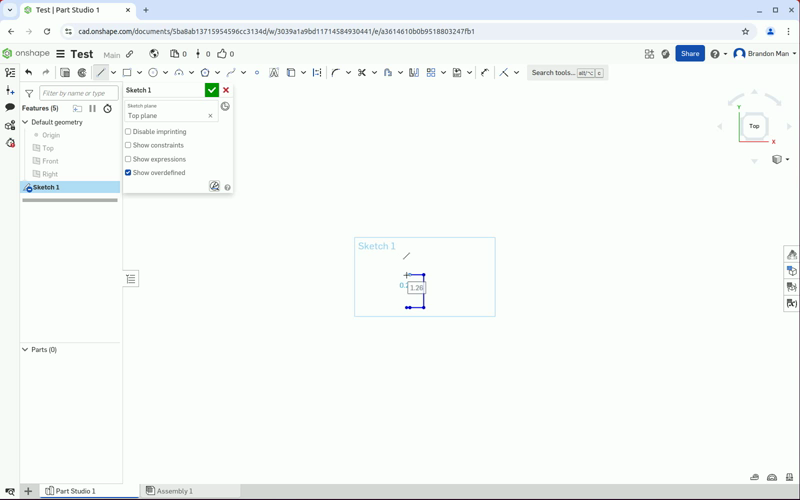
scroll(6)
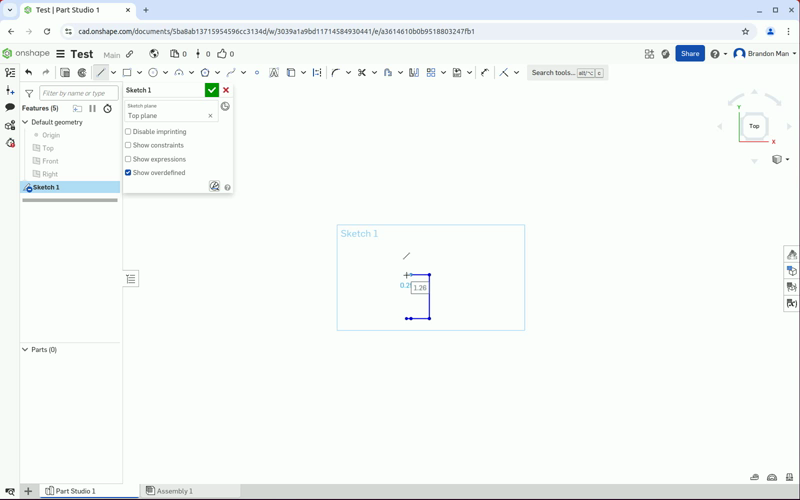
scroll(6)
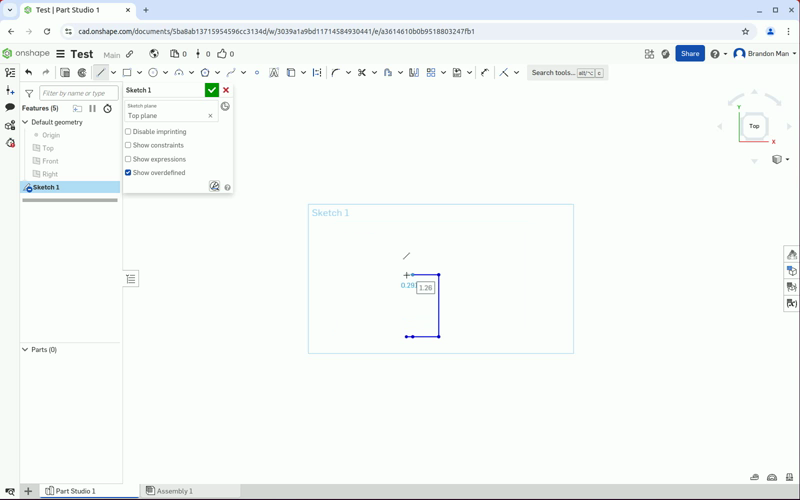
scroll(6)
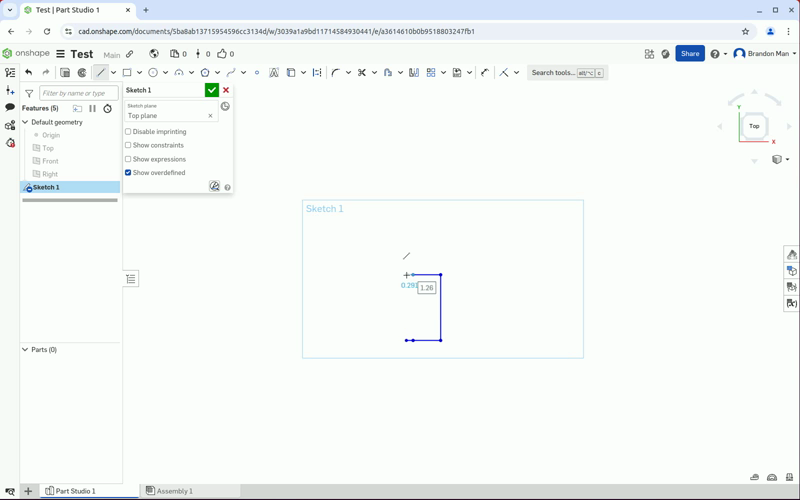
scroll(6)
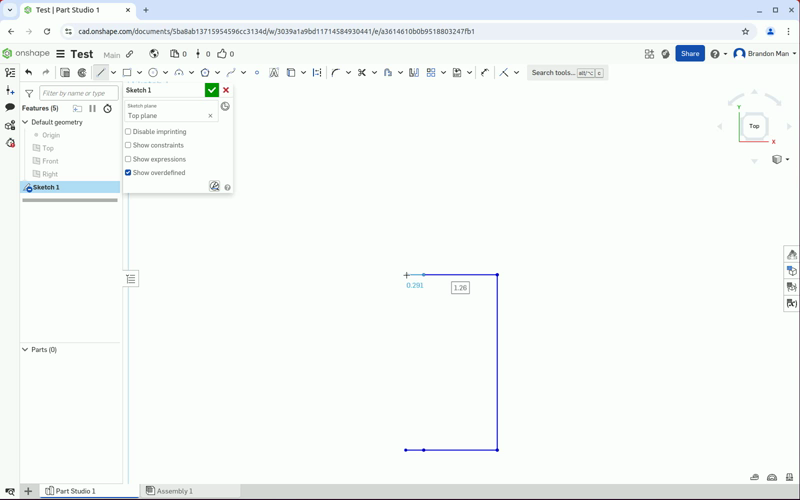
click(406, 274)
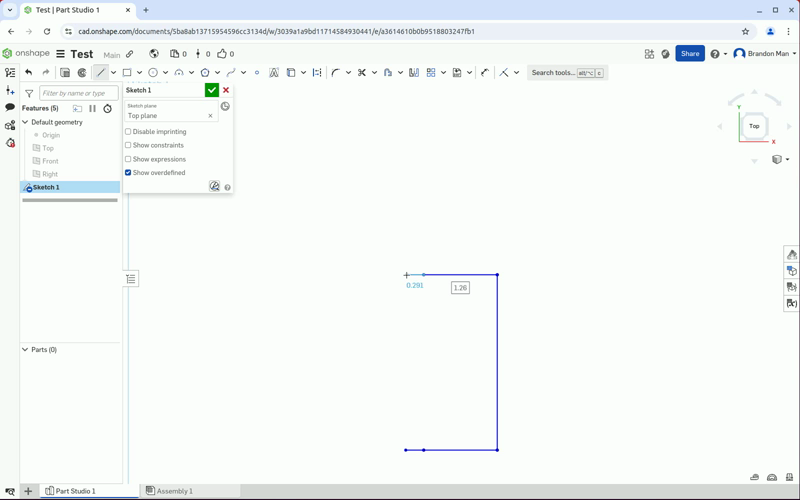
scroll(-6)
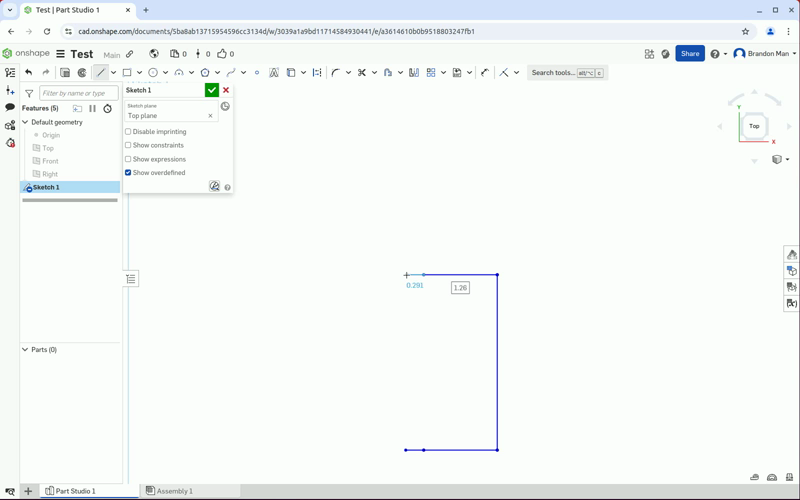
scroll(-6)
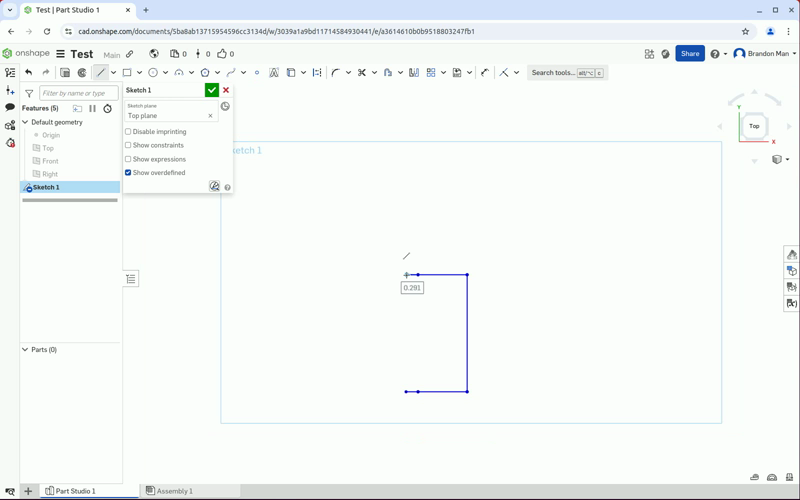
scroll(-6)
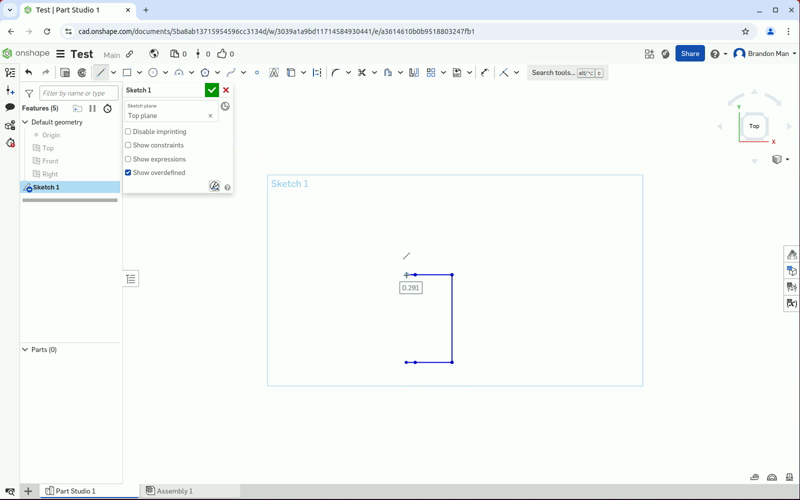
scroll(-6)
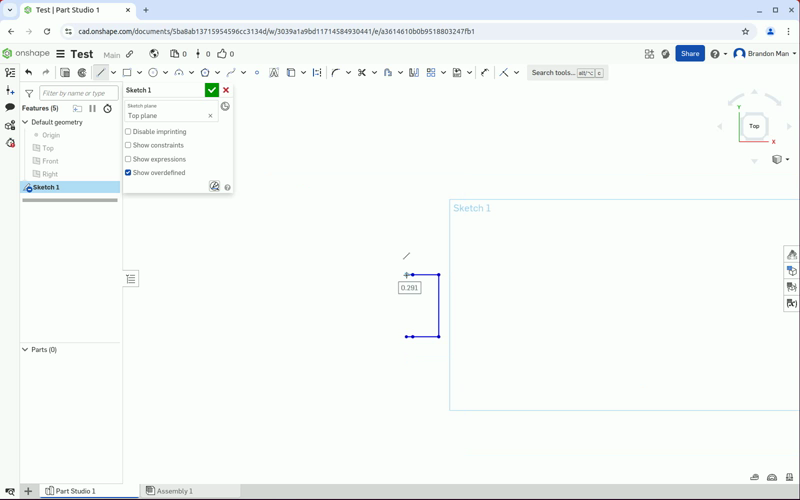
scroll(-6)
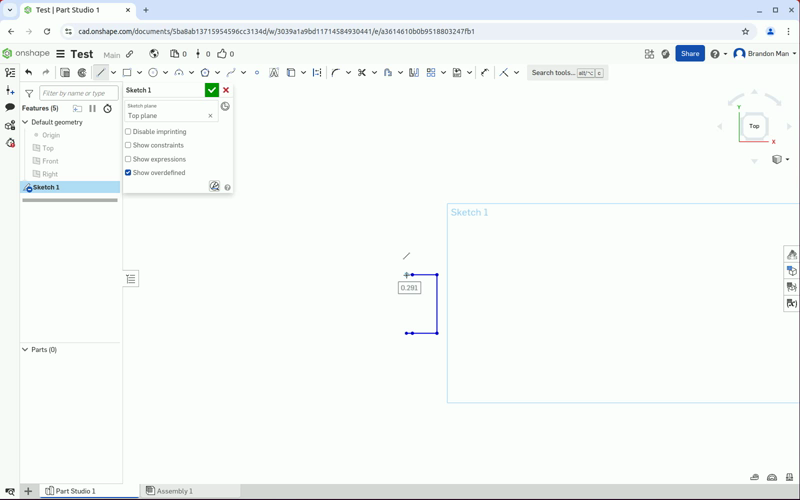
scroll(-6)
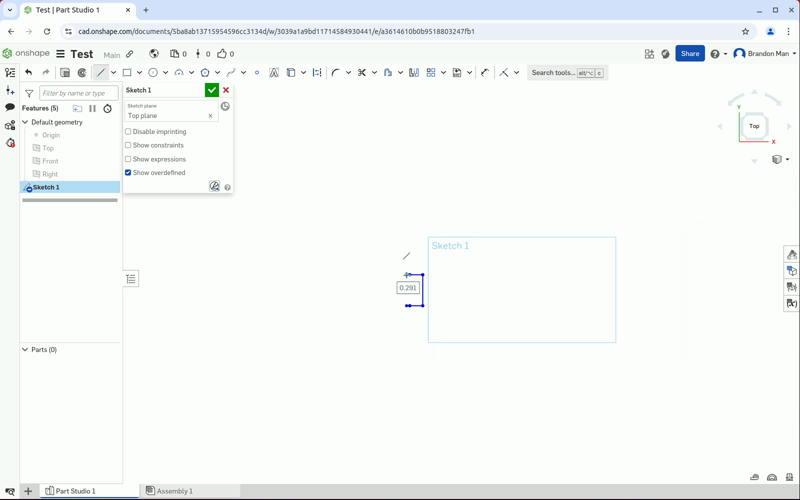
scroll(-6)
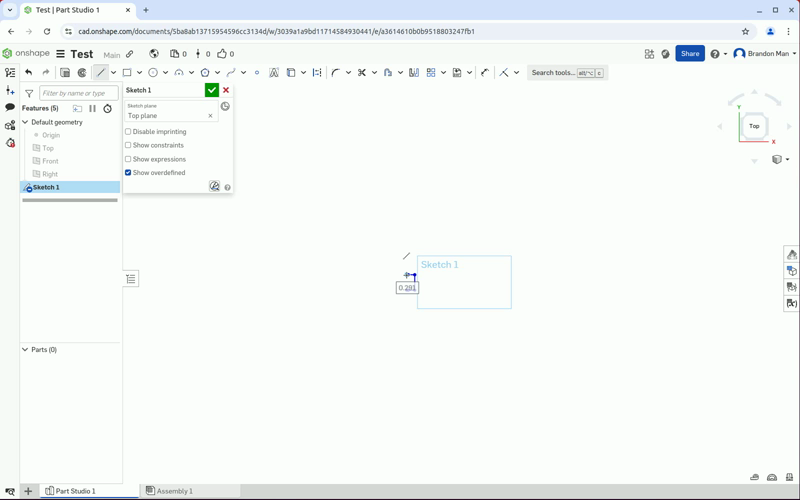
key_up(shift)
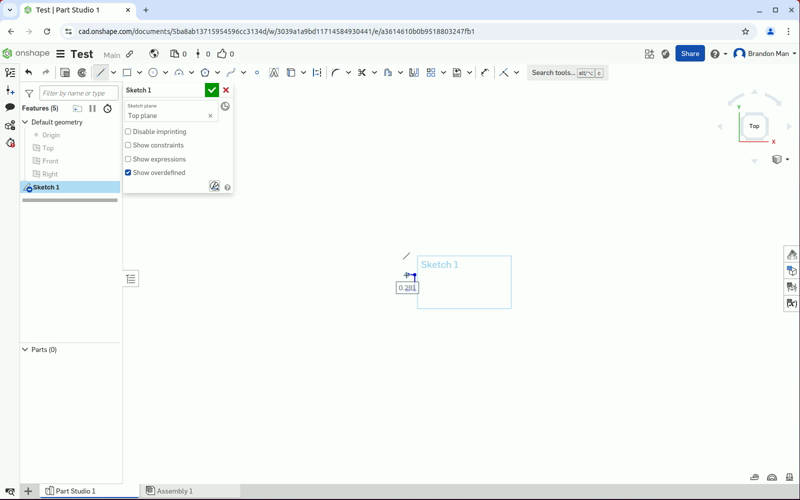
mouse_move(436, 274)
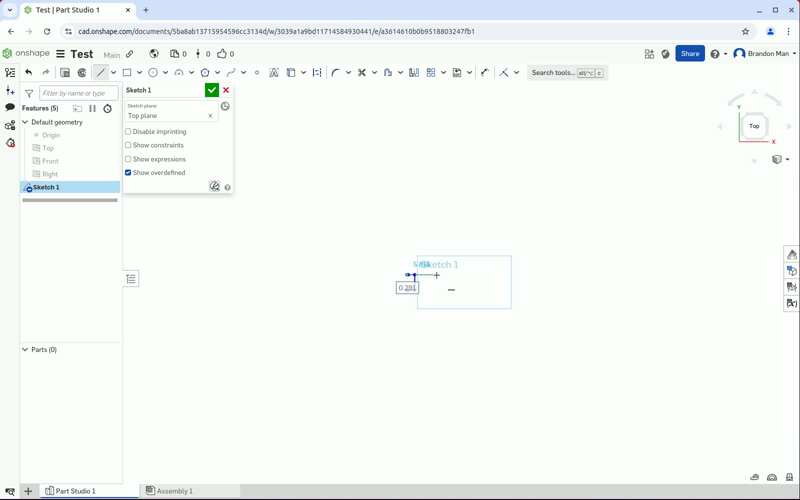
key_down(shift)
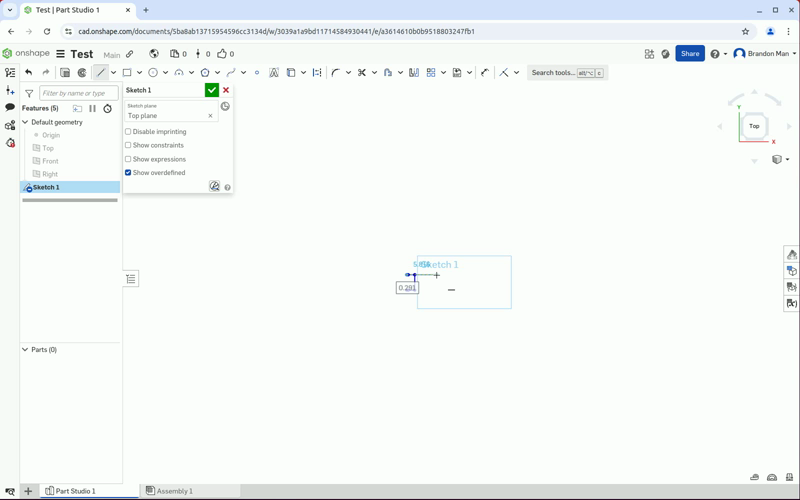
mouse_move(406, 290)
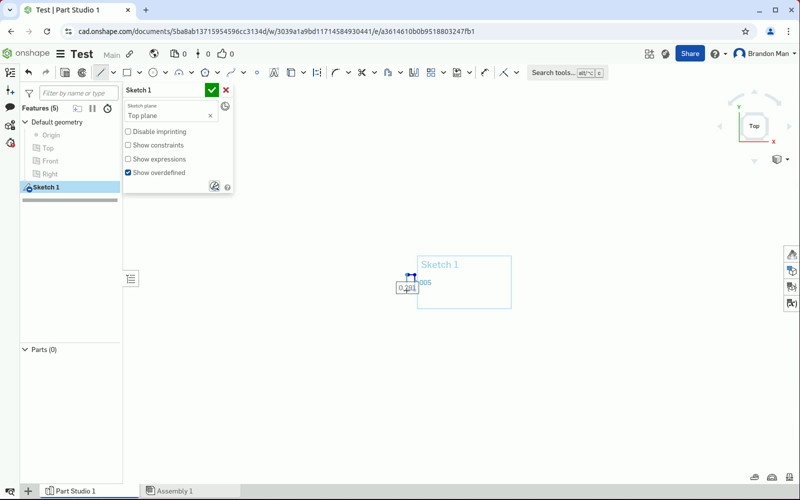
scroll(6)
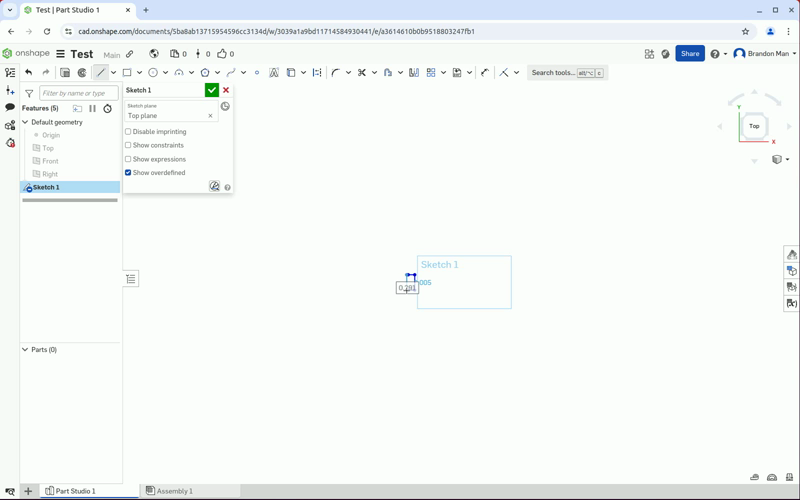
scroll(6)
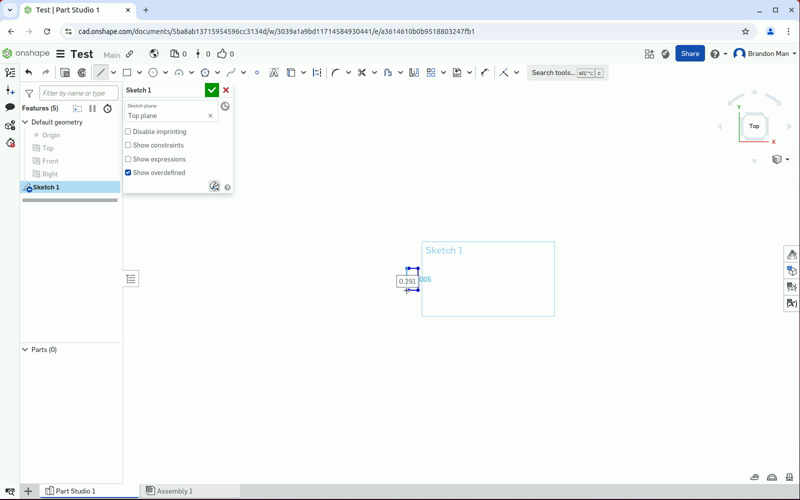
scroll(6)
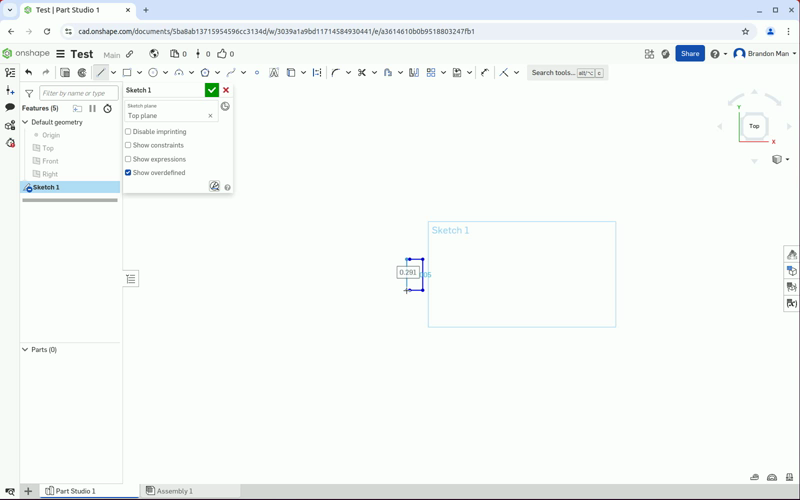
scroll(6)
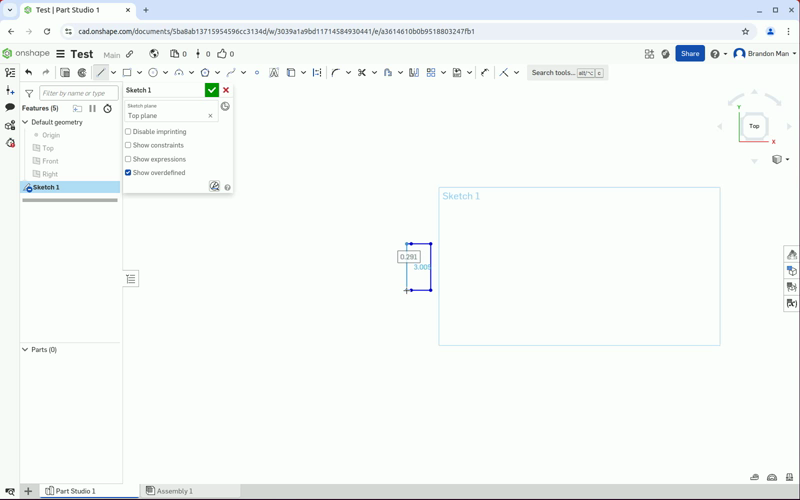
scroll(6)
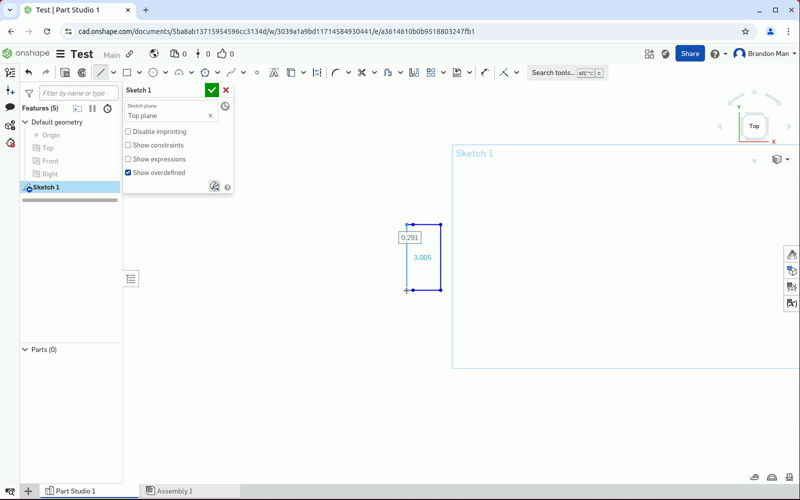
scroll(6)
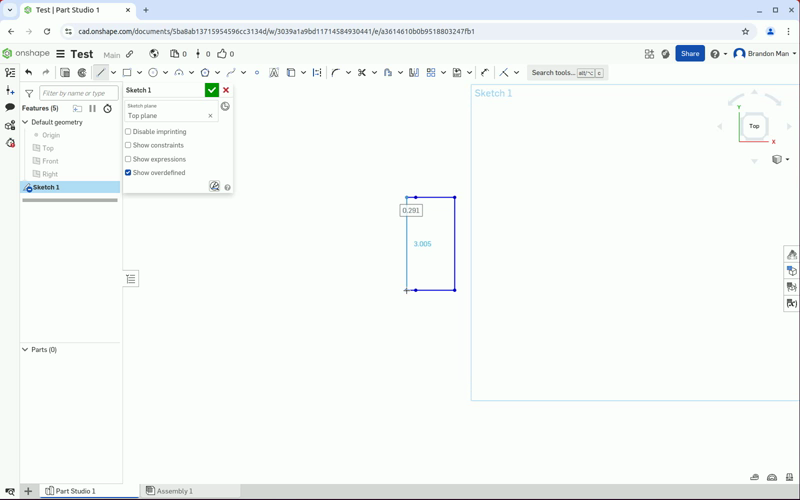
scroll(6)
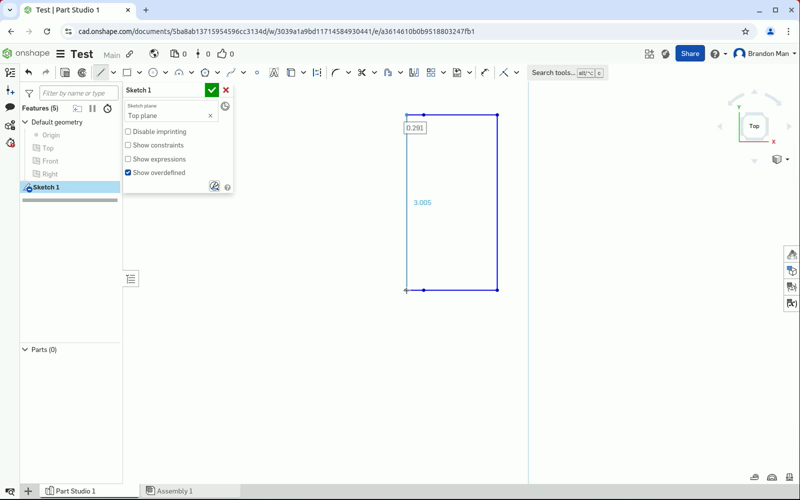
key_up(shift)
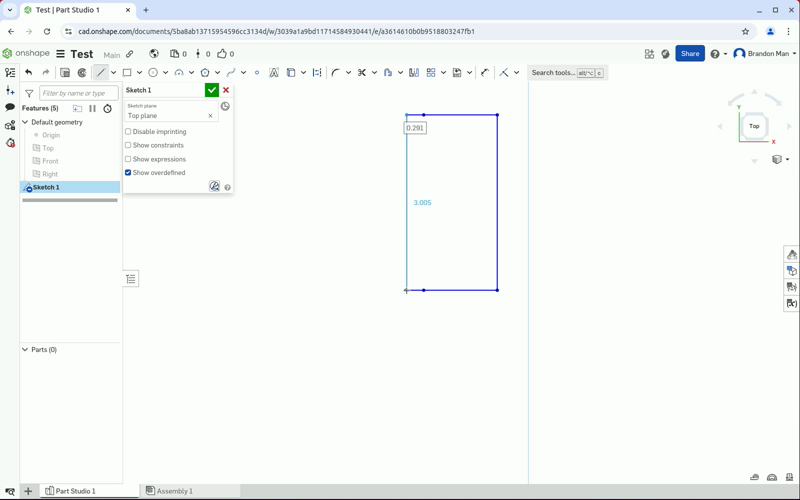
click(406, 290)
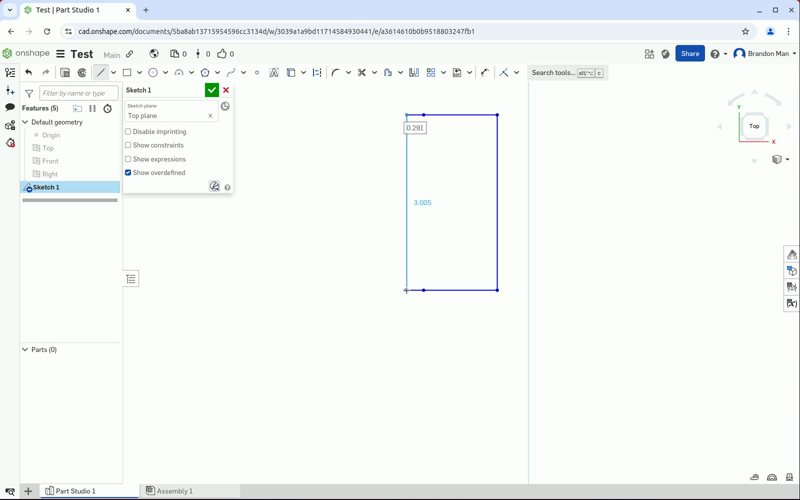
scroll(-6)
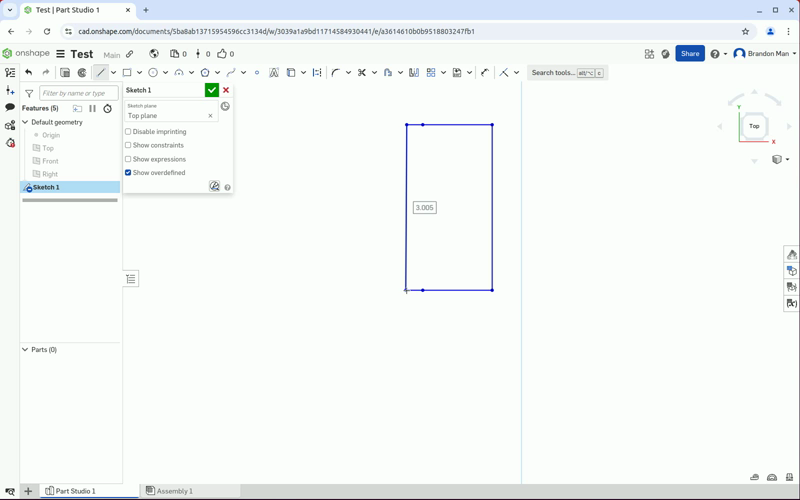
scroll(-6)
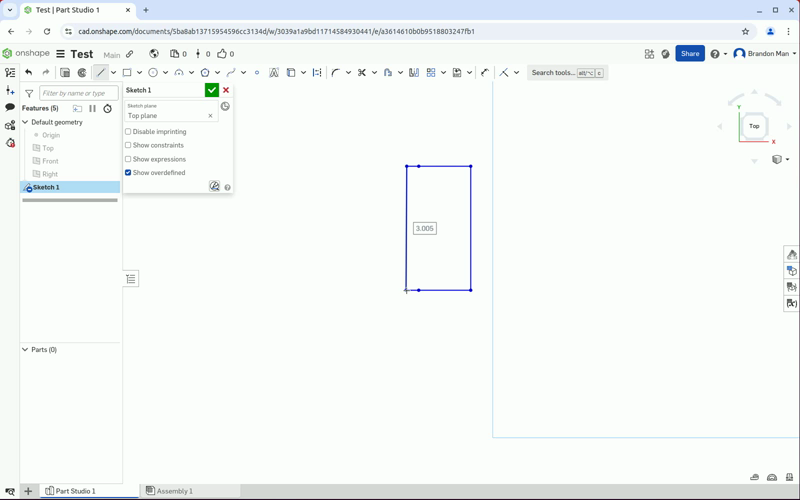
scroll(-6)
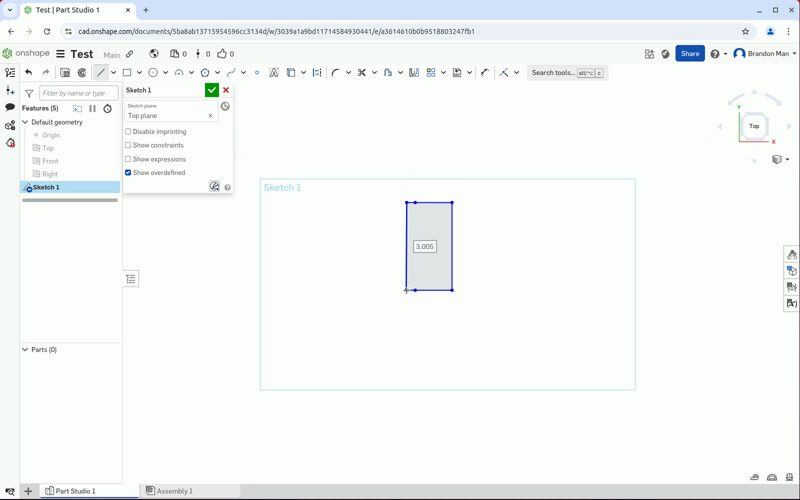
scroll(-6)
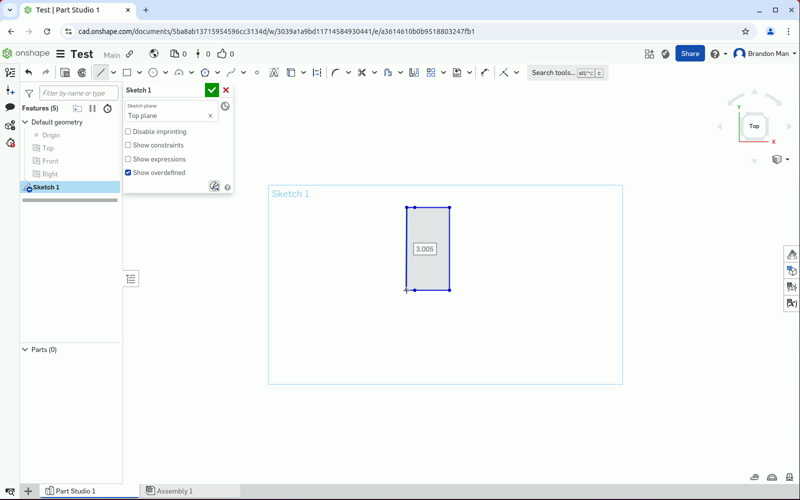
scroll(-6)
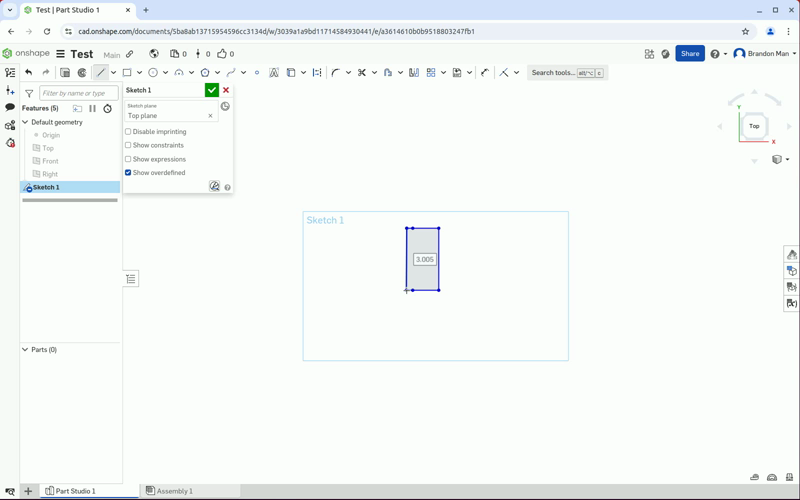
scroll(-6)
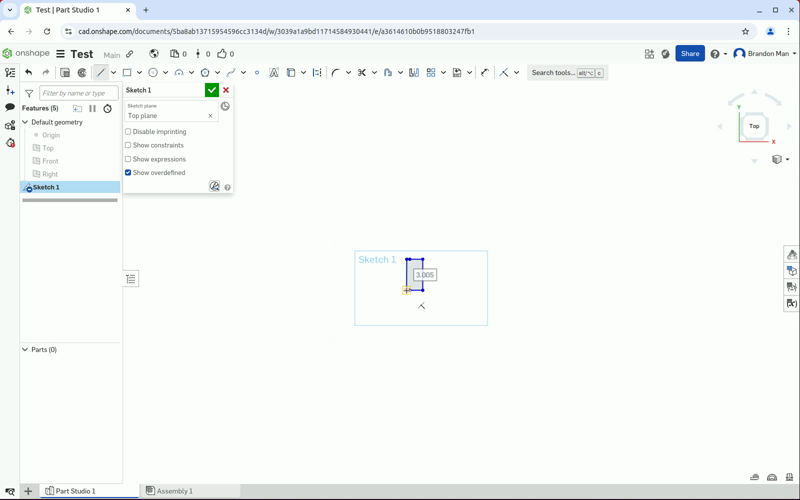
scroll(-6)
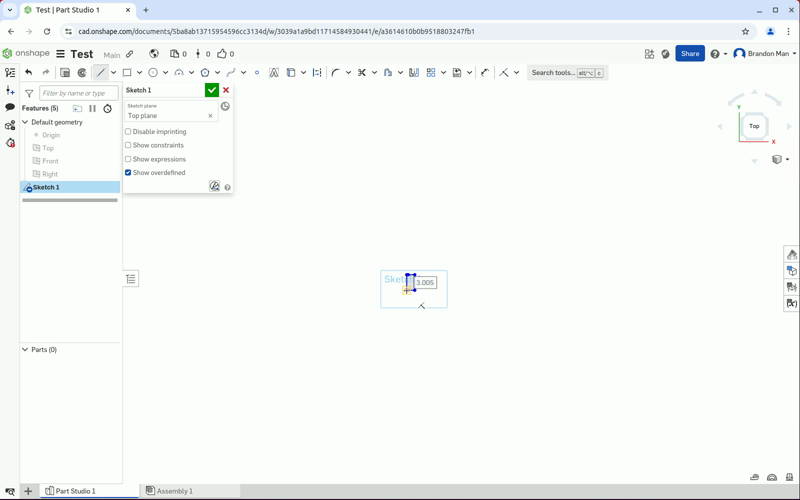
key(esc)
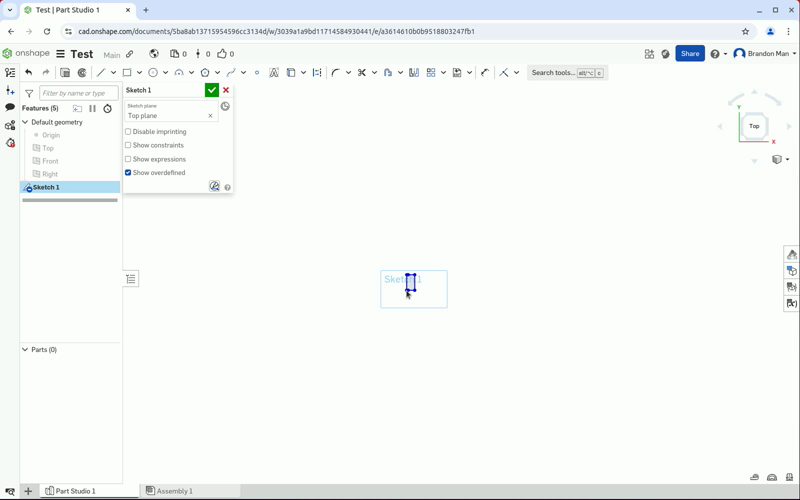
mouse_move(412, 283)
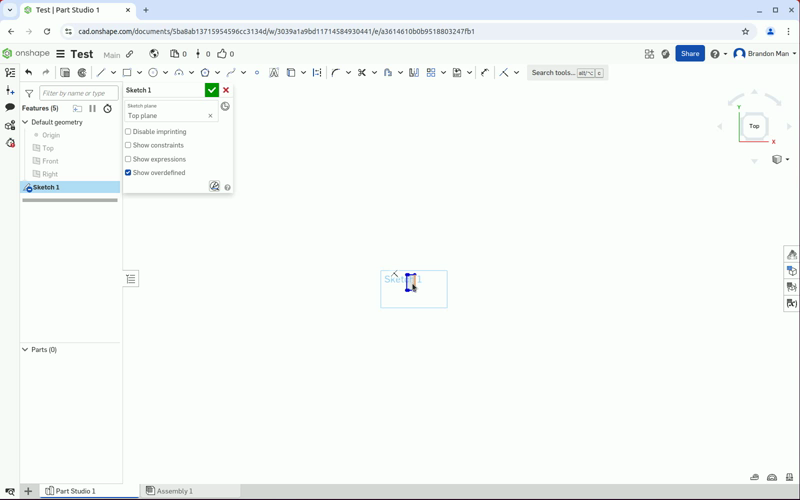
scroll(6)
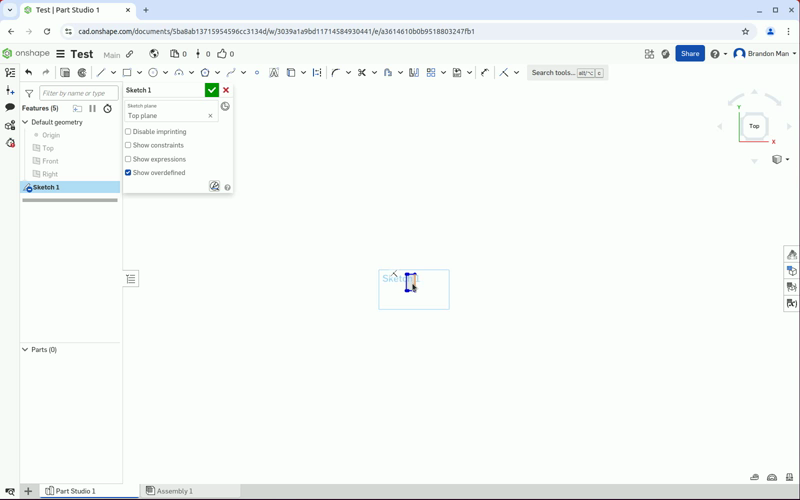
scroll(6)
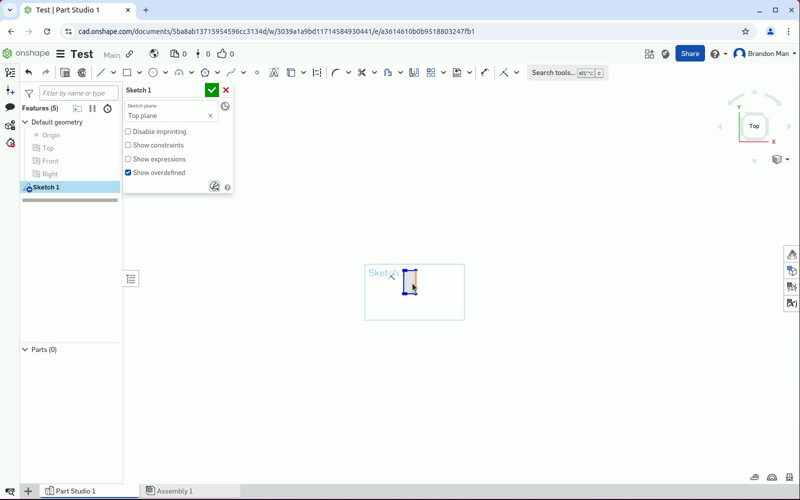
scroll(6)
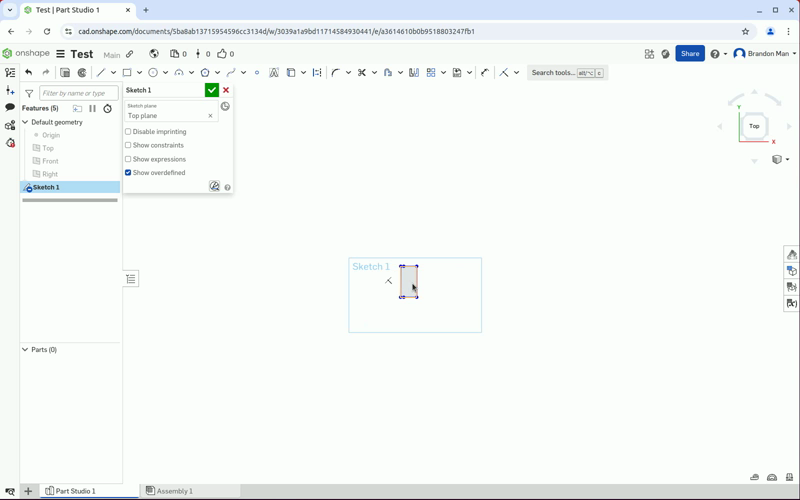
scroll(6)
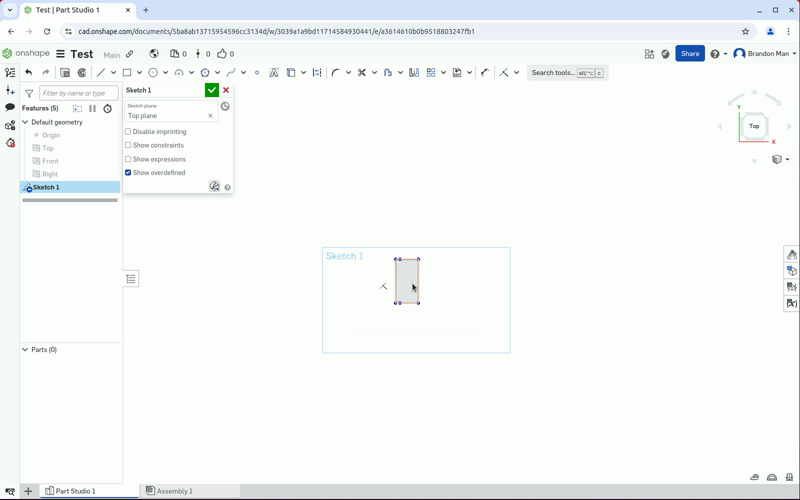
scroll(6)
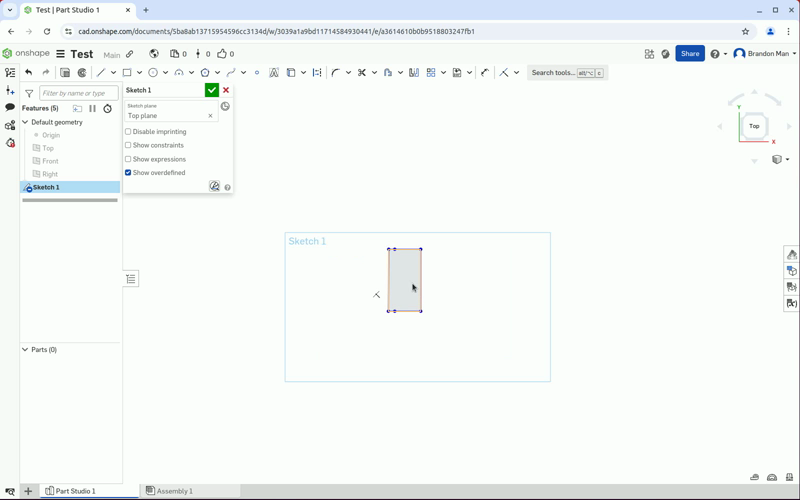
scroll(6)
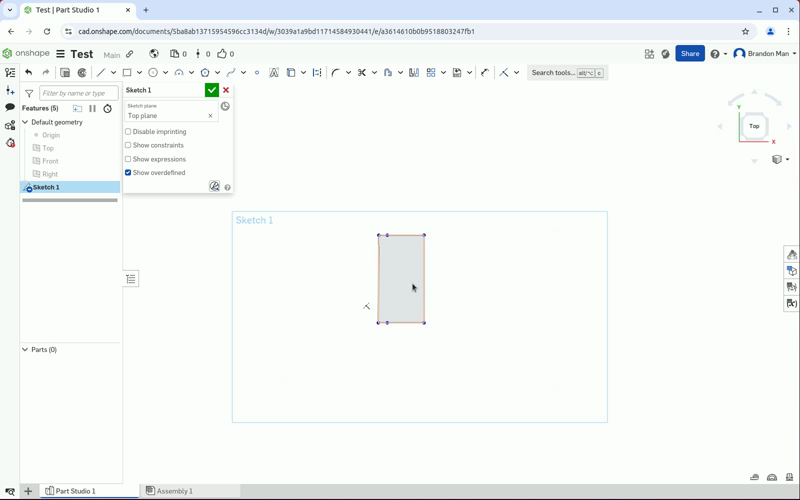
scroll(6)
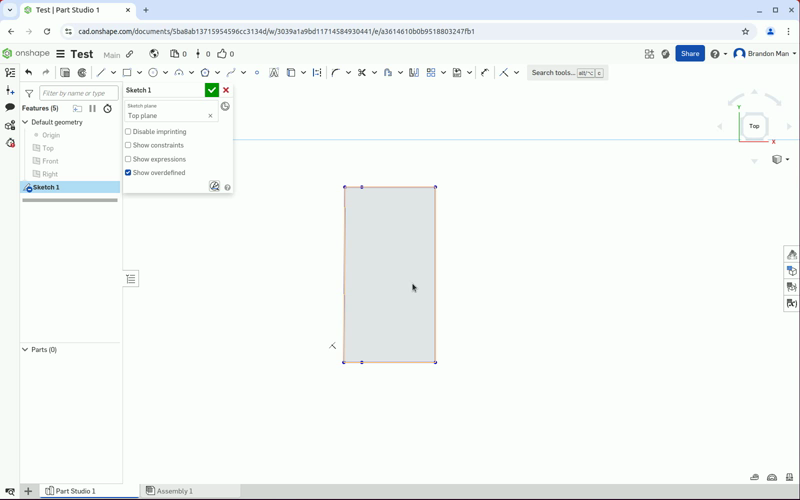
click(412, 283)
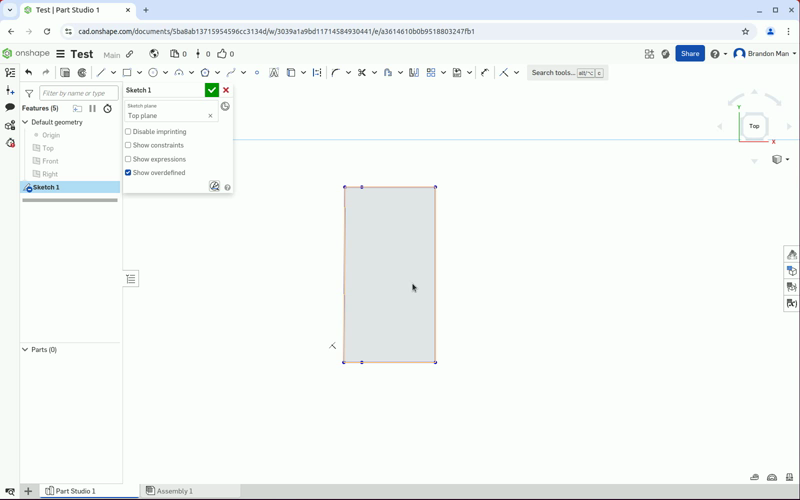
scroll(-6)
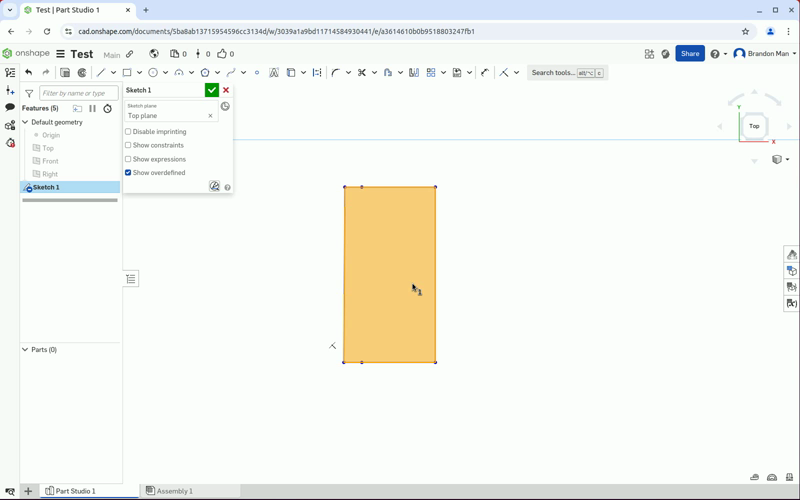
scroll(-6)
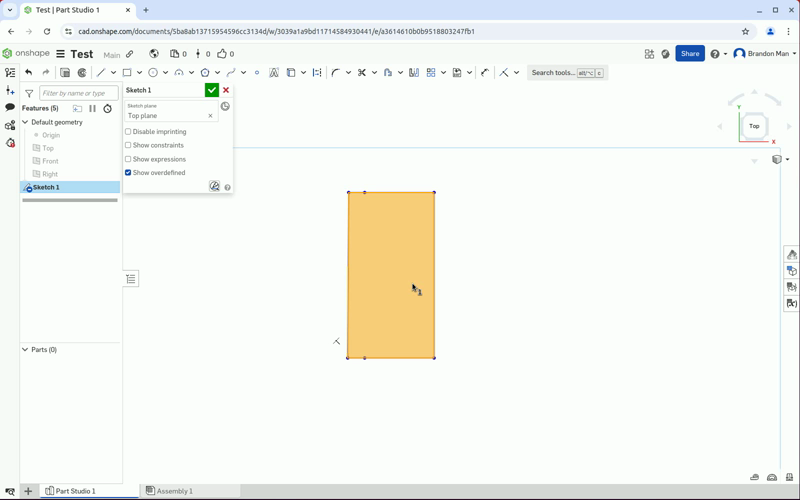
scroll(-6)
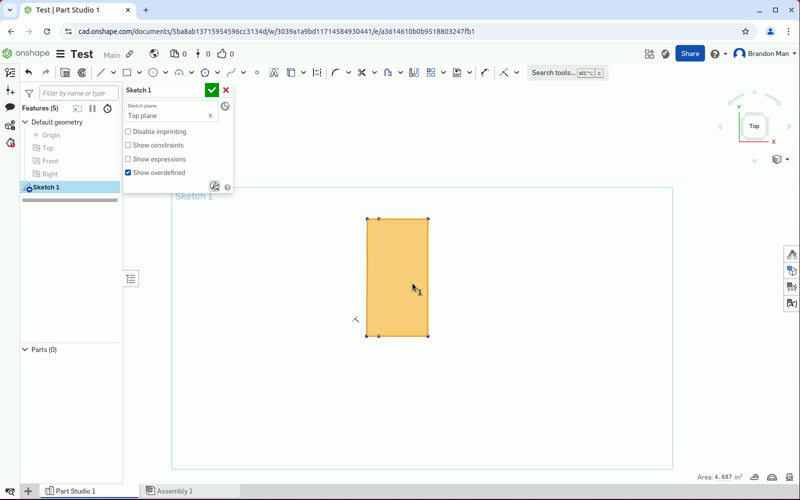
scroll(-6)
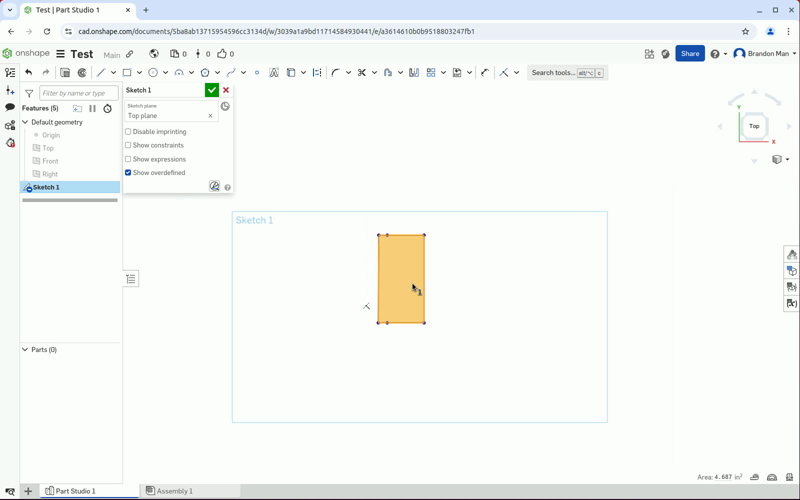
scroll(-6)
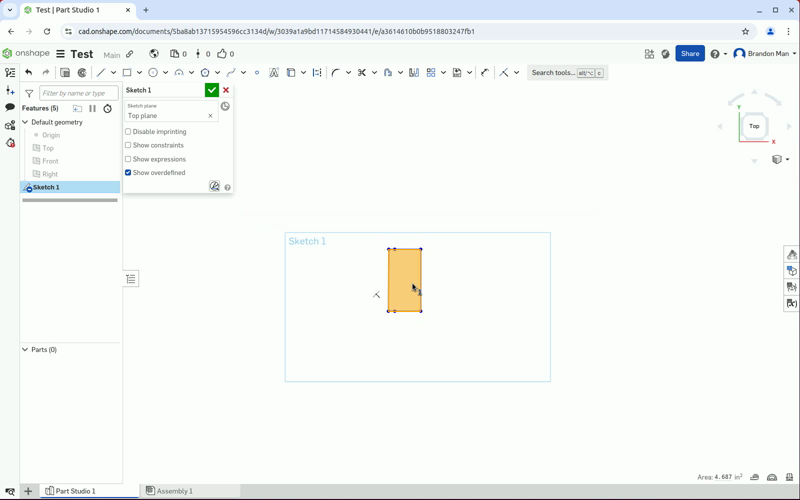
scroll(-6)
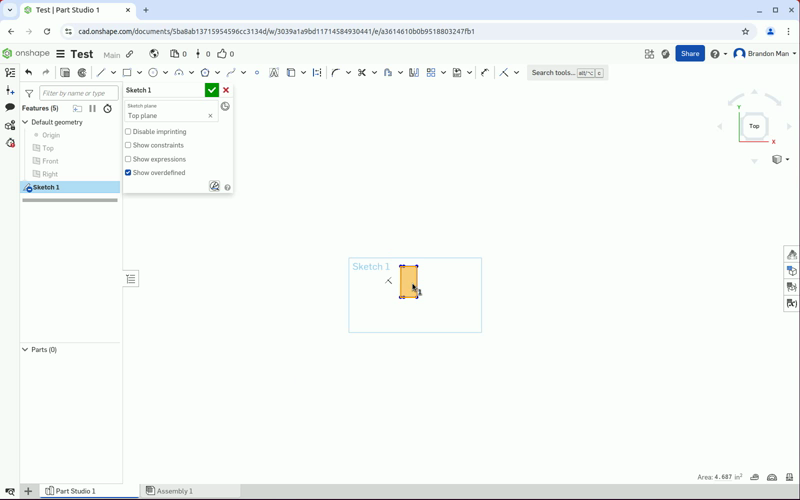
scroll(-6)
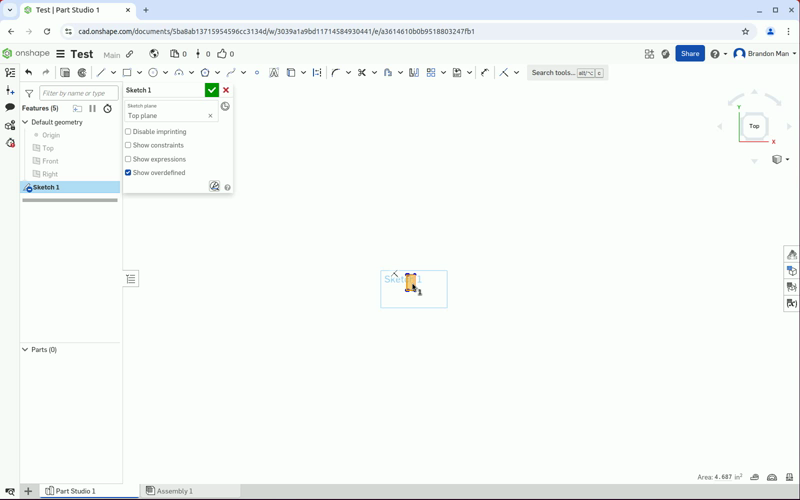
mouse_move(73, 352)
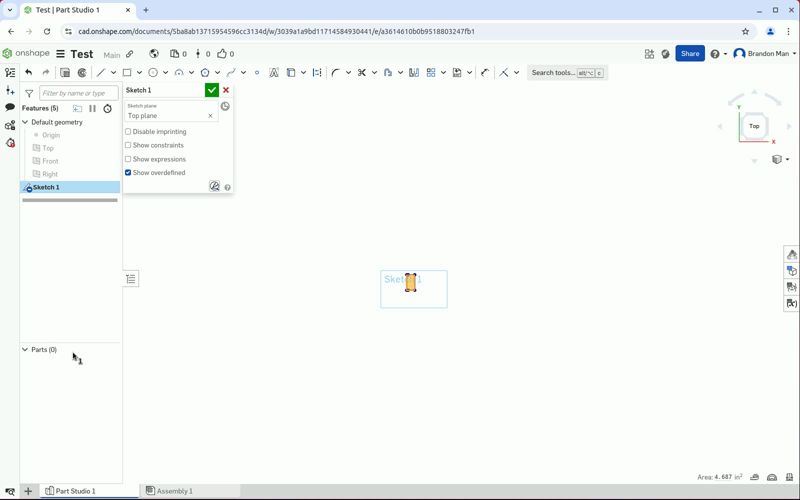
key(shift+y)
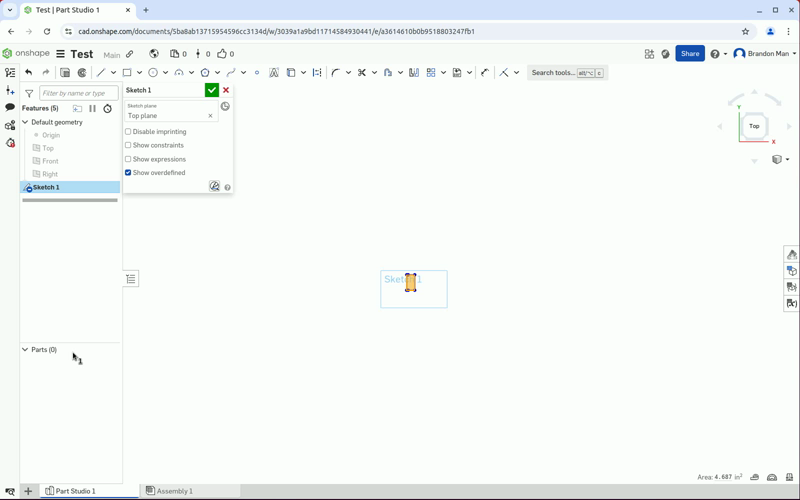
key(shift+e)
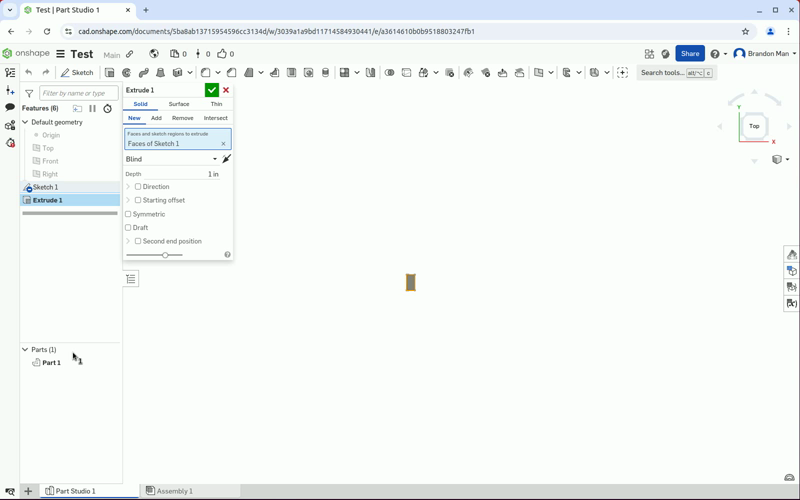
mouse_move(143, 106)
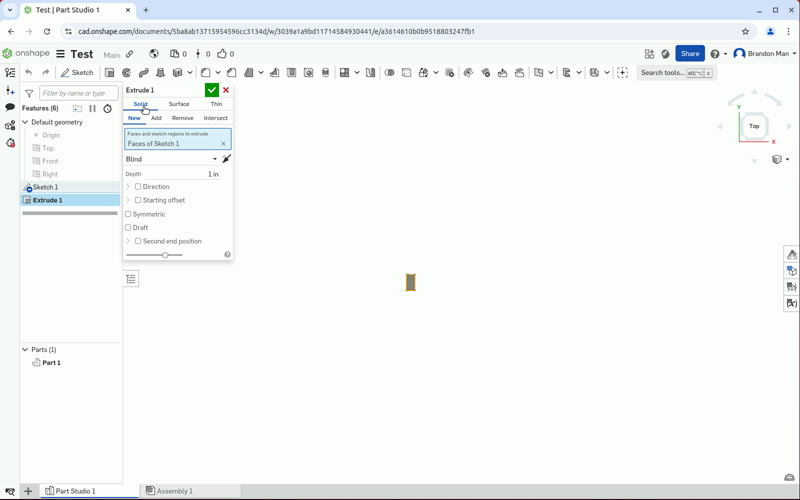
click(143, 106)
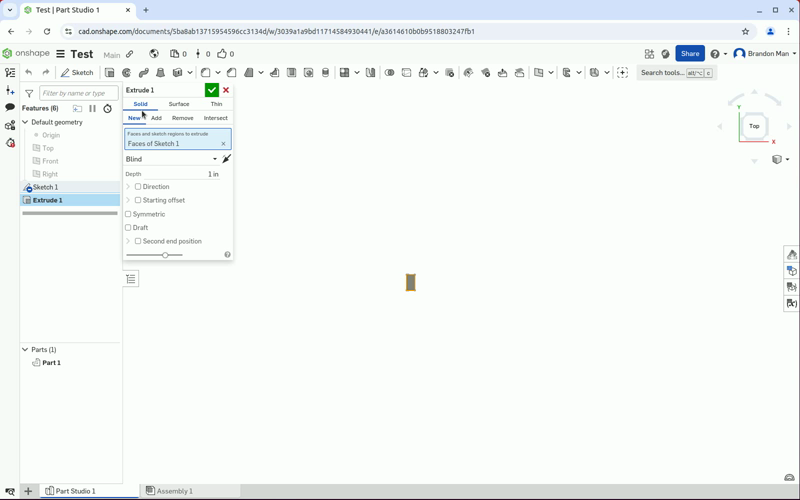
mouse_move(137, 120)
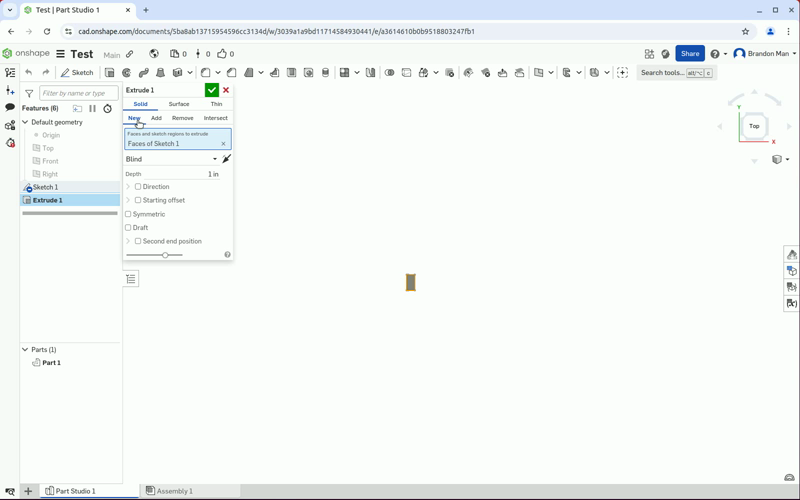
click(137, 120)
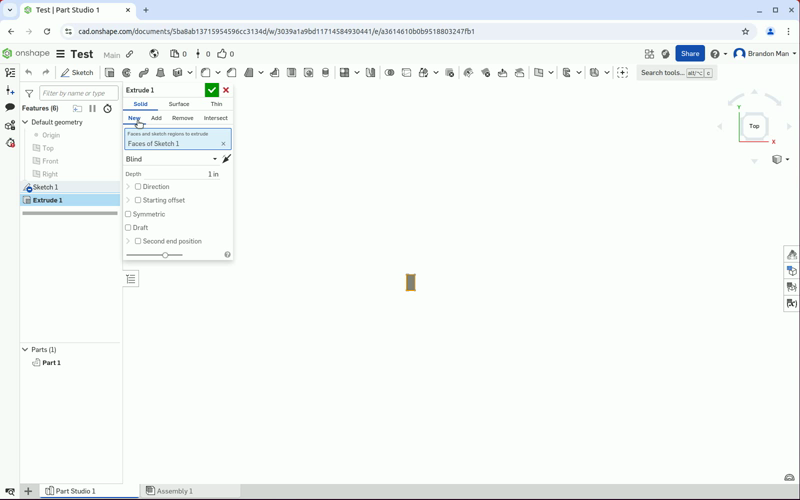
key(tab, 4)
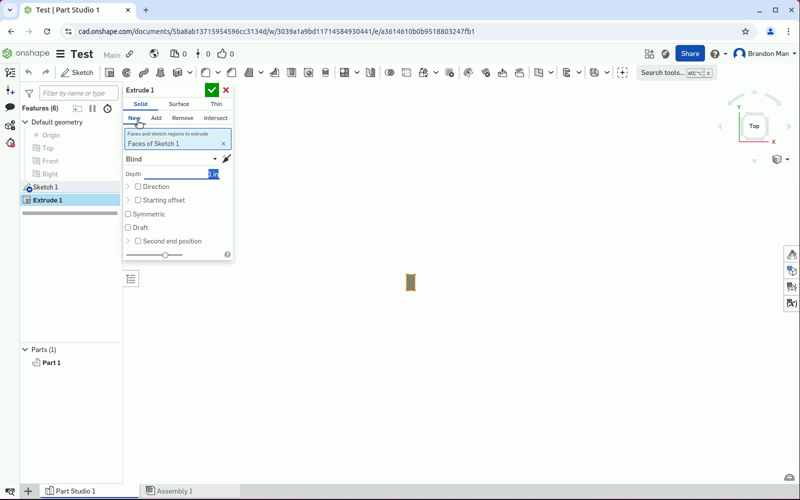
text(23.108)
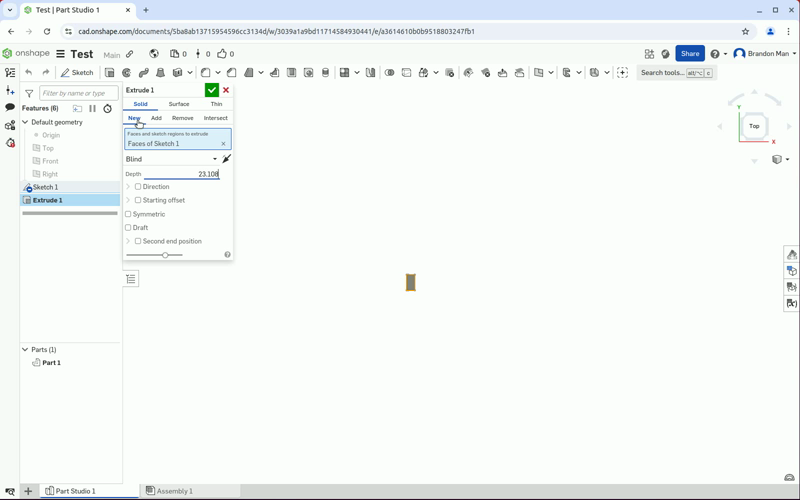
key(enter)
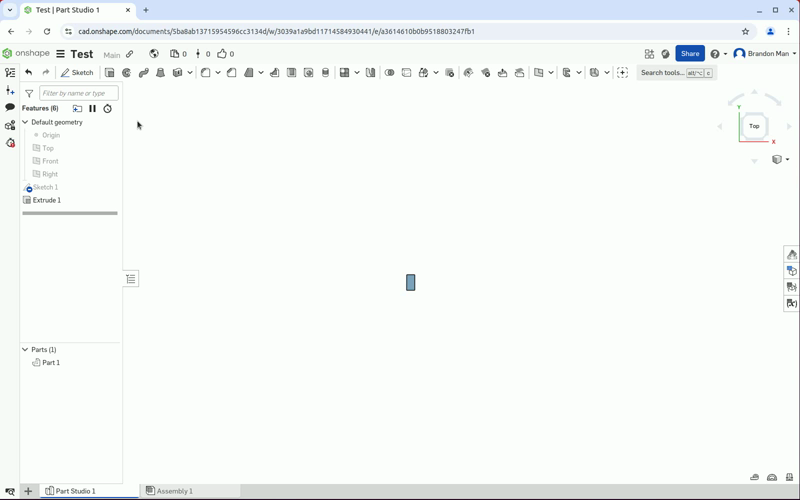
key(shift+h)
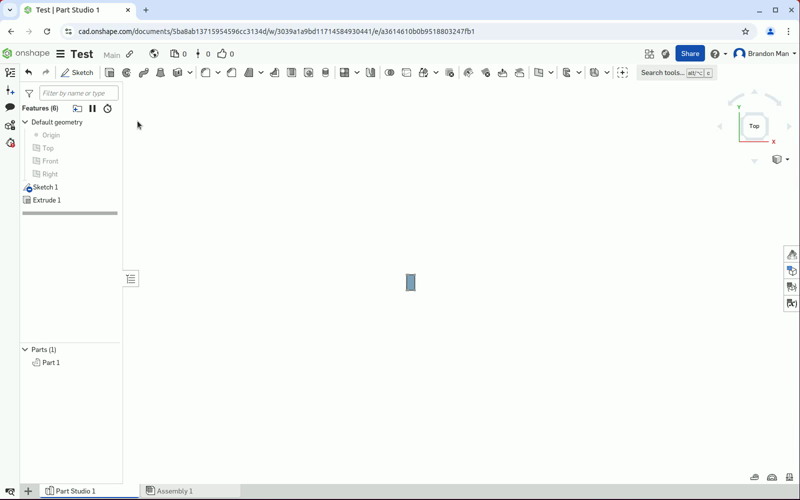
key(shift+h)
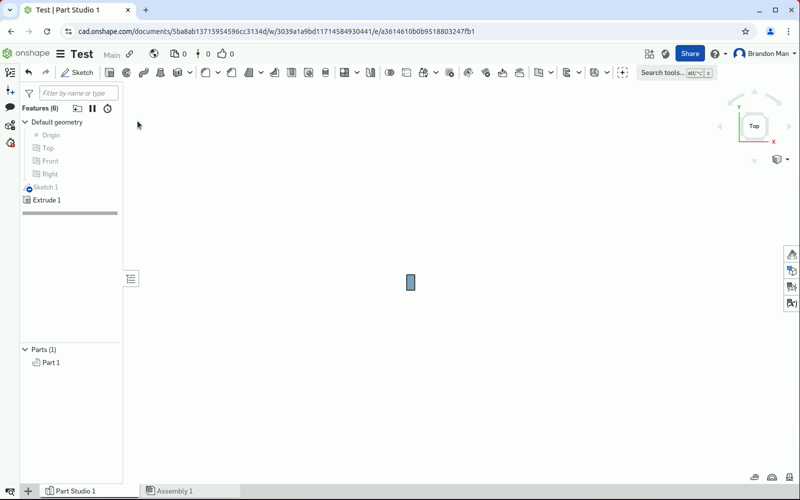
mouse_move(73, 189)
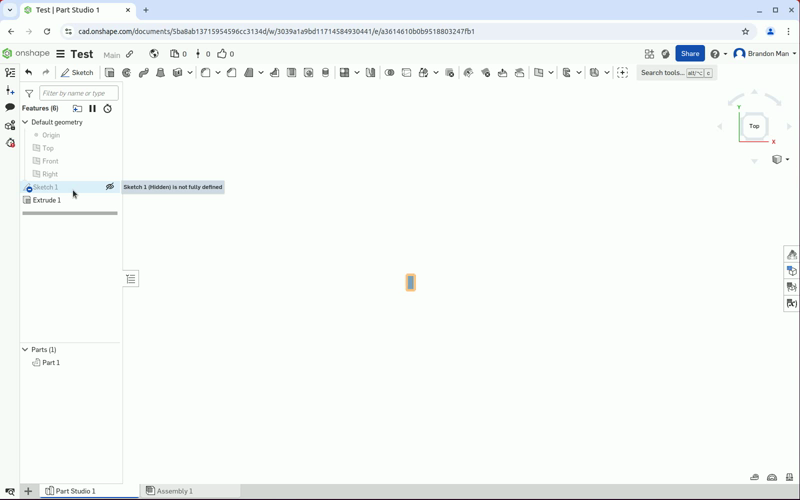
click(73, 189)
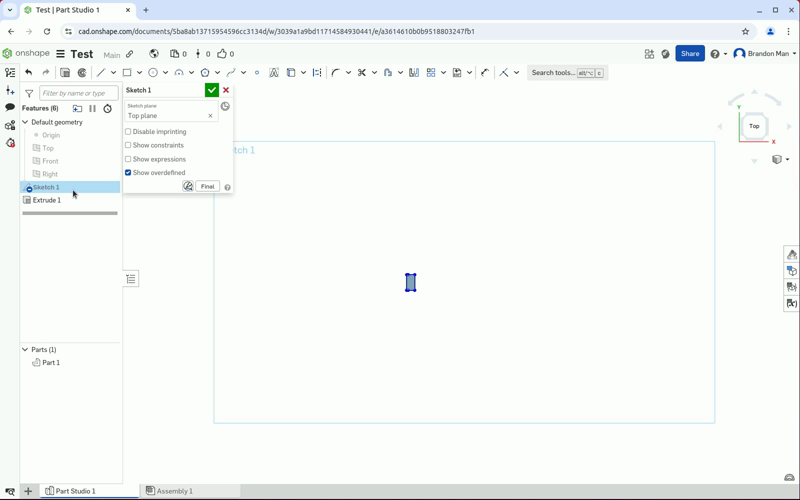
mouse_move(229, 92)
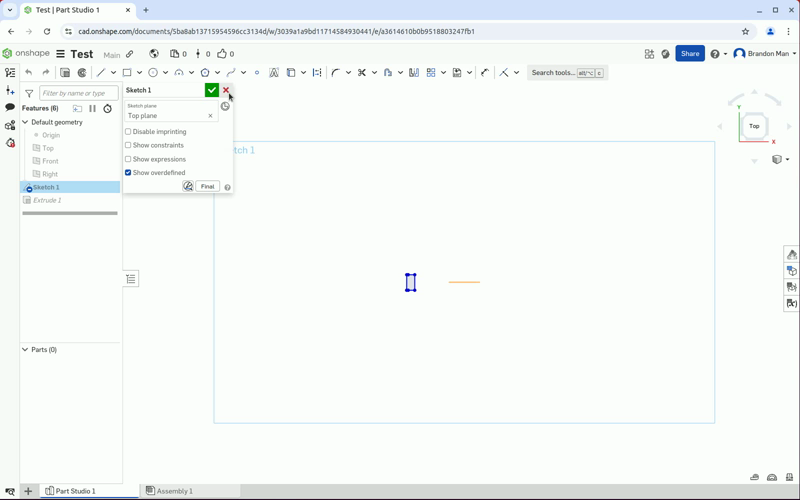
click(229, 92)
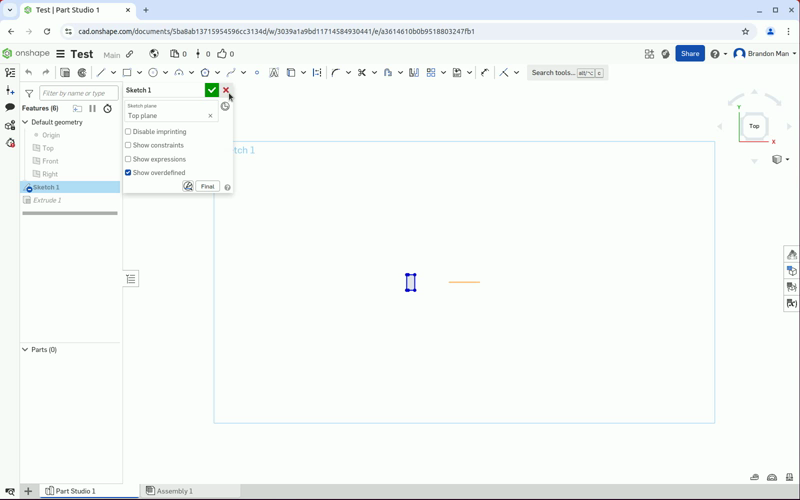
key(shift+s)
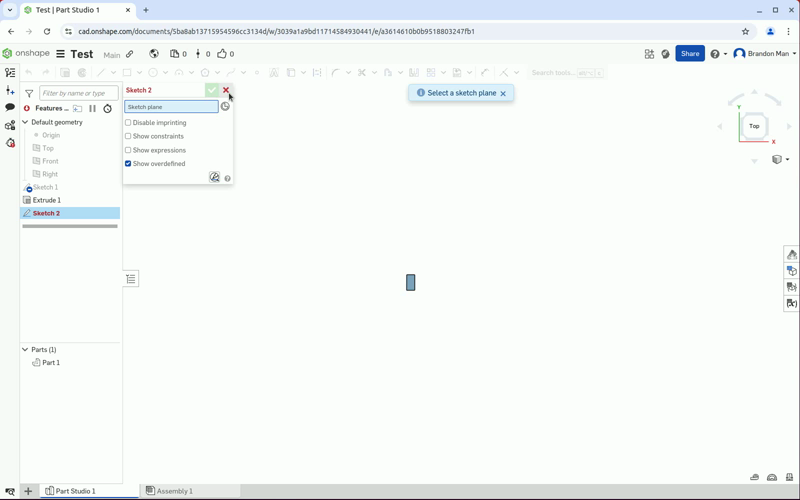
mouse_move(73, 150)
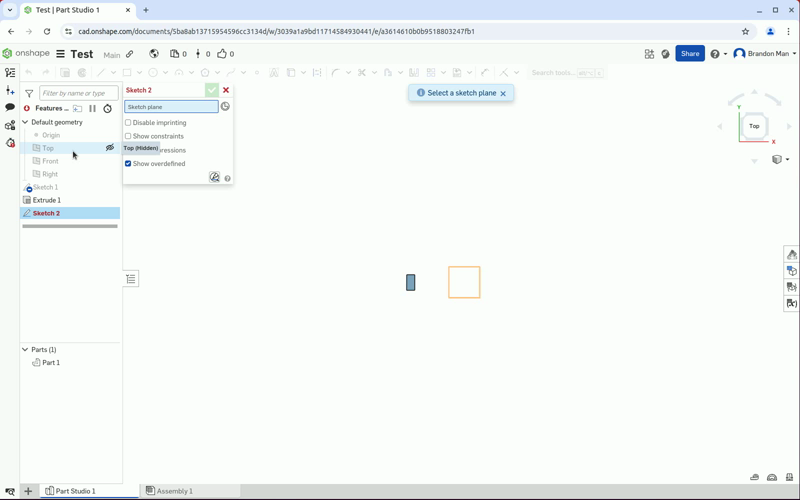
click(73, 150)
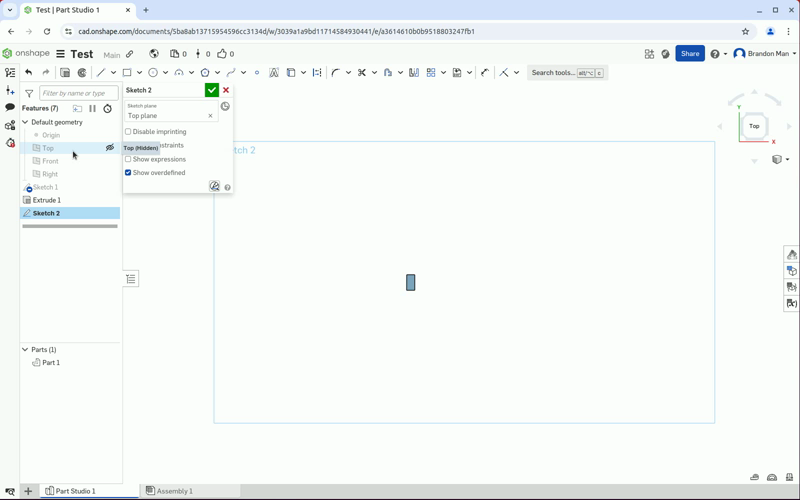
mouse_move(73, 352)
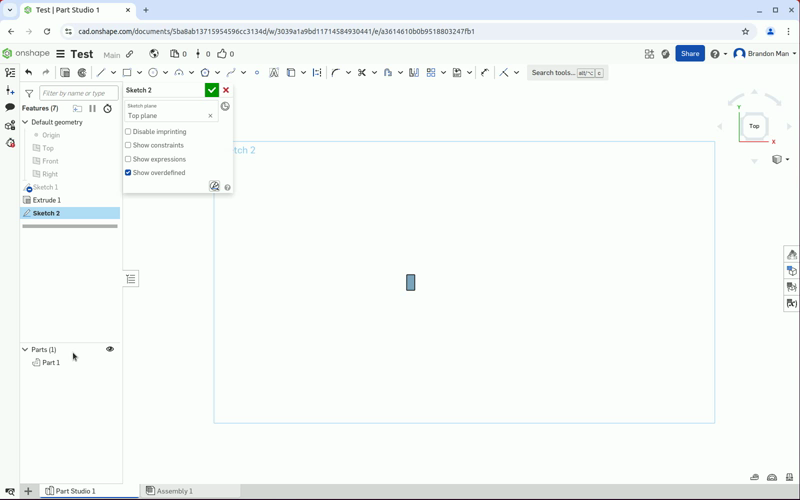
key(y)
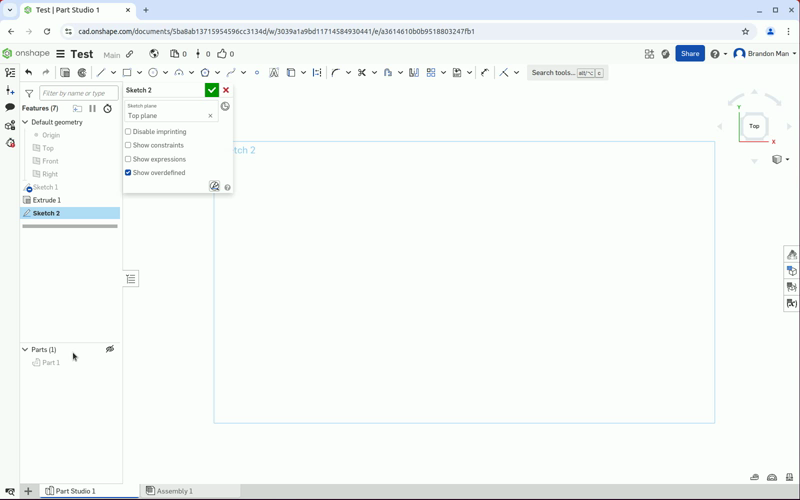
key(l)
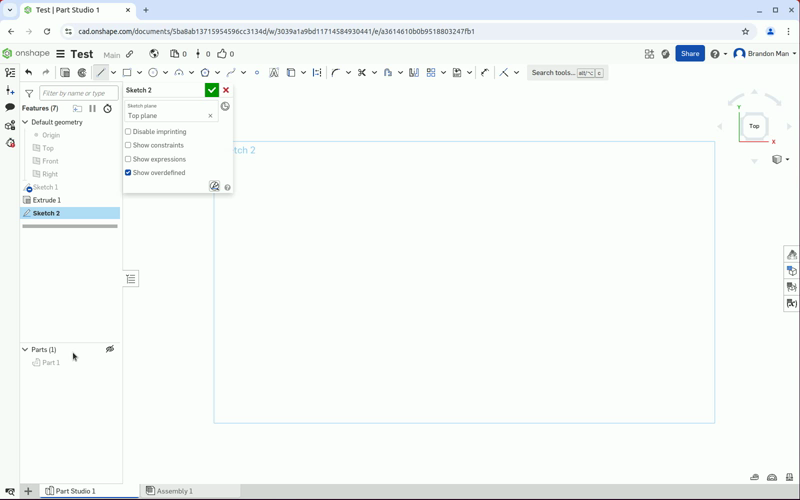
key_down(shift)
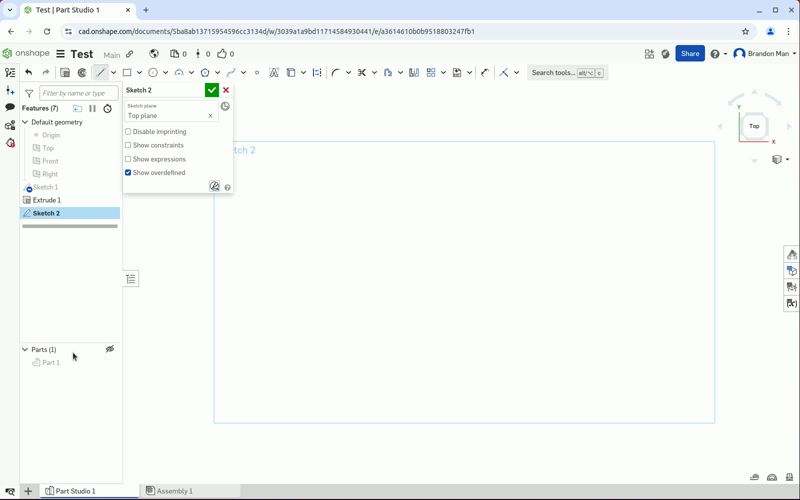
mouse_move(507, 290)
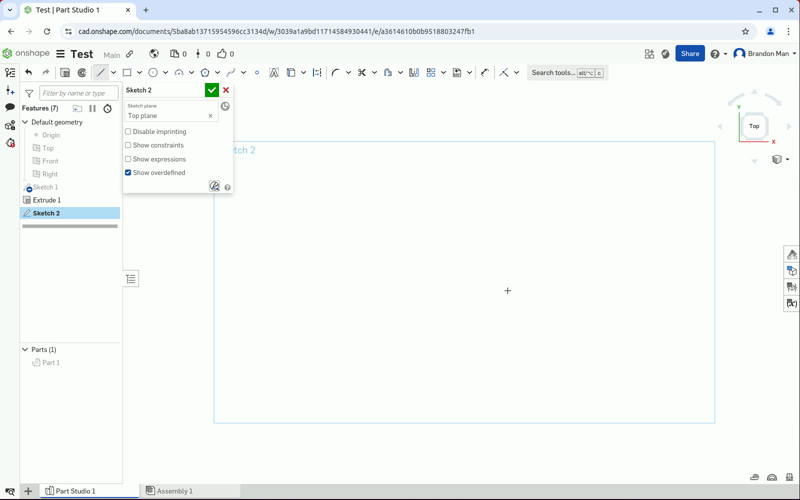
click(507, 290)
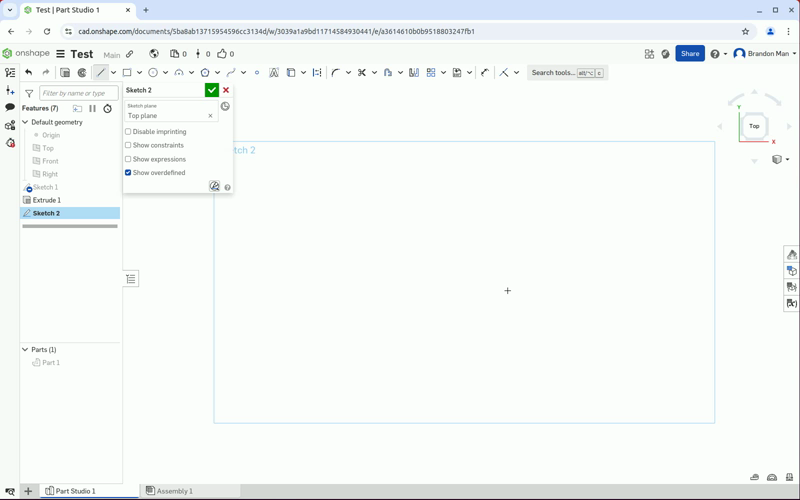
key_up(shift)
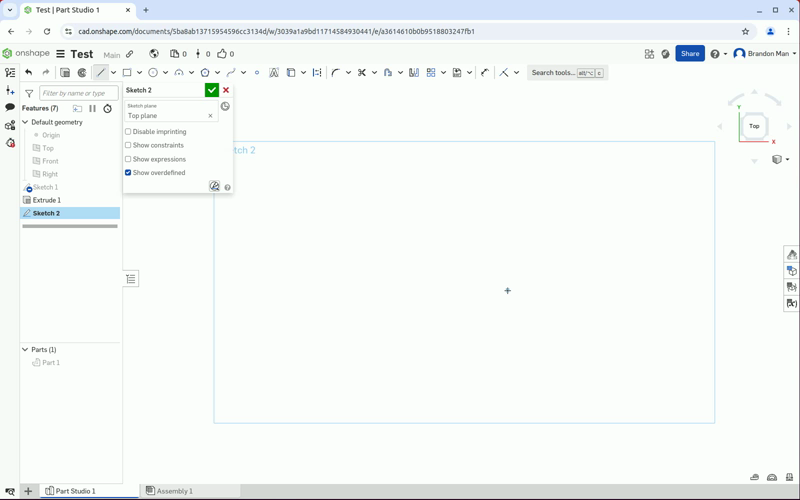
key_down(shift)
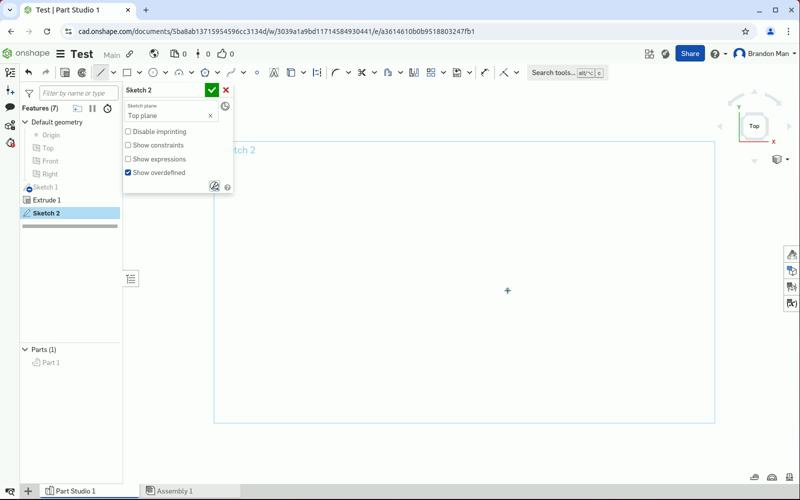
mouse_move(537, 290)
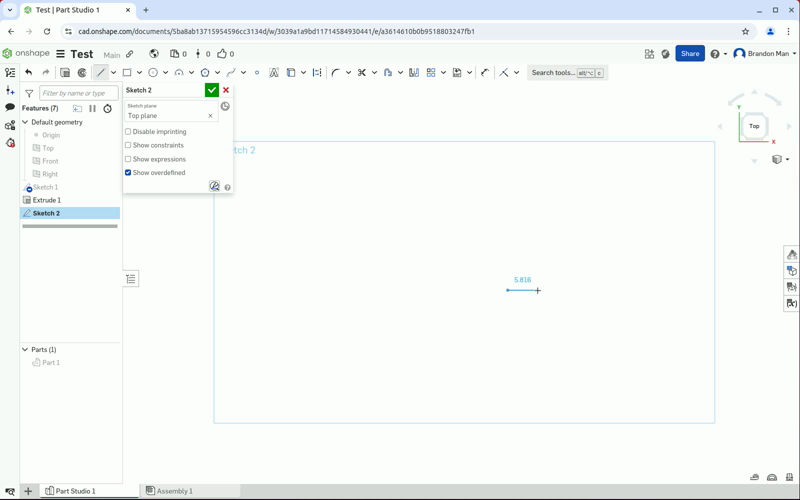
mouse_move(513, 290)
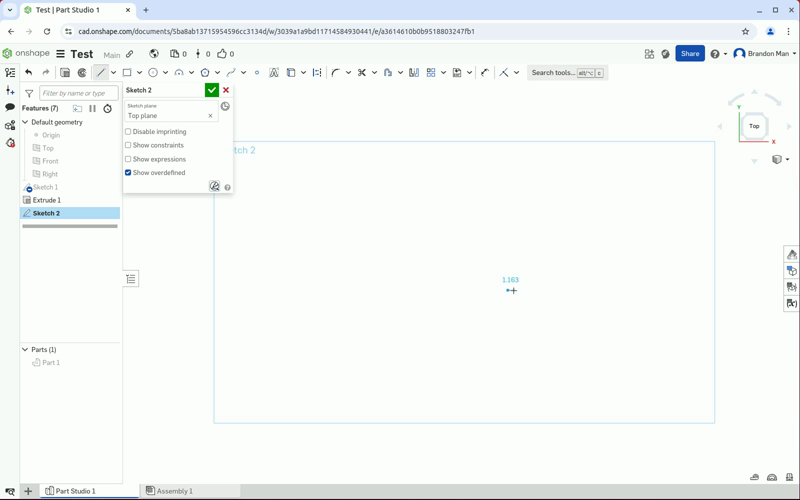
scroll(6)
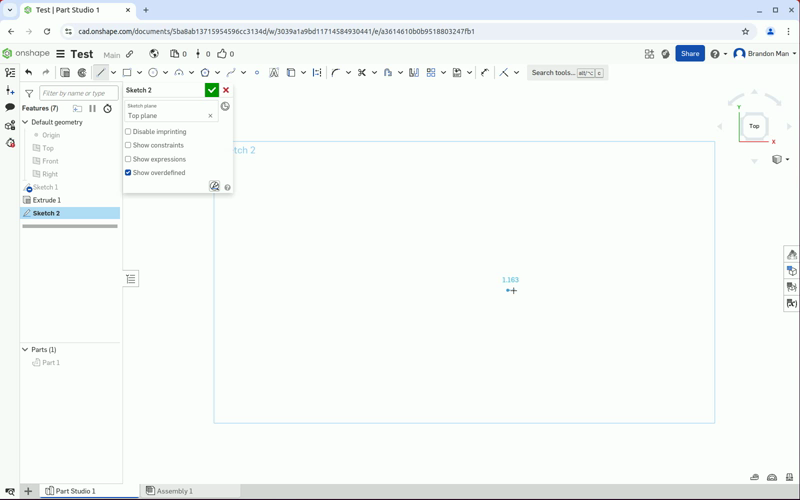
scroll(6)
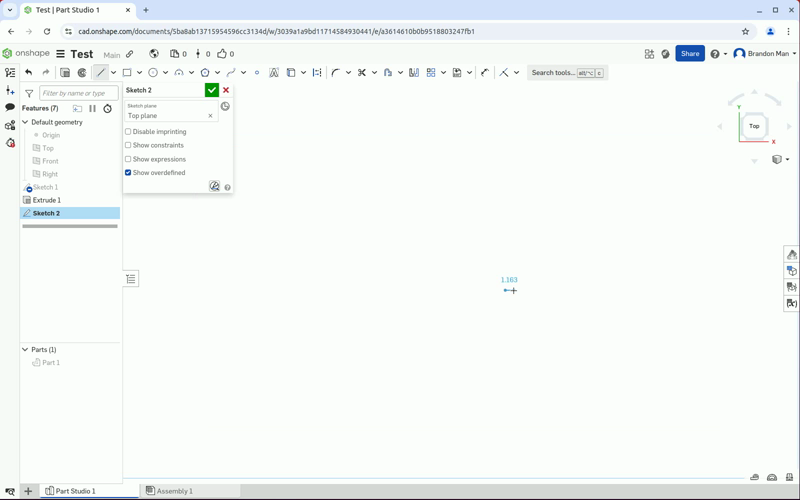
scroll(6)
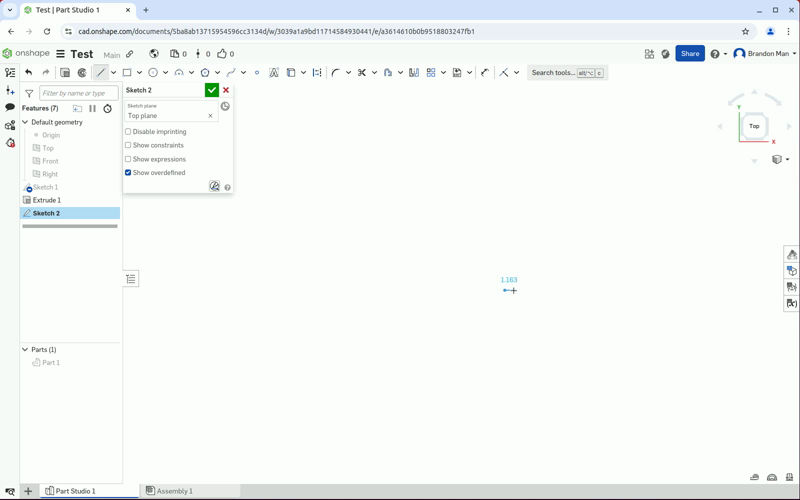
scroll(6)
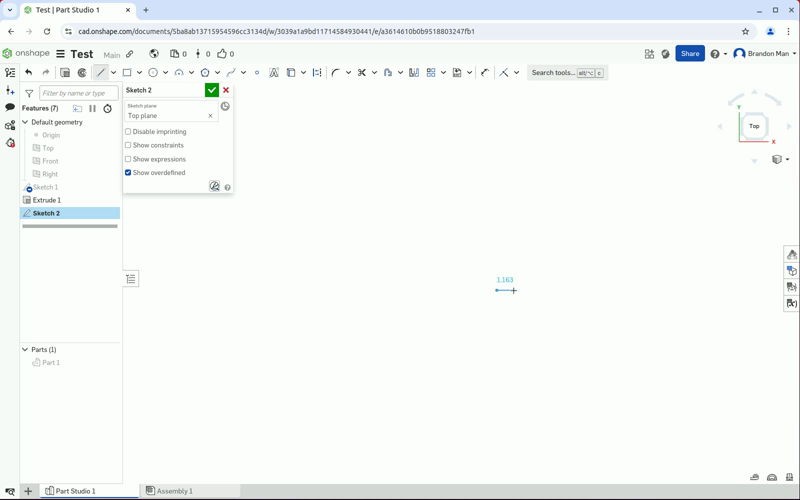
scroll(6)
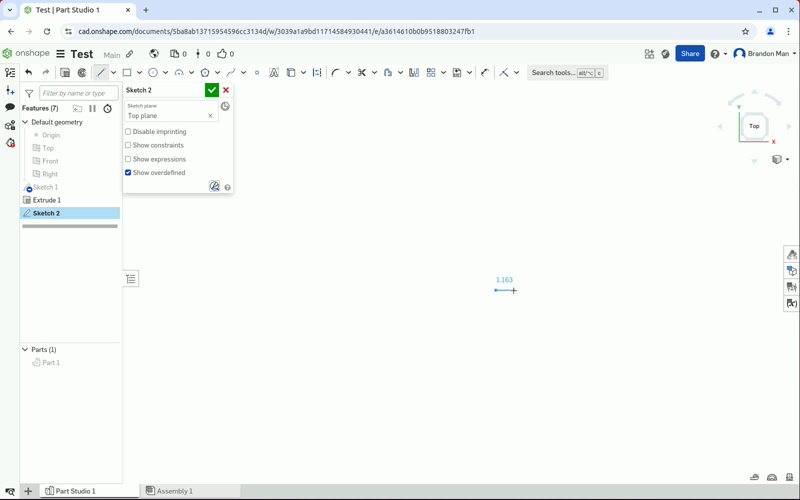
scroll(6)
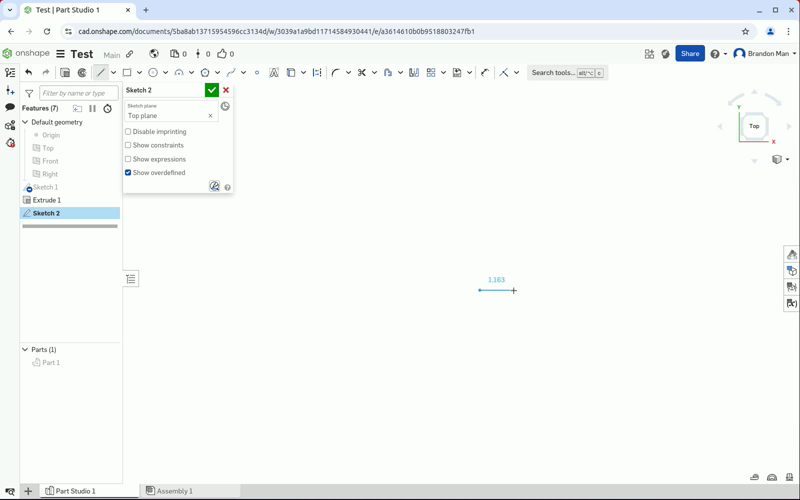
scroll(6)
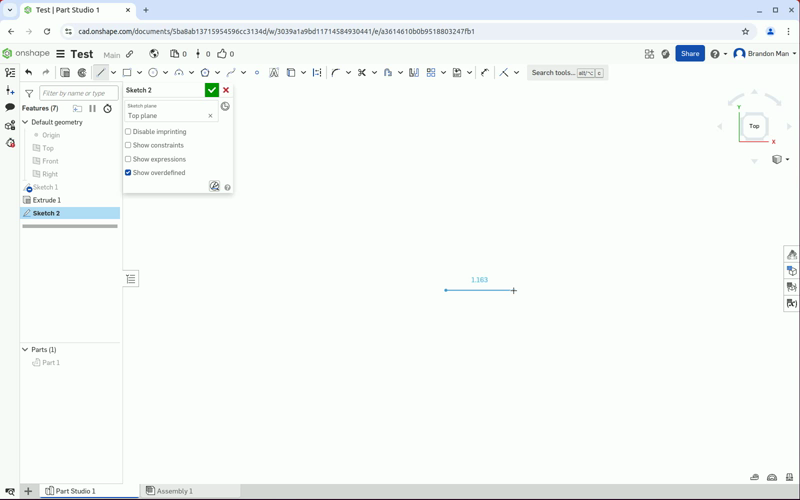
click(513, 290)
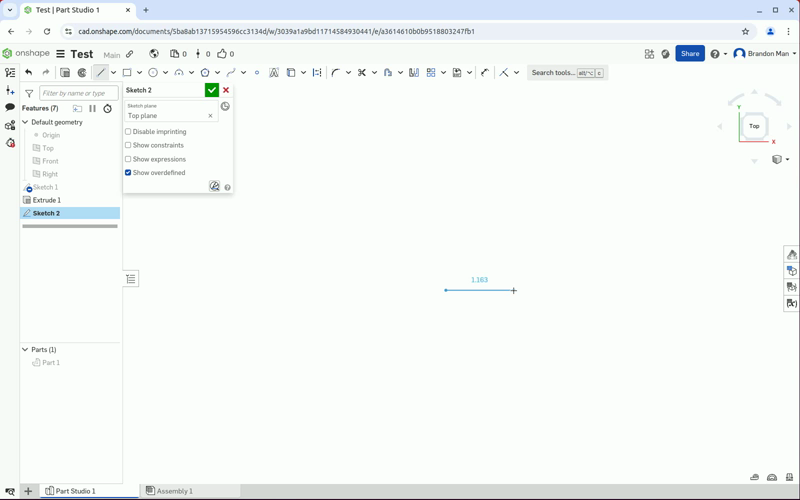
scroll(-6)
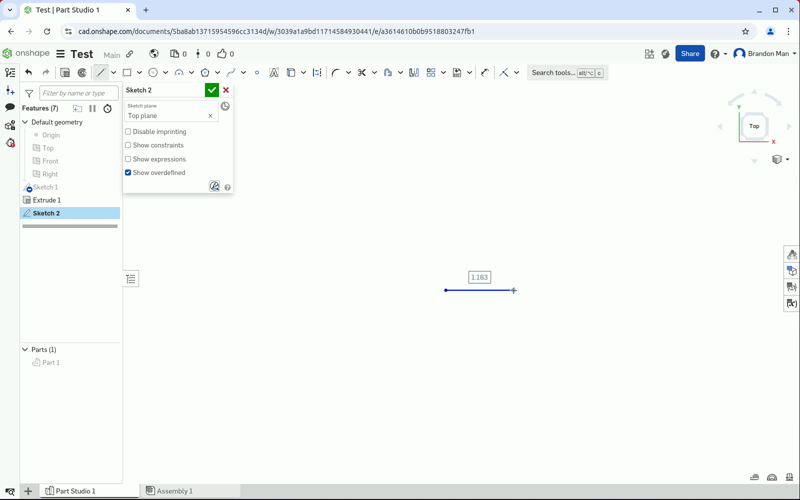
scroll(-6)
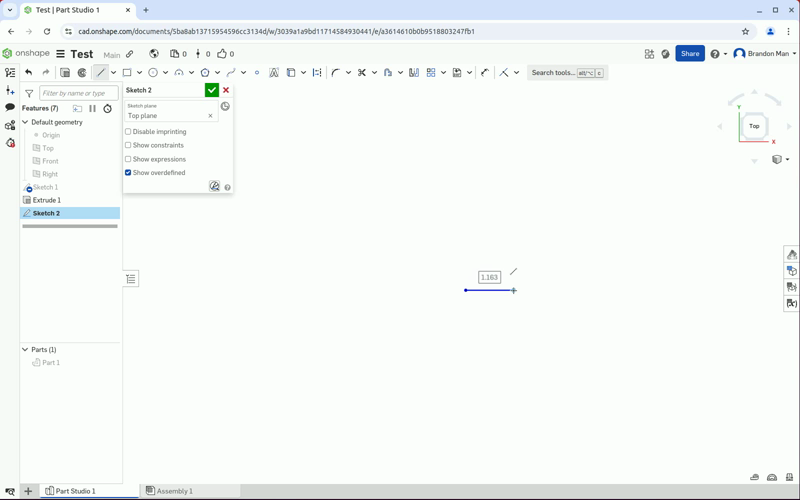
scroll(-6)
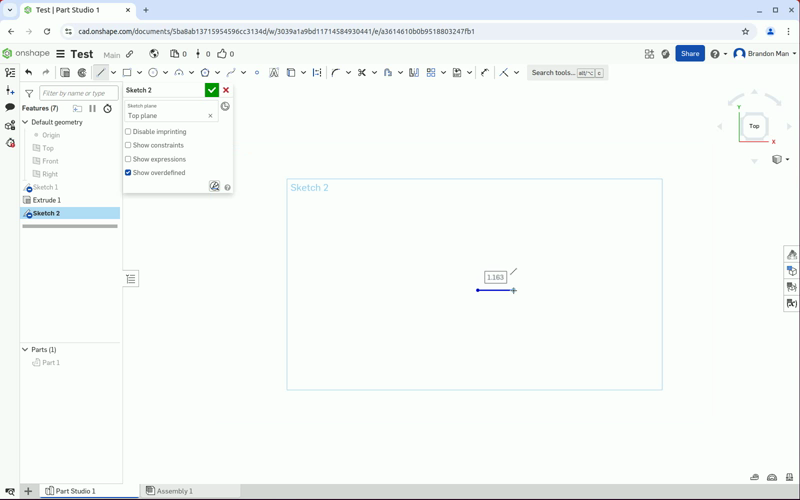
scroll(-6)
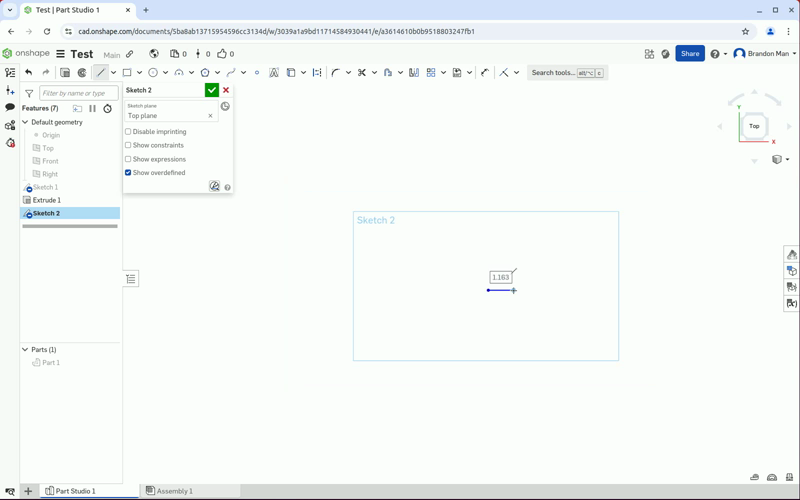
scroll(-6)
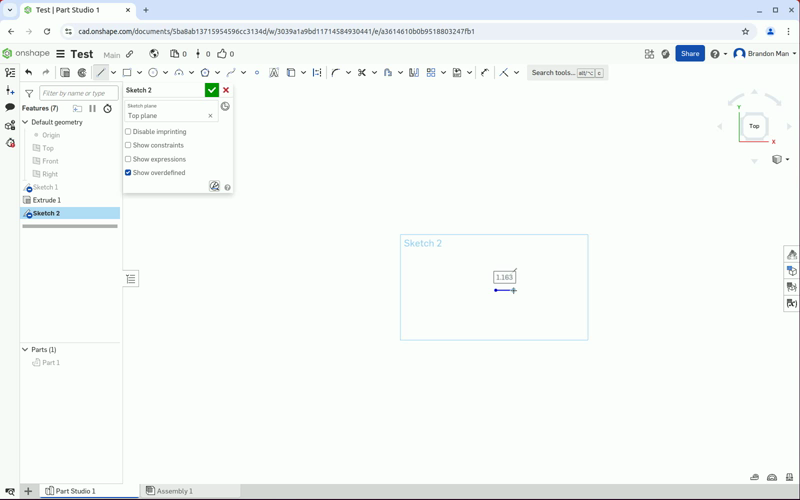
scroll(-6)
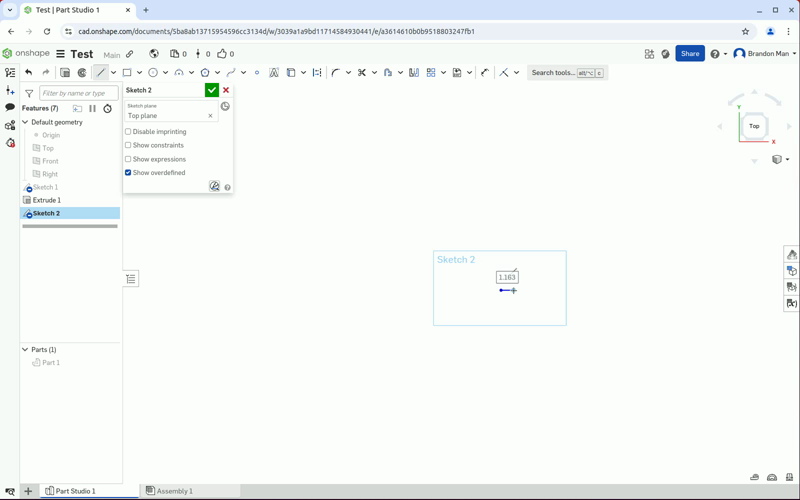
scroll(-6)
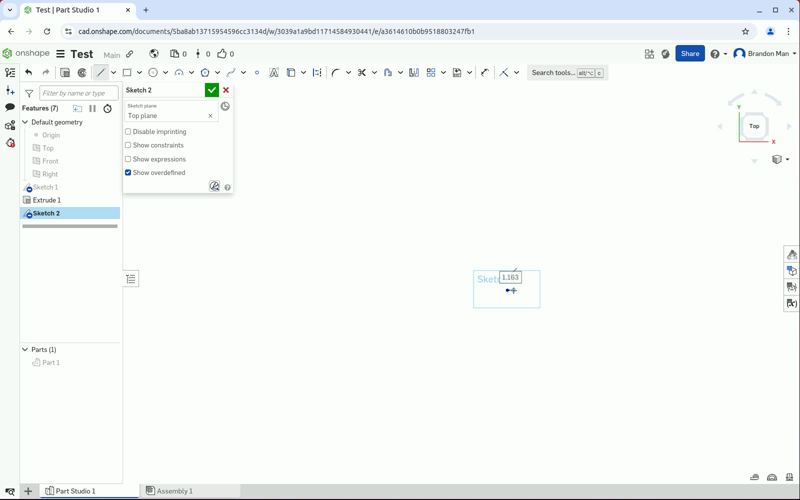
key_up(shift)
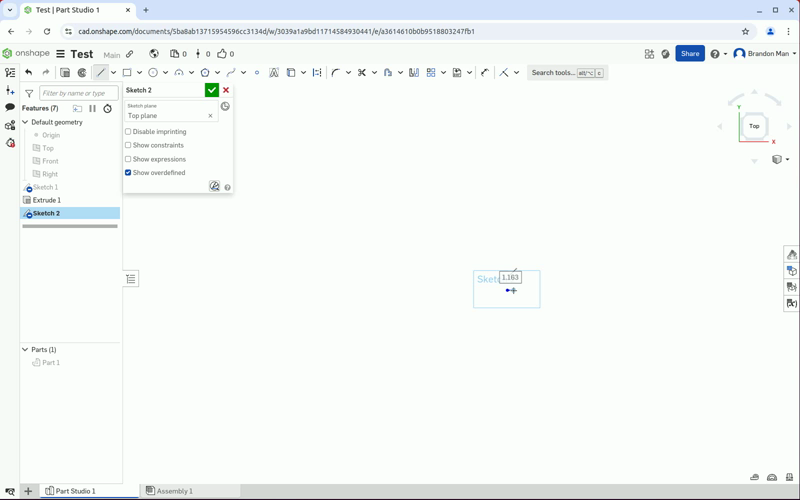
key_down(shift)
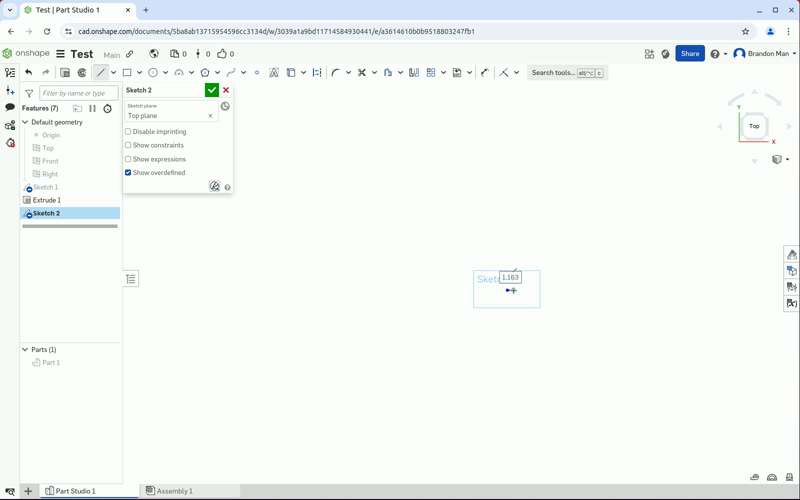
mouse_move(543, 290)
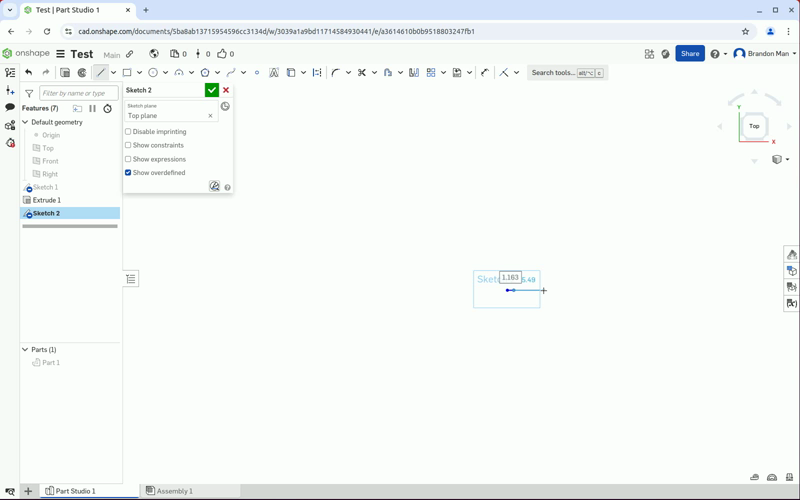
mouse_move(515, 290)
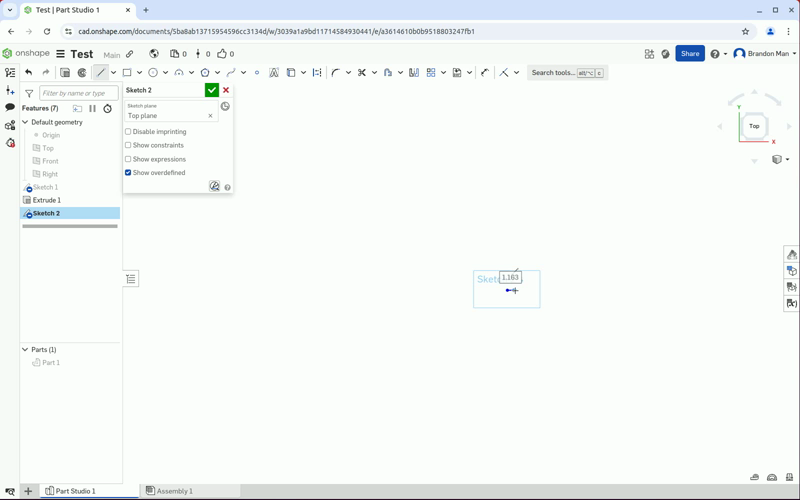
scroll(6)
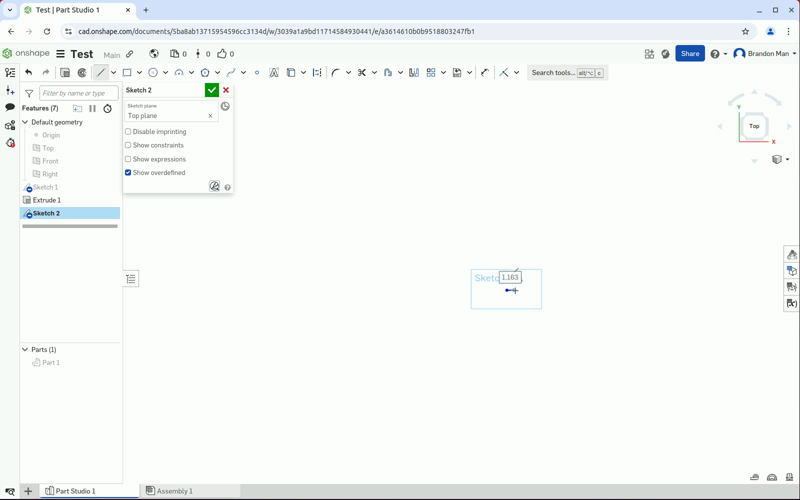
scroll(6)
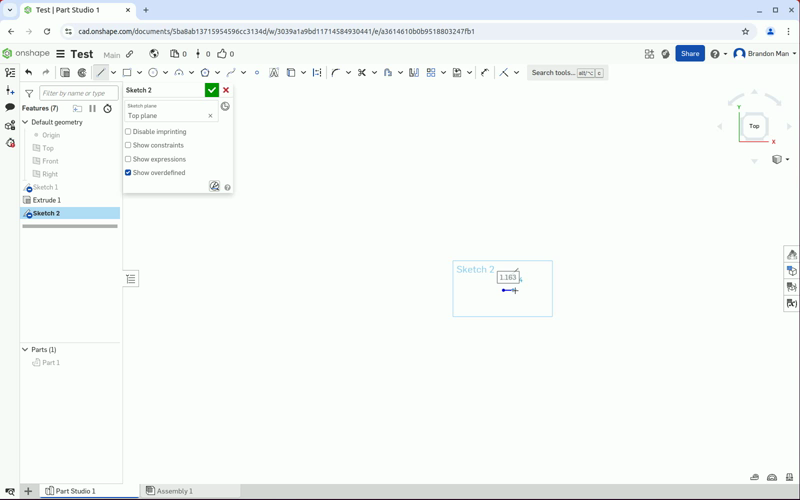
scroll(6)
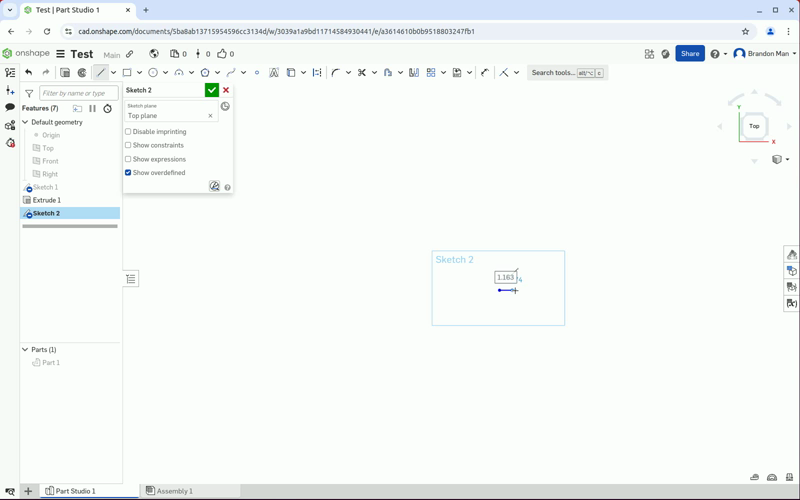
scroll(6)
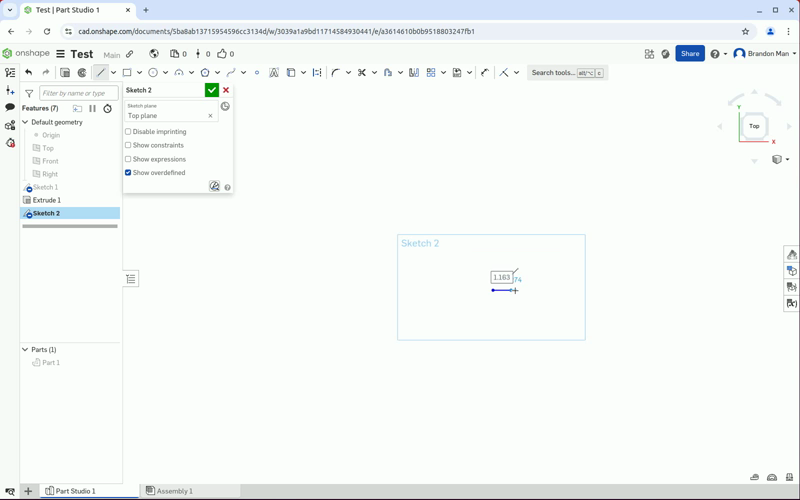
scroll(6)
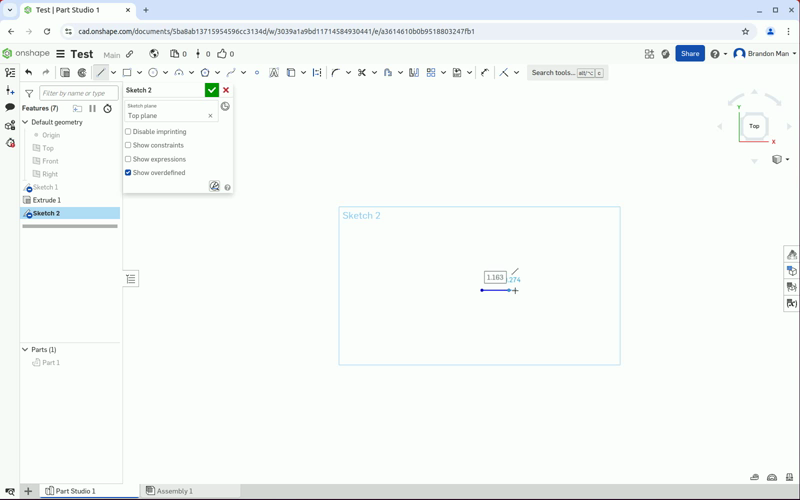
scroll(6)
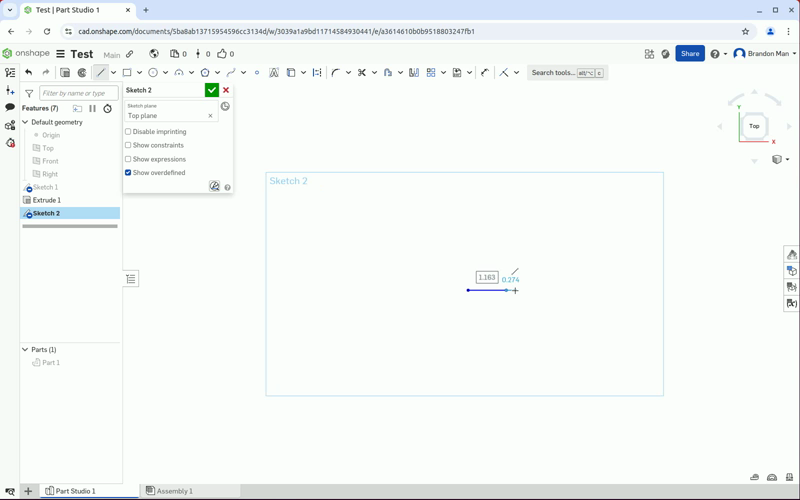
scroll(6)
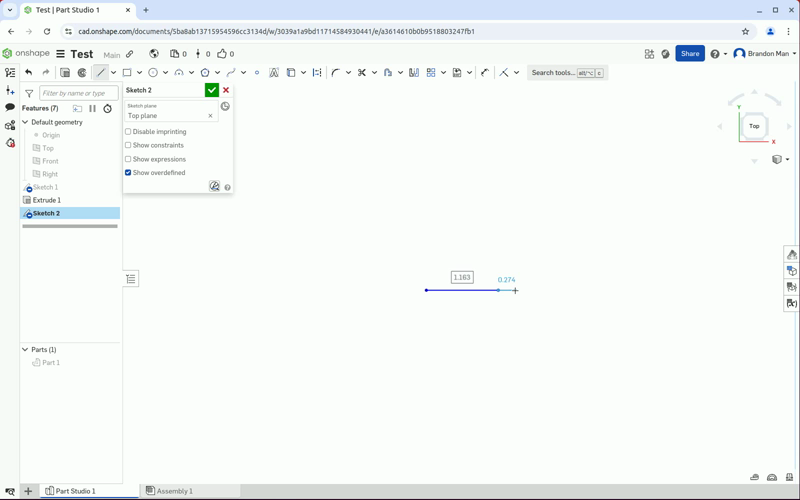
click(515, 290)
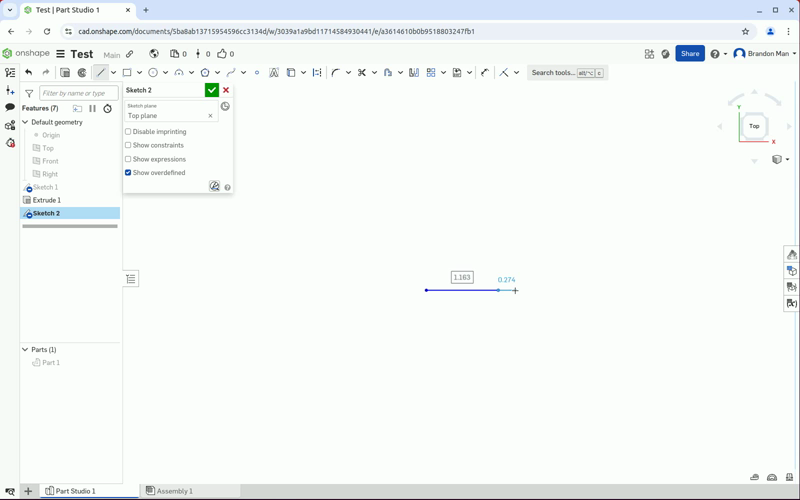
scroll(-6)
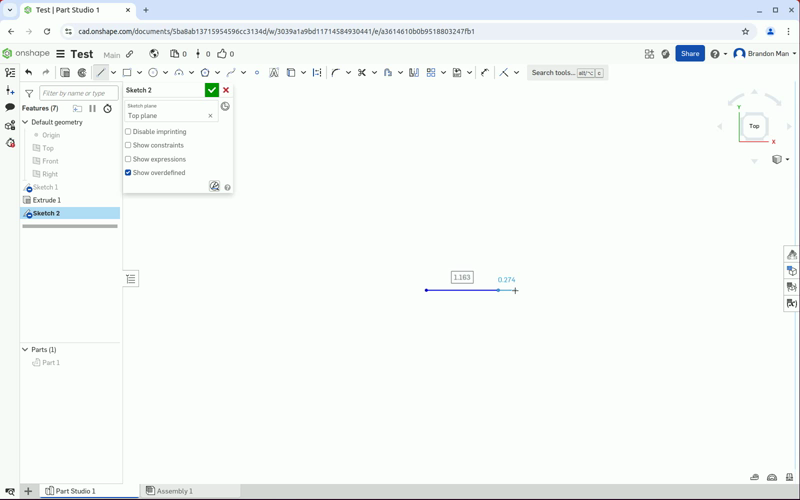
scroll(-6)
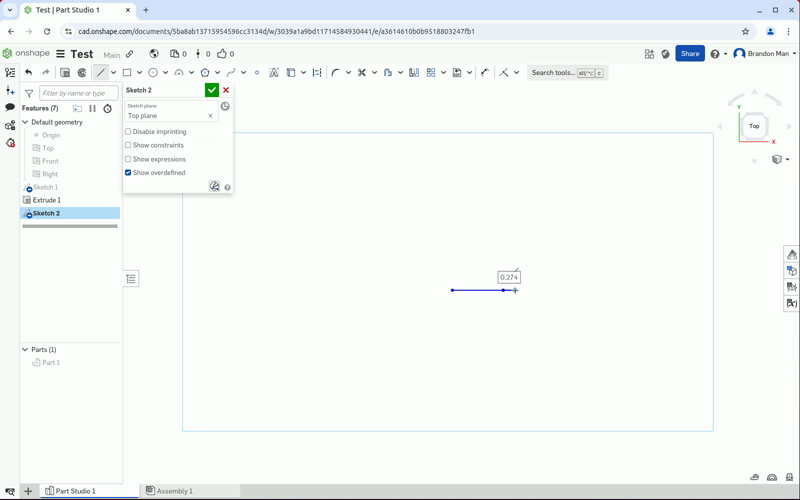
scroll(-6)
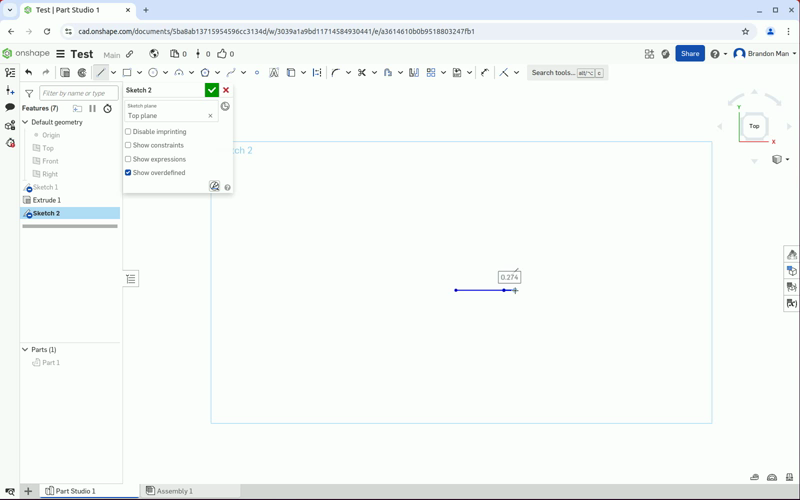
scroll(-6)
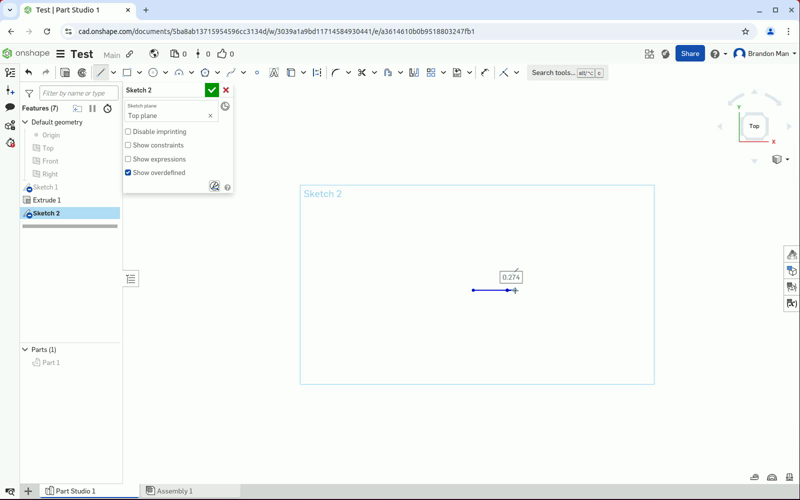
scroll(-6)
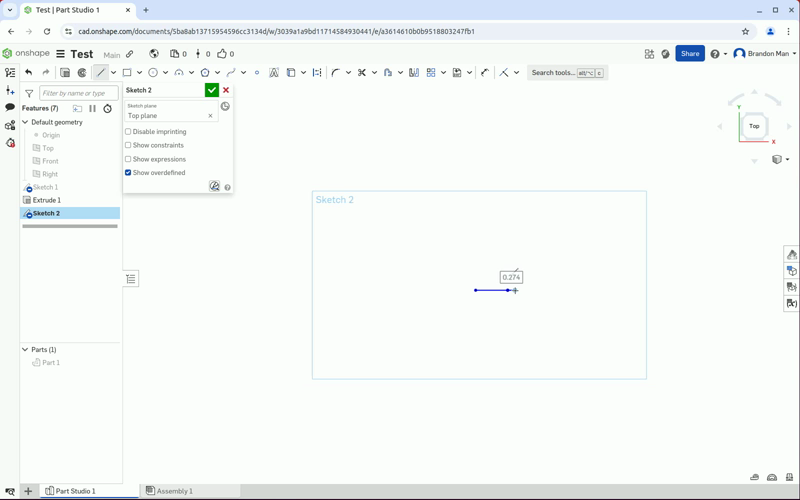
scroll(-6)
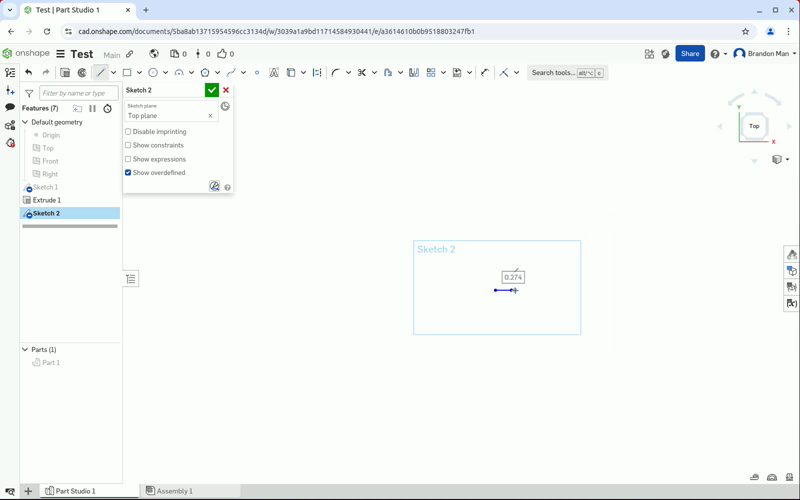
scroll(-6)
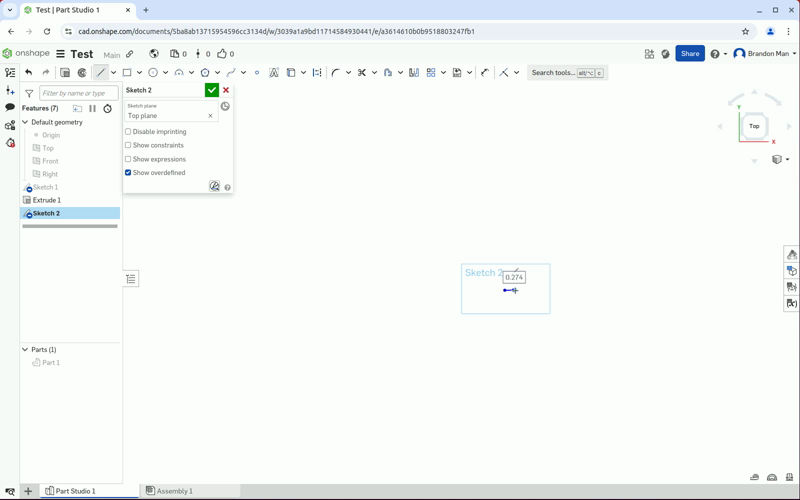
key_up(shift)
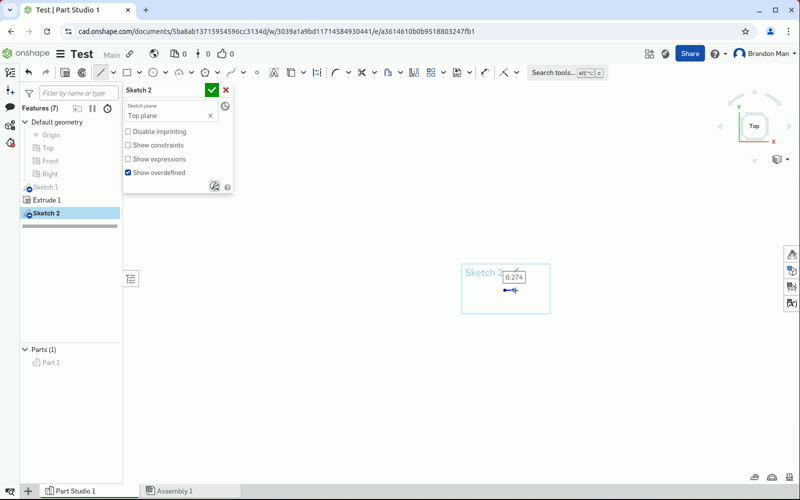
key_down(shift)
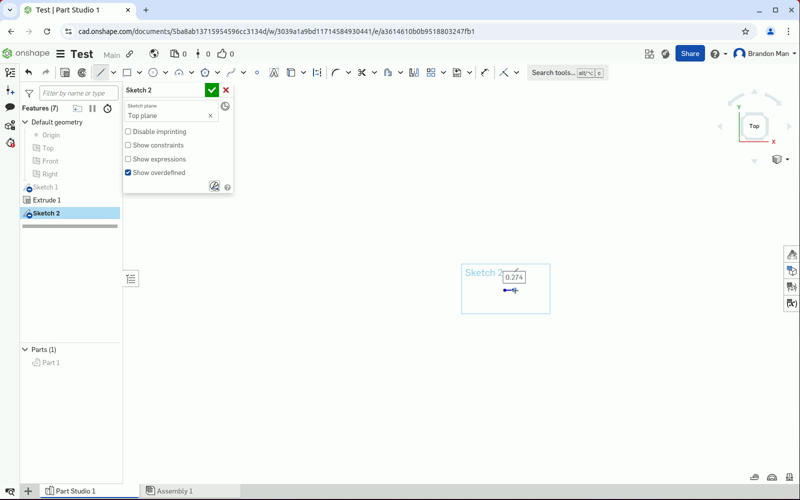
mouse_move(545, 290)
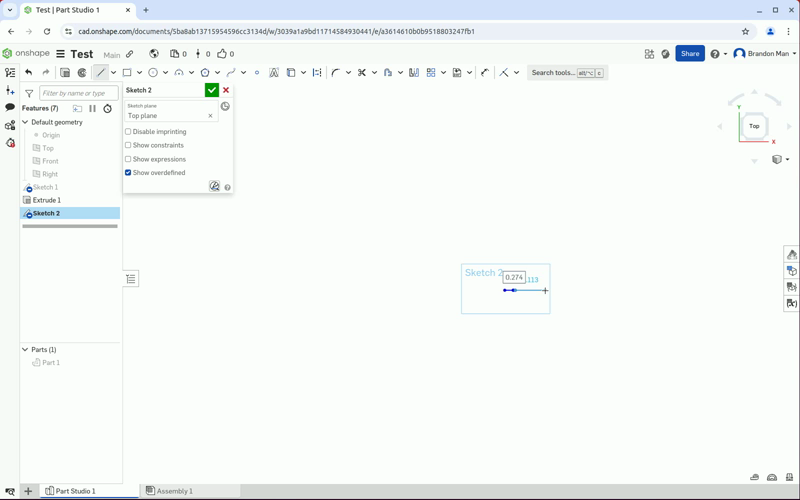
mouse_move(515, 274)
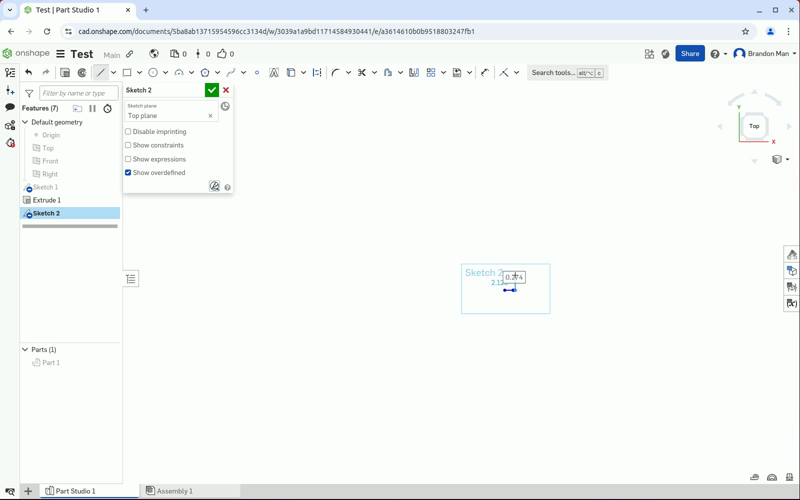
click(515, 274)
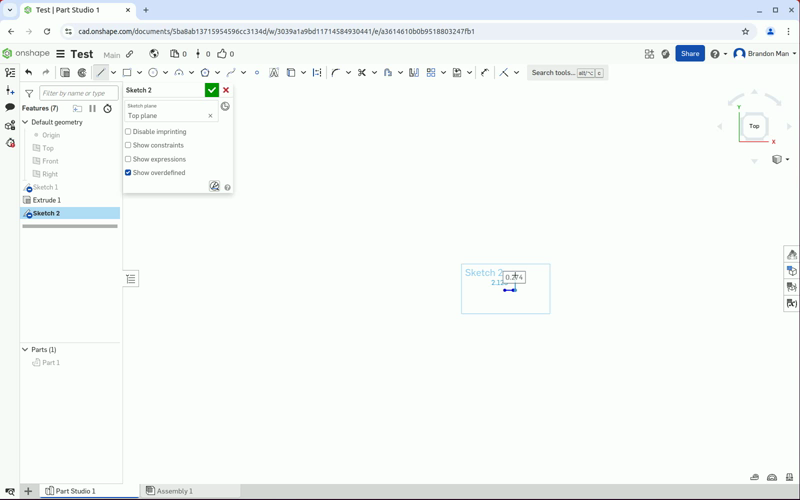
key_up(shift)
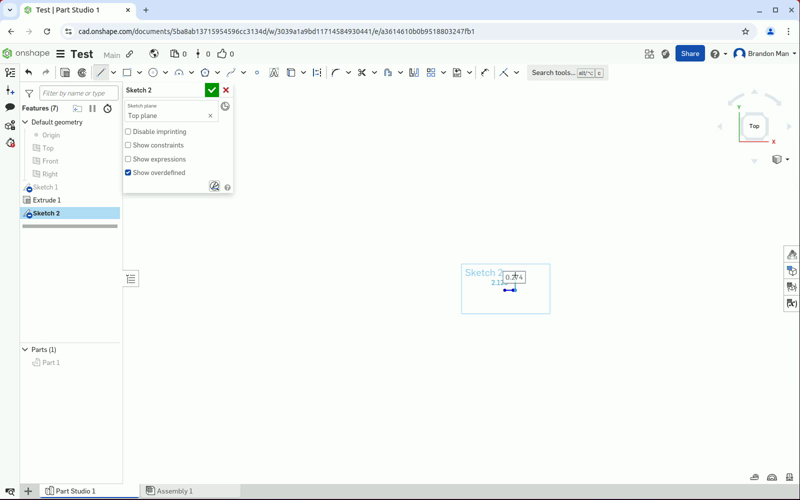
key_down(shift)
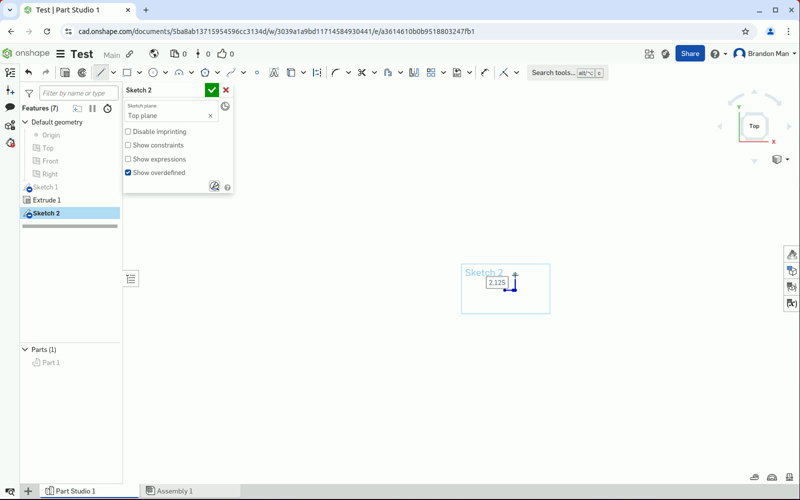
mouse_move(545, 274)
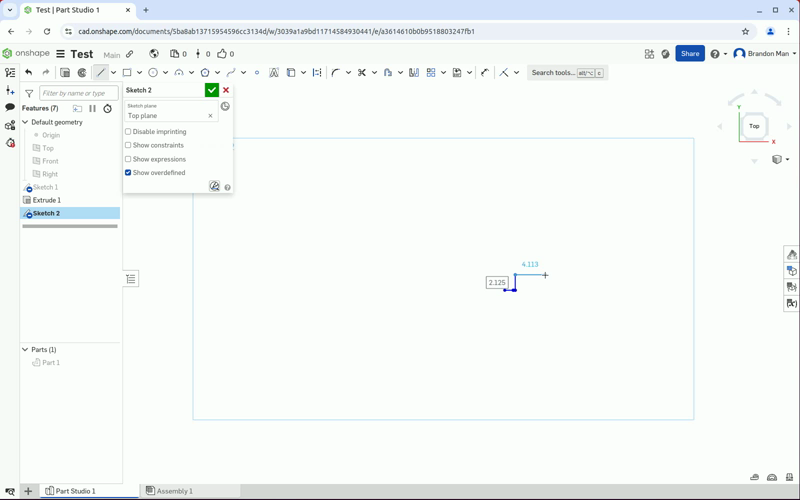
mouse_move(513, 274)
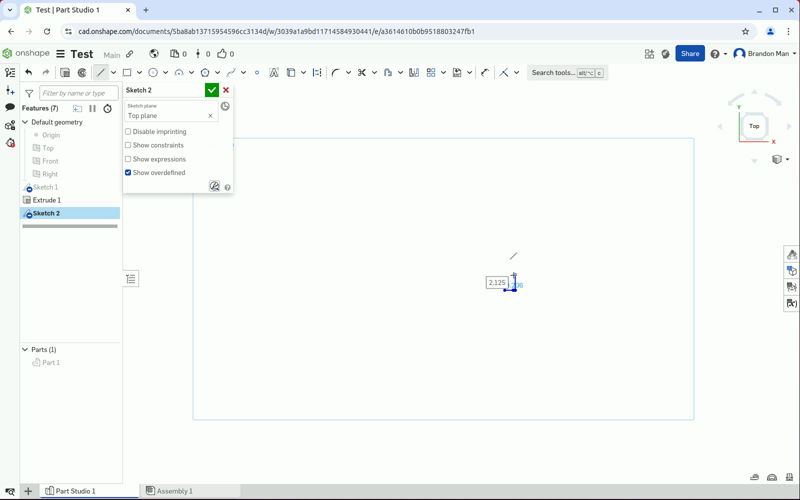
scroll(6)
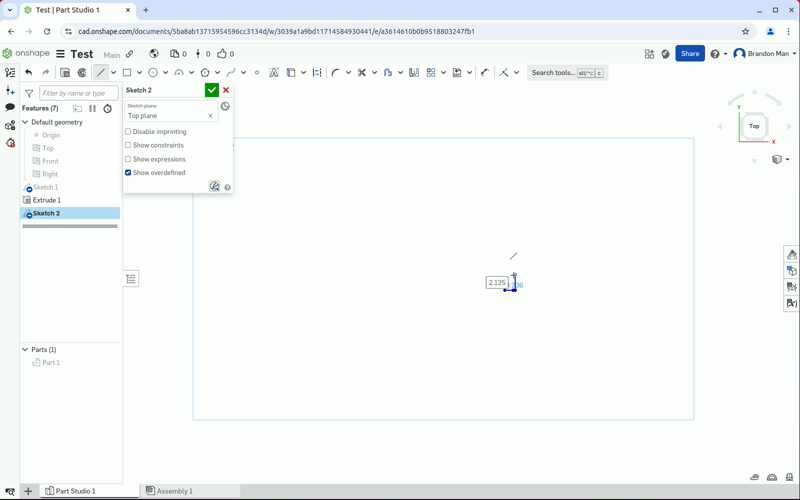
scroll(6)
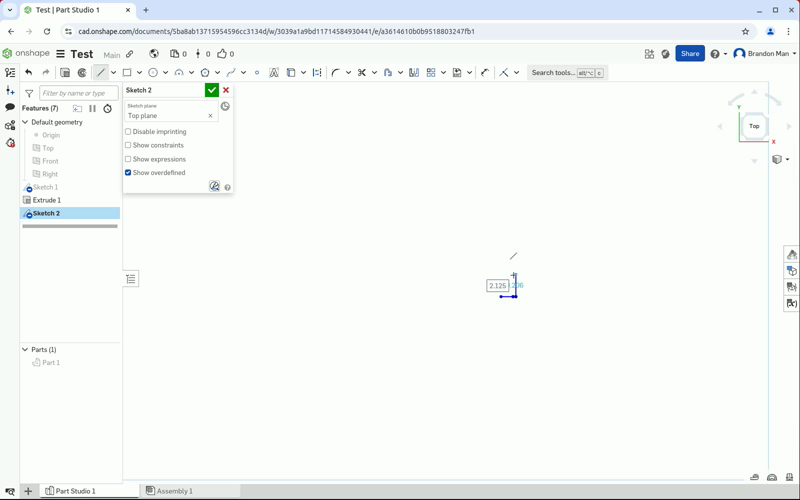
scroll(6)
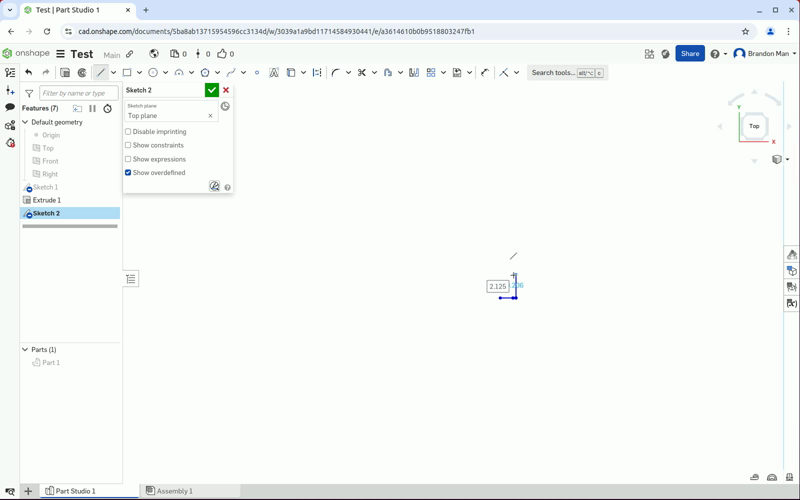
scroll(6)
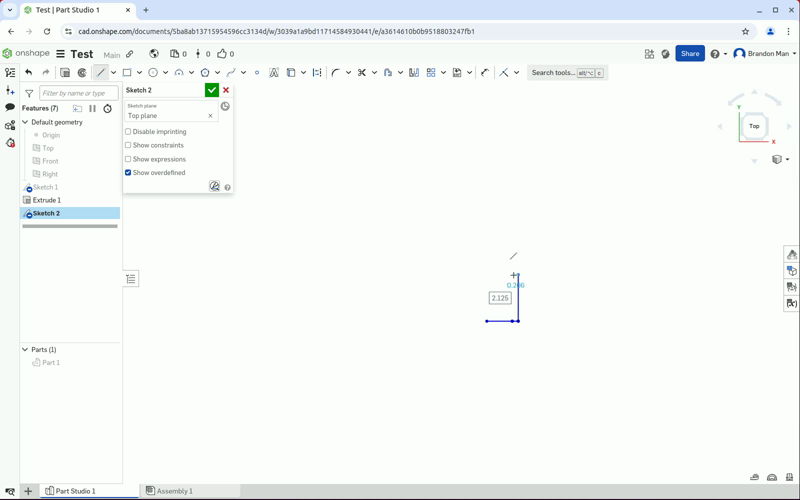
scroll(6)
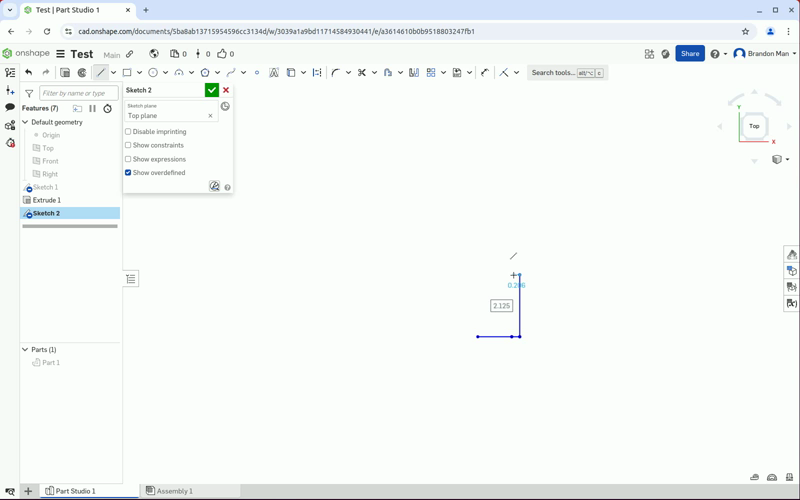
scroll(6)
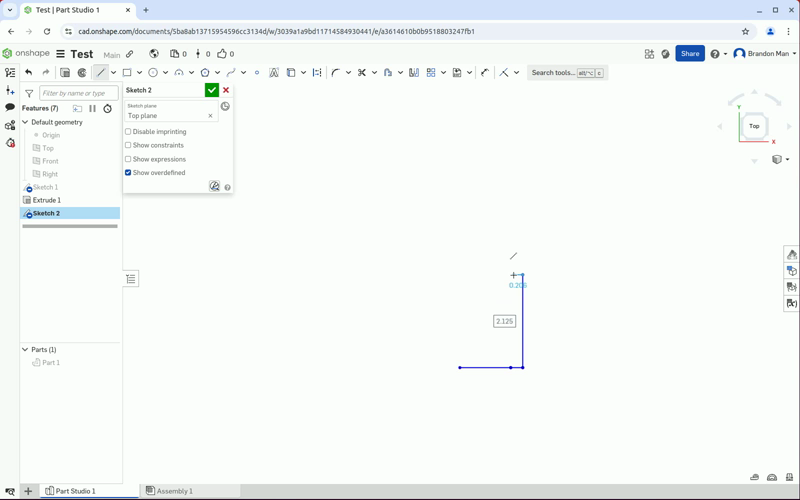
scroll(6)
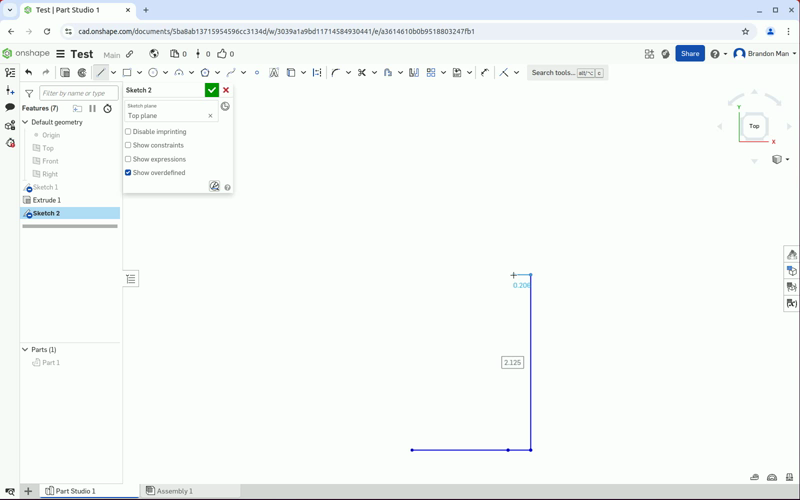
click(513, 274)
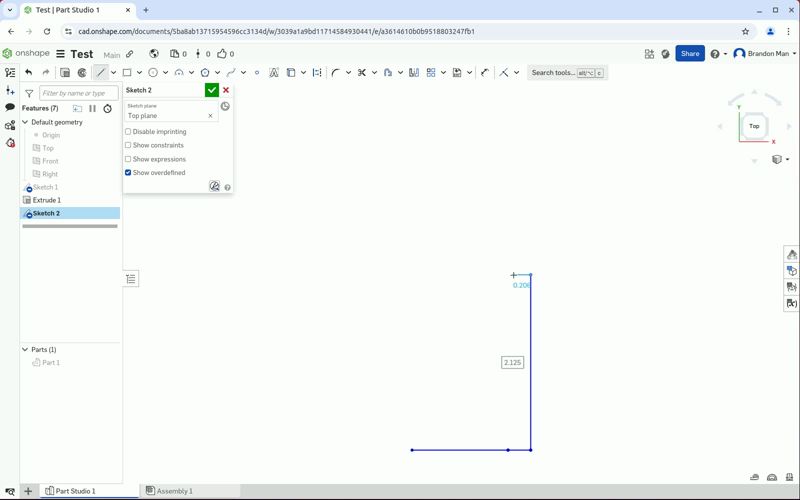
scroll(-6)
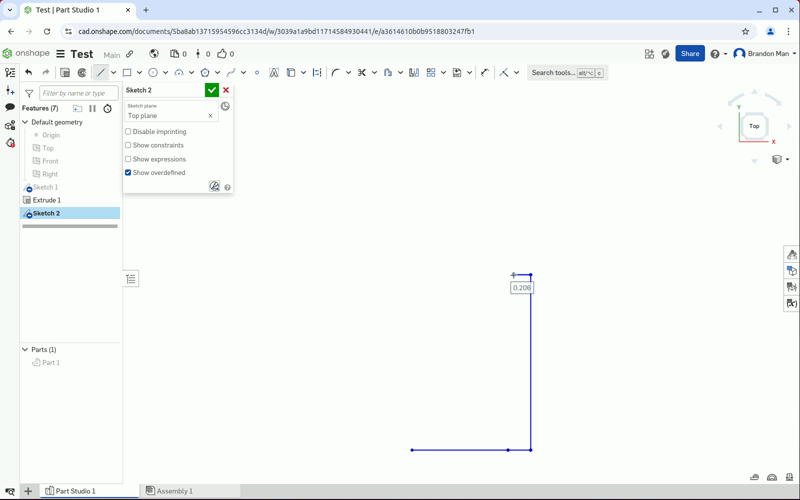
scroll(-6)
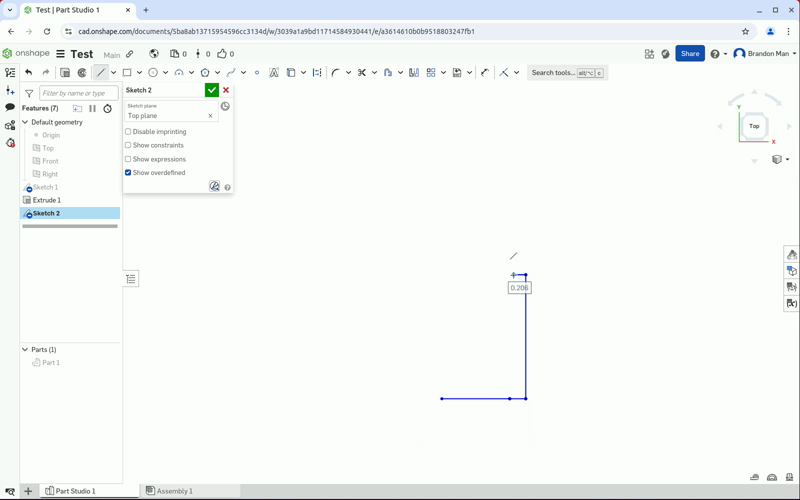
scroll(-6)
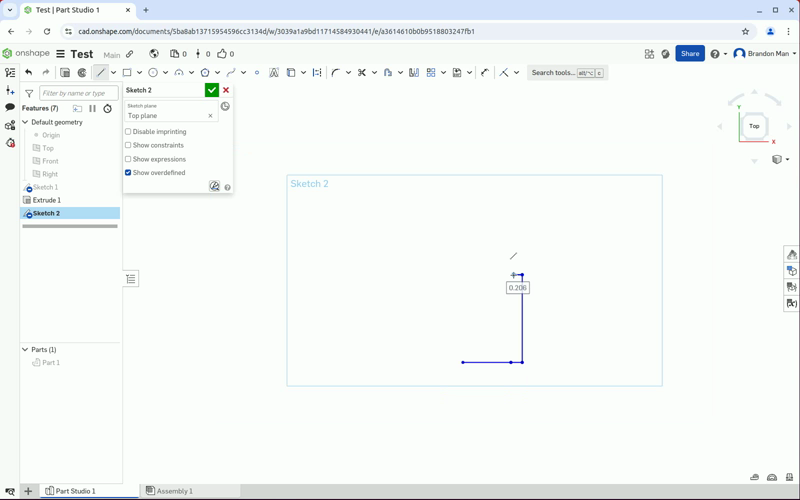
scroll(-6)
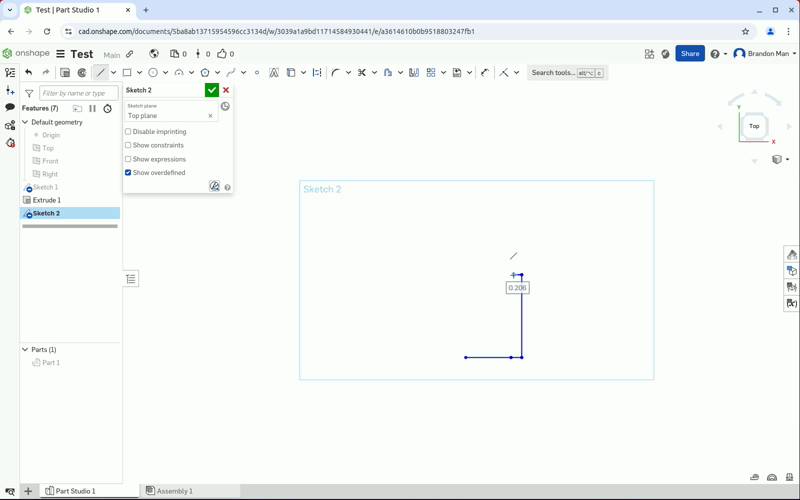
scroll(-6)
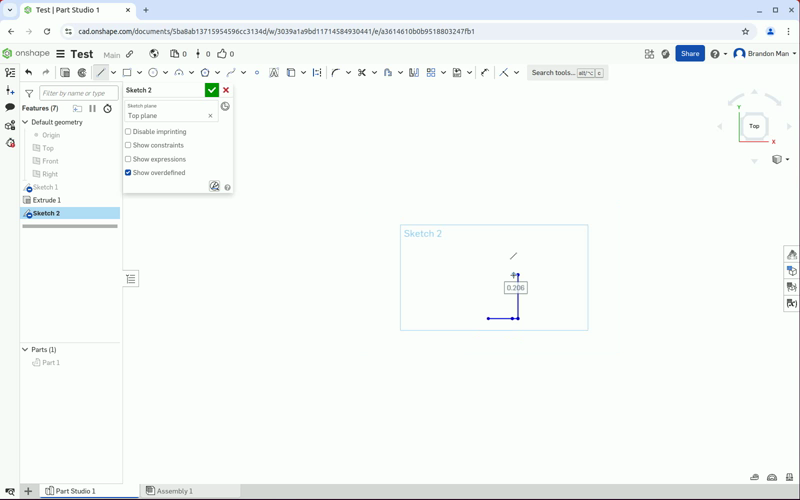
scroll(-6)
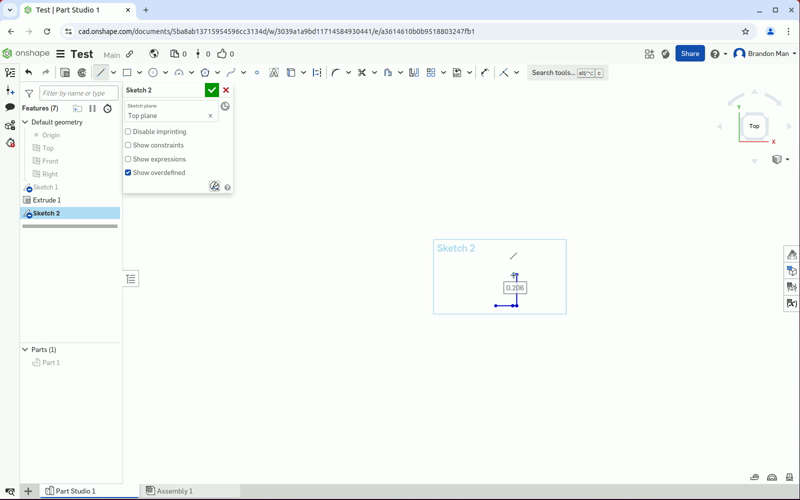
scroll(-6)
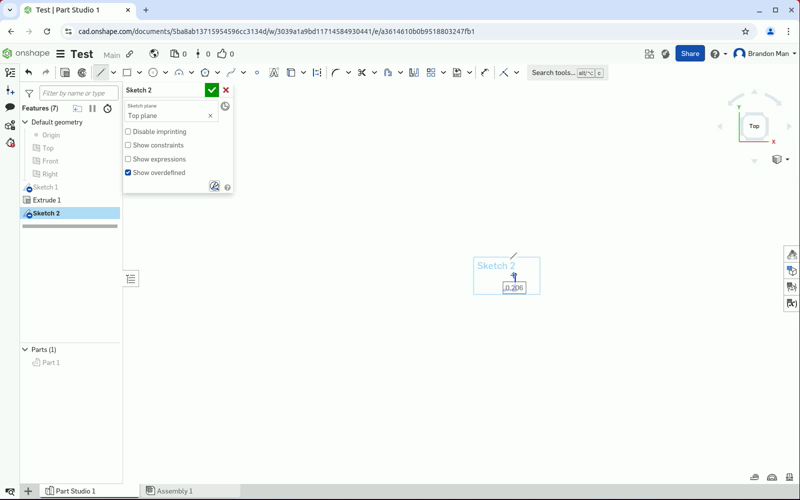
key_up(shift)
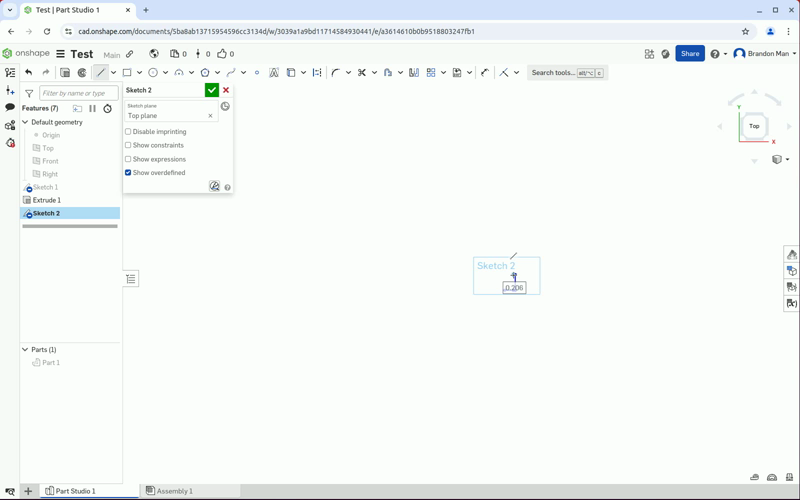
key_down(shift)
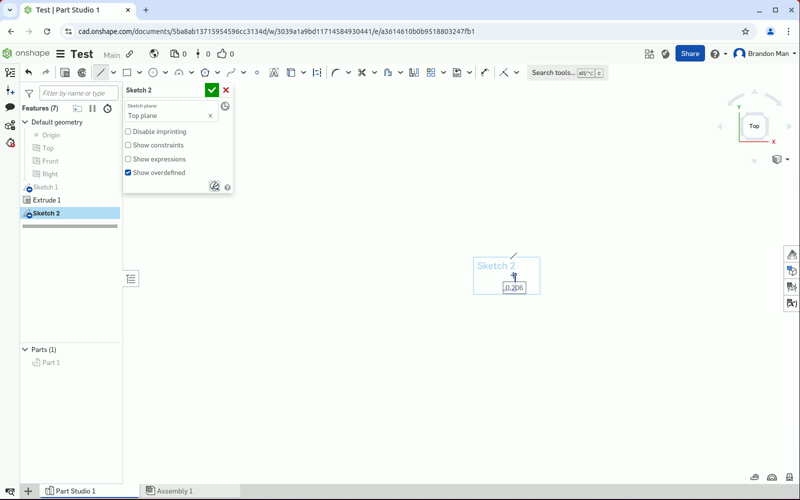
mouse_move(543, 274)
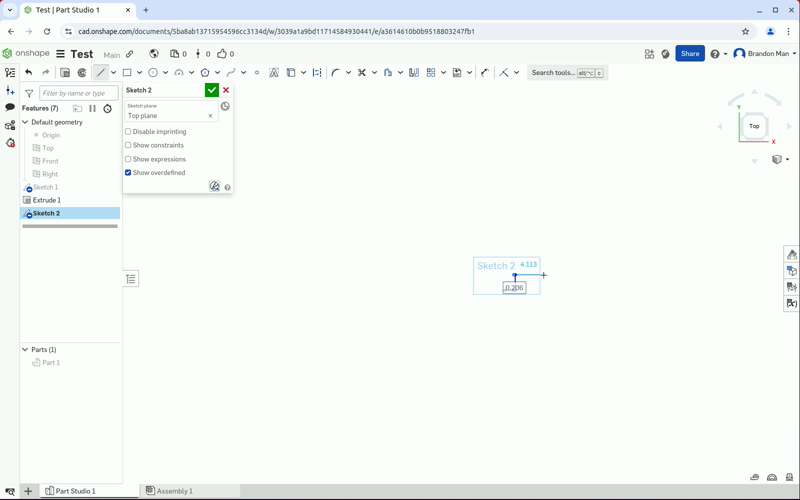
mouse_move(507, 274)
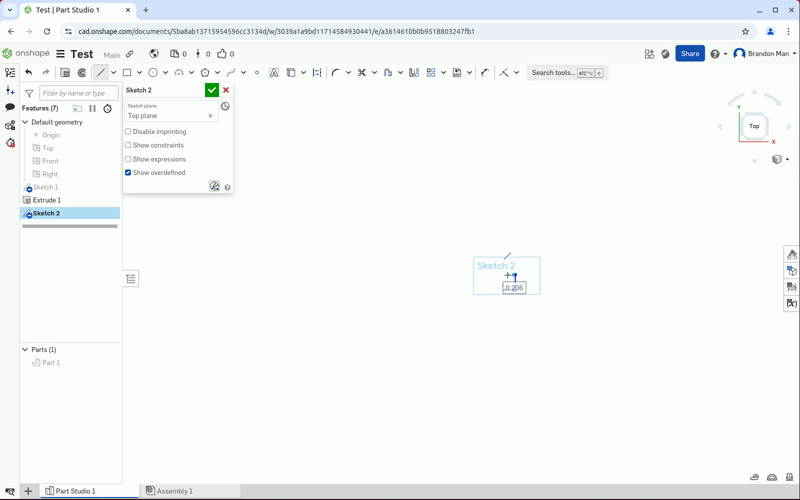
scroll(6)
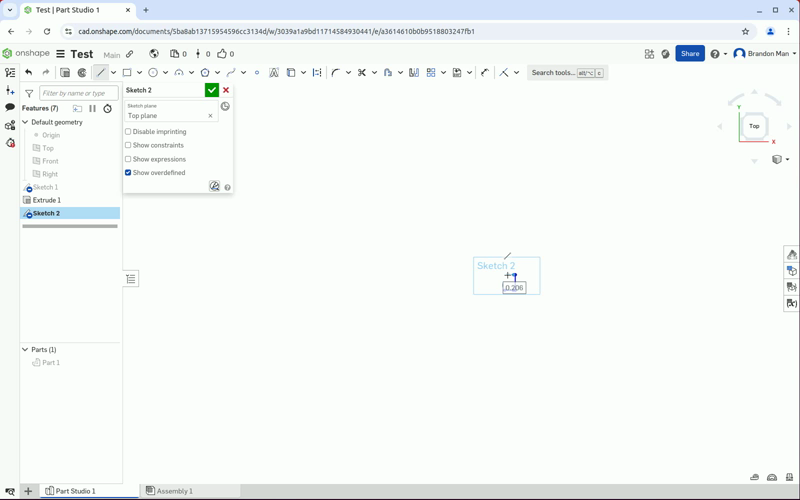
scroll(6)
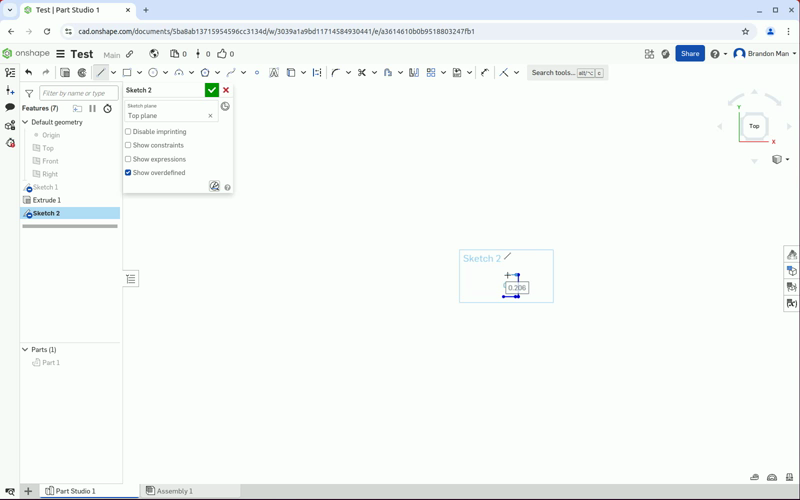
scroll(6)
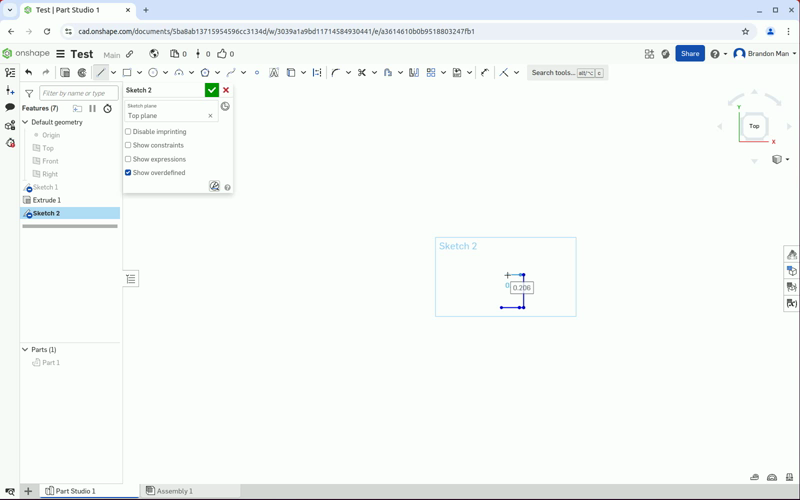
scroll(6)
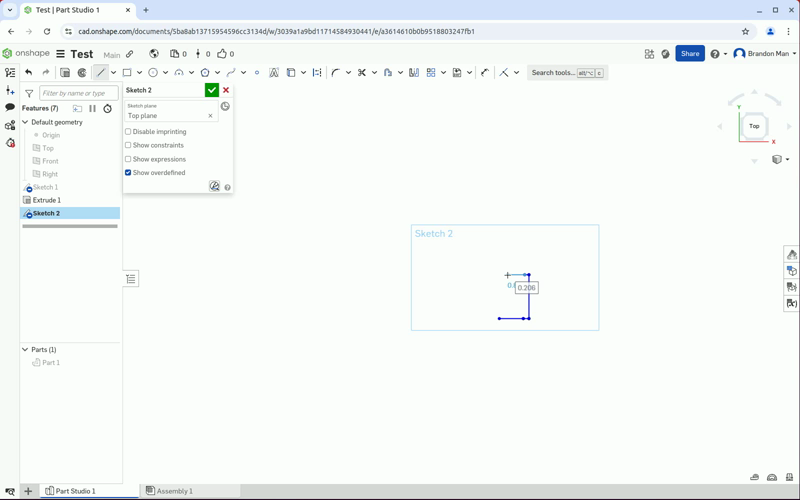
scroll(6)
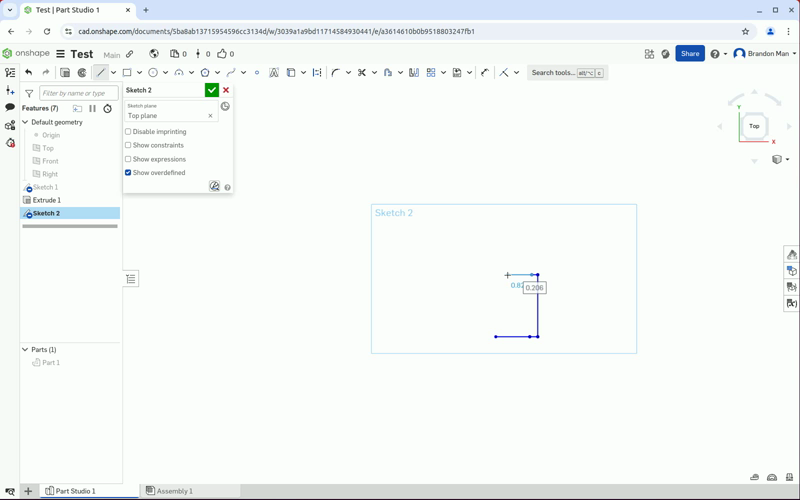
scroll(6)
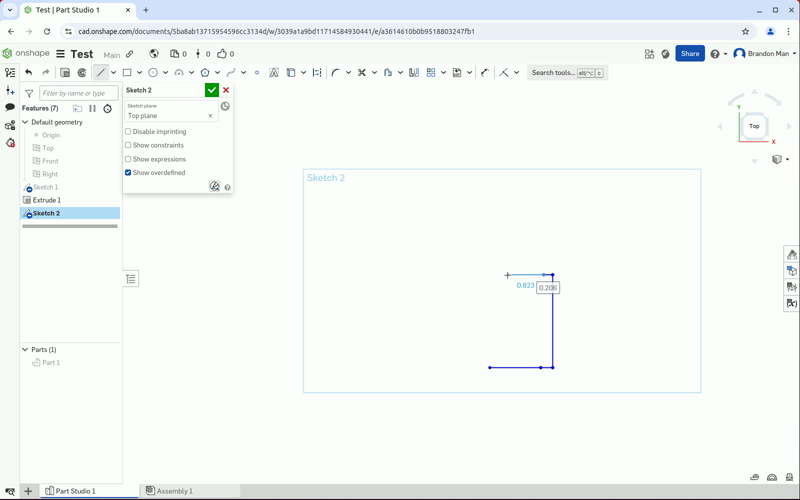
scroll(6)
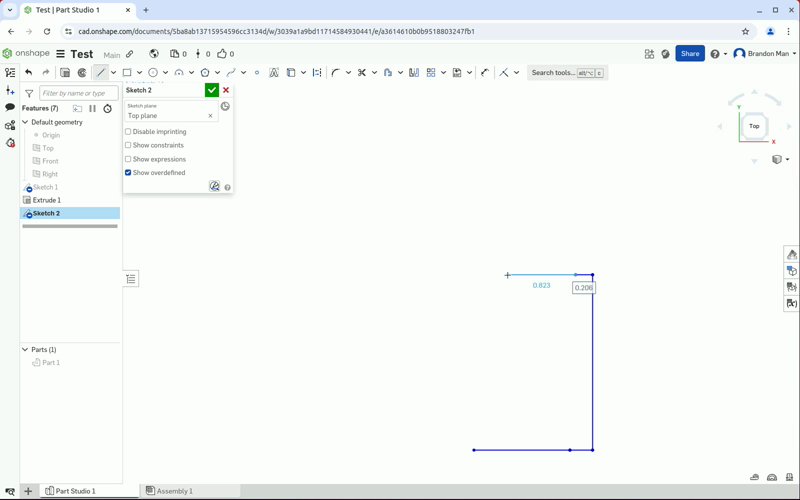
click(507, 274)
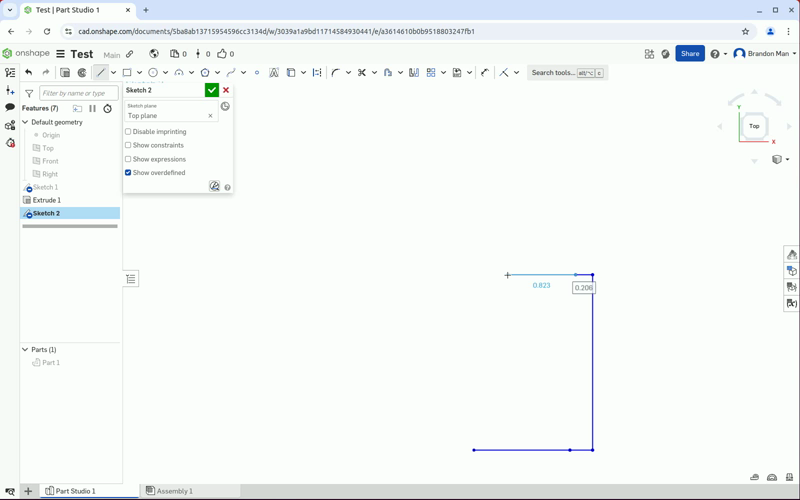
scroll(-6)
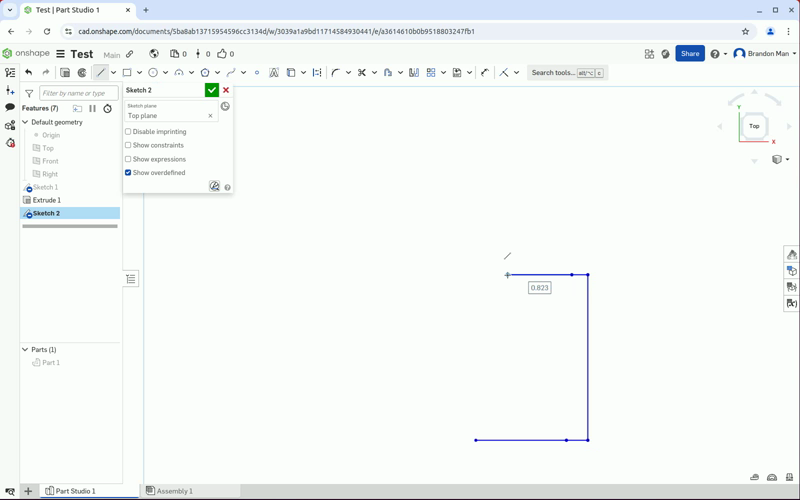
scroll(-6)
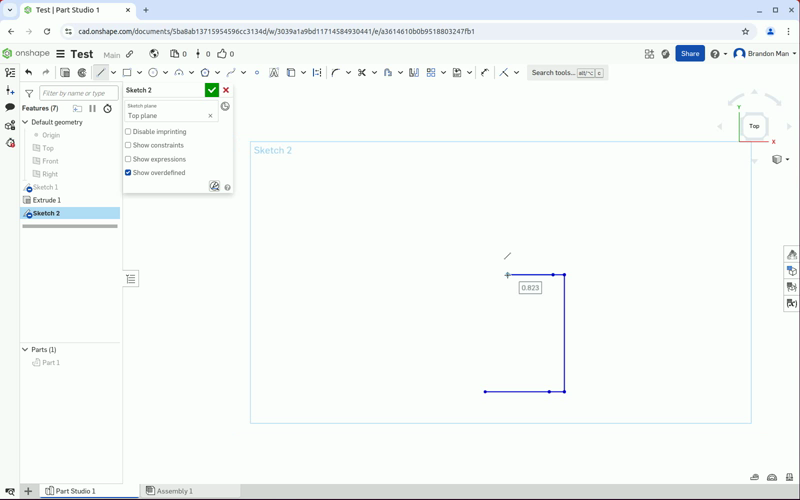
scroll(-6)
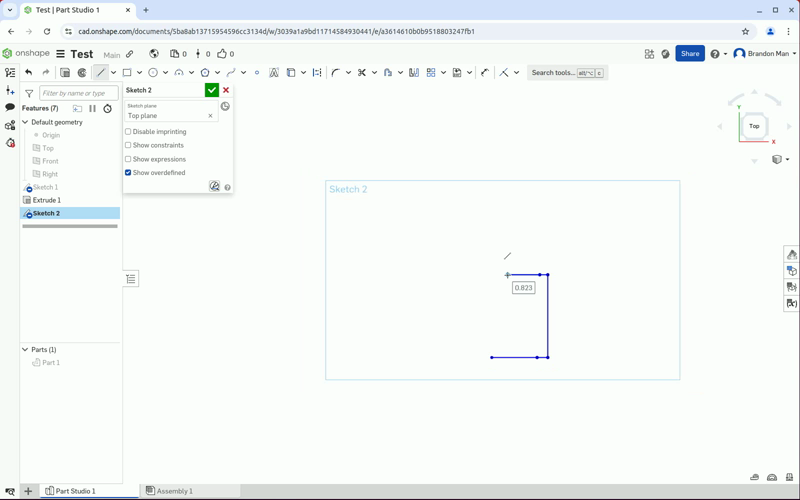
scroll(-6)
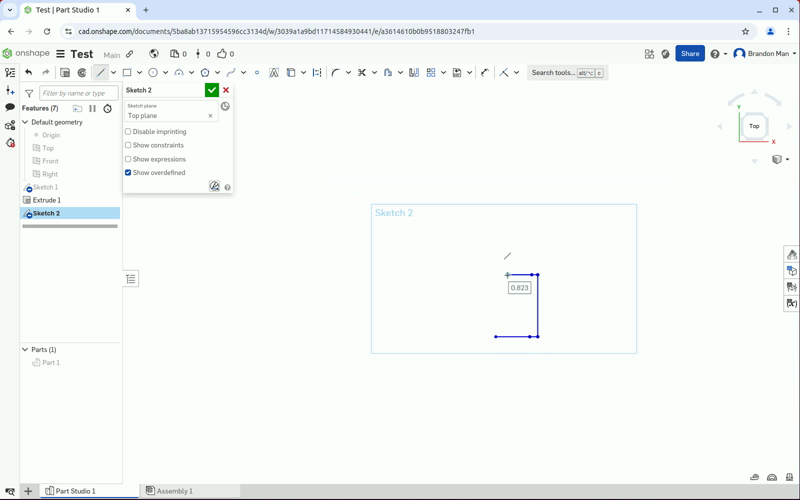
scroll(-6)
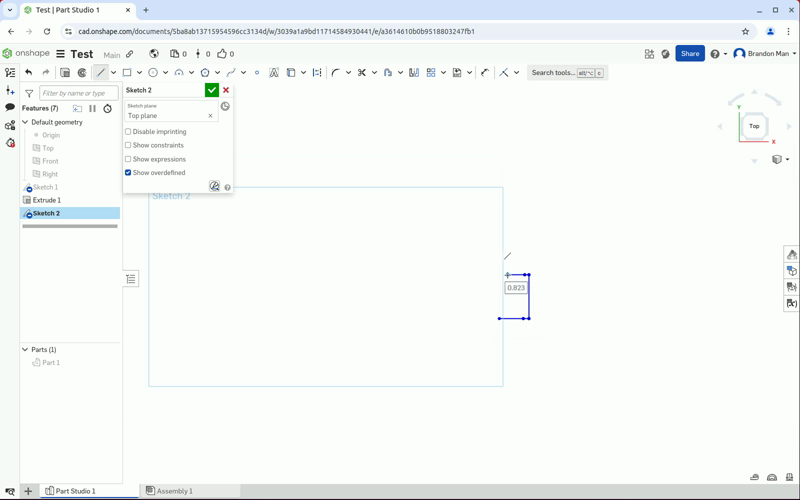
scroll(-6)
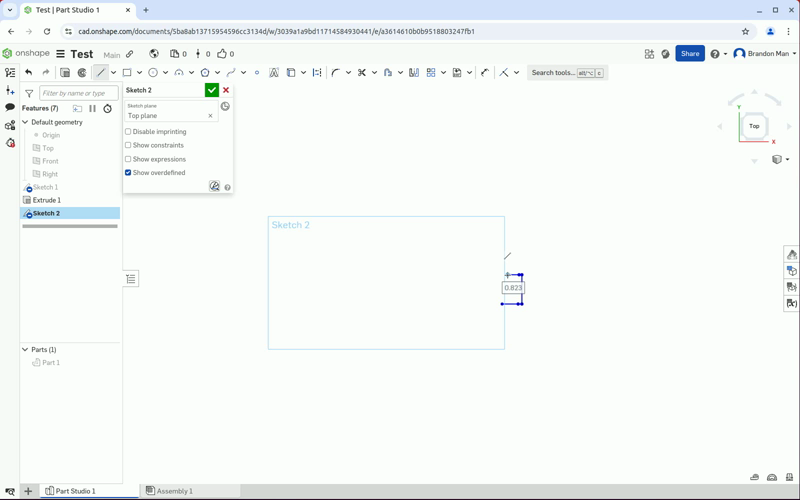
scroll(-6)
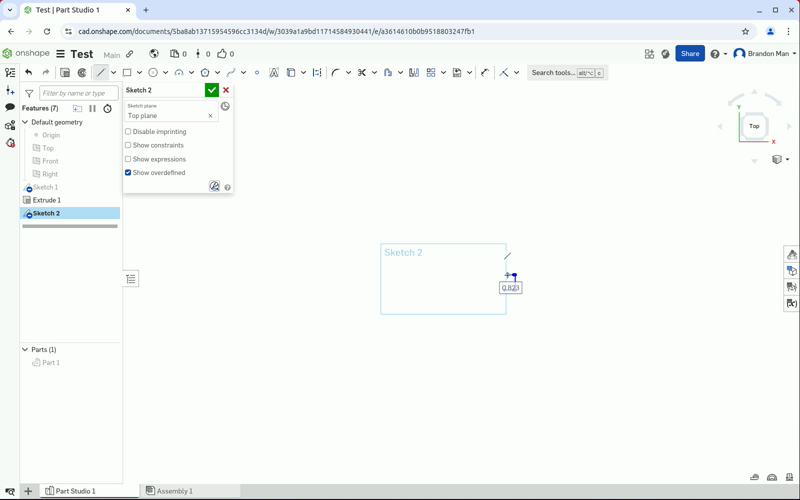
key_up(shift)
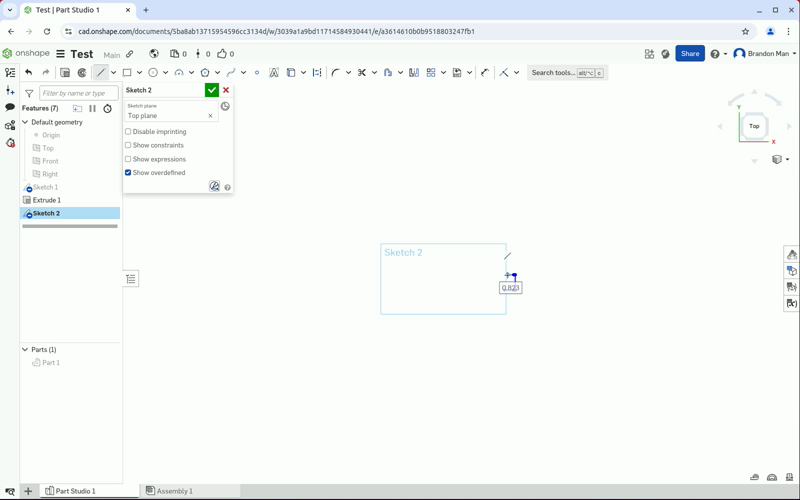
mouse_move(537, 274)
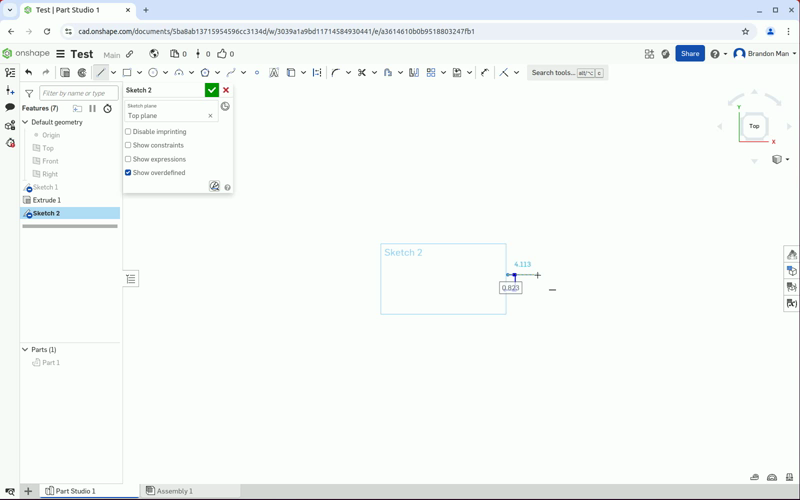
key_down(shift)
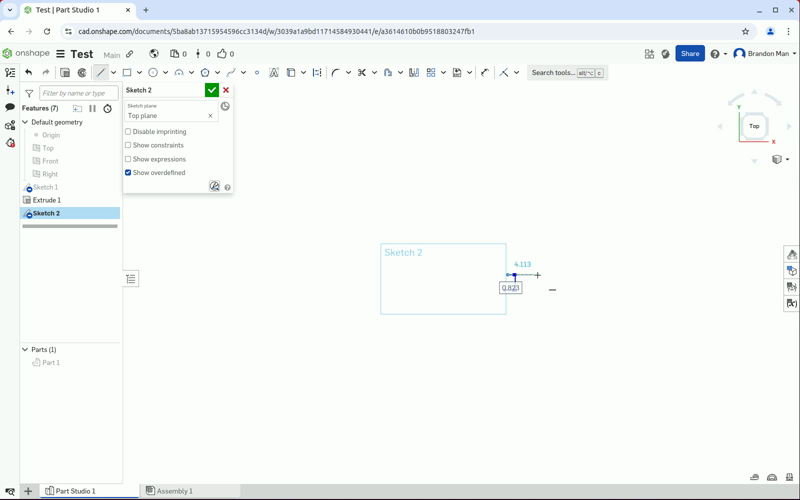
mouse_move(507, 290)
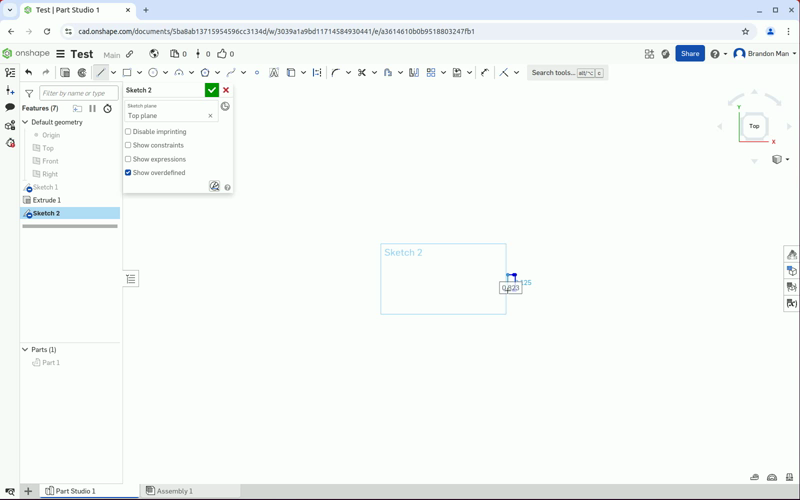
key_up(shift)
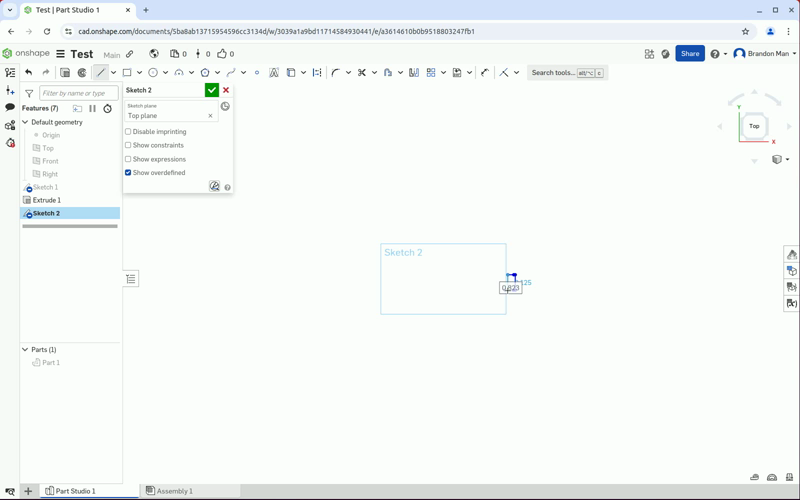
click(507, 290)
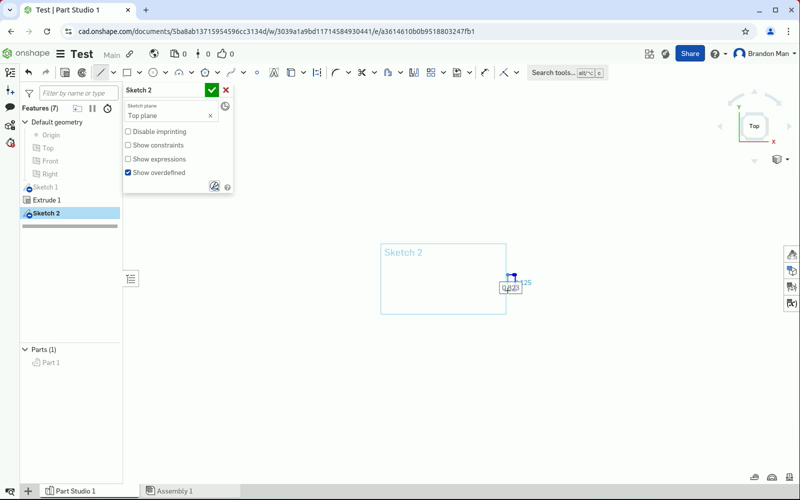
key(esc)
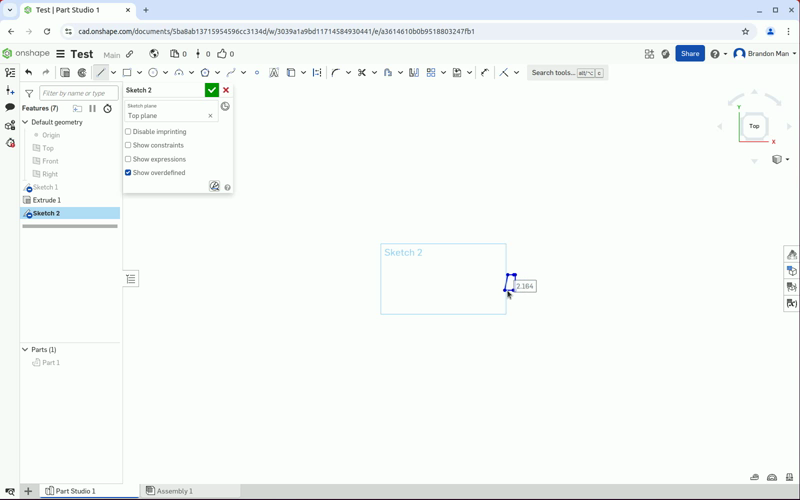
mouse_move(514, 280)
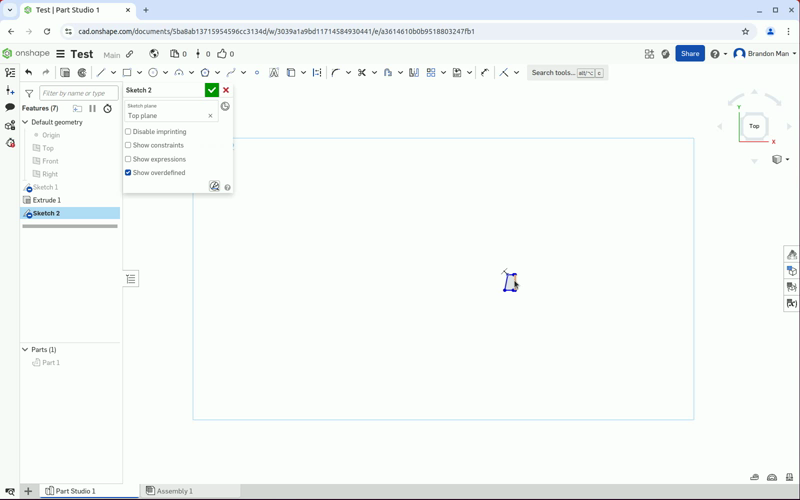
scroll(6)
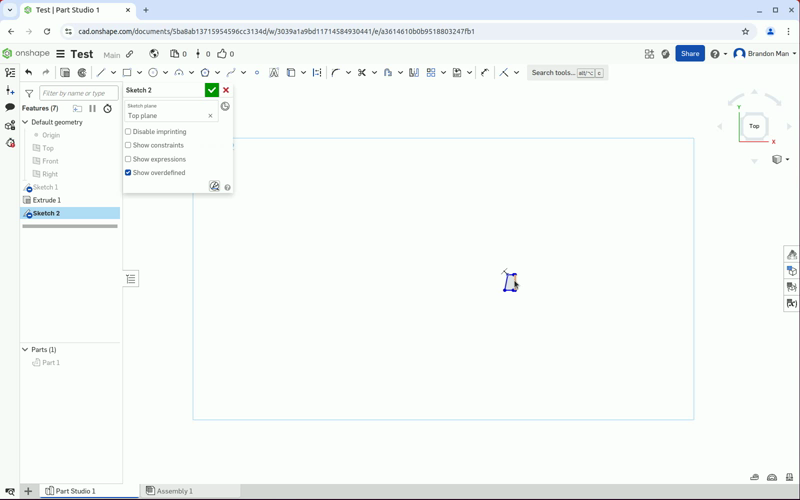
scroll(6)
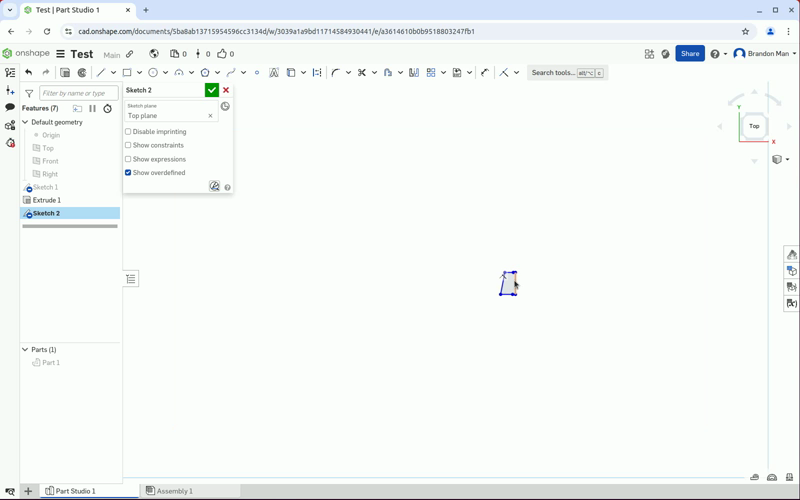
scroll(6)
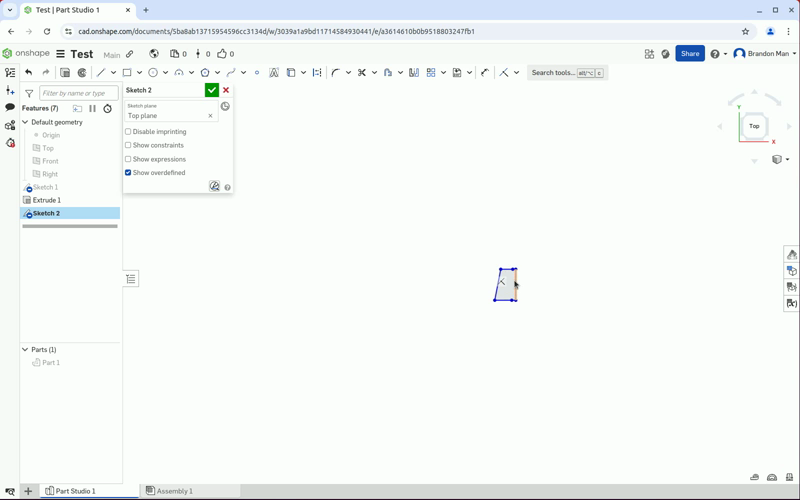
scroll(6)
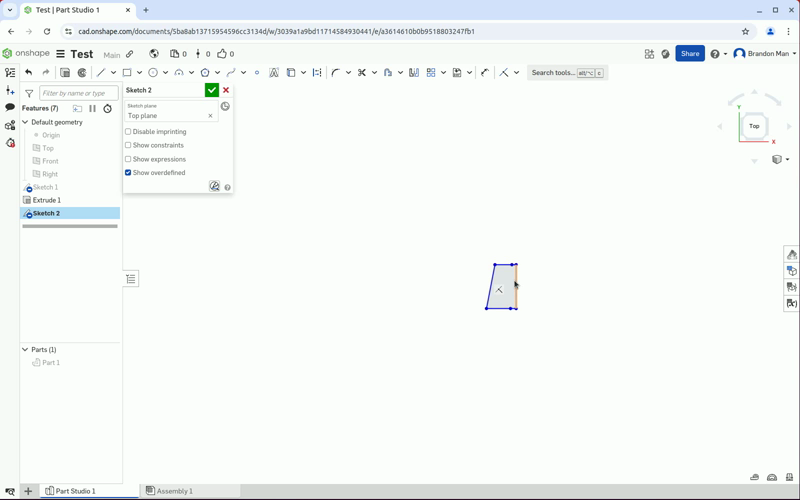
scroll(6)
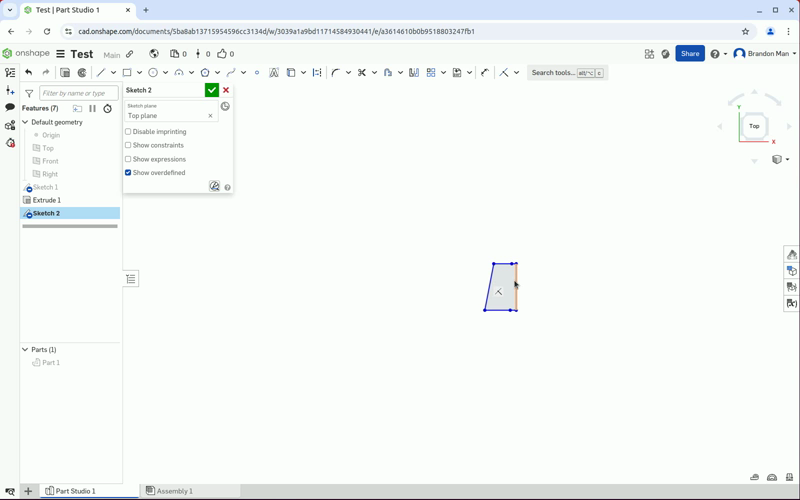
scroll(6)
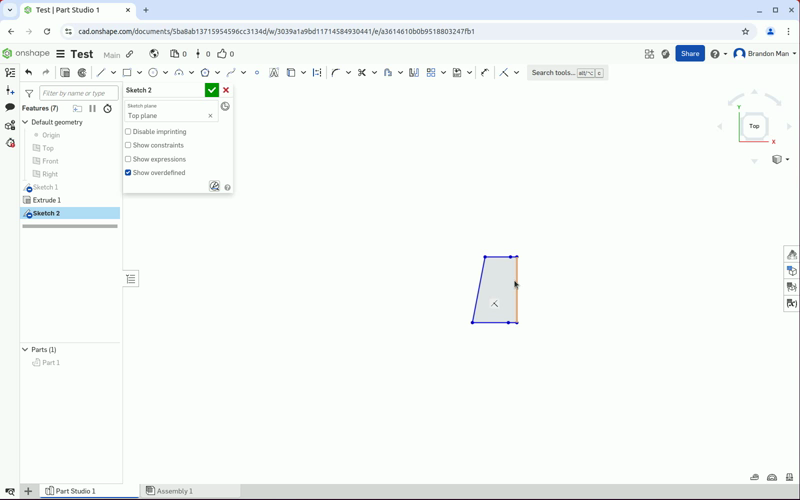
scroll(6)
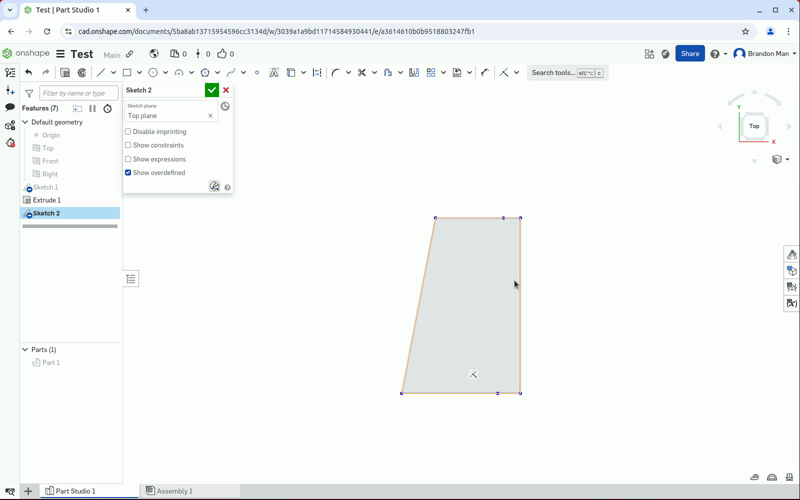
click(514, 280)
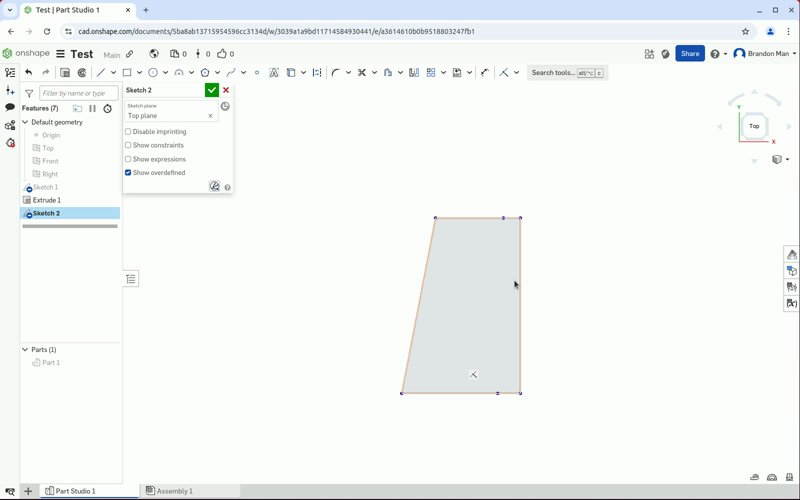
scroll(-6)
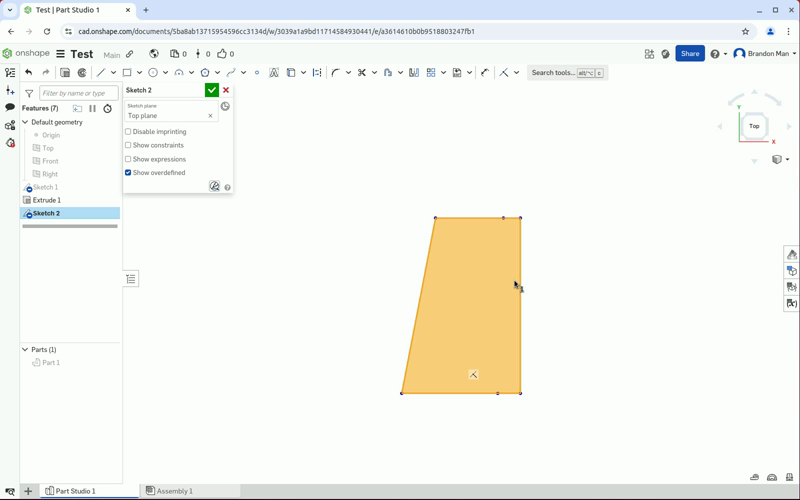
scroll(-6)
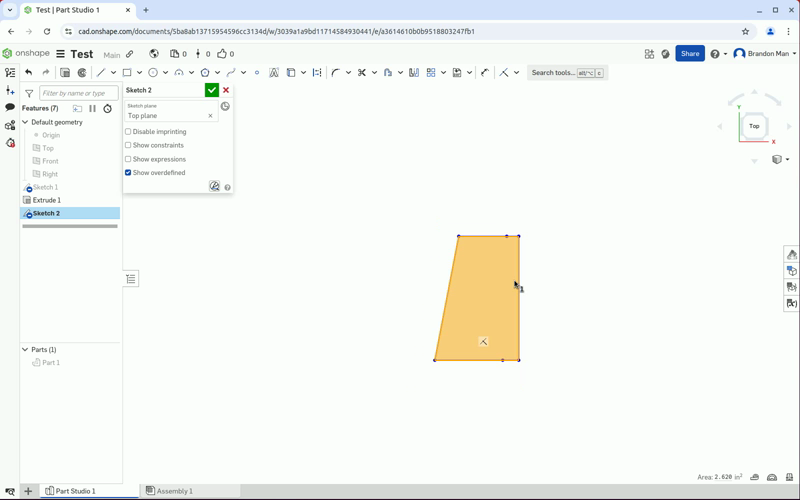
scroll(-6)
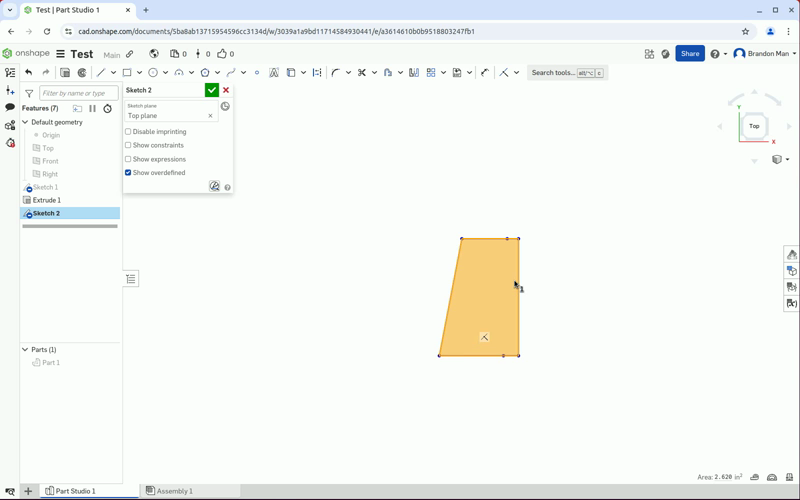
scroll(-6)
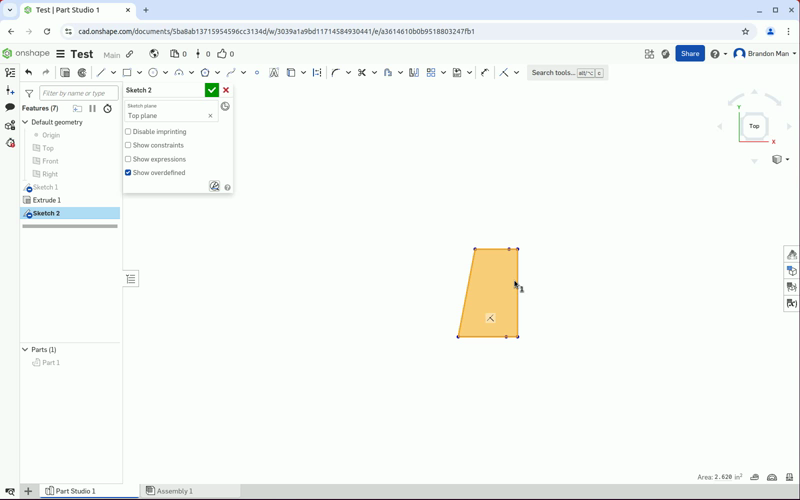
scroll(-6)
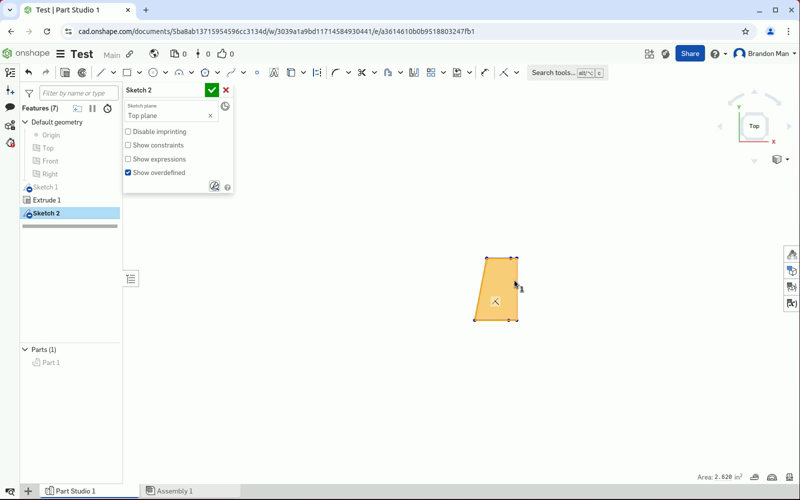
scroll(-6)
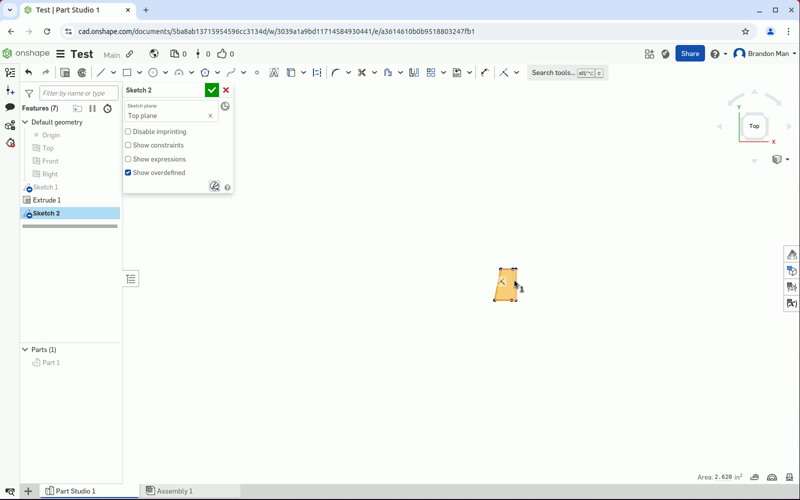
scroll(-6)
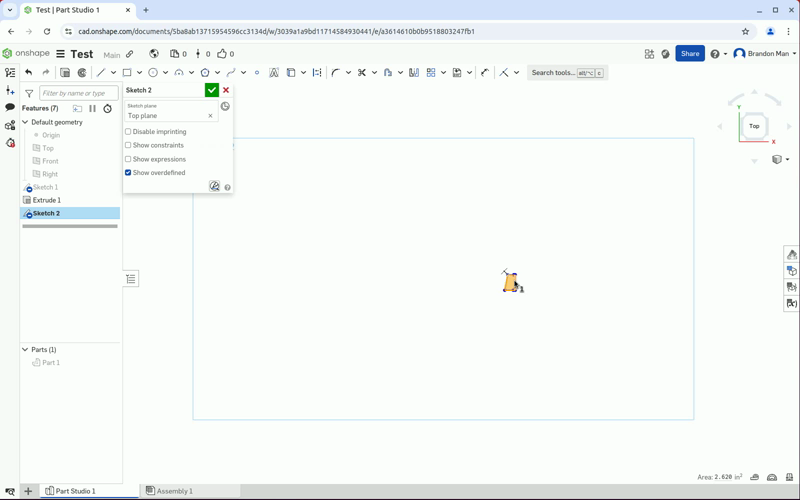
mouse_move(73, 352)
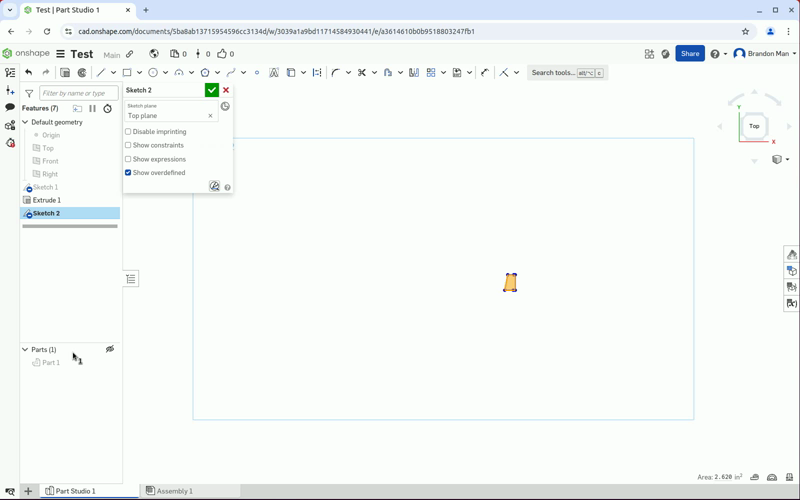
key(shift+y)
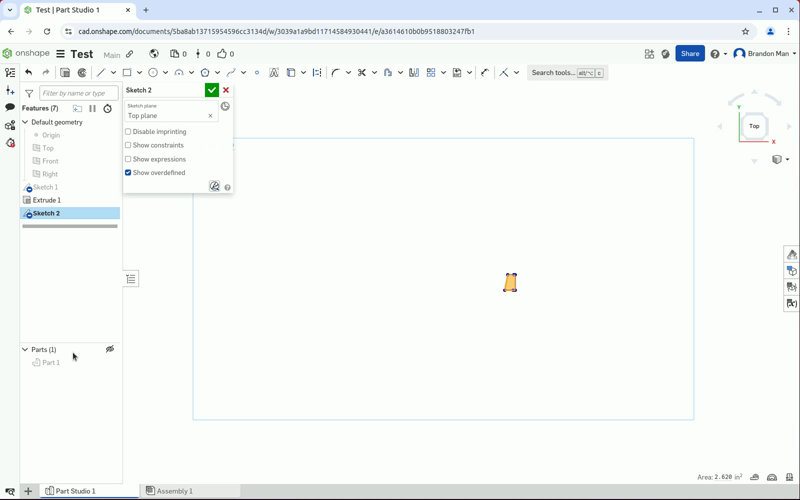
key(shift+e)
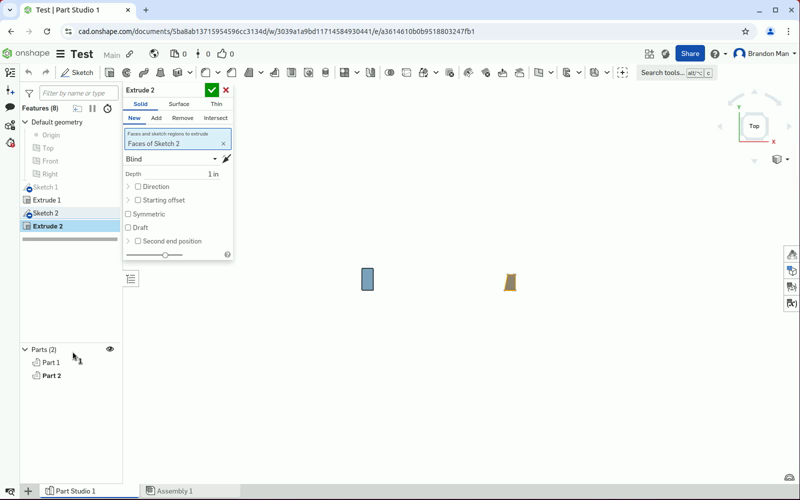
mouse_move(143, 106)
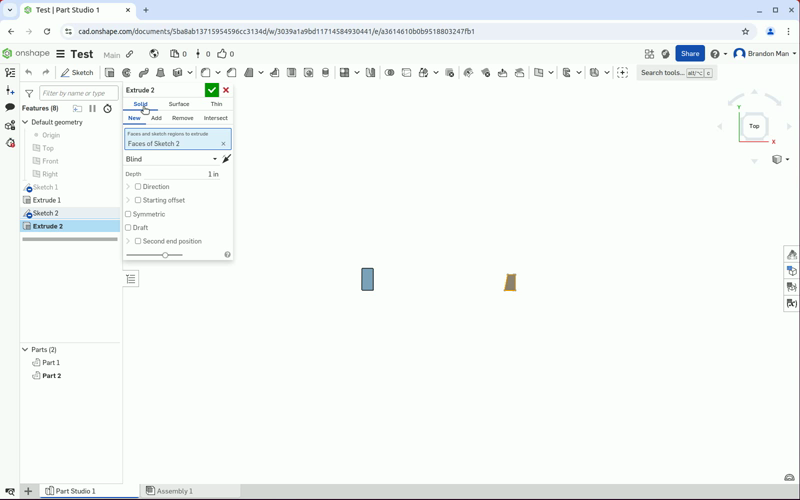
click(143, 106)
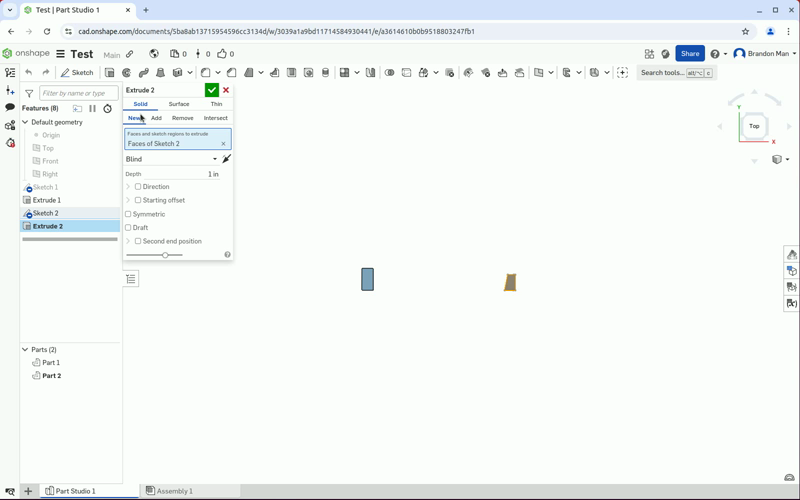
mouse_move(137, 120)
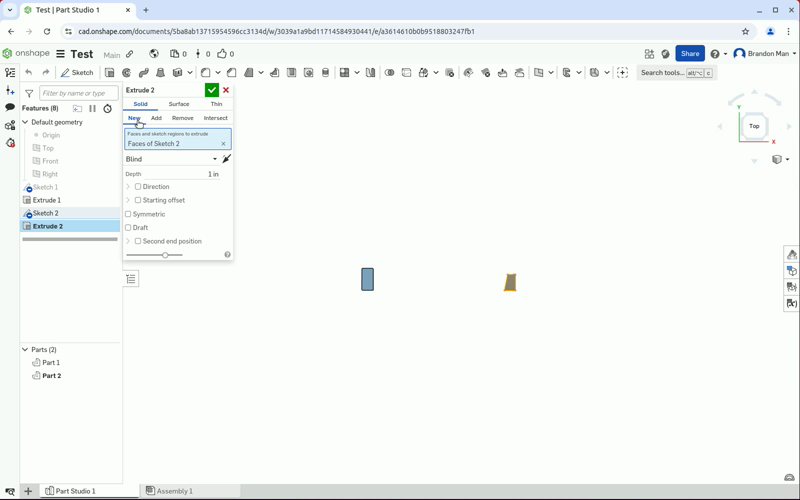
click(137, 120)
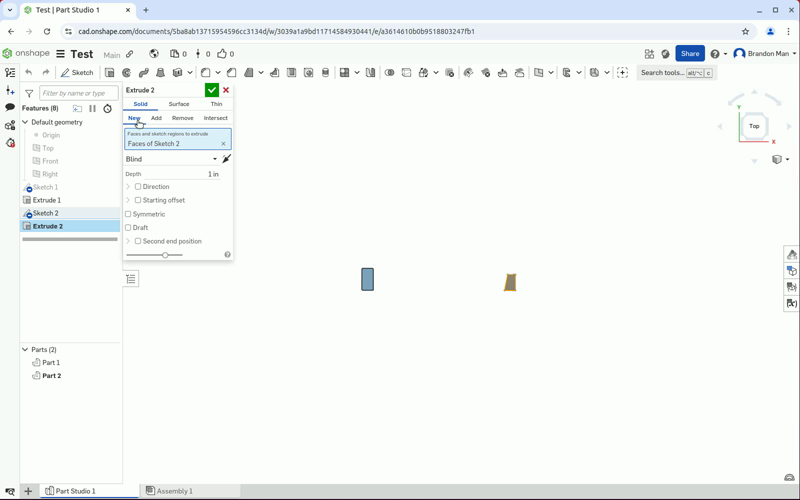
key(tab, 4)
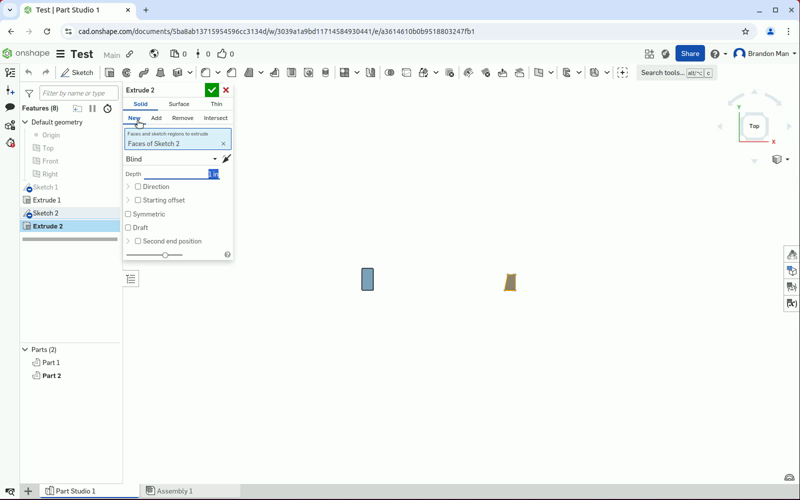
text(23.108)
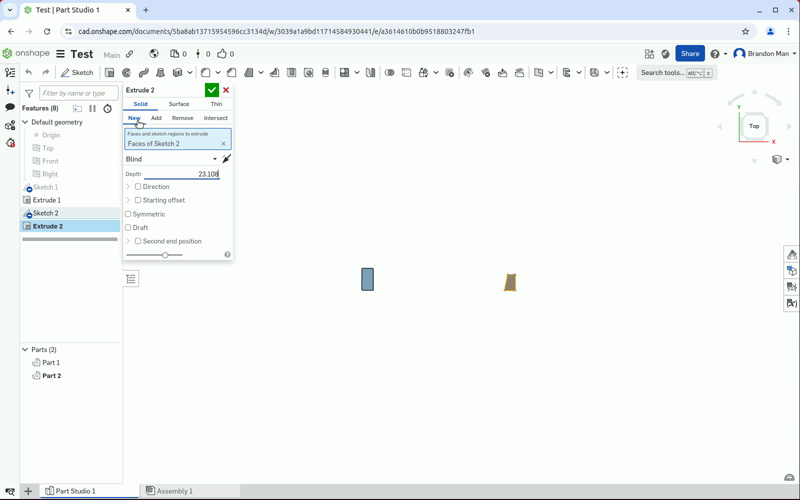
key(enter)
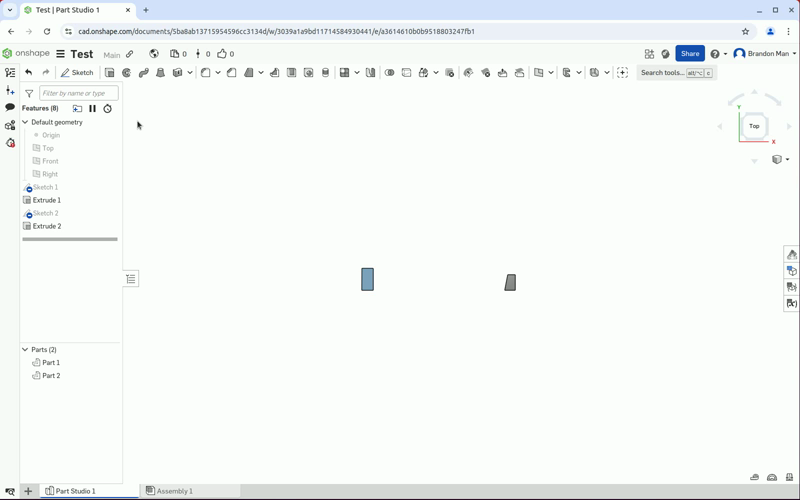
key(shift+h)
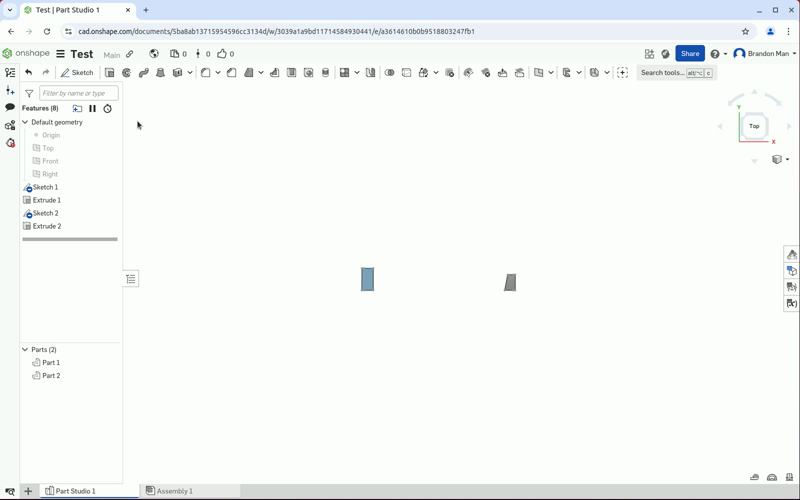
key(shift+h)
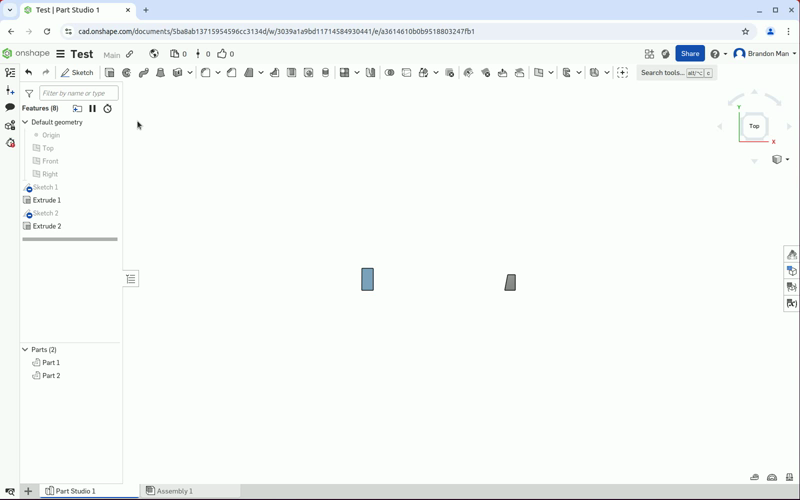
mouse_move(73, 189)
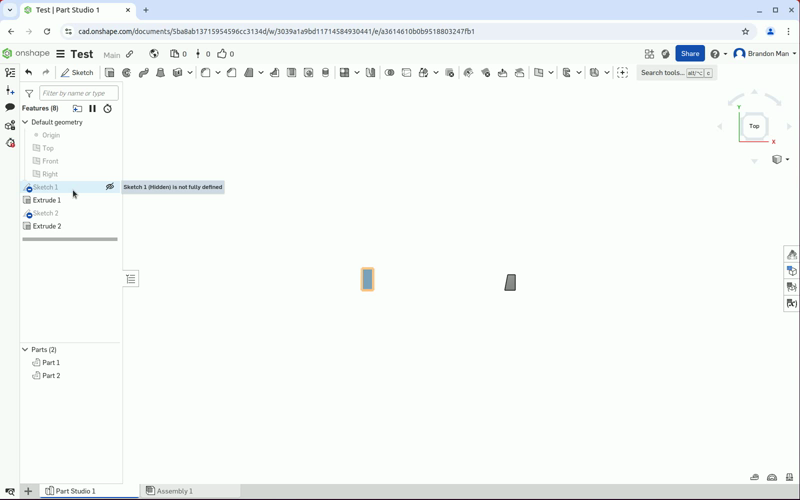
click(73, 189)
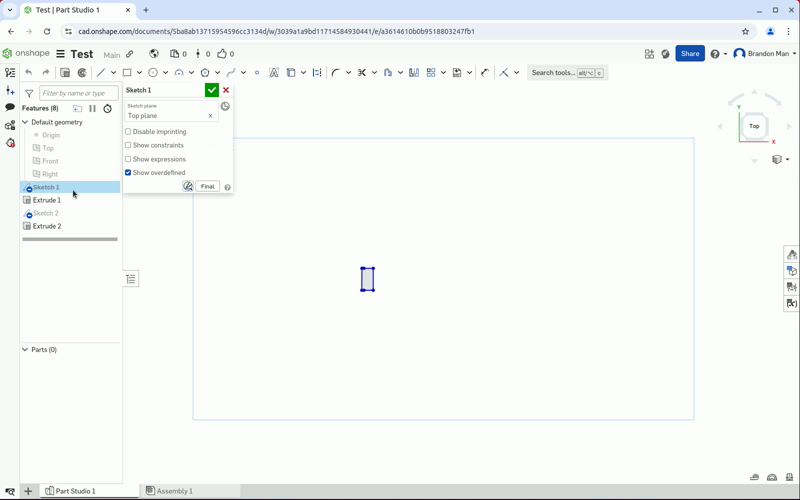
mouse_move(229, 92)
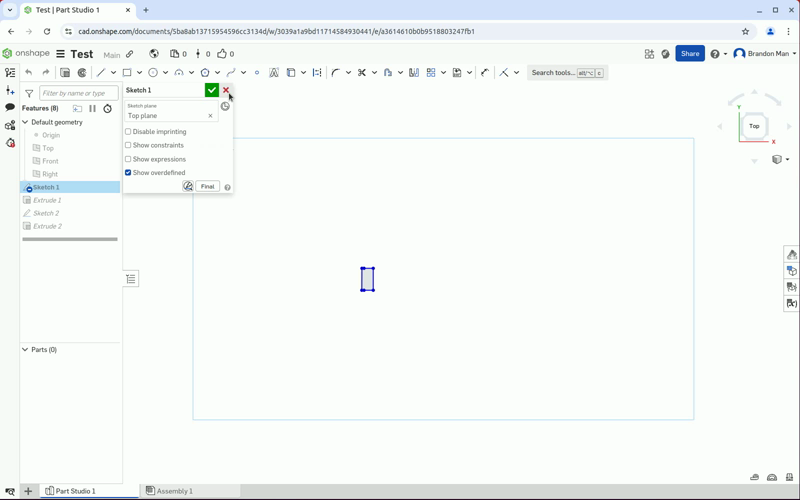
click(229, 92)
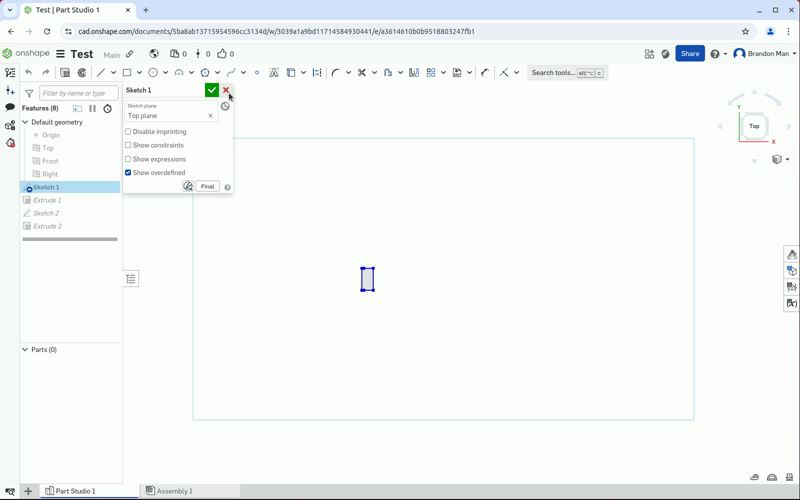
key(shift+s)
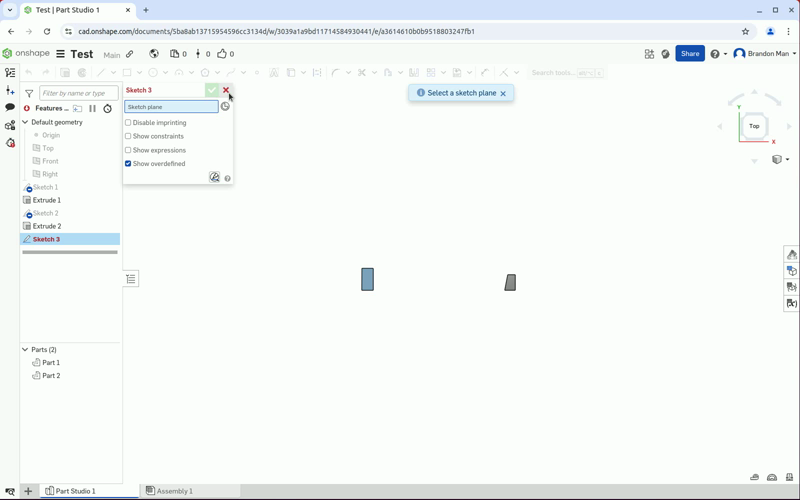
mouse_move(73, 150)
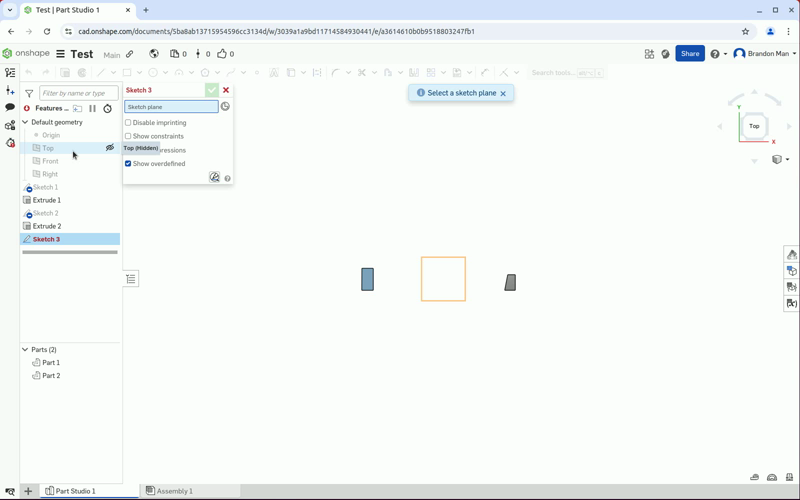
click(73, 150)
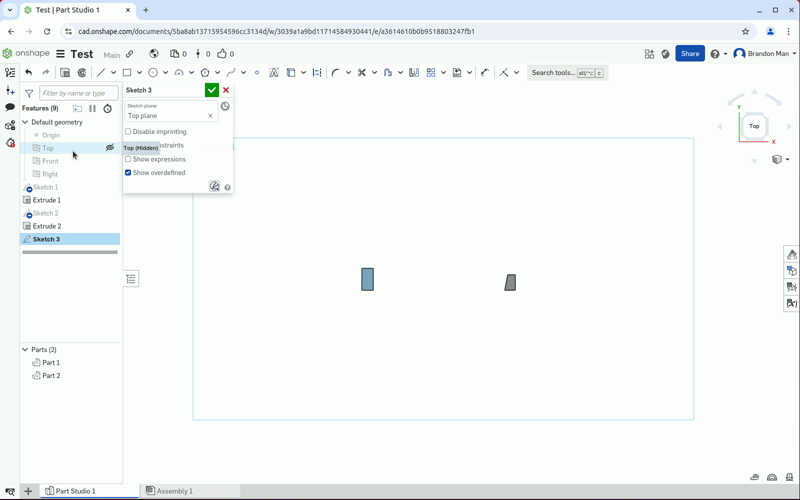
mouse_move(73, 352)
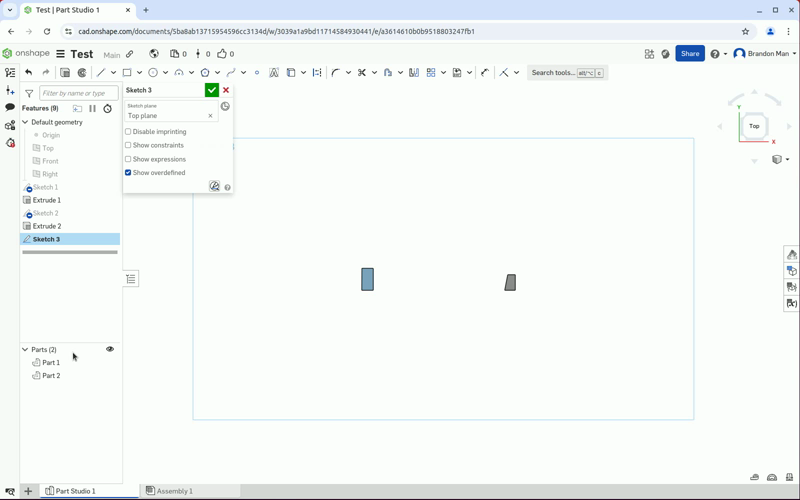
key(y)
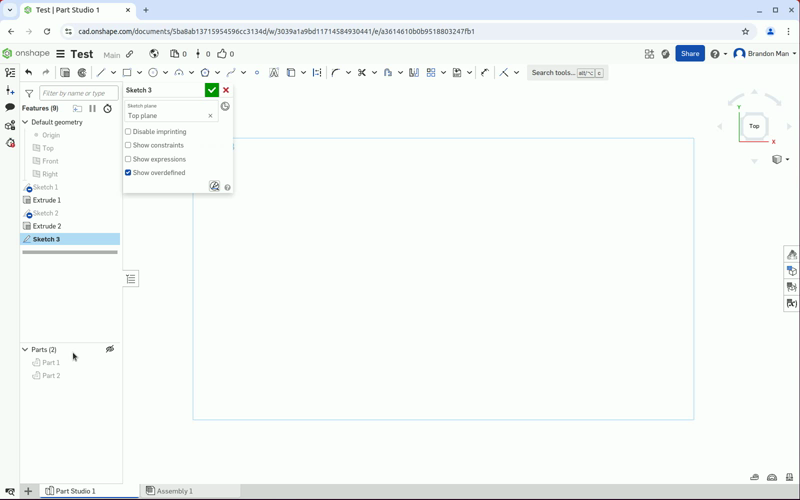
key(a)
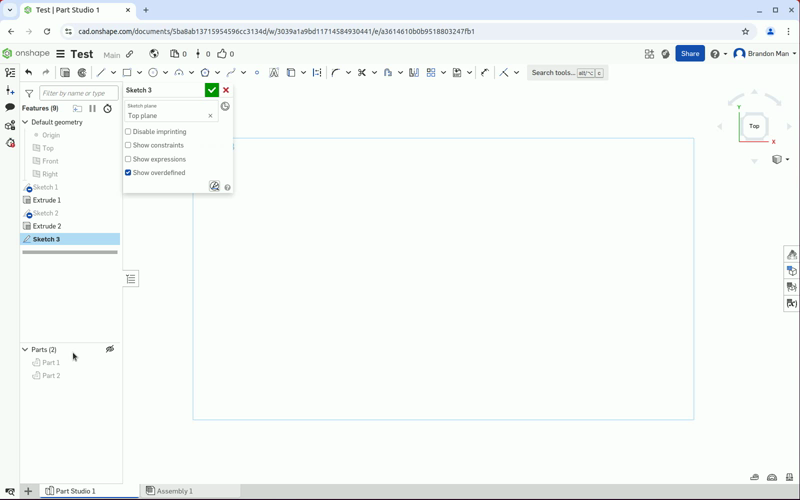
key_down(shift)
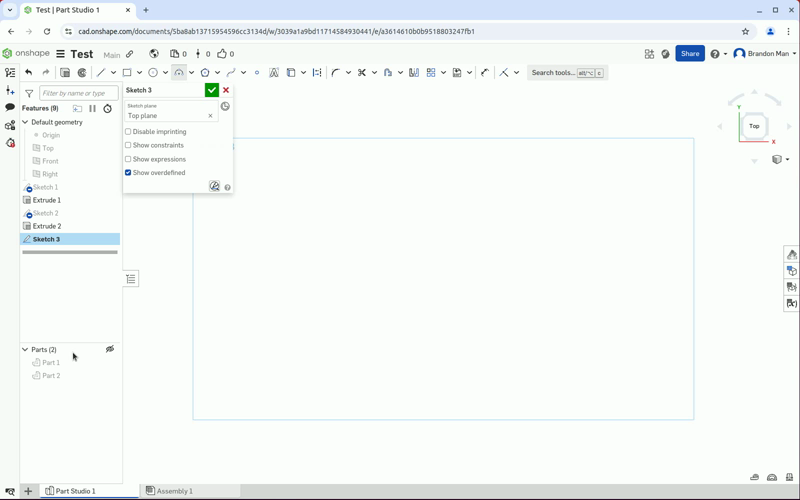
mouse_move(409, 290)
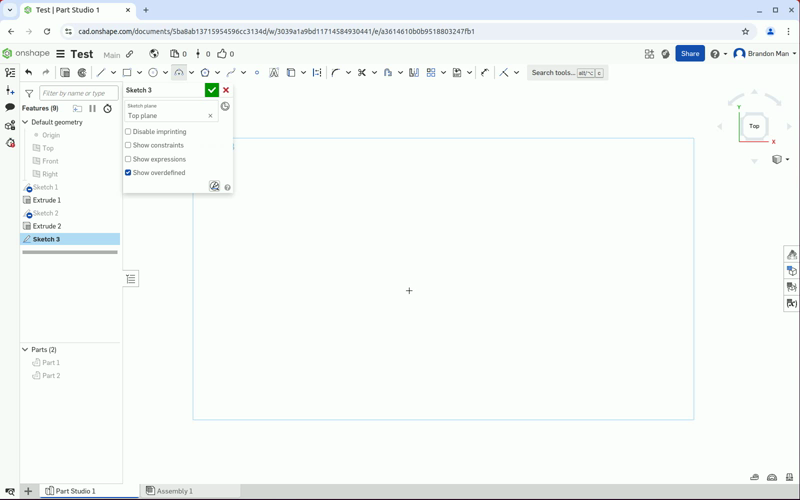
click(409, 290)
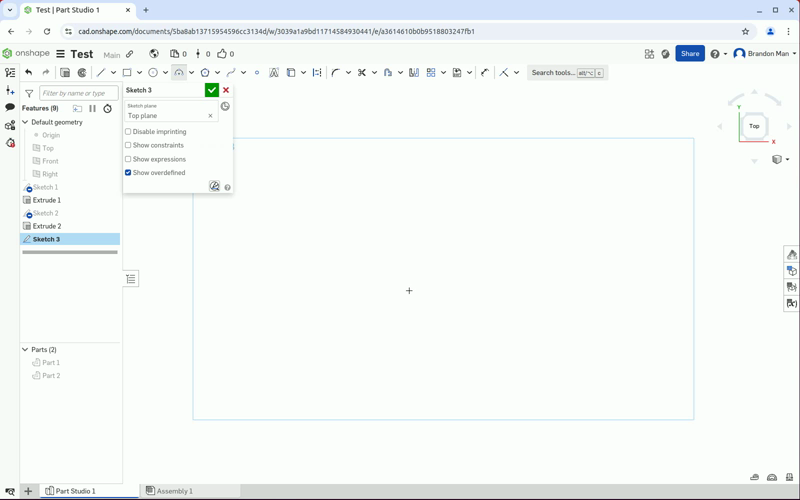
key_up(shift)
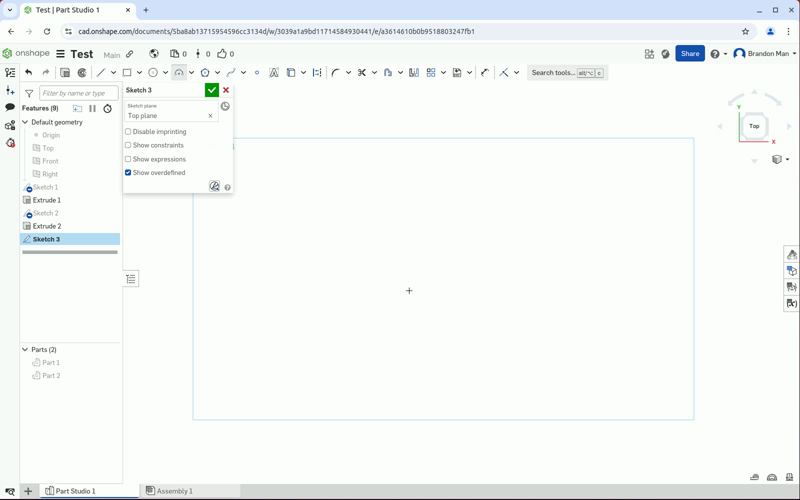
key_down(shift)
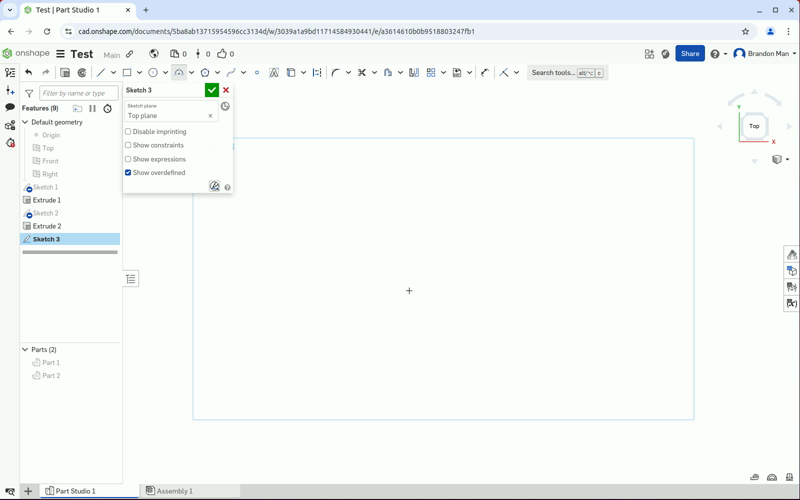
mouse_move(513, 290)
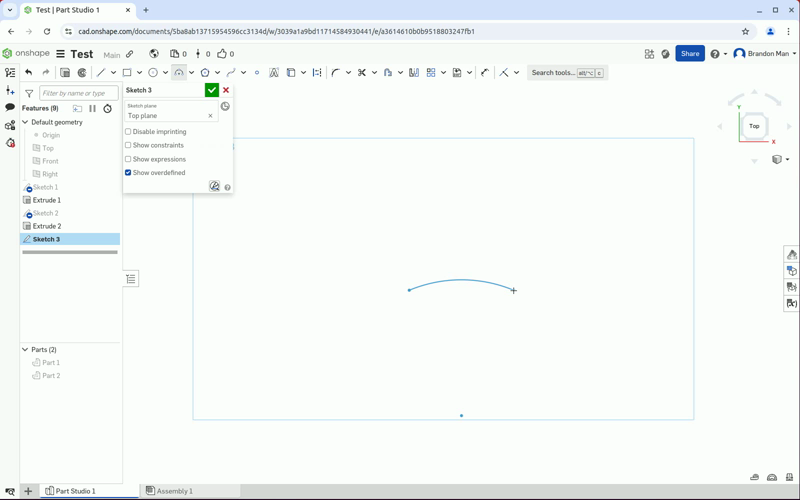
click(513, 290)
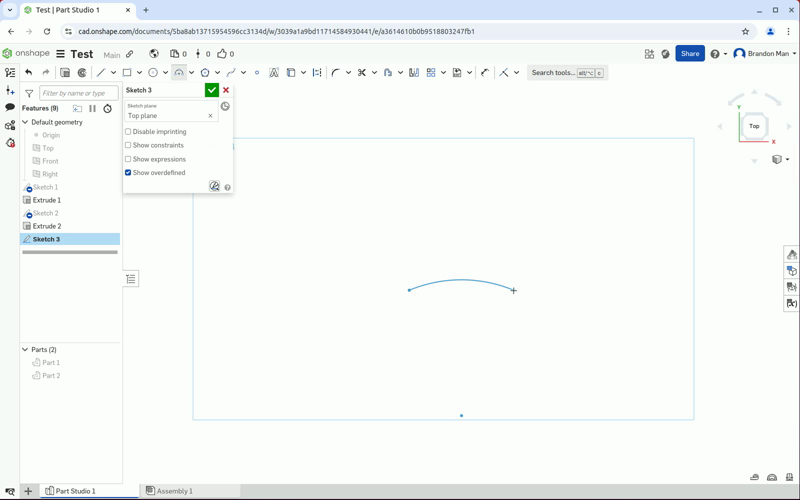
mouse_move(461, 335)
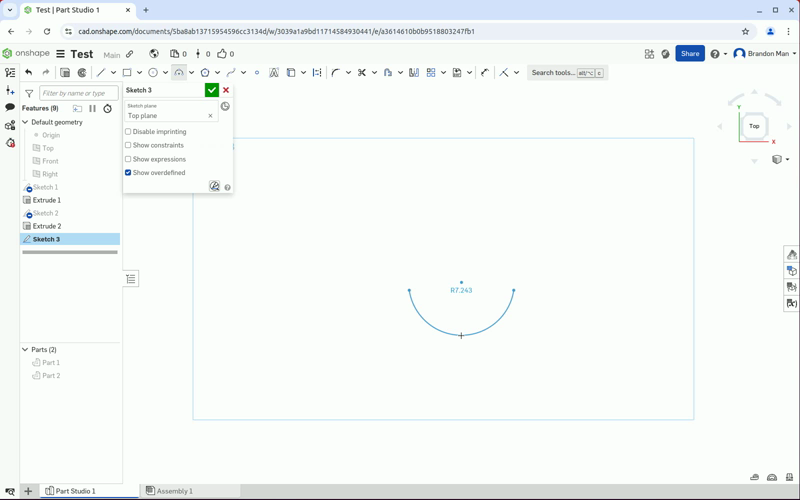
click(461, 335)
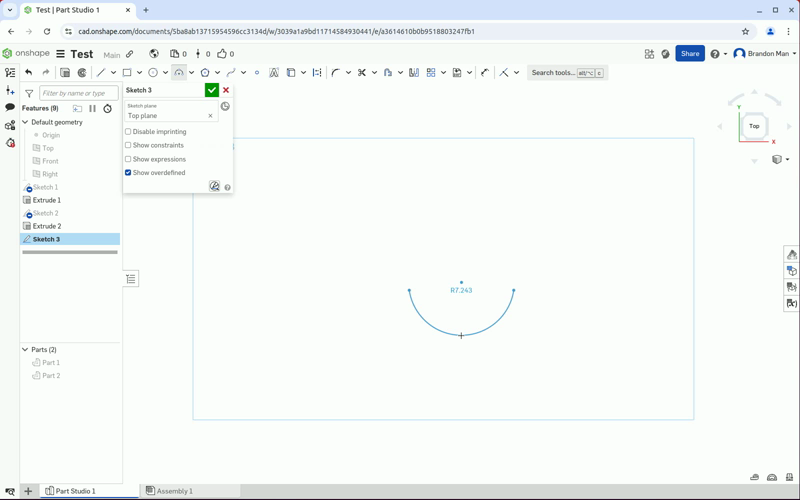
key_up(shift)
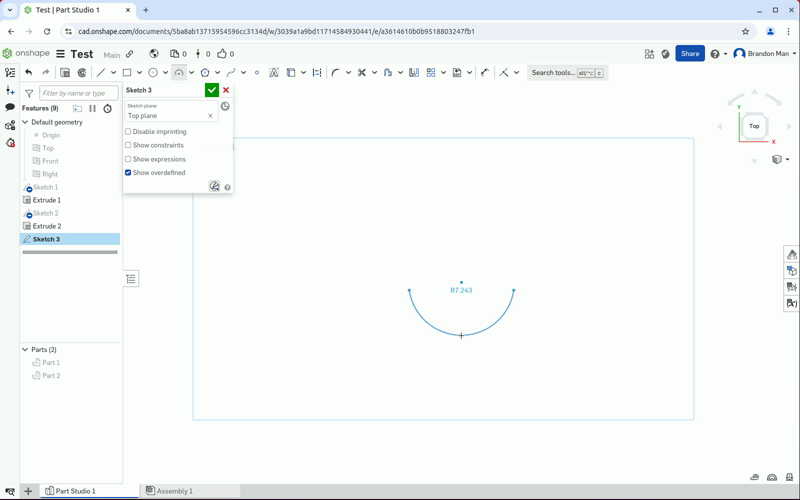
key(esc)
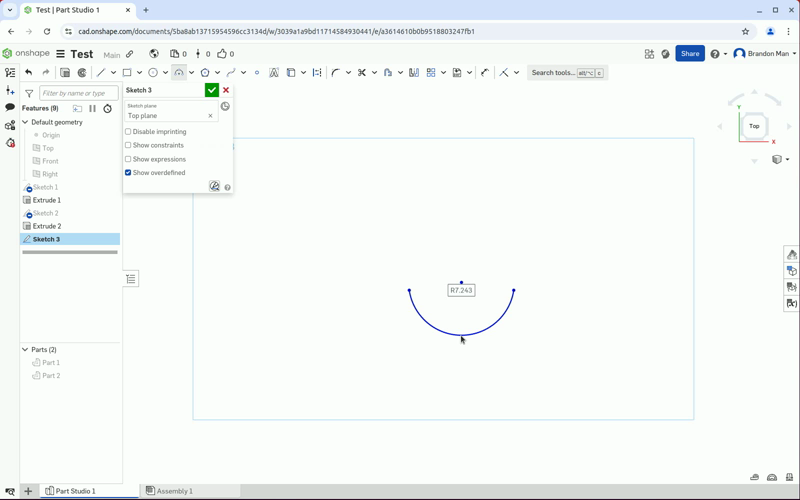
key(l)
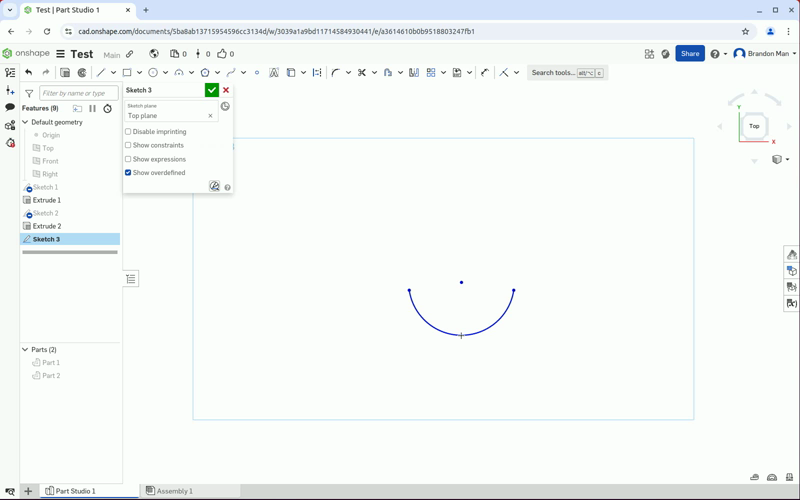
mouse_move(513, 290)
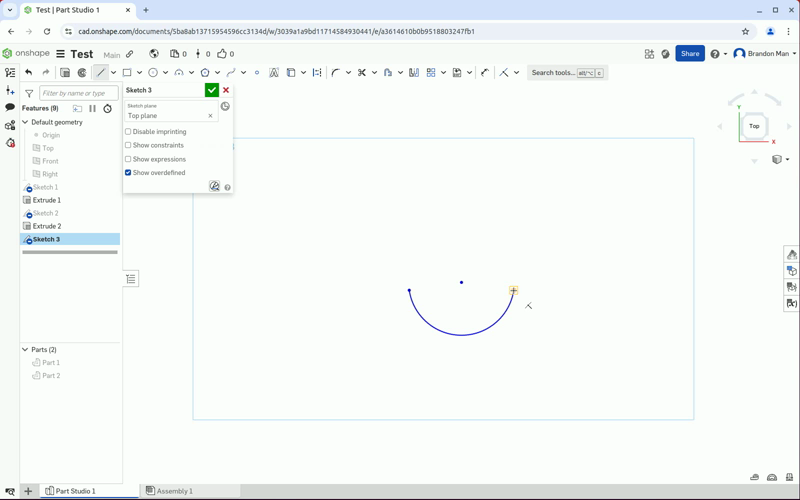
click(513, 290)
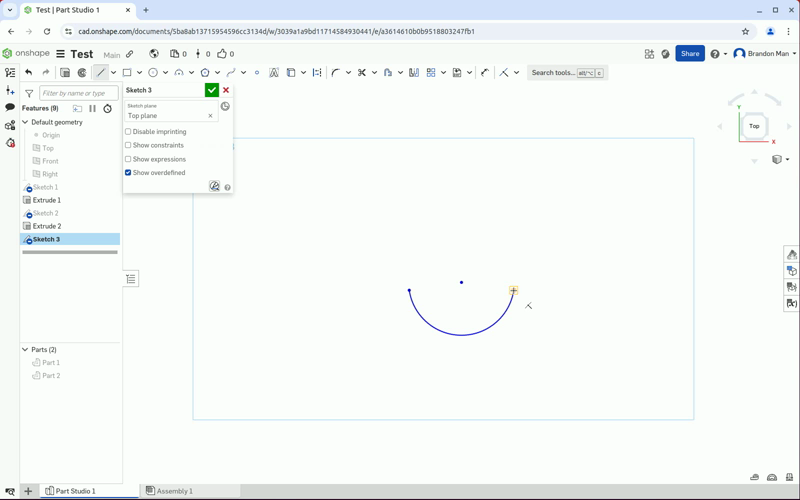
key_down(shift)
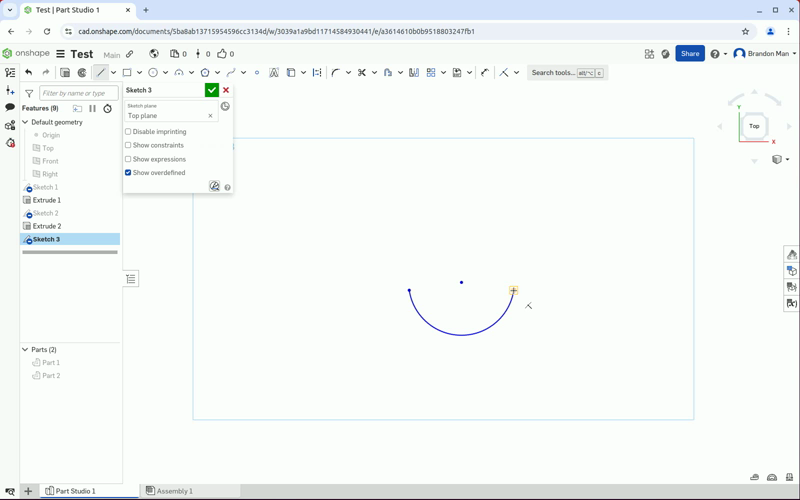
mouse_move(543, 290)
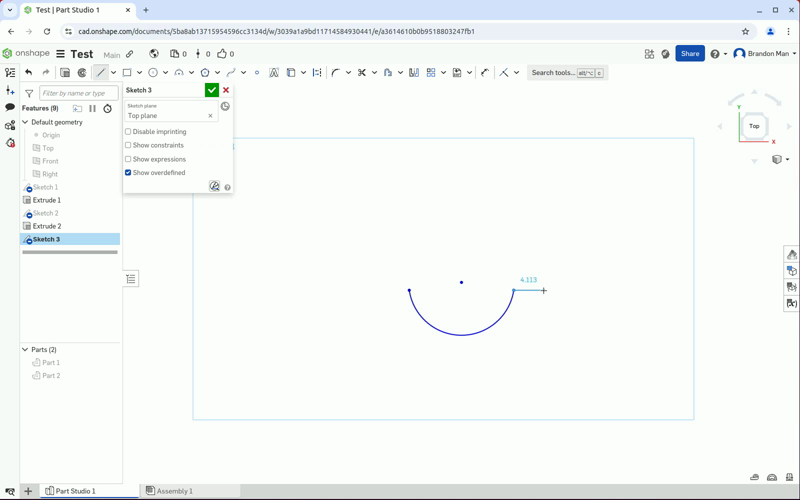
mouse_move(508, 290)
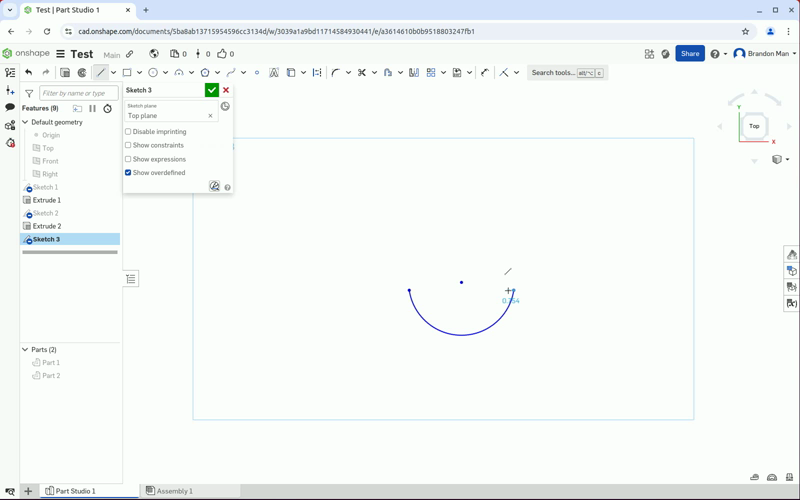
scroll(6)
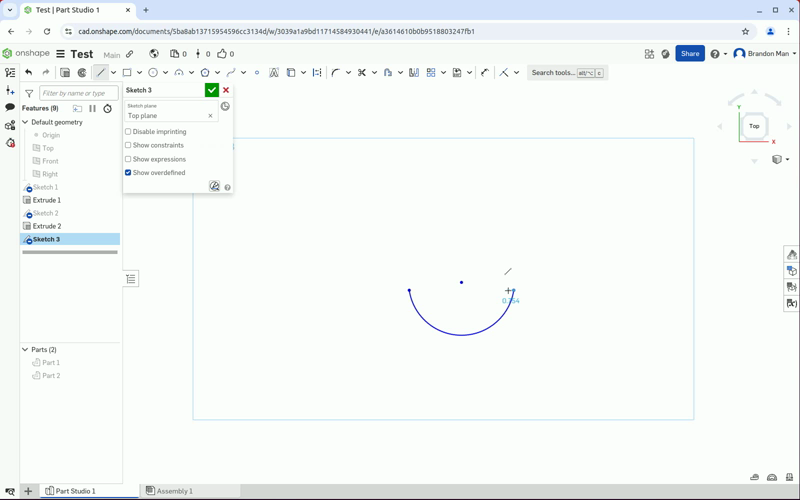
scroll(6)
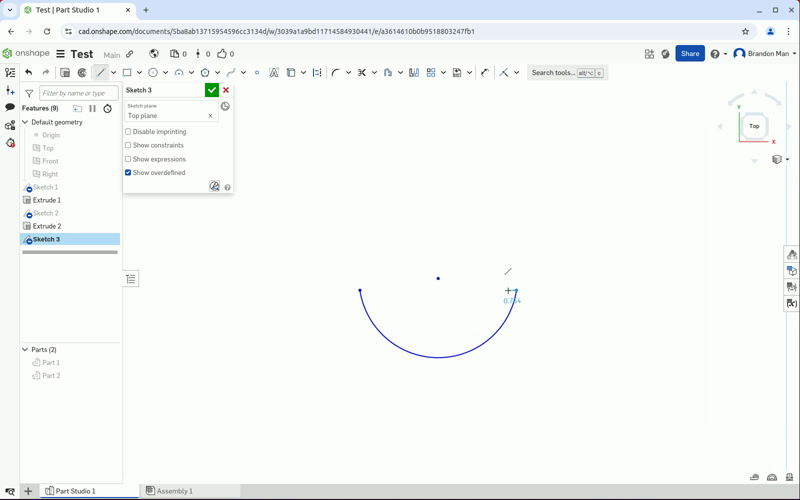
scroll(6)
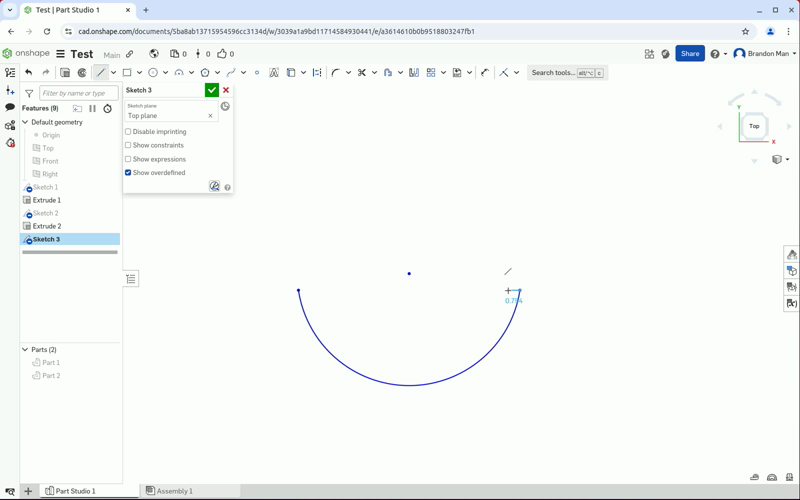
scroll(6)
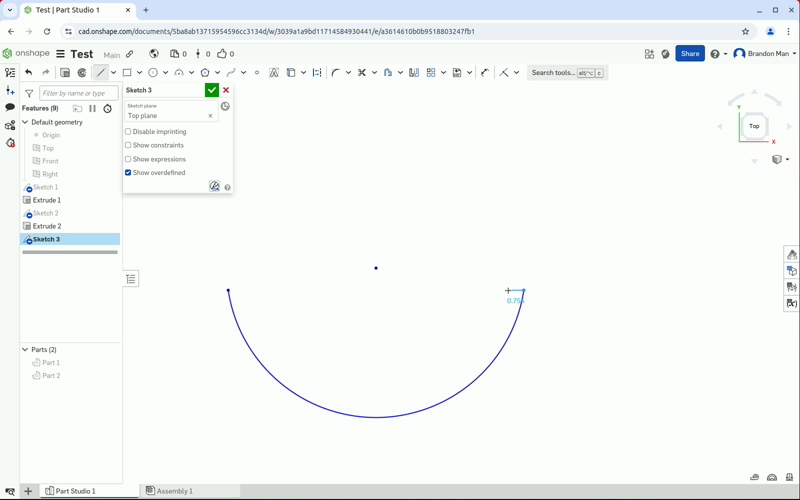
scroll(6)
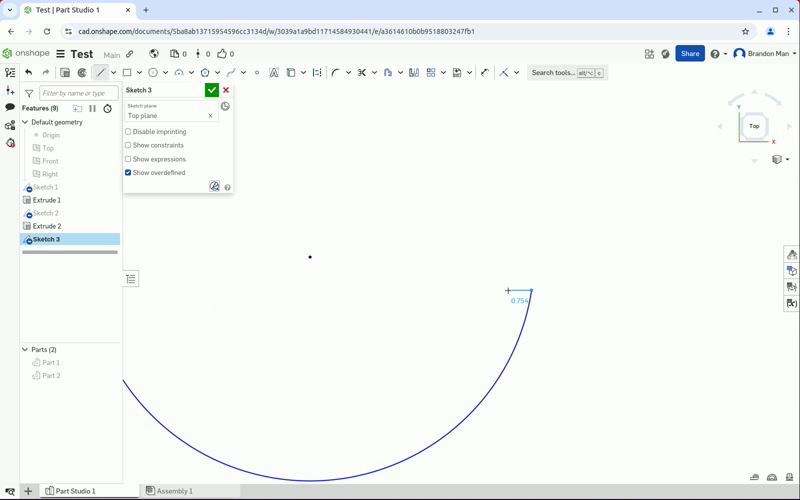
scroll(6)
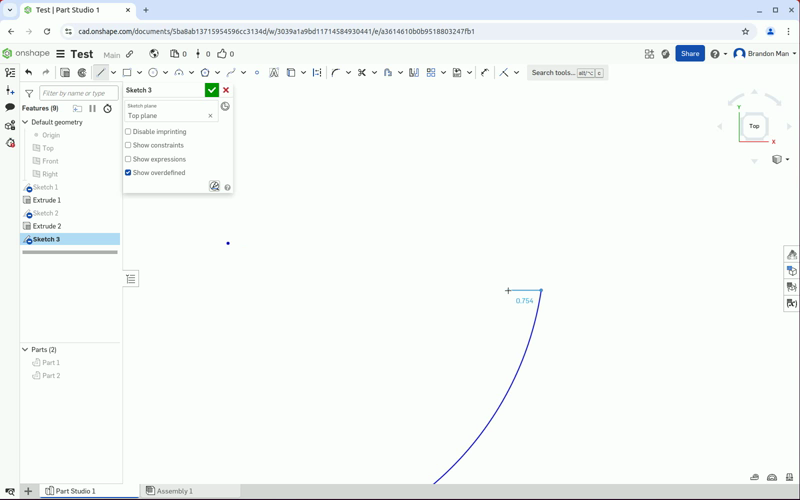
scroll(6)
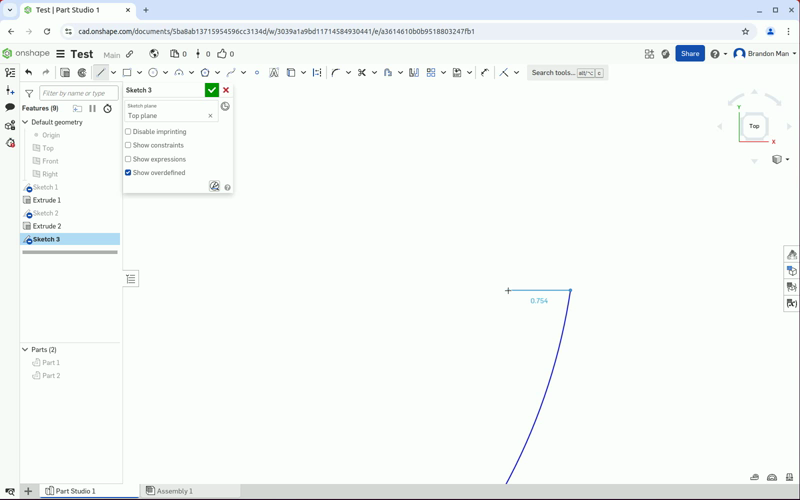
click(508, 290)
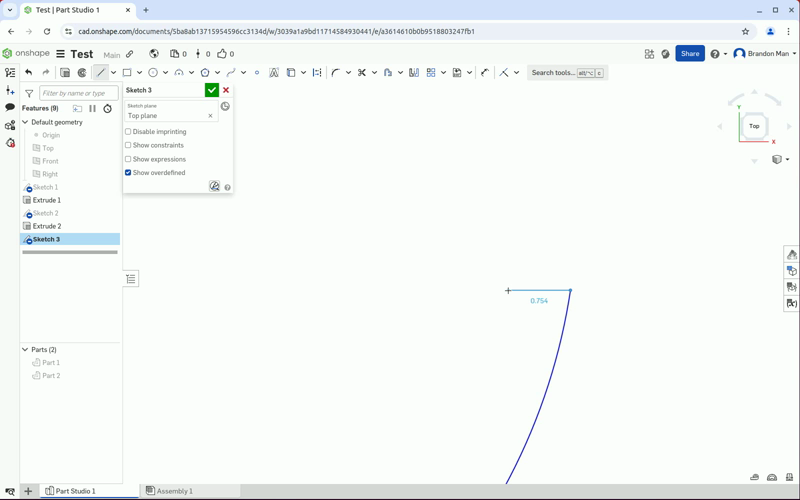
scroll(-6)
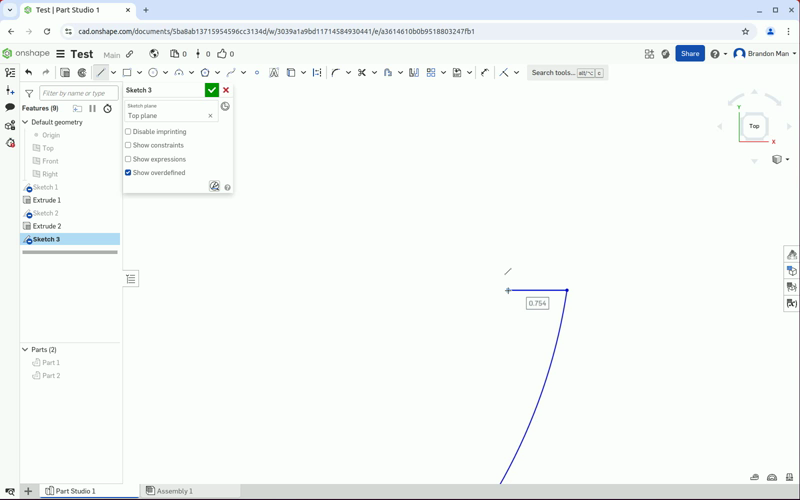
scroll(-6)
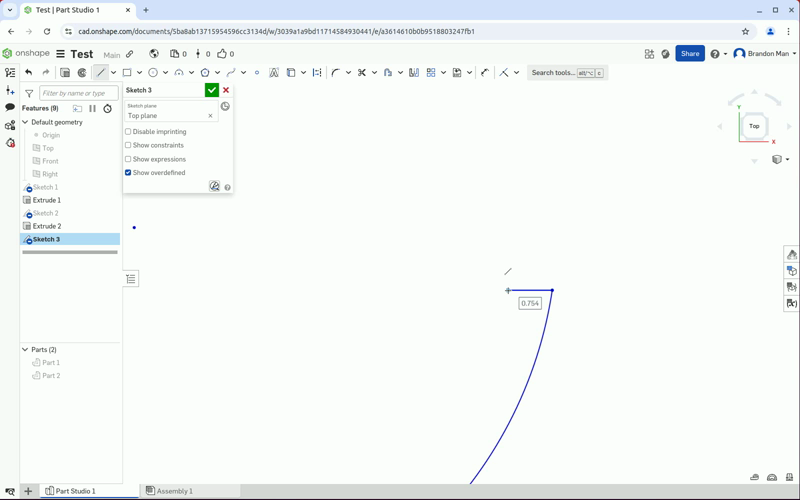
scroll(-6)
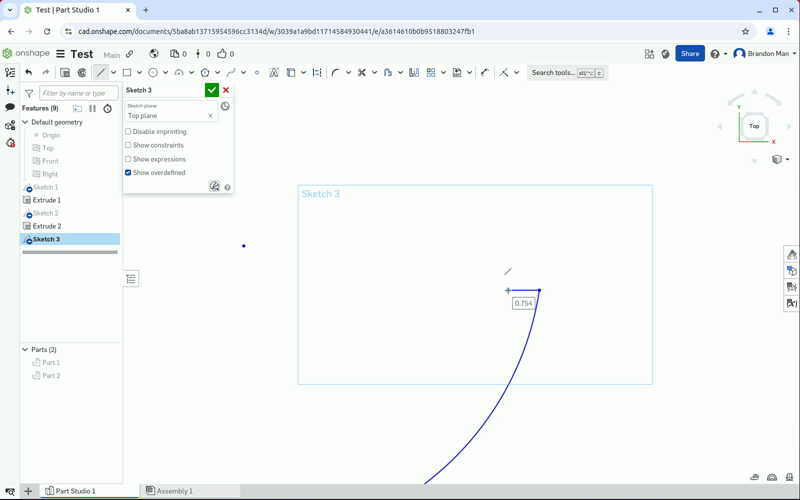
scroll(-6)
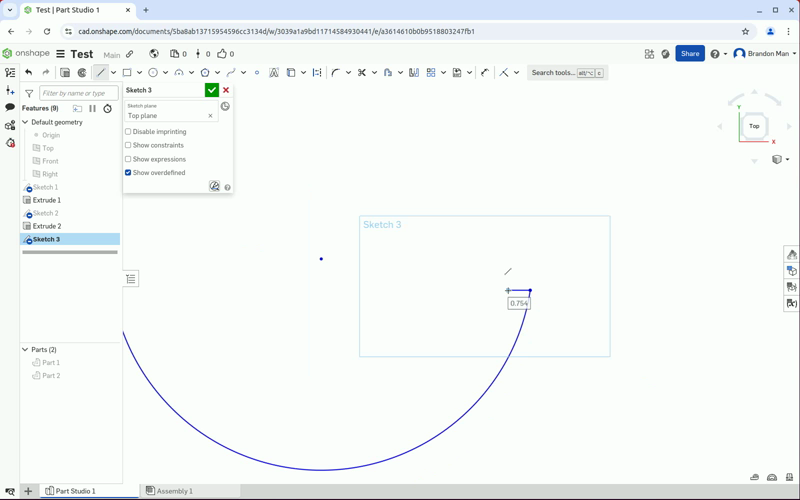
scroll(-6)
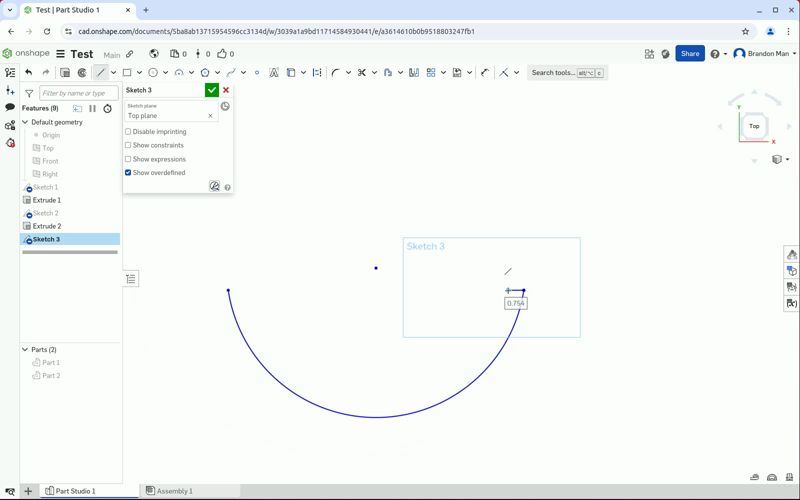
scroll(-6)
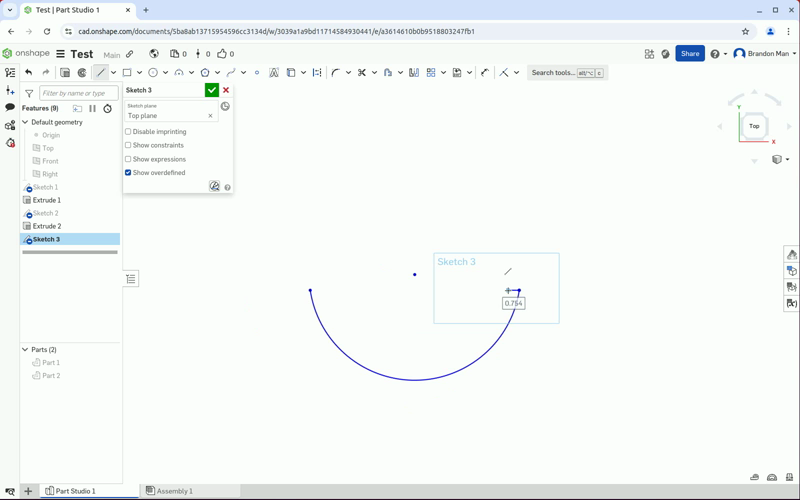
scroll(-6)
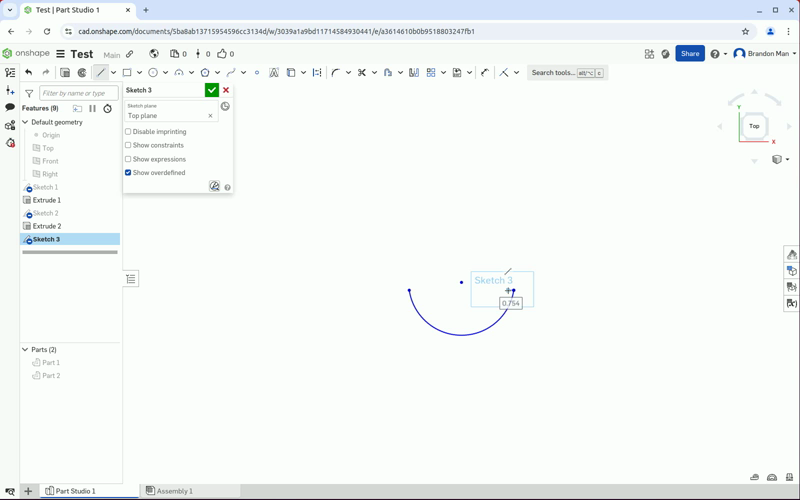
key_up(shift)
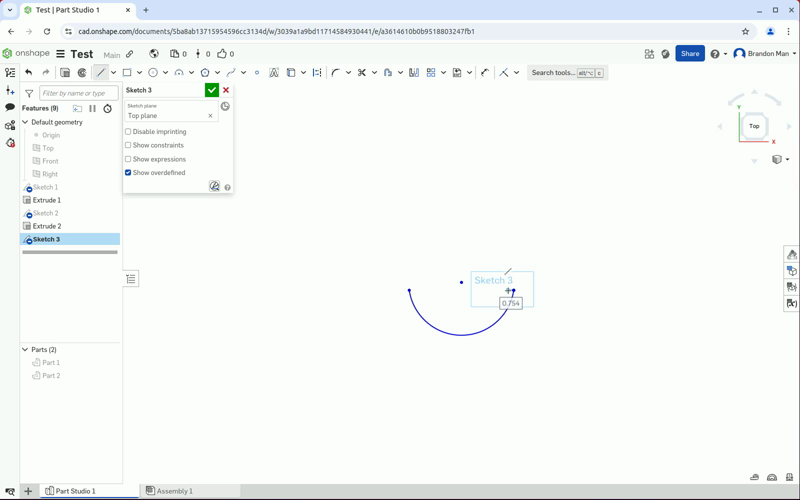
key(esc)
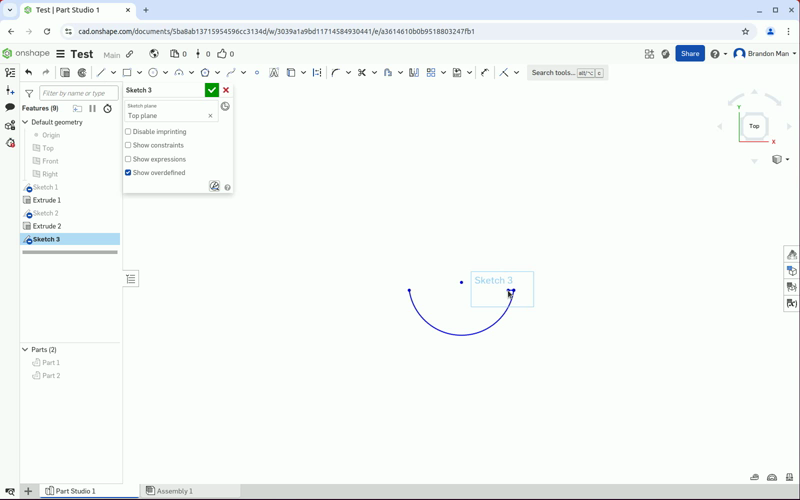
key(a)
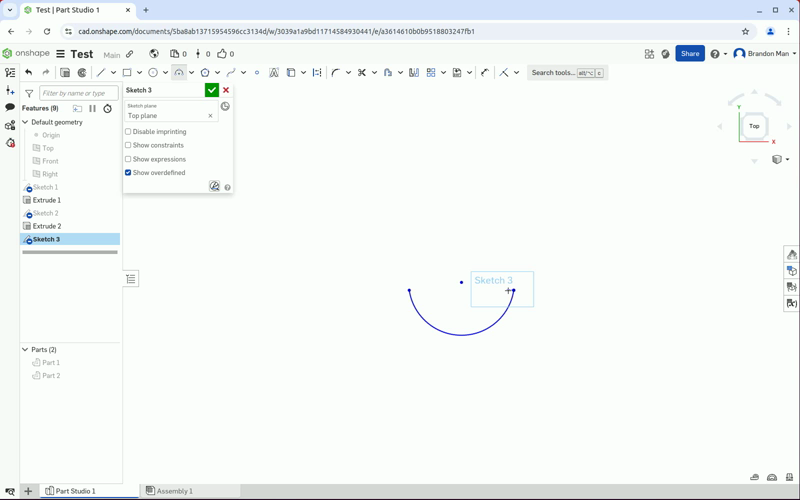
mouse_move(508, 290)
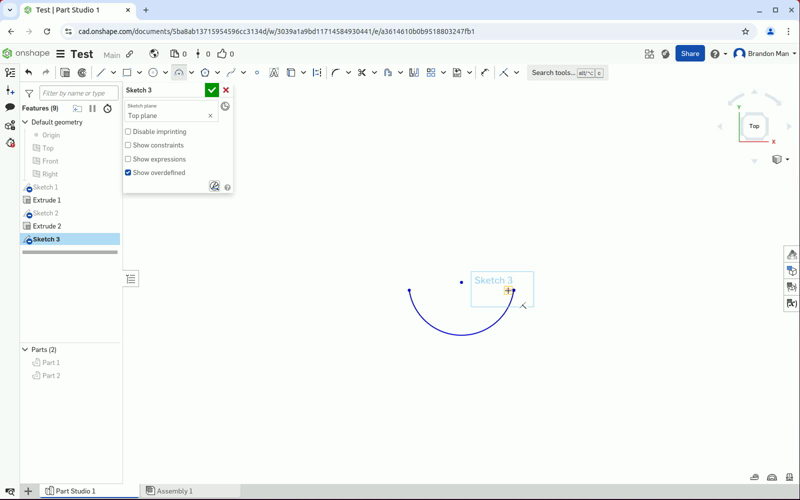
click(508, 290)
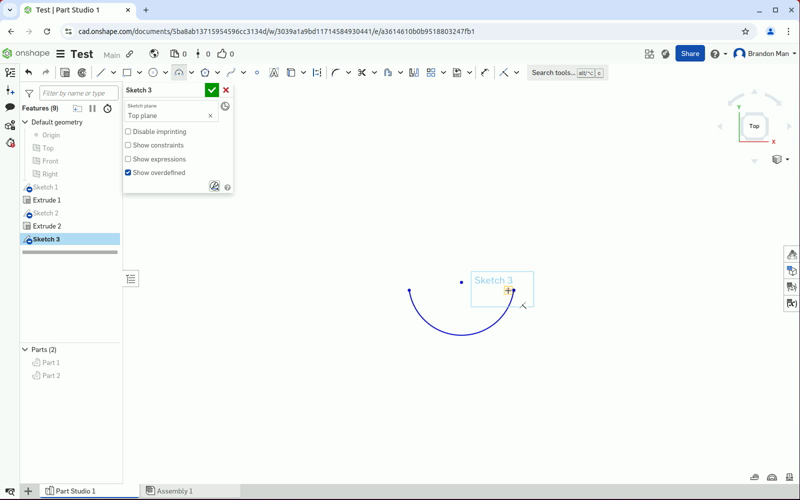
key_down(shift)
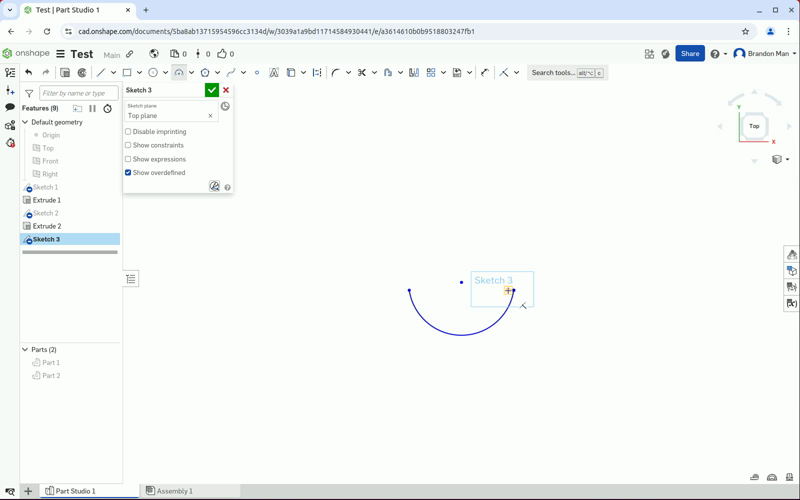
mouse_move(414, 290)
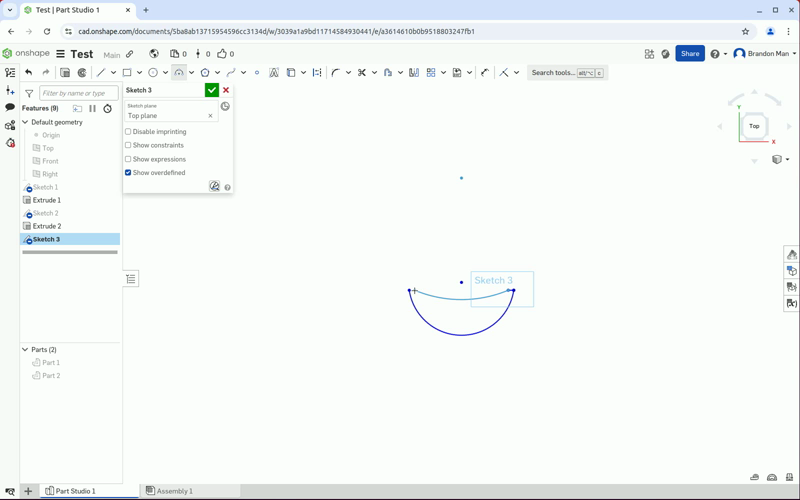
click(414, 290)
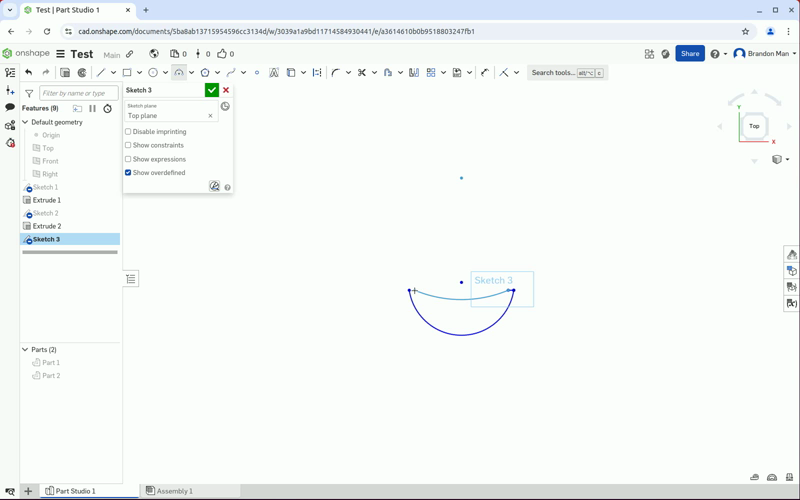
mouse_move(461, 330)
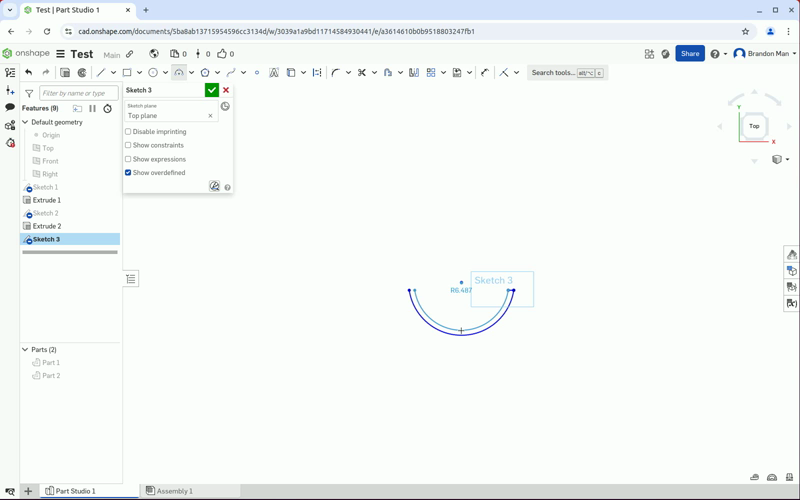
click(461, 330)
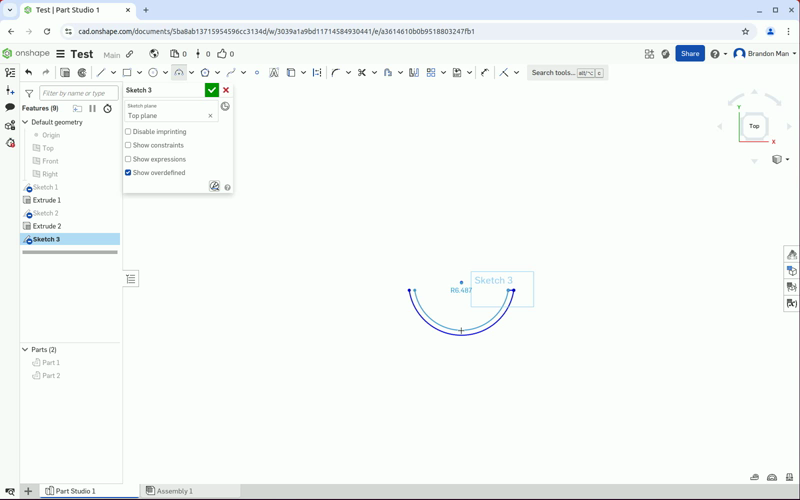
key_up(shift)
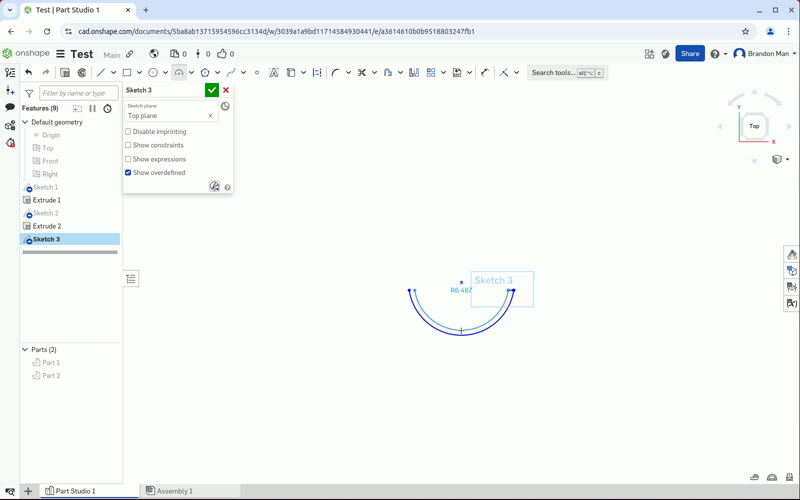
key(esc)
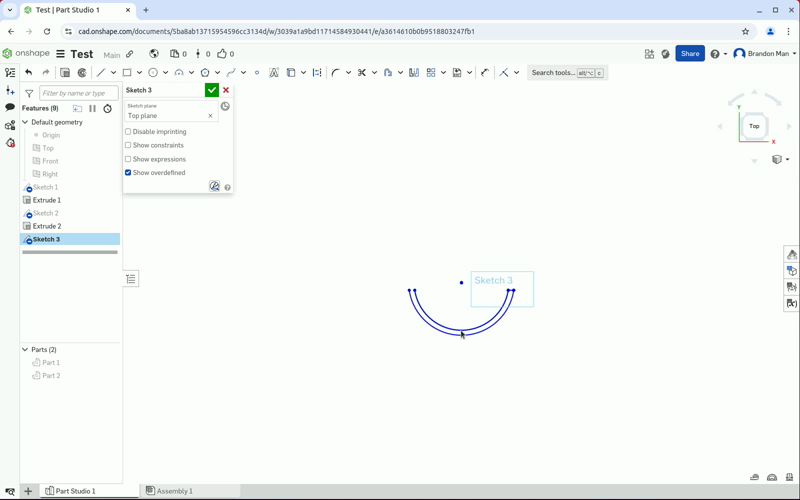
key(l)
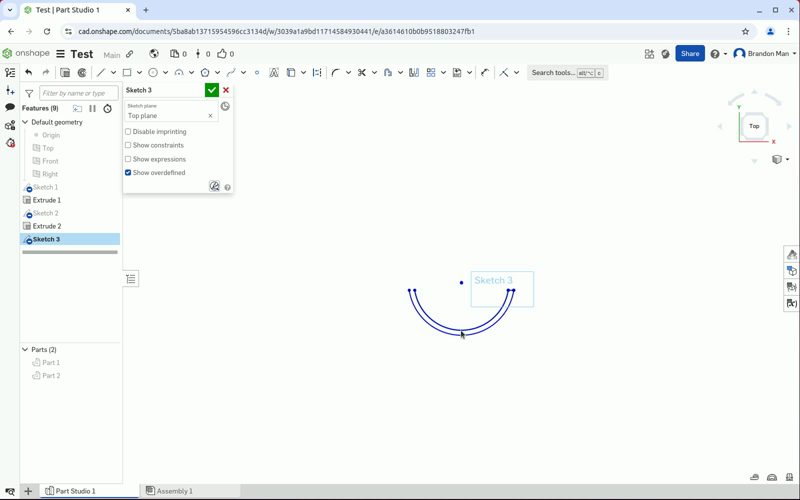
mouse_move(414, 290)
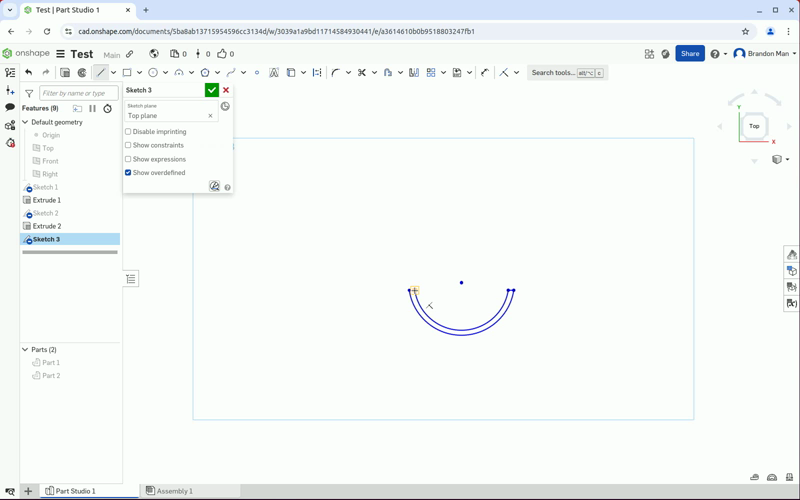
click(414, 290)
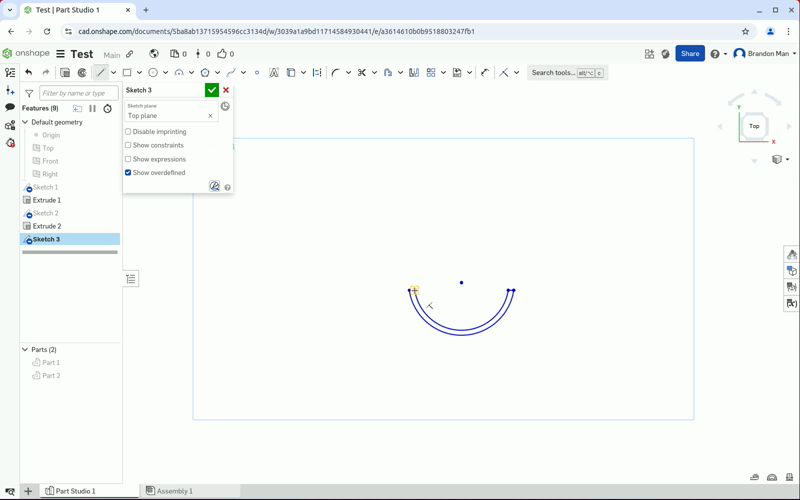
mouse_move(444, 290)
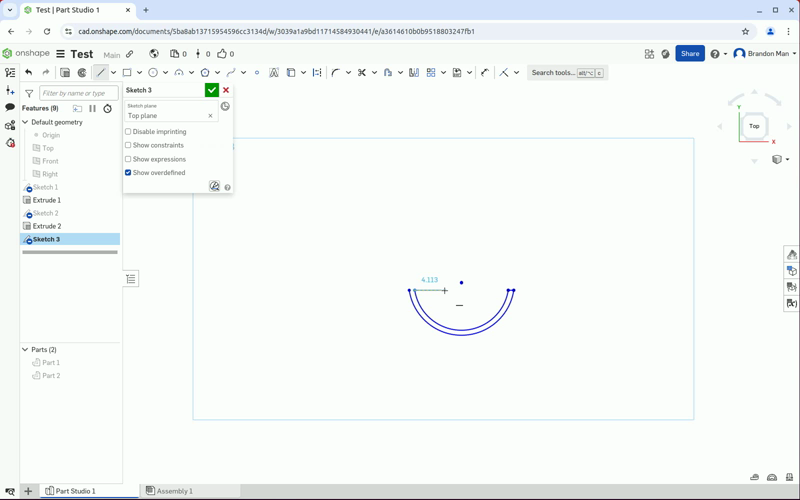
key_down(shift)
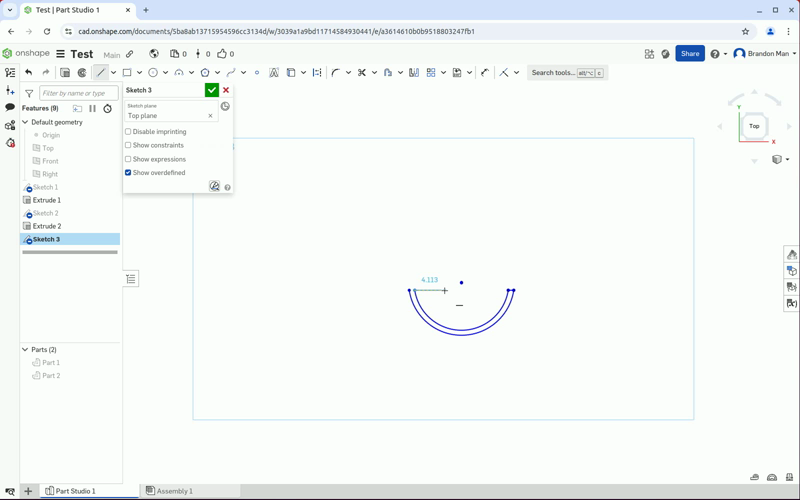
mouse_move(409, 290)
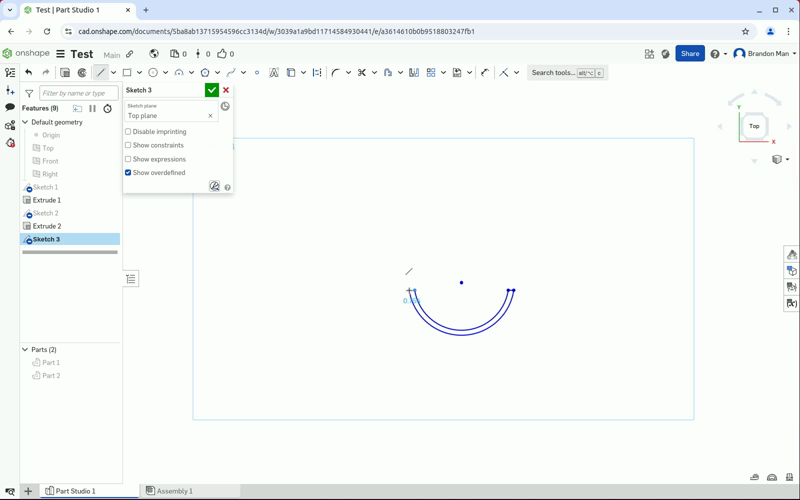
scroll(6)
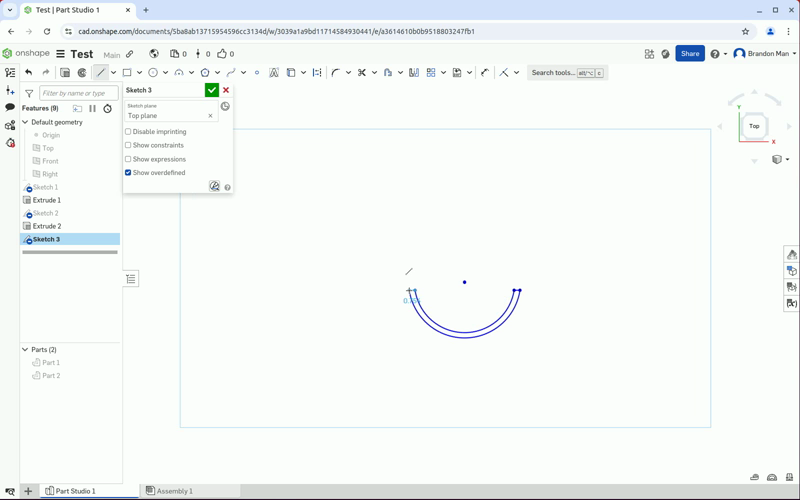
scroll(6)
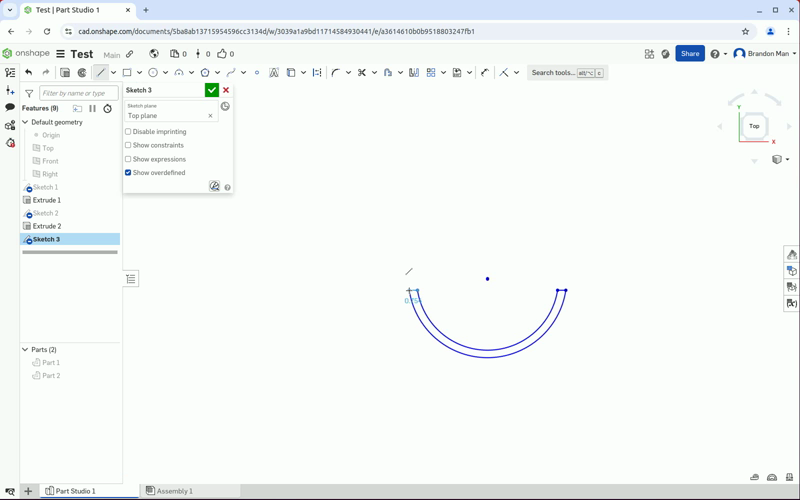
scroll(6)
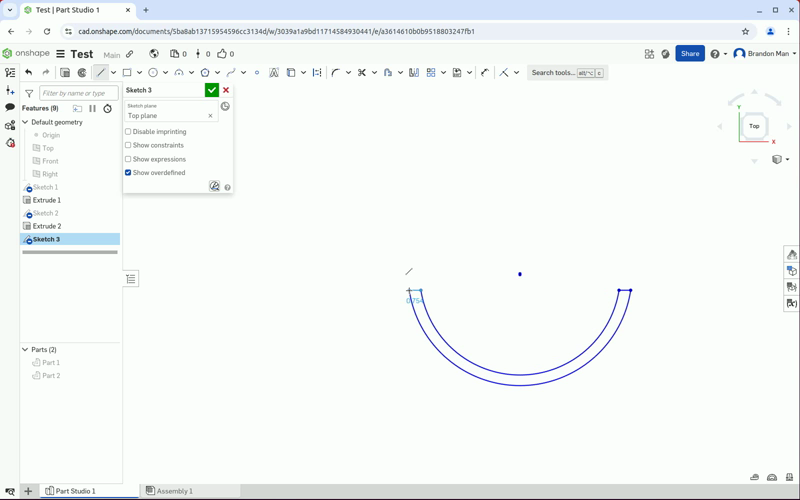
scroll(6)
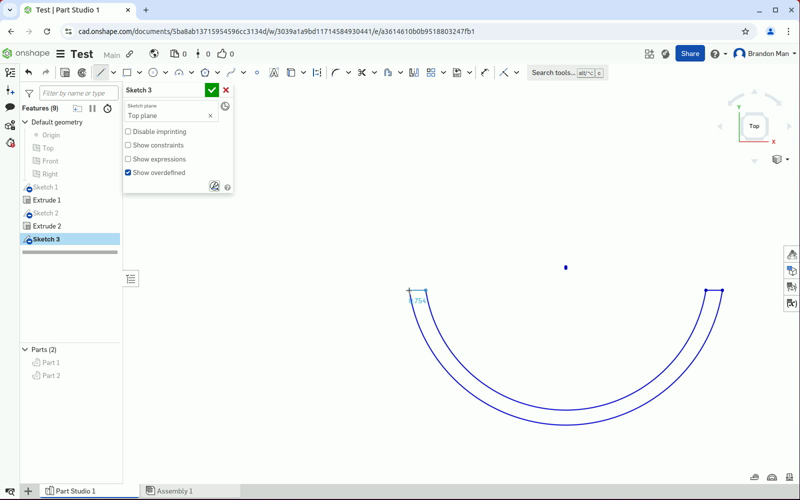
scroll(6)
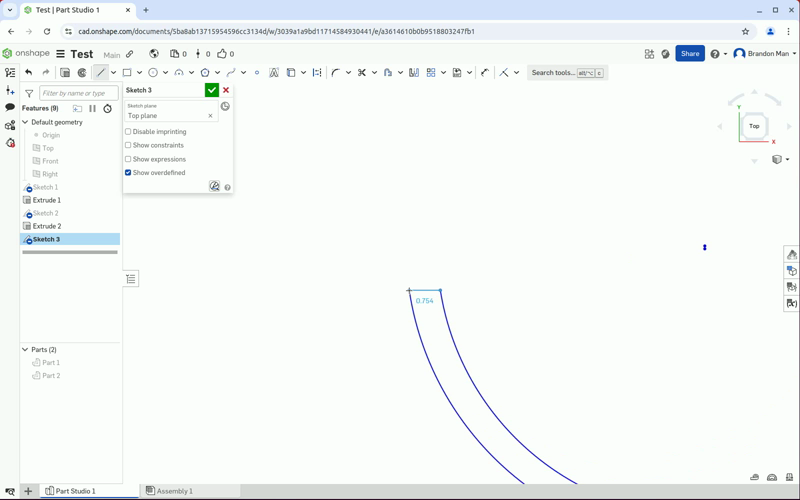
scroll(6)
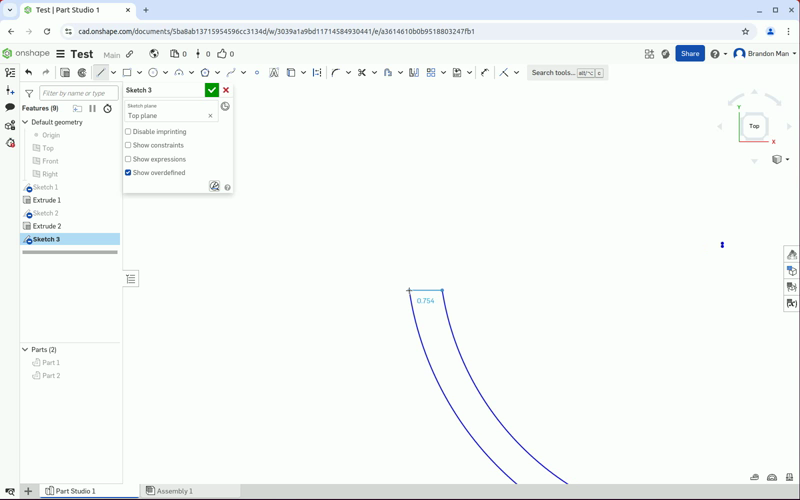
scroll(6)
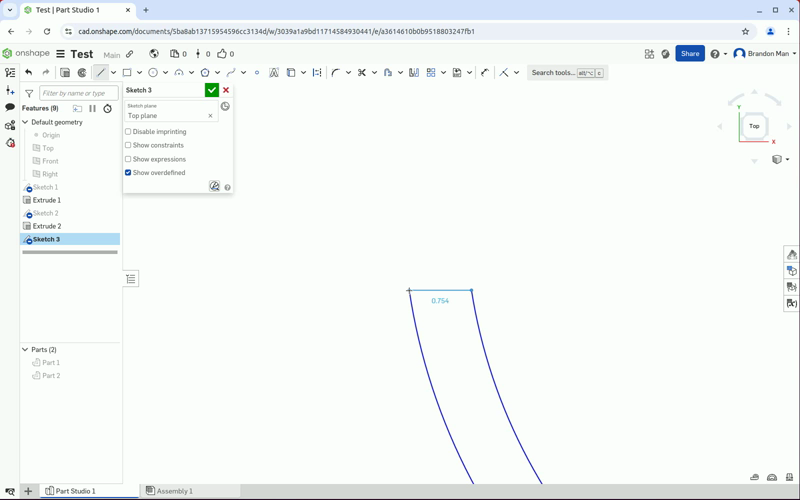
key_up(shift)
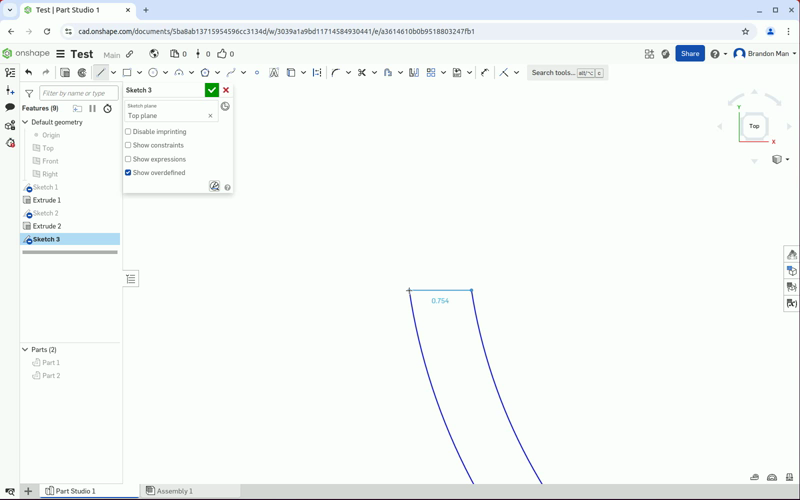
click(409, 290)
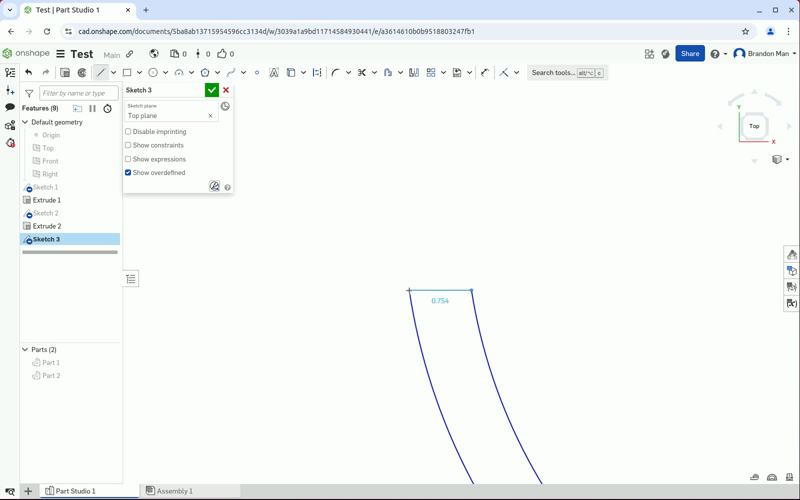
scroll(-6)
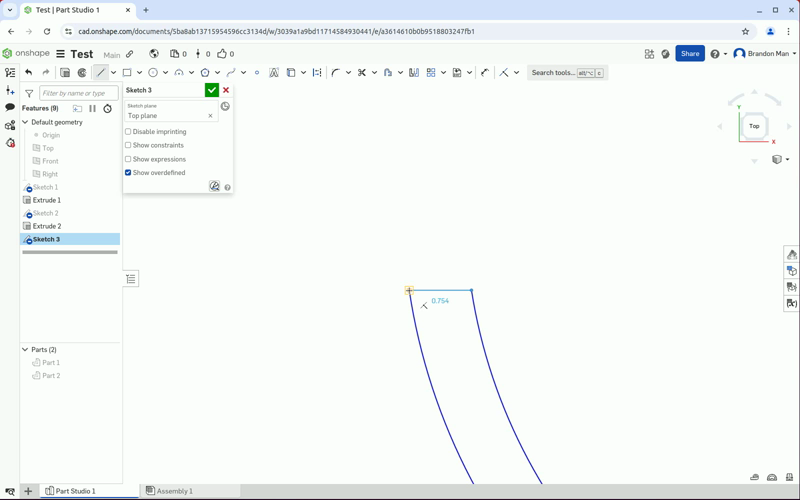
scroll(-6)
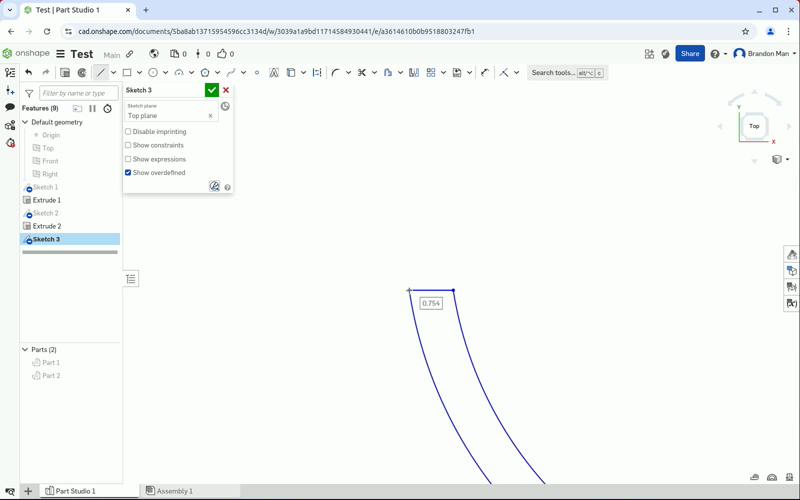
scroll(-6)
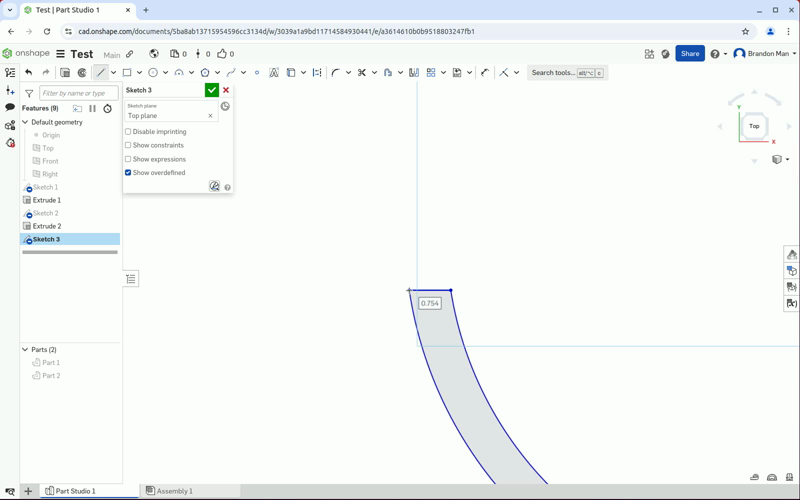
scroll(-6)
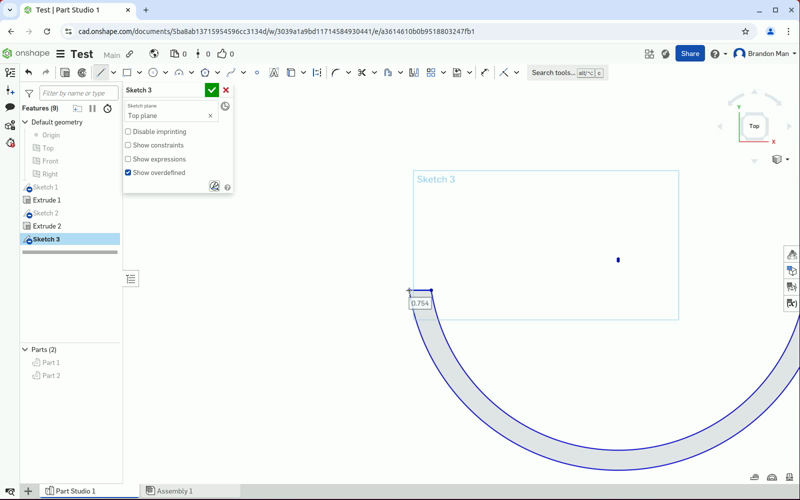
scroll(-6)
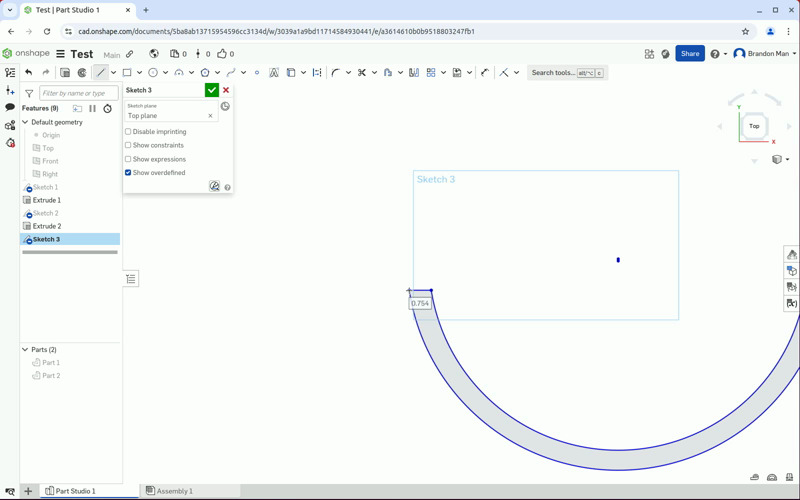
scroll(-6)
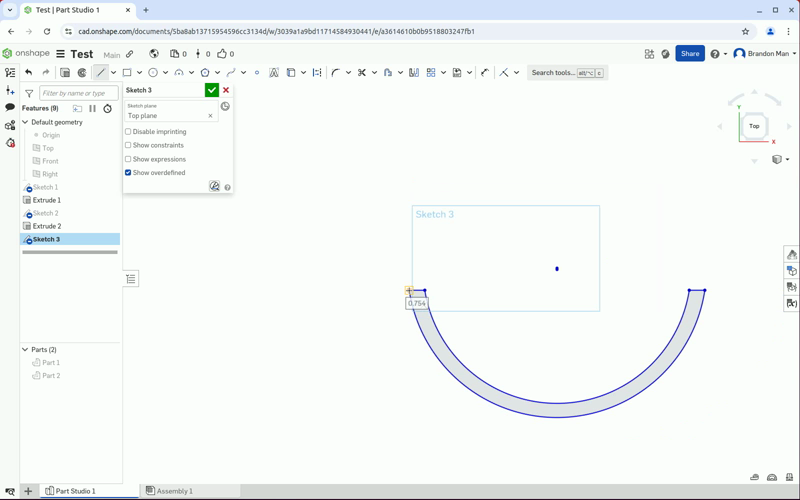
scroll(-6)
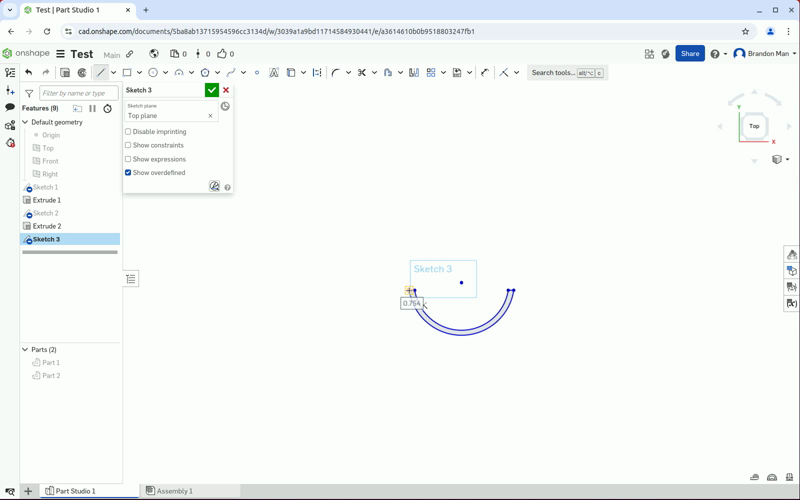
key(esc)
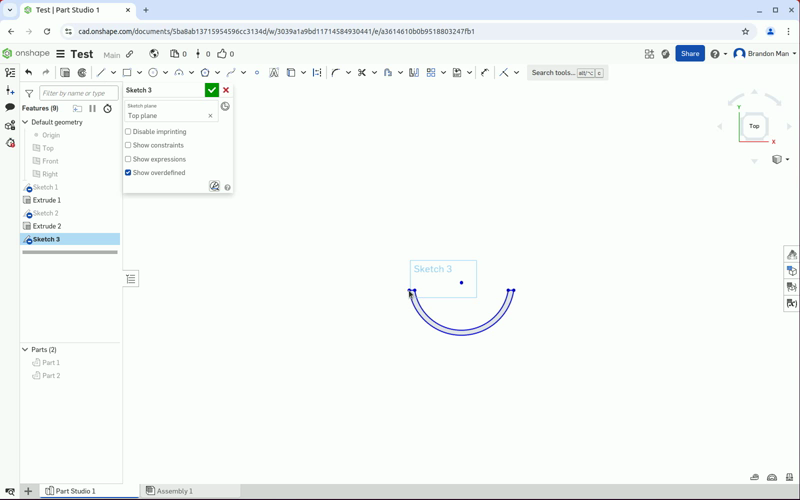
mouse_move(505, 307)
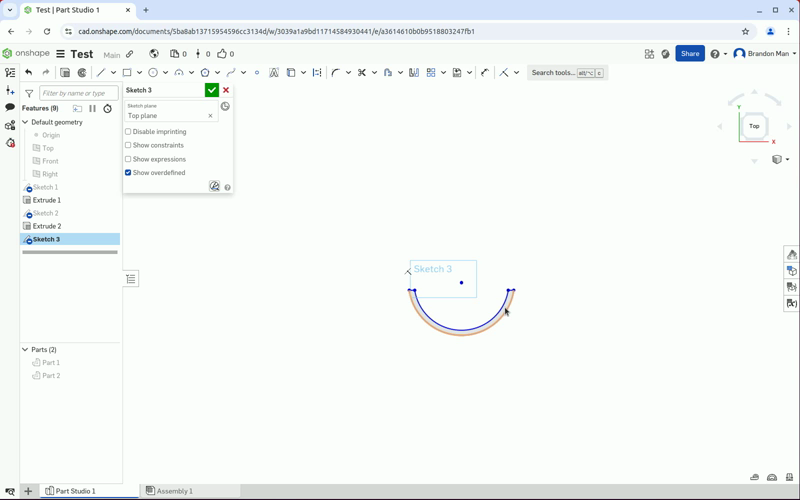
scroll(6)
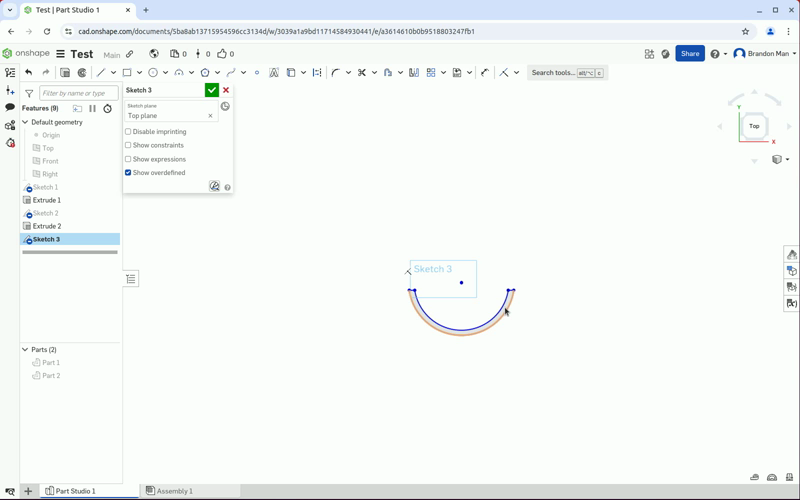
scroll(6)
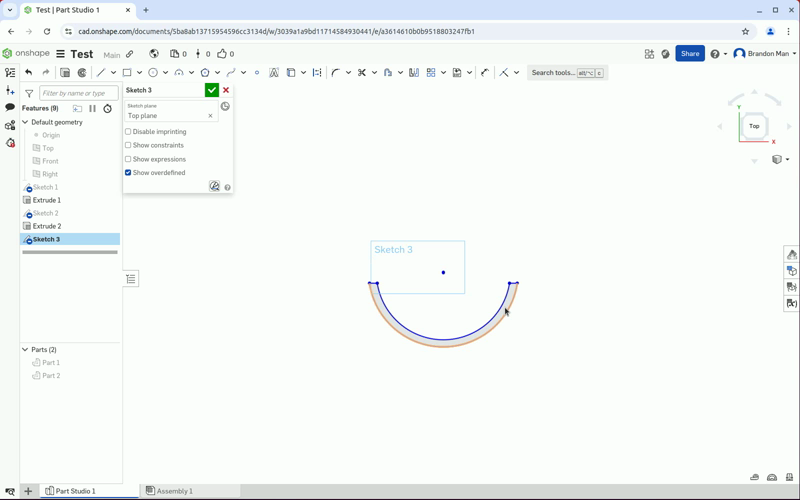
scroll(6)
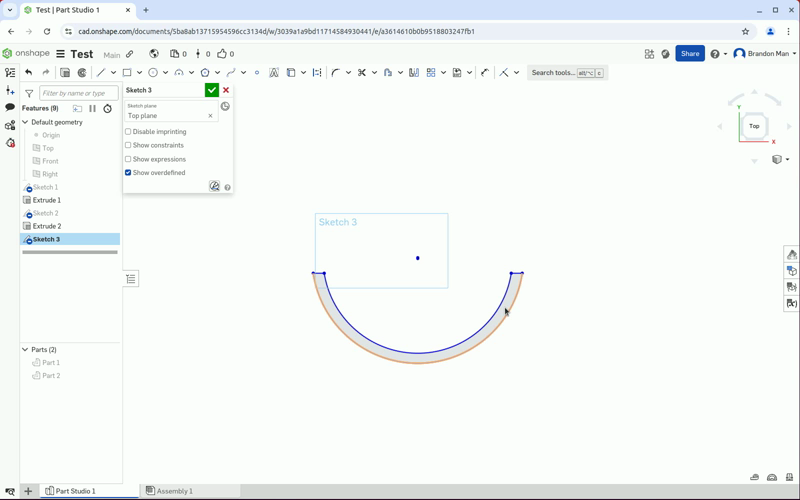
scroll(6)
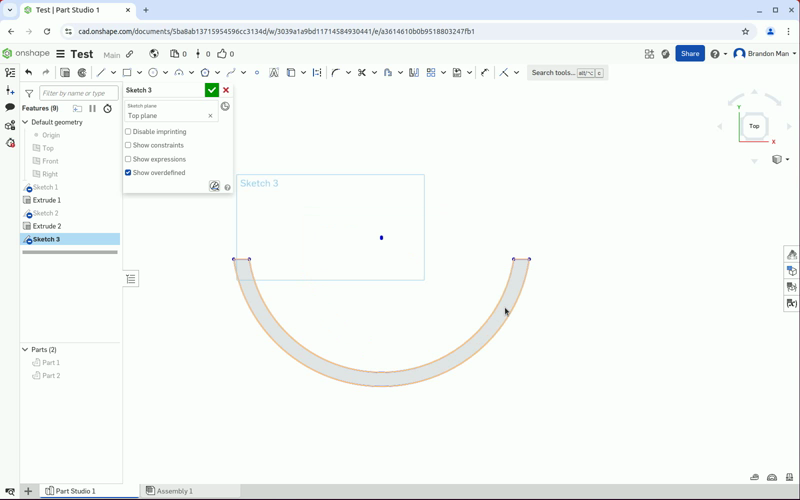
scroll(6)
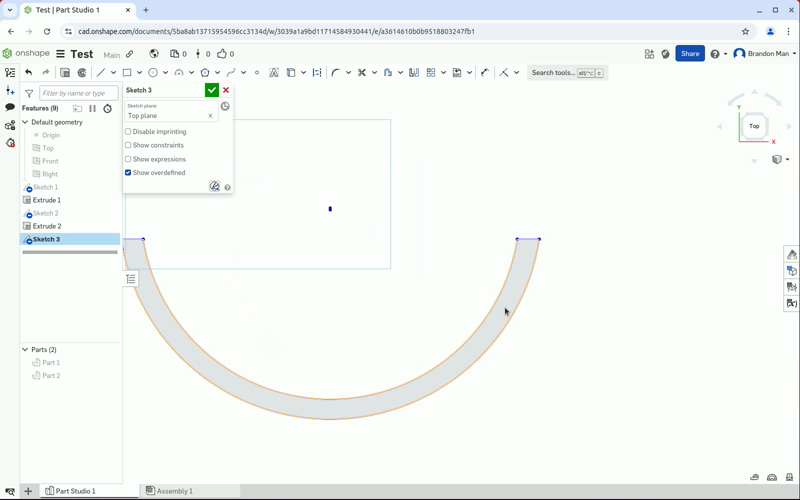
scroll(6)
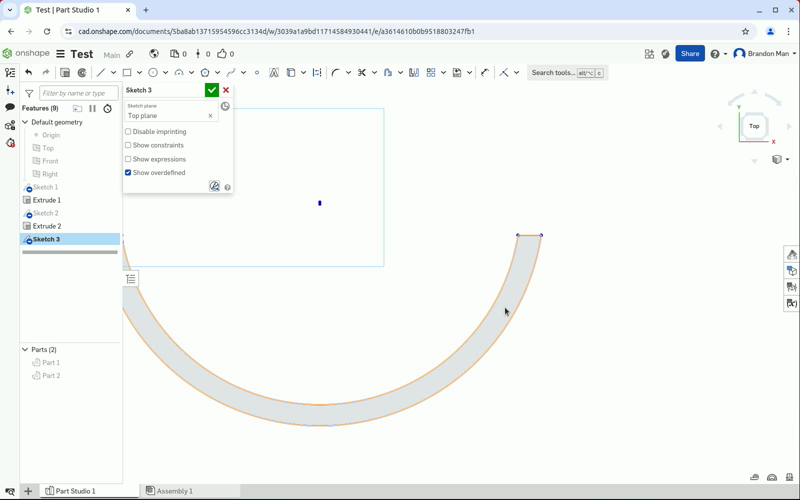
scroll(6)
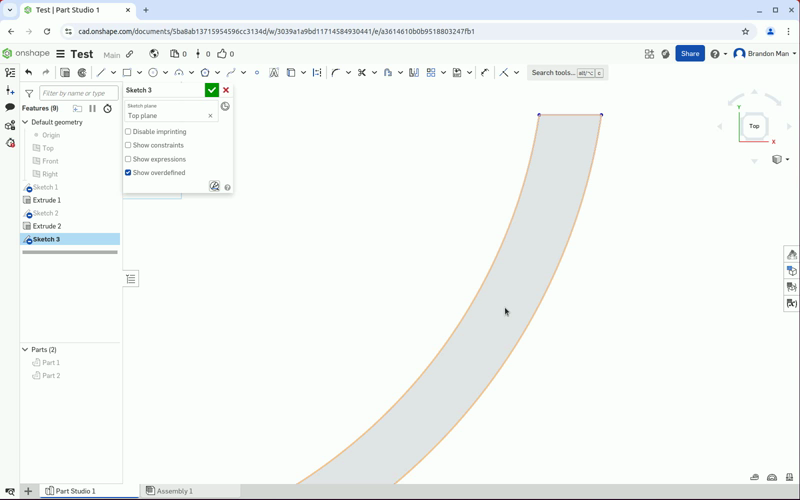
click(505, 307)
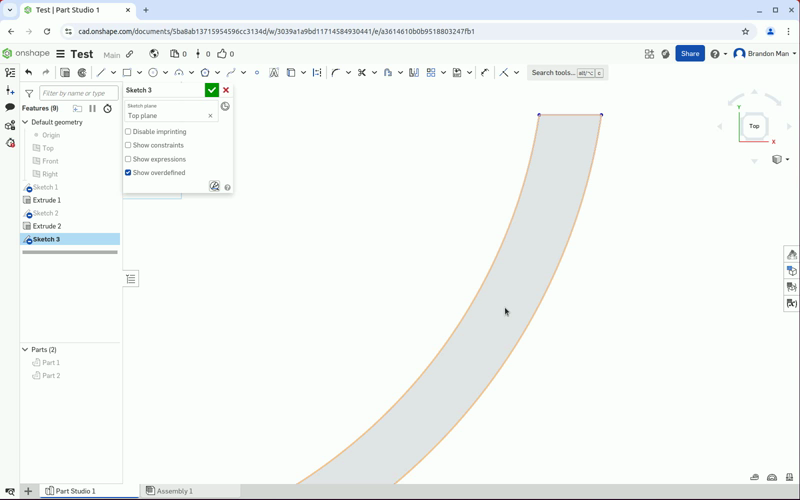
scroll(-6)
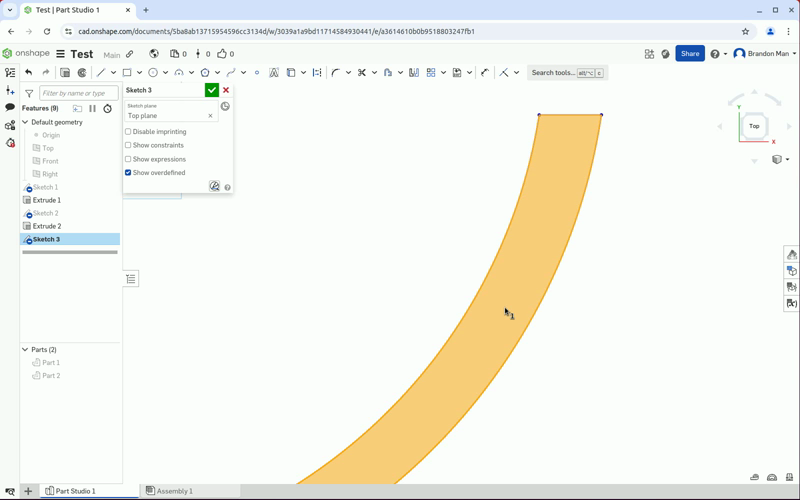
scroll(-6)
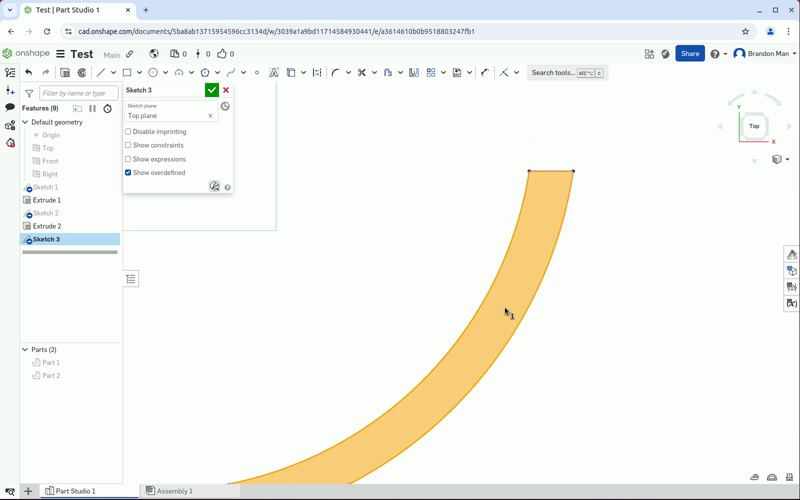
scroll(-6)
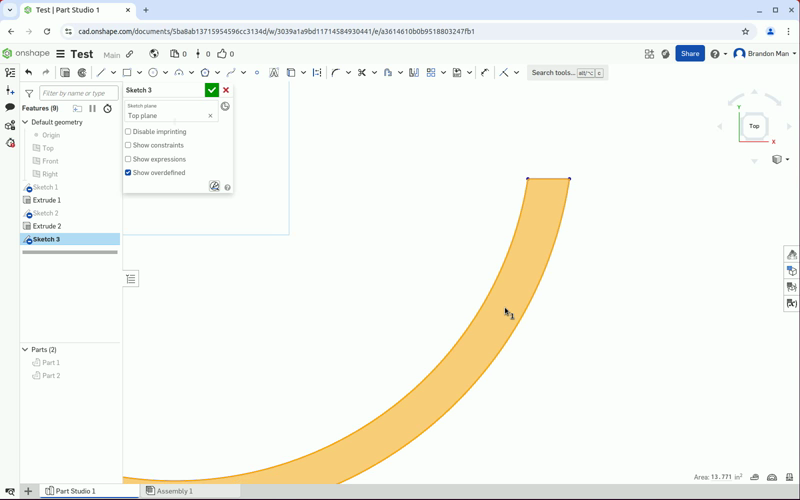
scroll(-6)
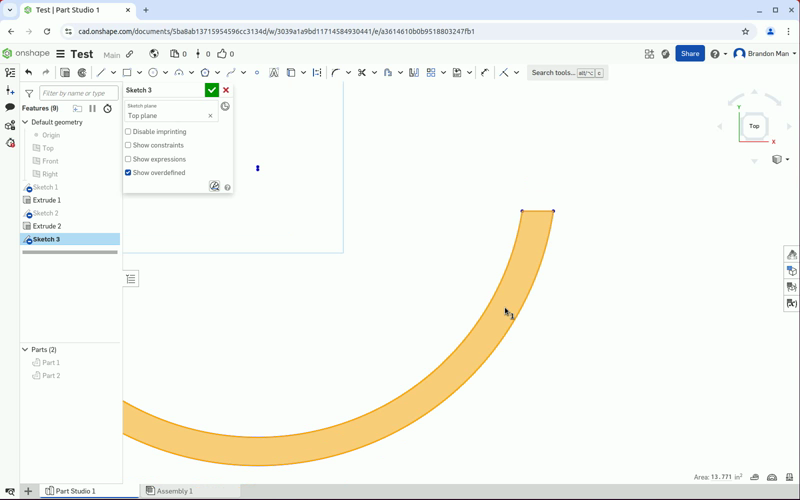
scroll(-6)
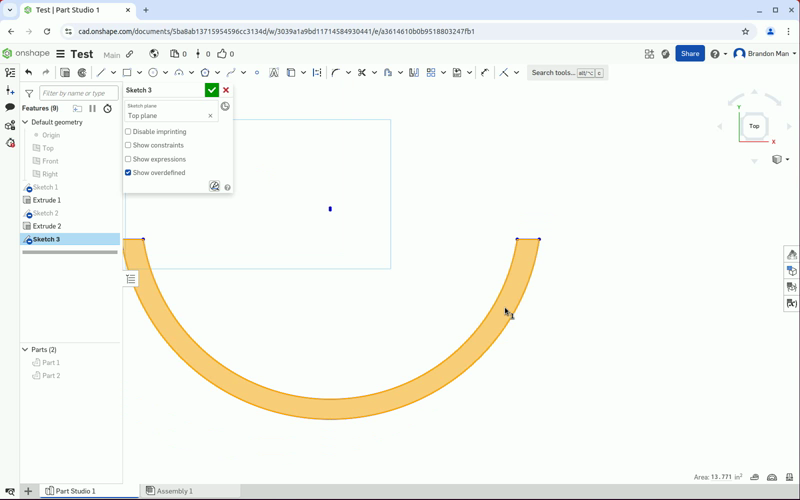
scroll(-6)
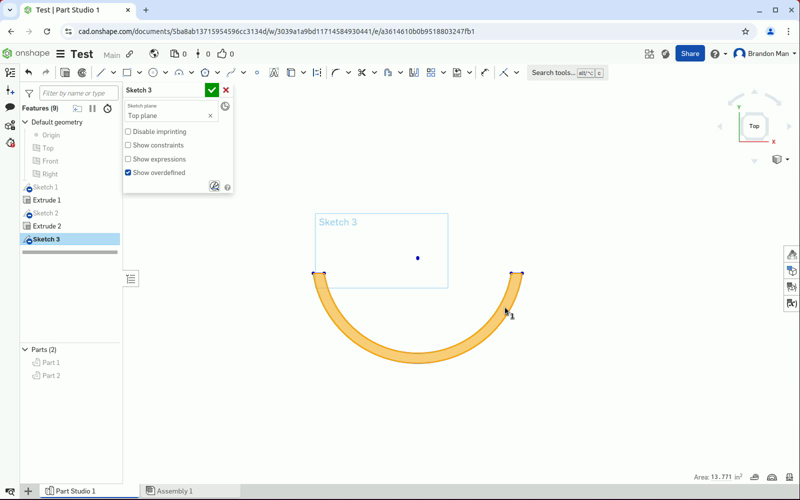
scroll(-6)
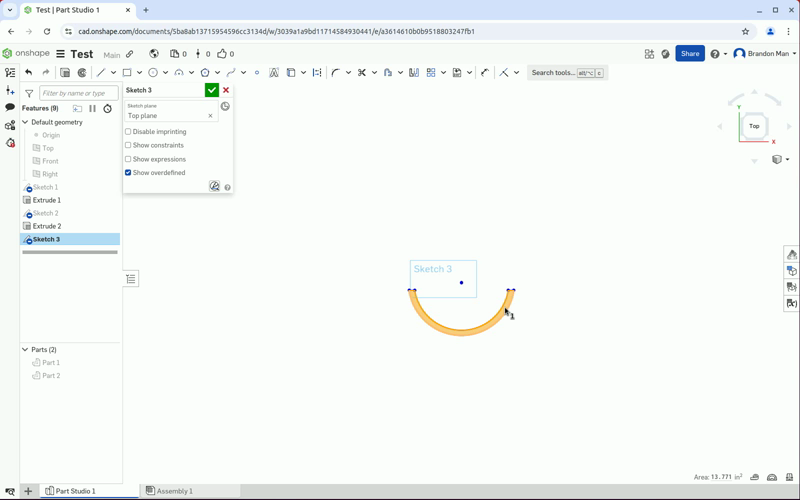
mouse_move(73, 352)
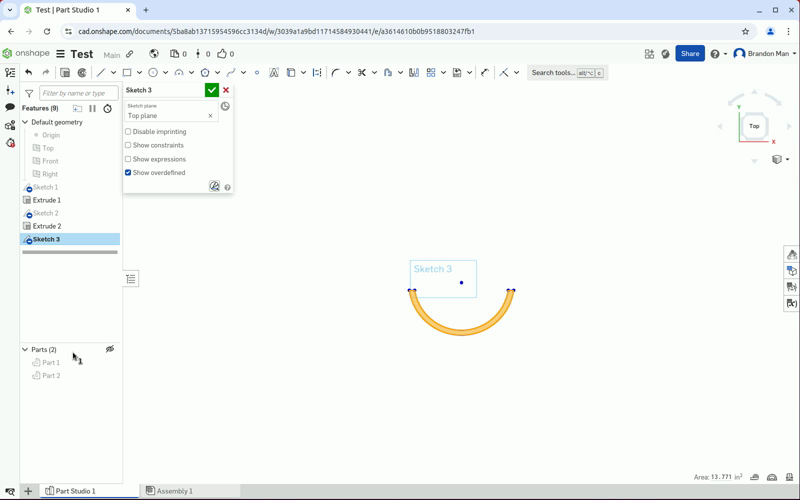
key(shift+y)
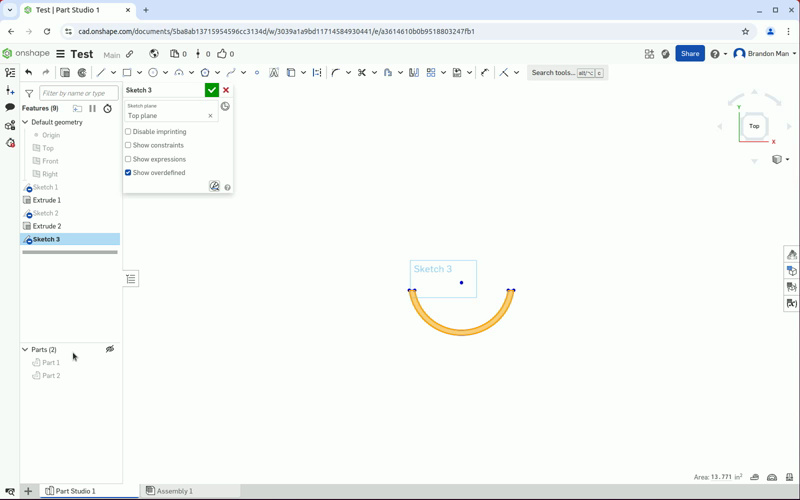
key(shift+e)
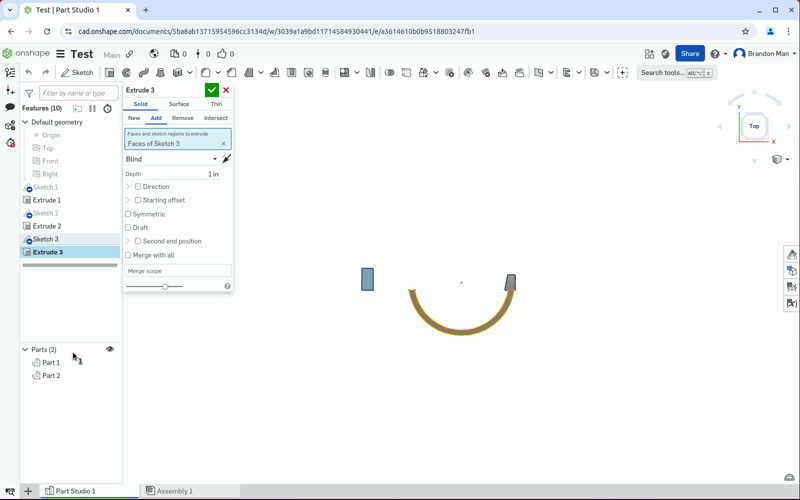
mouse_move(143, 106)
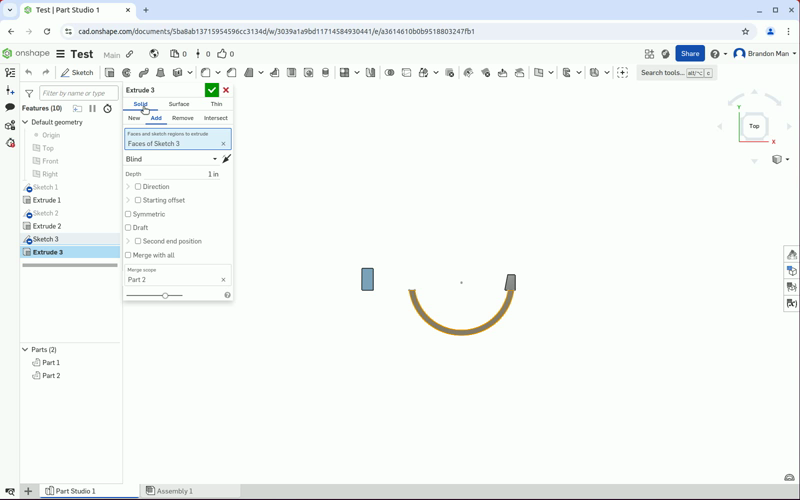
click(143, 106)
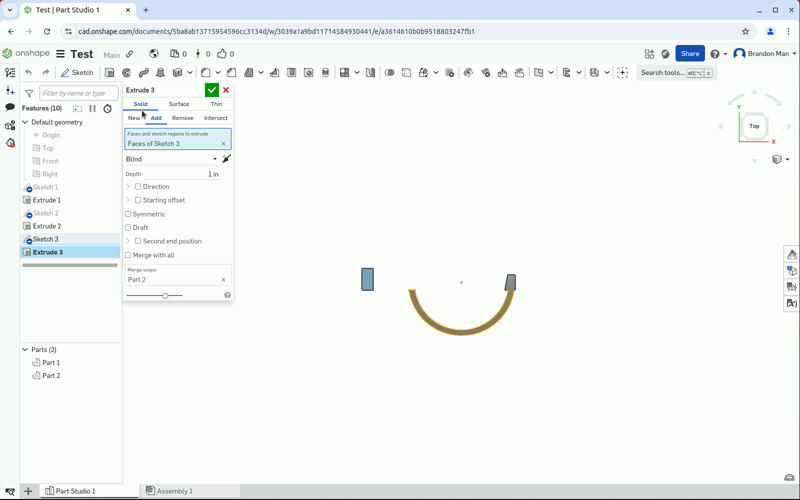
mouse_move(137, 120)
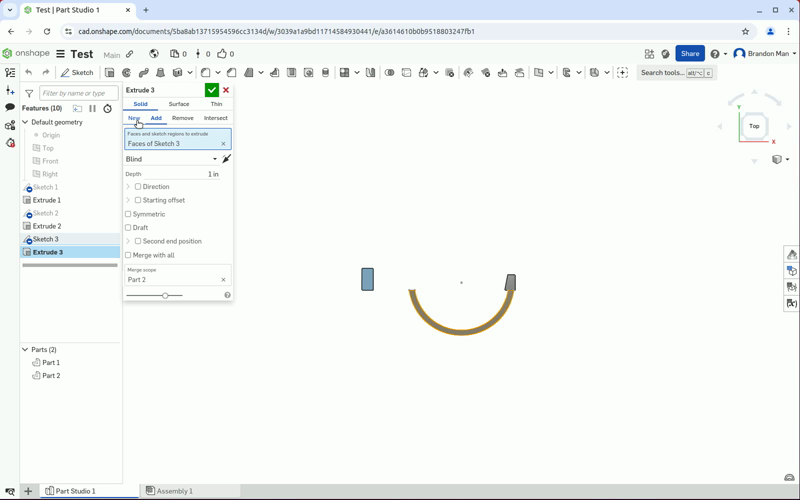
click(137, 120)
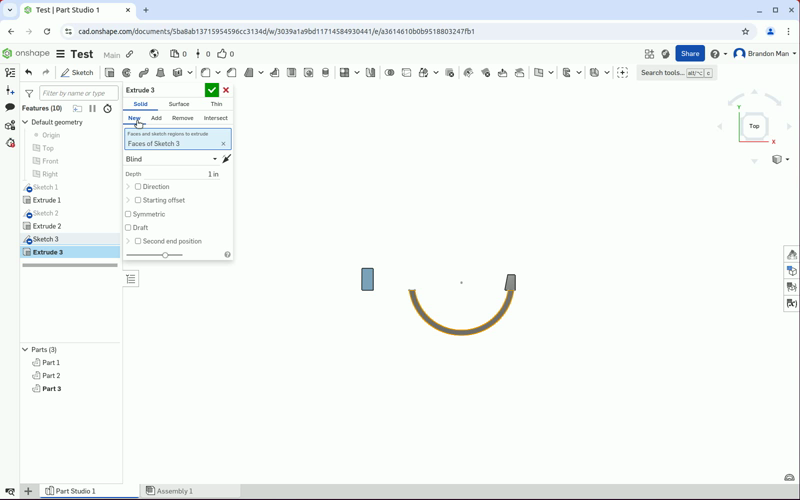
key(tab, 4)
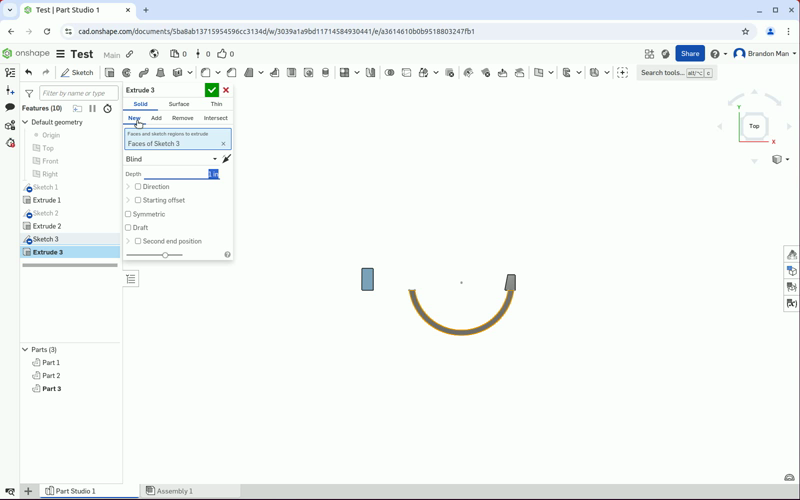
text(2.889)
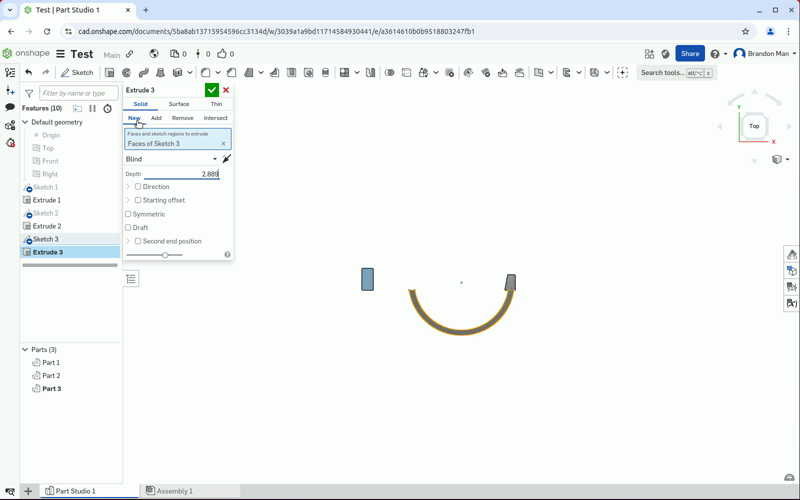
key(enter)
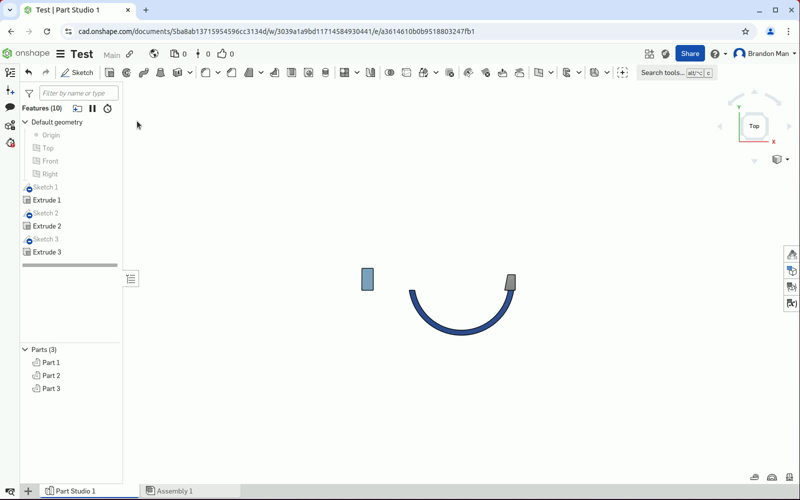
key(shift+h)
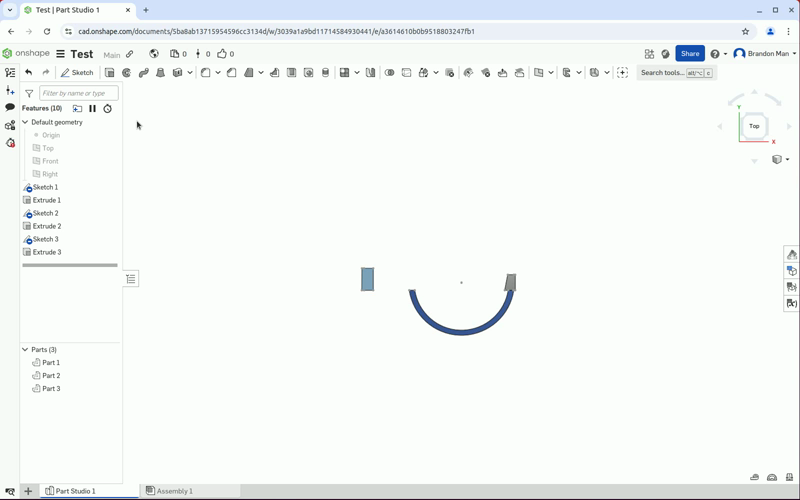
key(shift+h)
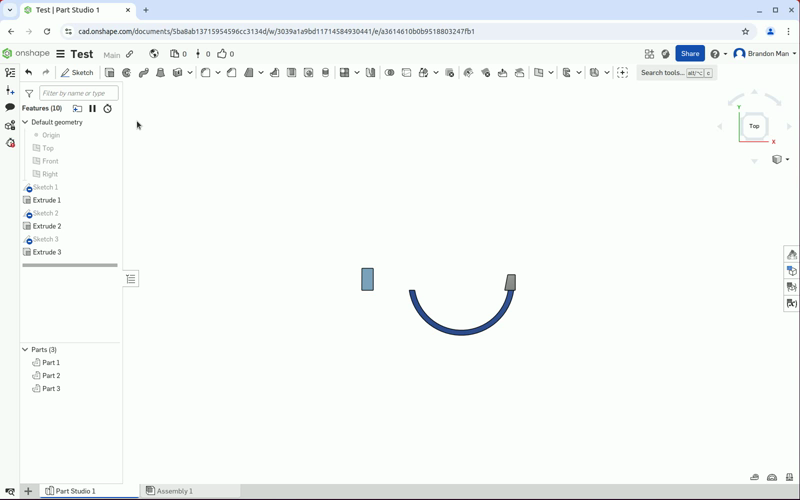
mouse_move(73, 189)
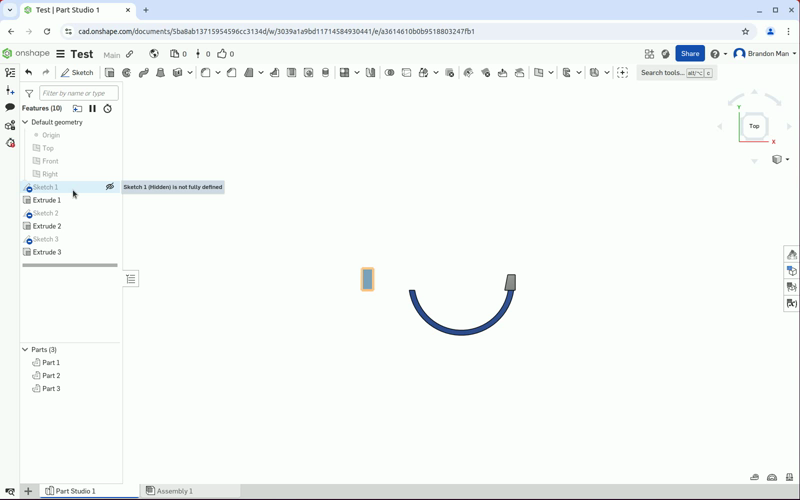
click(73, 189)
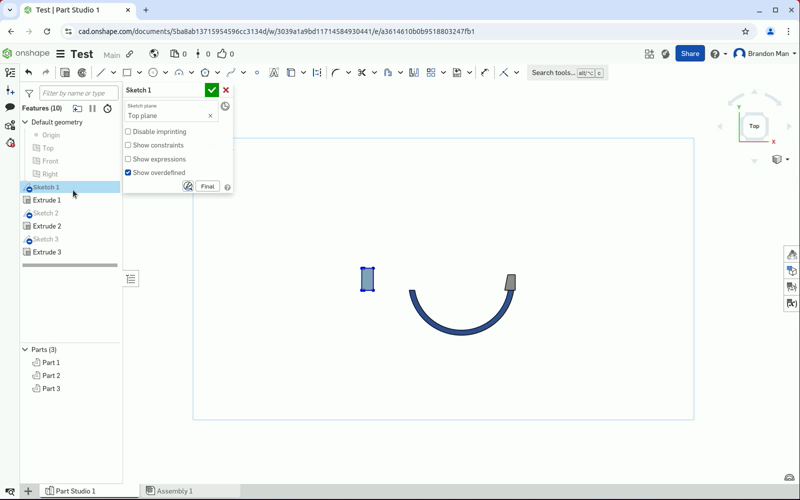
mouse_move(229, 92)
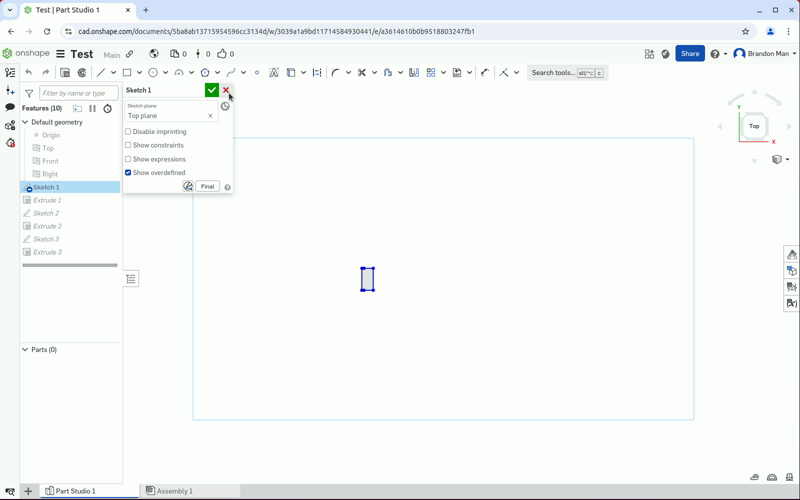
click(229, 92)
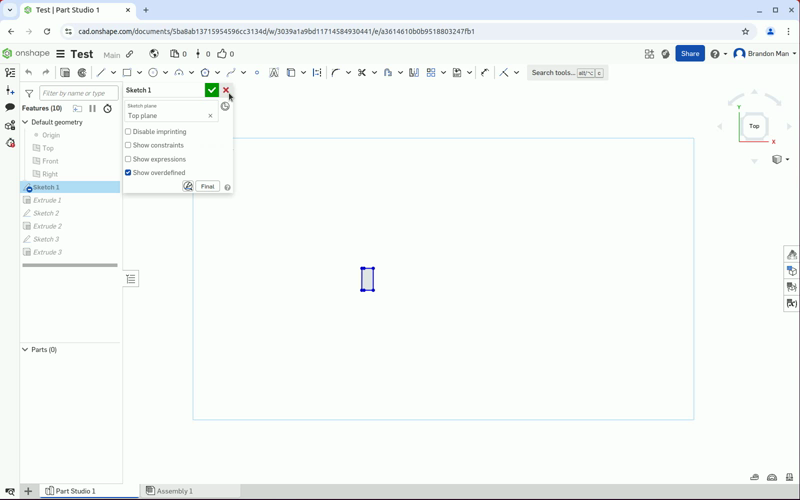
key(shift+s)
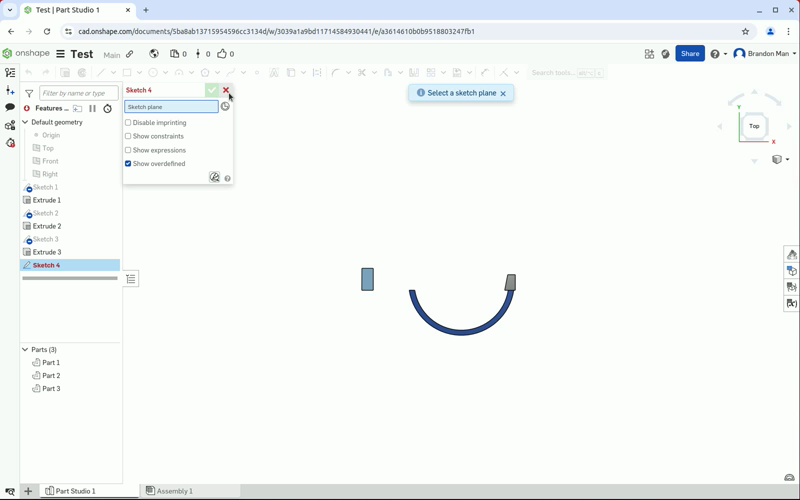
mouse_move(73, 150)
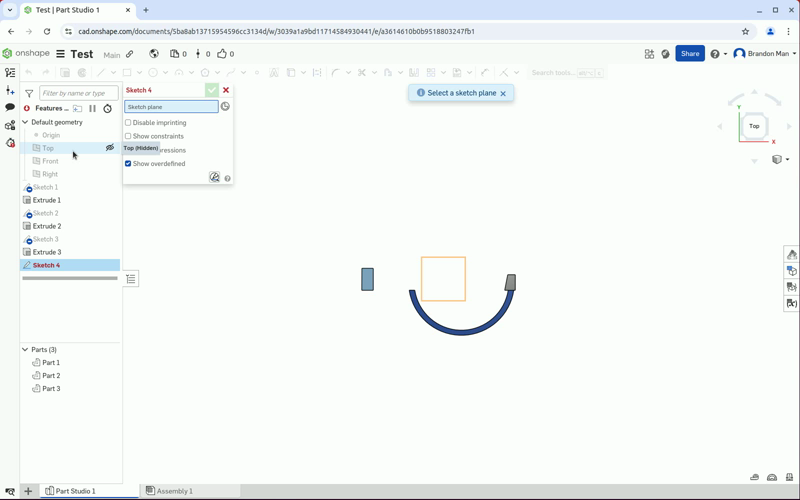
click(73, 150)
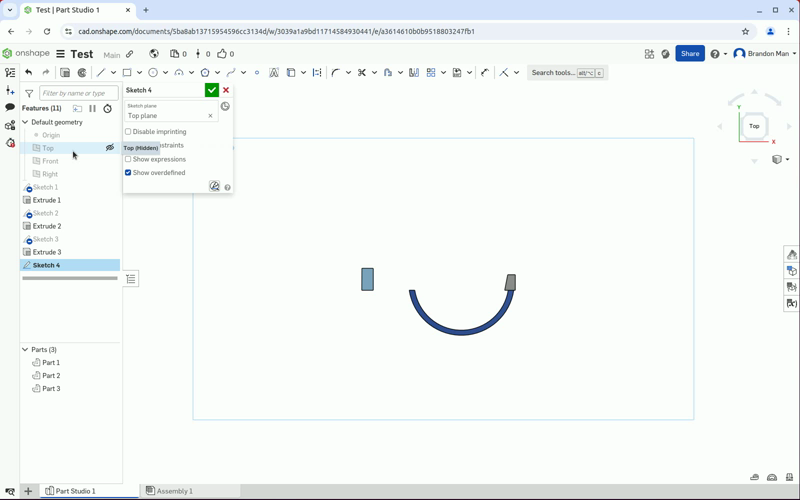
mouse_move(73, 352)
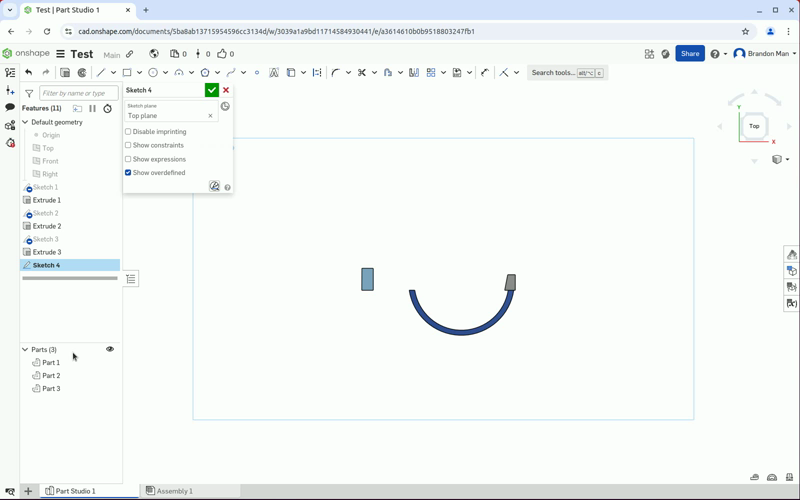
key(y)
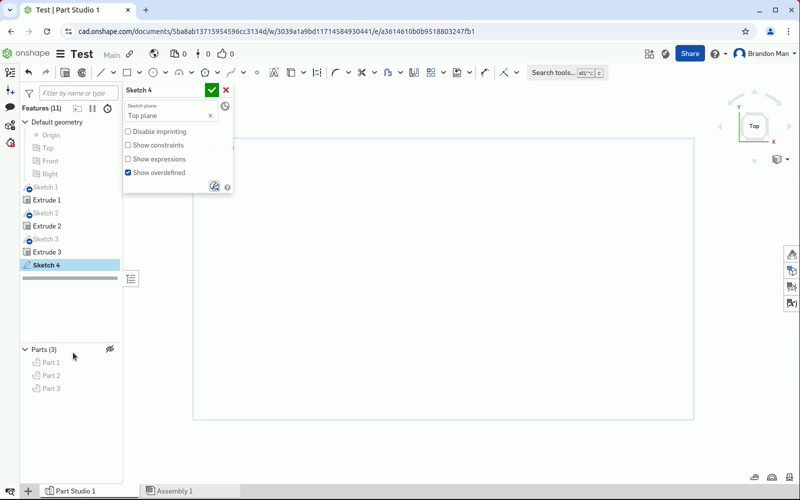
key(l)
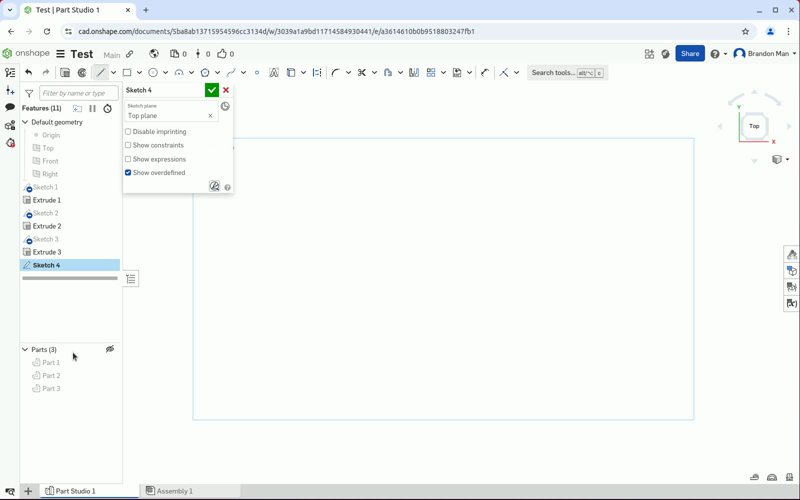
key_down(shift)
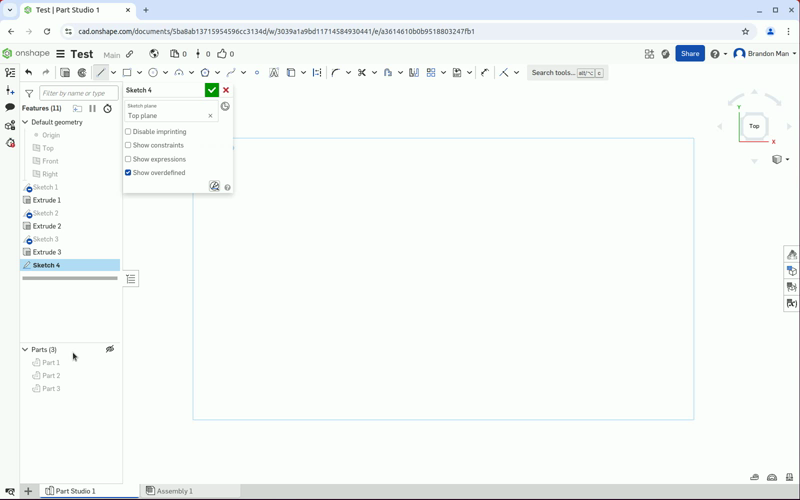
mouse_move(406, 290)
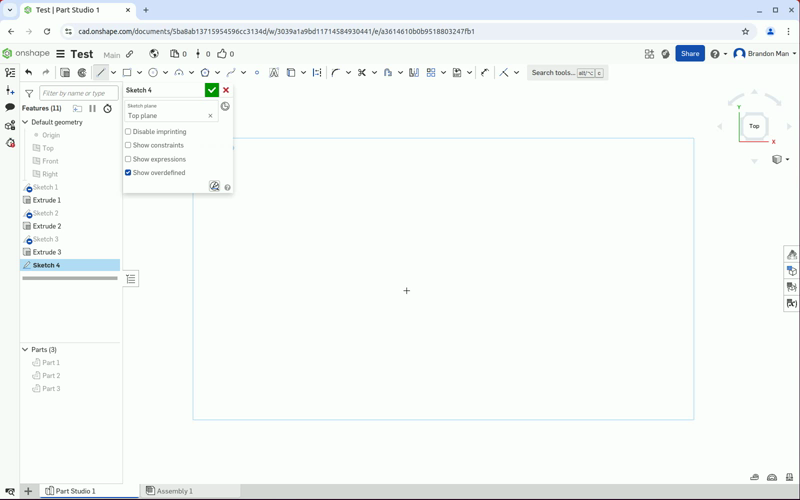
click(406, 290)
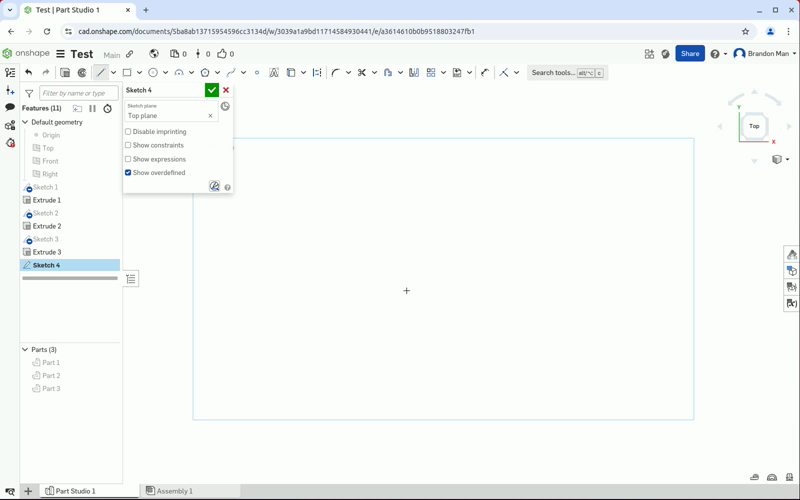
key_up(shift)
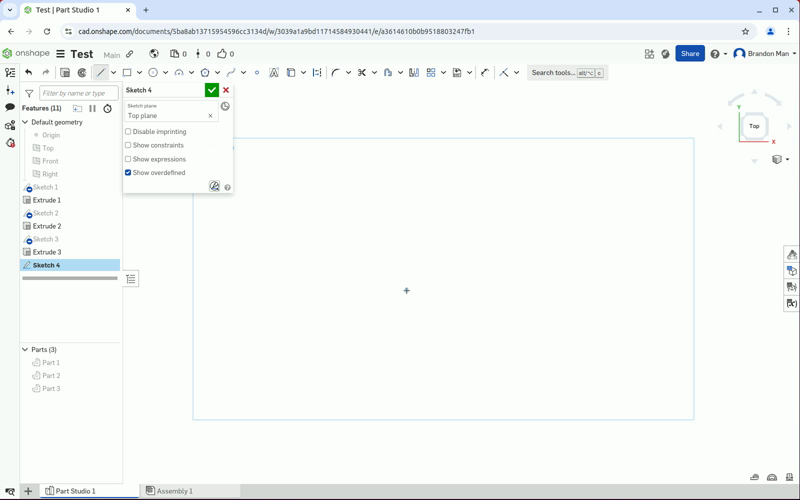
key_down(shift)
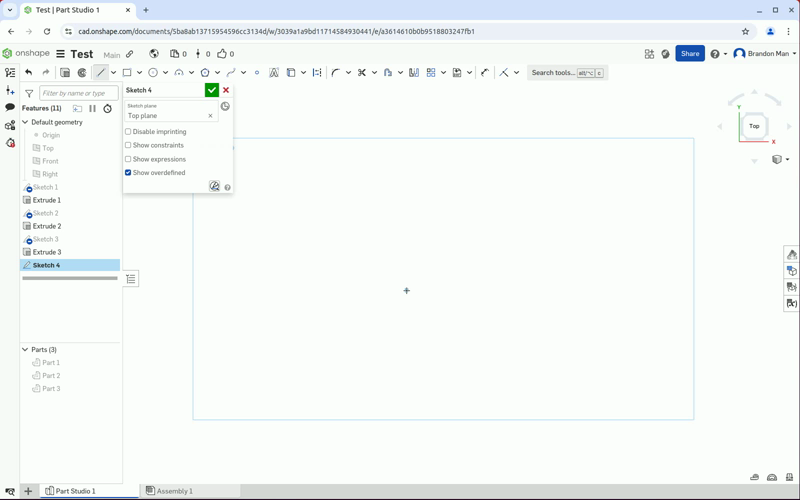
mouse_move(436, 290)
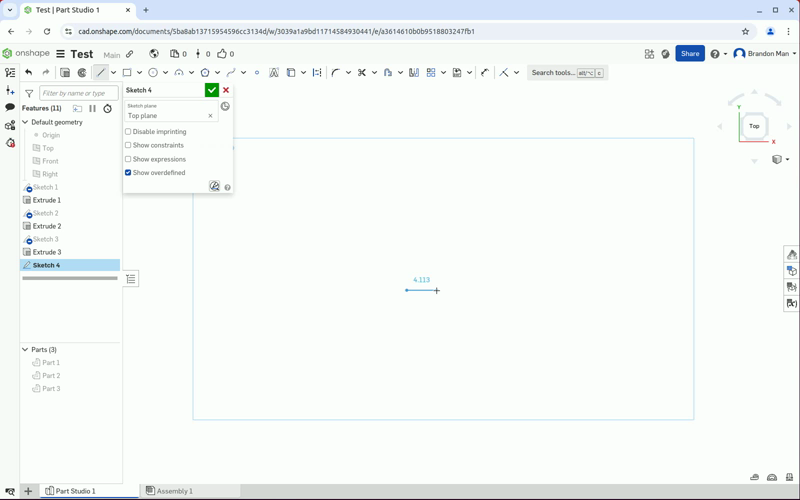
mouse_move(408, 290)
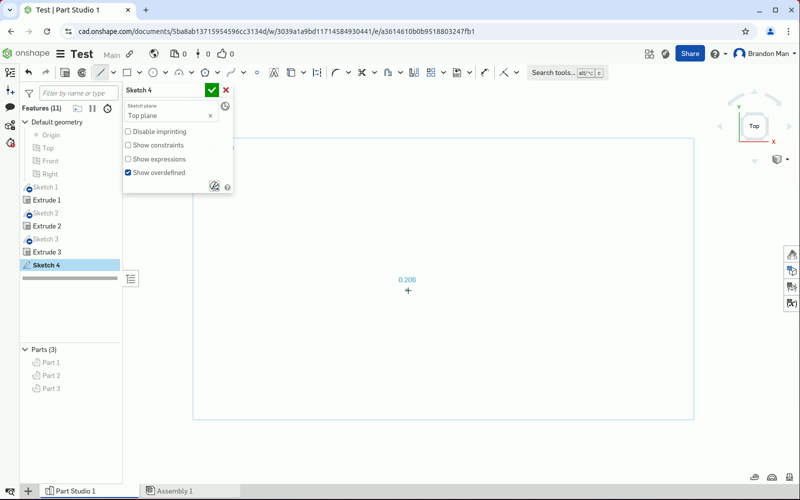
scroll(6)
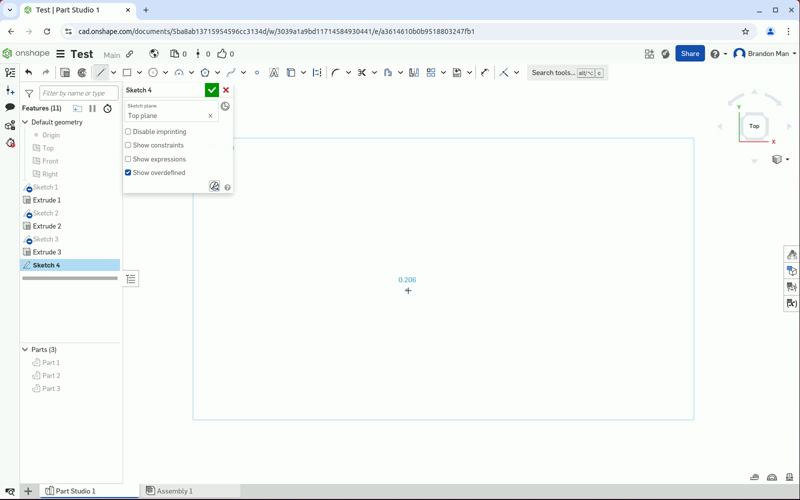
scroll(6)
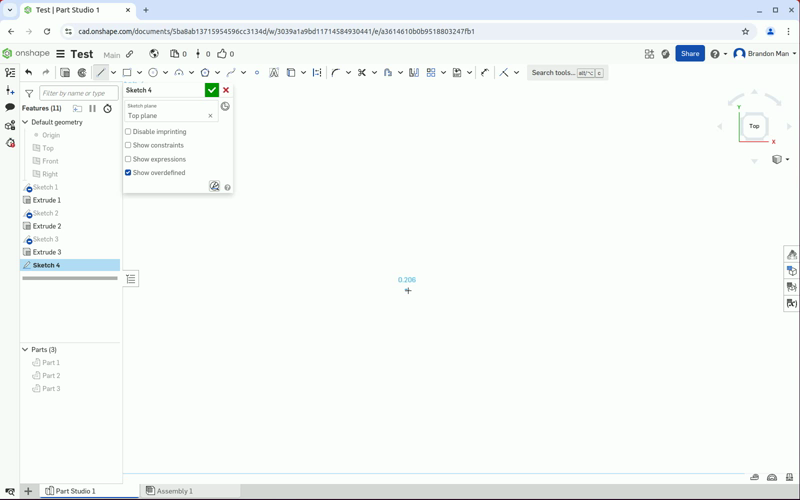
scroll(6)
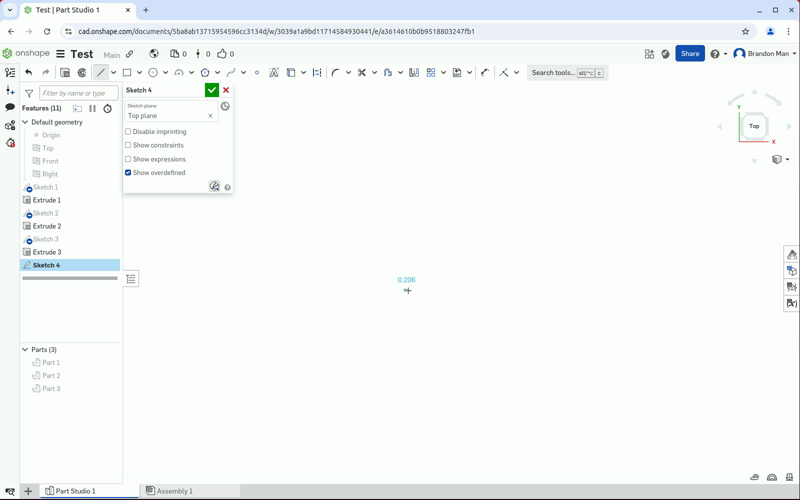
scroll(6)
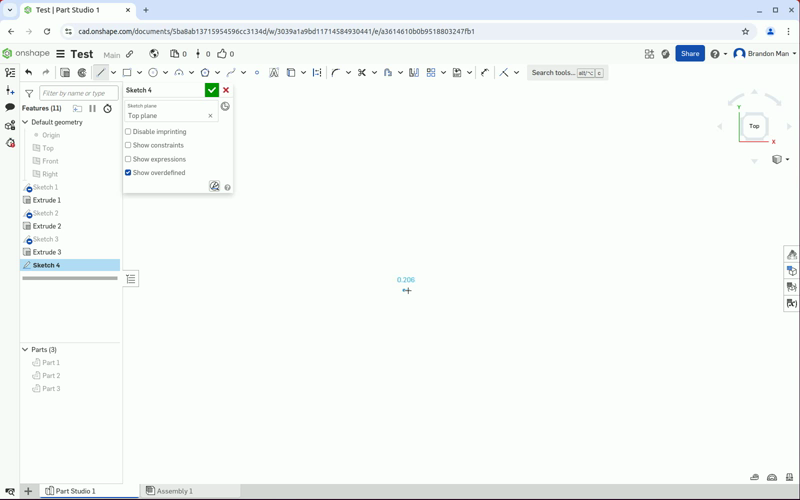
scroll(6)
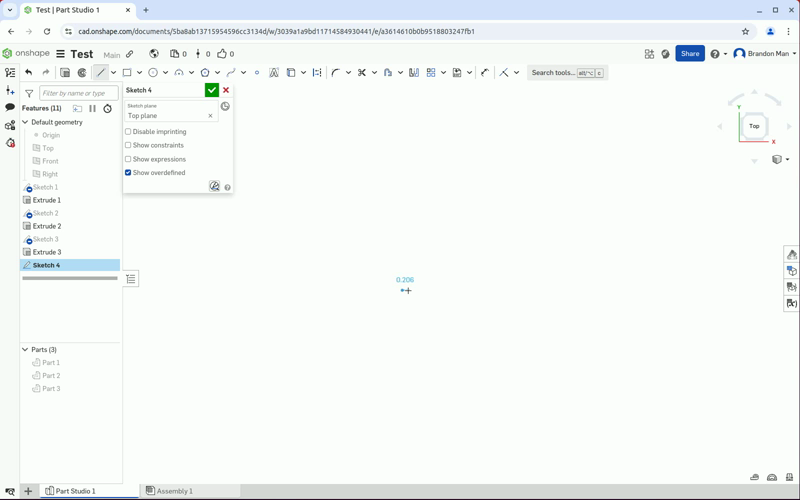
scroll(6)
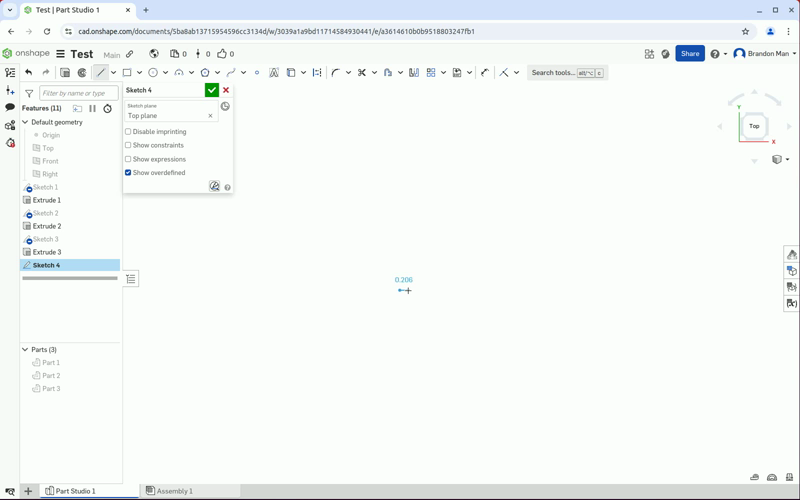
scroll(6)
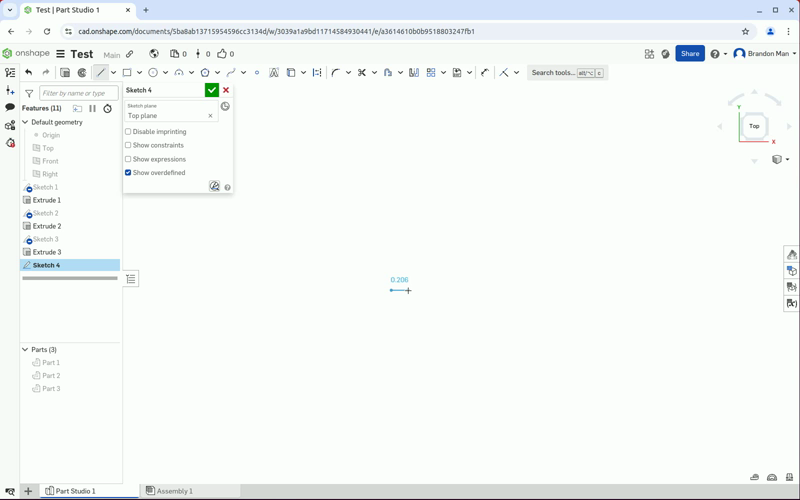
click(408, 290)
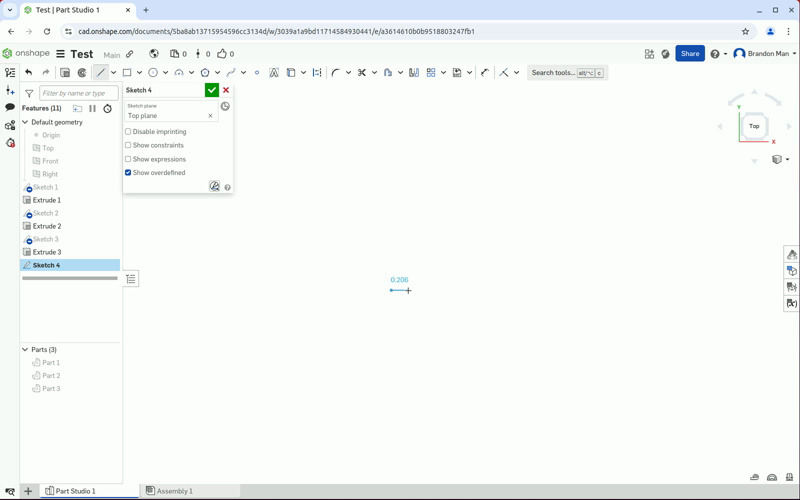
scroll(-6)
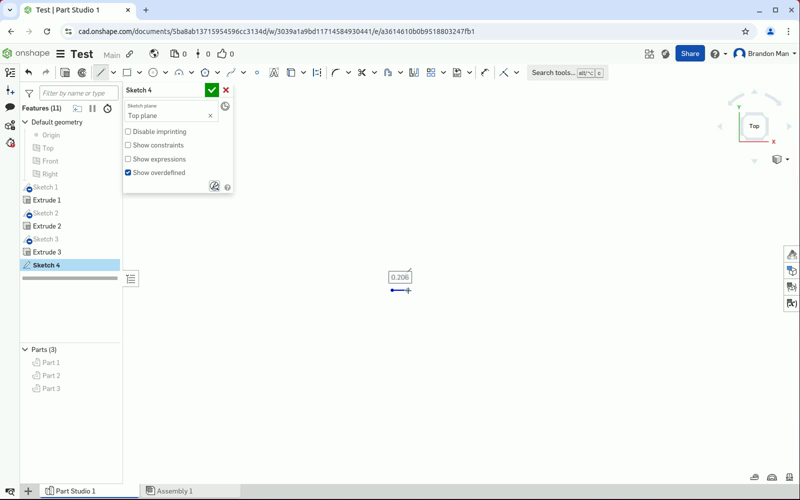
scroll(-6)
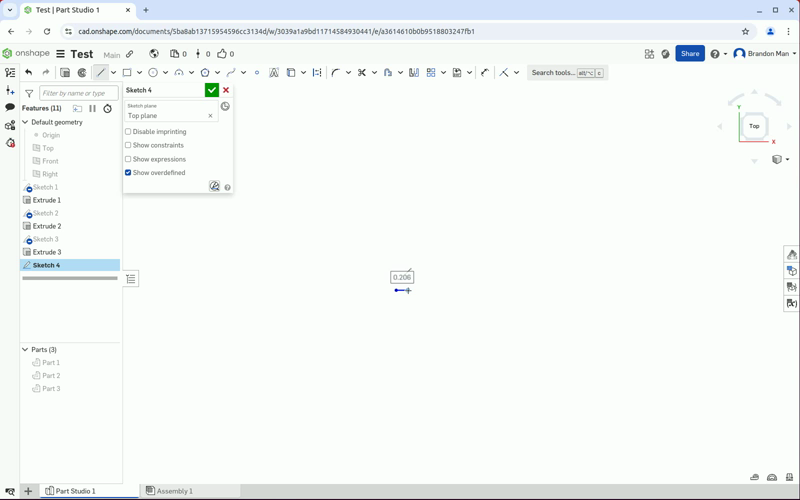
scroll(-6)
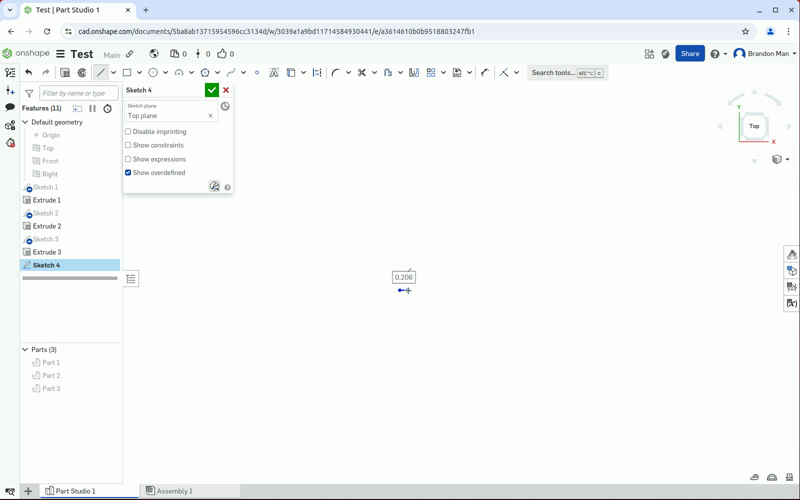
scroll(-6)
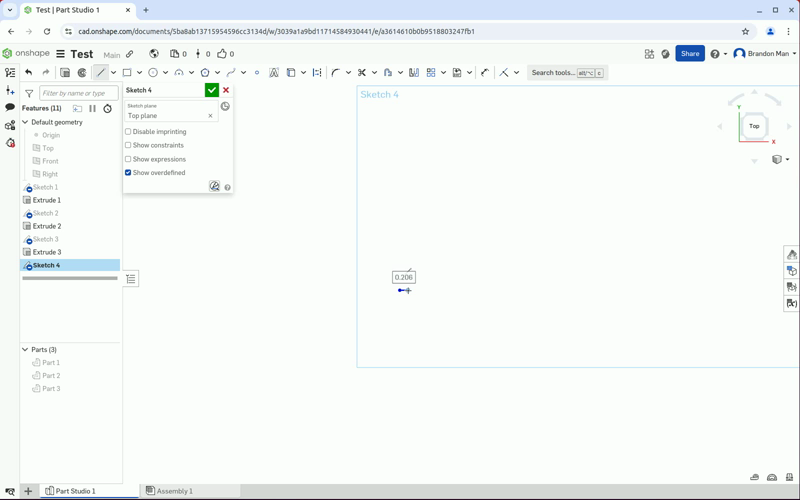
scroll(-6)
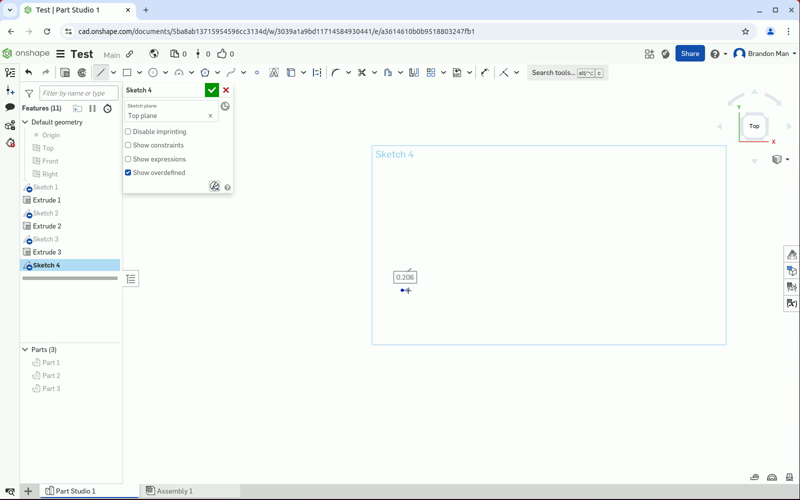
scroll(-6)
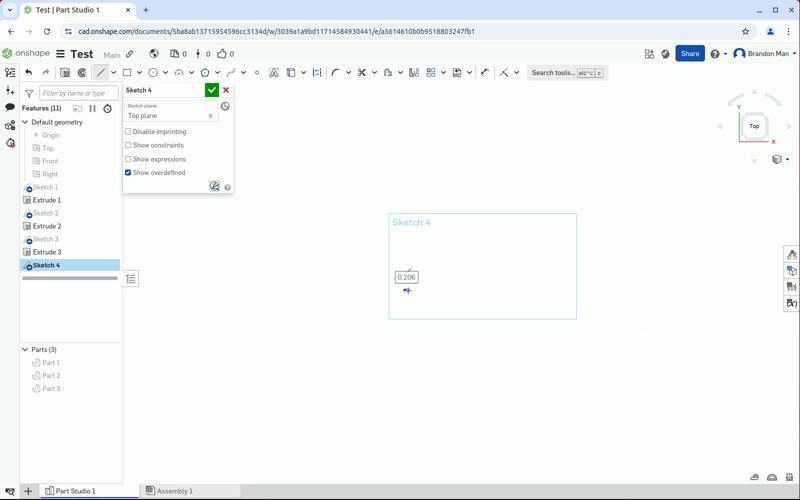
scroll(-6)
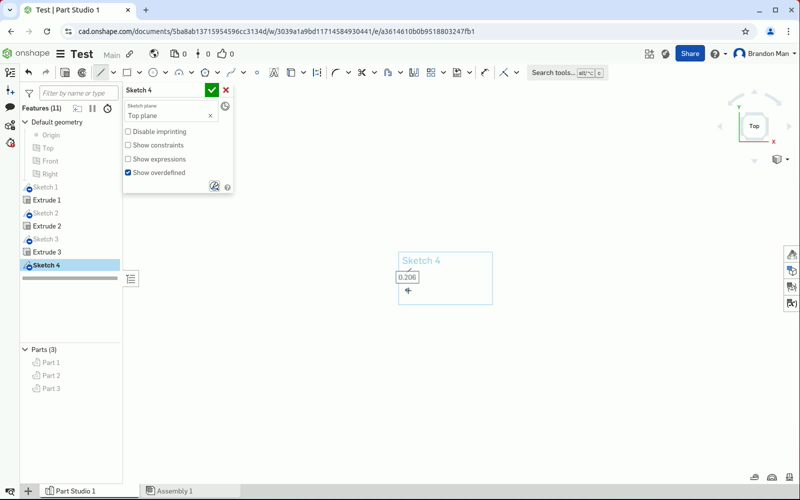
key_up(shift)
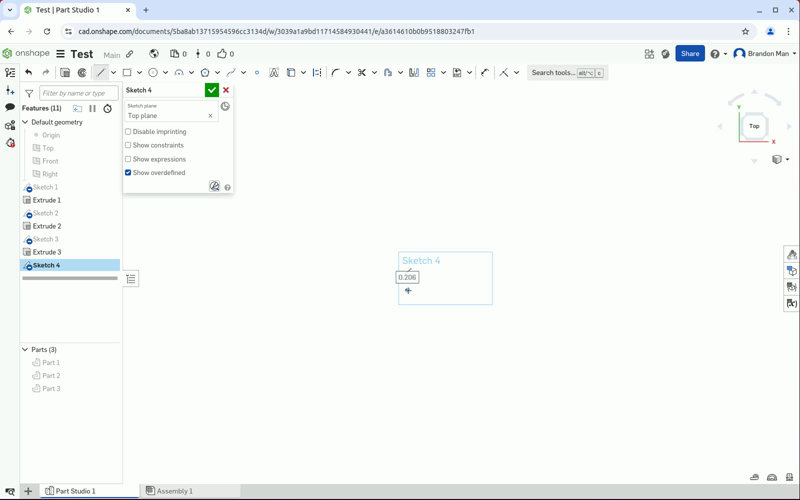
key_down(shift)
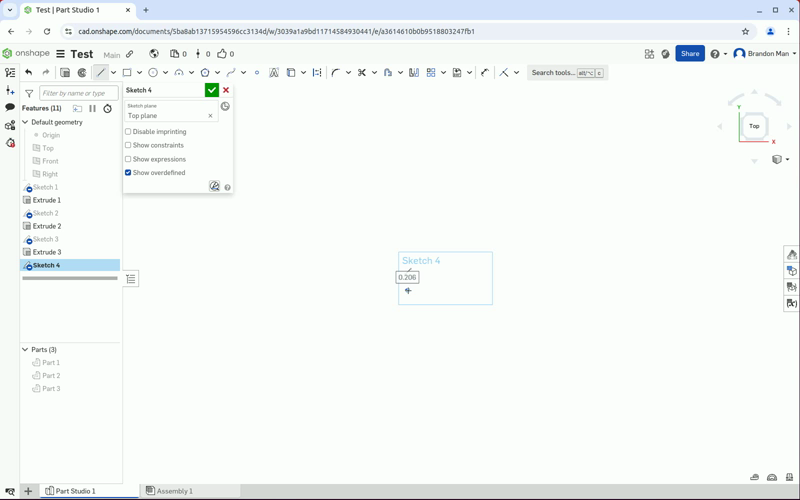
mouse_move(438, 290)
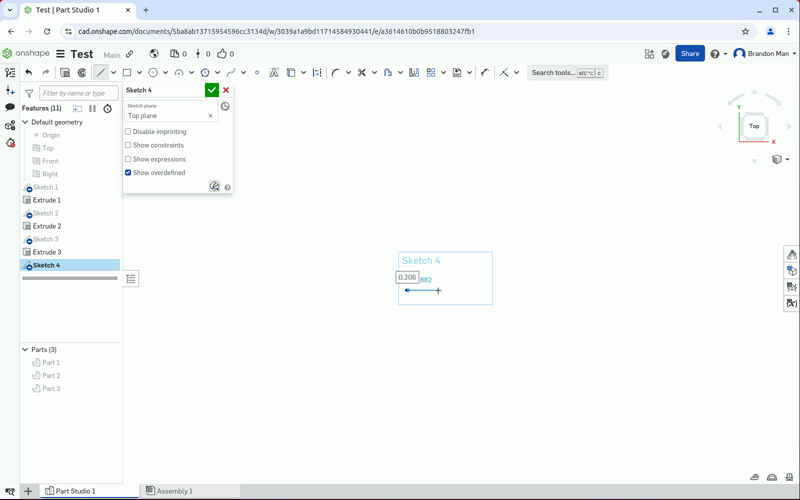
mouse_move(414, 290)
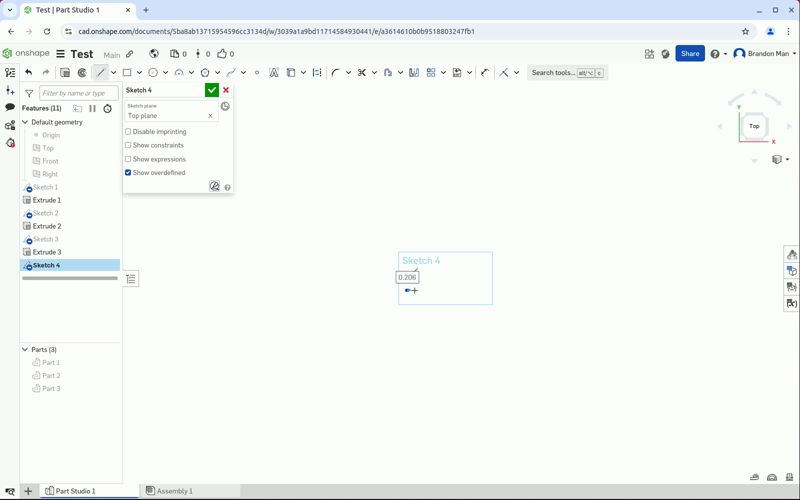
scroll(6)
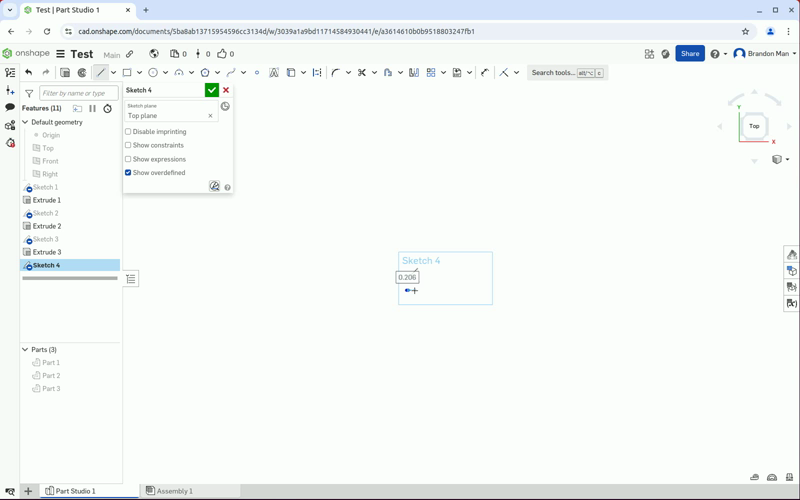
scroll(6)
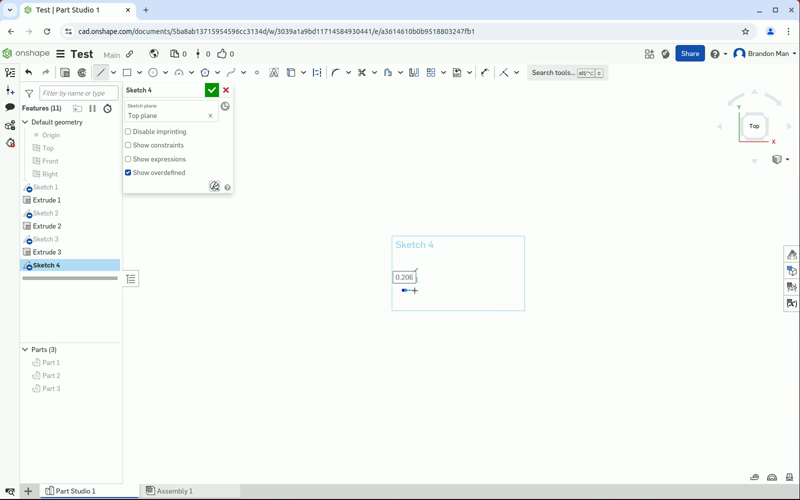
scroll(6)
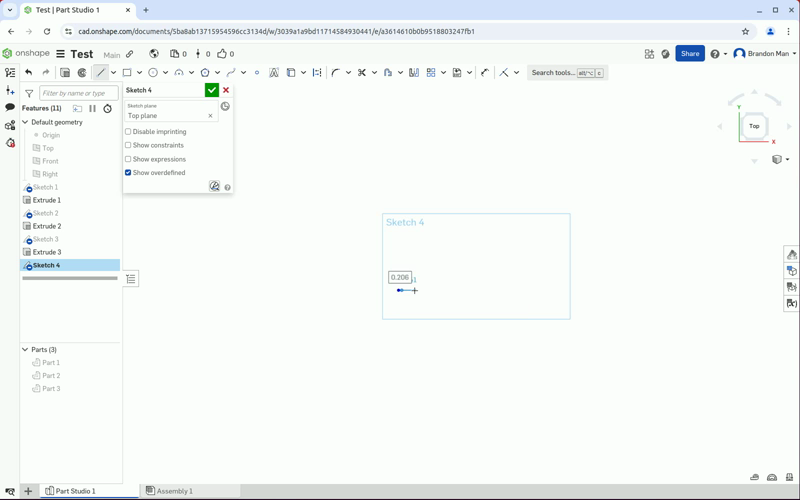
scroll(6)
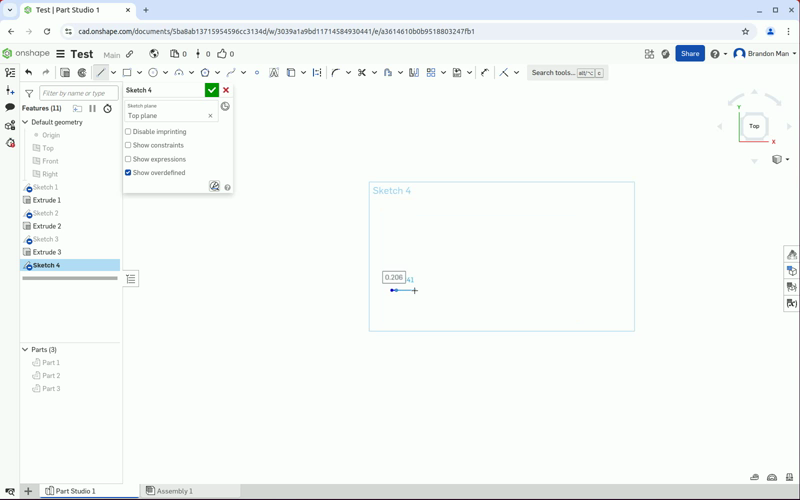
scroll(6)
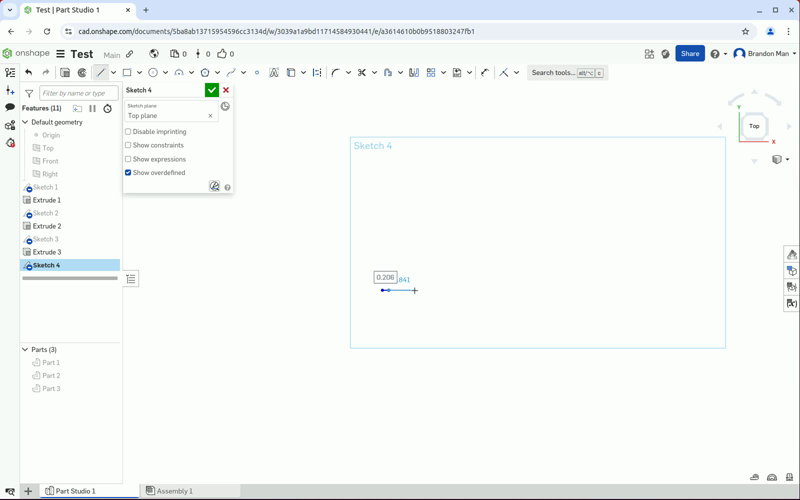
scroll(6)
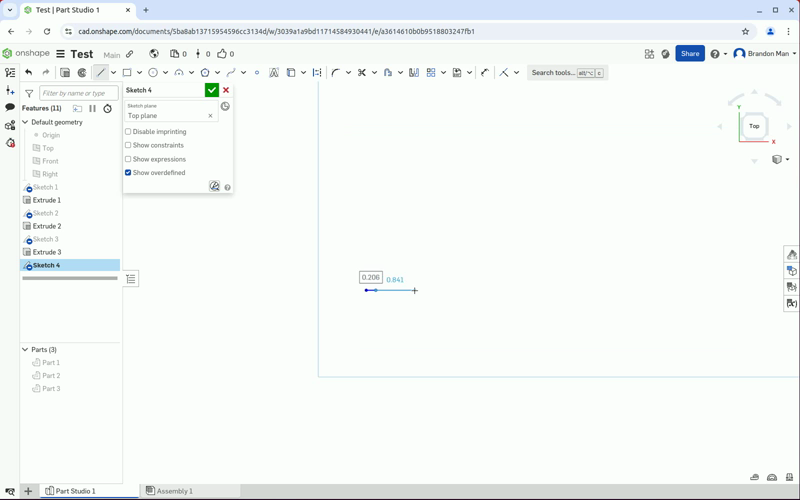
scroll(6)
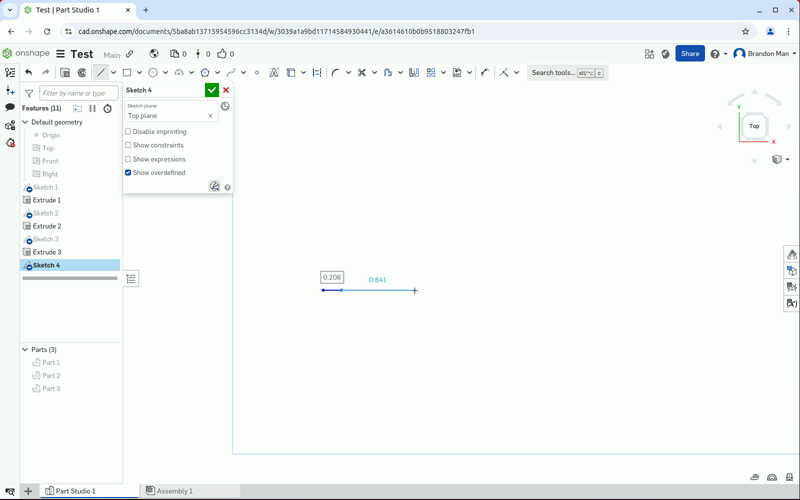
click(414, 290)
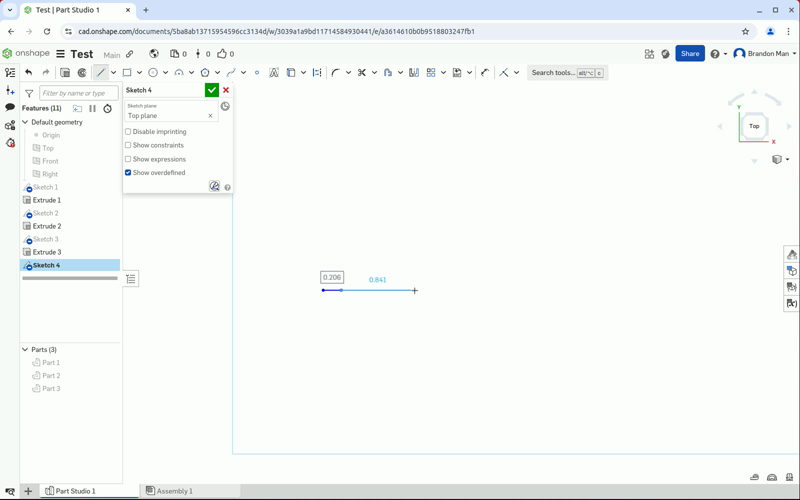
scroll(-6)
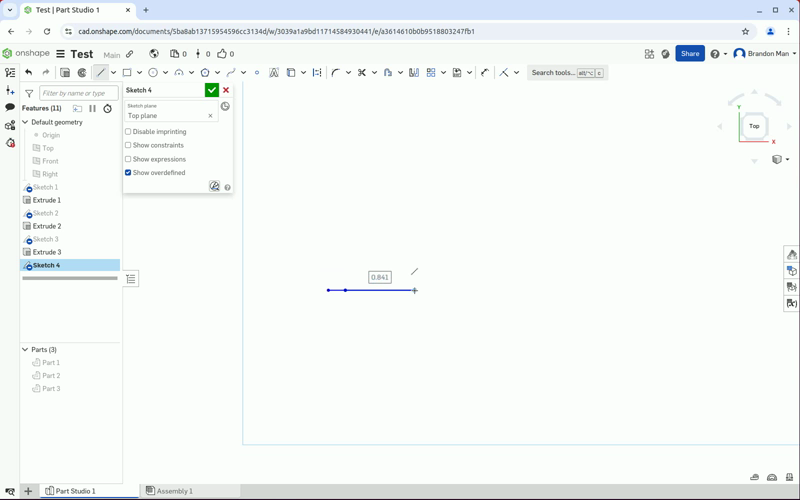
scroll(-6)
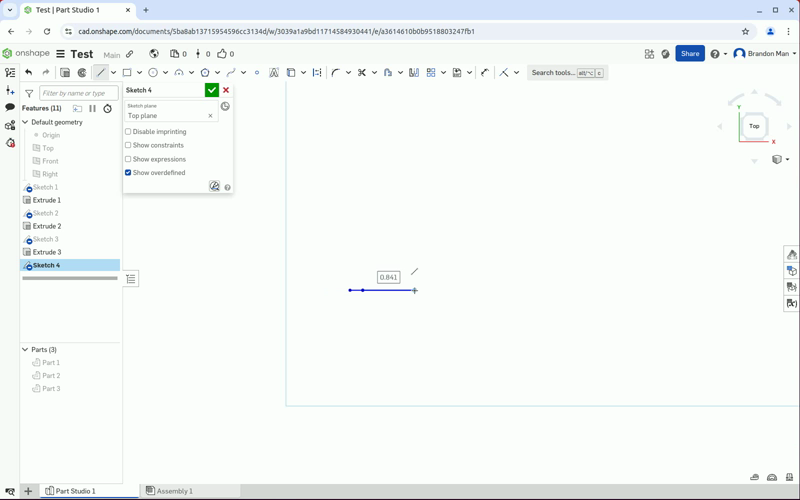
scroll(-6)
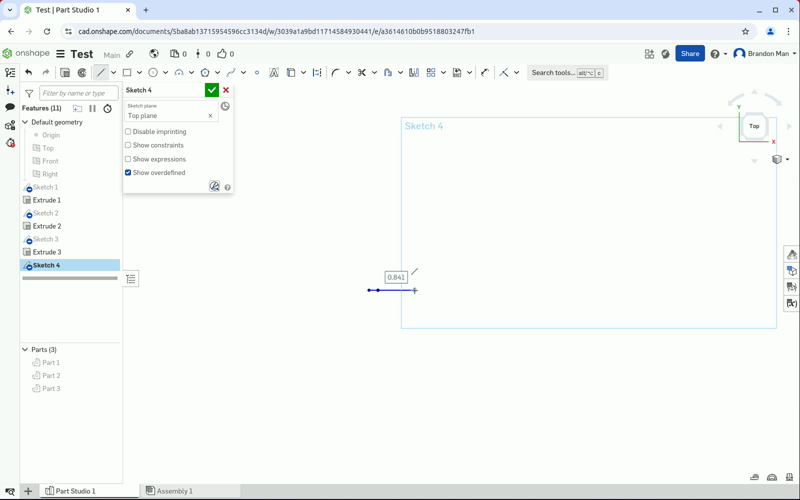
scroll(-6)
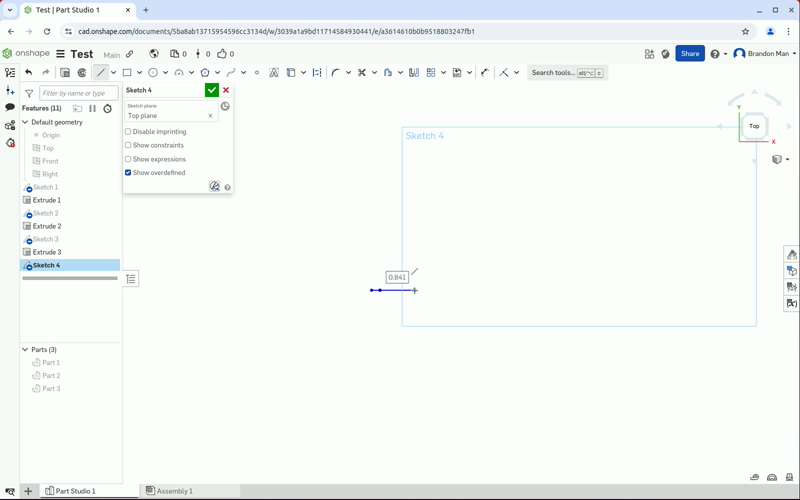
scroll(-6)
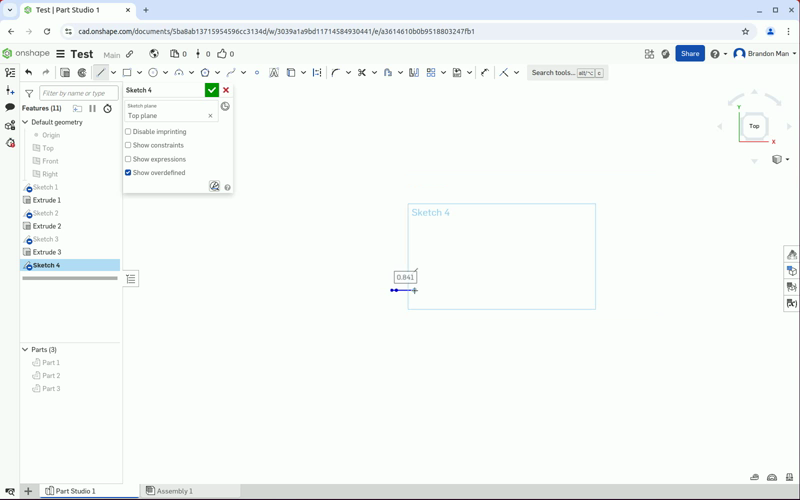
scroll(-6)
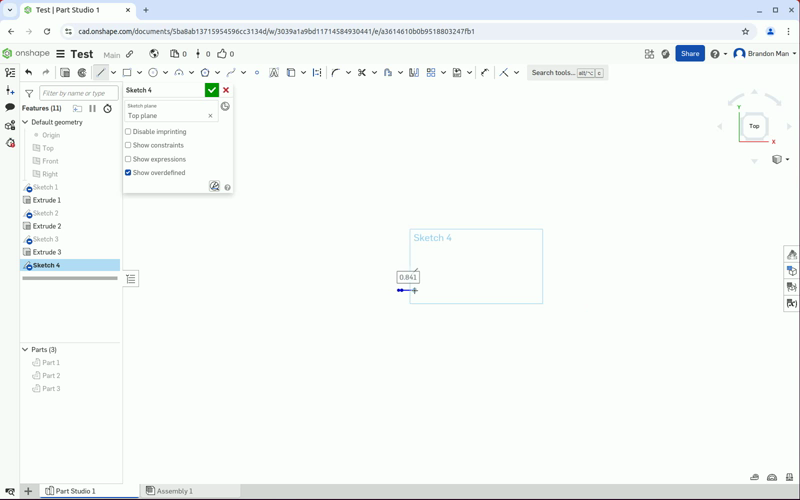
scroll(-6)
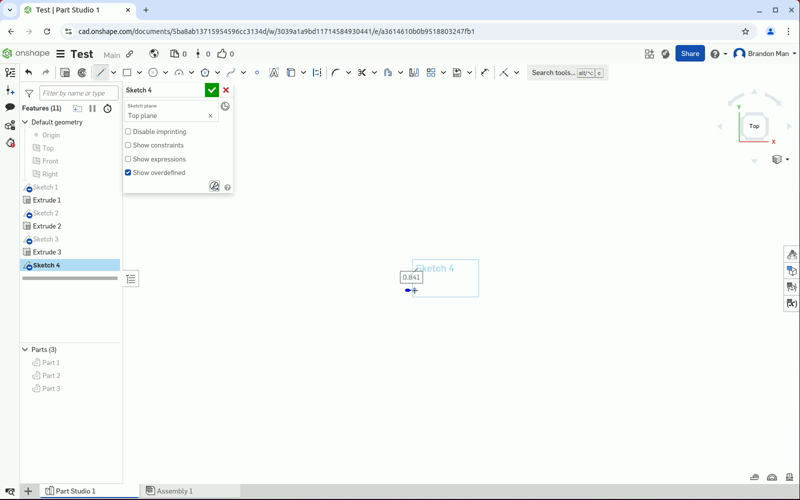
key_up(shift)
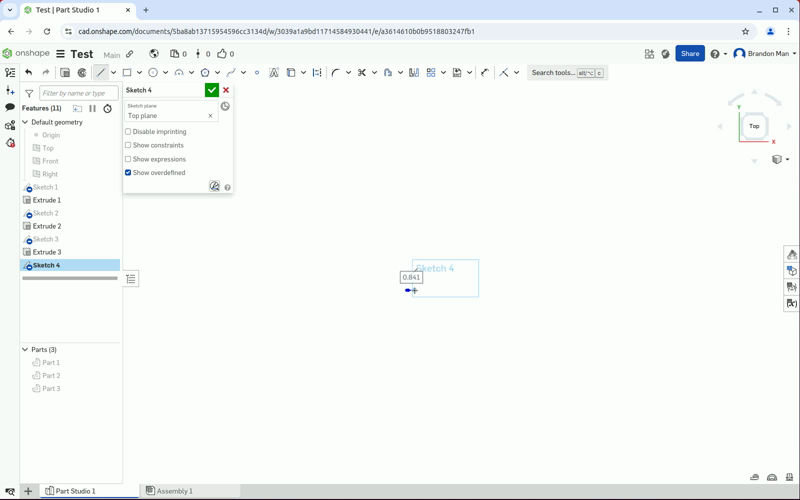
key_down(shift)
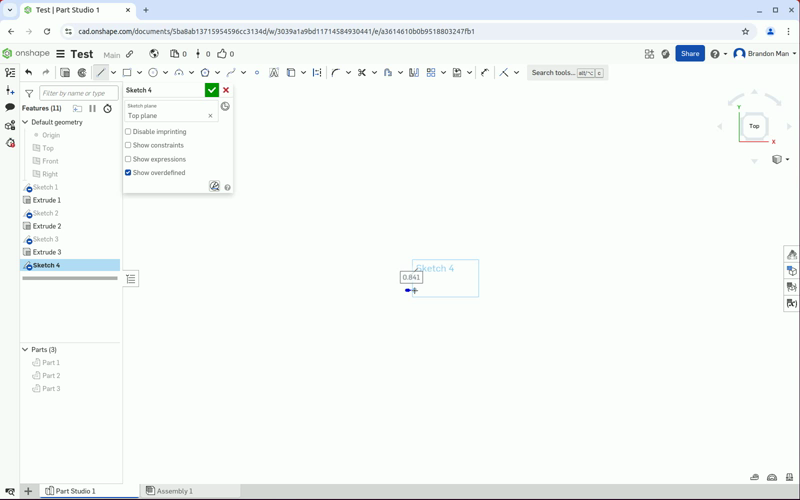
mouse_move(444, 290)
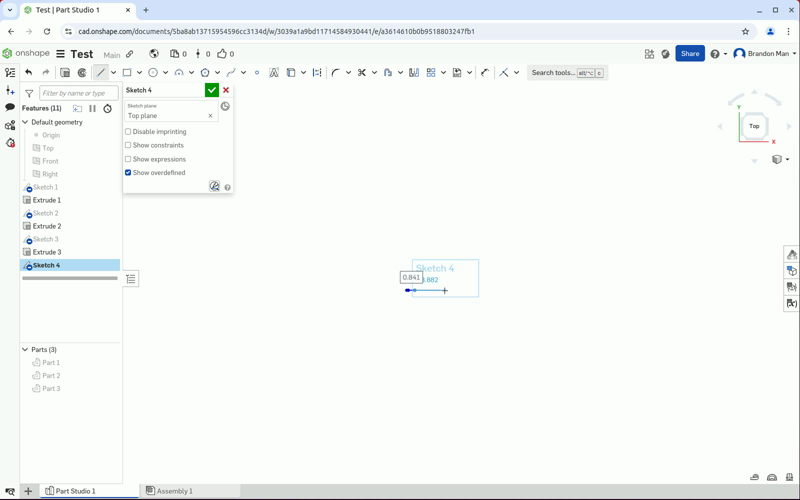
mouse_move(414, 274)
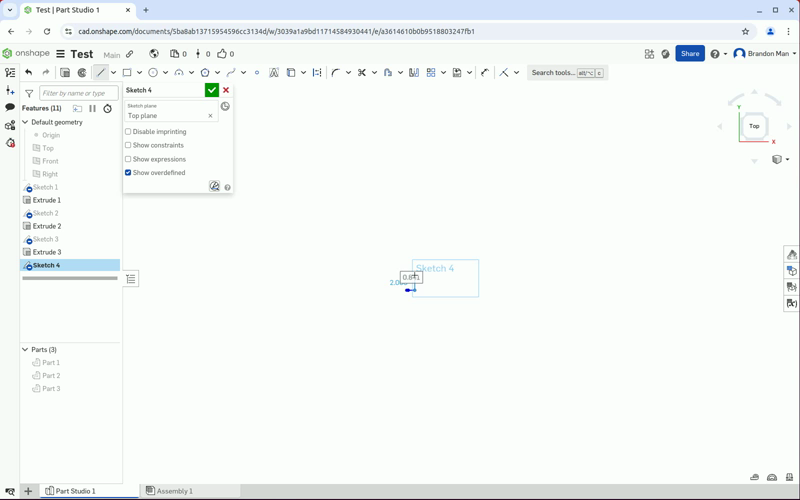
click(414, 274)
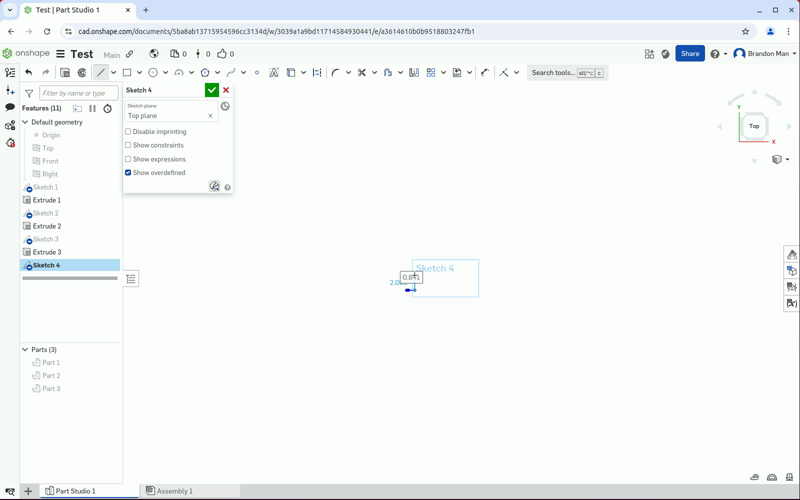
key_up(shift)
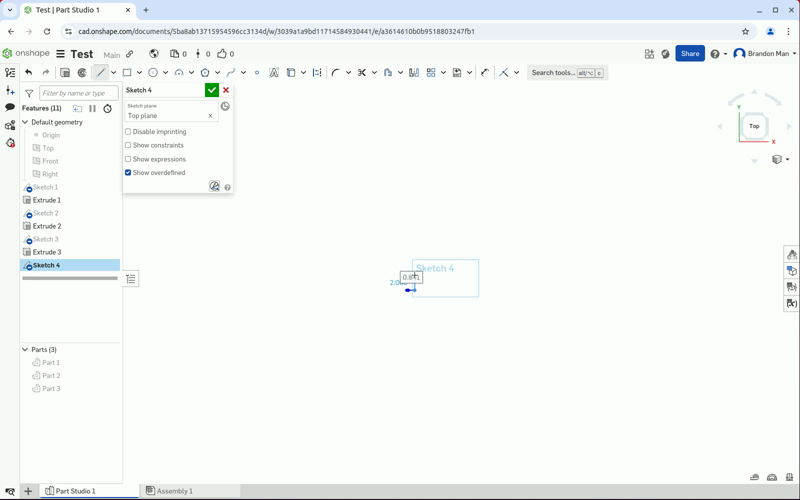
key_down(shift)
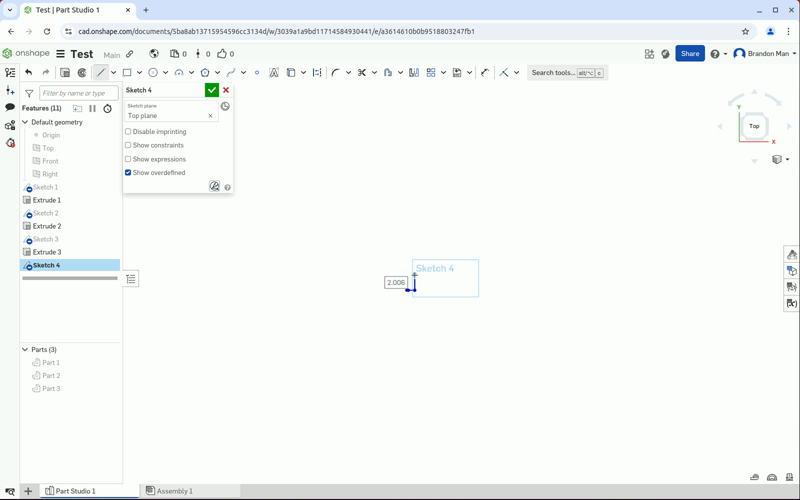
mouse_move(444, 274)
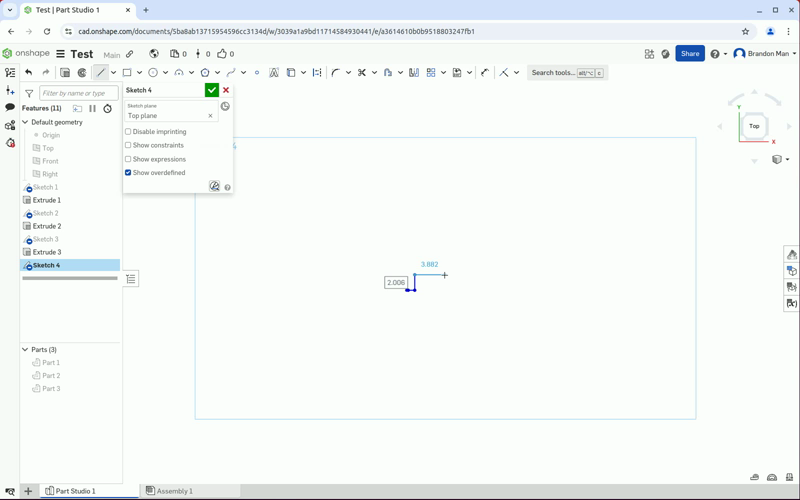
mouse_move(408, 274)
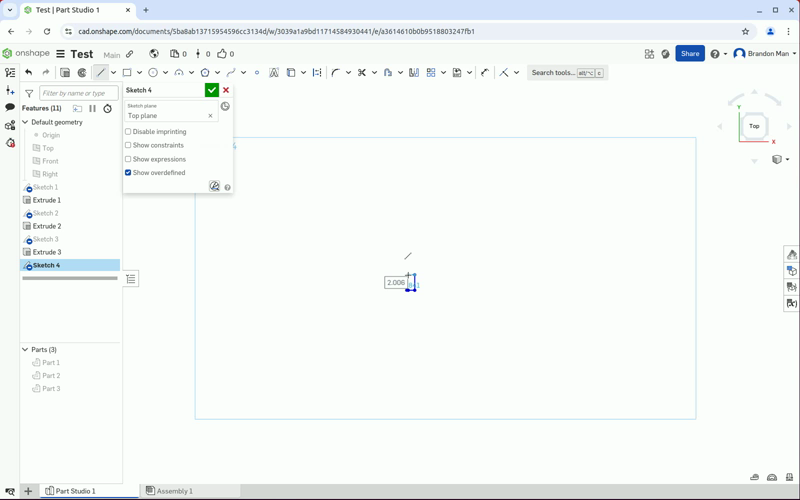
scroll(6)
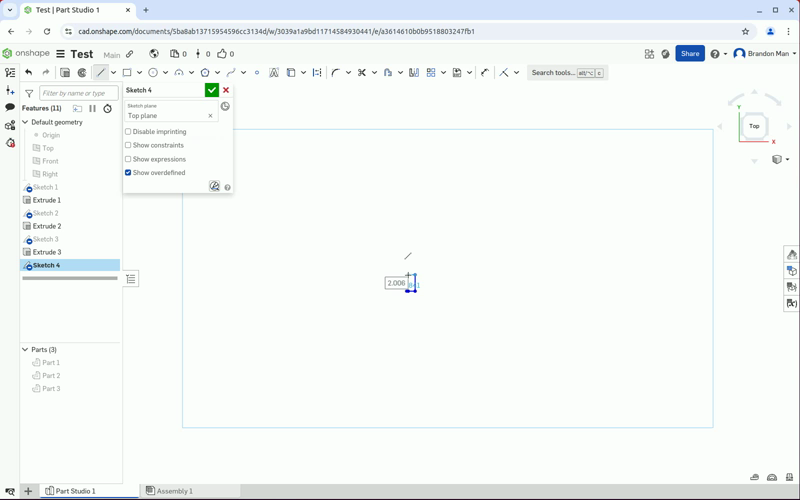
scroll(6)
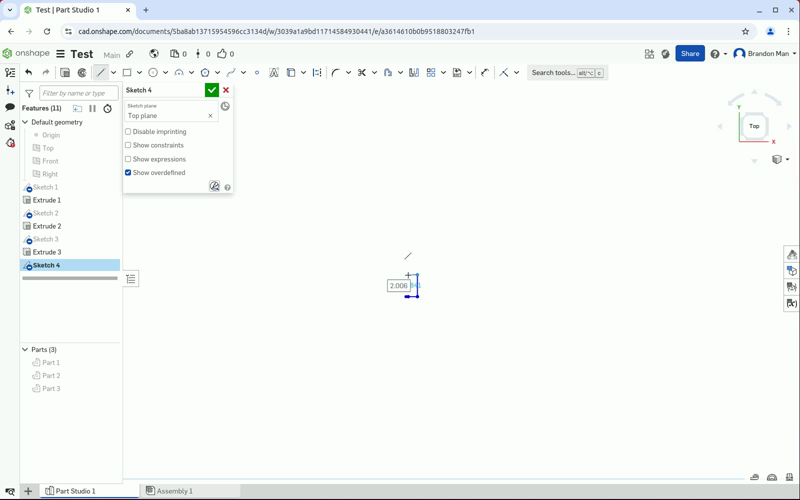
scroll(6)
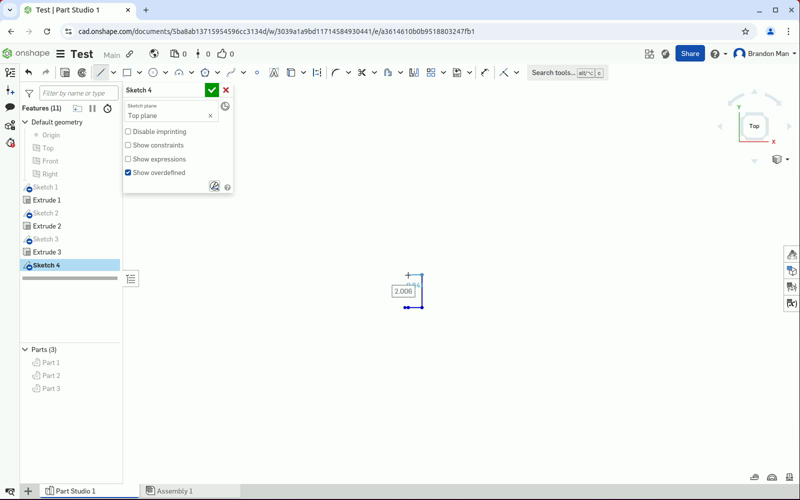
scroll(6)
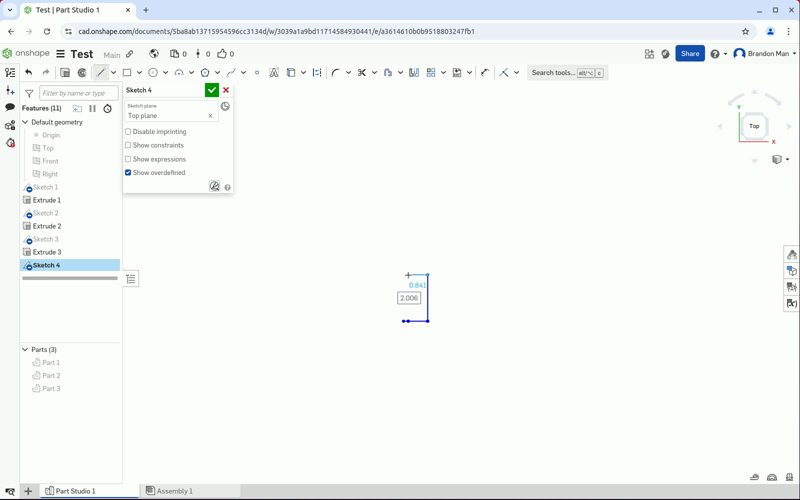
scroll(6)
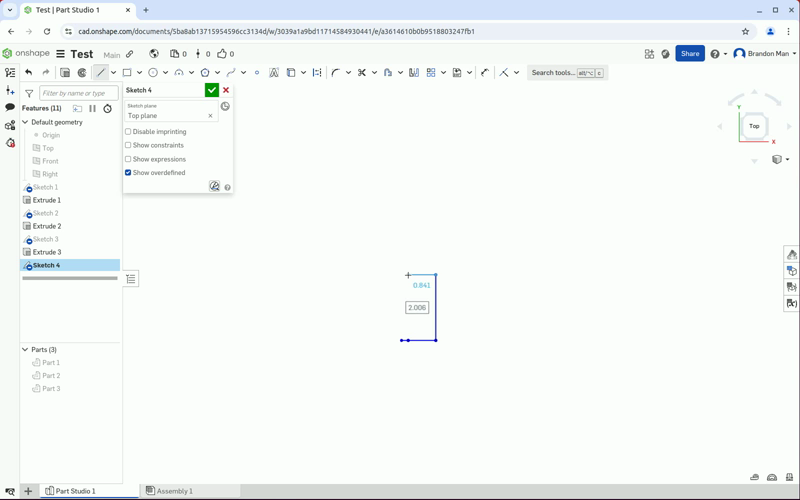
scroll(6)
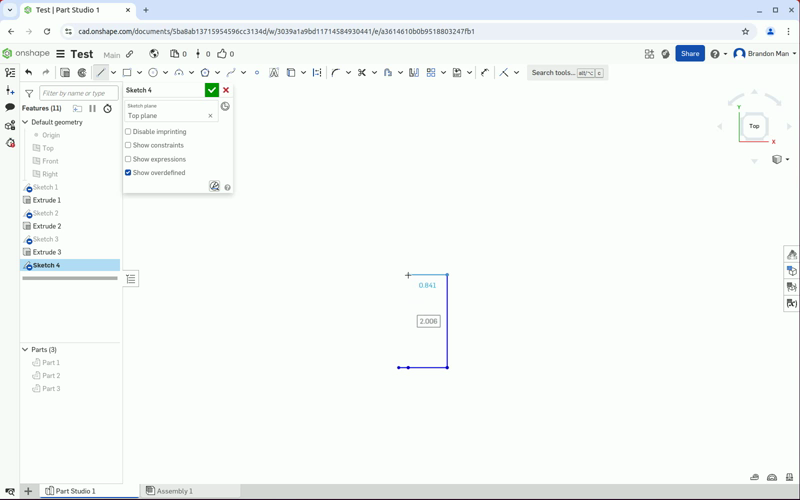
scroll(6)
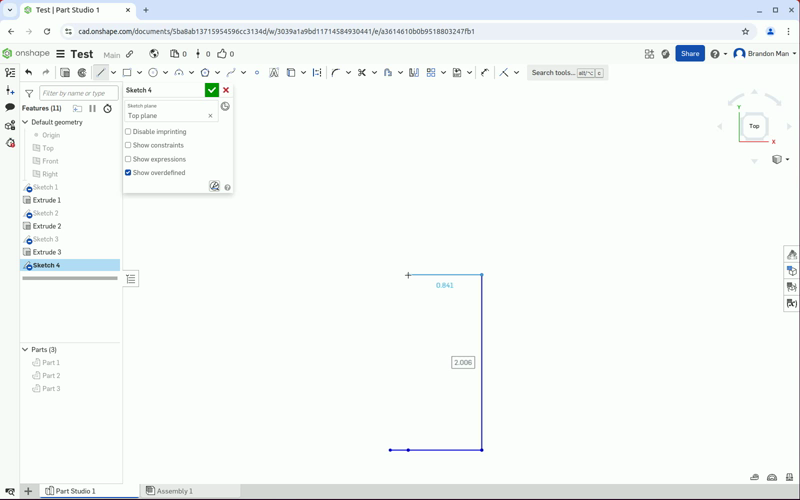
click(408, 274)
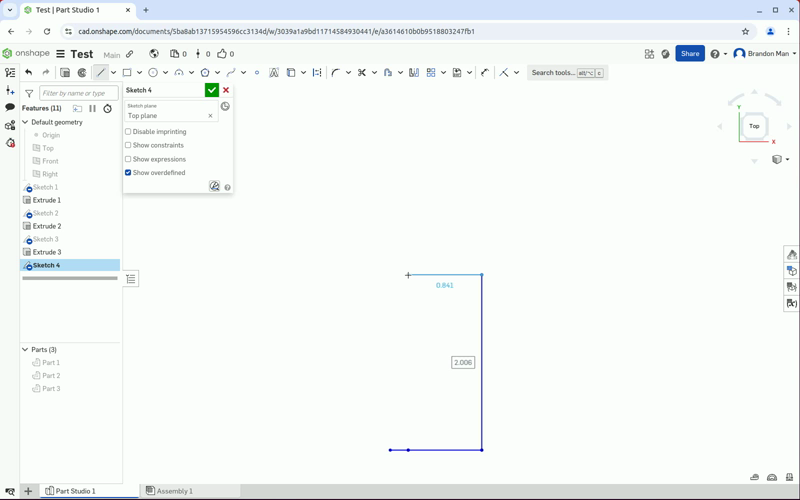
scroll(-6)
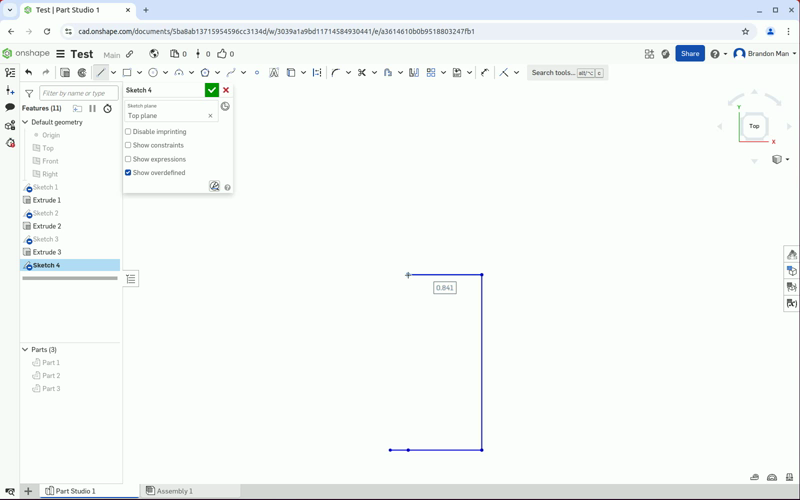
scroll(-6)
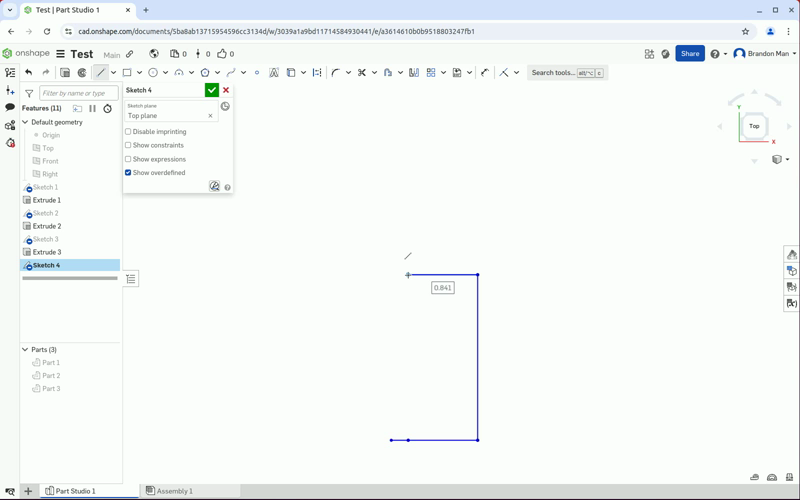
scroll(-6)
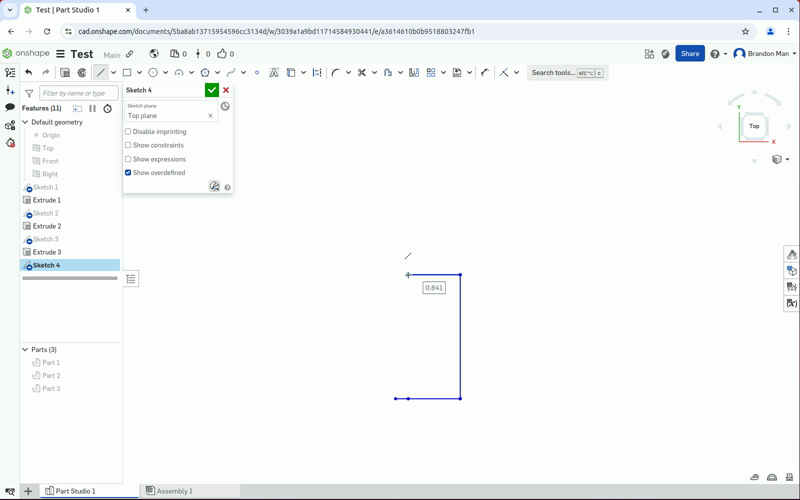
scroll(-6)
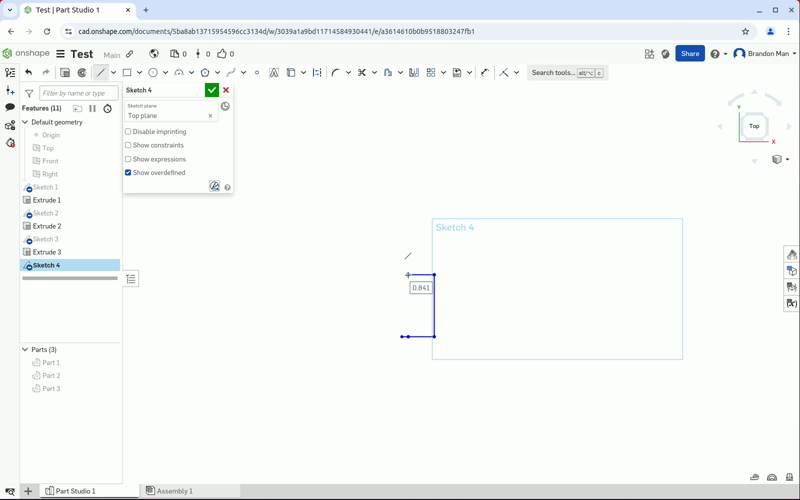
scroll(-6)
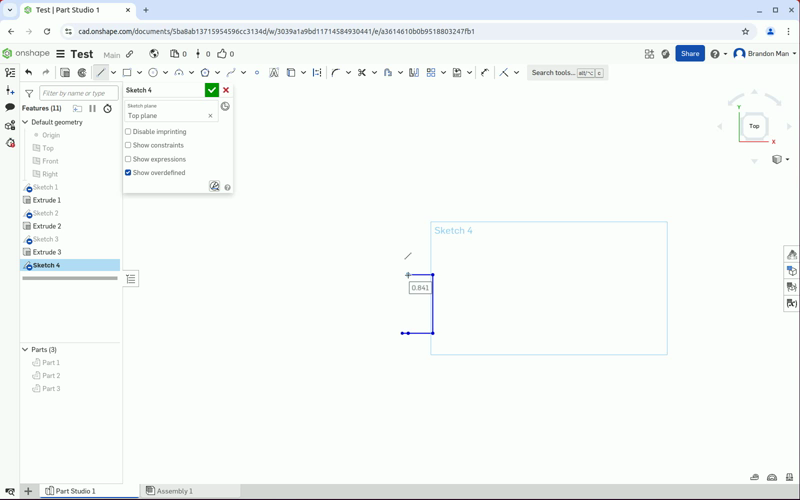
scroll(-6)
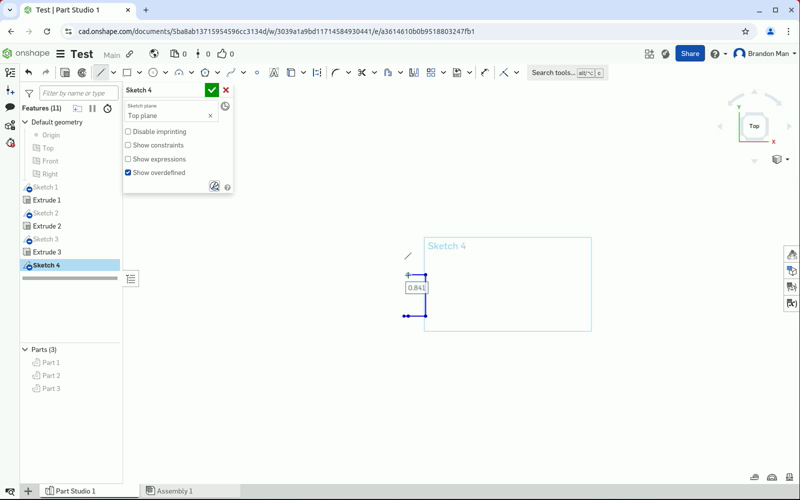
scroll(-6)
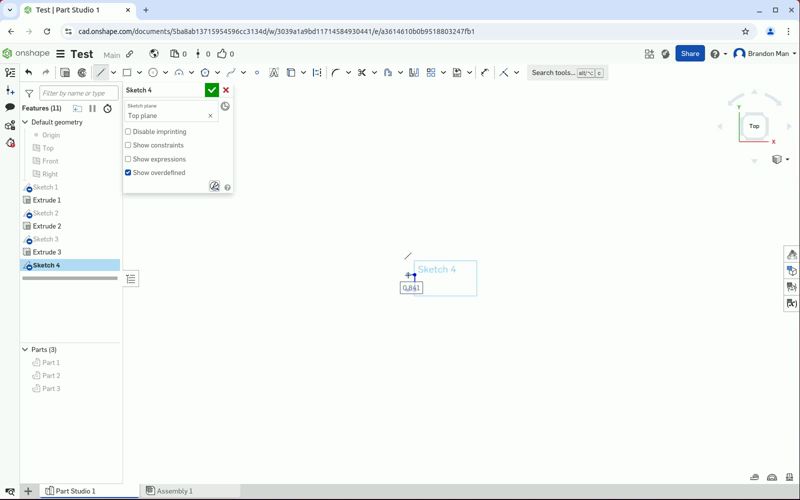
key_up(shift)
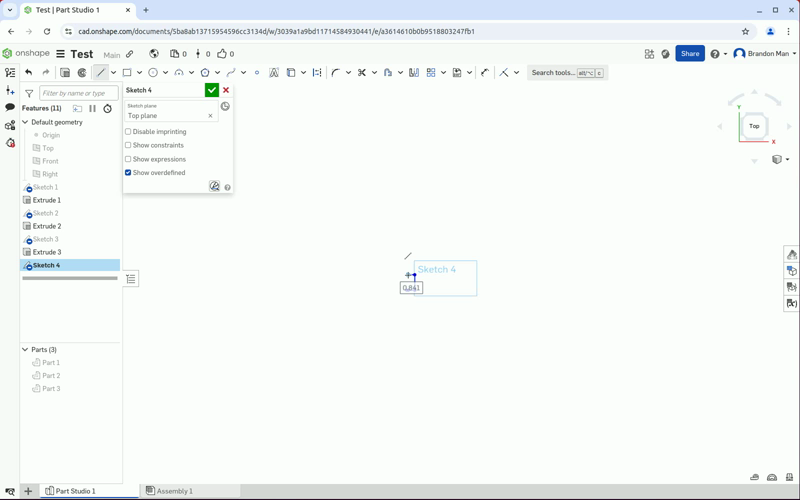
key_down(shift)
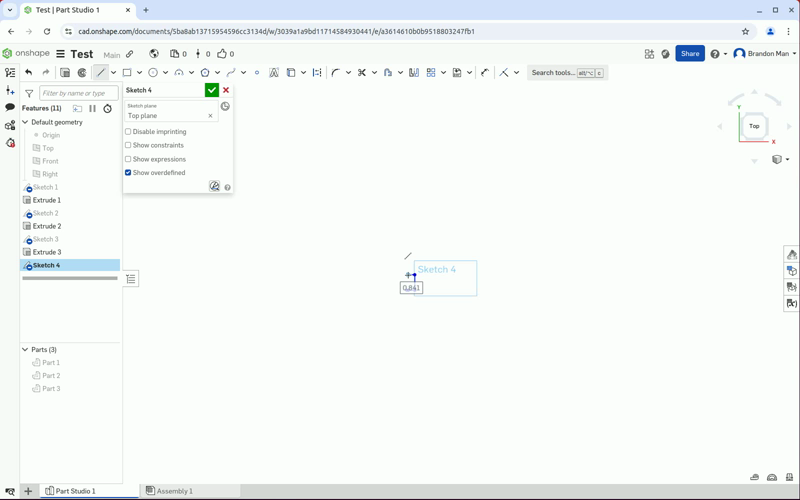
mouse_move(438, 274)
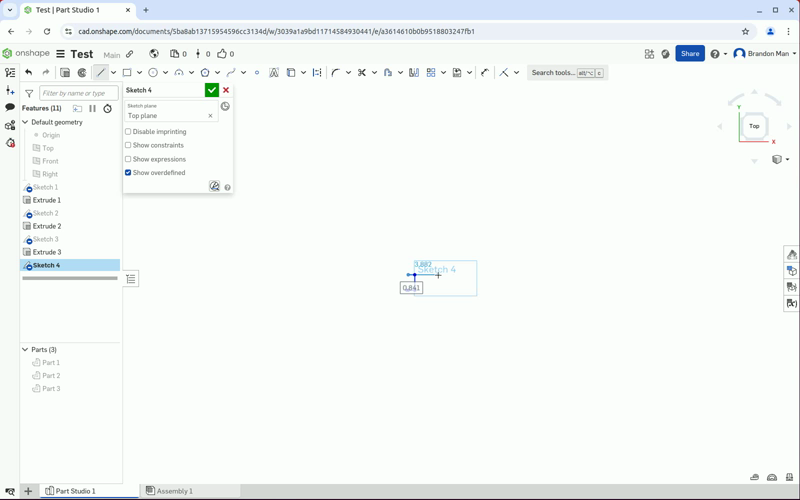
mouse_move(406, 274)
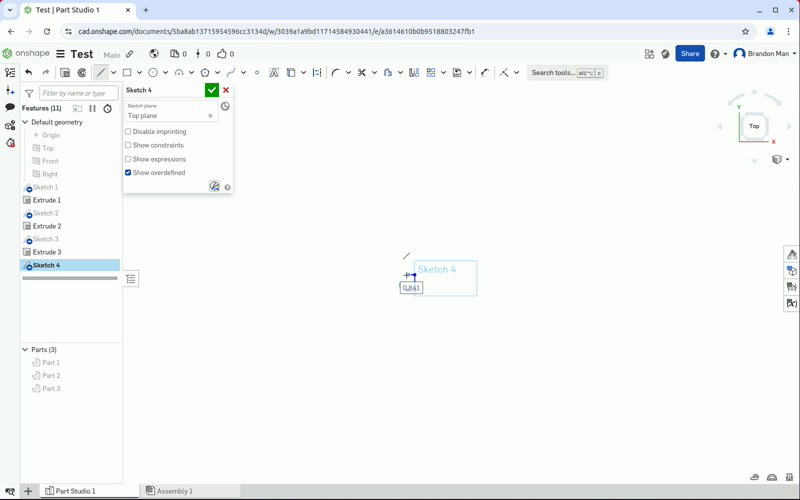
scroll(6)
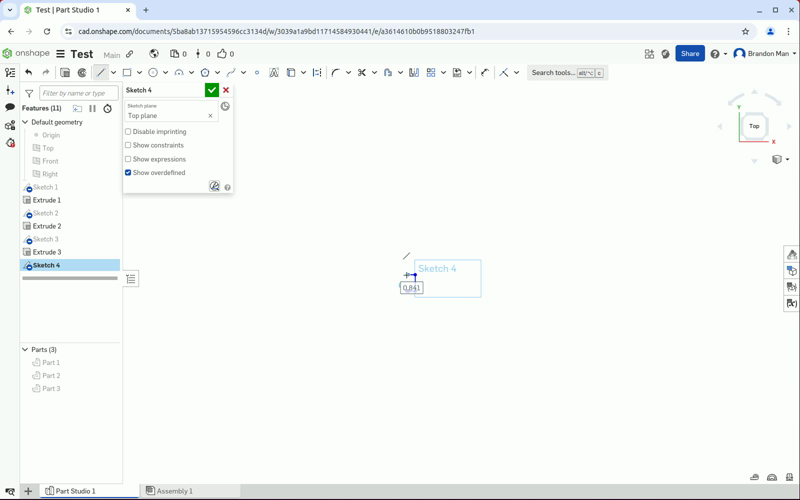
scroll(6)
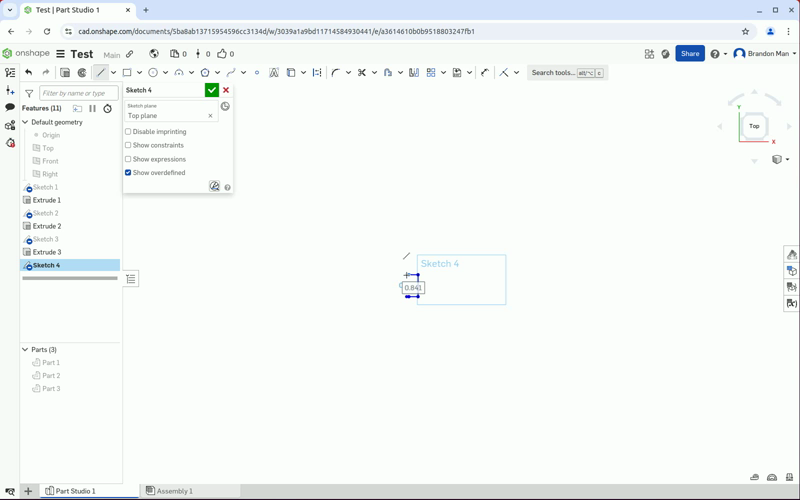
scroll(6)
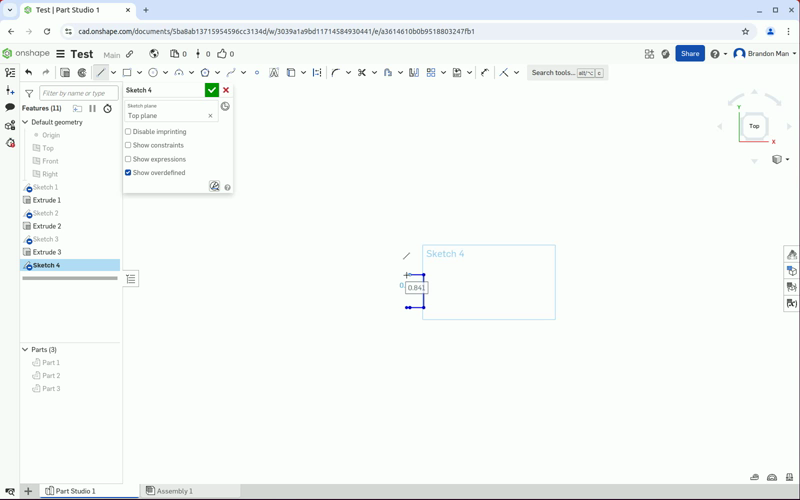
scroll(6)
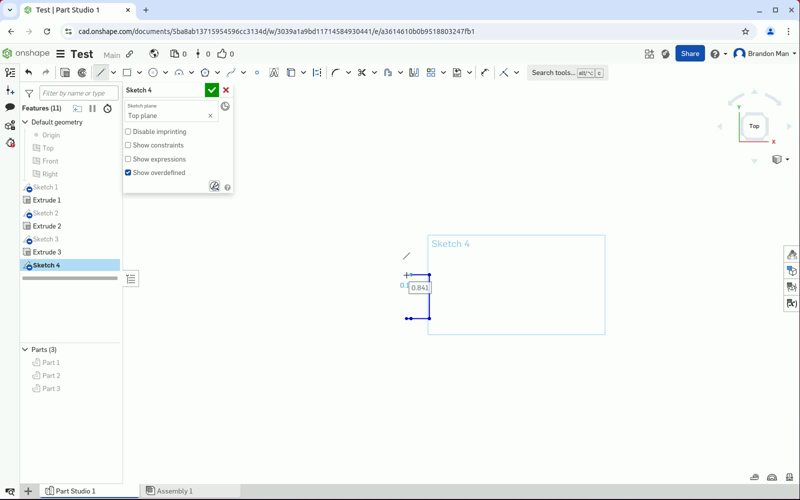
scroll(6)
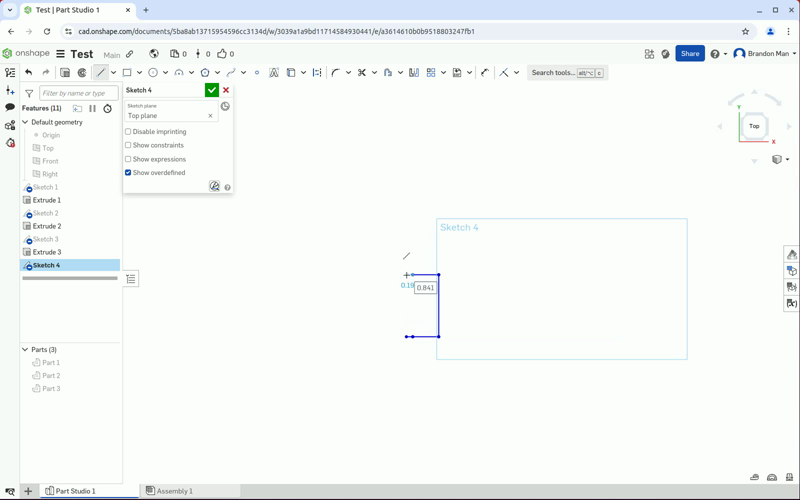
scroll(6)
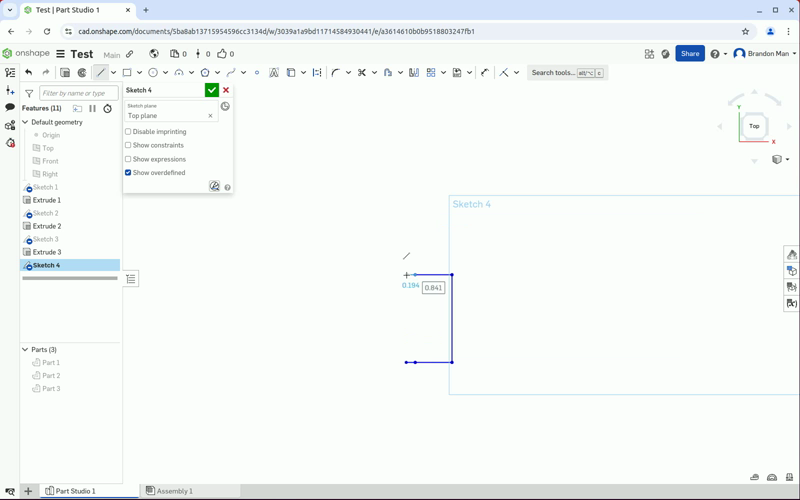
scroll(6)
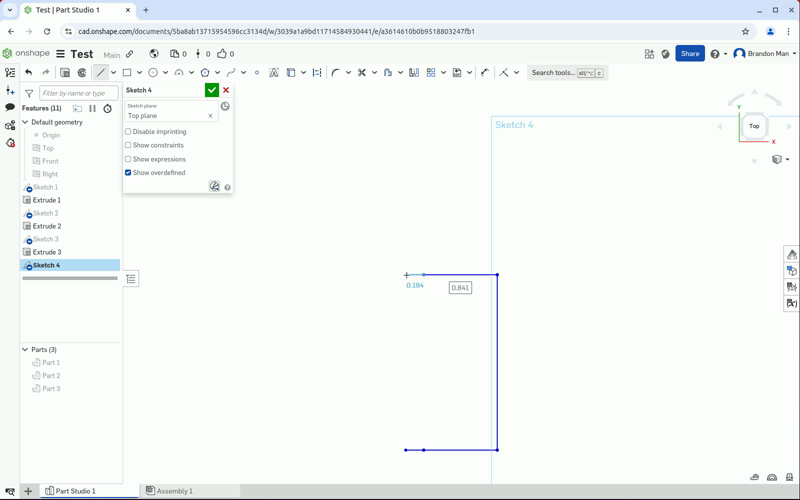
click(406, 274)
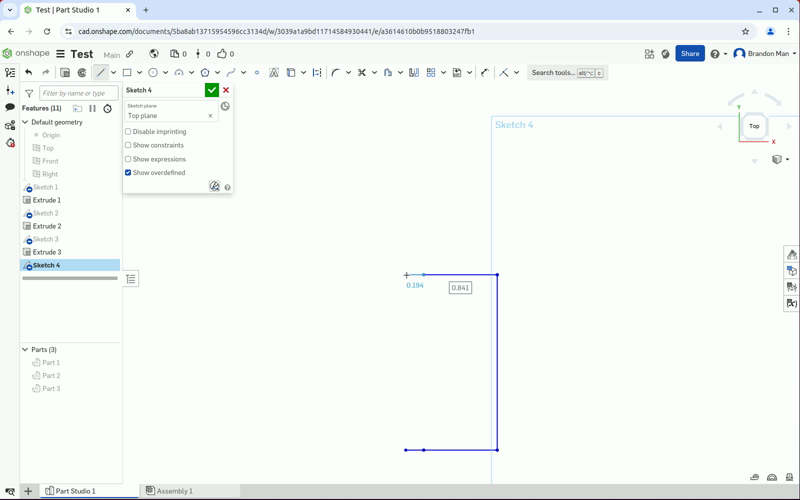
scroll(-6)
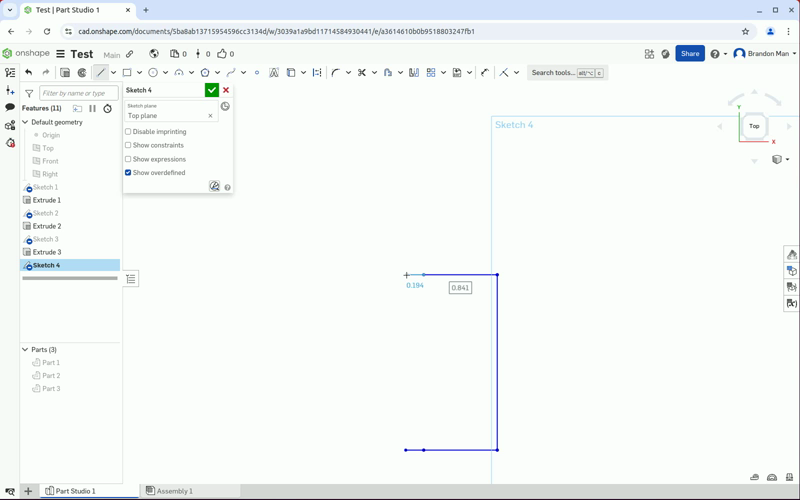
scroll(-6)
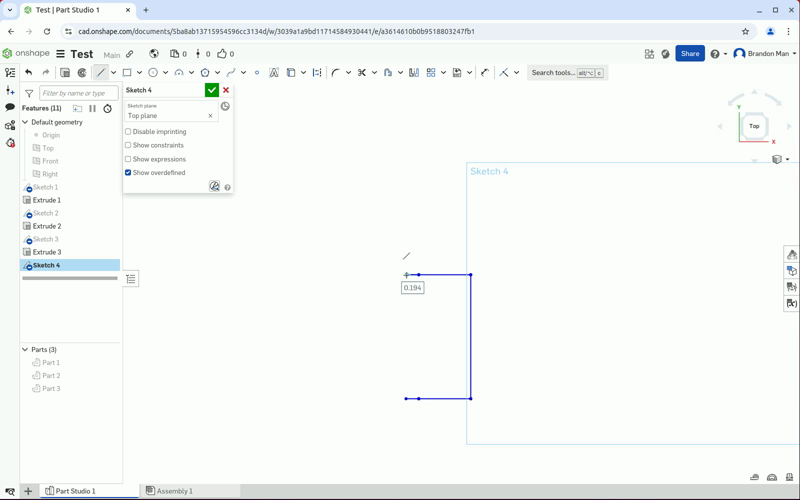
scroll(-6)
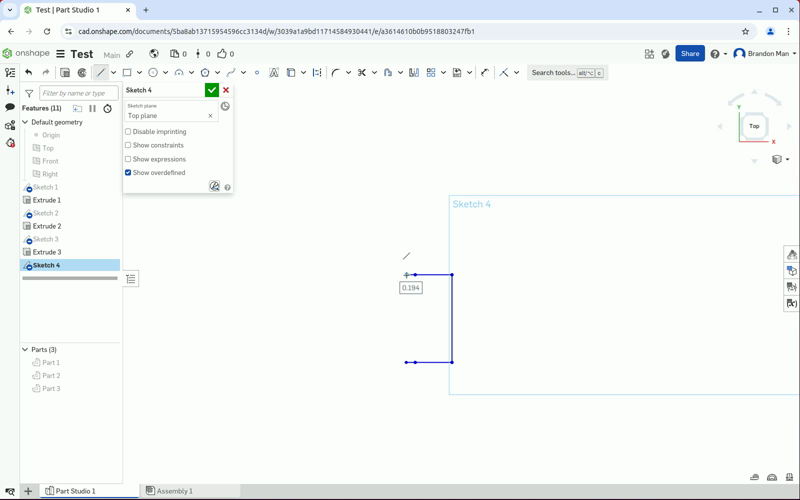
scroll(-6)
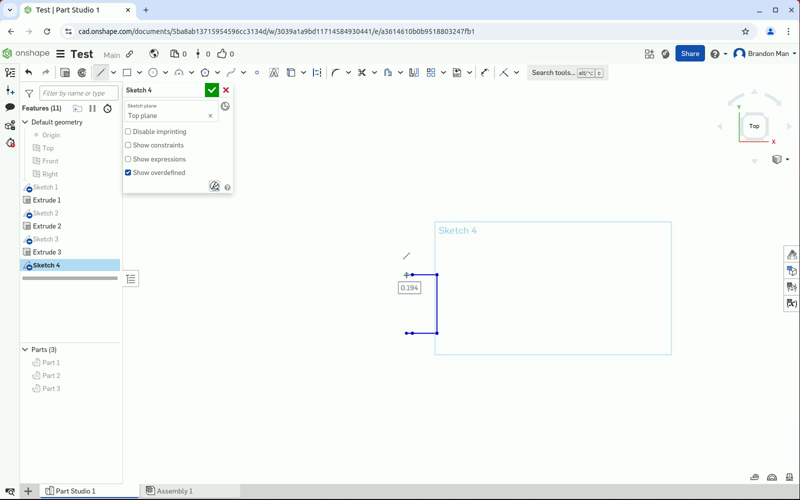
scroll(-6)
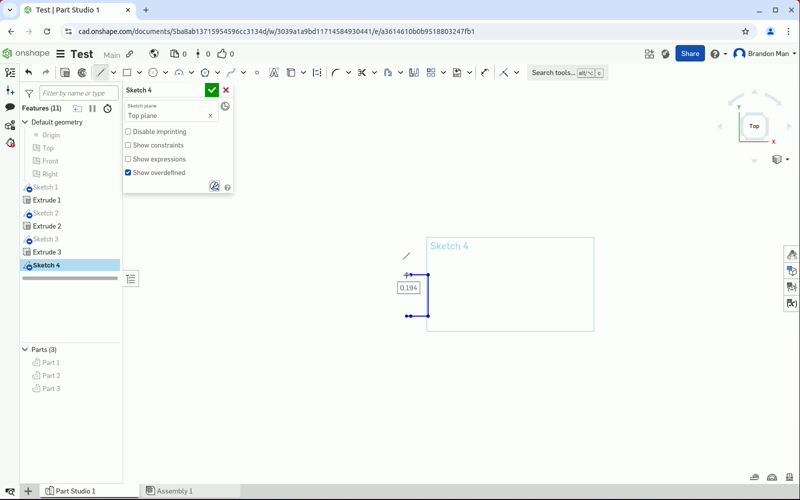
scroll(-6)
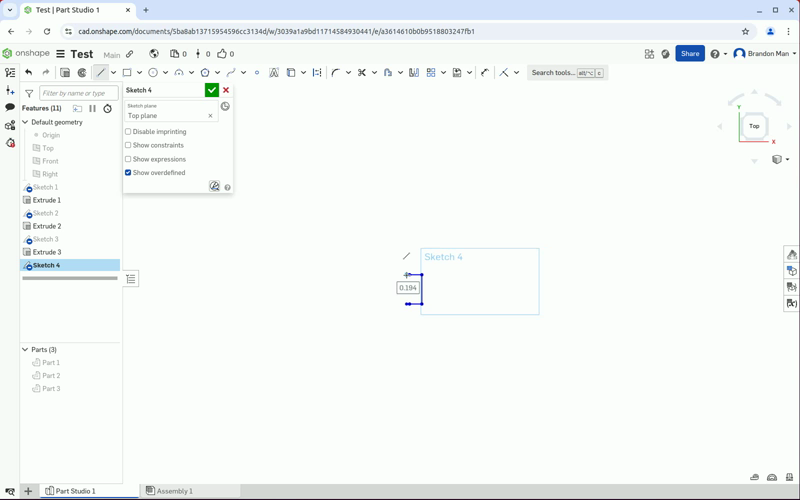
scroll(-6)
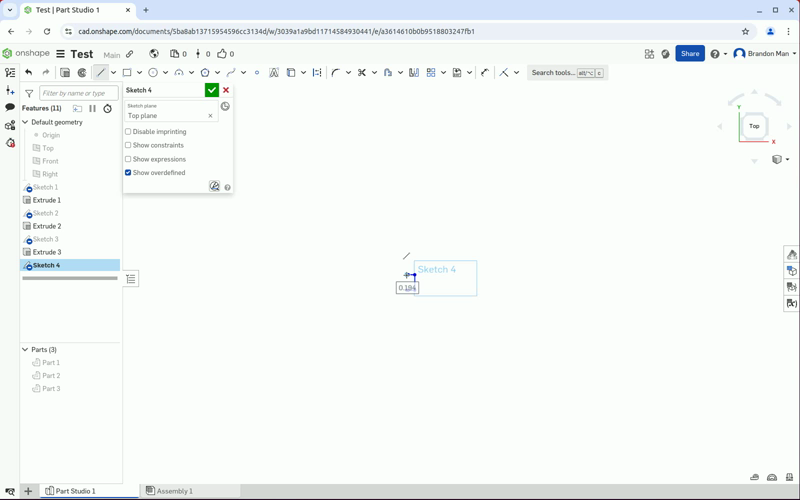
key_up(shift)
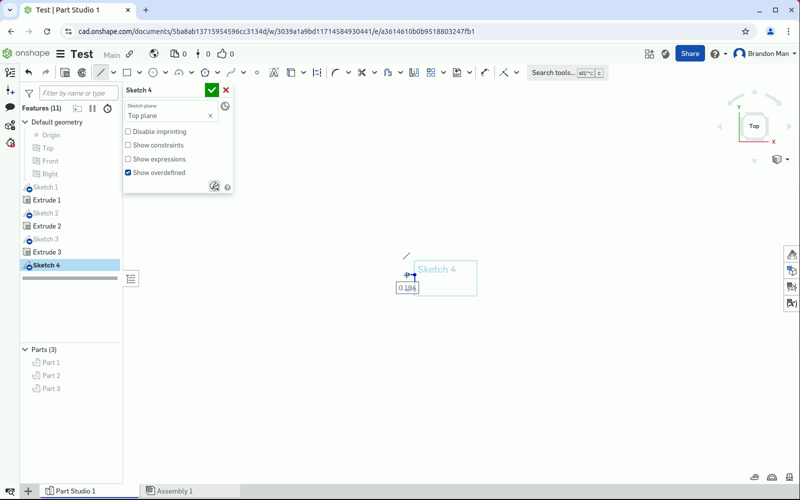
mouse_move(436, 274)
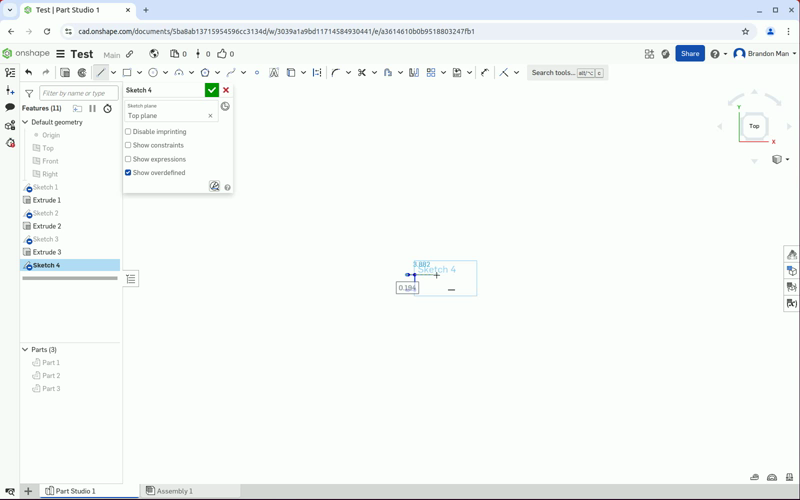
key_down(shift)
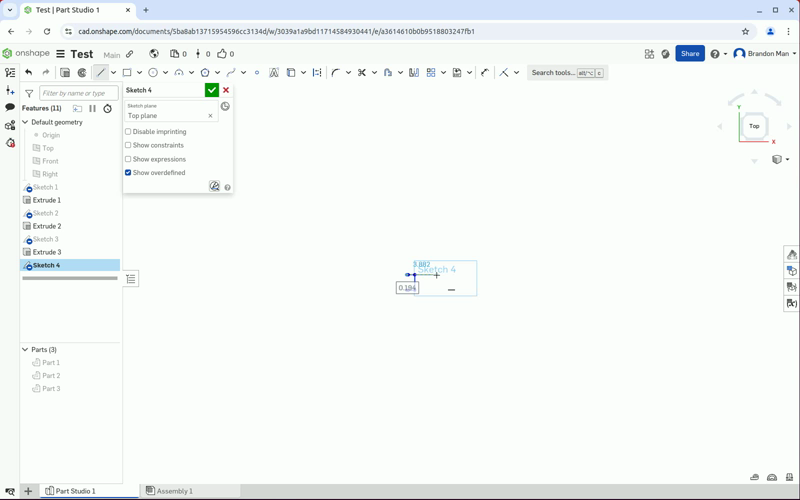
mouse_move(406, 290)
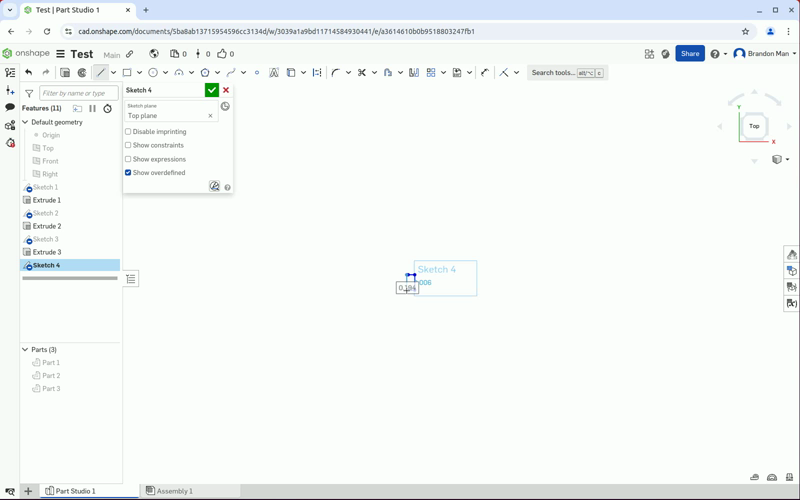
scroll(6)
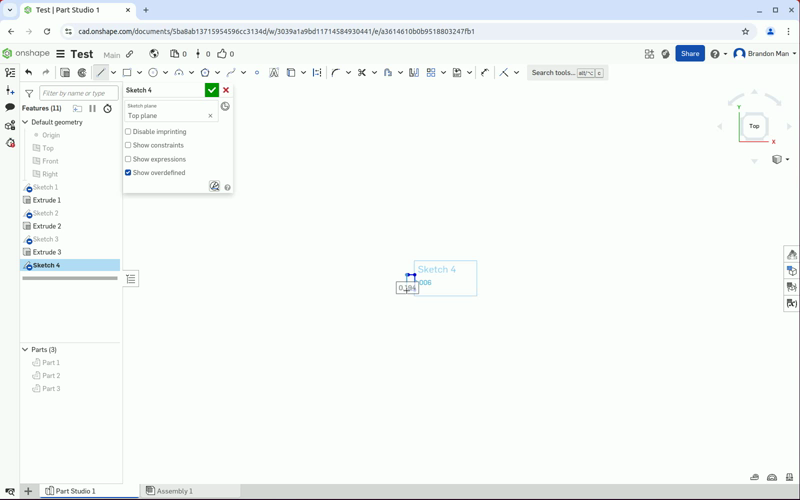
scroll(6)
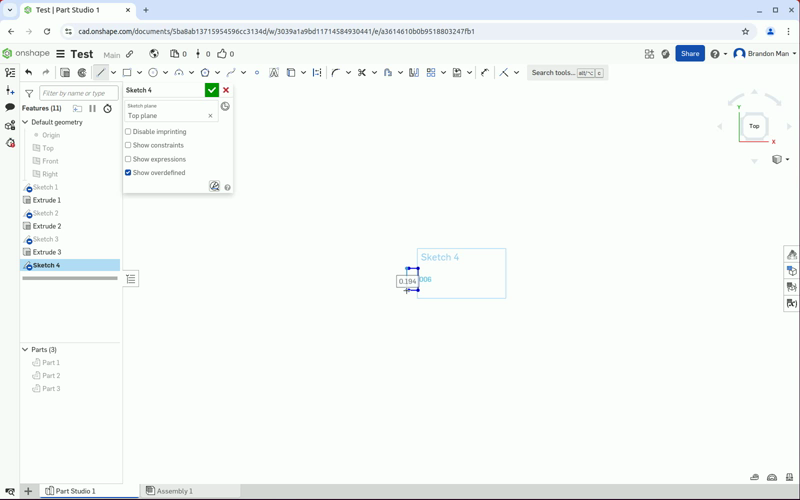
scroll(6)
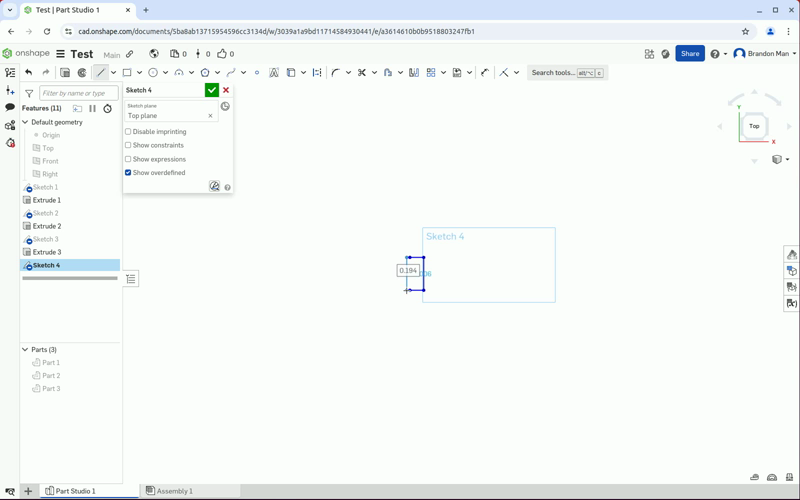
scroll(6)
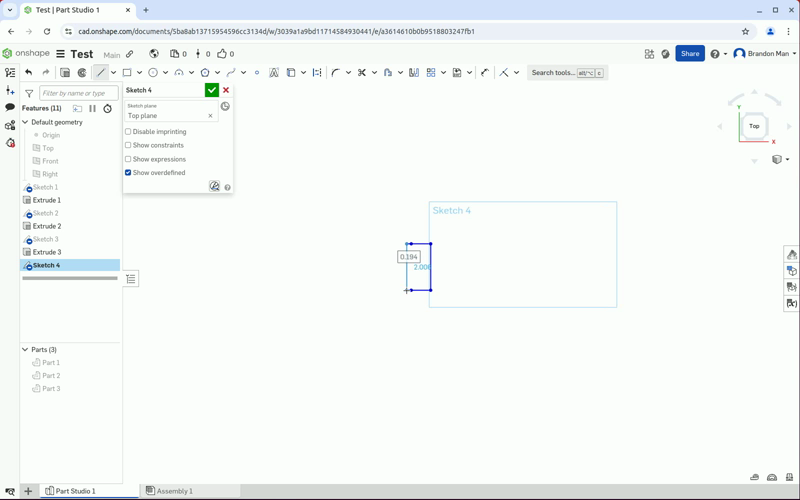
scroll(6)
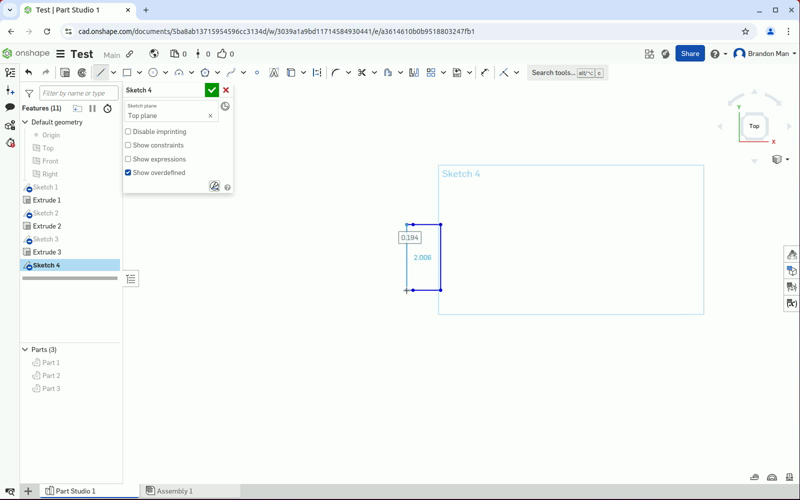
scroll(6)
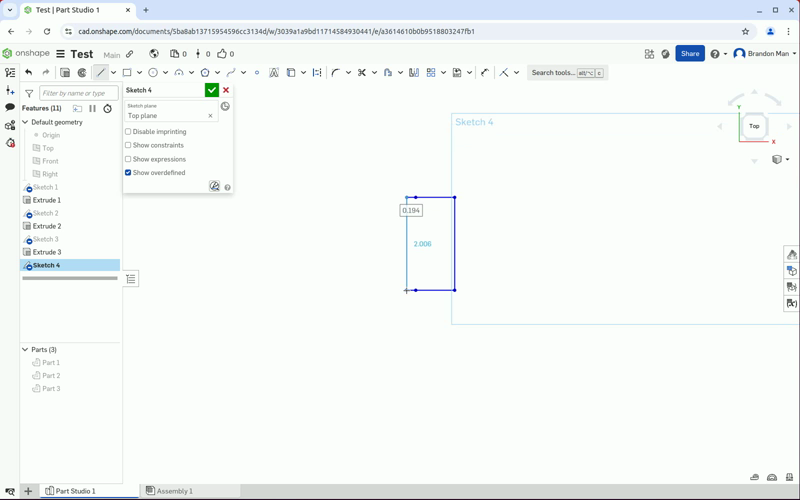
scroll(6)
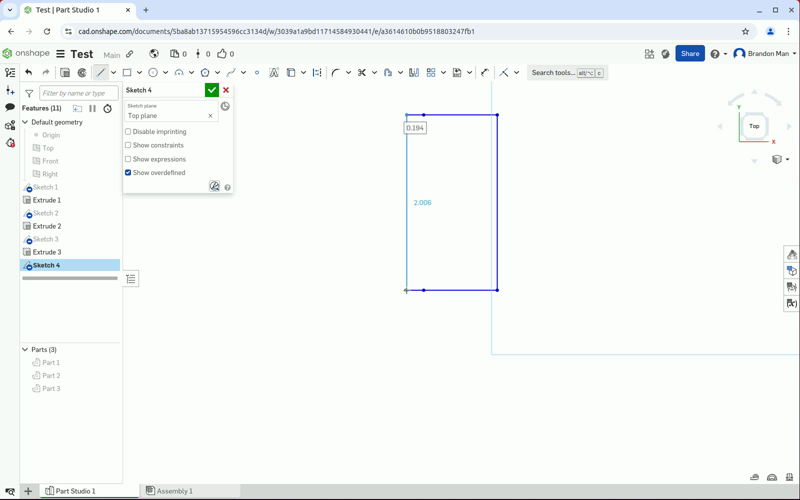
key_up(shift)
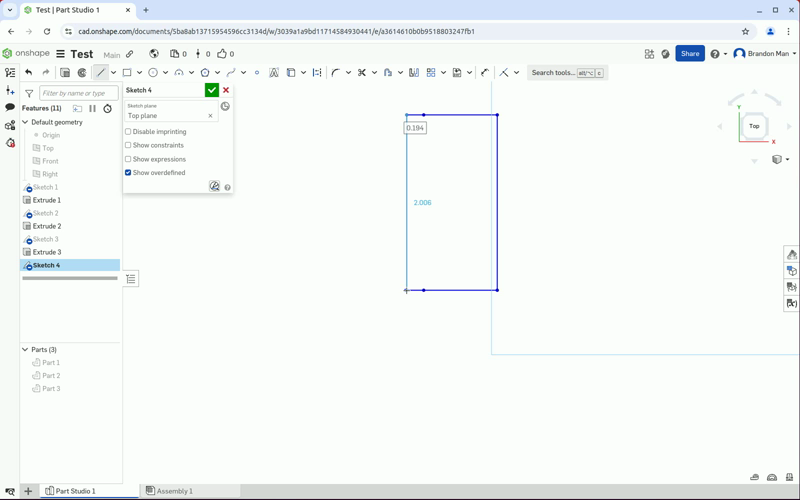
click(406, 290)
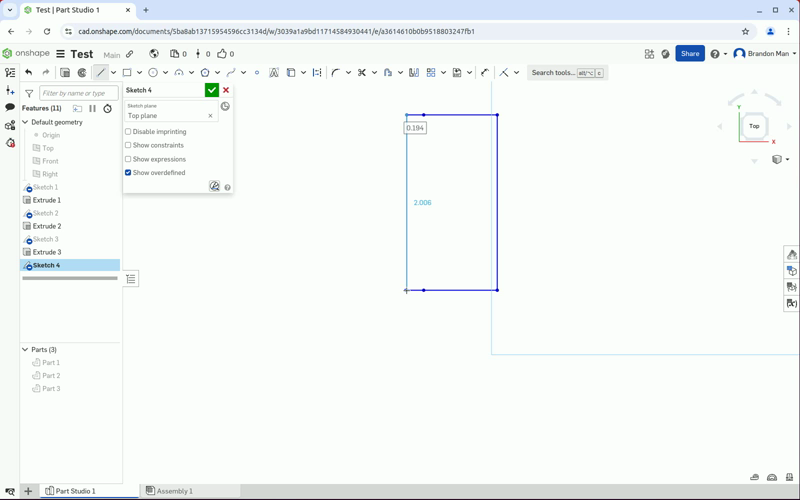
scroll(-6)
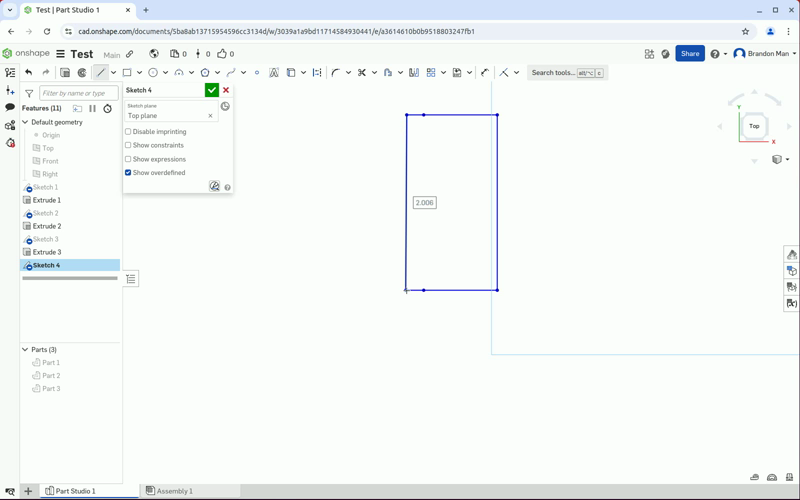
scroll(-6)
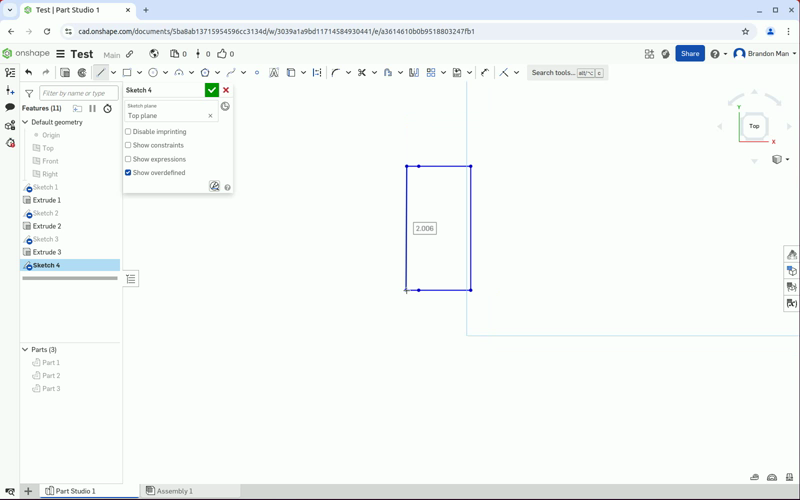
scroll(-6)
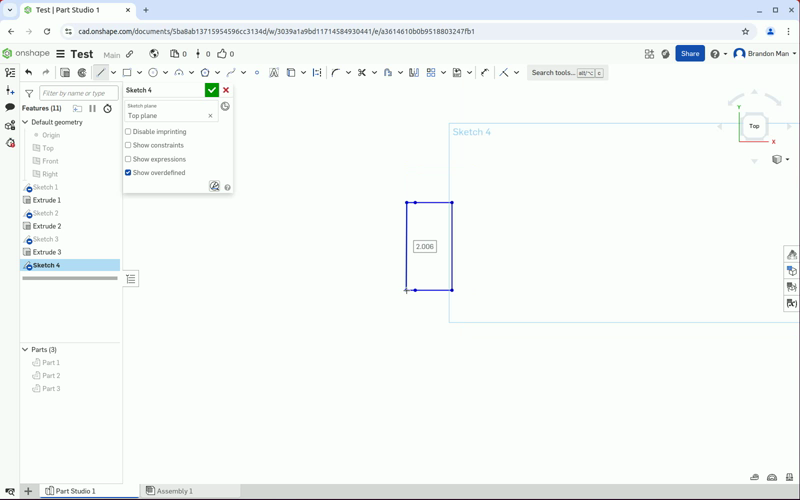
scroll(-6)
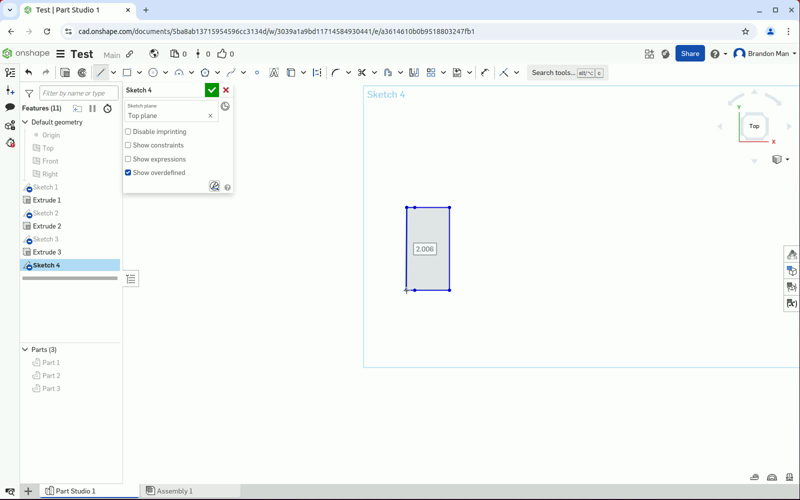
scroll(-6)
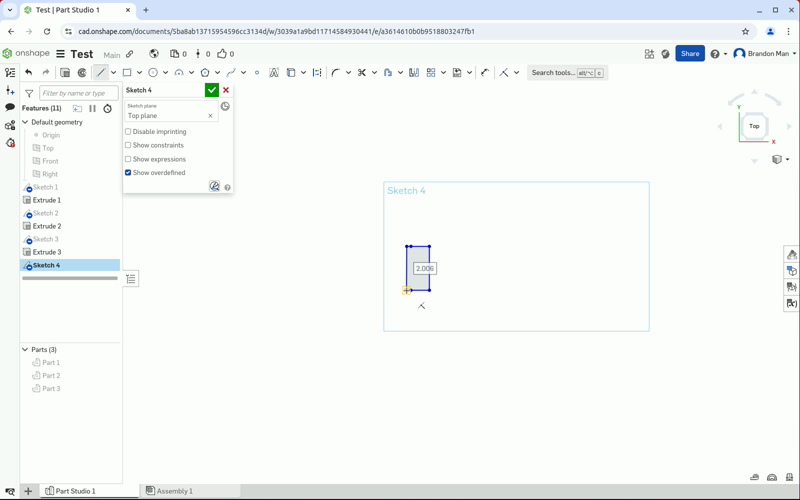
scroll(-6)
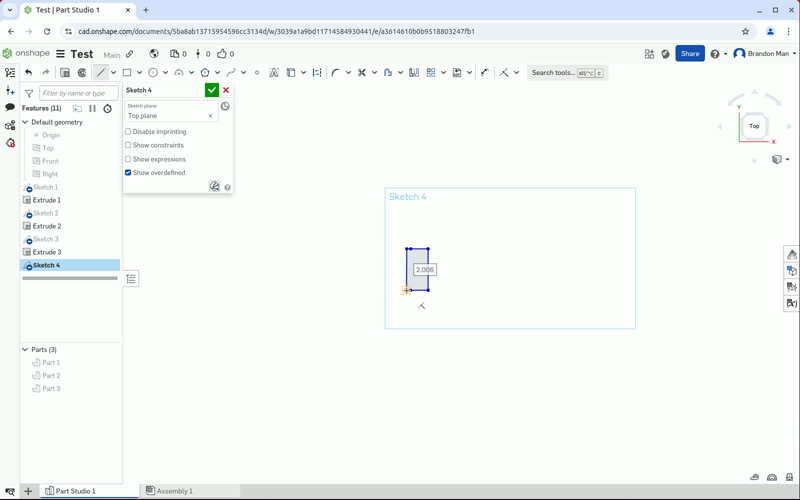
scroll(-6)
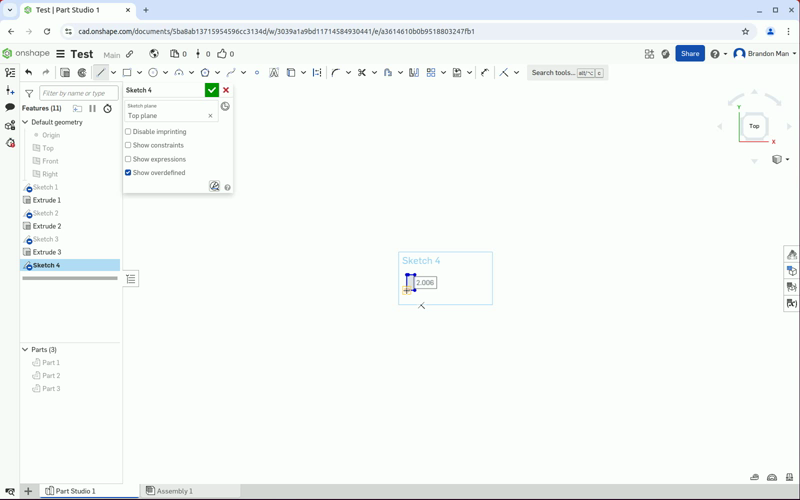
key(esc)
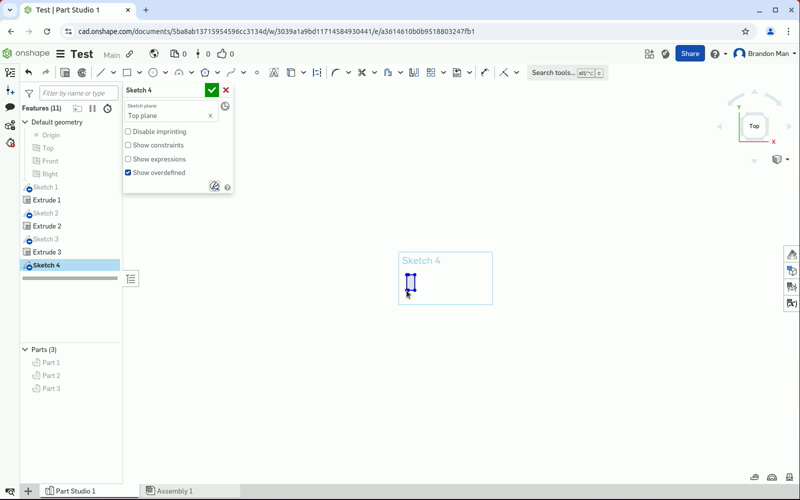
mouse_move(407, 284)
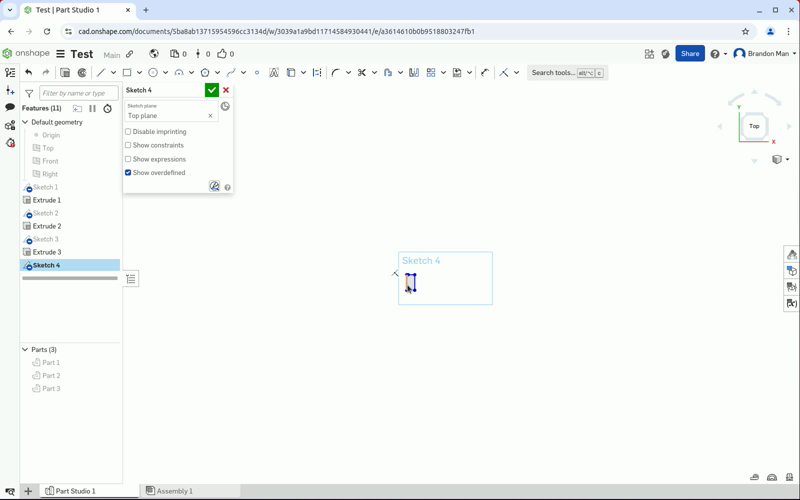
scroll(6)
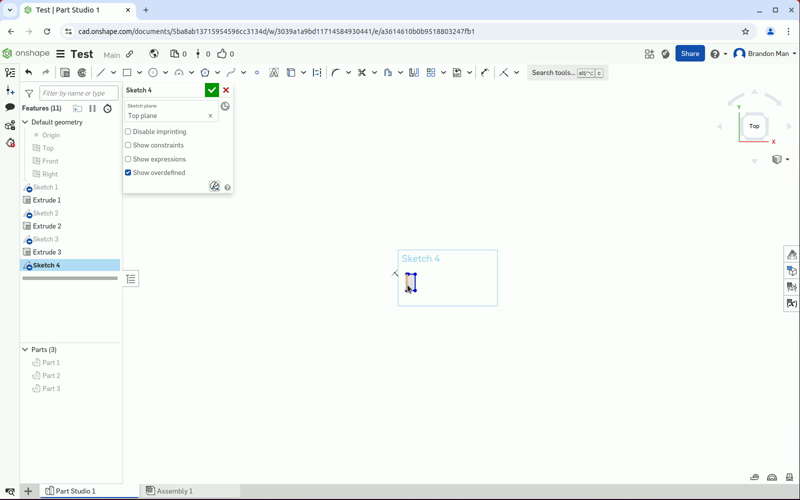
scroll(6)
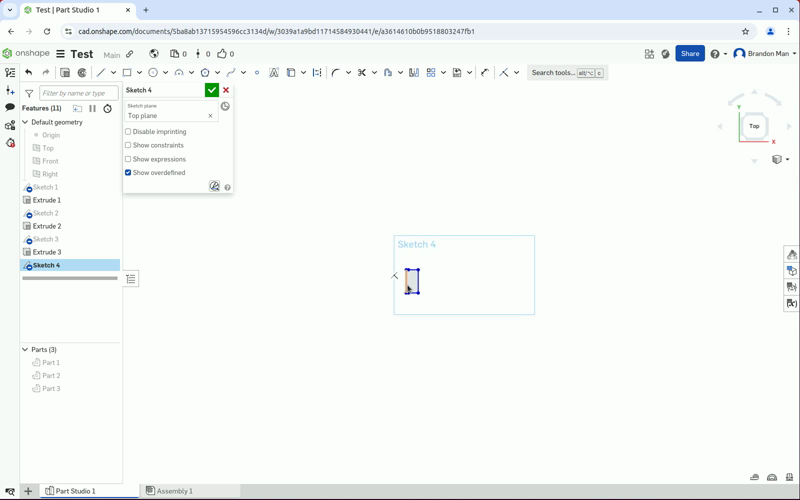
scroll(6)
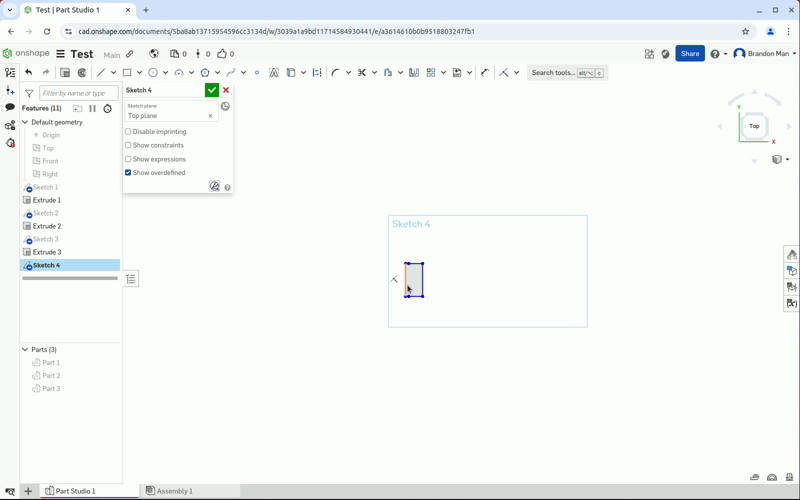
scroll(6)
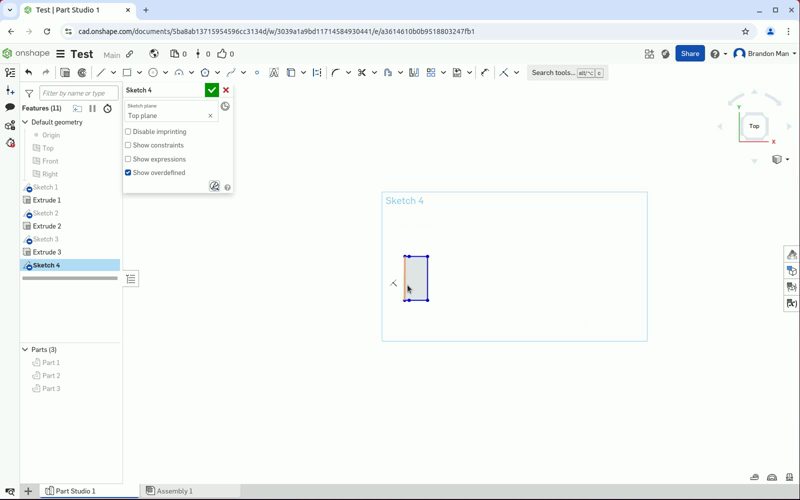
scroll(6)
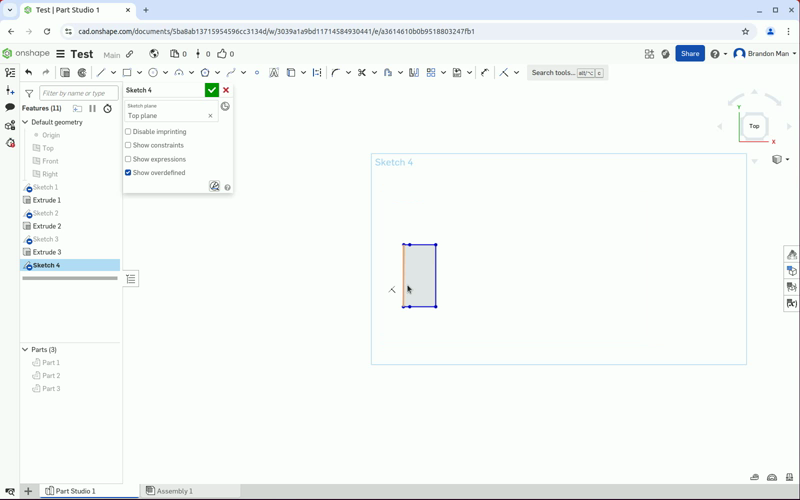
scroll(6)
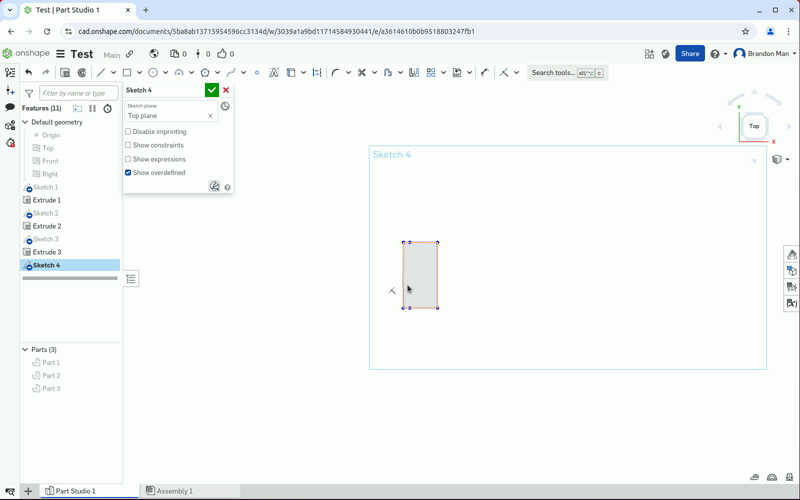
scroll(6)
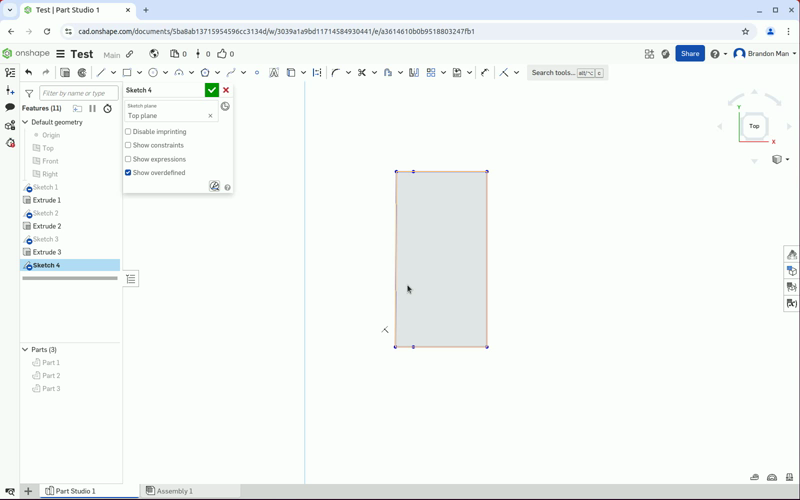
click(407, 284)
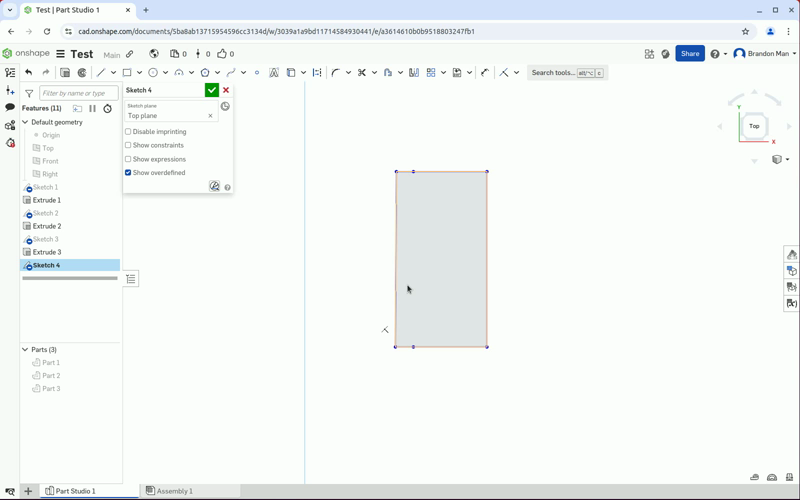
scroll(-6)
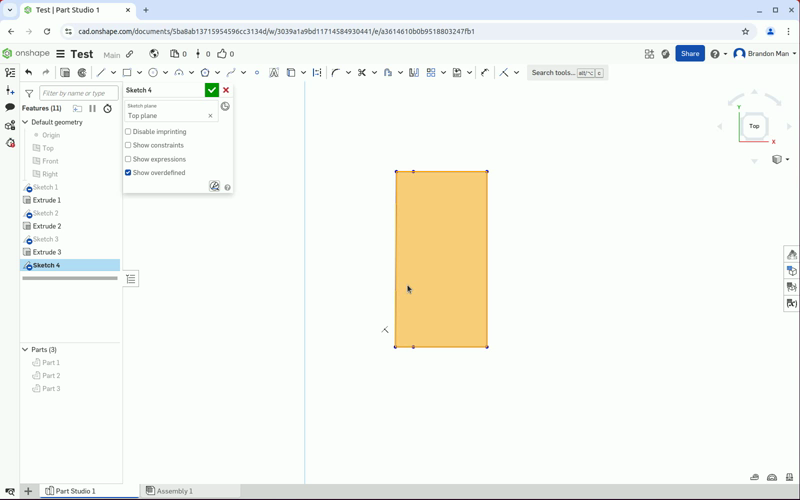
scroll(-6)
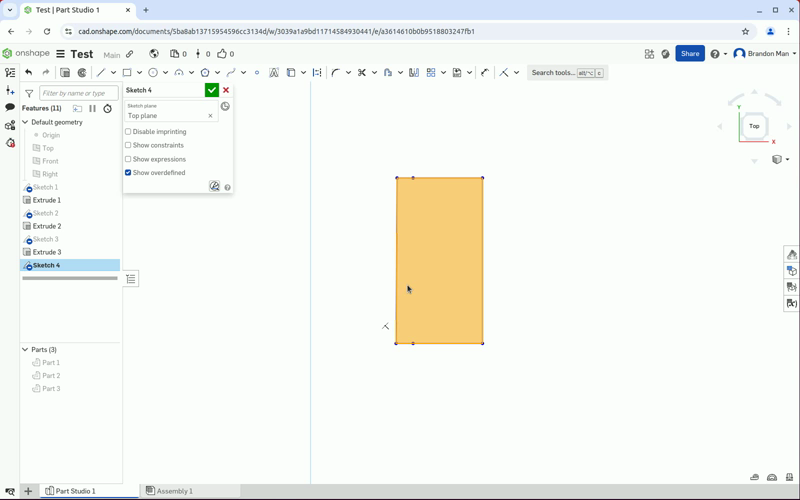
scroll(-6)
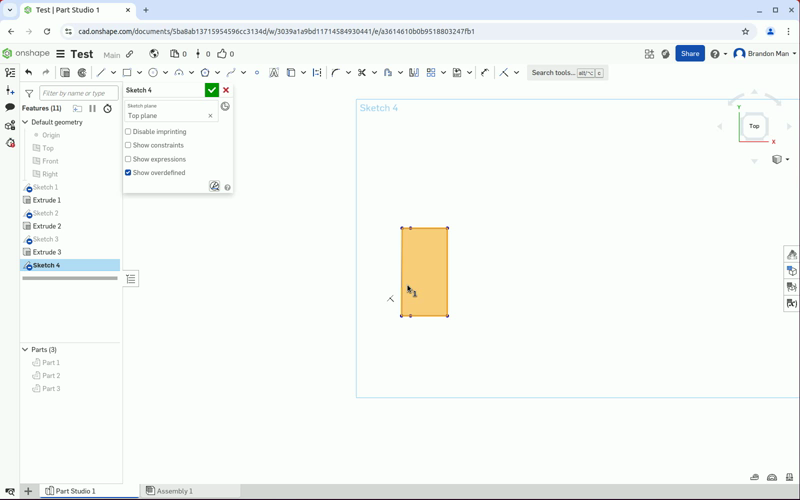
scroll(-6)
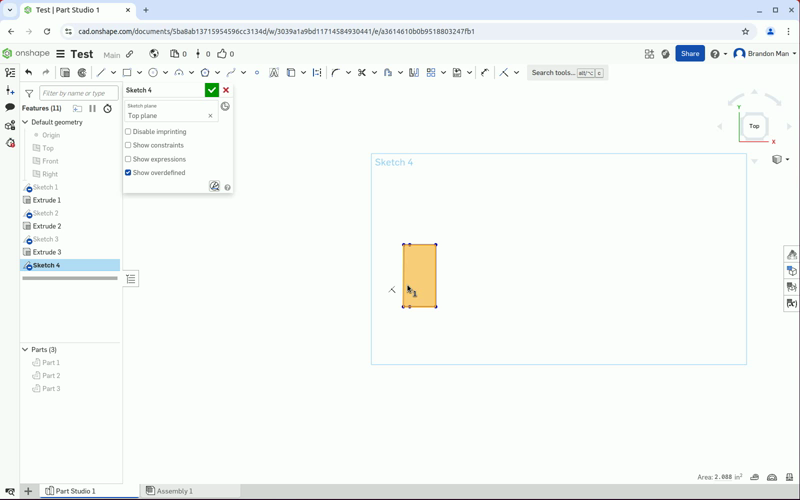
scroll(-6)
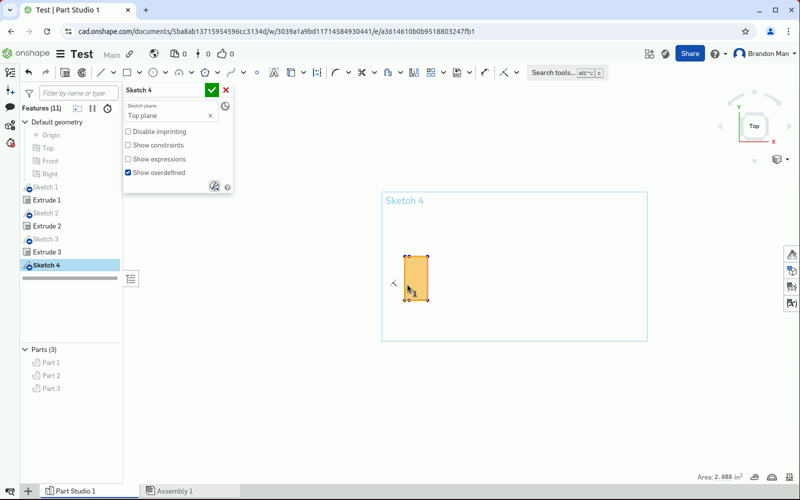
scroll(-6)
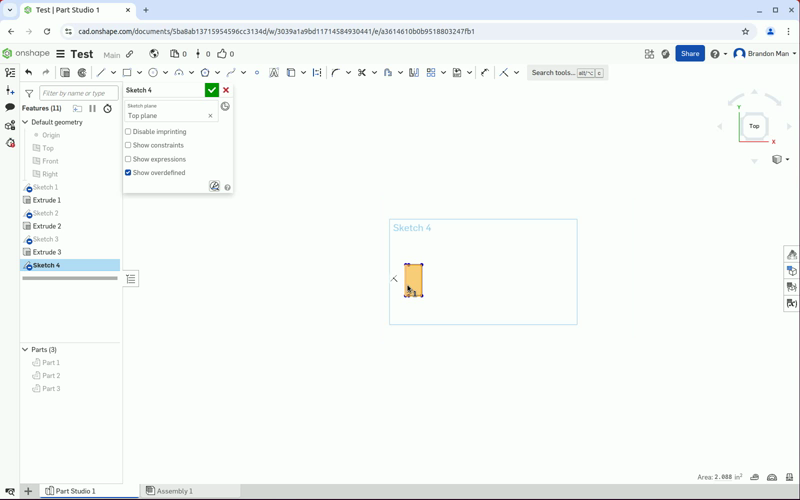
scroll(-6)
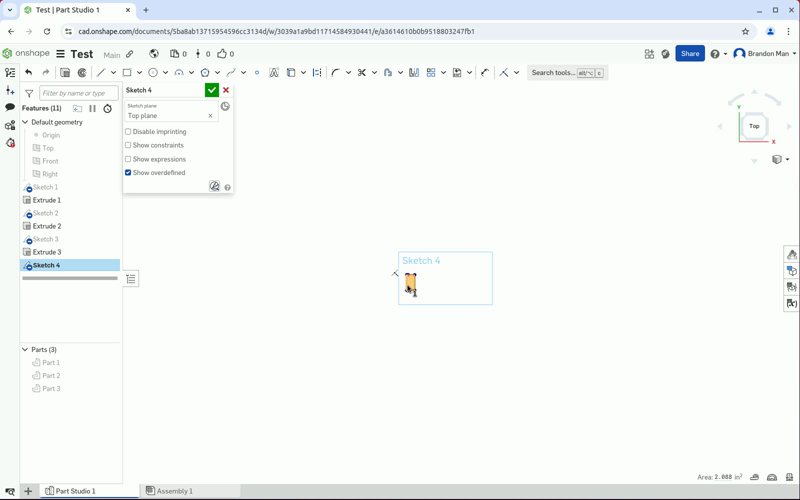
mouse_move(73, 352)
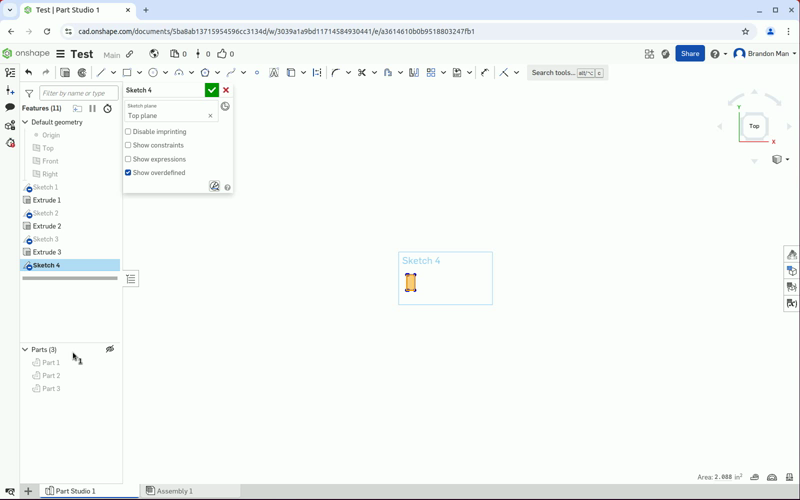
key(shift+y)
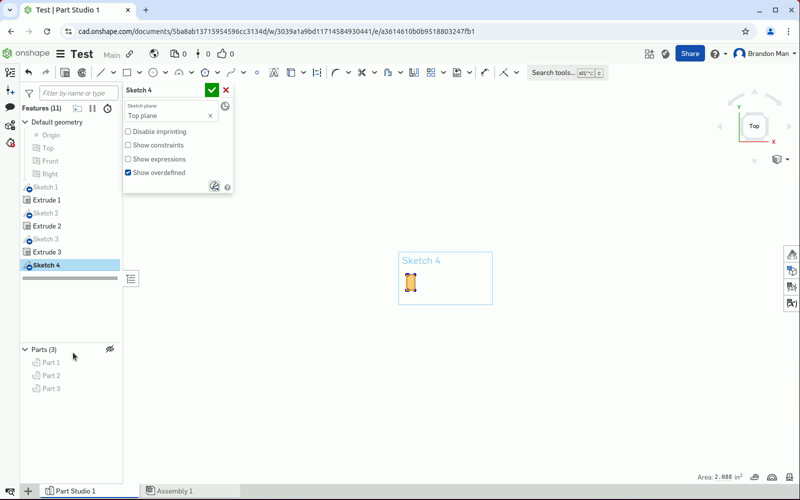
key(shift+e)
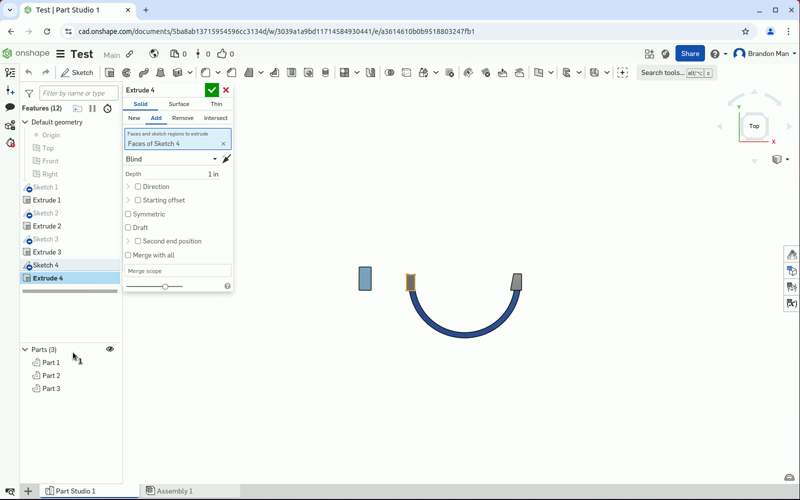
mouse_move(143, 106)
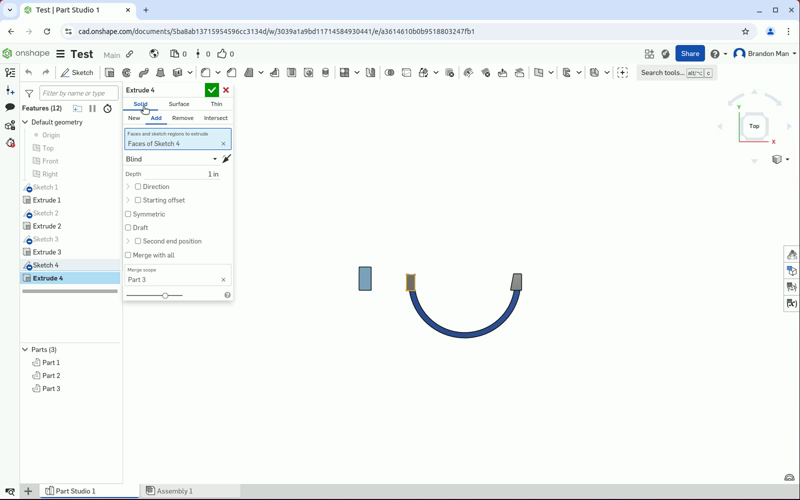
click(143, 106)
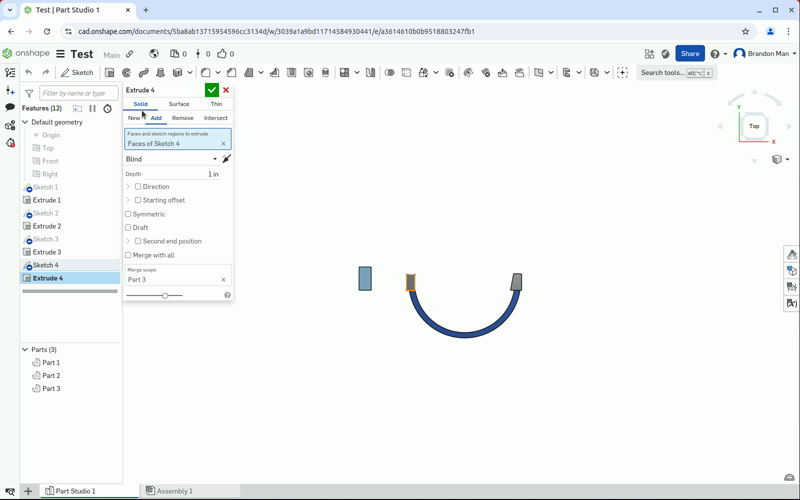
mouse_move(137, 120)
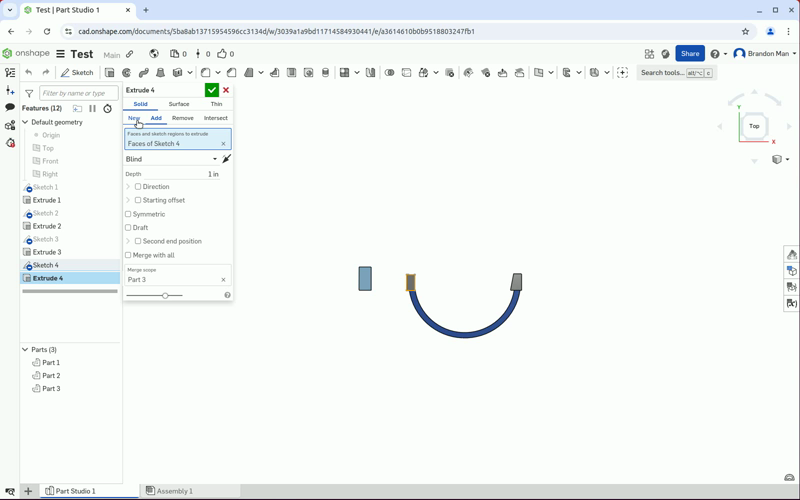
click(137, 120)
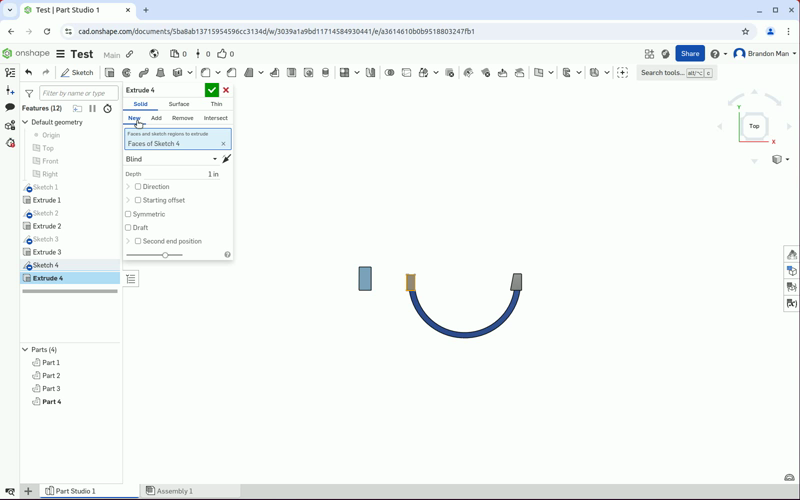
key(tab, 4)
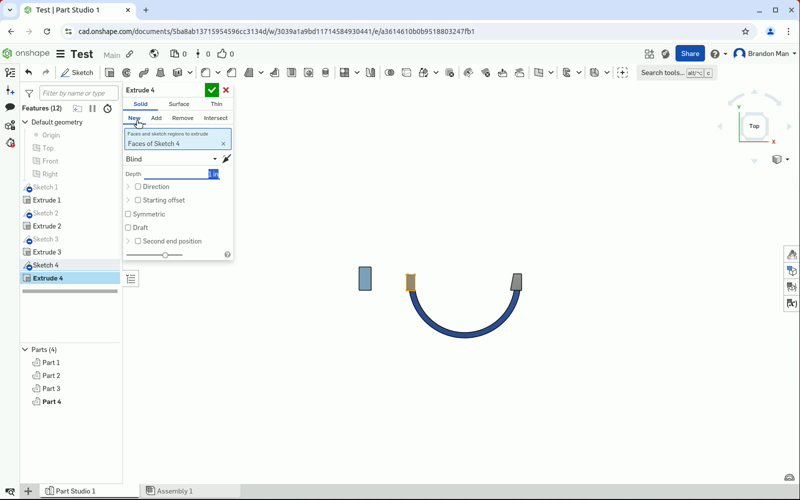
text(2.889)
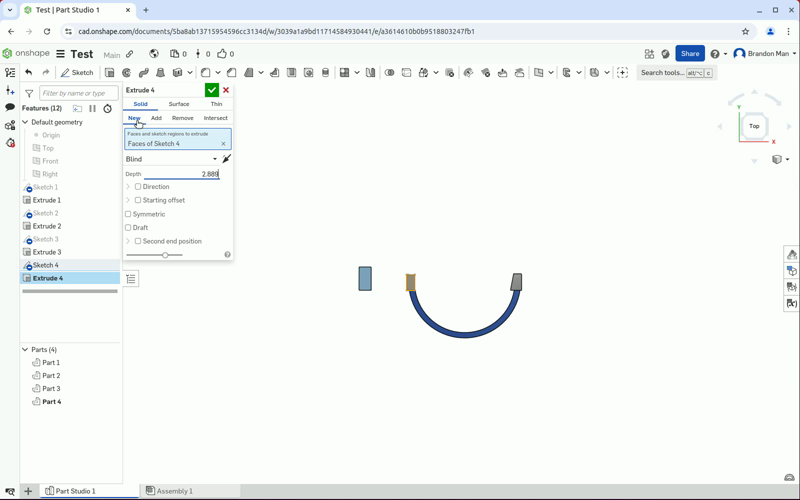
key(enter)
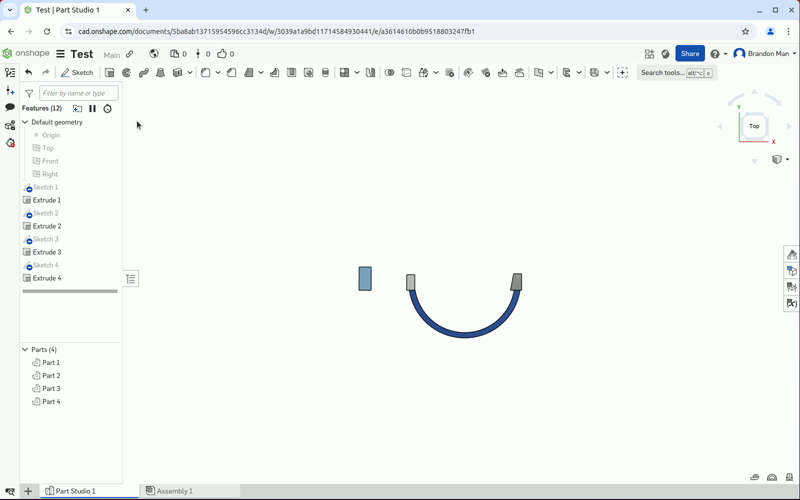
key(shift+h)
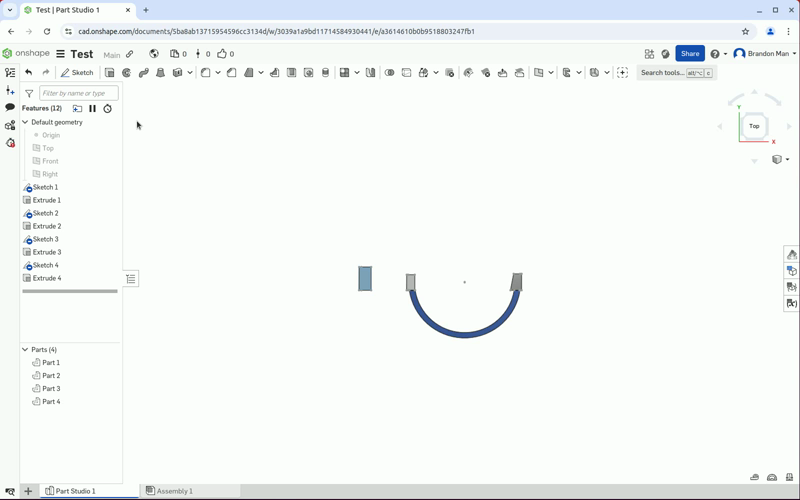
key(shift+h)
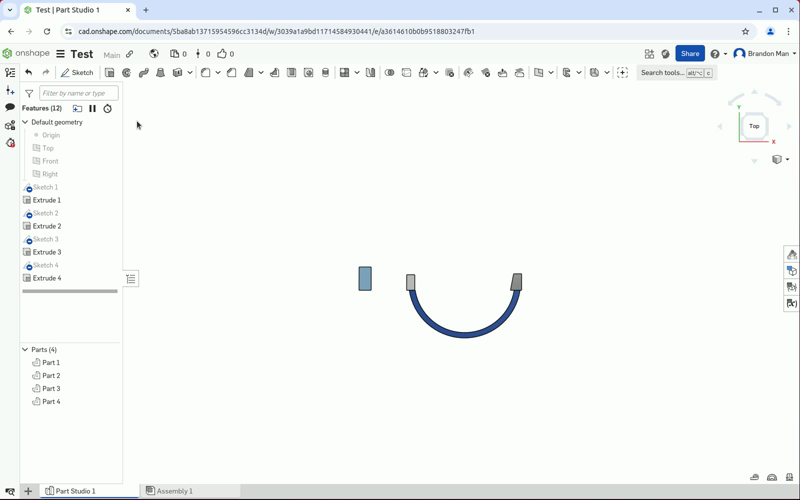
mouse_move(73, 189)
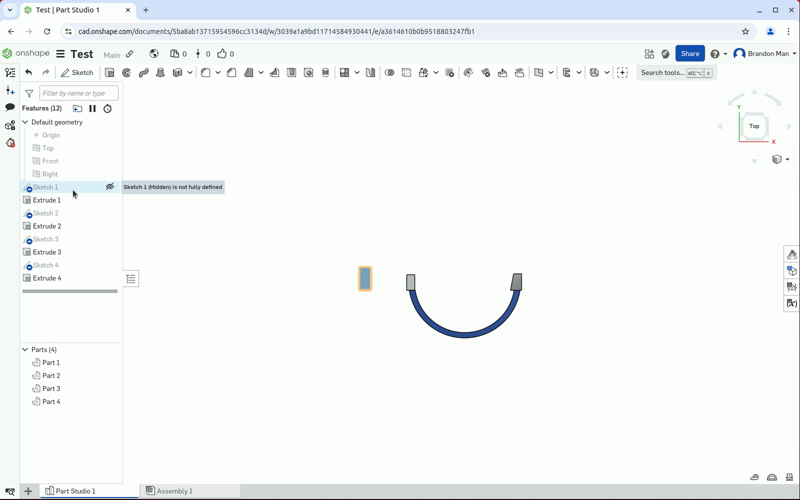
click(73, 189)
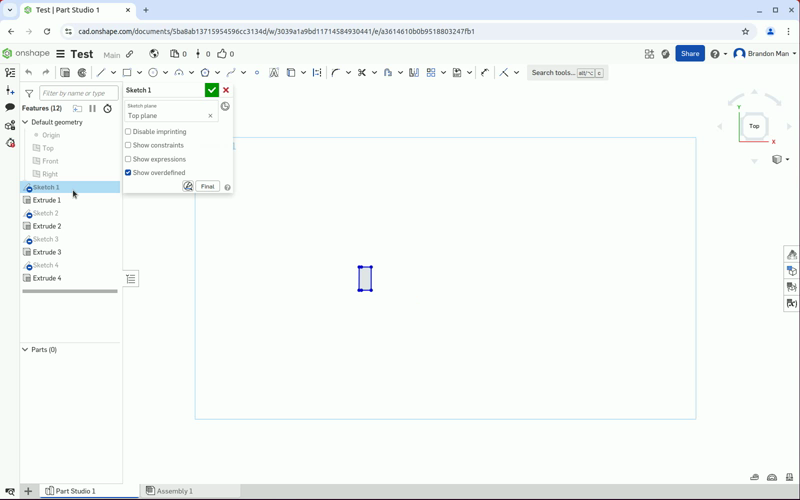
mouse_move(229, 92)
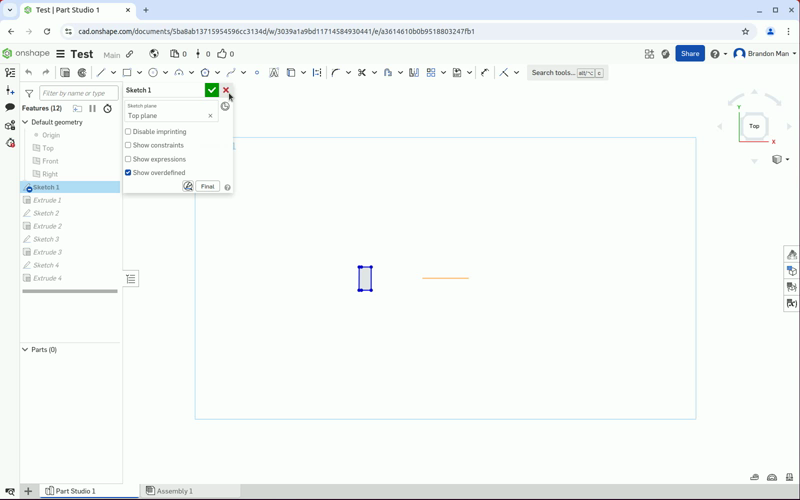
click(229, 92)
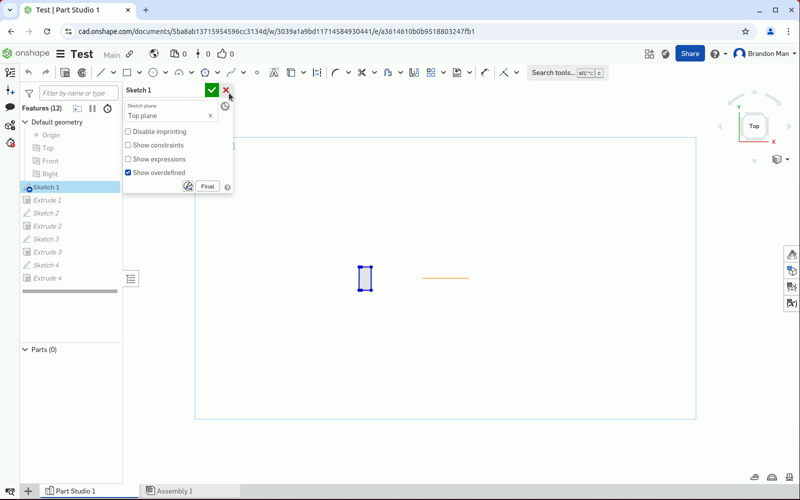
key(shift+s)
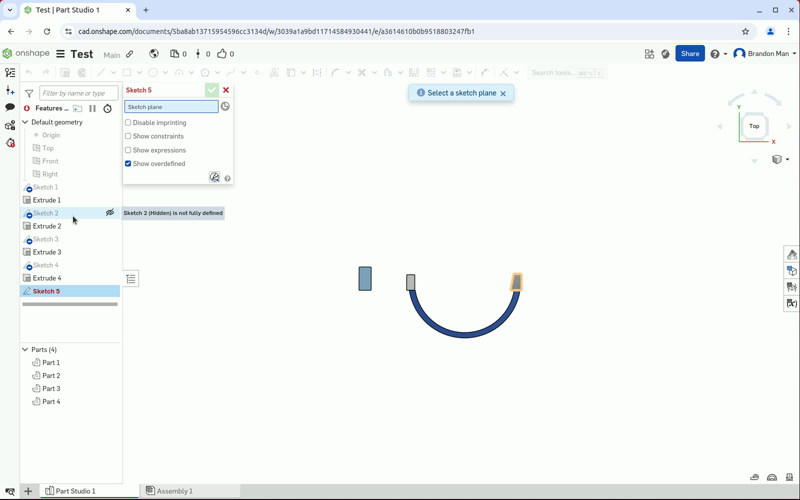
scroll(3)
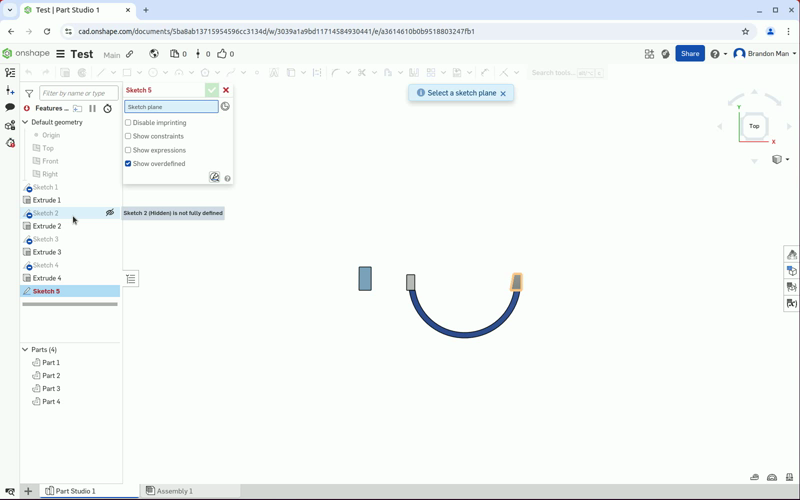
mouse_move(73, 150)
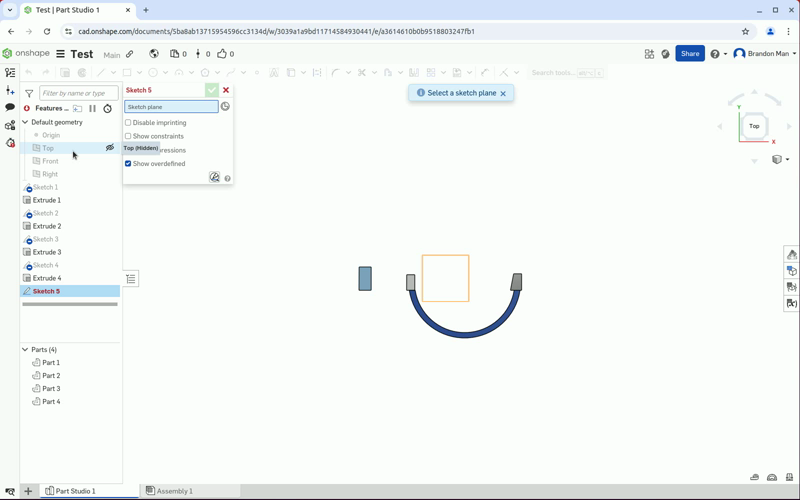
click(73, 150)
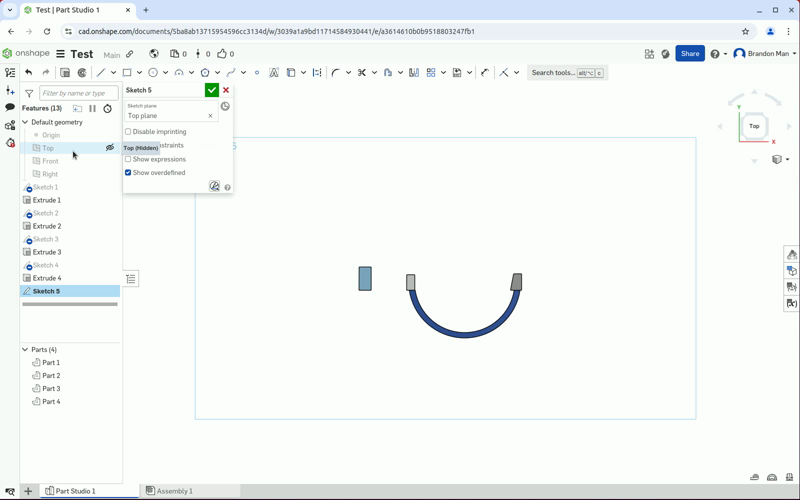
mouse_move(73, 352)
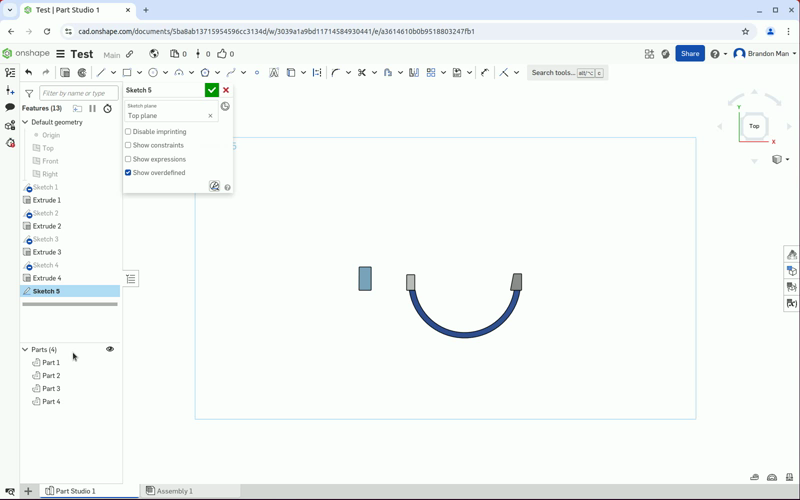
key(y)
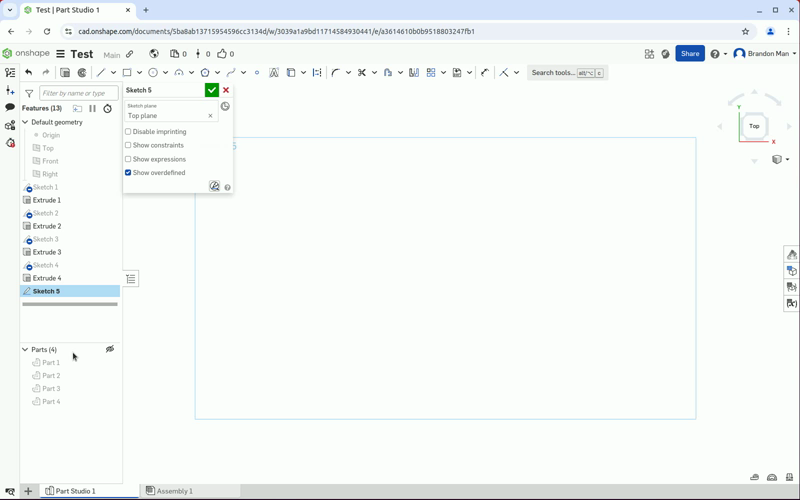
key(l)
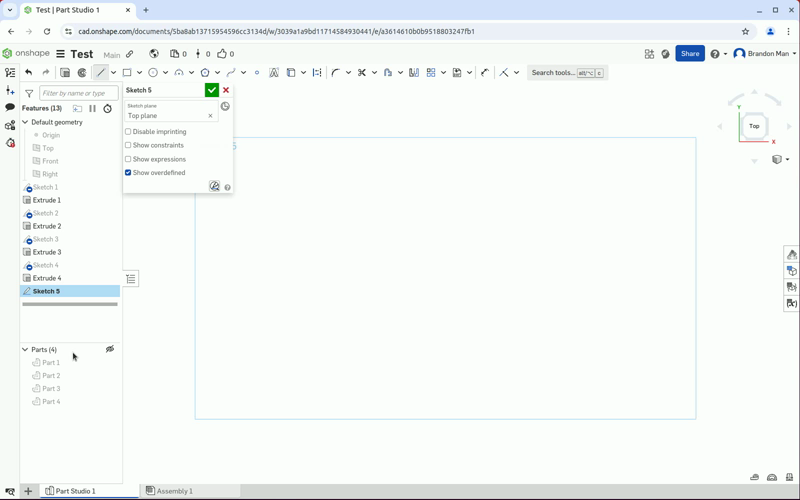
key_down(shift)
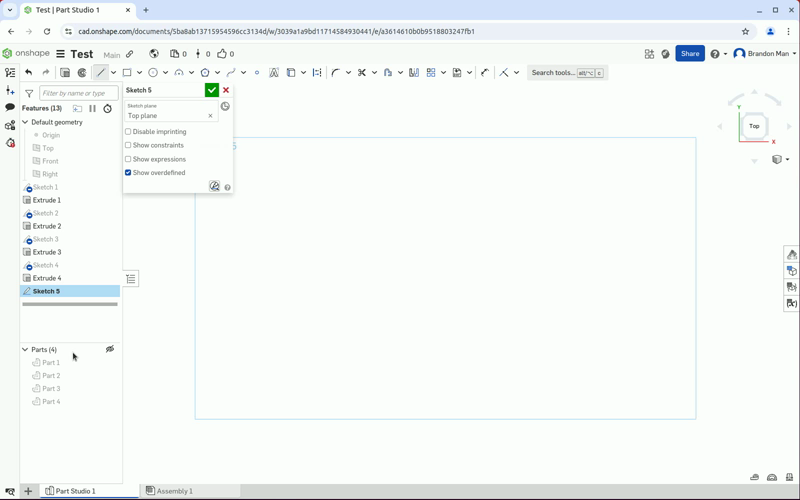
mouse_move(409, 275)
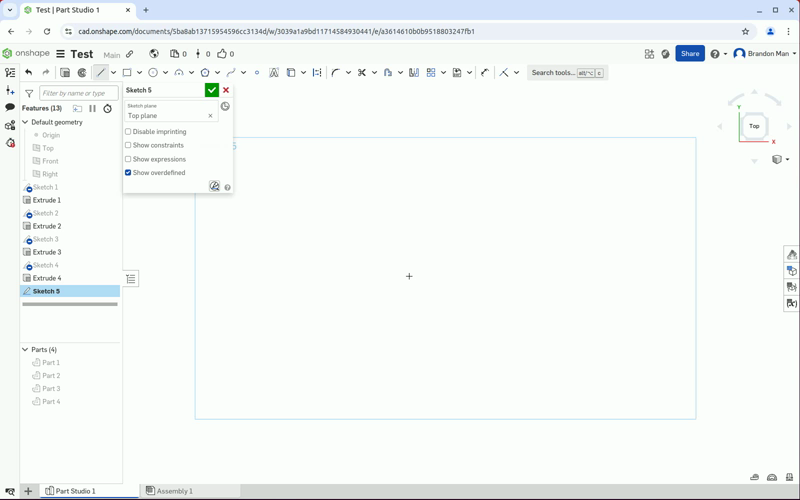
click(409, 275)
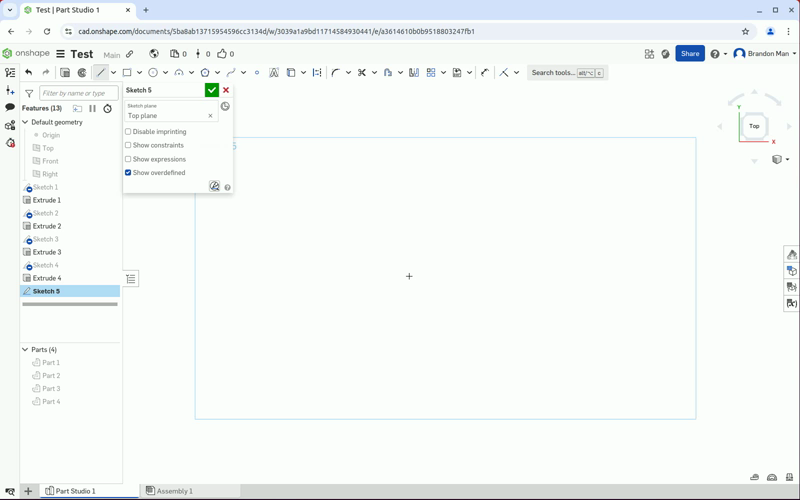
key_up(shift)
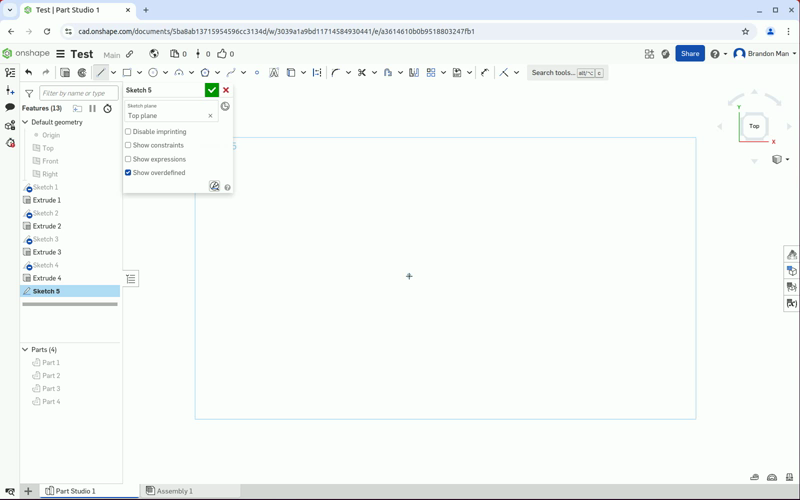
key_down(shift)
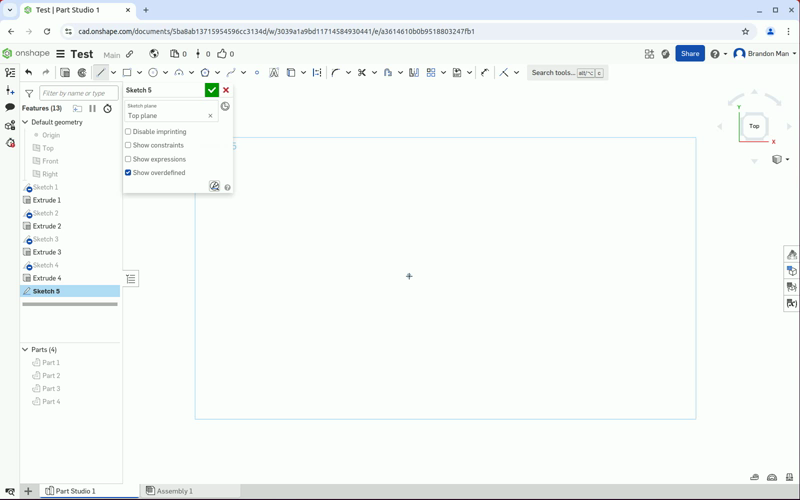
mouse_move(439, 275)
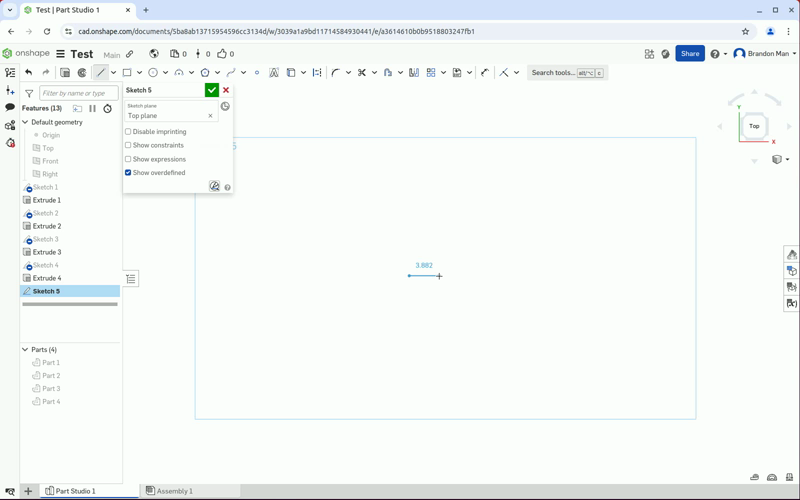
mouse_move(414, 275)
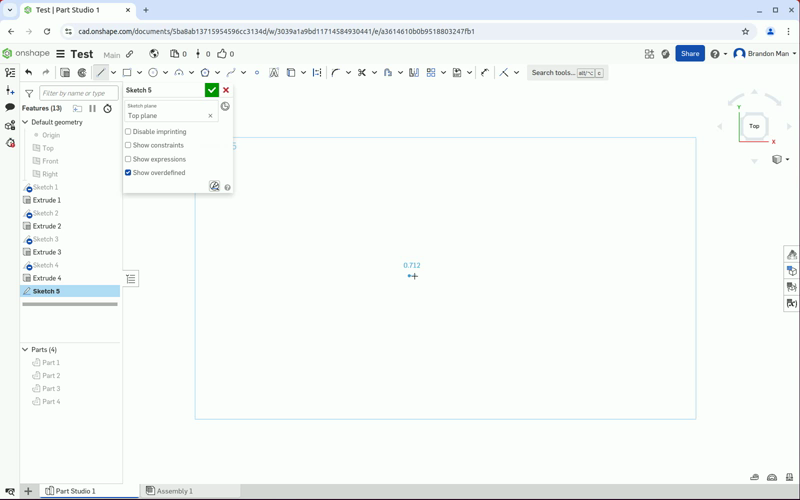
scroll(6)
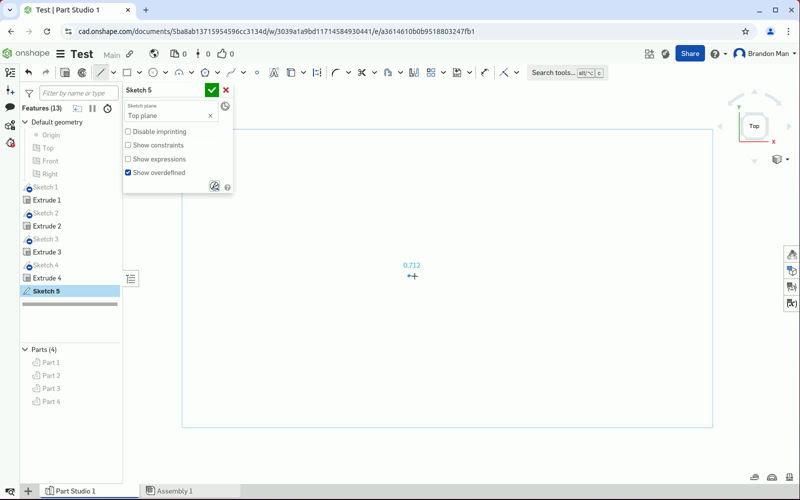
scroll(6)
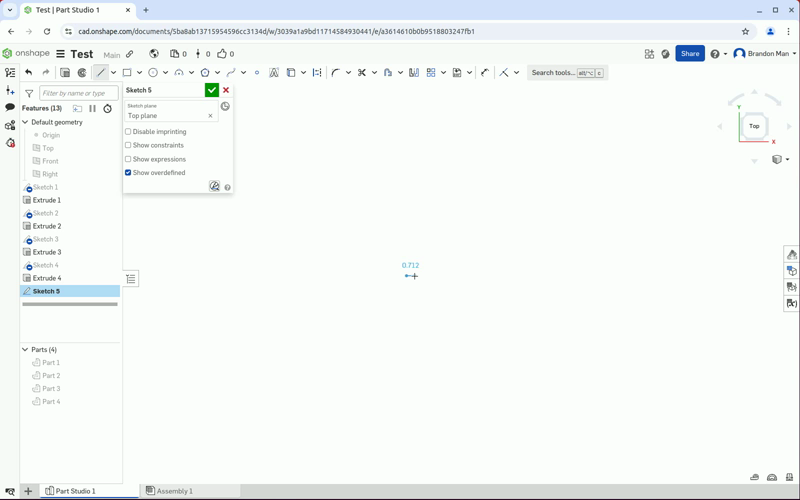
scroll(6)
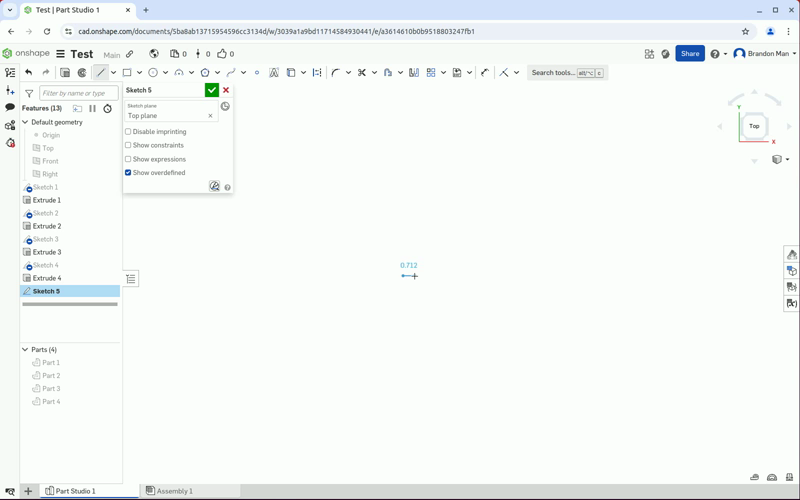
scroll(6)
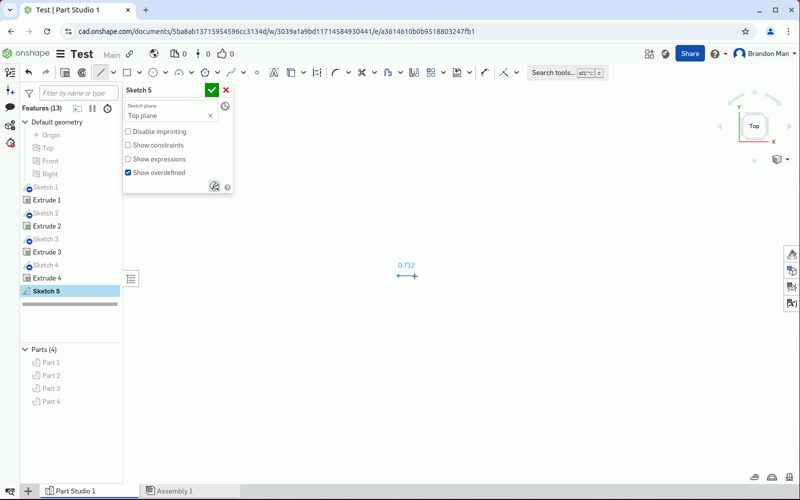
scroll(6)
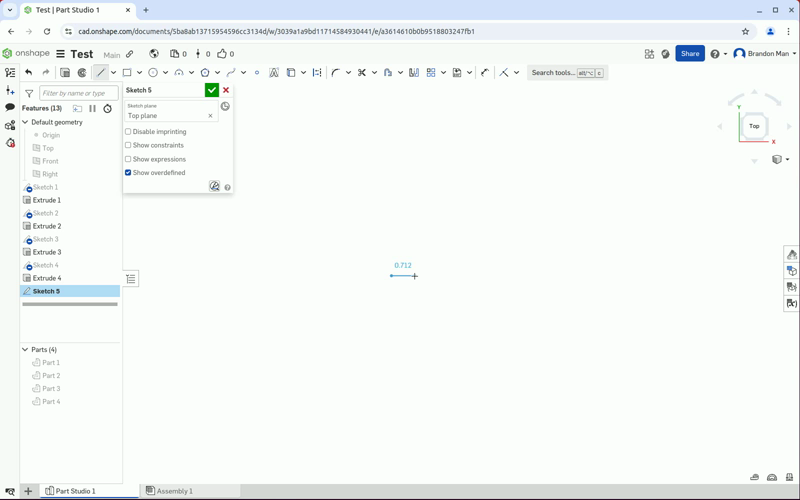
scroll(6)
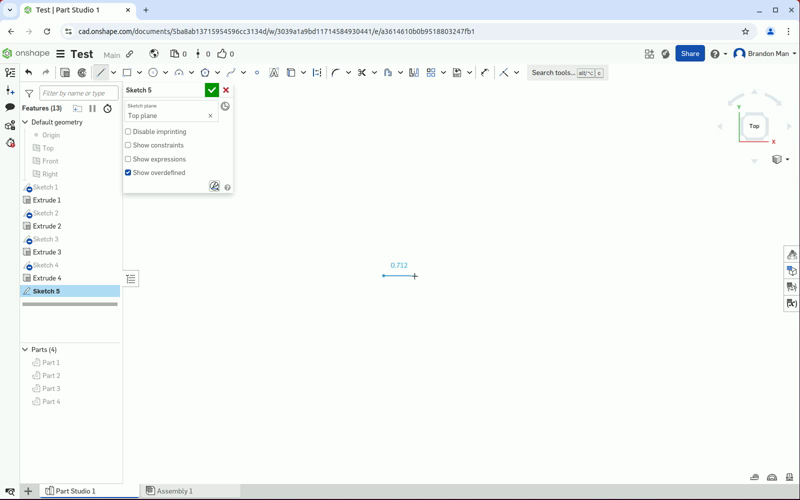
scroll(6)
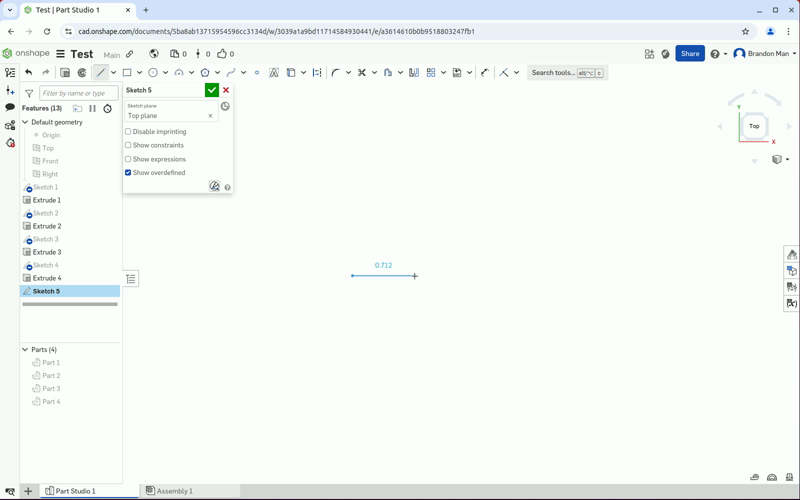
click(414, 275)
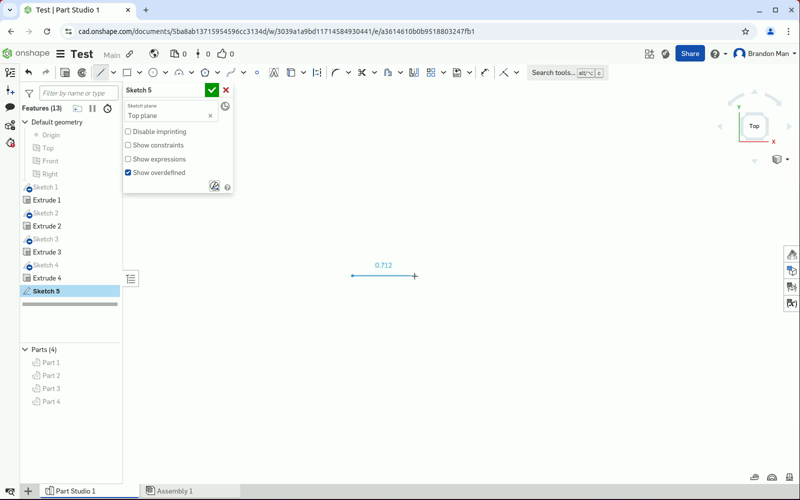
scroll(-6)
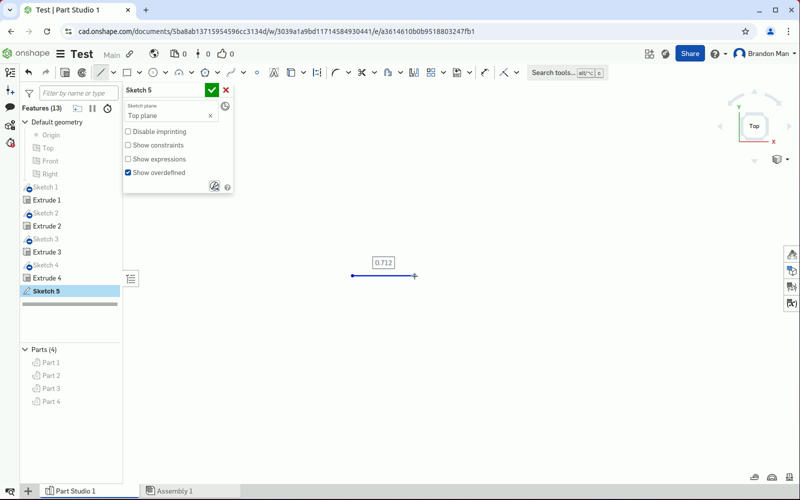
scroll(-6)
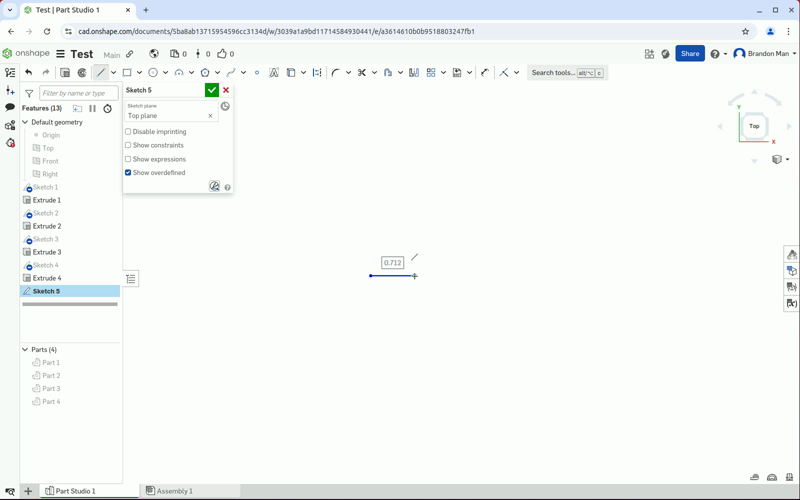
scroll(-6)
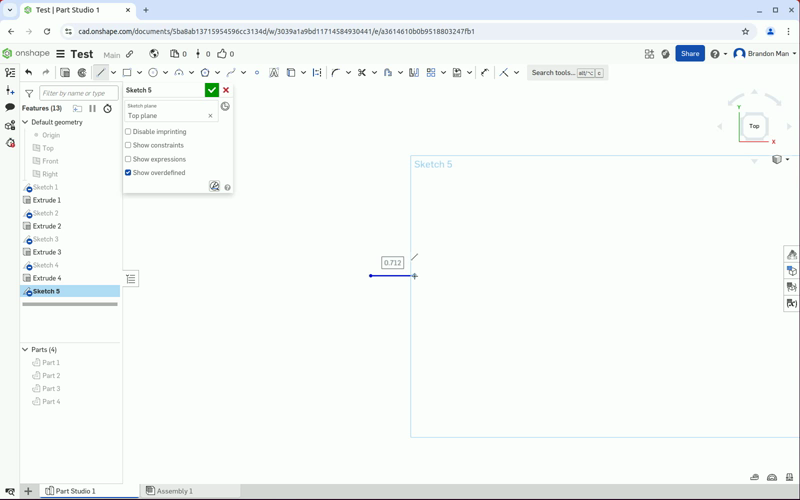
scroll(-6)
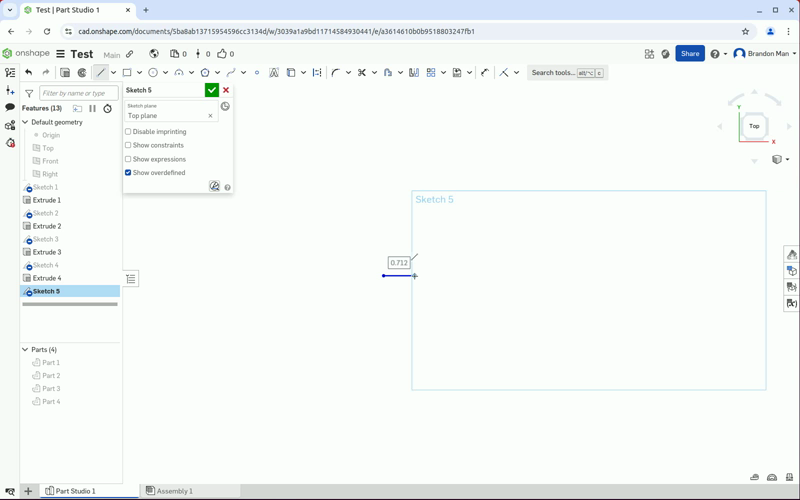
scroll(-6)
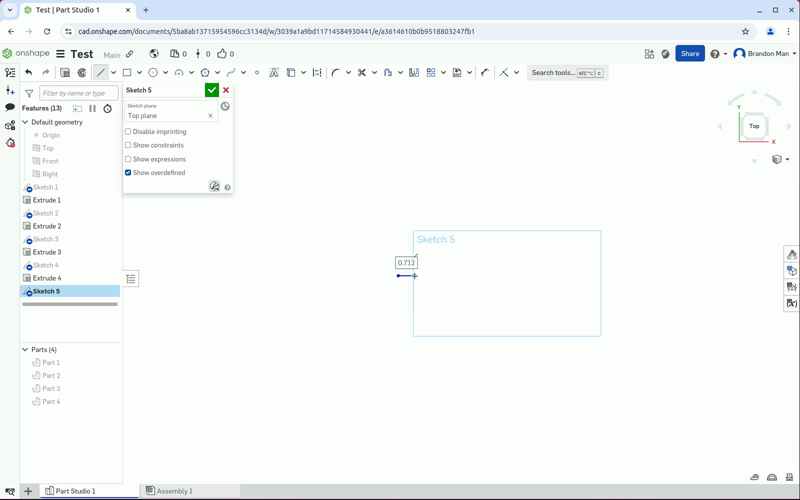
scroll(-6)
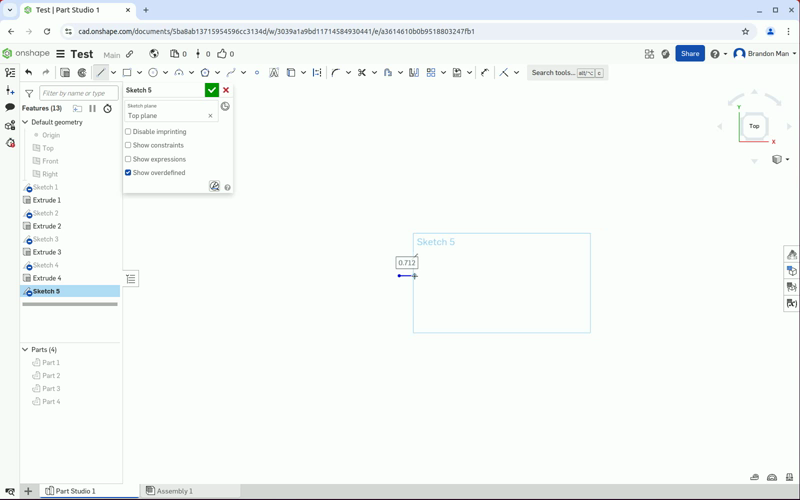
scroll(-6)
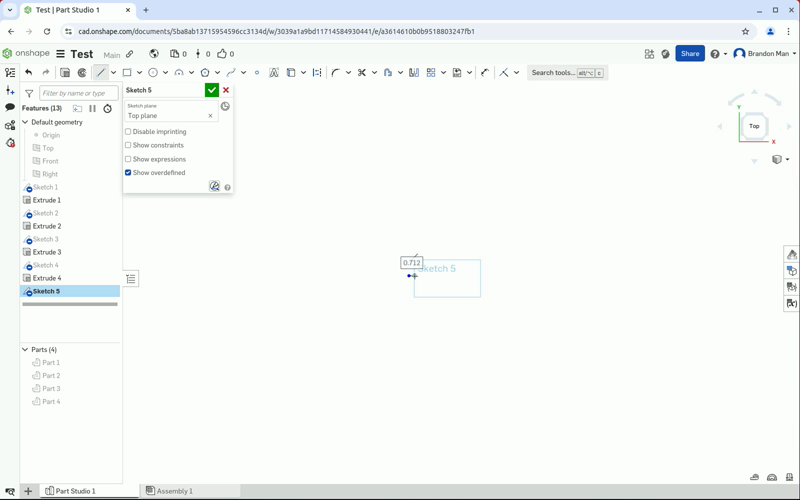
key_up(shift)
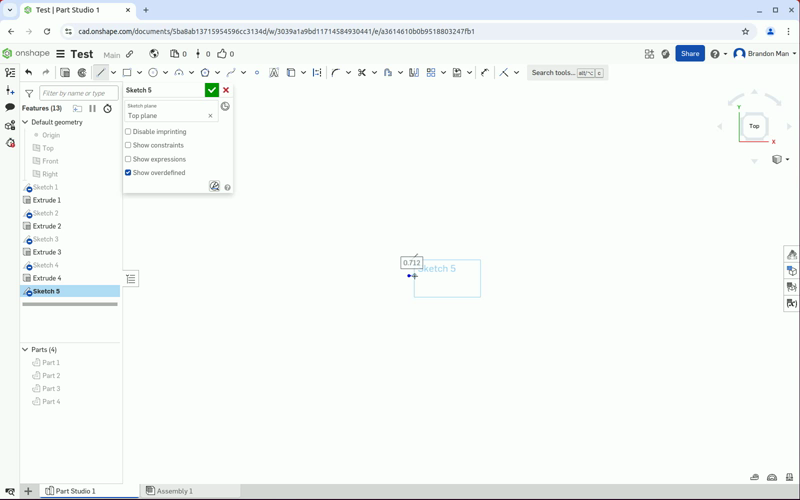
key(esc)
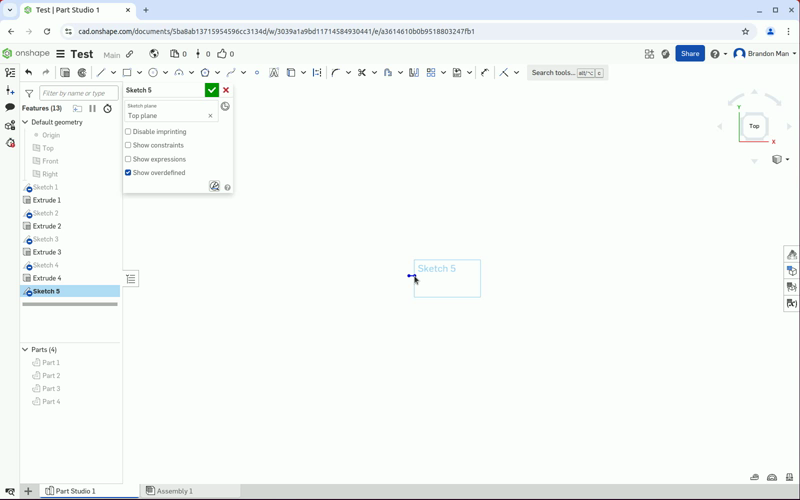
key(a)
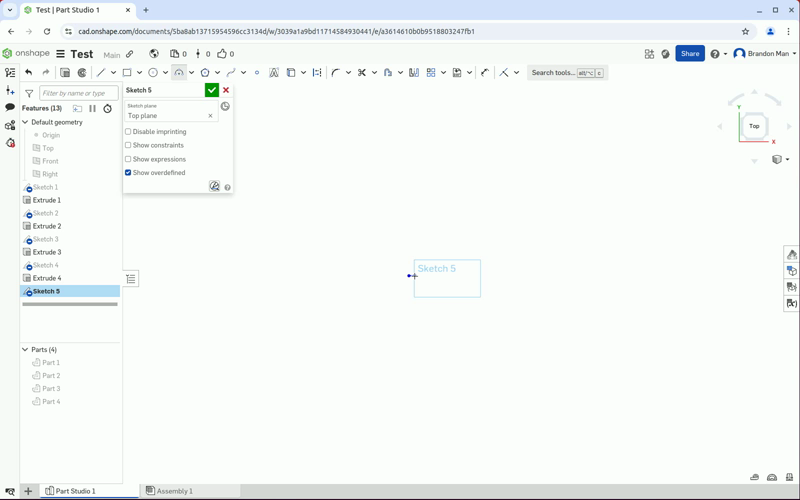
mouse_move(414, 275)
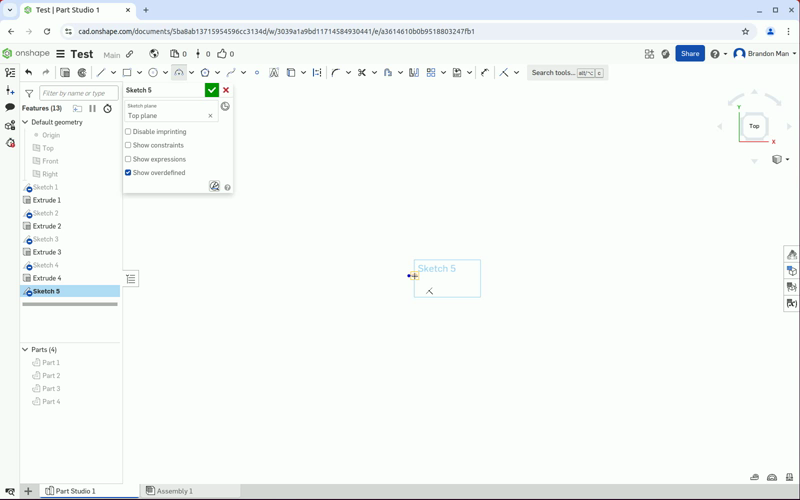
click(414, 275)
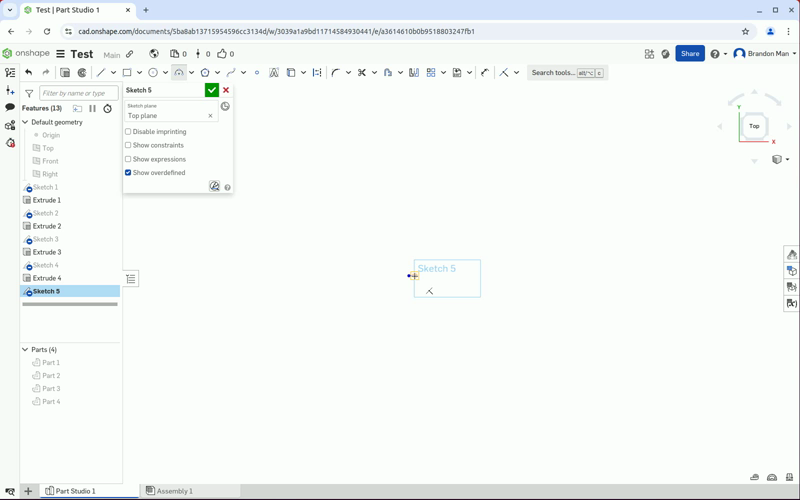
key_down(shift)
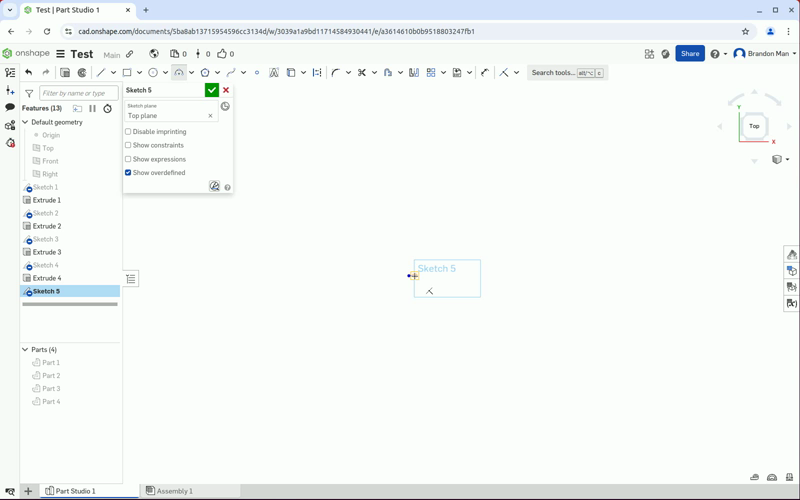
mouse_move(508, 275)
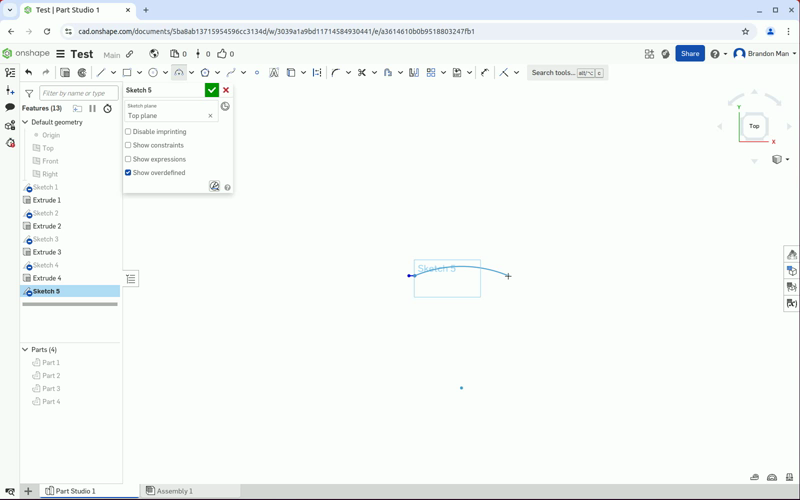
click(508, 275)
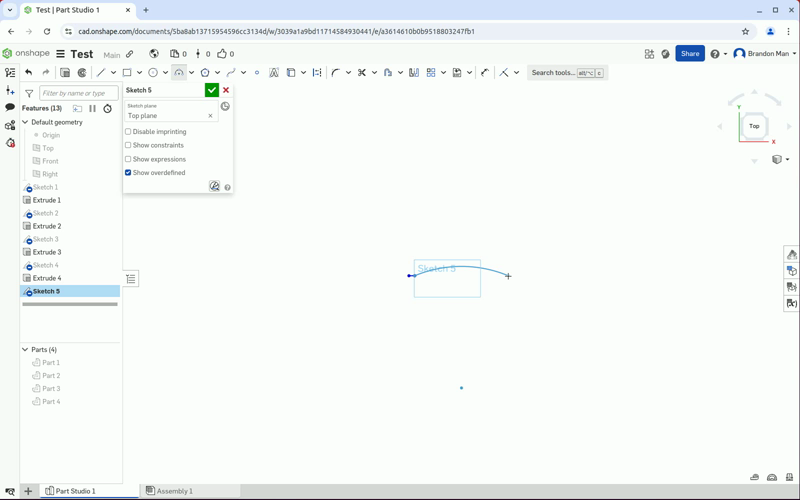
mouse_move(461, 235)
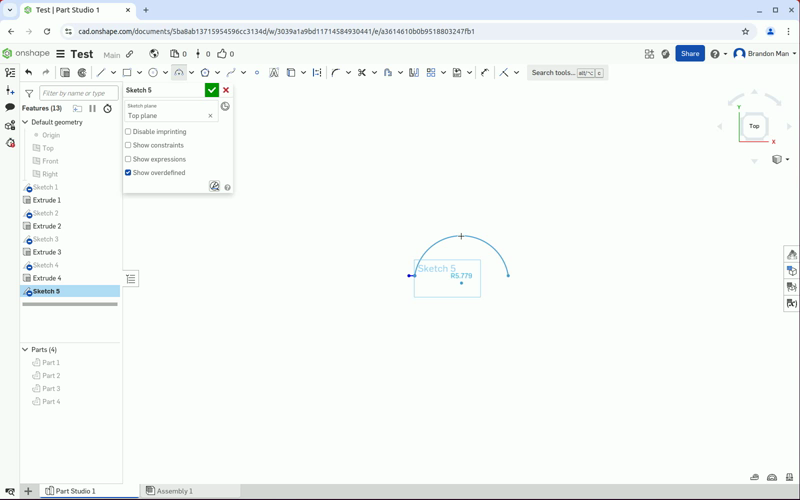
click(461, 235)
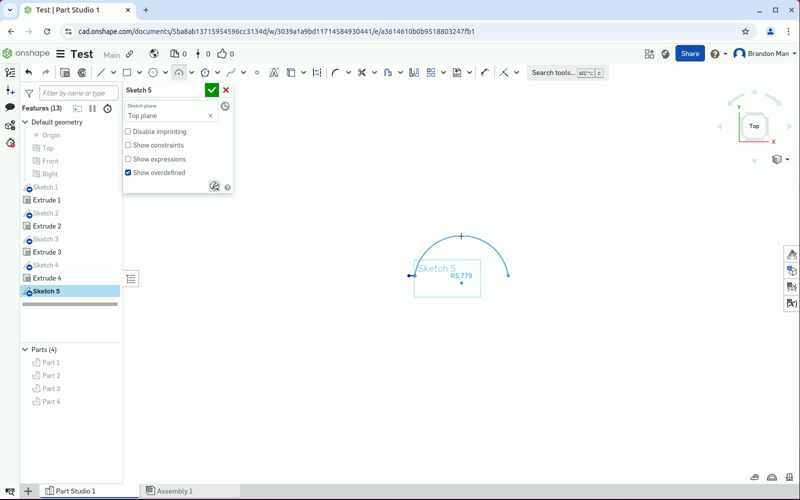
key_up(shift)
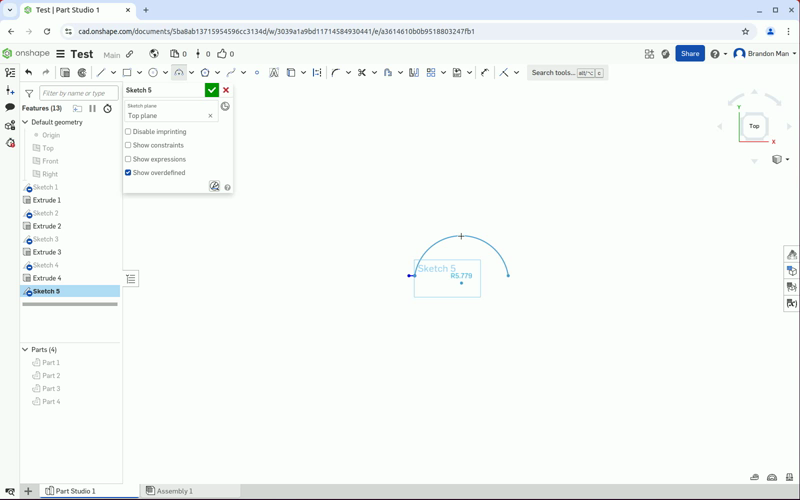
key(esc)
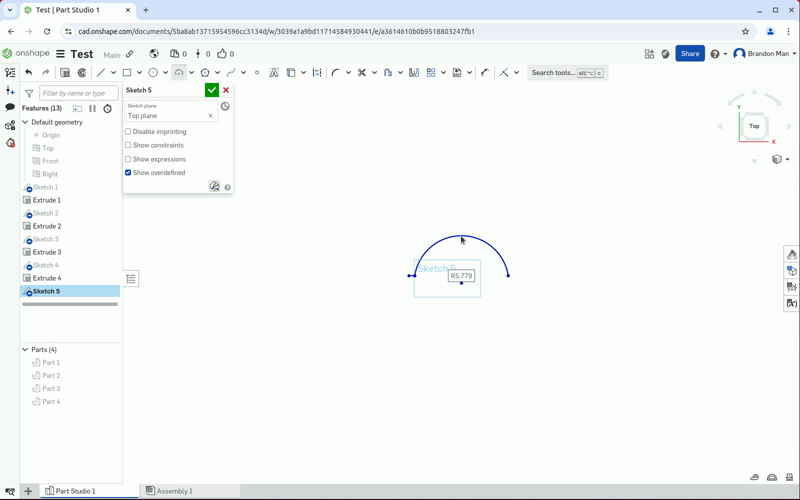
key(l)
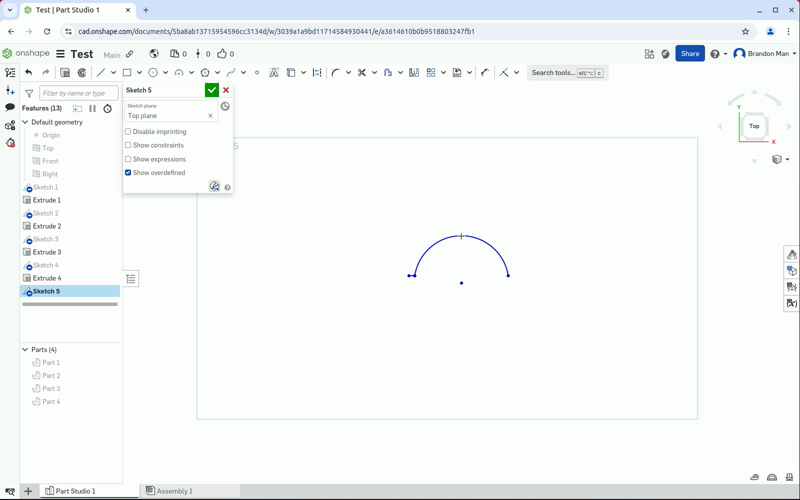
mouse_move(508, 275)
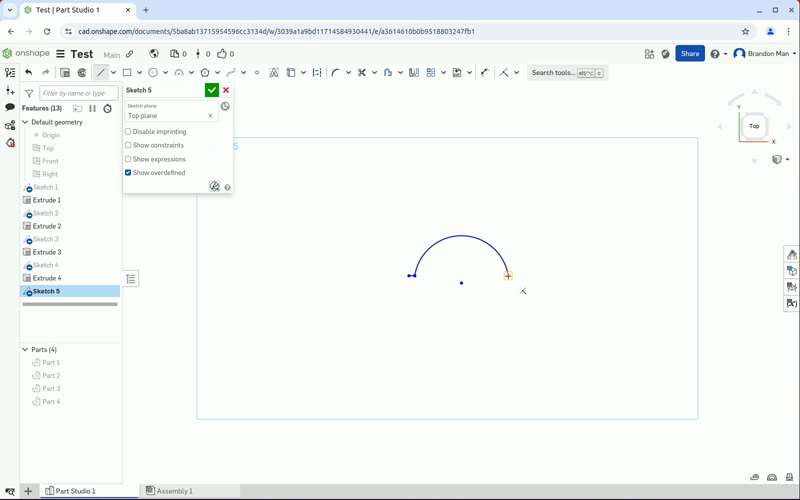
click(508, 275)
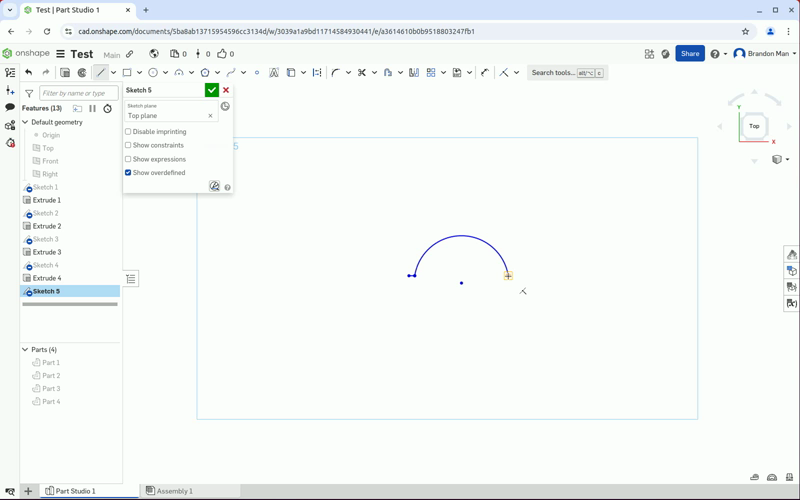
key_down(shift)
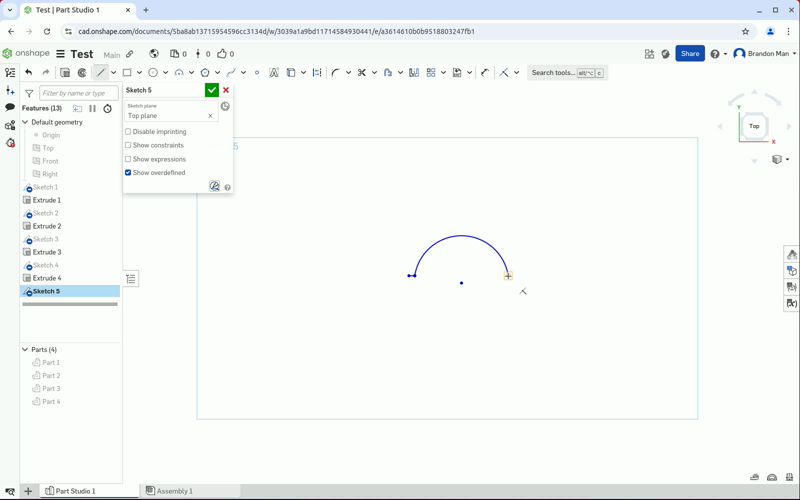
mouse_move(538, 275)
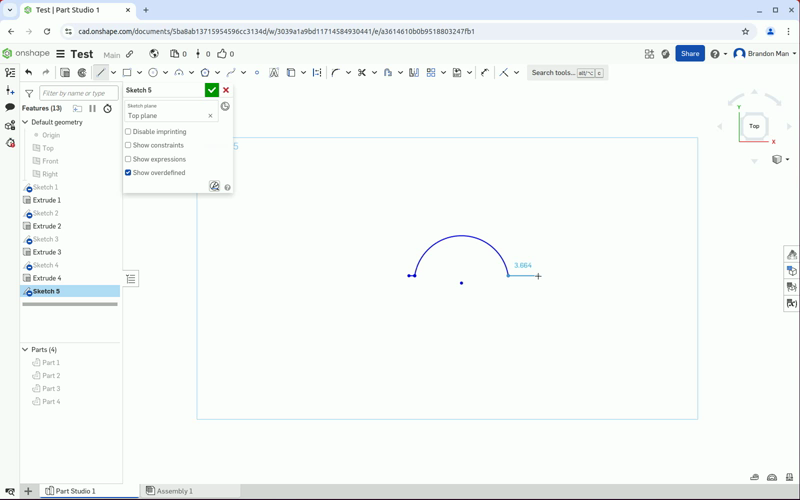
mouse_move(513, 275)
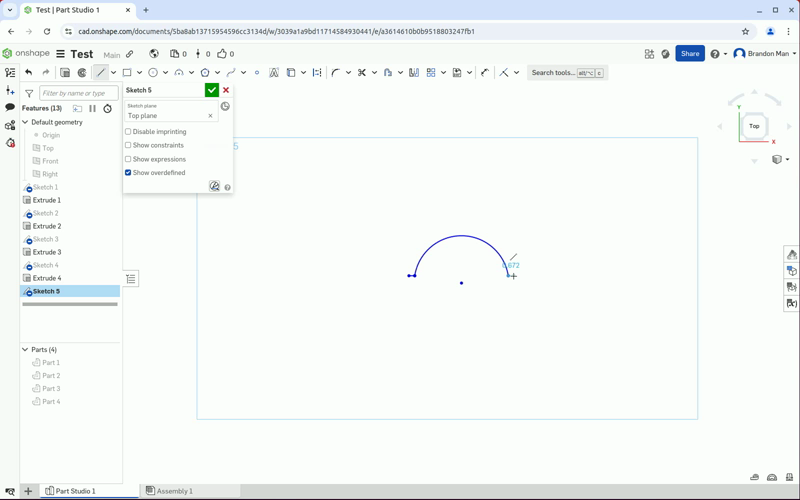
scroll(6)
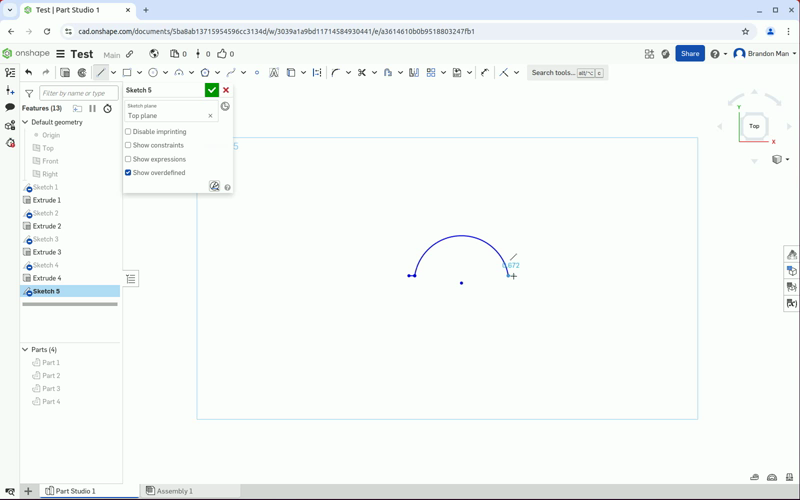
scroll(6)
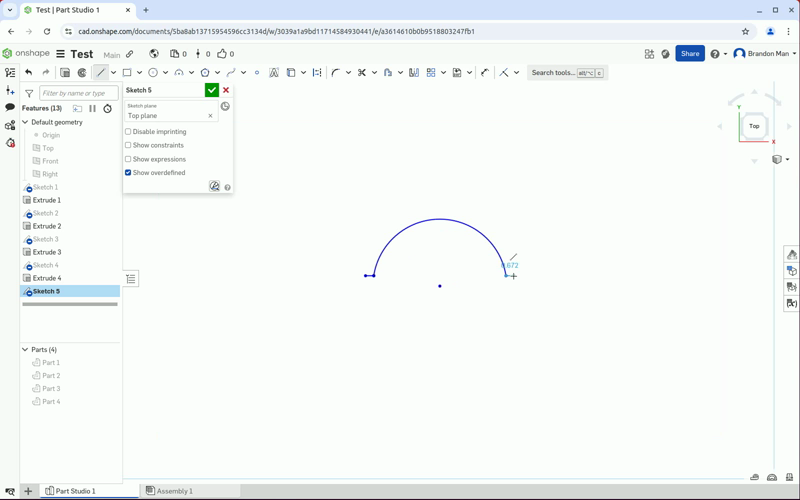
scroll(6)
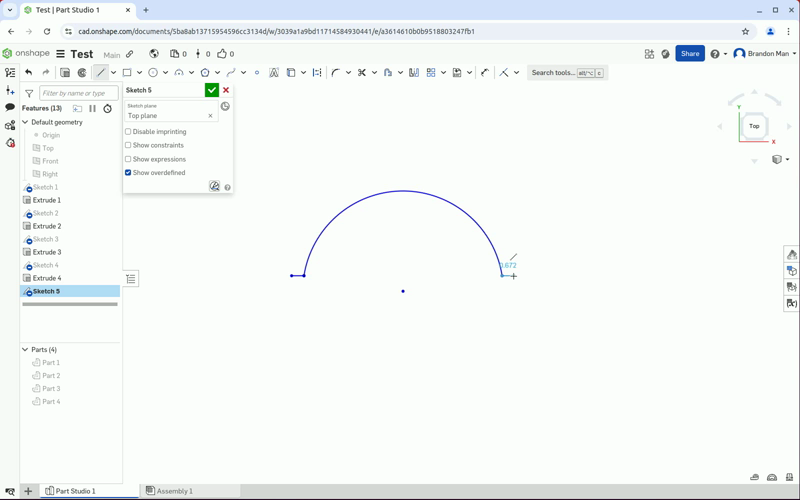
scroll(6)
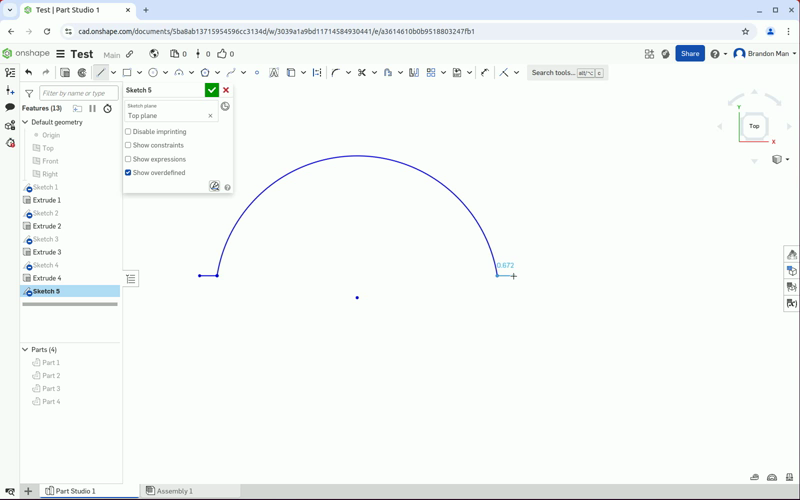
scroll(6)
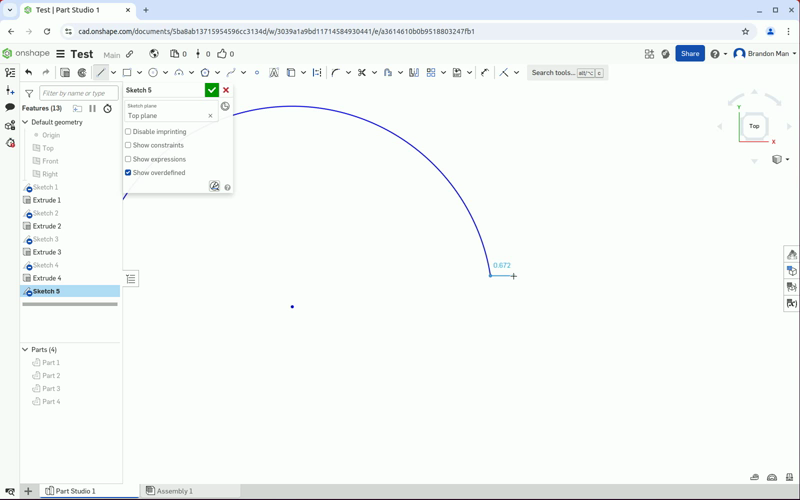
scroll(6)
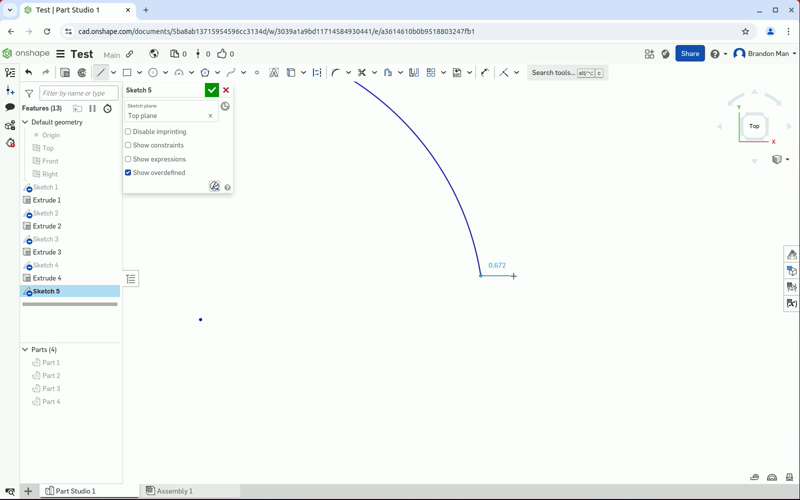
scroll(6)
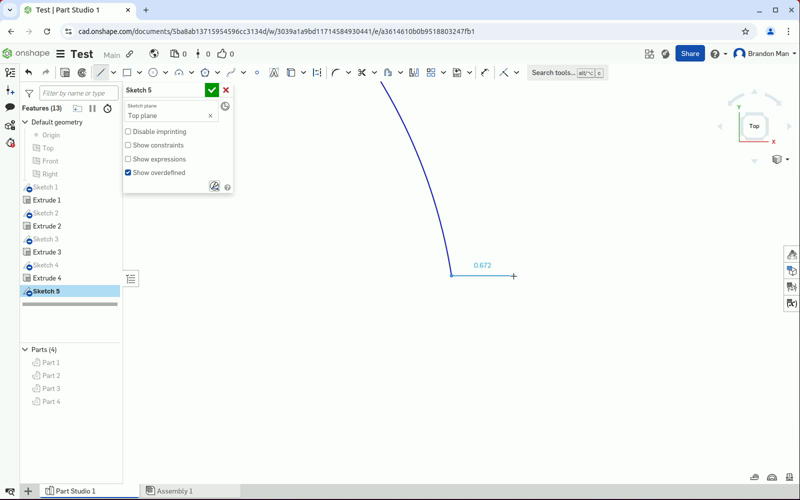
click(513, 275)
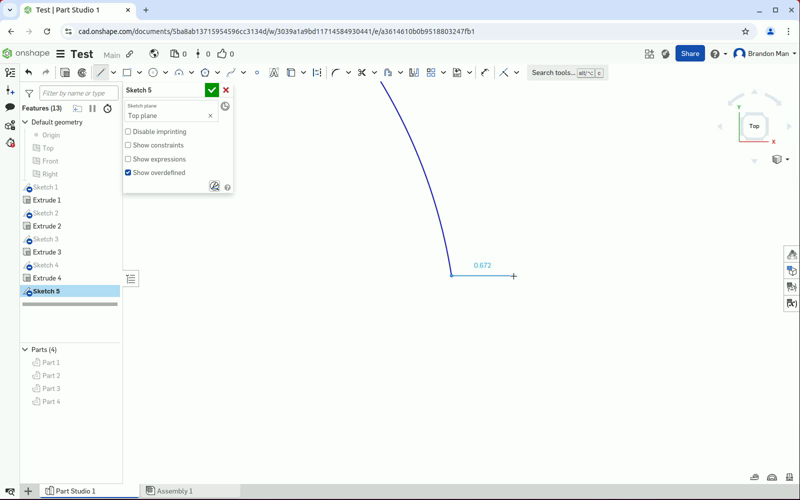
scroll(-6)
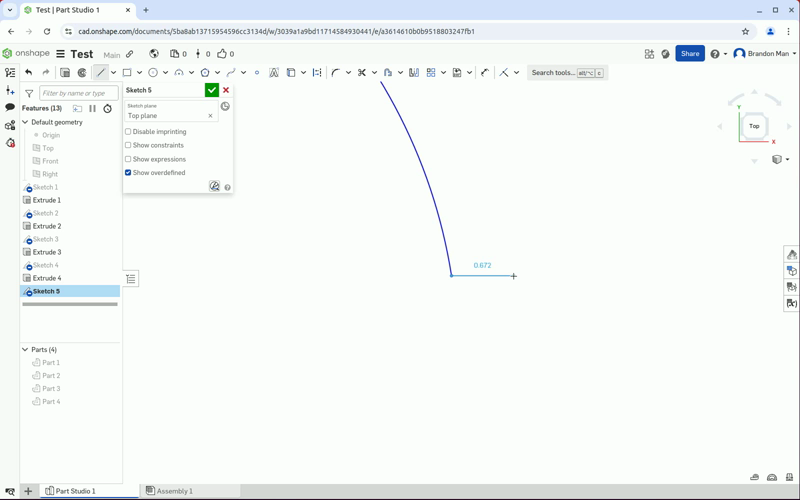
scroll(-6)
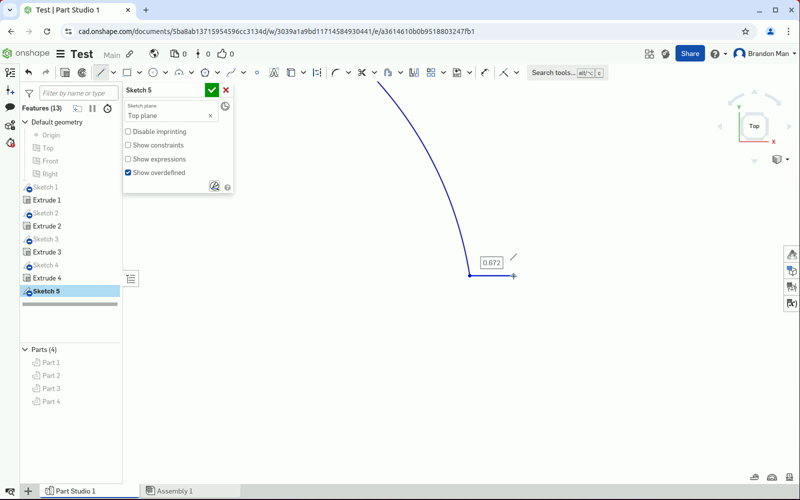
scroll(-6)
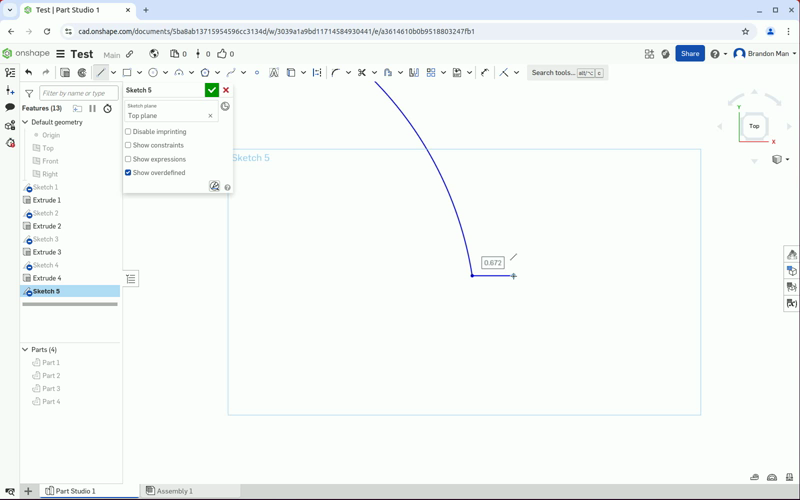
scroll(-6)
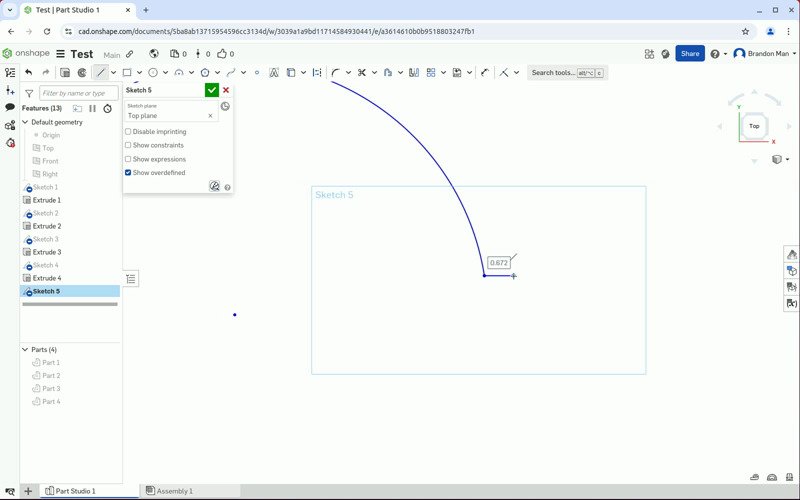
scroll(-6)
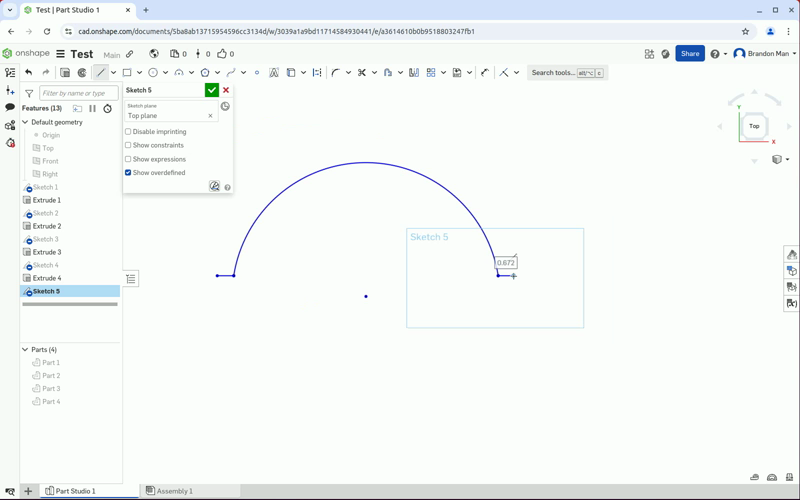
scroll(-6)
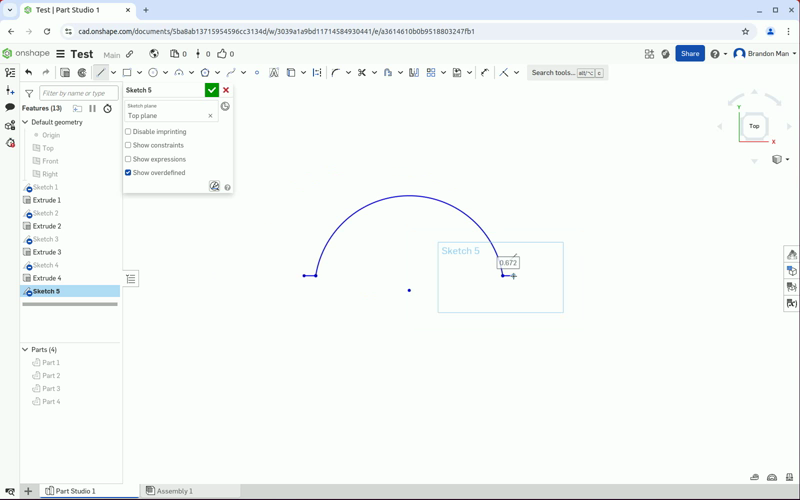
scroll(-6)
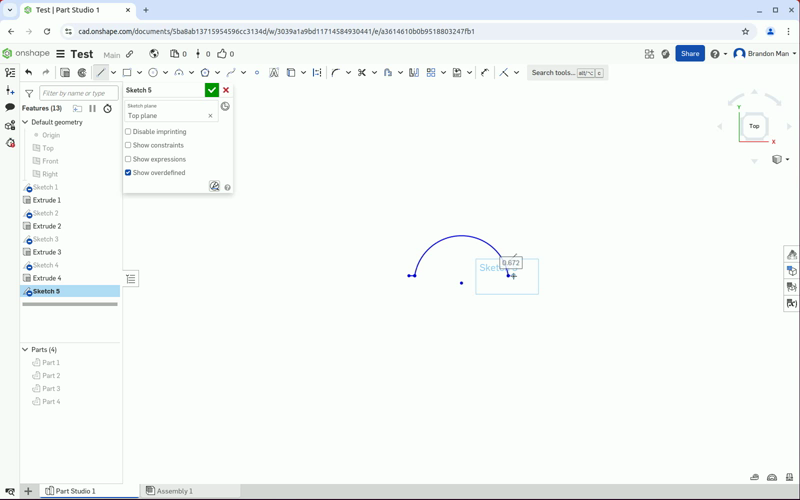
key_up(shift)
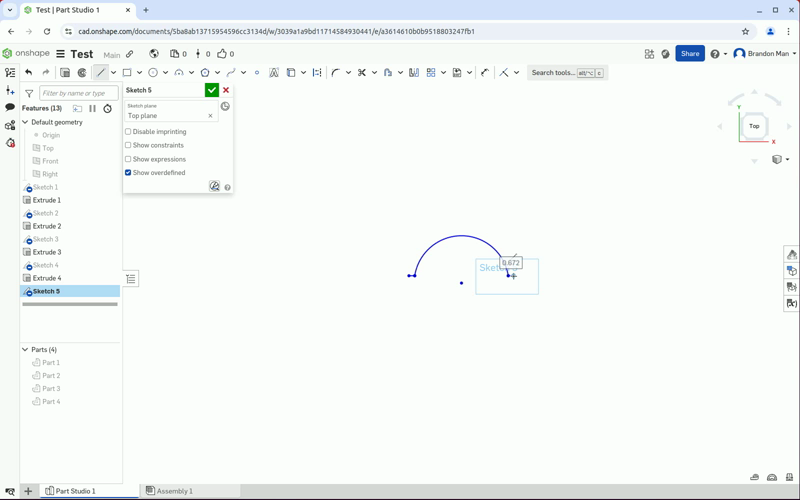
key(esc)
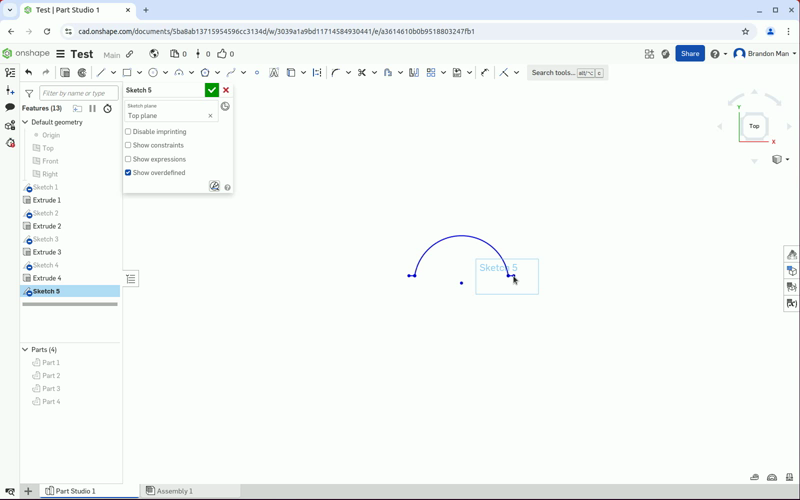
key(a)
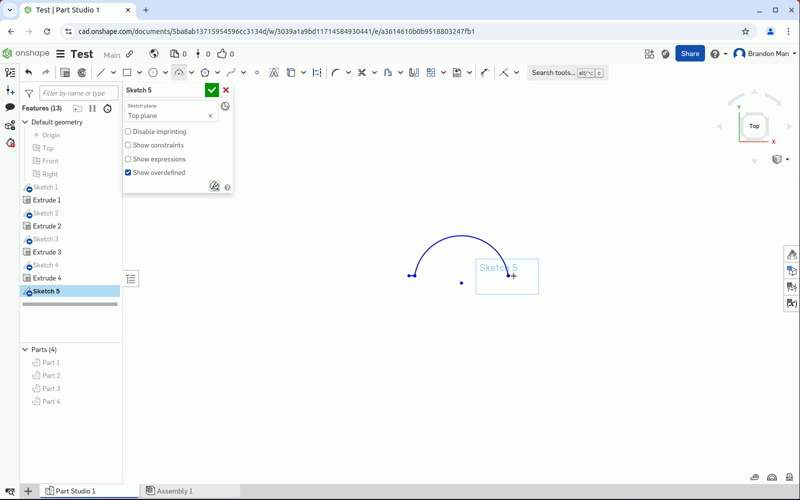
mouse_move(513, 275)
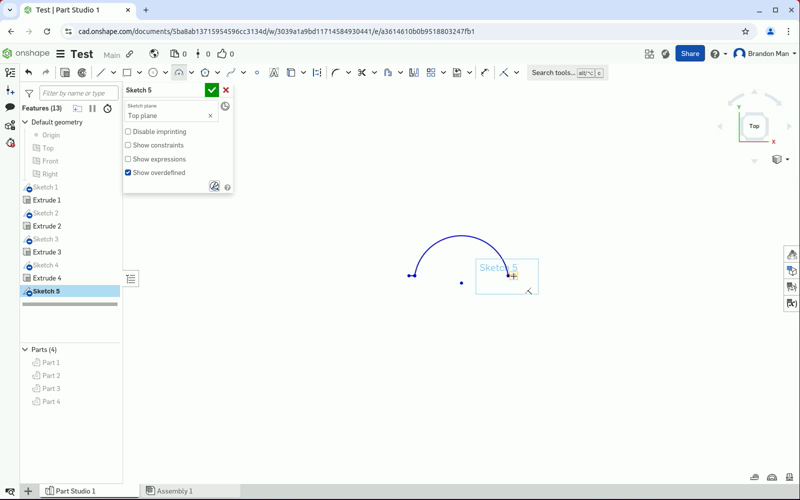
click(513, 275)
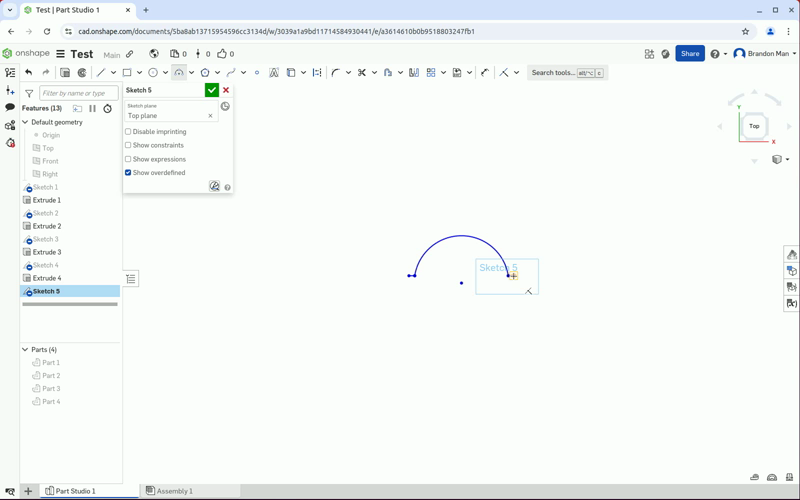
mouse_move(409, 275)
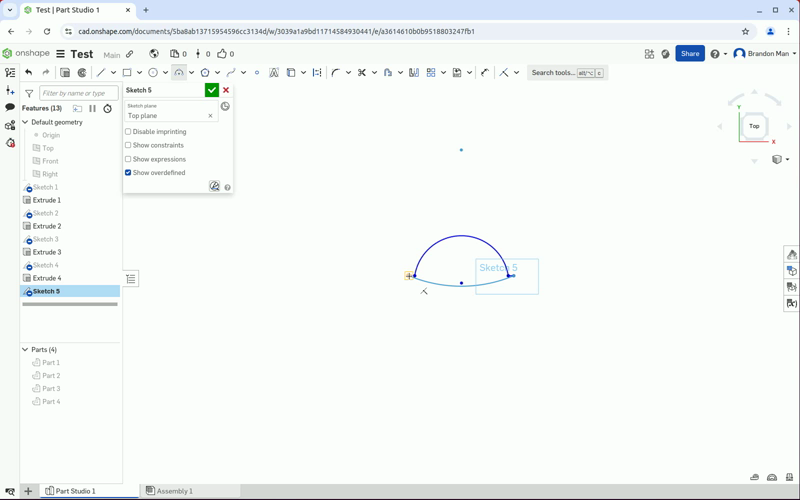
click(409, 275)
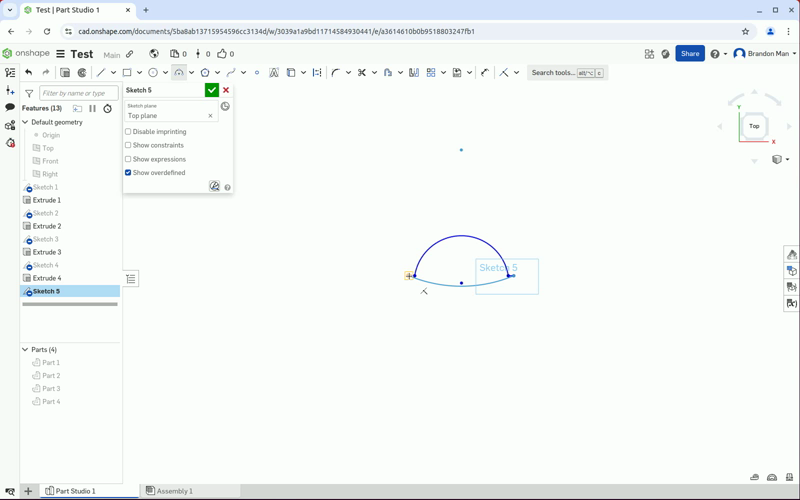
key_down(shift)
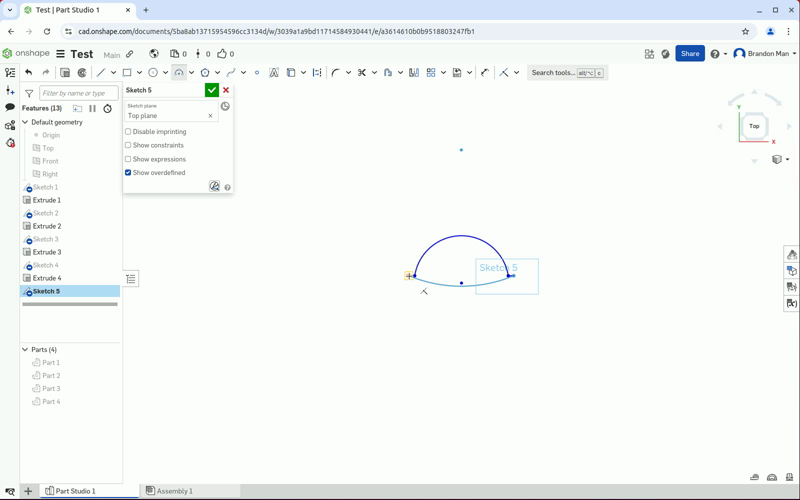
mouse_move(461, 230)
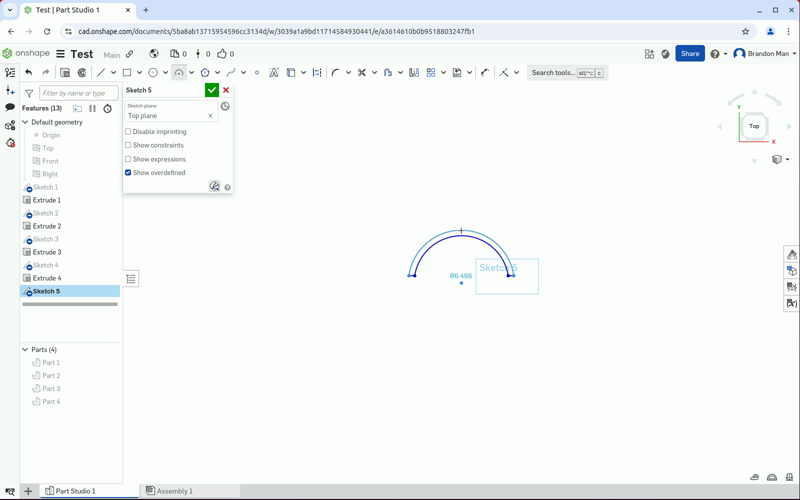
click(461, 230)
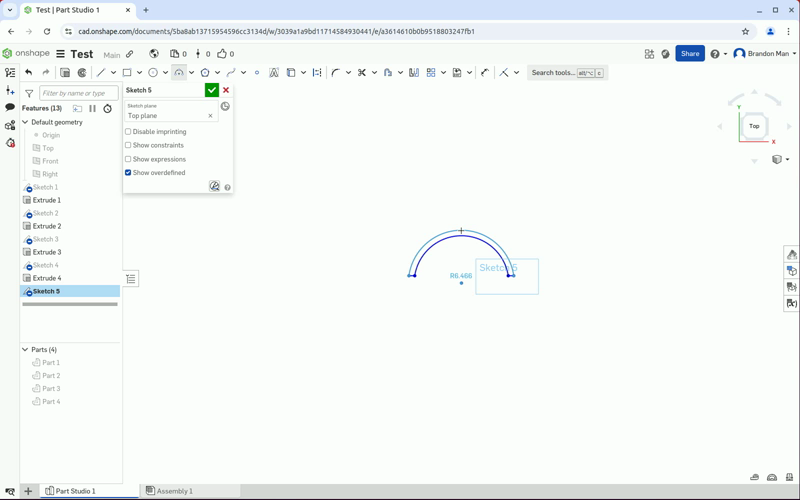
key_up(shift)
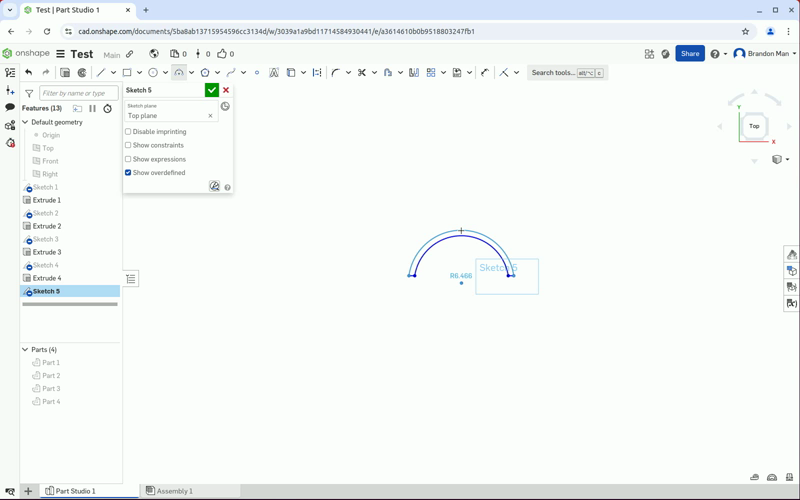
key(esc)
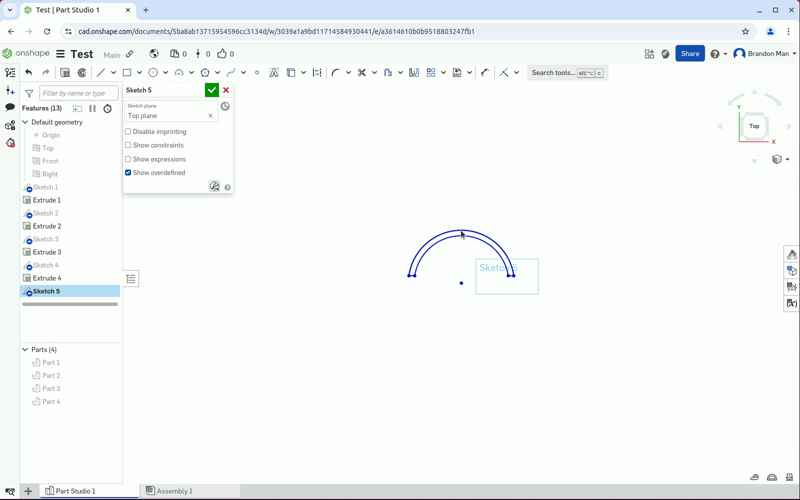
mouse_move(445, 234)
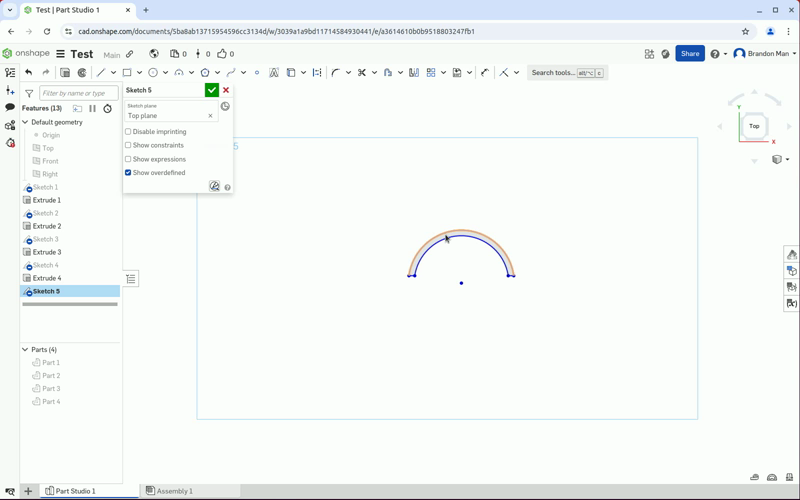
scroll(6)
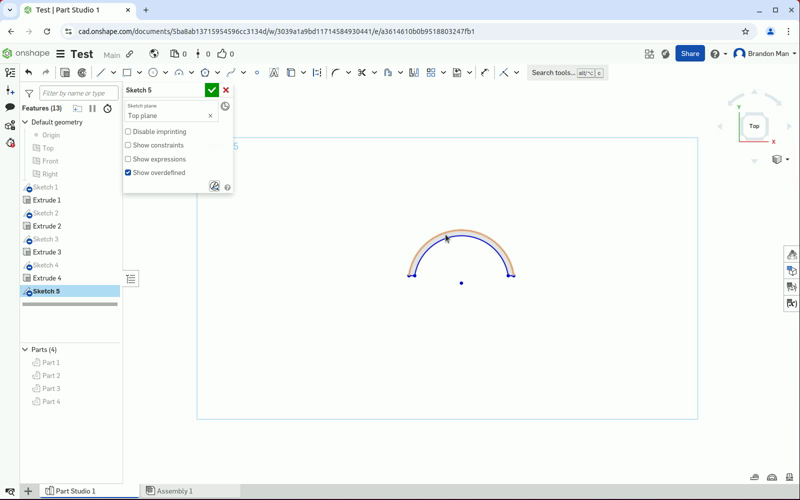
scroll(6)
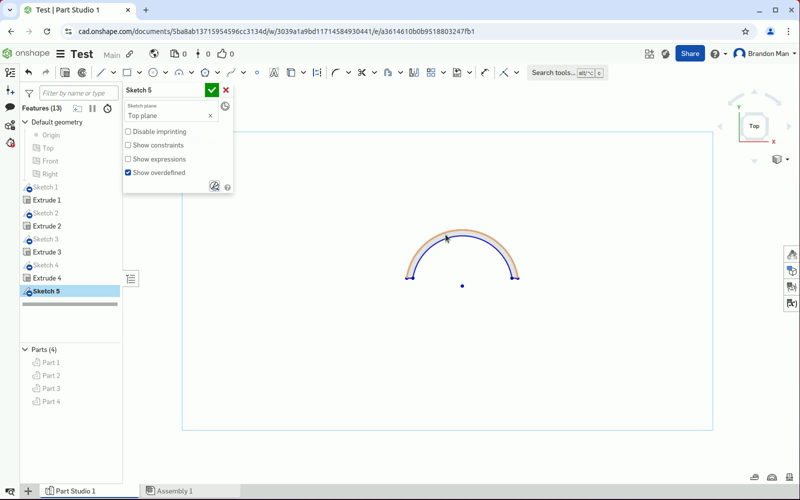
scroll(6)
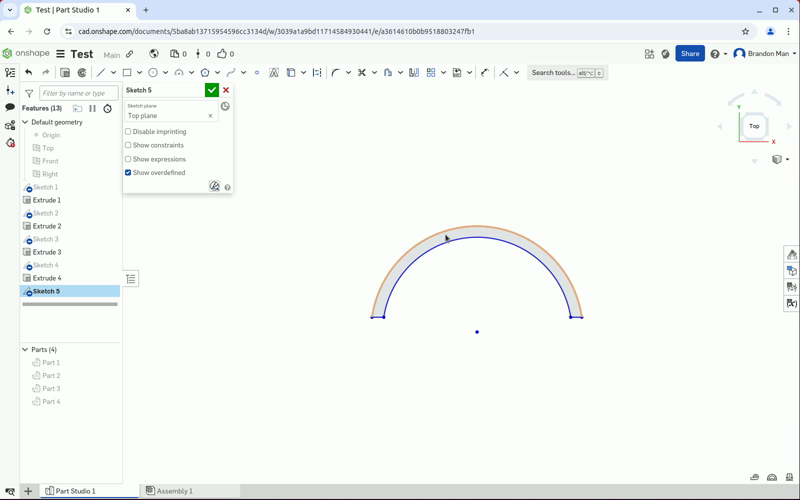
scroll(6)
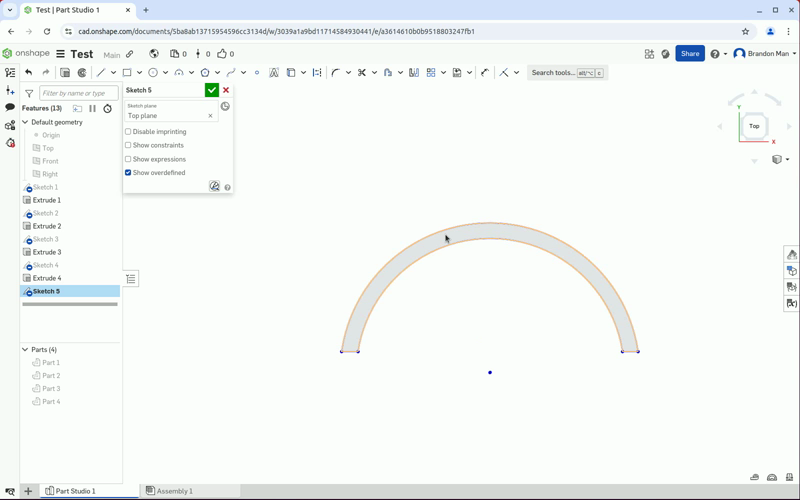
scroll(6)
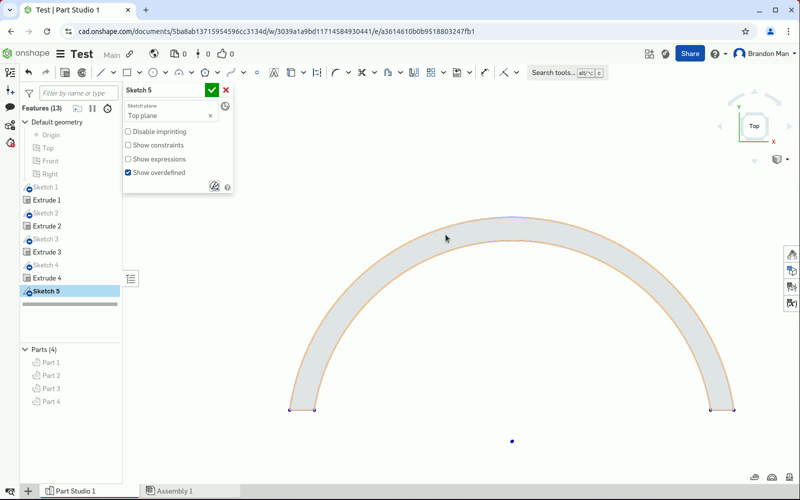
scroll(6)
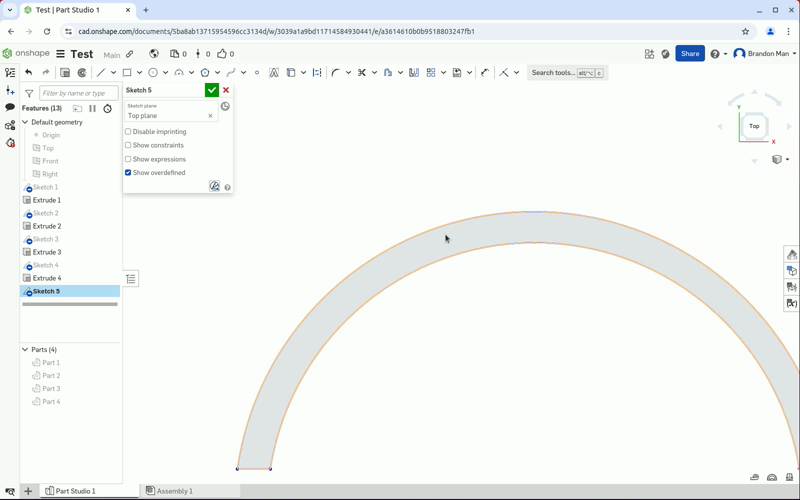
scroll(6)
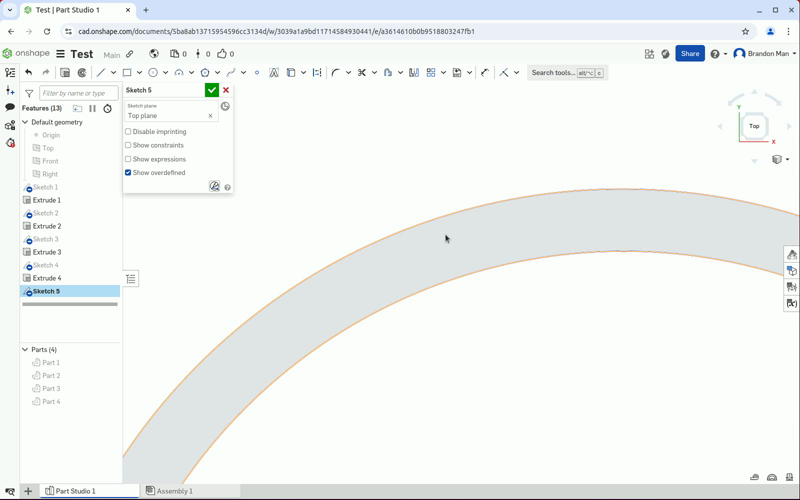
click(445, 234)
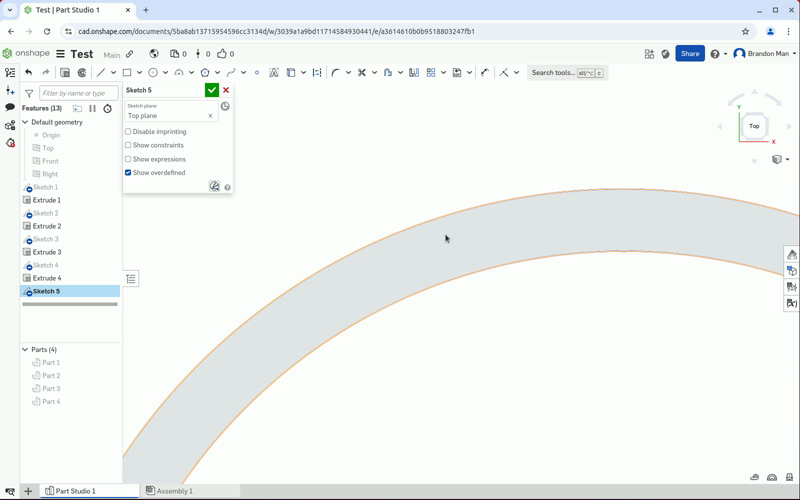
scroll(-6)
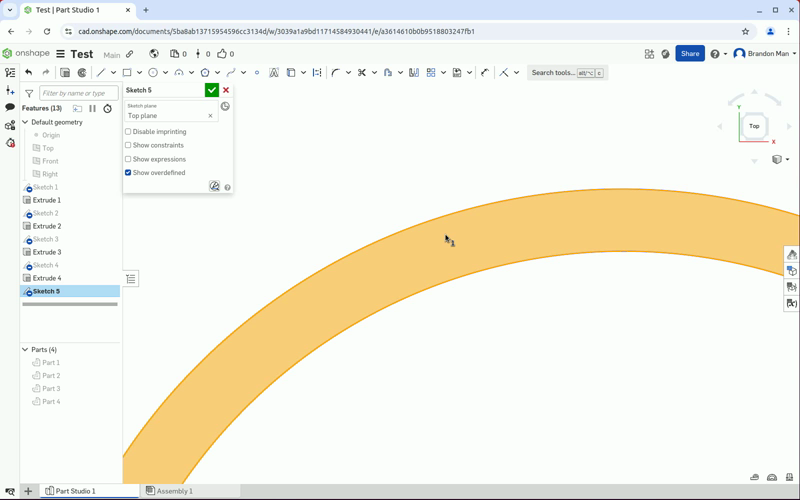
scroll(-6)
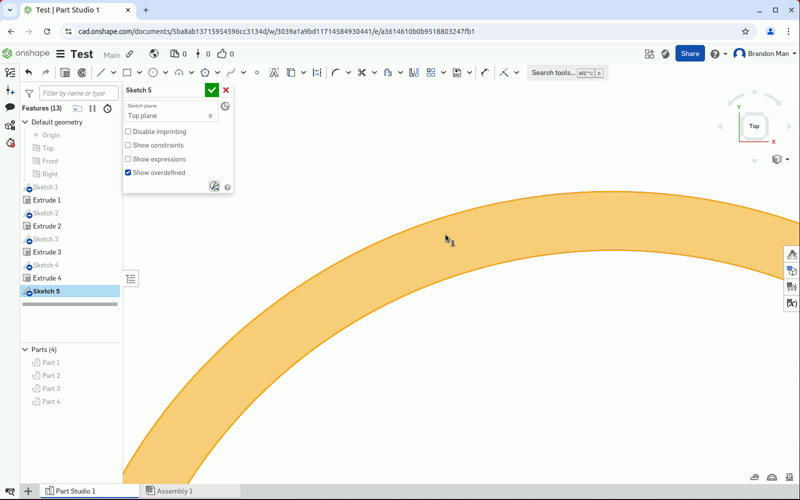
scroll(-6)
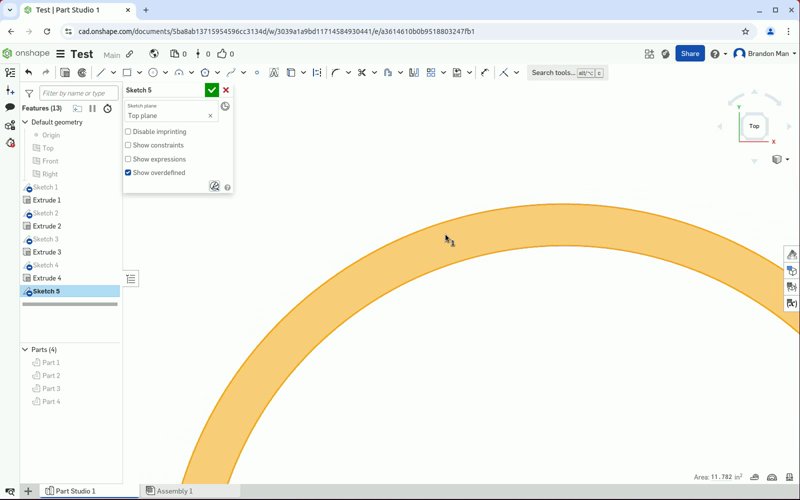
scroll(-6)
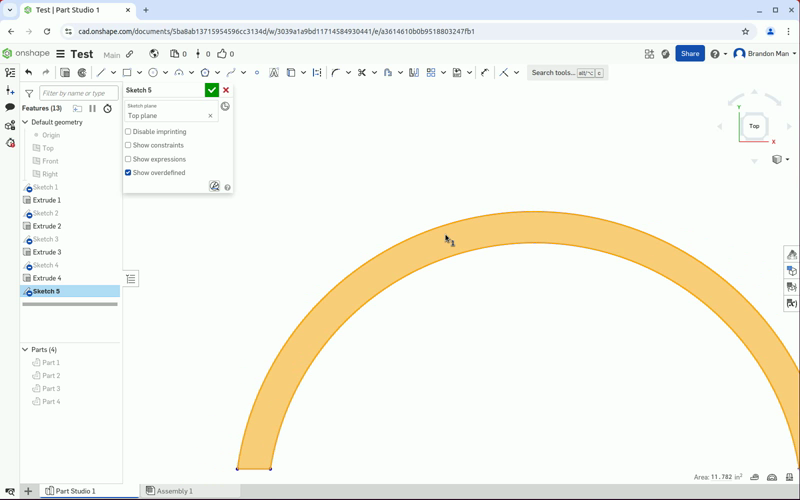
scroll(-6)
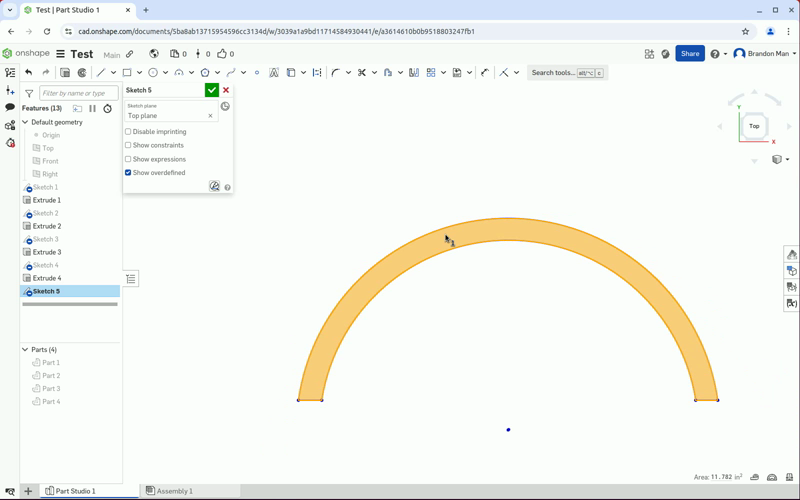
scroll(-6)
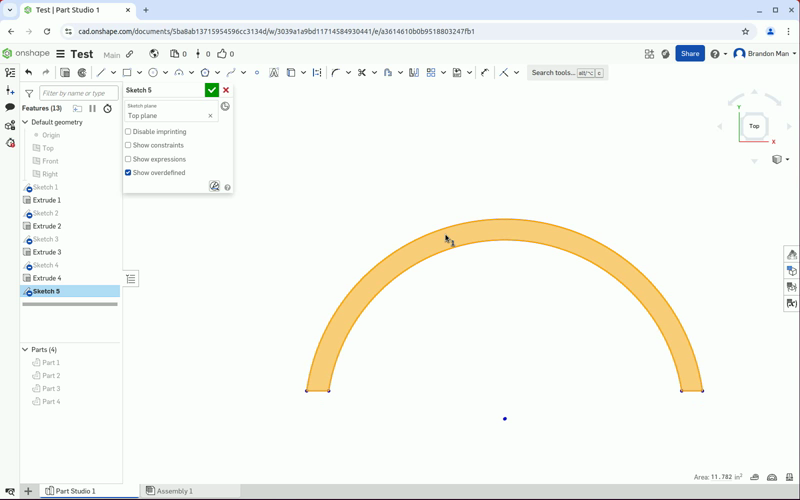
scroll(-6)
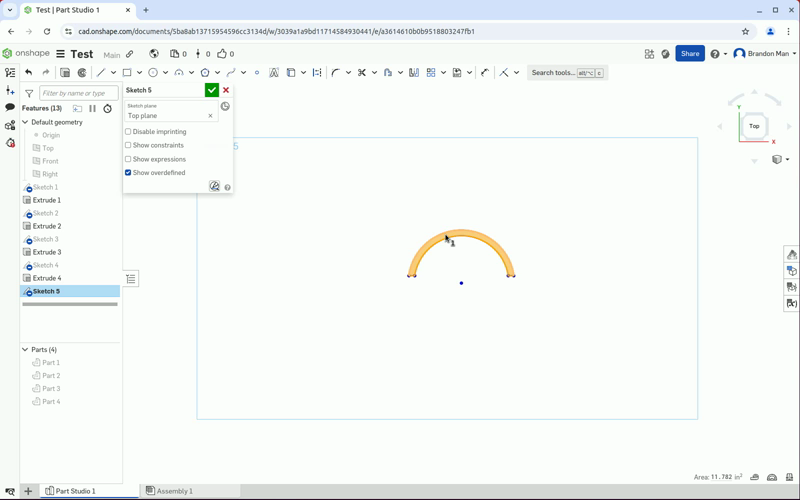
mouse_move(73, 352)
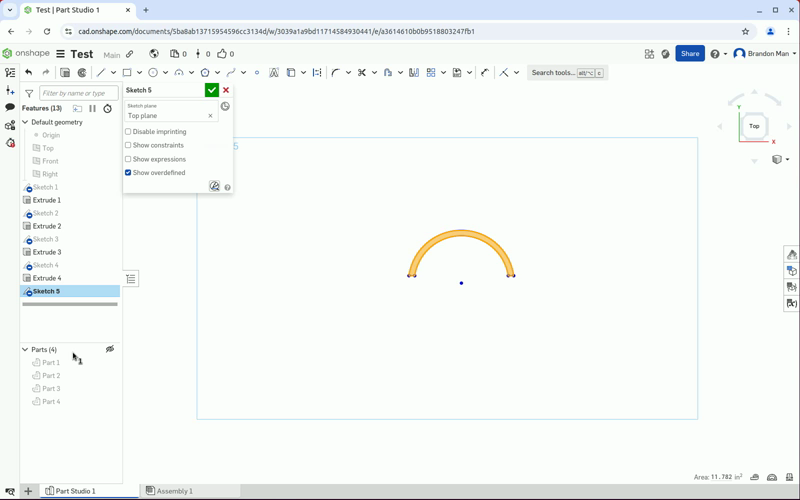
key(shift+y)
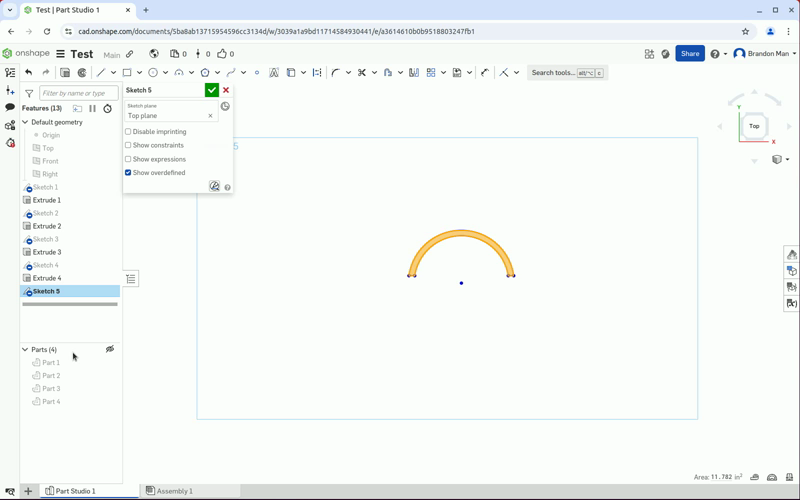
key(shift+e)
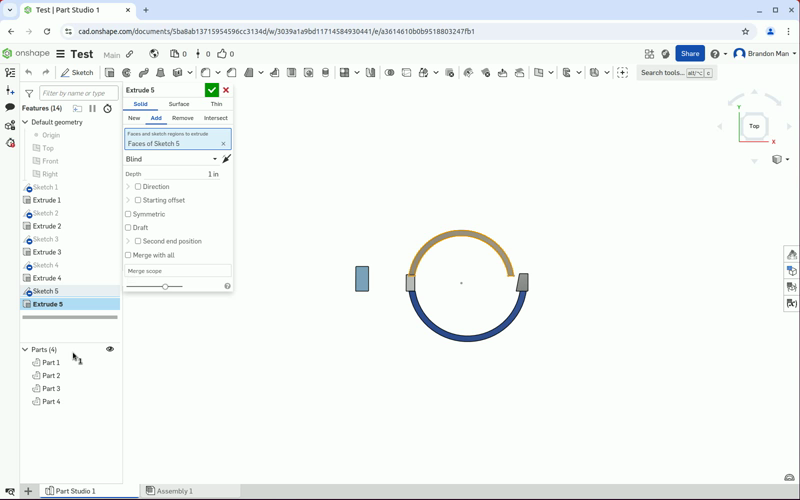
mouse_move(143, 106)
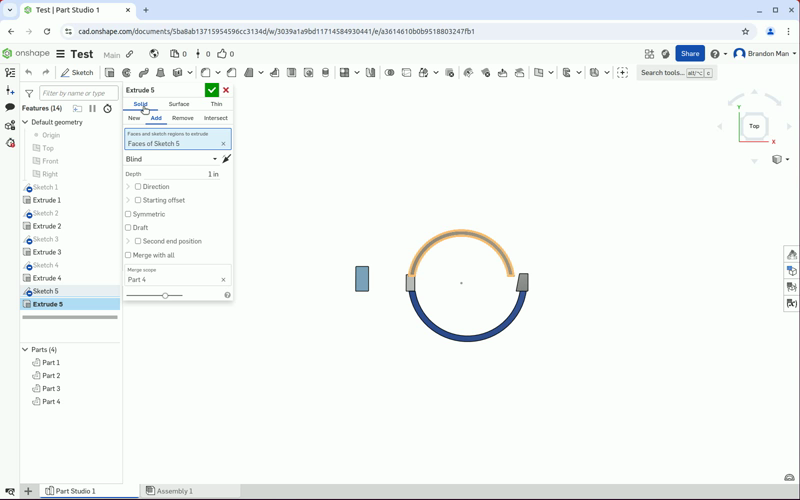
click(143, 106)
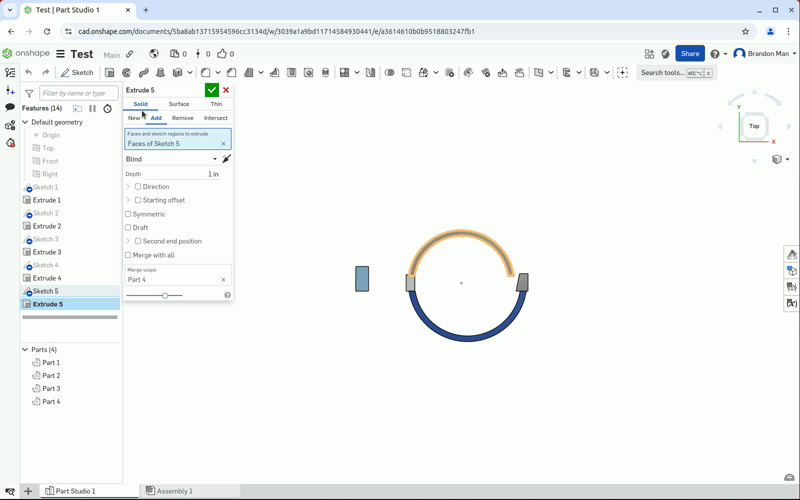
mouse_move(137, 120)
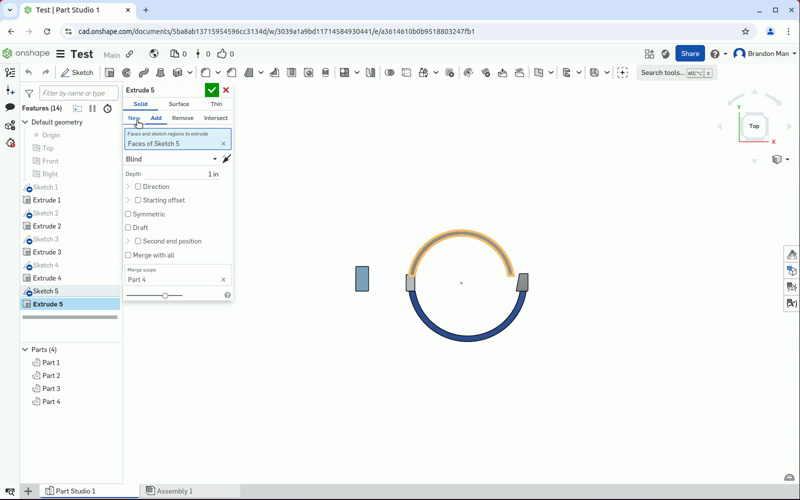
click(137, 120)
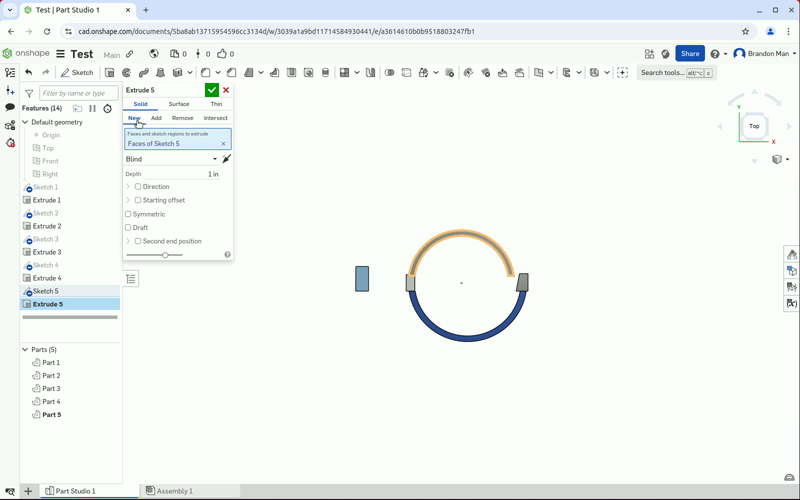
key(tab, 4)
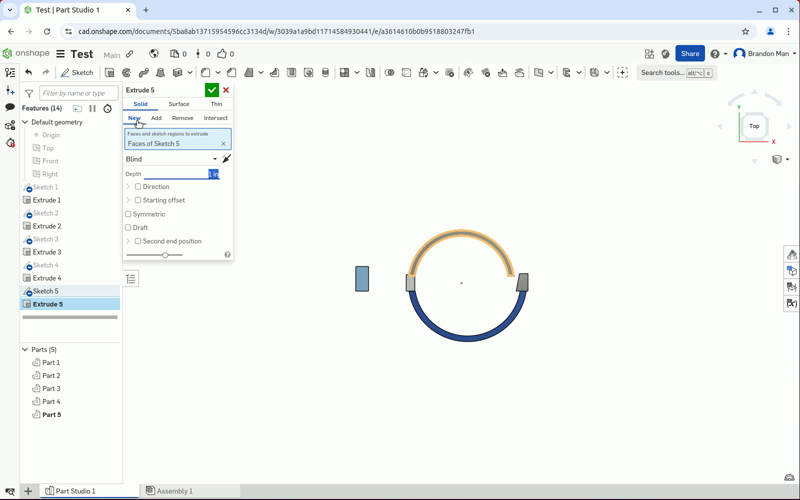
text(2.889)
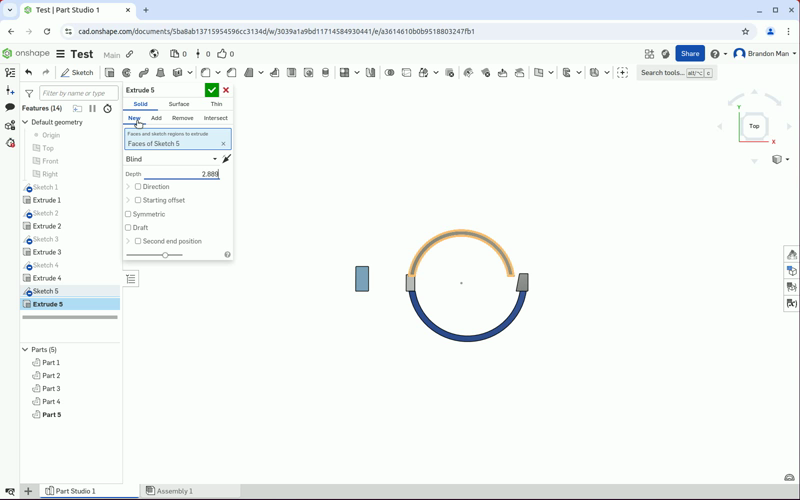
key(enter)
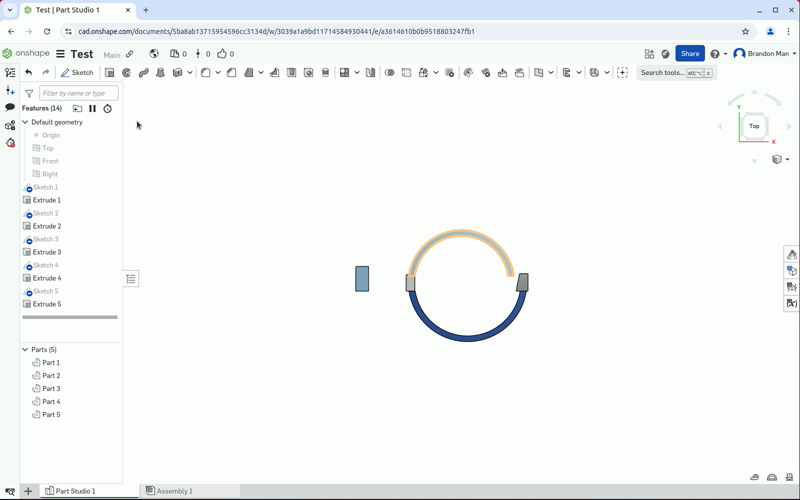
key(shift+h)
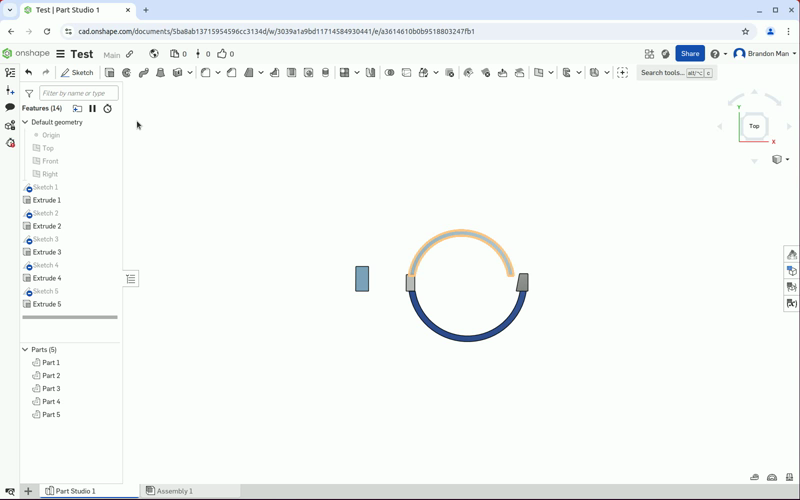
key(shift+h)
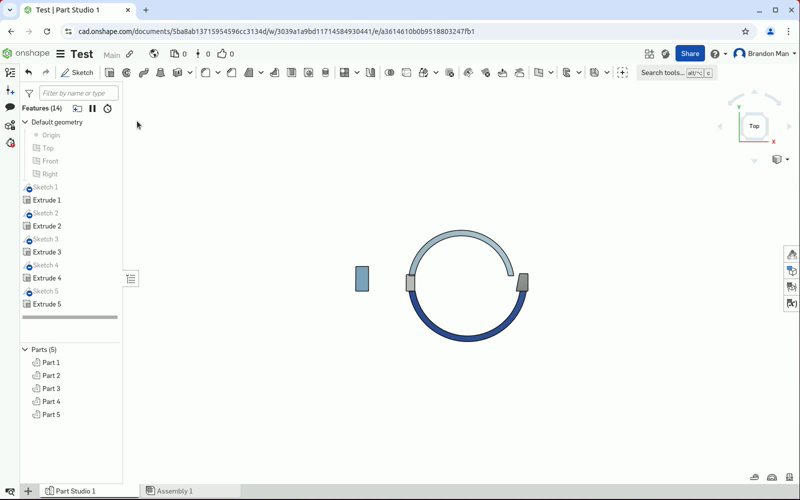
mouse_move(73, 189)
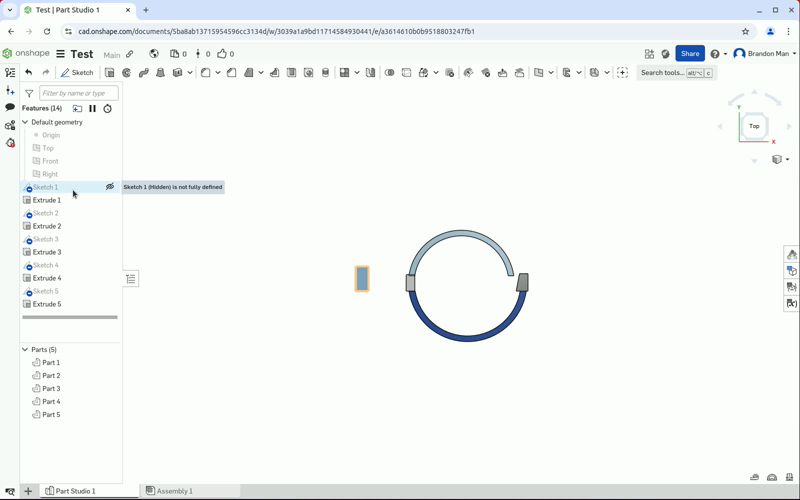
click(73, 189)
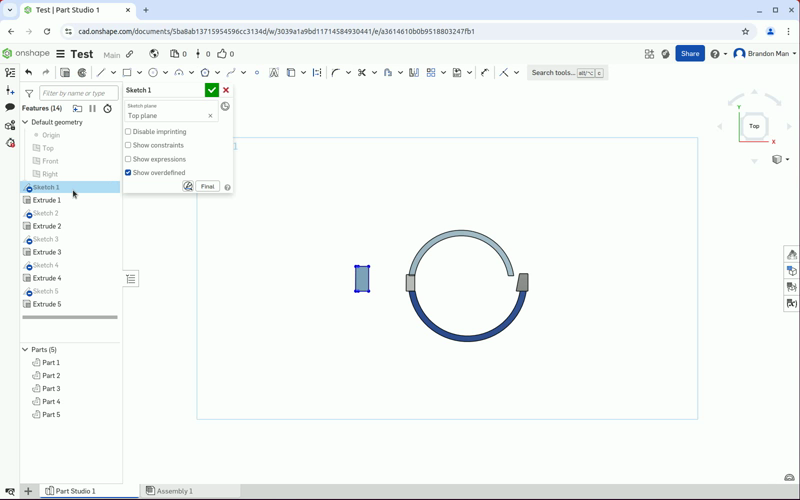
mouse_move(229, 92)
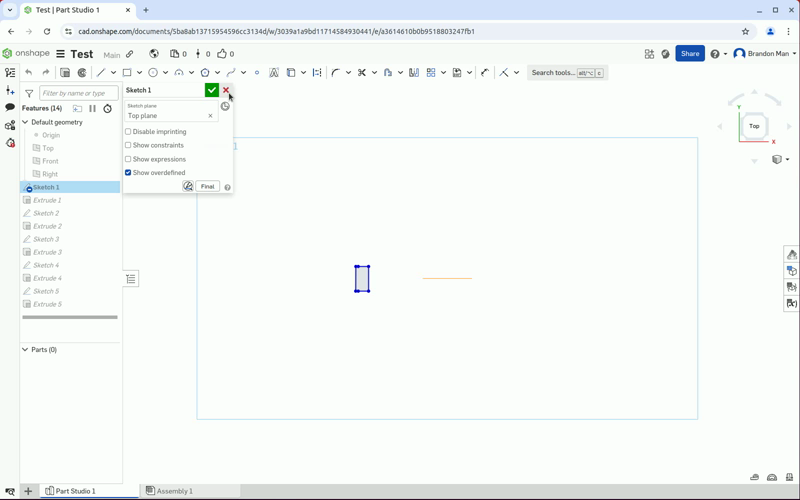
click(229, 92)
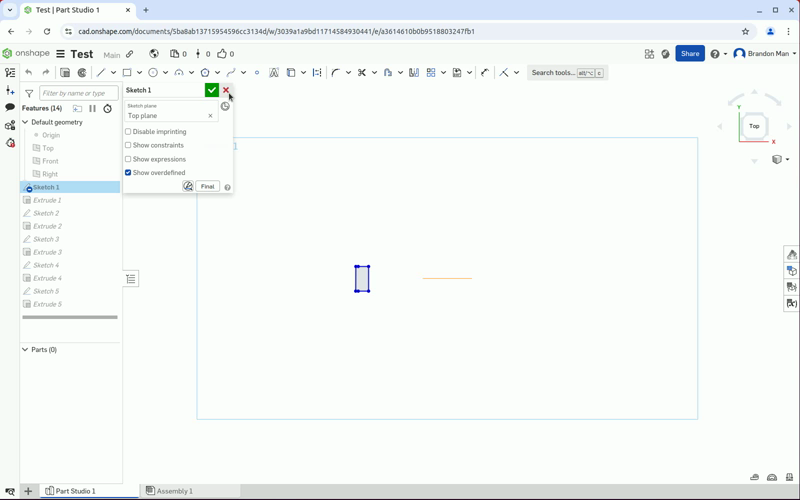
key(shift+s)
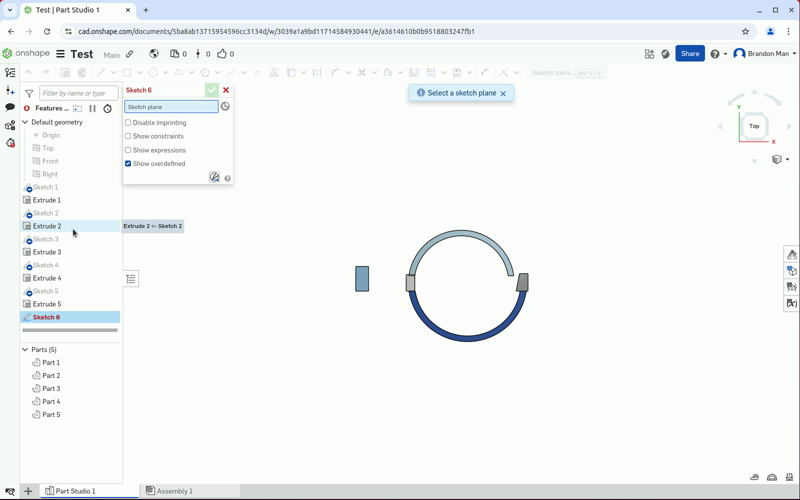
scroll(3)
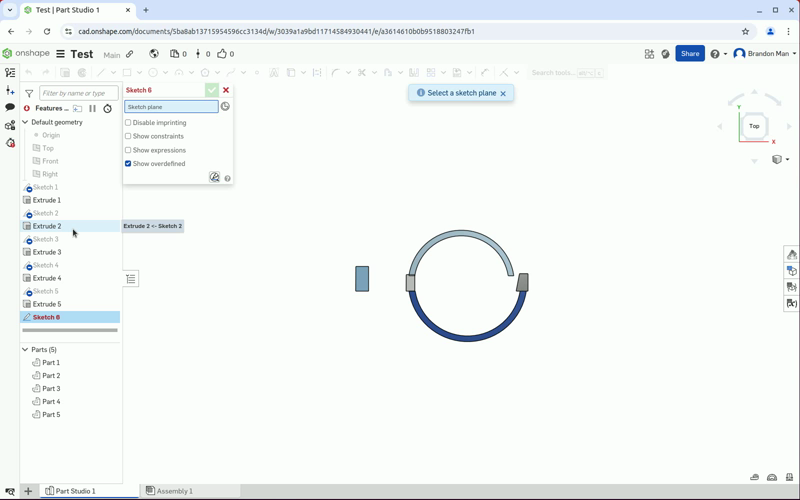
mouse_move(73, 150)
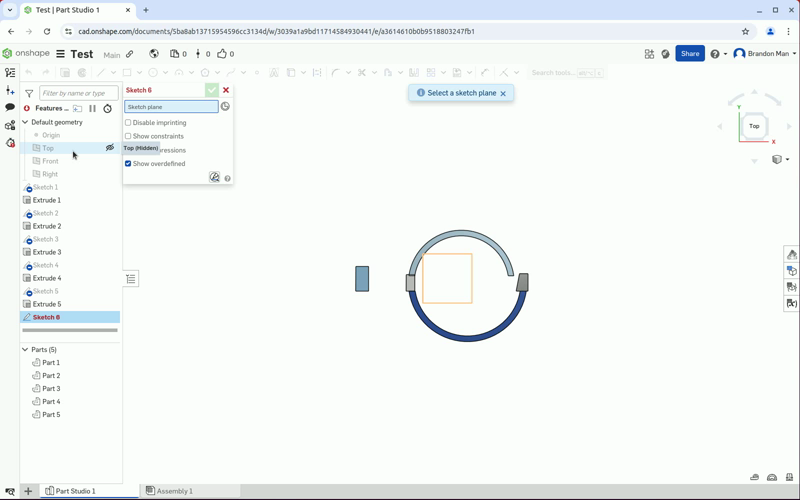
click(73, 150)
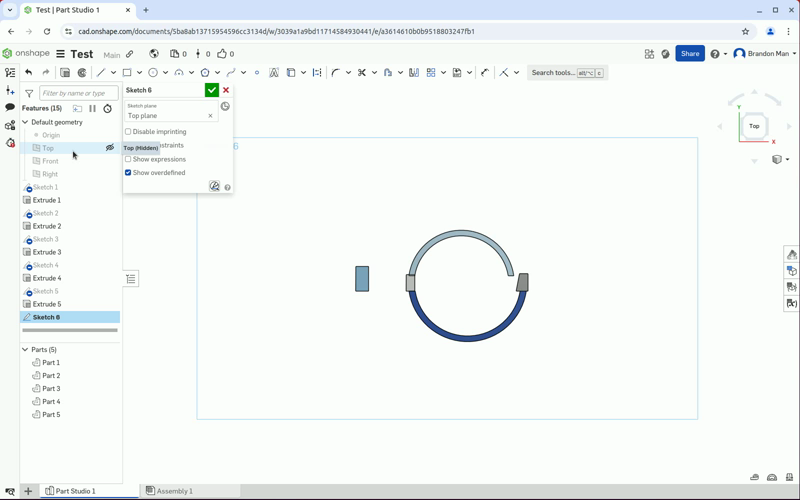
mouse_move(73, 352)
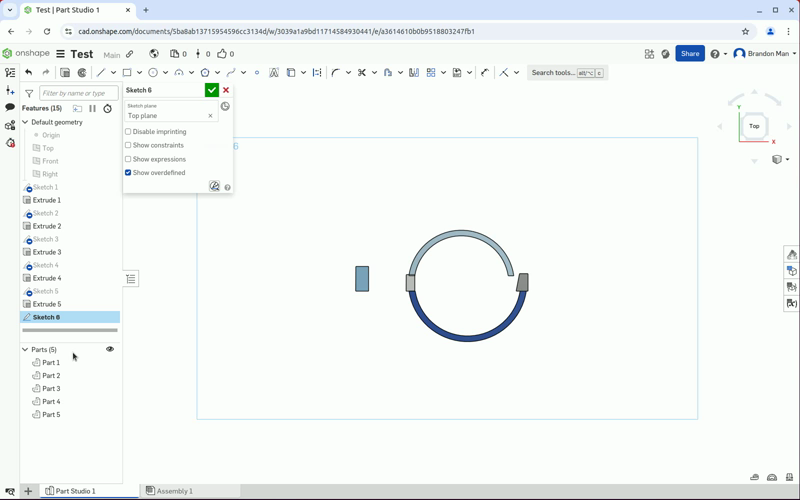
key(y)
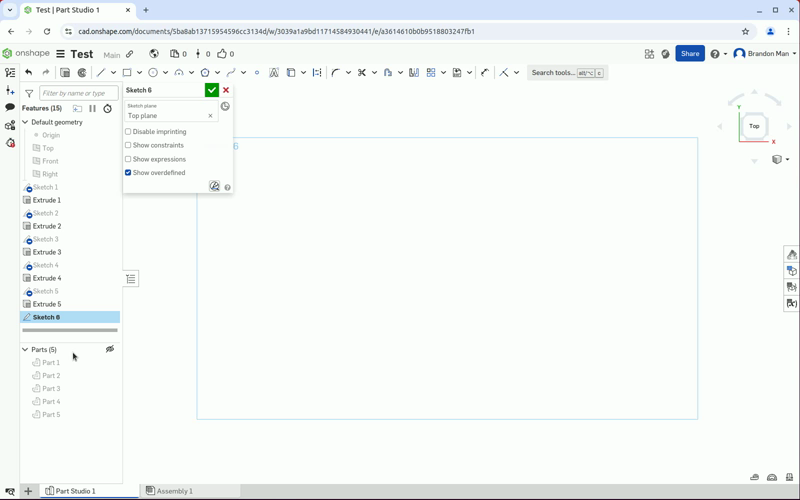
key(l)
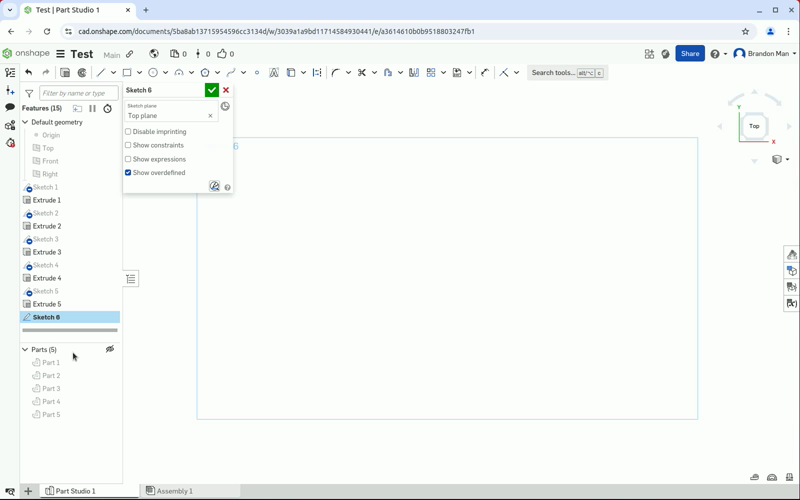
key_down(shift)
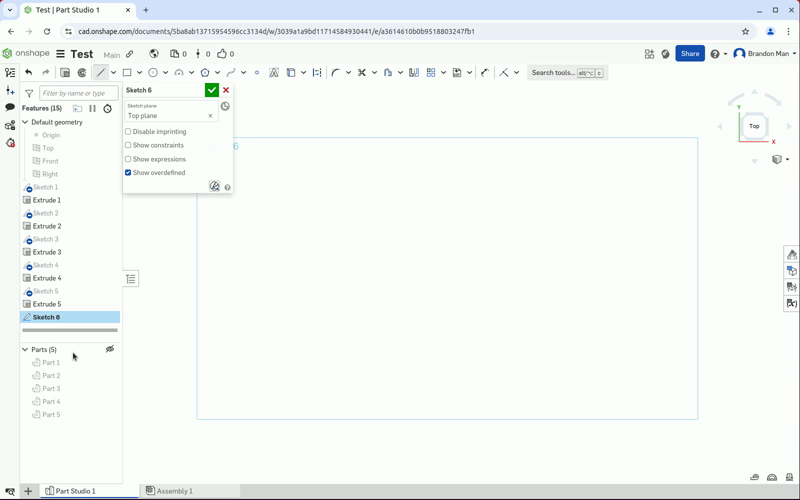
mouse_move(507, 290)
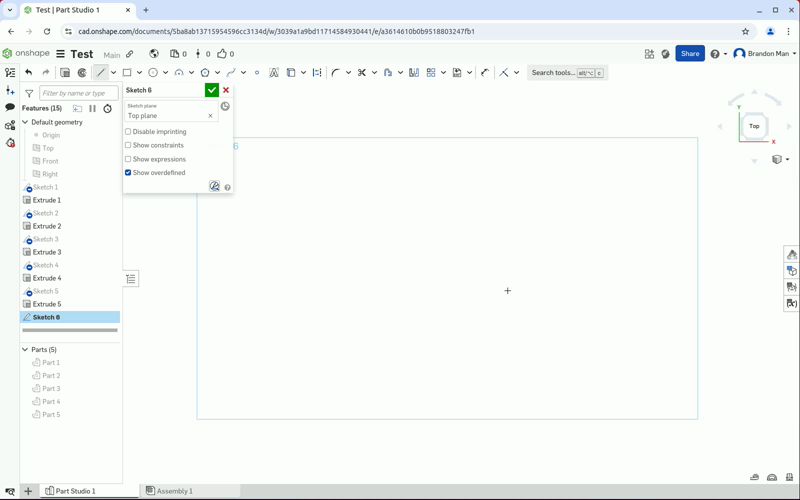
click(507, 290)
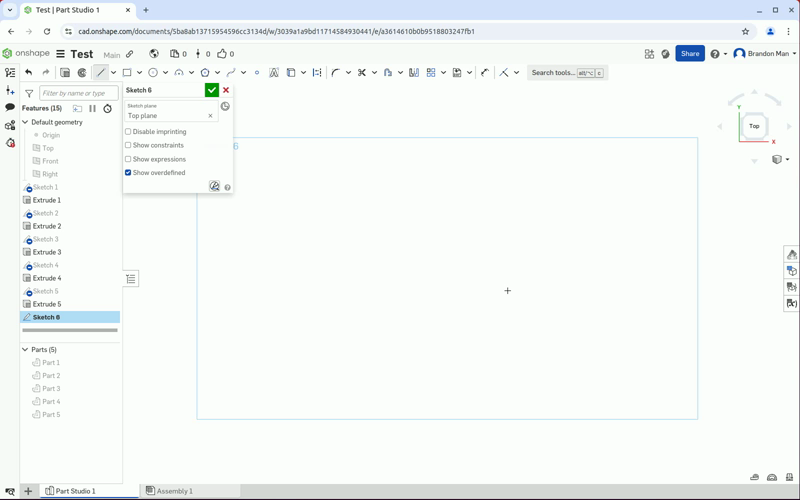
key_up(shift)
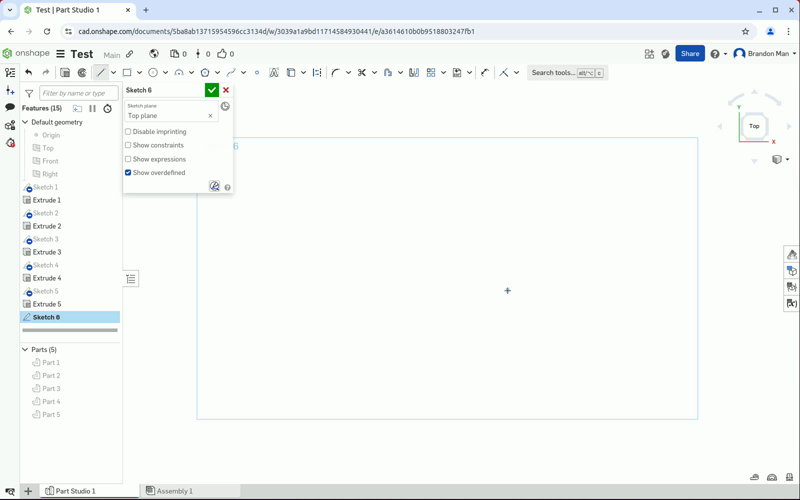
key_down(shift)
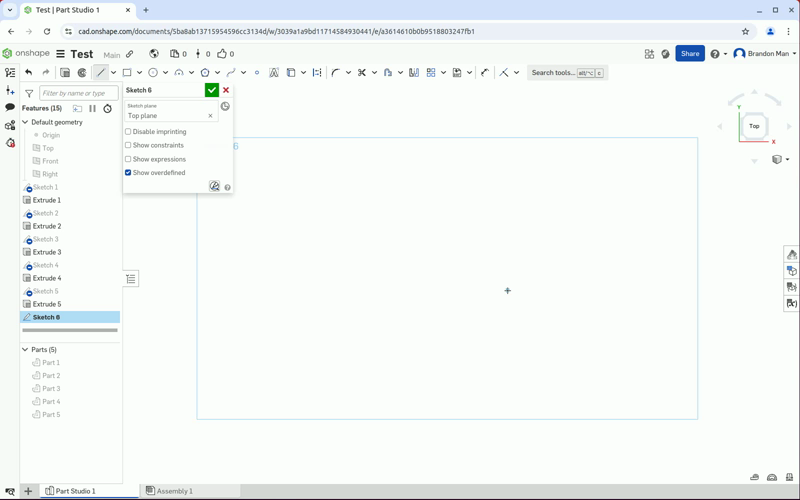
mouse_move(537, 290)
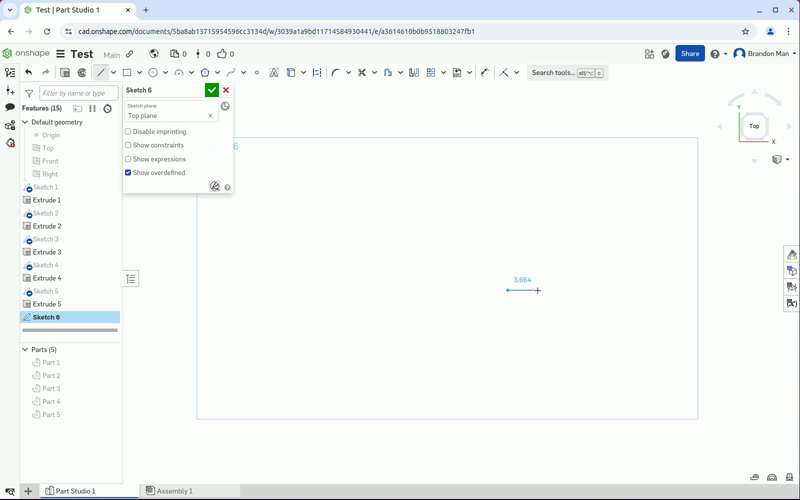
mouse_move(513, 290)
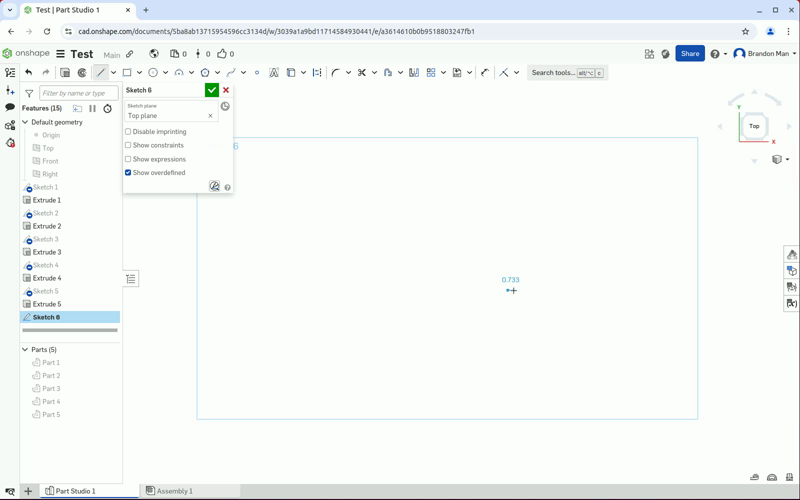
scroll(6)
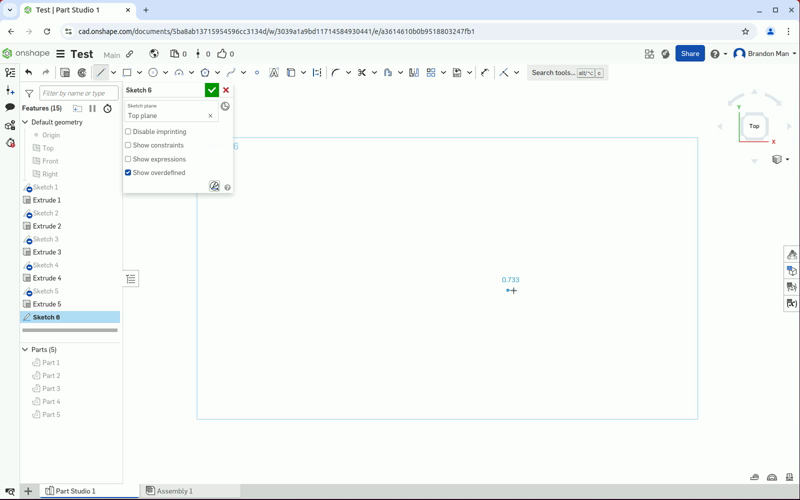
scroll(6)
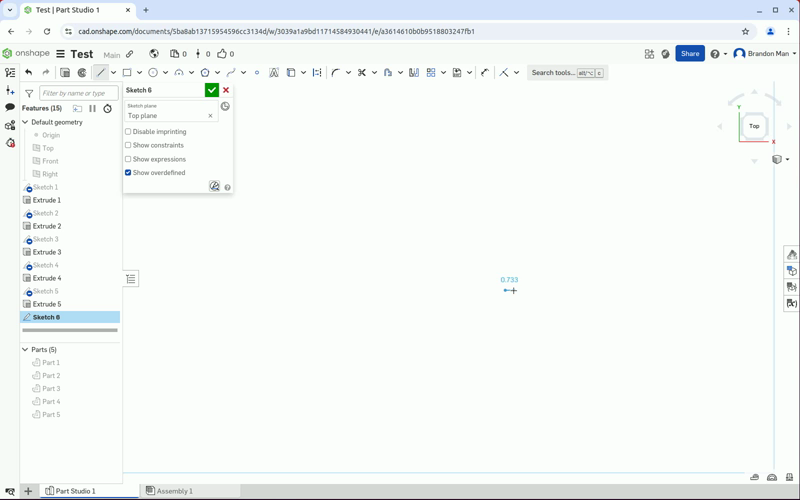
scroll(6)
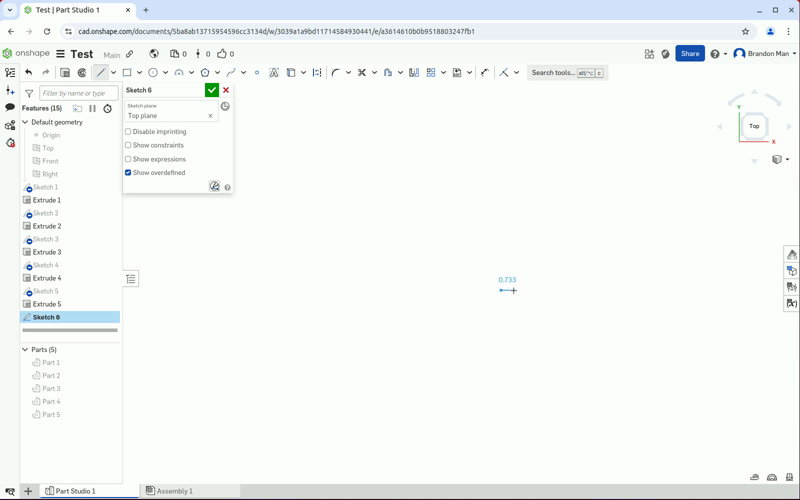
scroll(6)
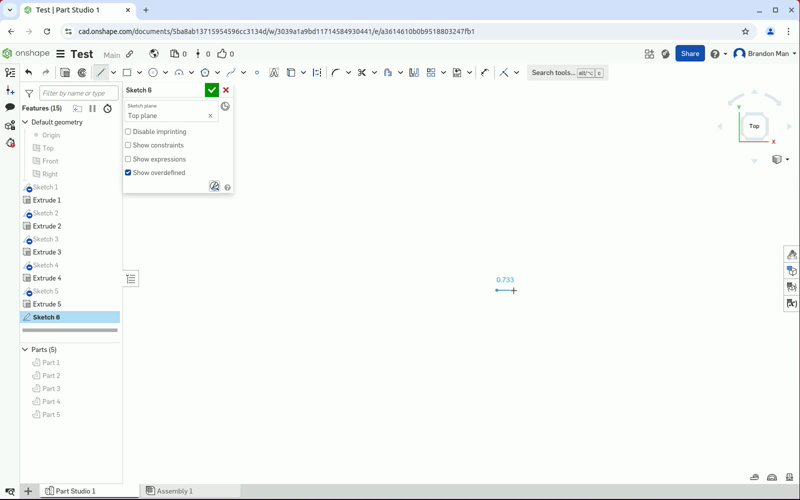
scroll(6)
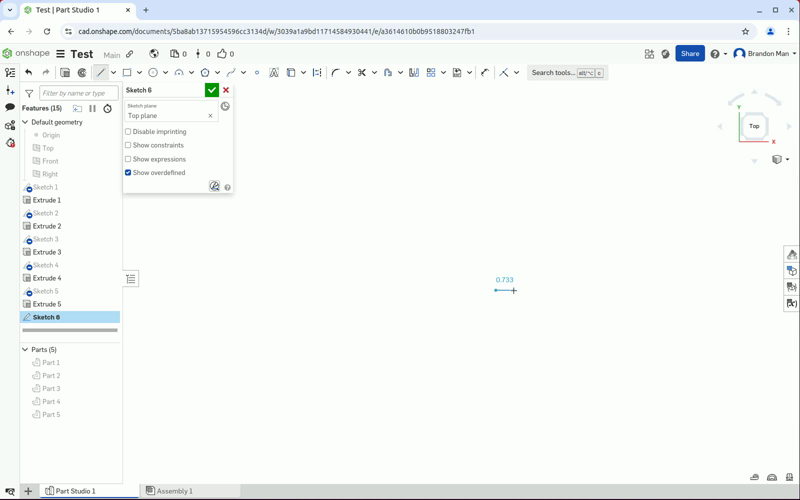
scroll(6)
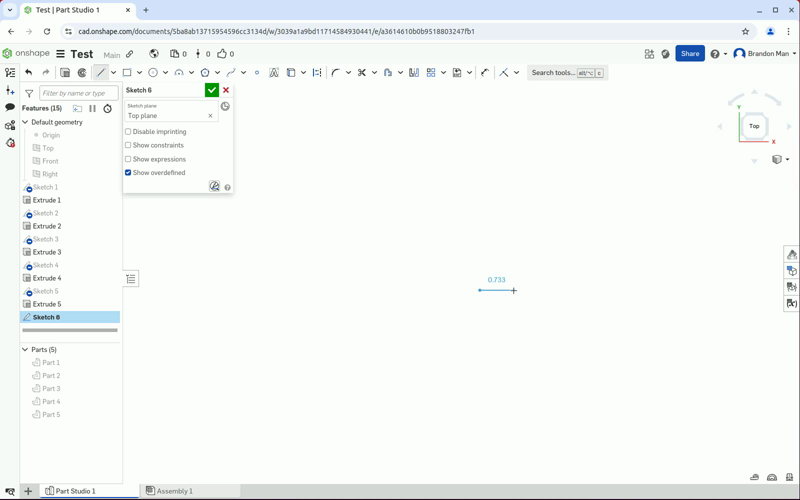
scroll(6)
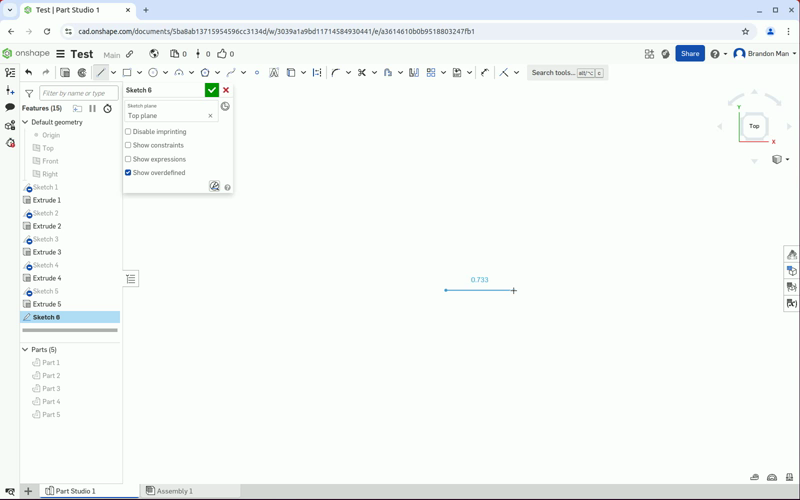
click(513, 290)
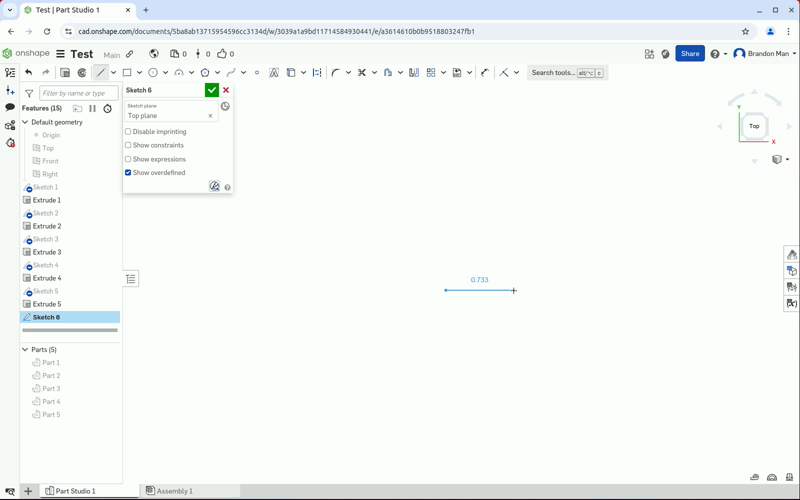
scroll(-6)
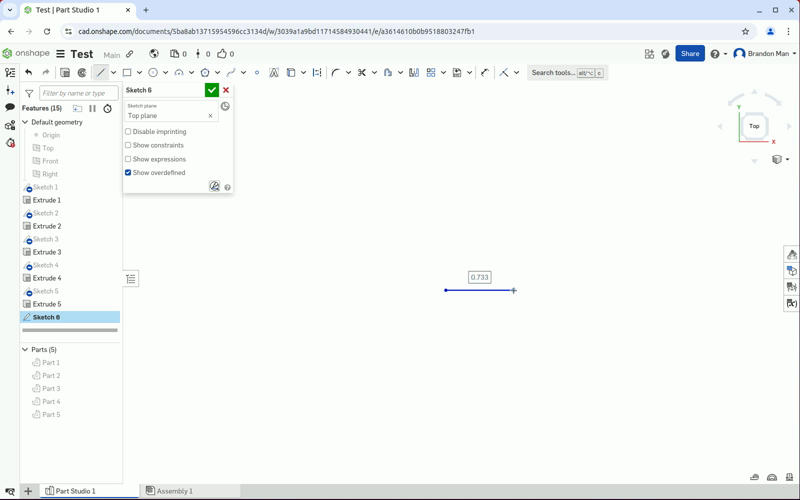
scroll(-6)
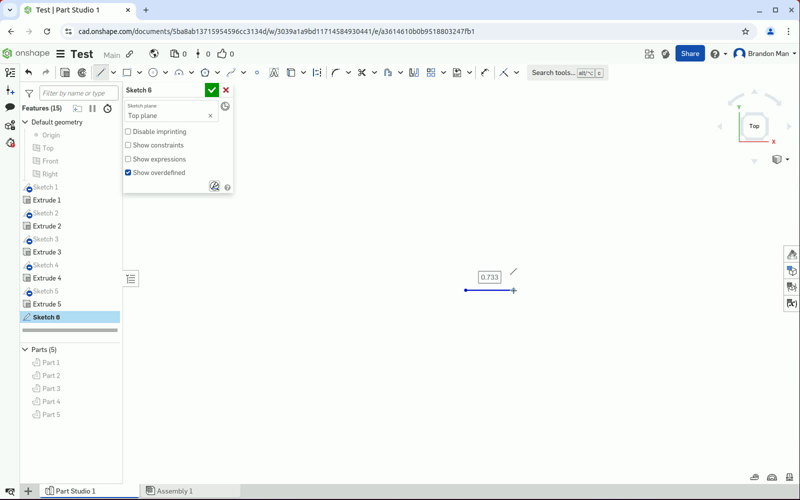
scroll(-6)
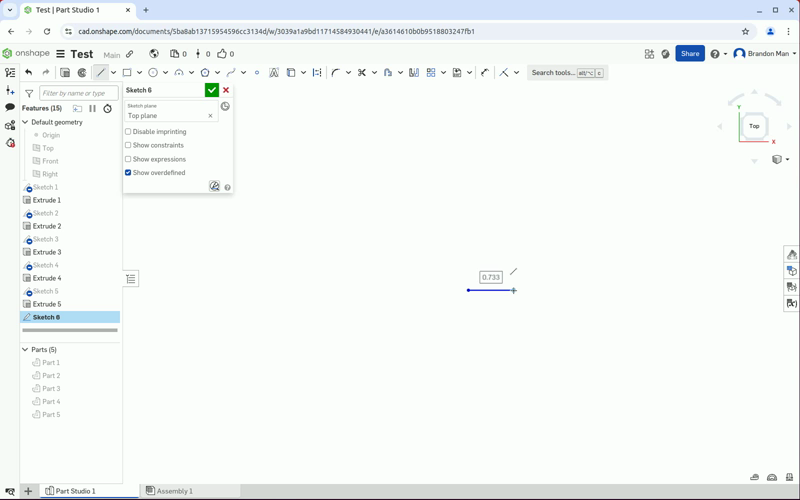
scroll(-6)
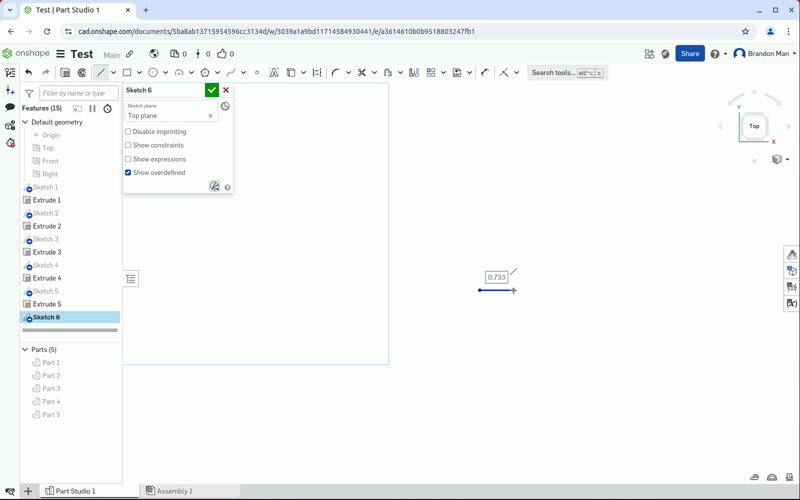
scroll(-6)
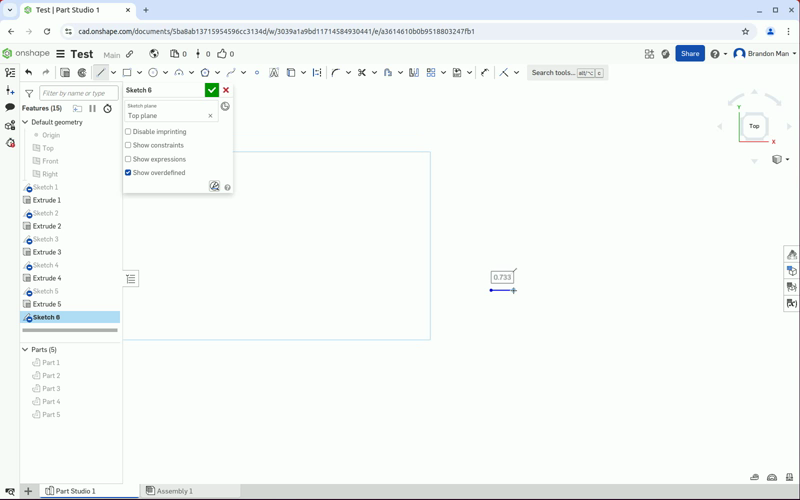
scroll(-6)
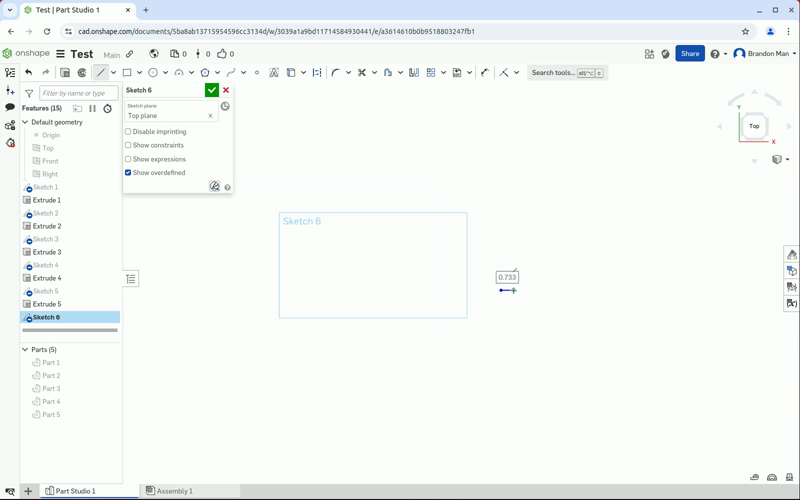
scroll(-6)
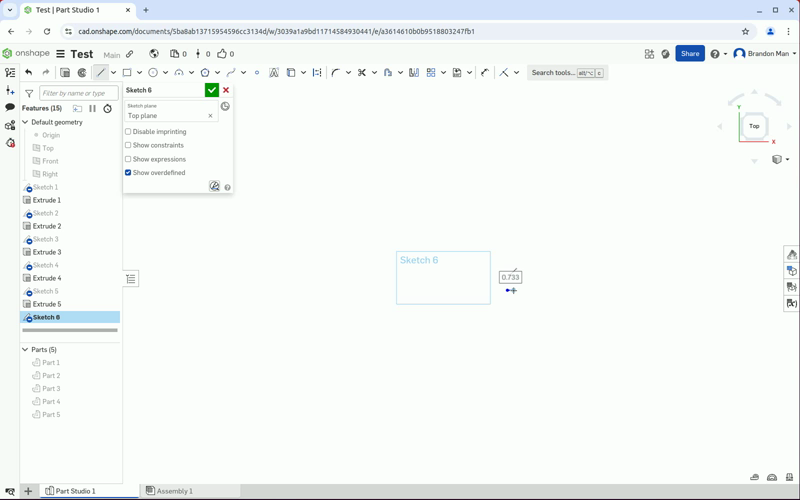
key_up(shift)
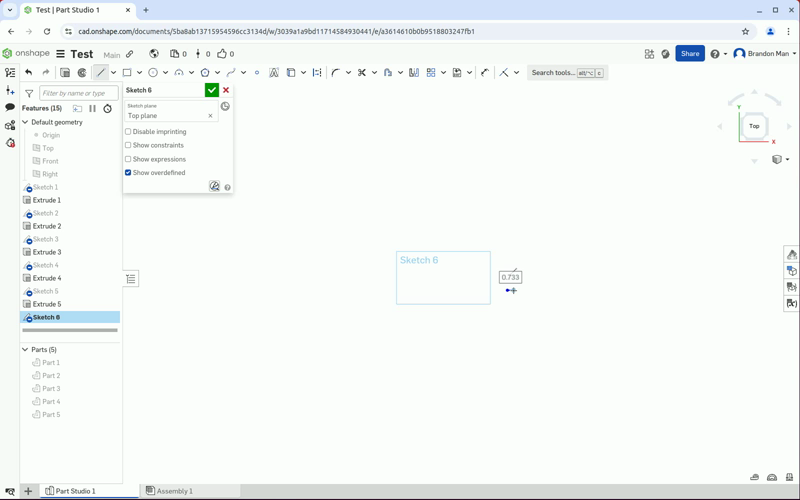
key_down(shift)
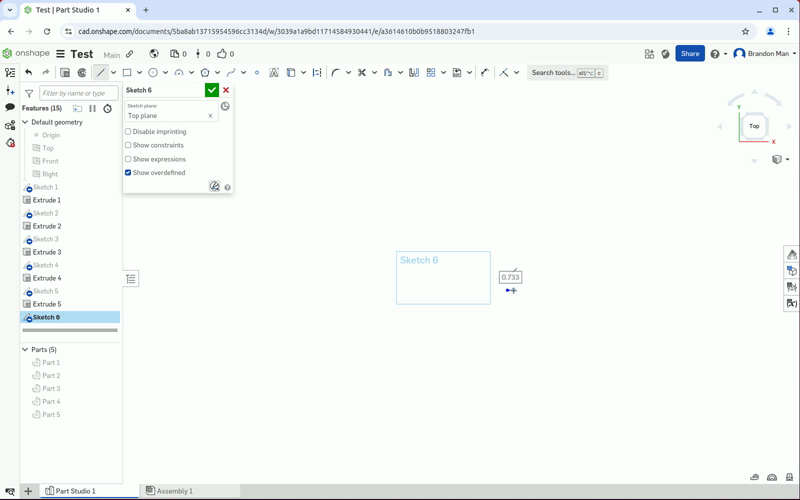
mouse_move(543, 290)
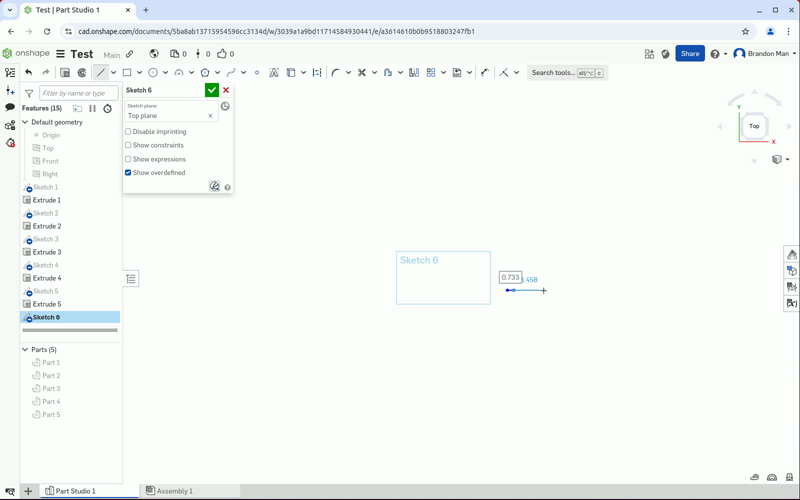
mouse_move(515, 290)
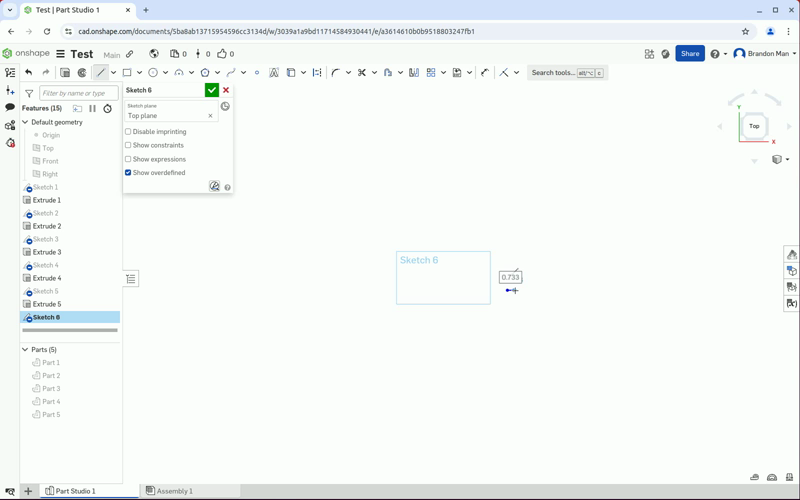
scroll(6)
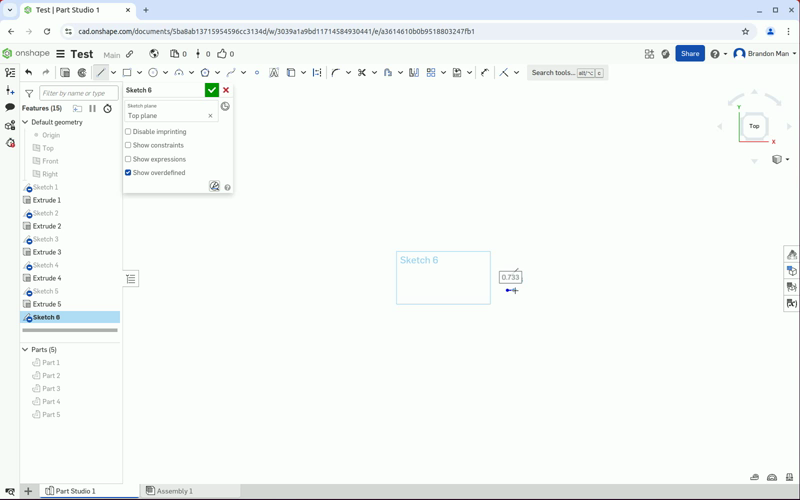
scroll(6)
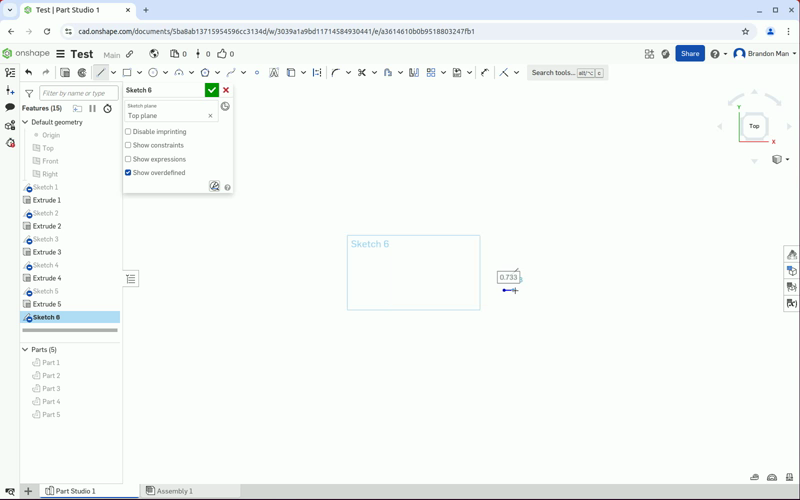
scroll(6)
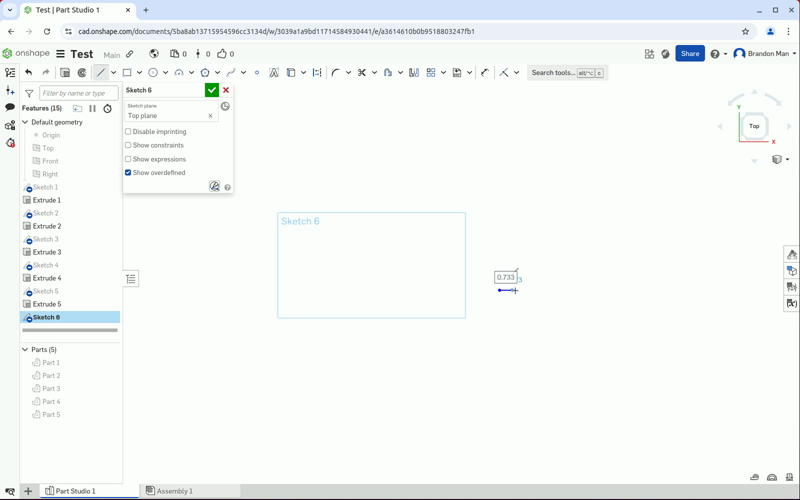
scroll(6)
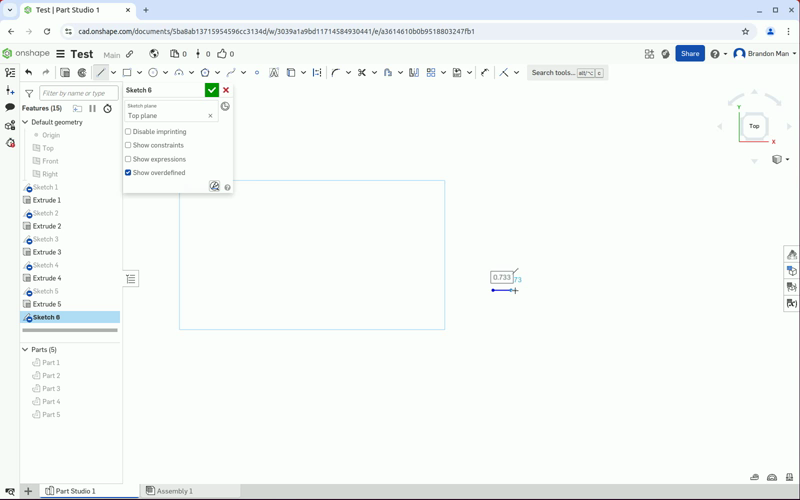
scroll(6)
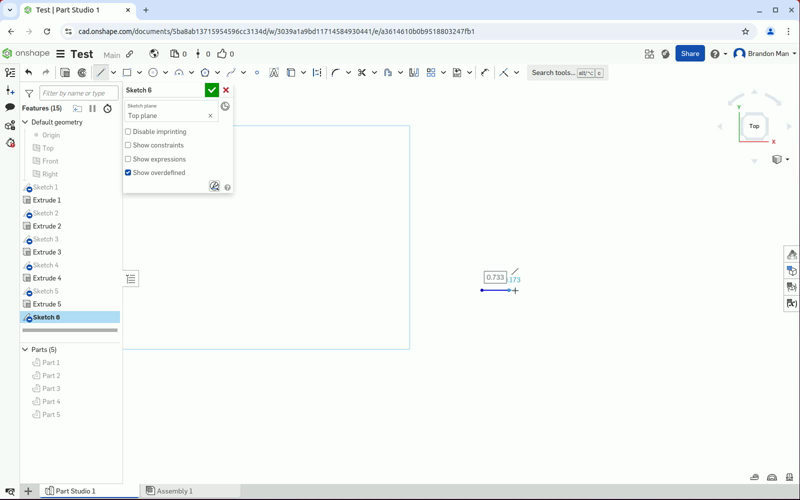
scroll(6)
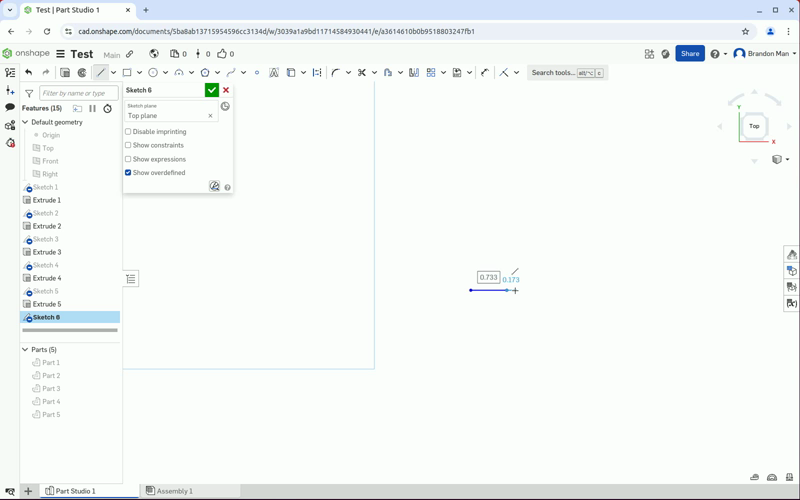
scroll(6)
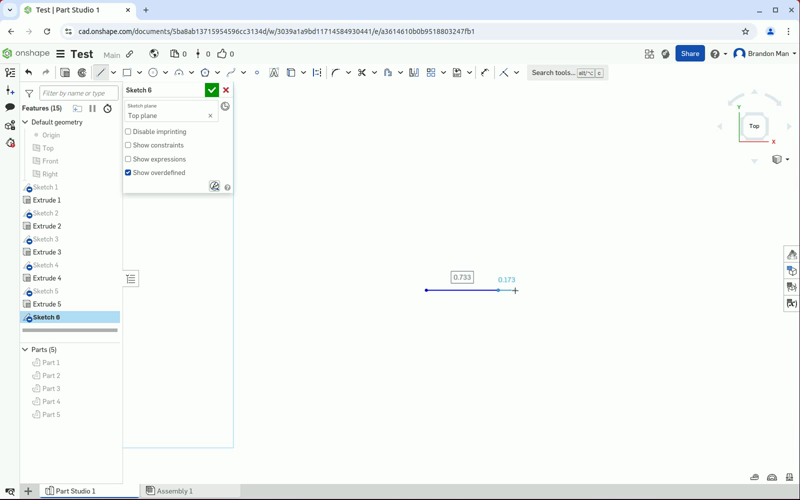
click(515, 290)
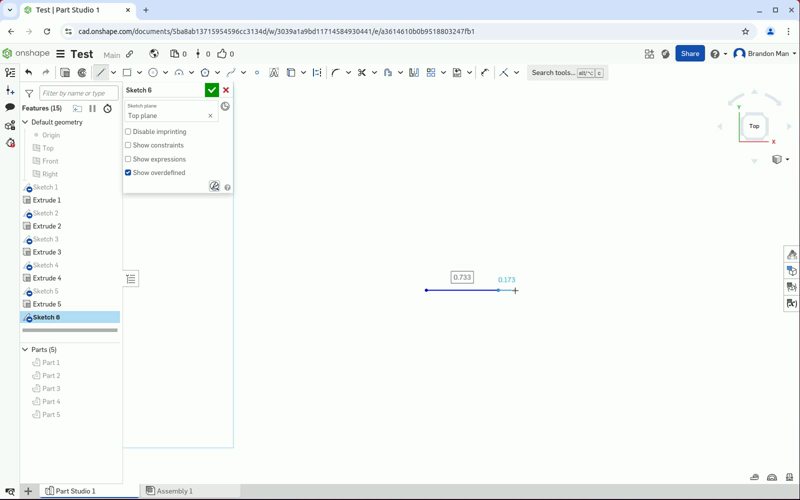
scroll(-6)
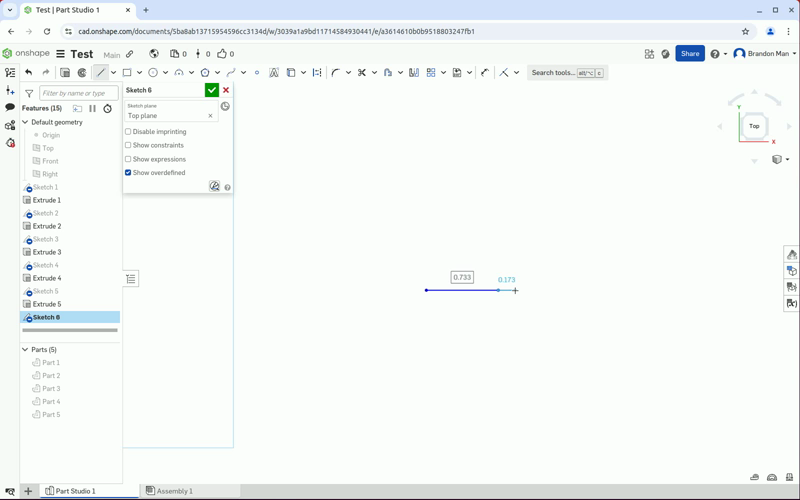
scroll(-6)
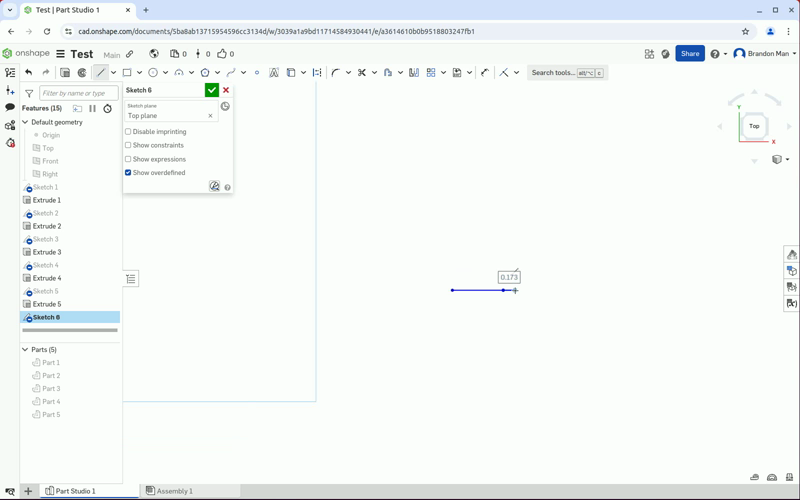
scroll(-6)
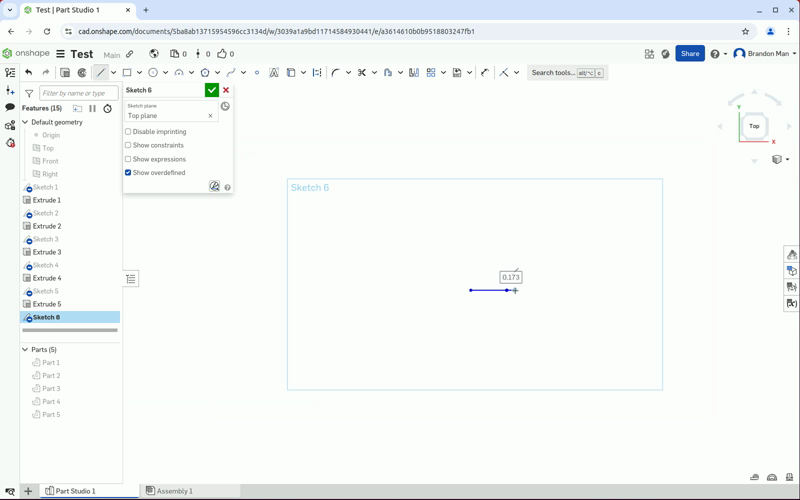
scroll(-6)
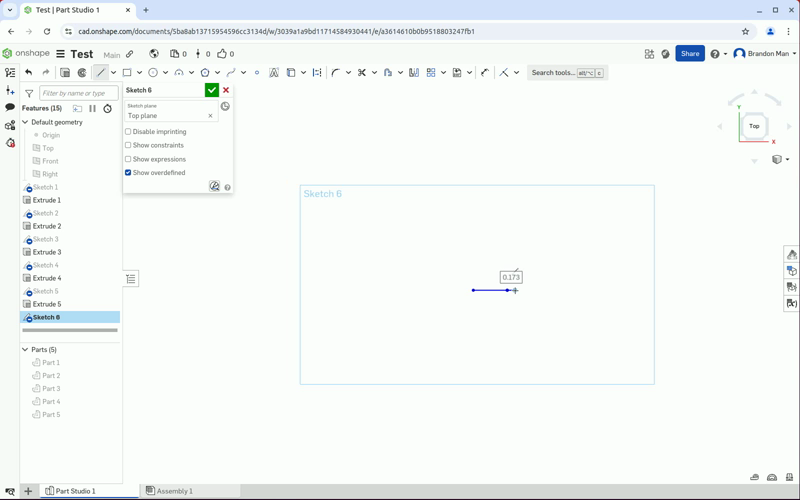
scroll(-6)
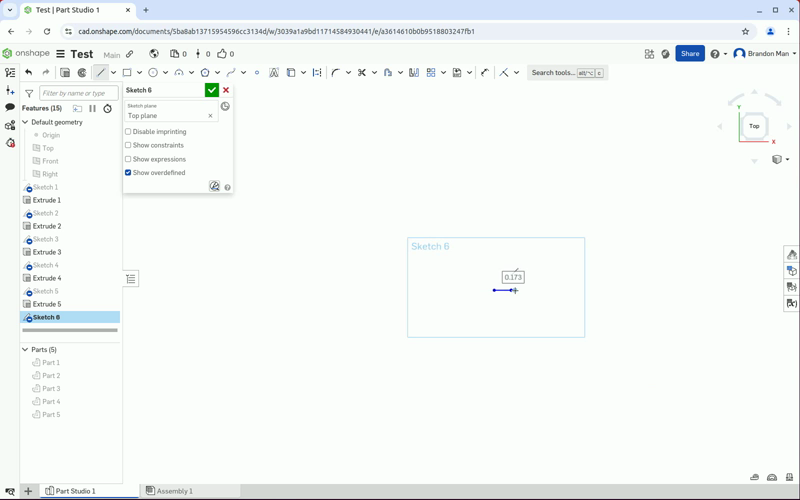
scroll(-6)
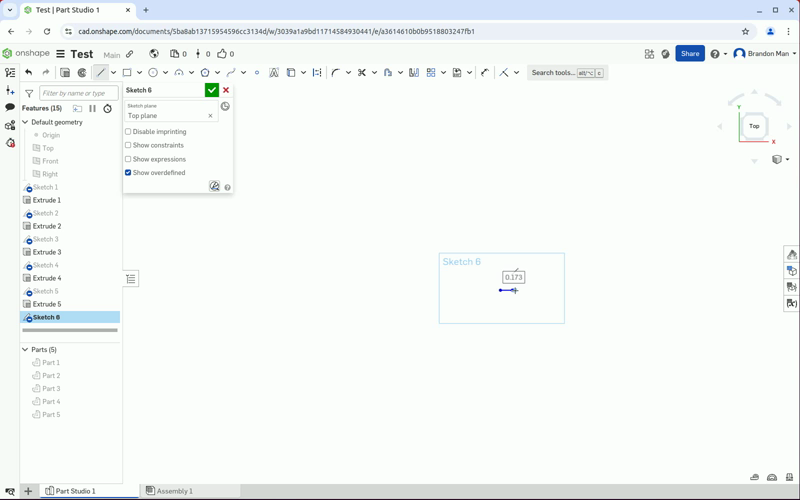
scroll(-6)
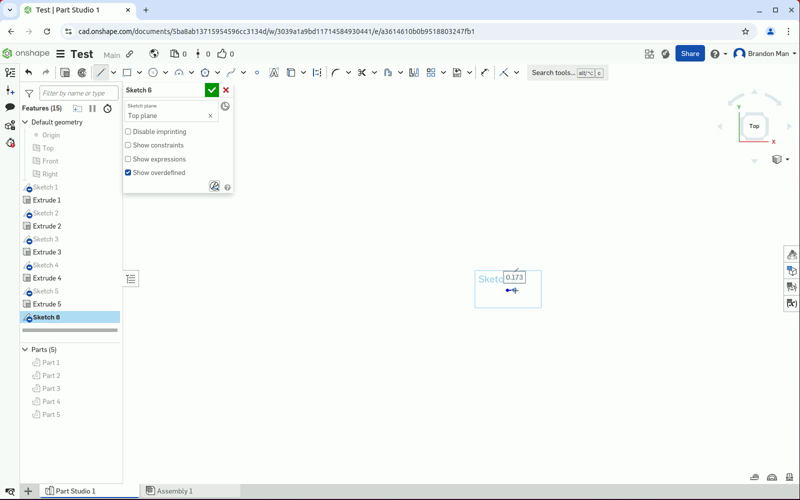
key_up(shift)
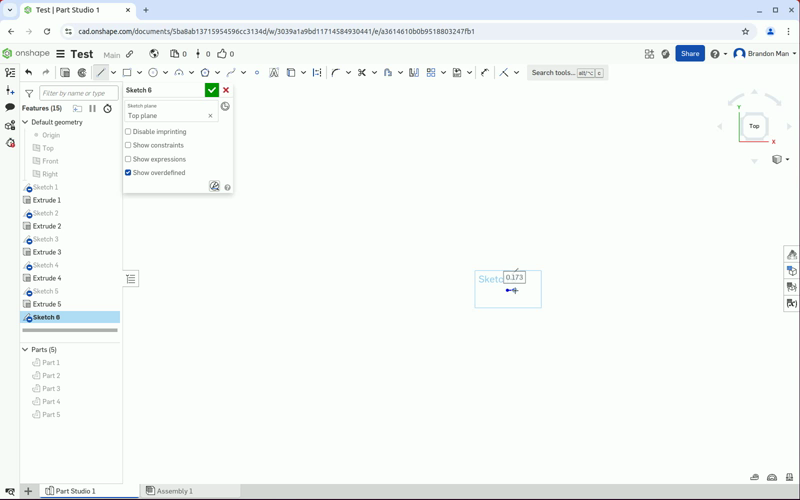
key_down(shift)
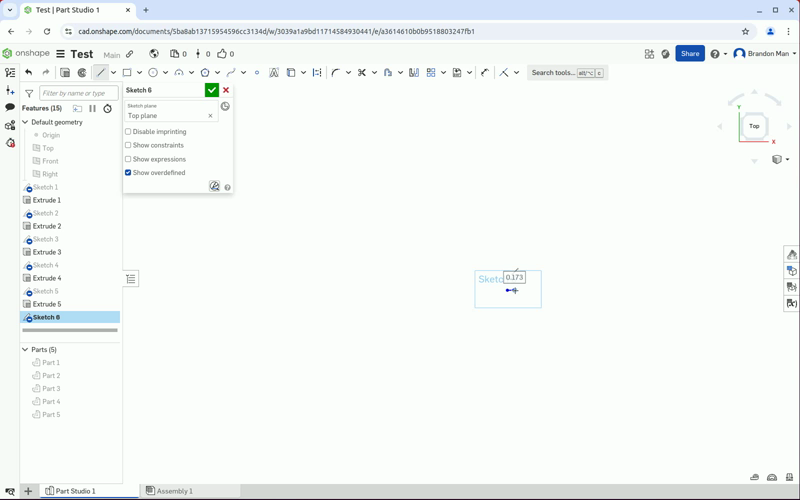
mouse_move(545, 290)
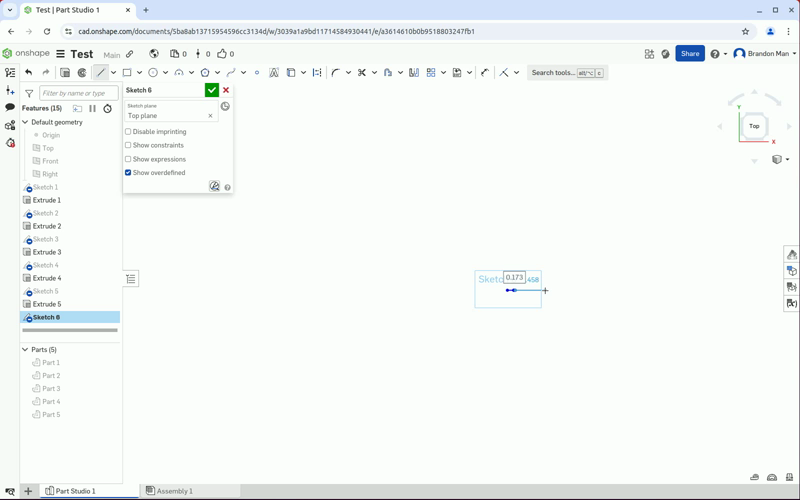
mouse_move(515, 274)
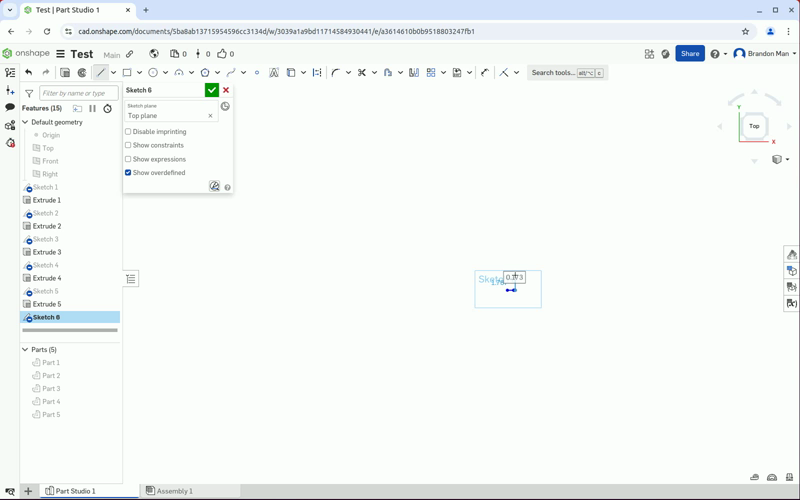
click(515, 274)
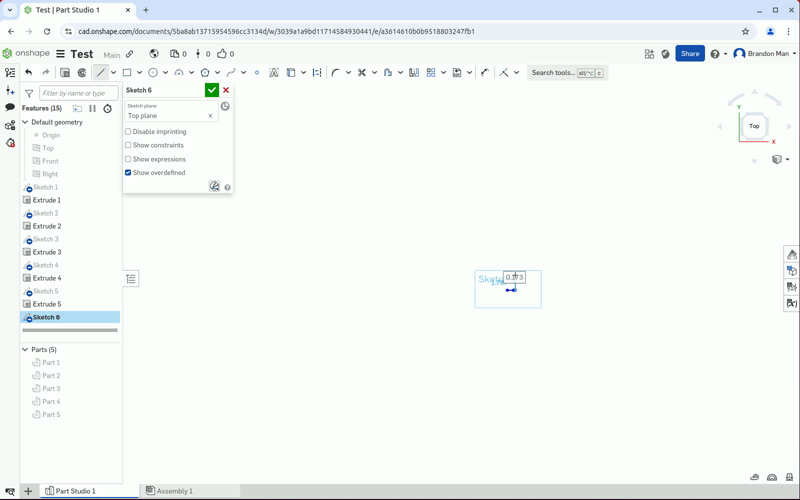
key_up(shift)
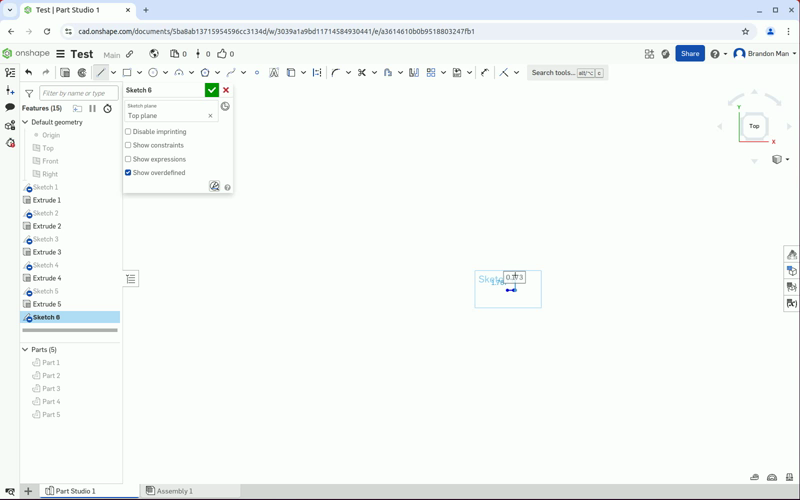
key_down(shift)
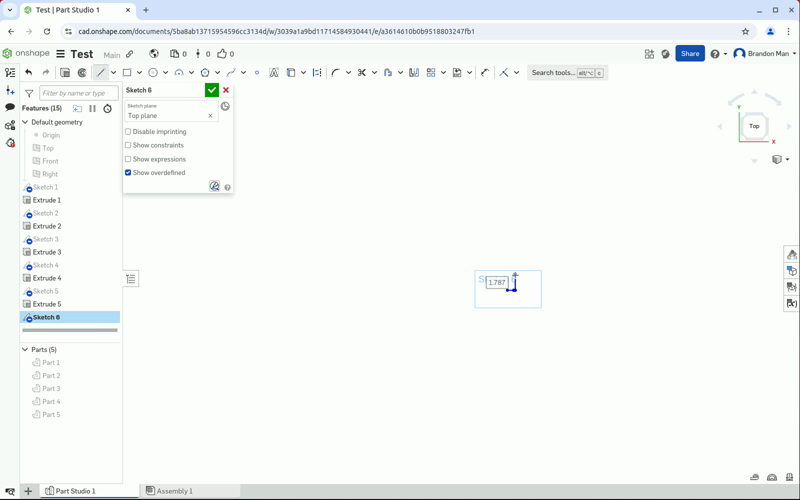
mouse_move(545, 274)
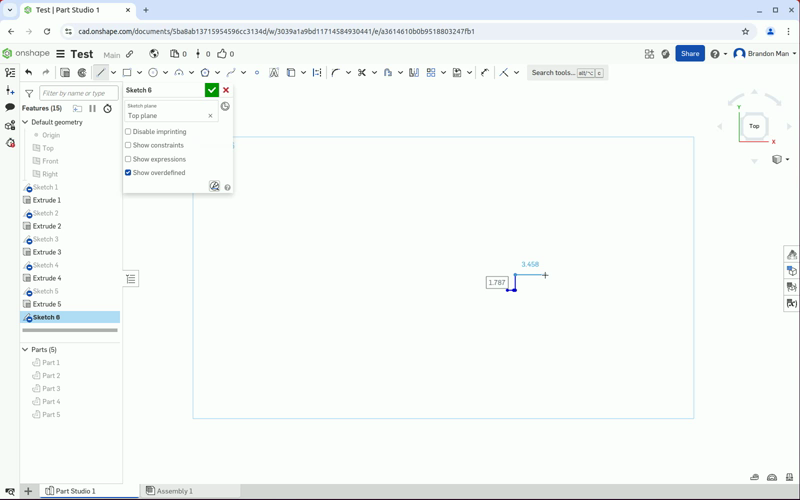
mouse_move(513, 274)
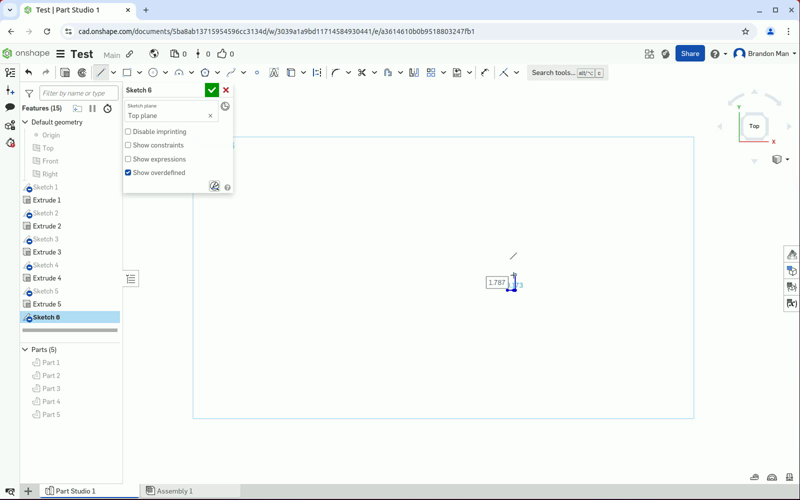
scroll(6)
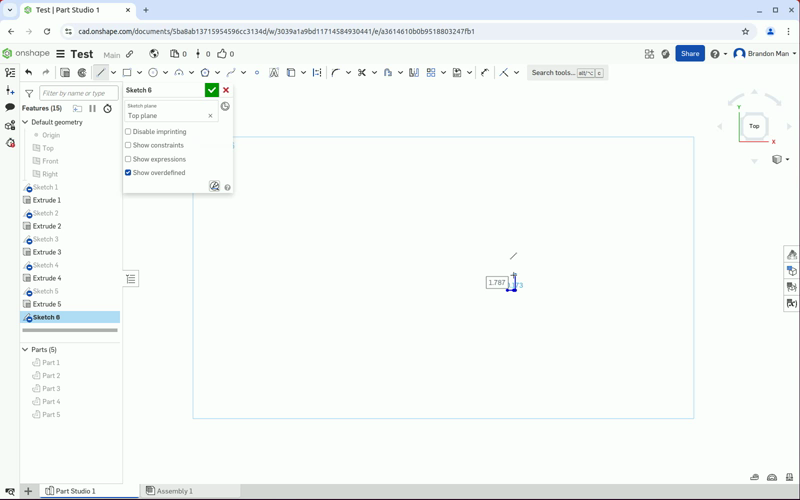
scroll(6)
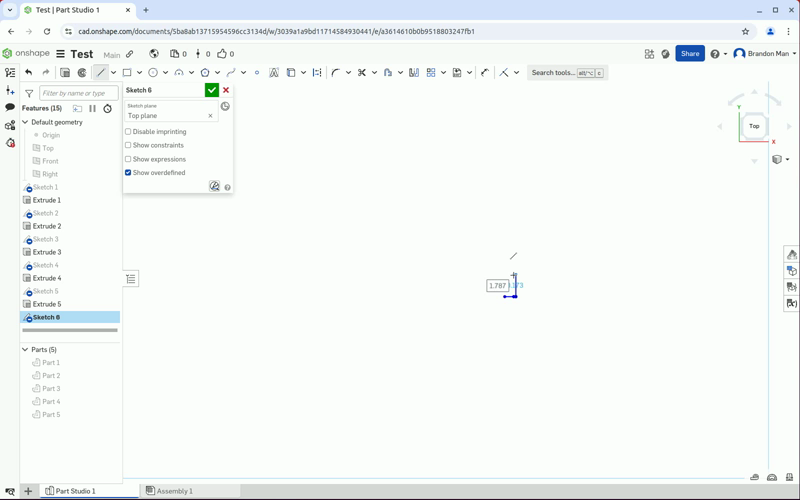
scroll(6)
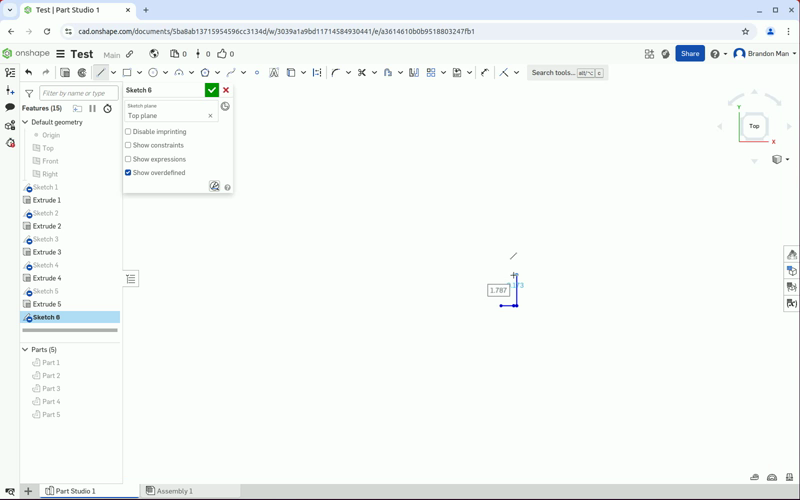
scroll(6)
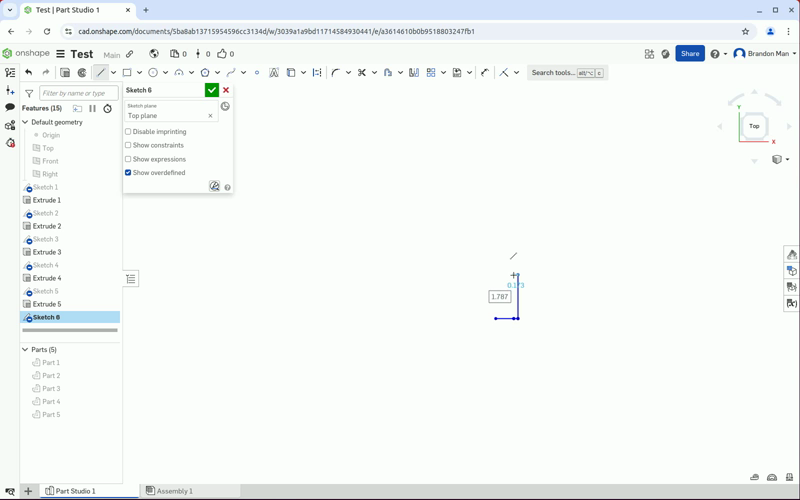
scroll(6)
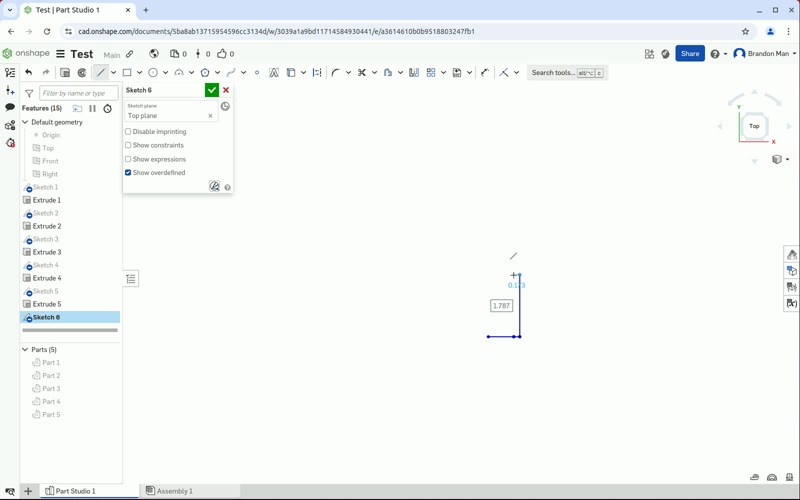
scroll(6)
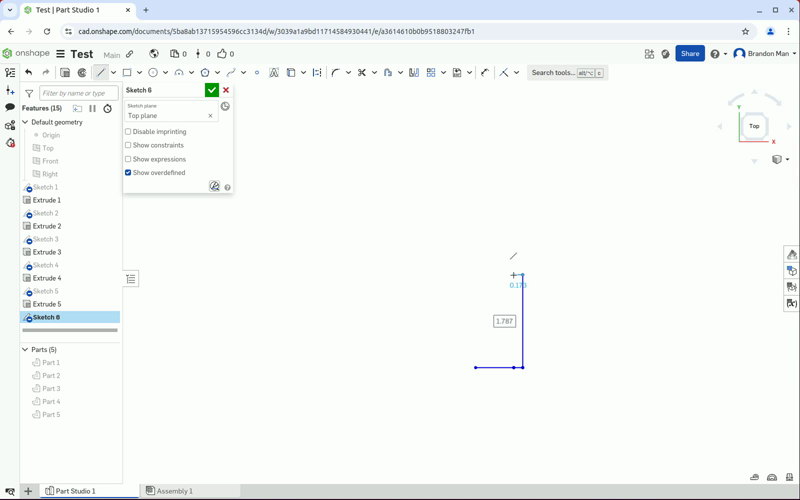
scroll(6)
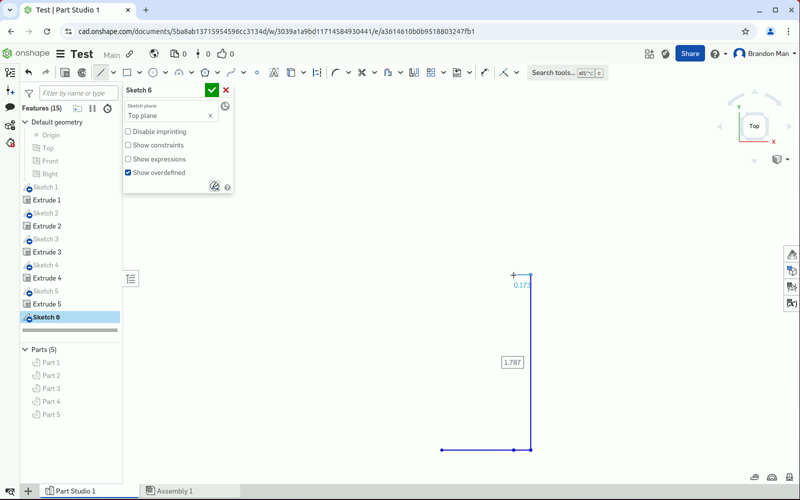
click(513, 274)
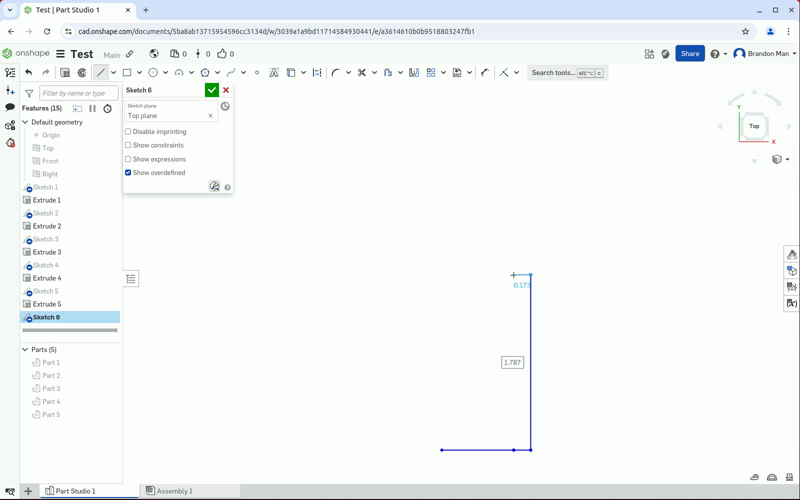
scroll(-6)
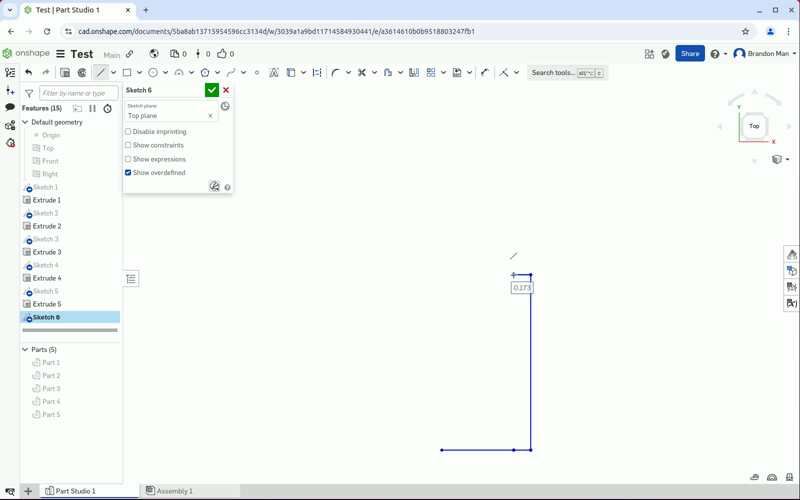
scroll(-6)
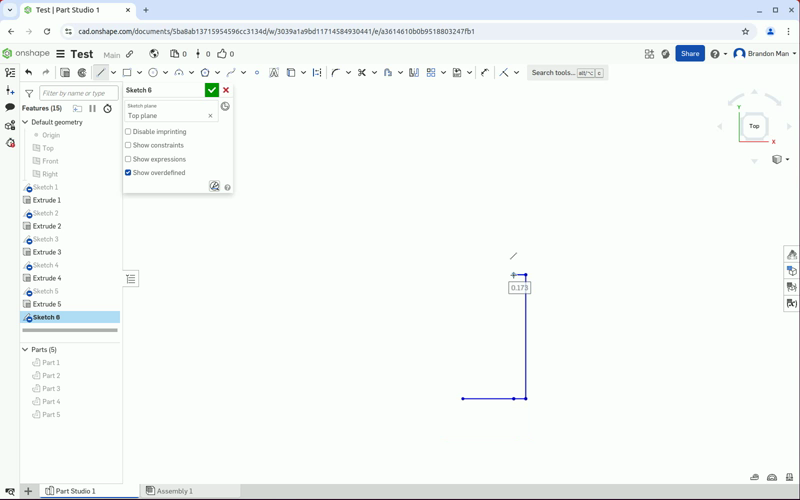
scroll(-6)
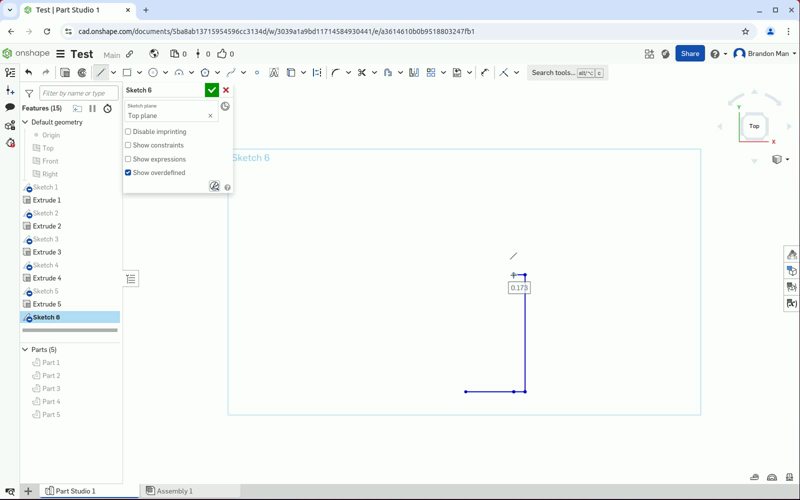
scroll(-6)
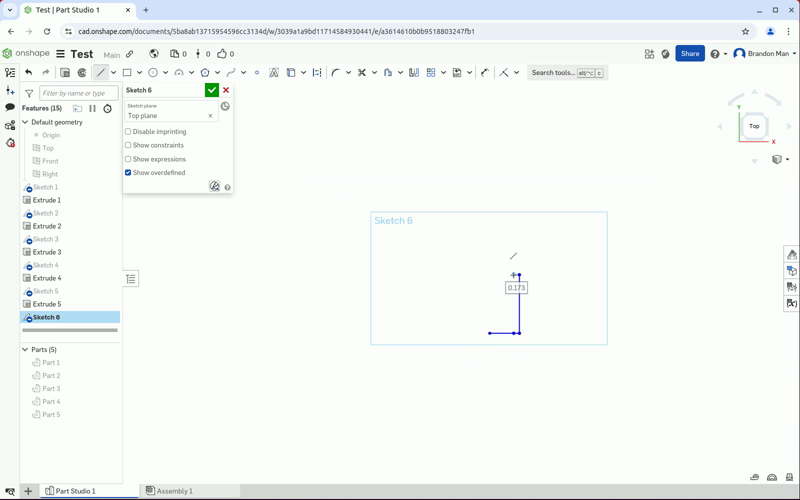
scroll(-6)
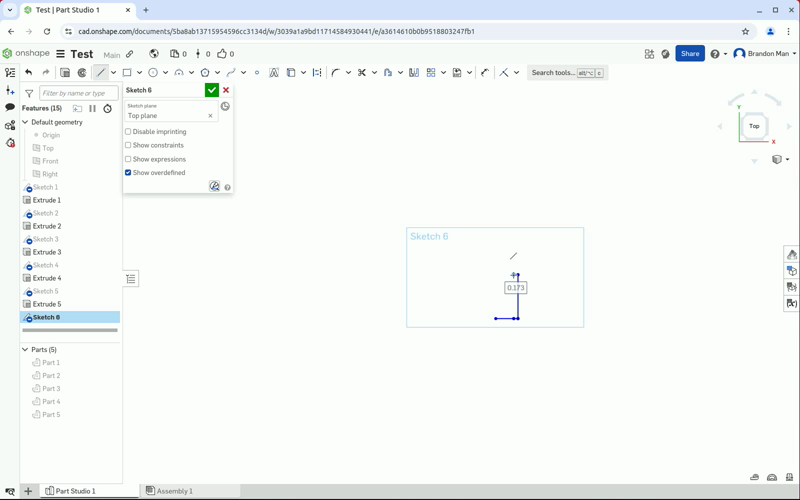
scroll(-6)
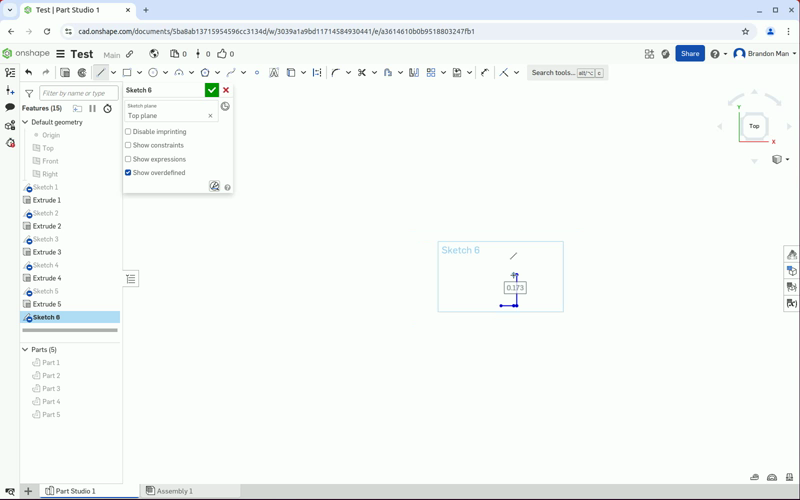
scroll(-6)
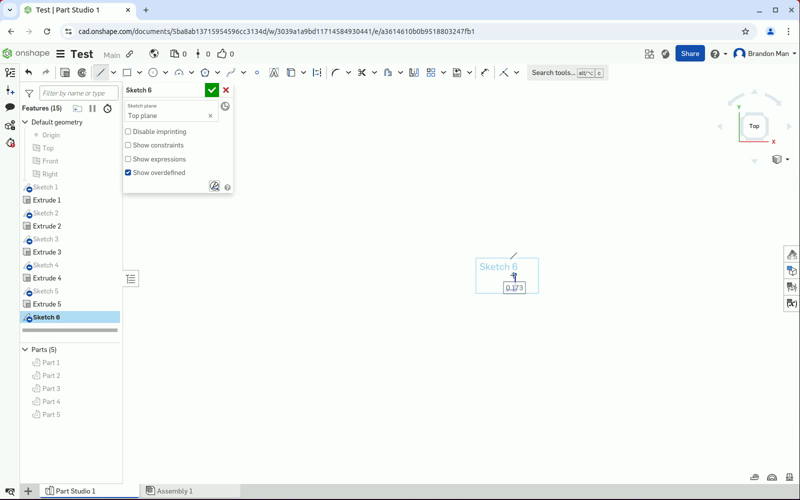
key_up(shift)
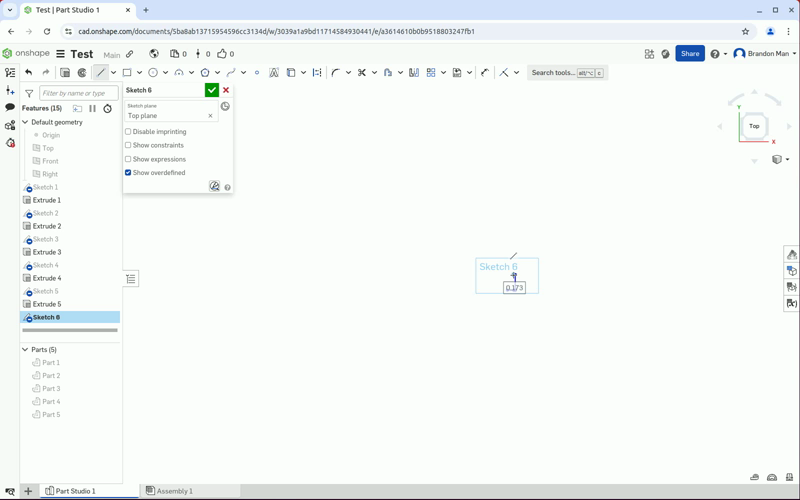
key_down(shift)
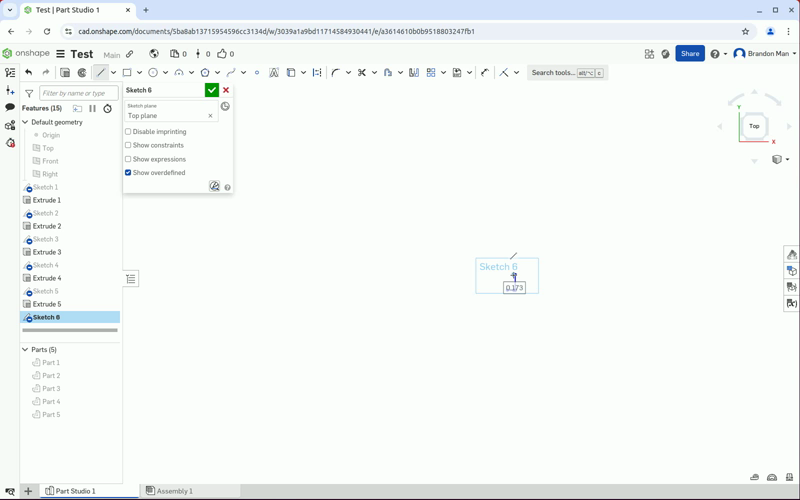
mouse_move(543, 274)
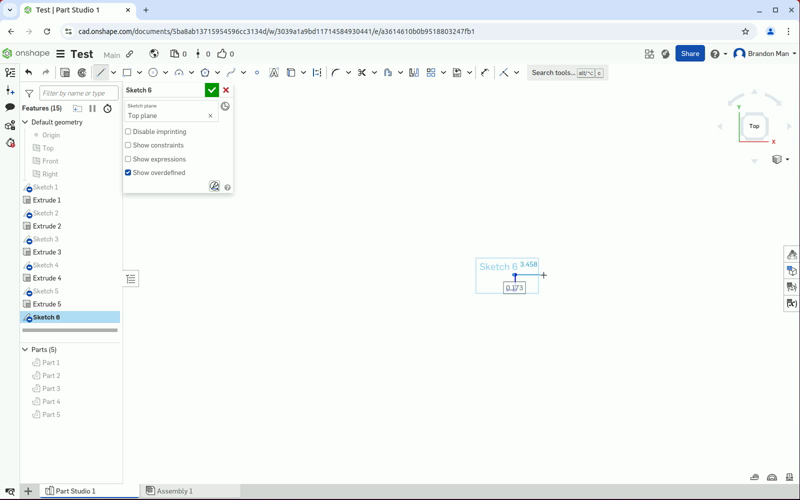
mouse_move(507, 274)
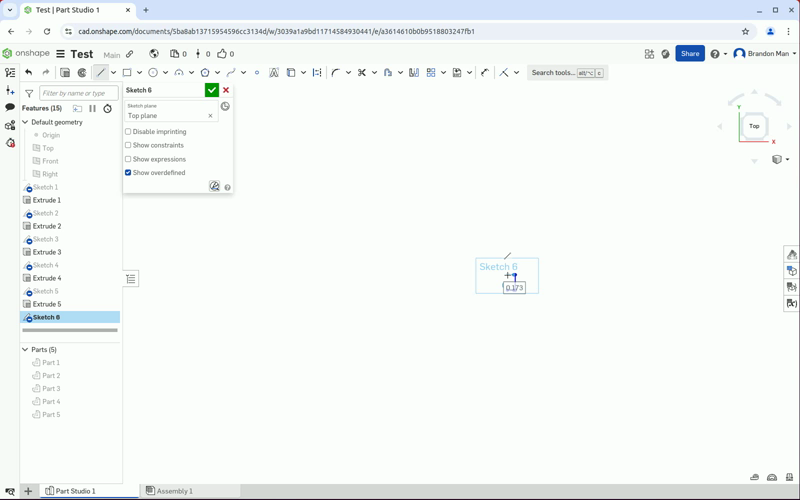
scroll(6)
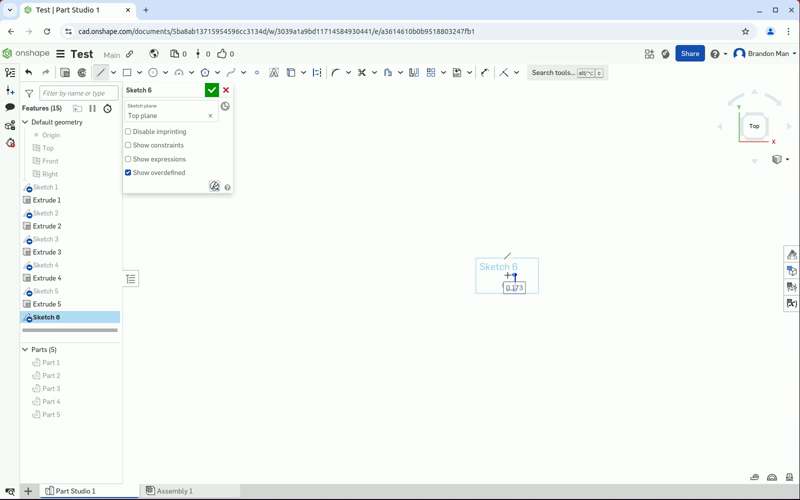
scroll(6)
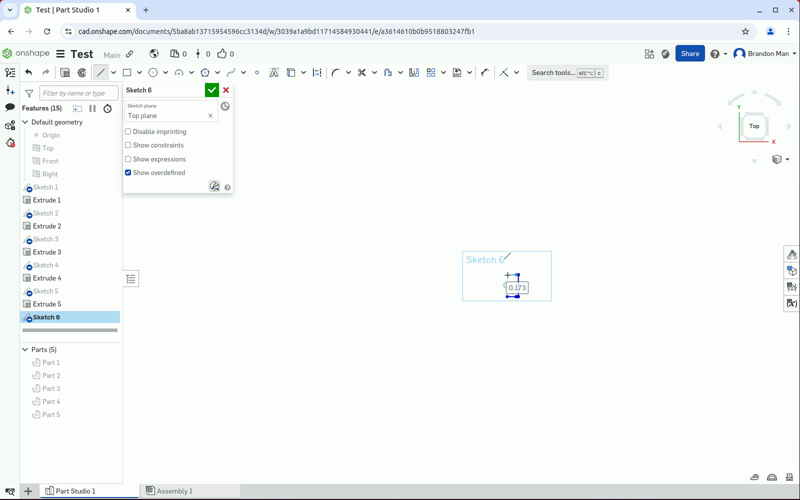
scroll(6)
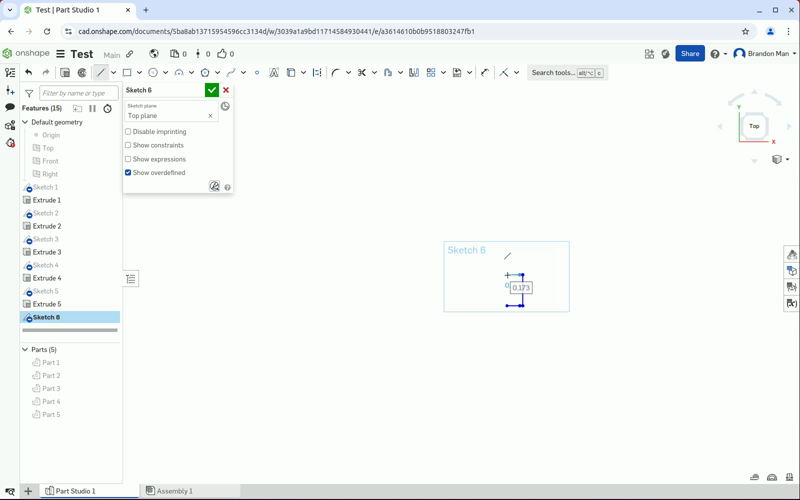
scroll(6)
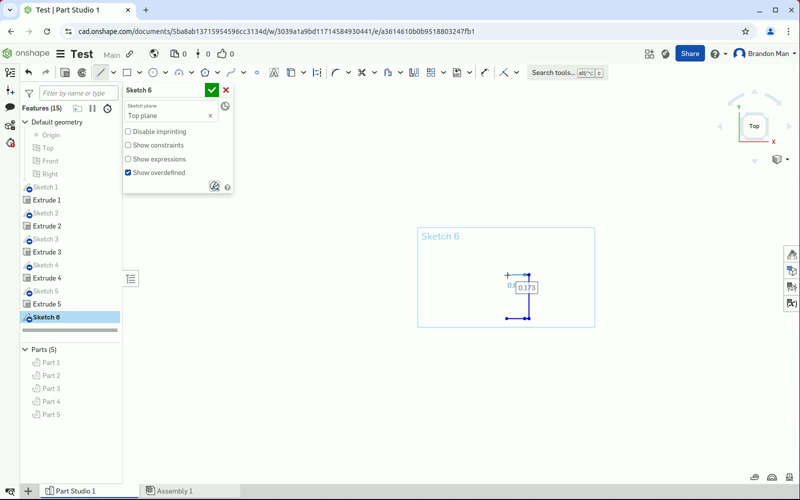
scroll(6)
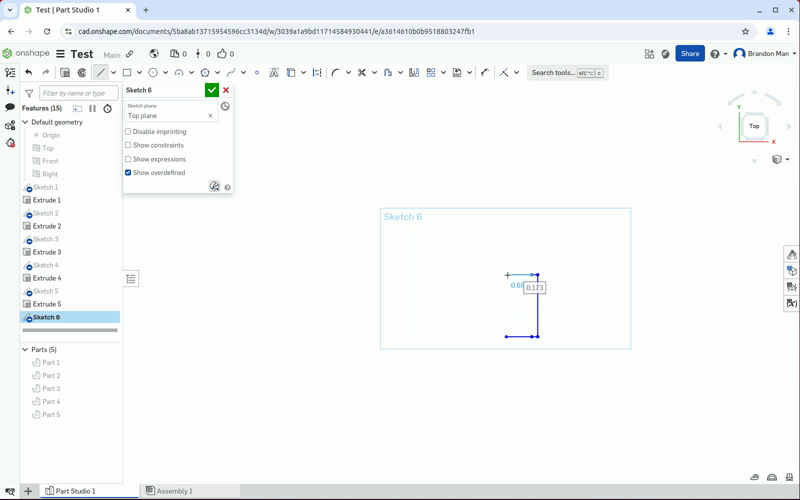
scroll(6)
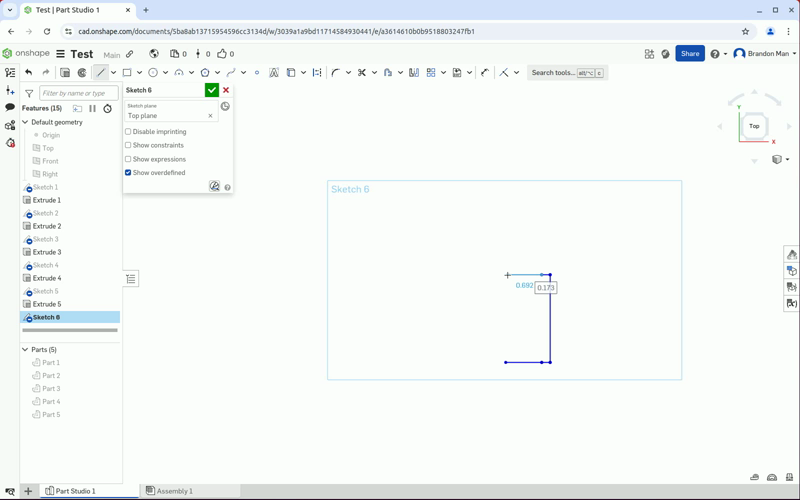
scroll(6)
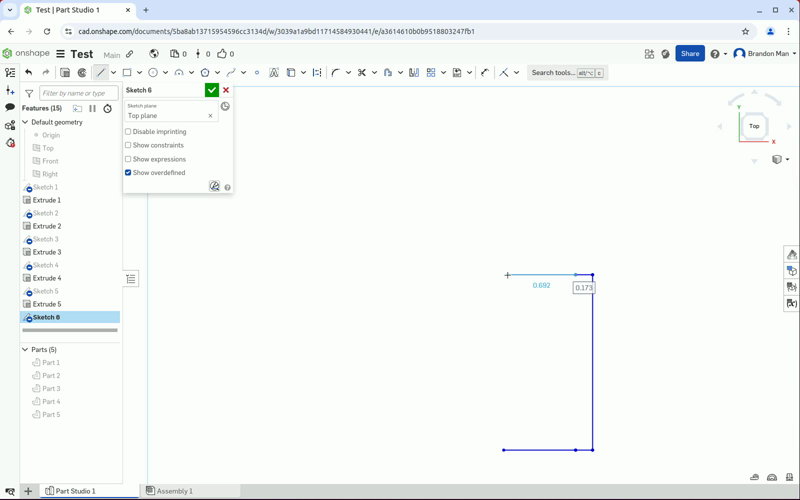
click(507, 274)
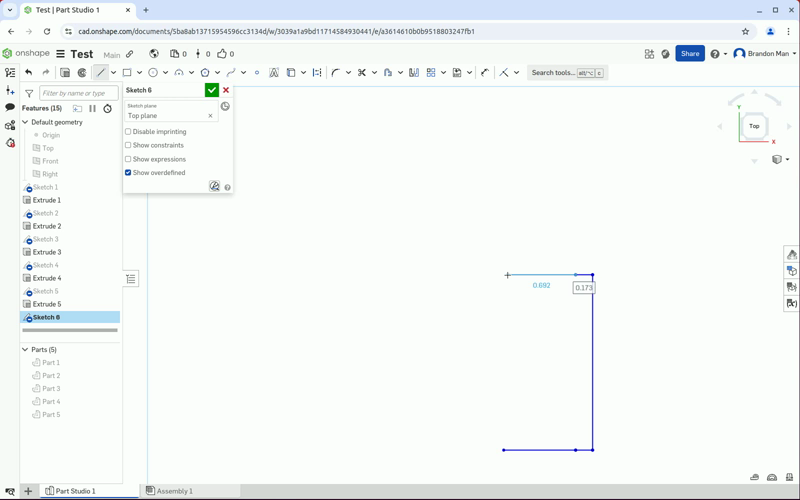
scroll(-6)
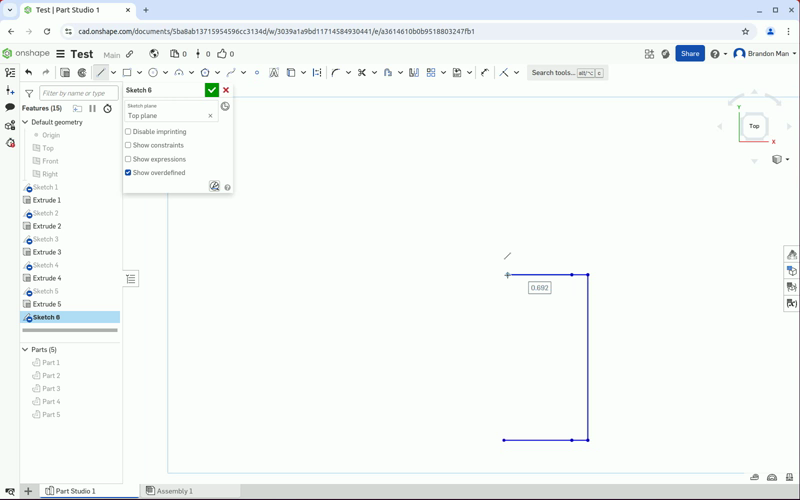
scroll(-6)
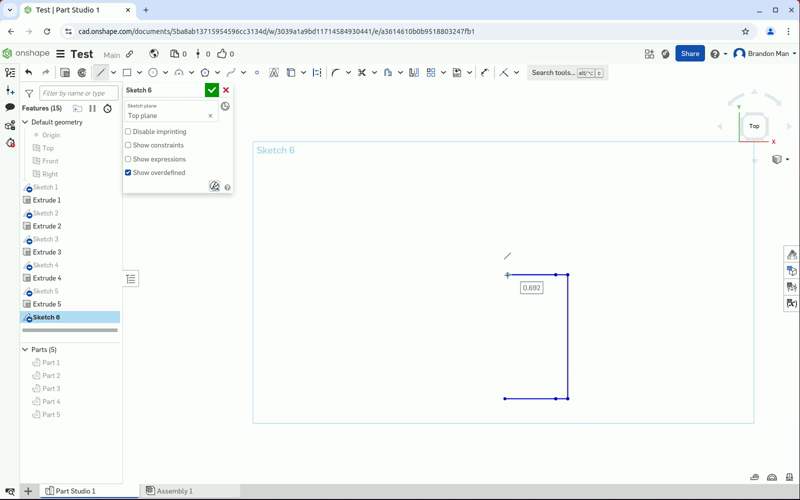
scroll(-6)
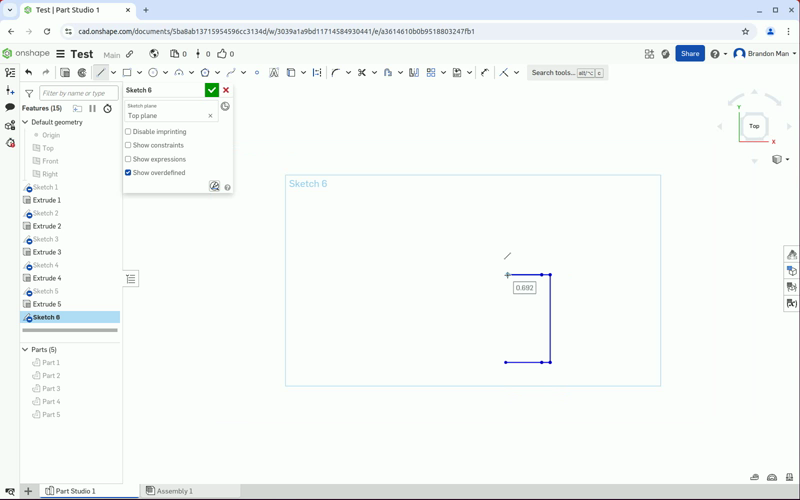
scroll(-6)
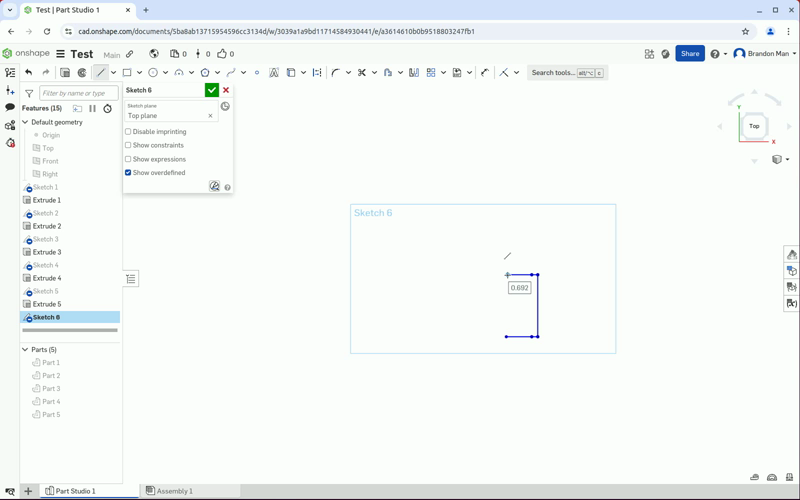
scroll(-6)
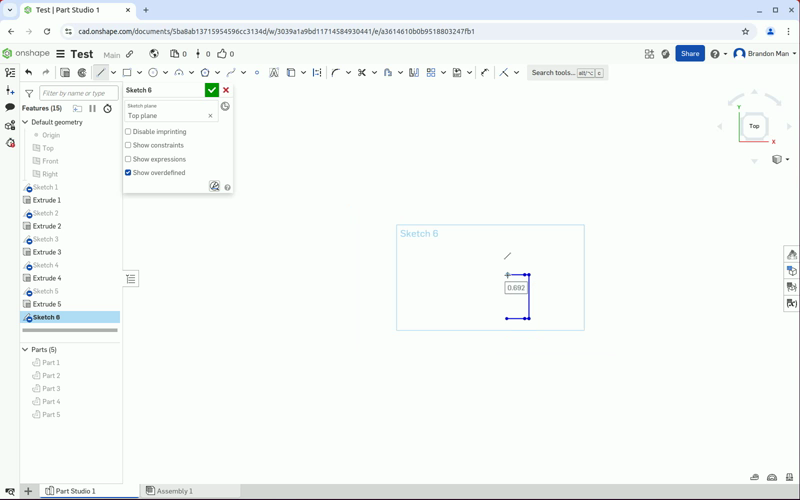
scroll(-6)
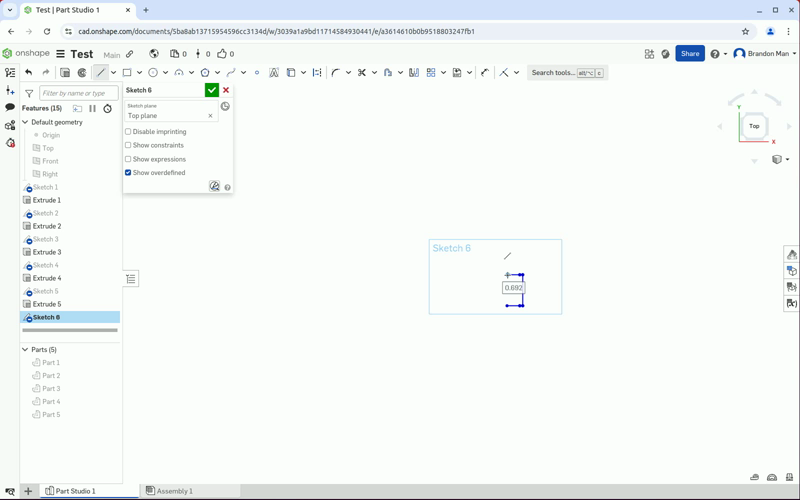
scroll(-6)
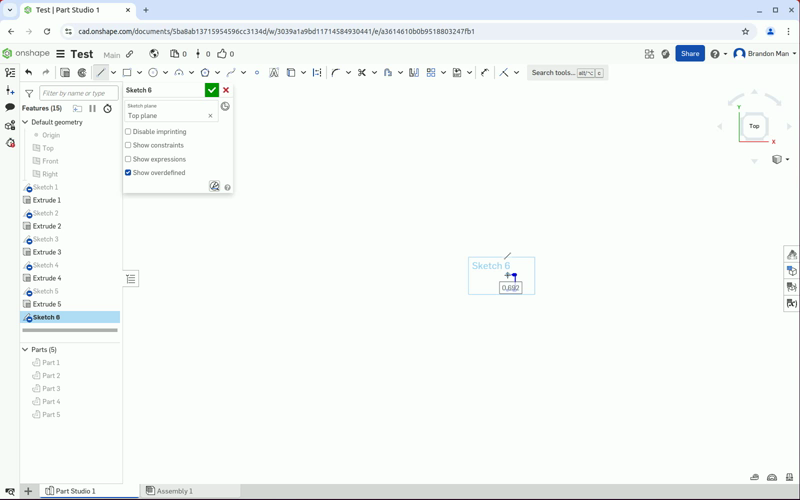
key_up(shift)
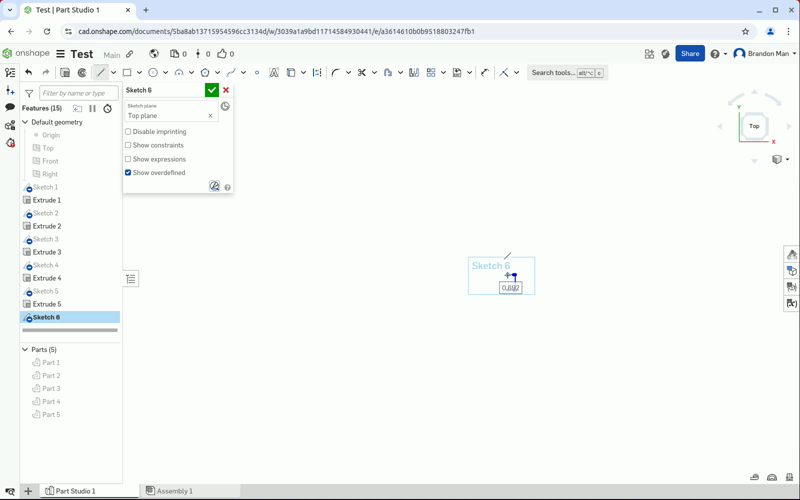
mouse_move(537, 274)
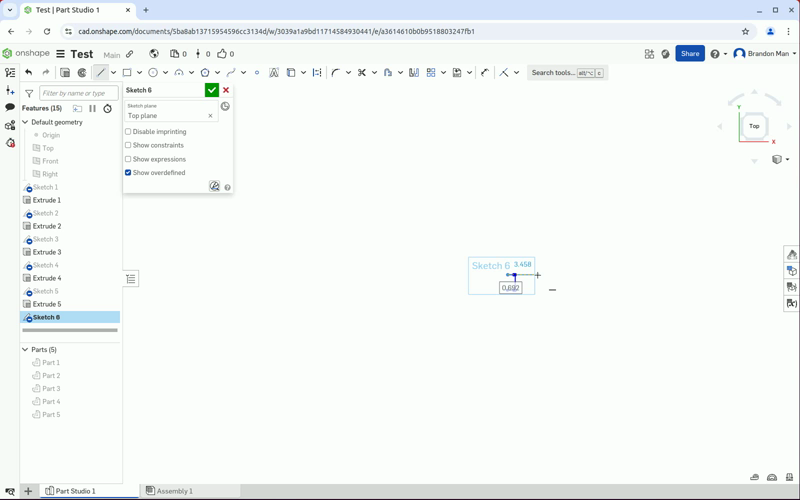
key_down(shift)
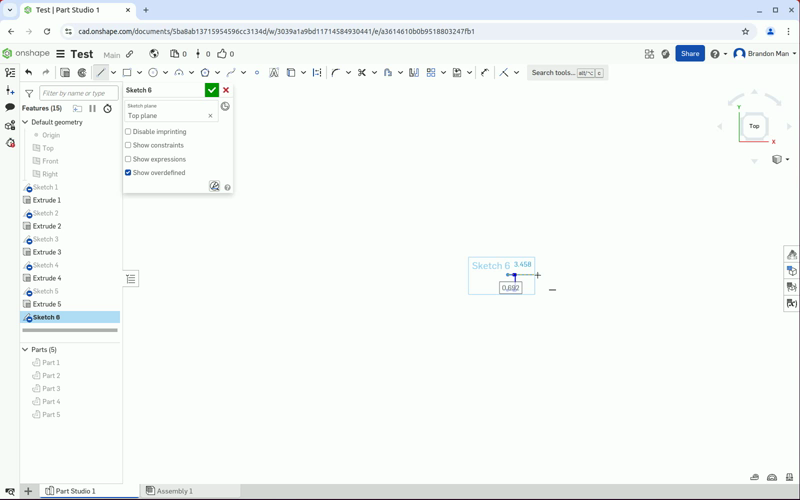
mouse_move(507, 290)
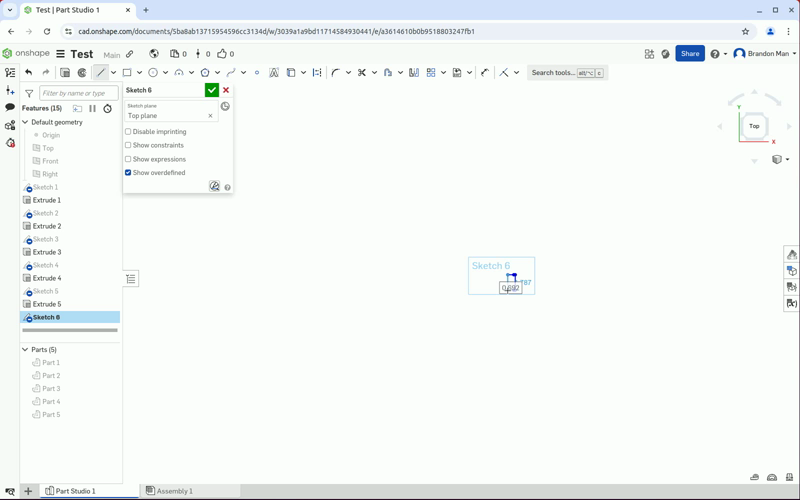
key_up(shift)
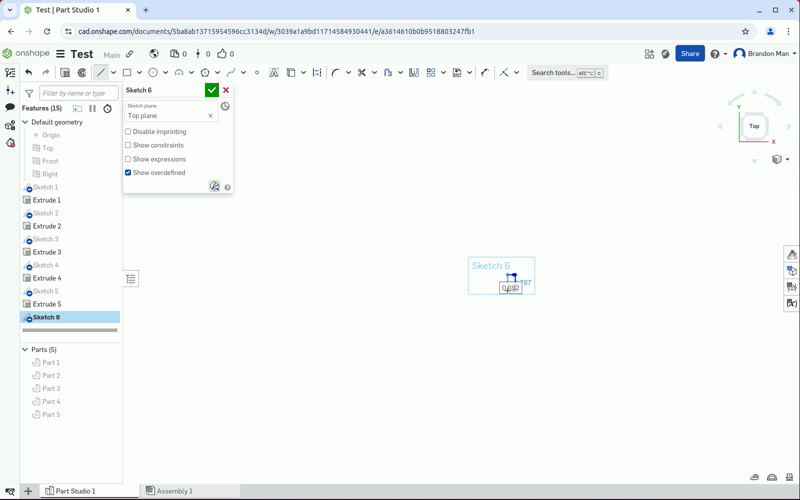
click(507, 290)
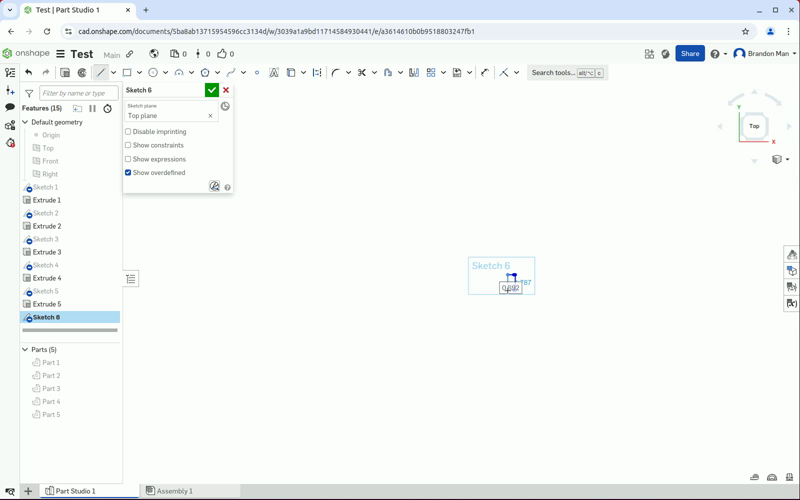
key(esc)
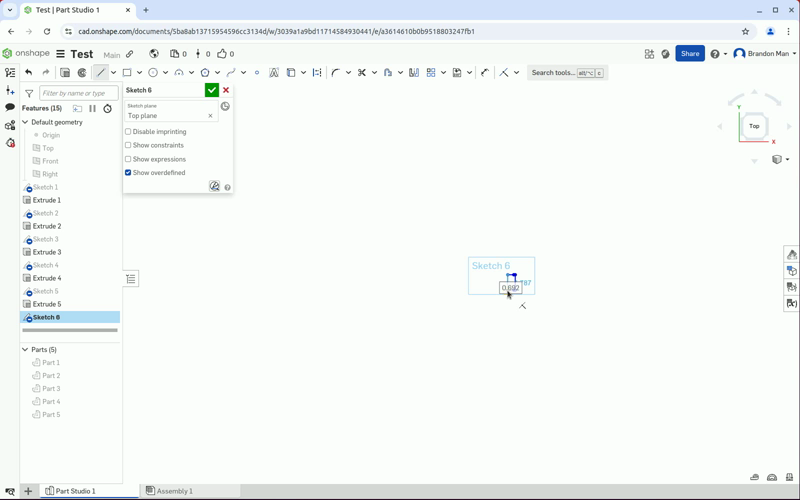
mouse_move(510, 286)
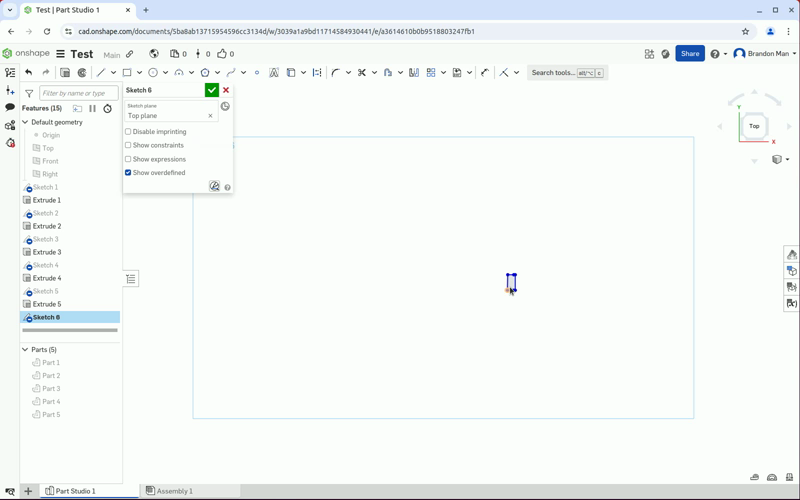
scroll(6)
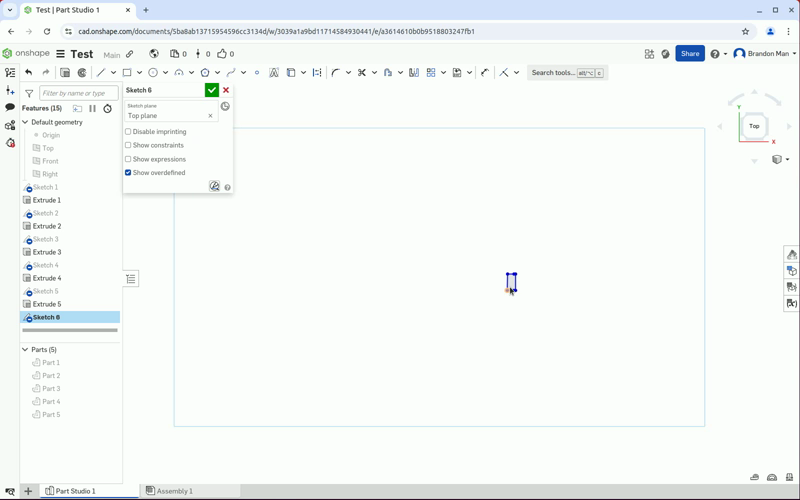
scroll(6)
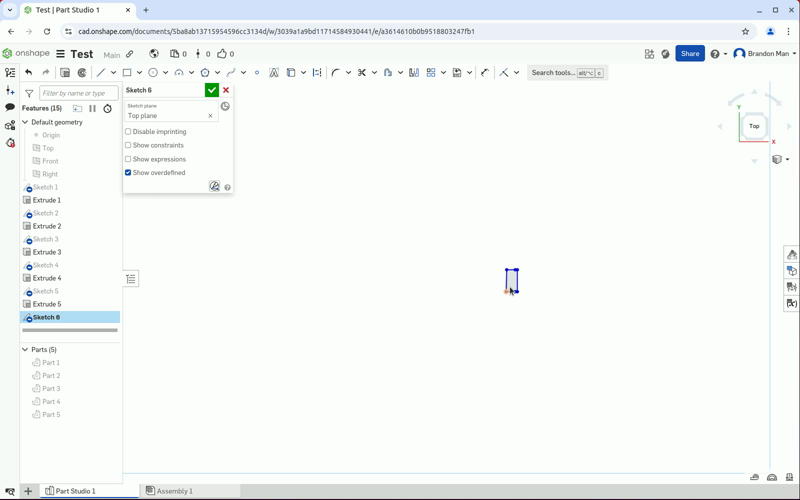
scroll(6)
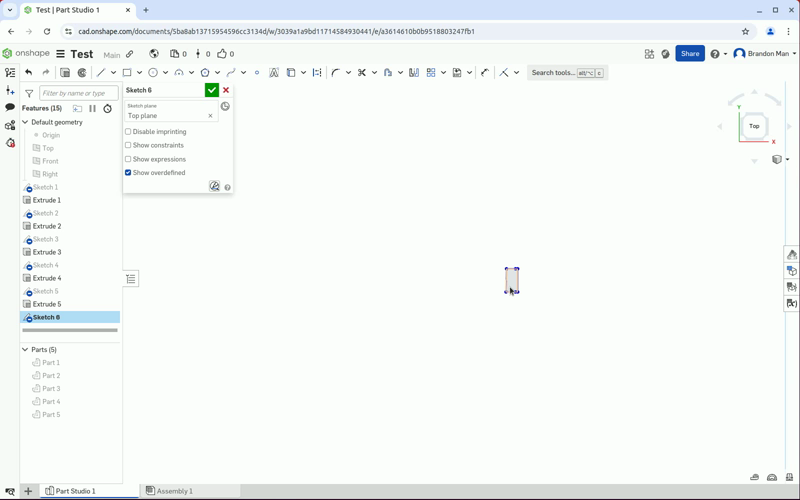
scroll(6)
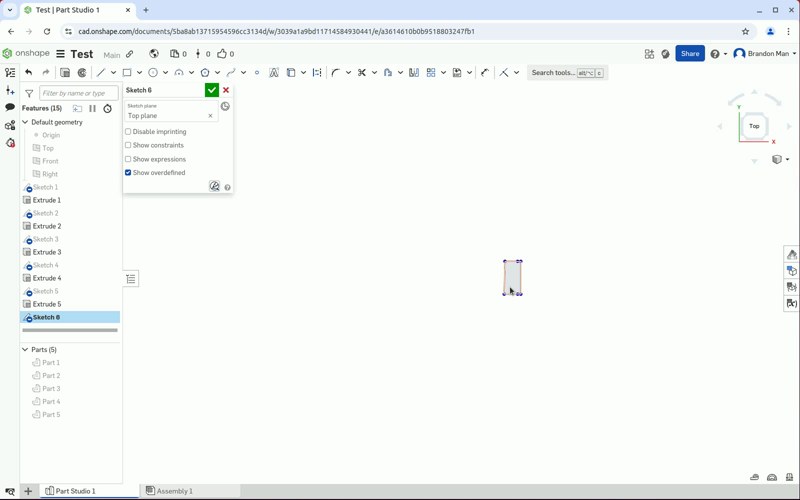
scroll(6)
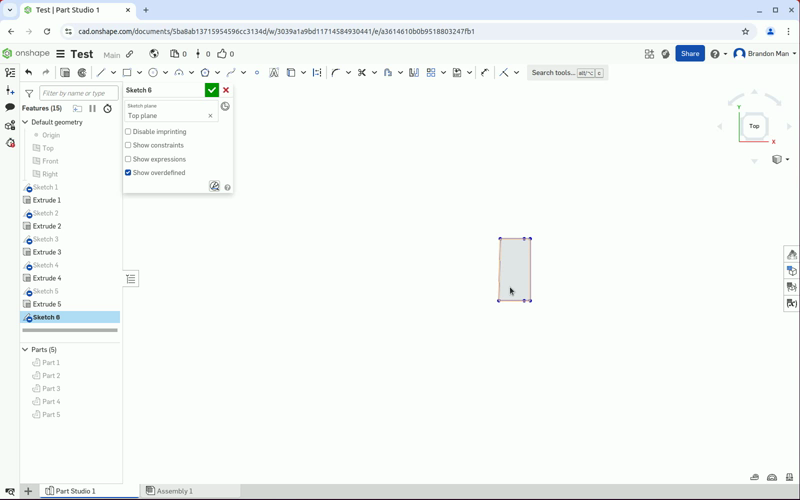
scroll(6)
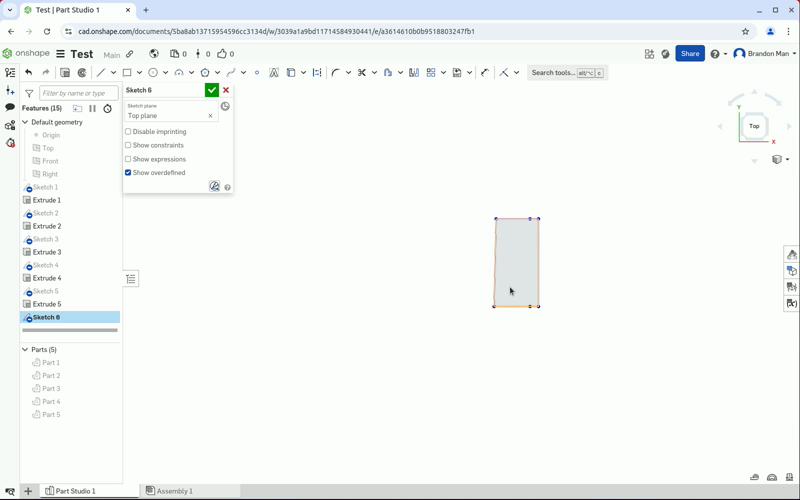
scroll(6)
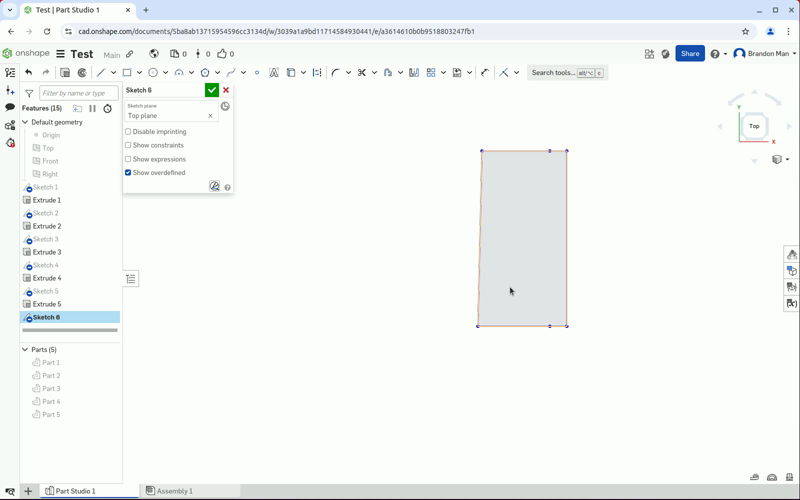
click(510, 286)
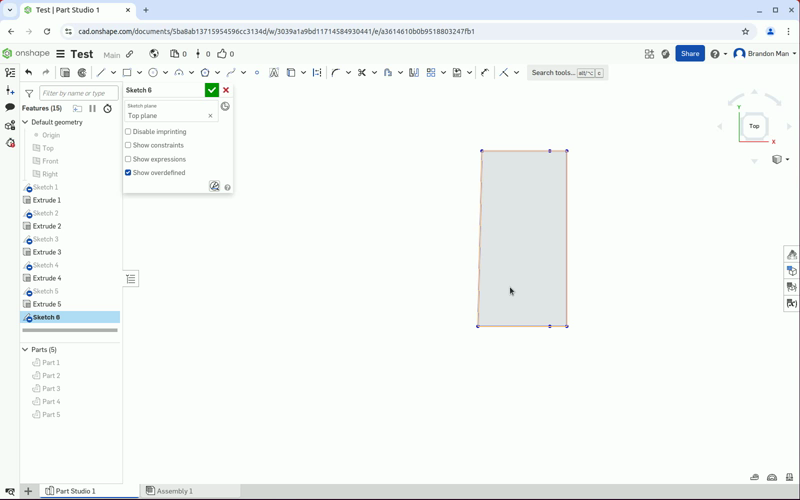
scroll(-6)
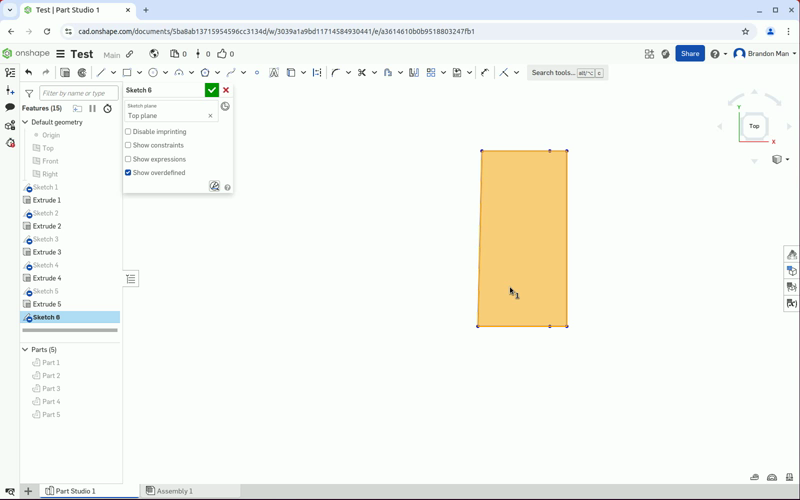
scroll(-6)
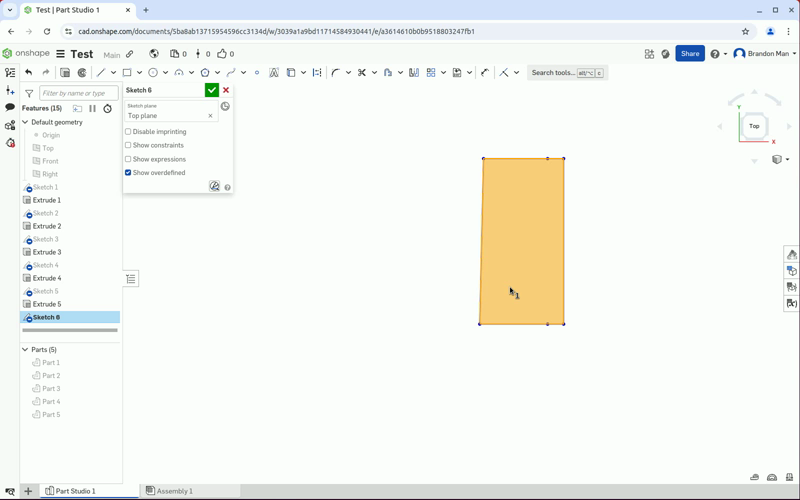
scroll(-6)
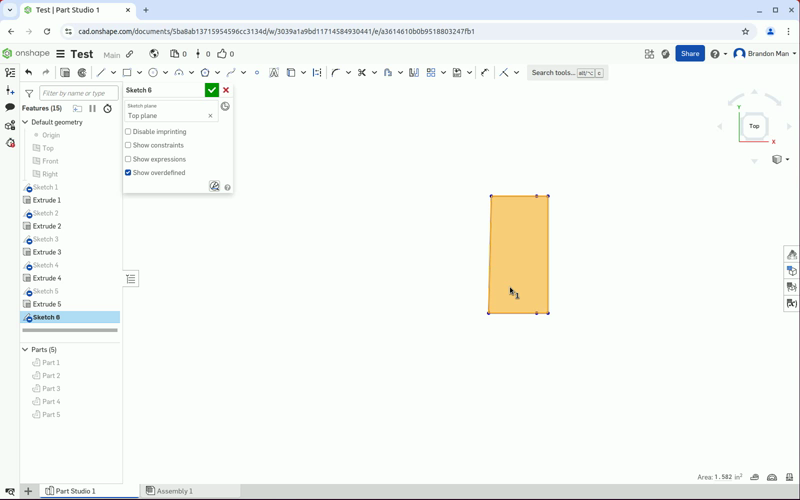
scroll(-6)
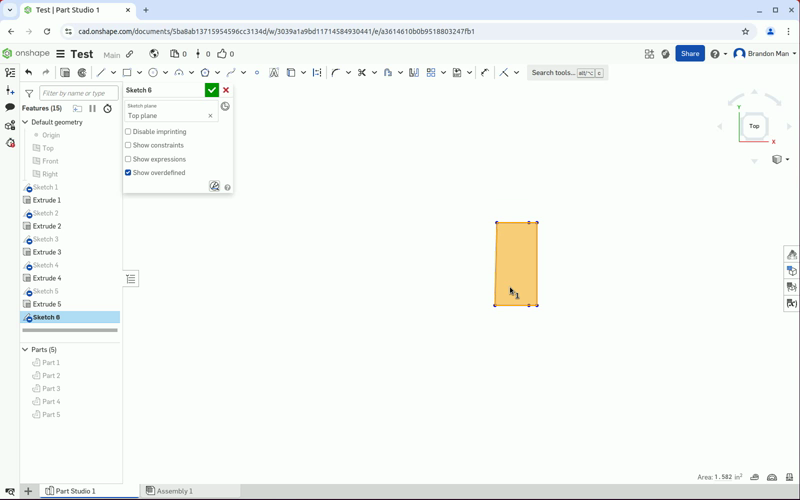
scroll(-6)
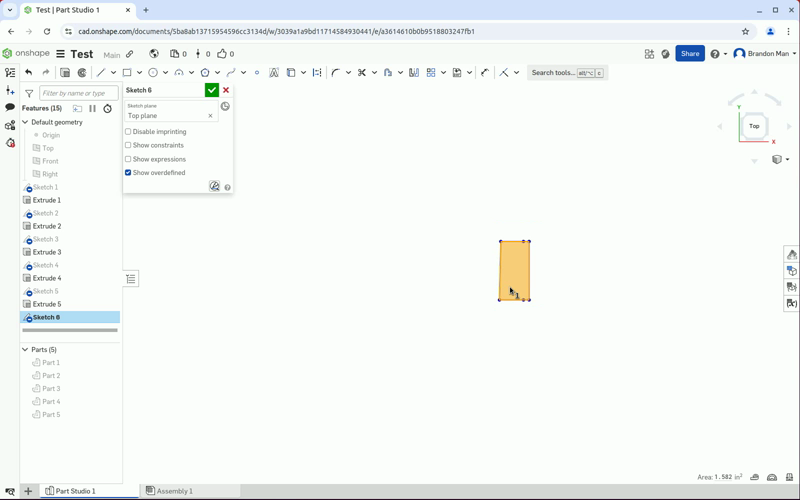
scroll(-6)
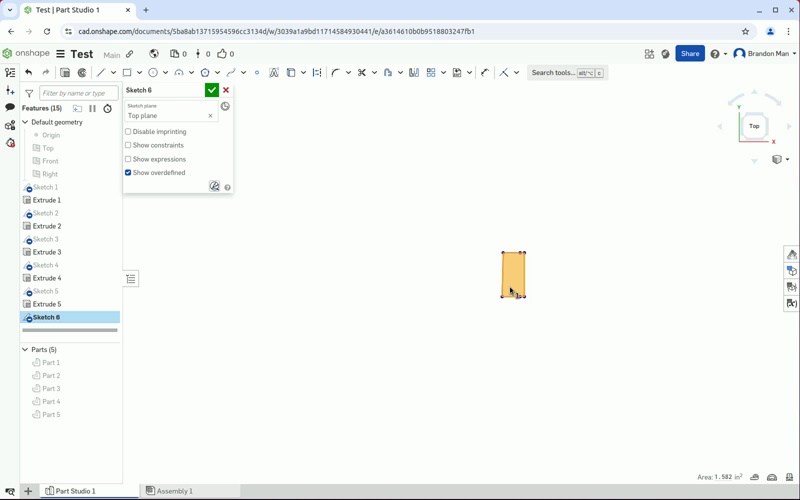
scroll(-6)
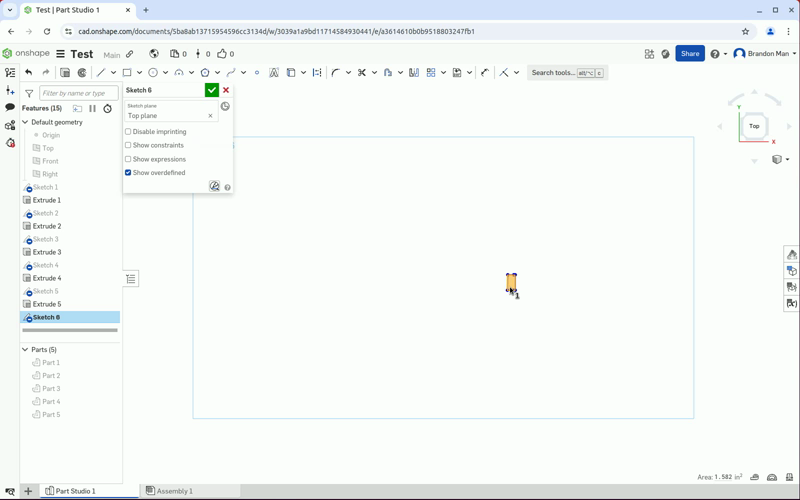
mouse_move(73, 352)
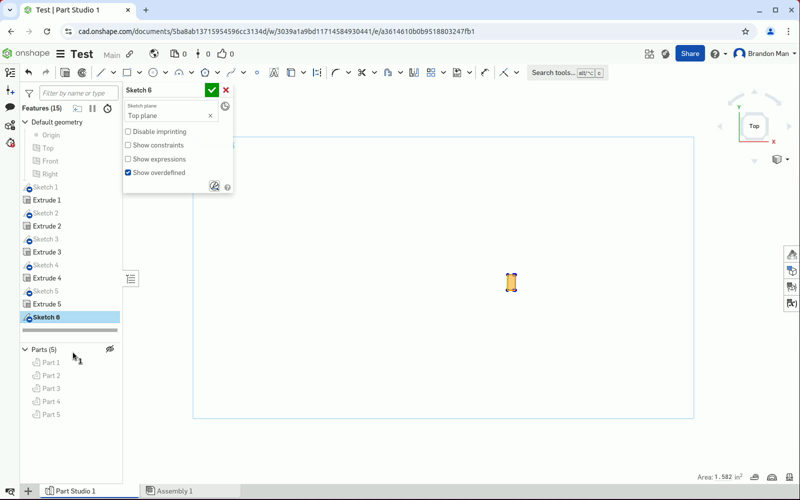
key(shift+y)
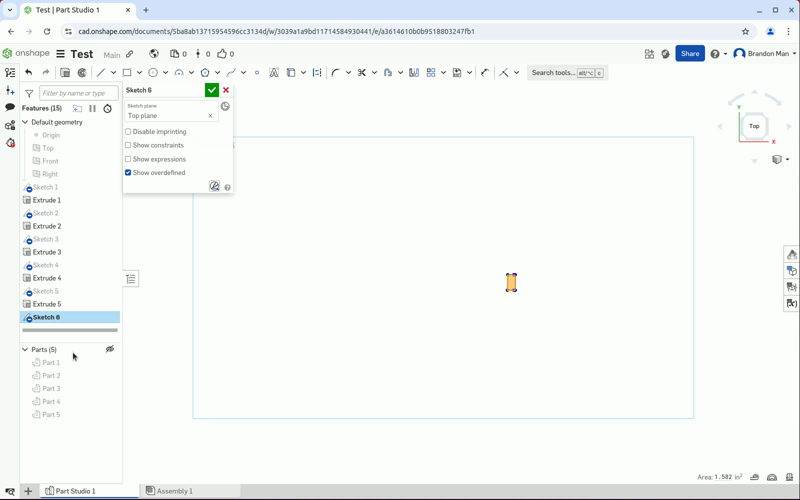
key(shift+e)
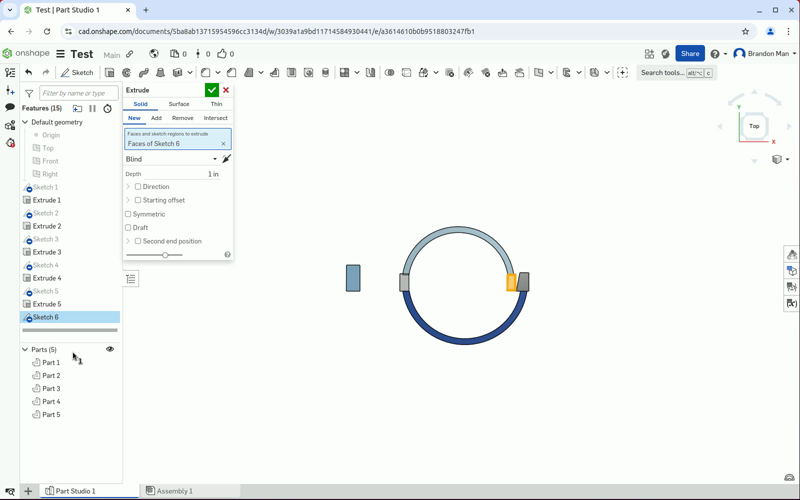
mouse_move(143, 106)
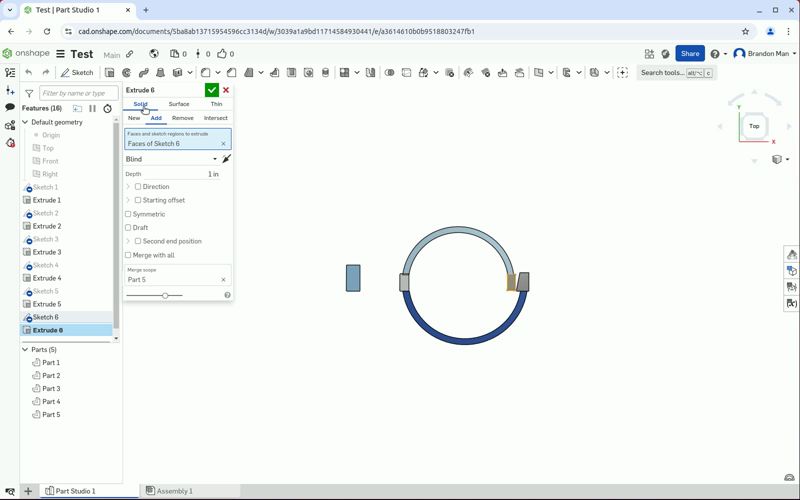
click(143, 106)
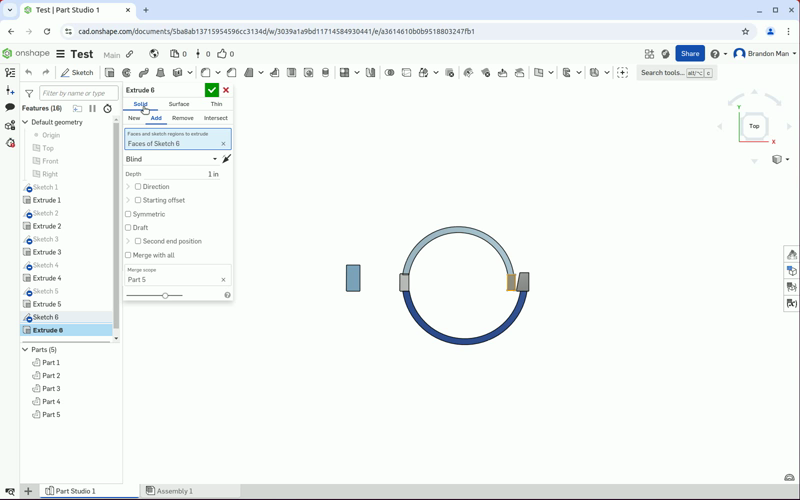
mouse_move(137, 120)
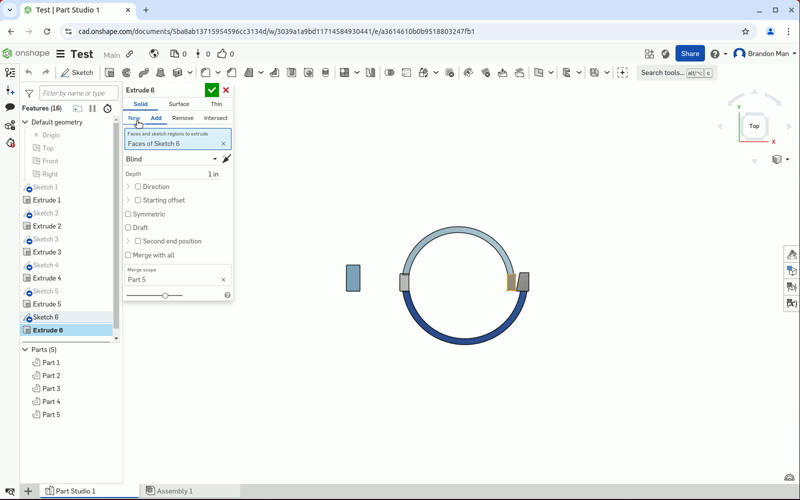
click(137, 120)
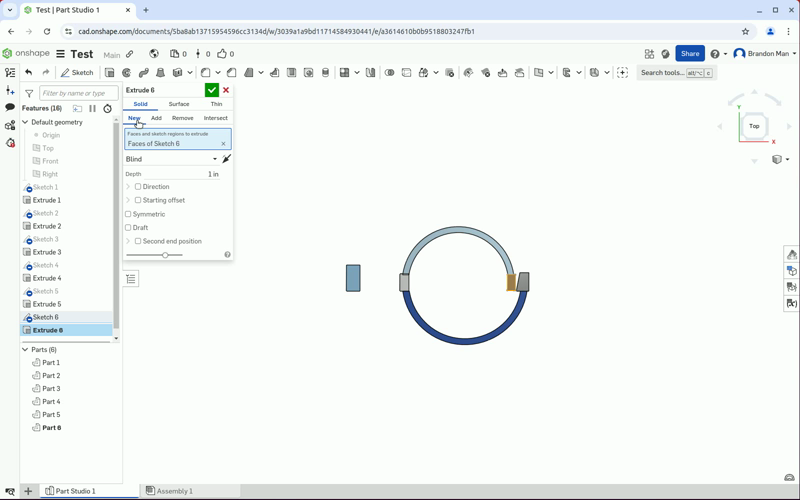
key(tab, 4)
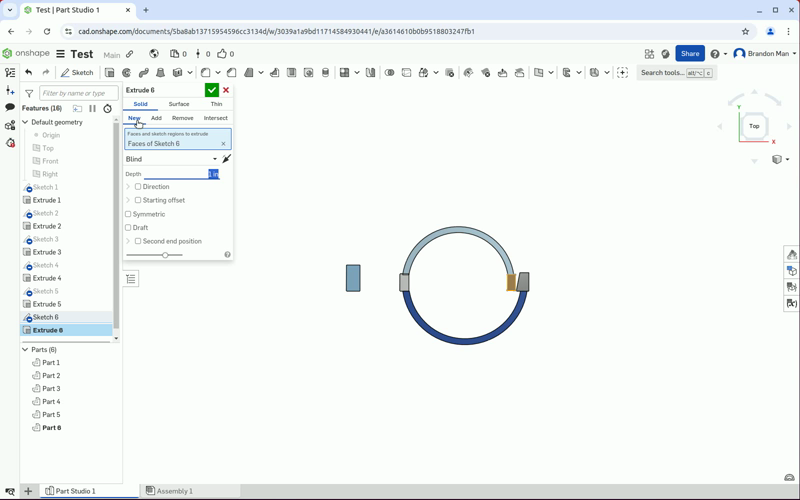
text(2.889)
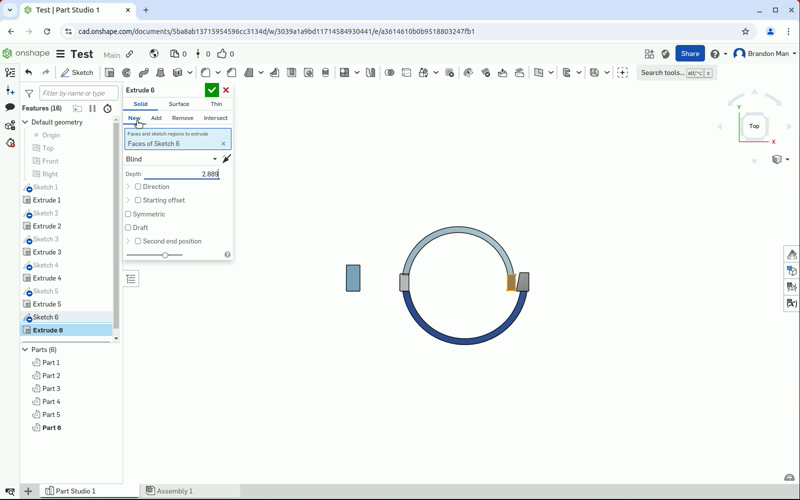
key(enter)
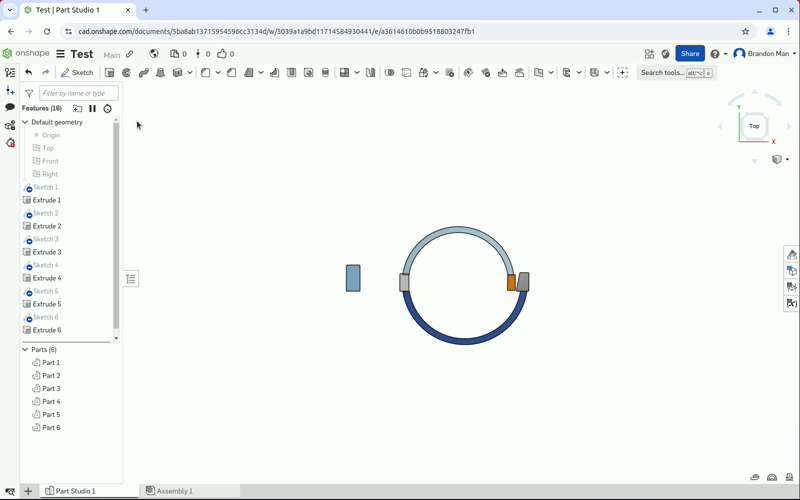
key(shift+h)
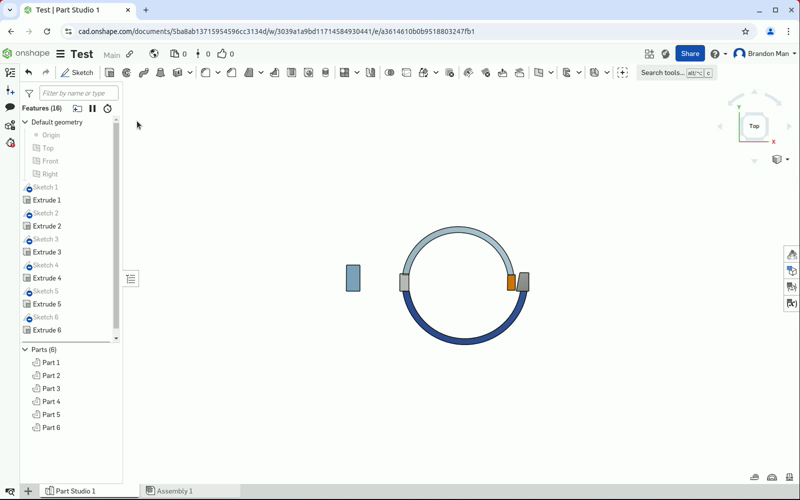
key(shift+h)
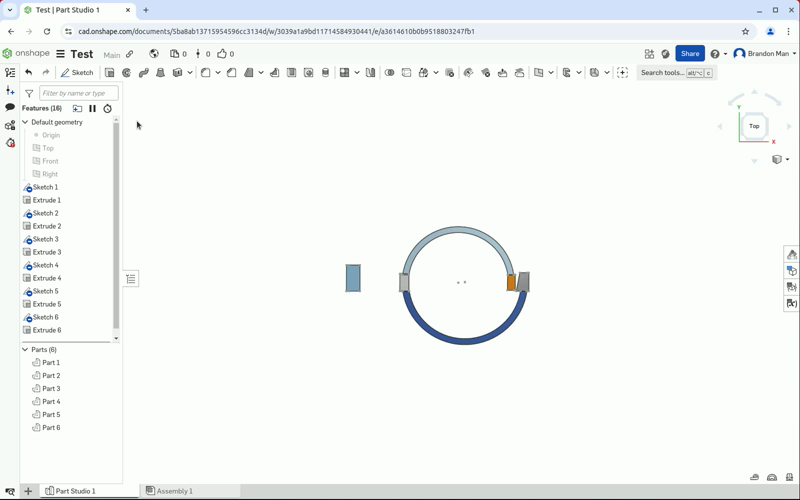
key(shift+7)
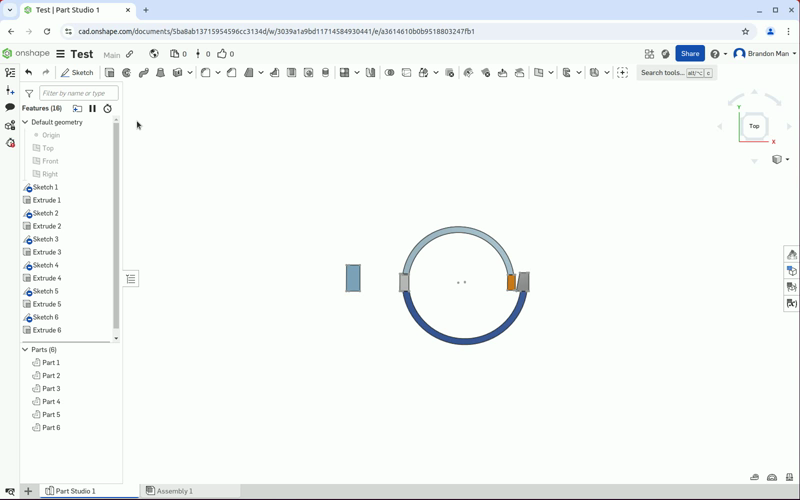
key(up, 3)
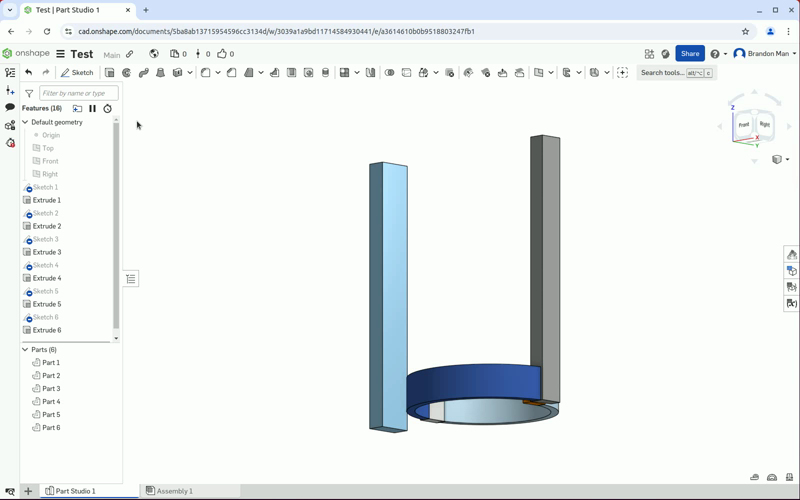
key(left, 3)
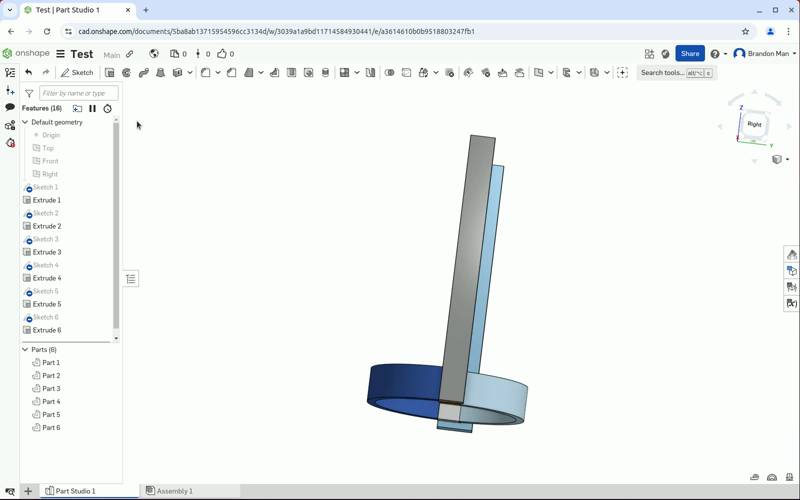
key(right, 3)
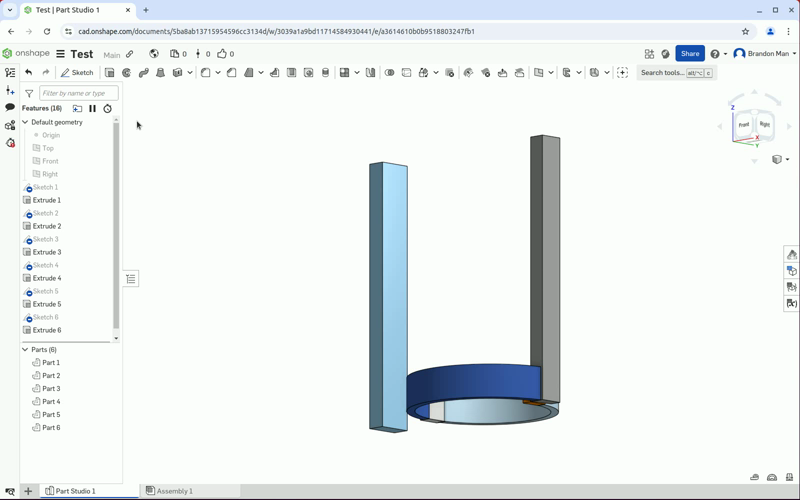
key(down, 3)
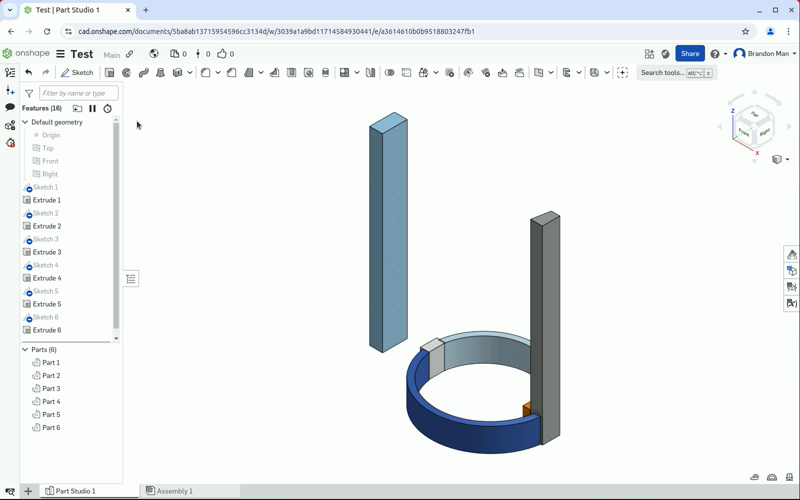
mouse_move(69, 189)
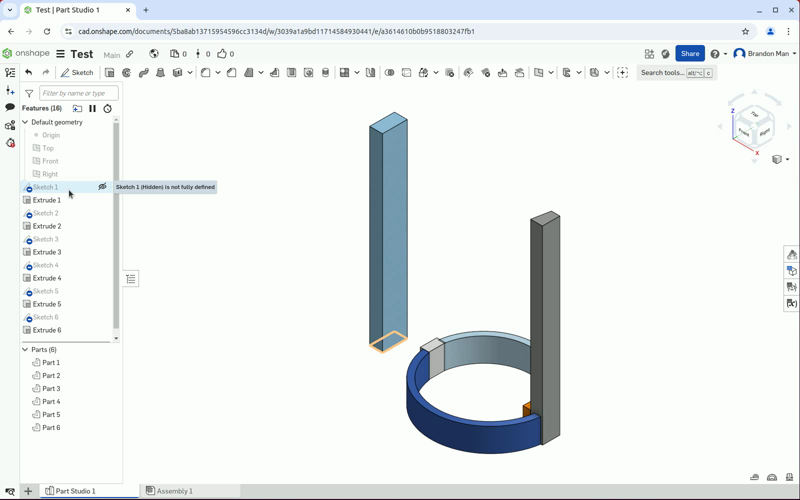
click(69, 189)